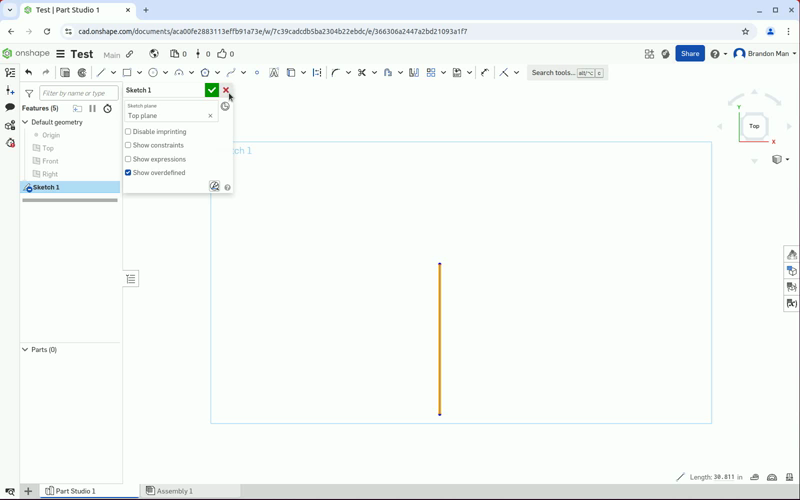
key(shift+h)
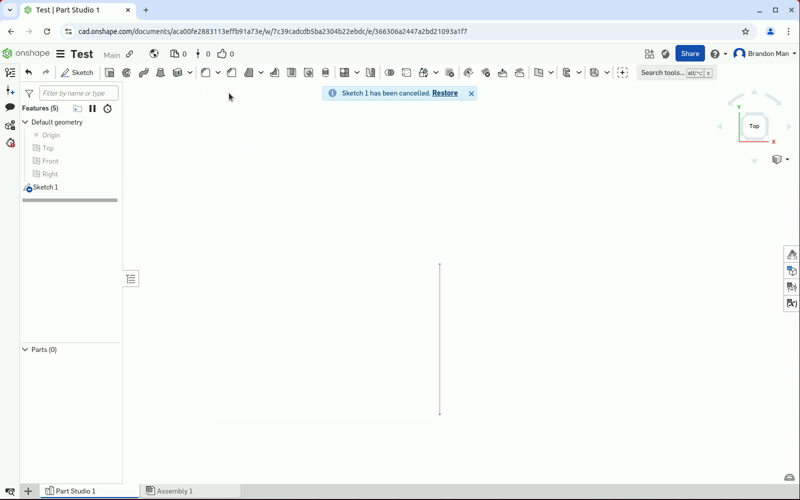
key(shift+s)
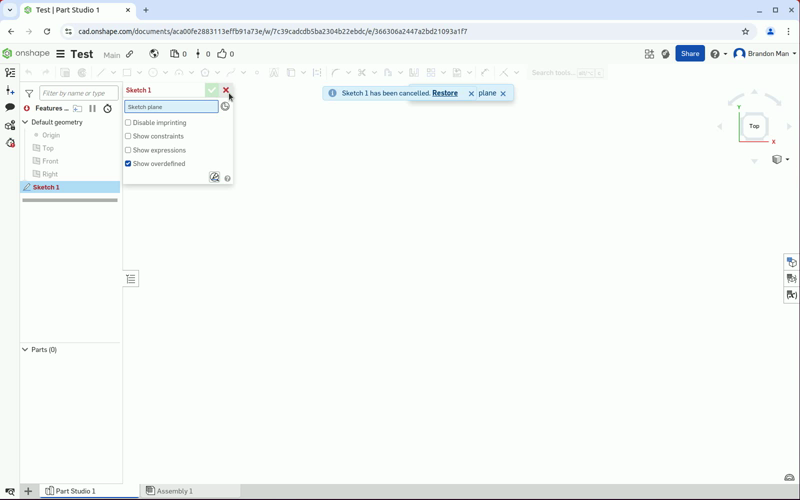
mouse_move(73, 150)
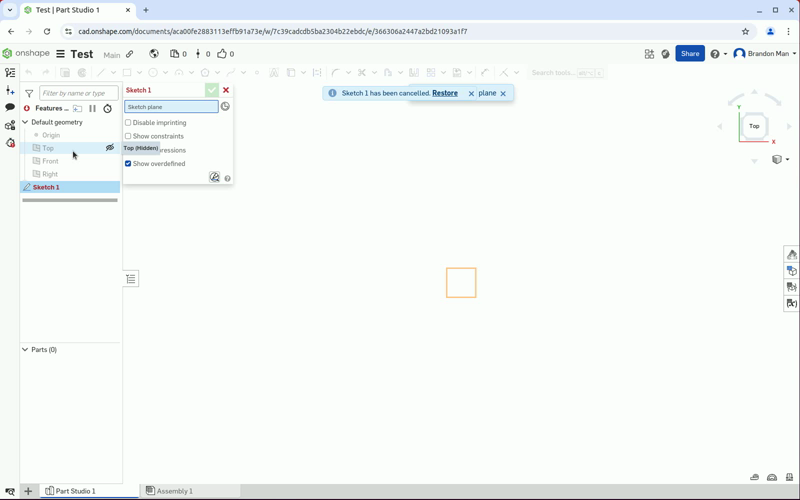
click(73, 150)
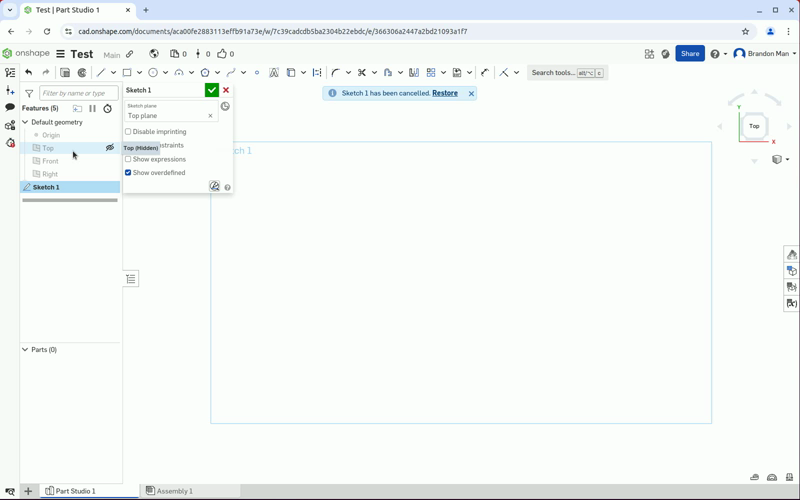
mouse_move(73, 352)
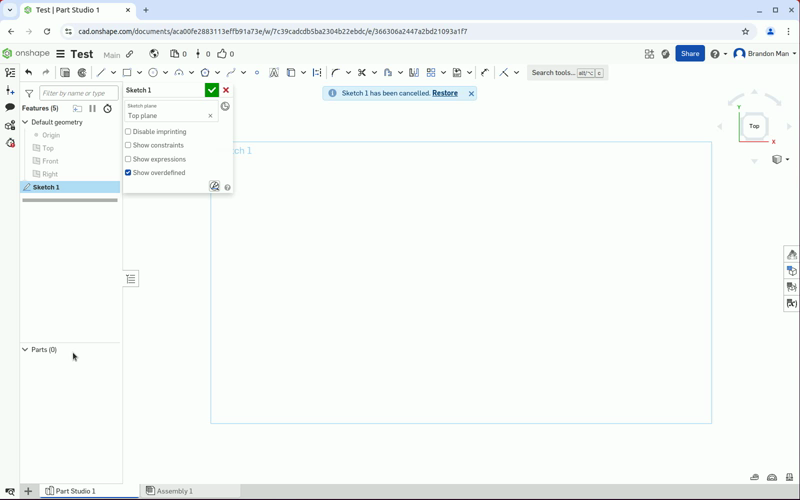
key(y)
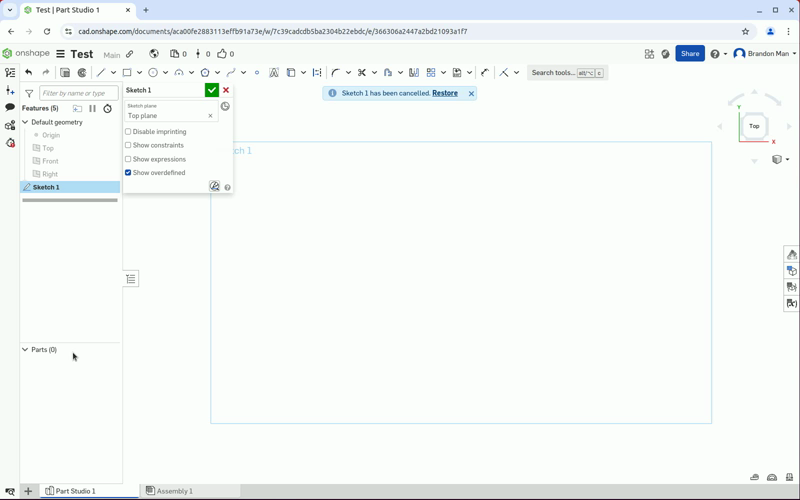
key(l)
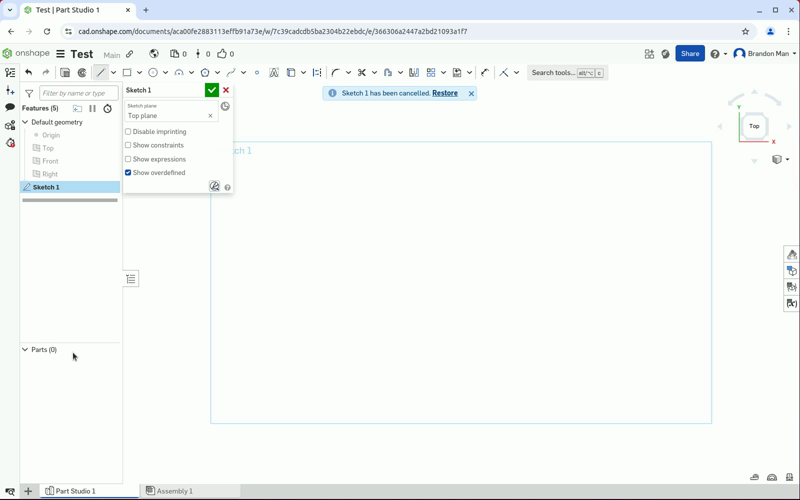
key_down(shift)
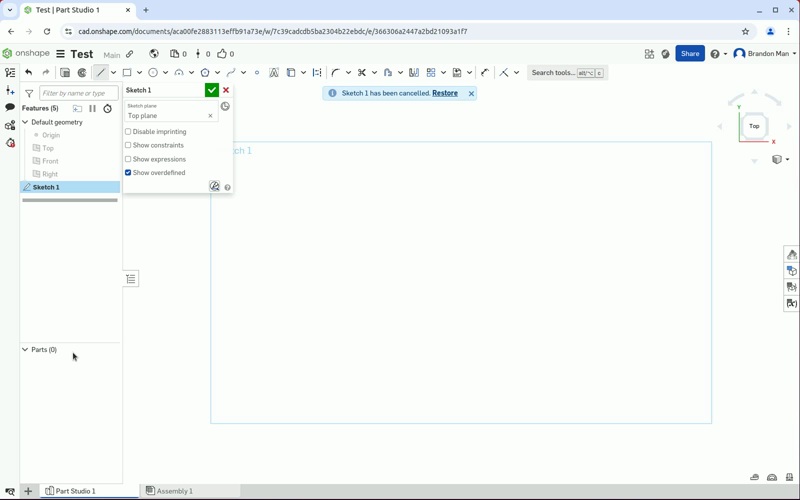
mouse_move(348, 297)
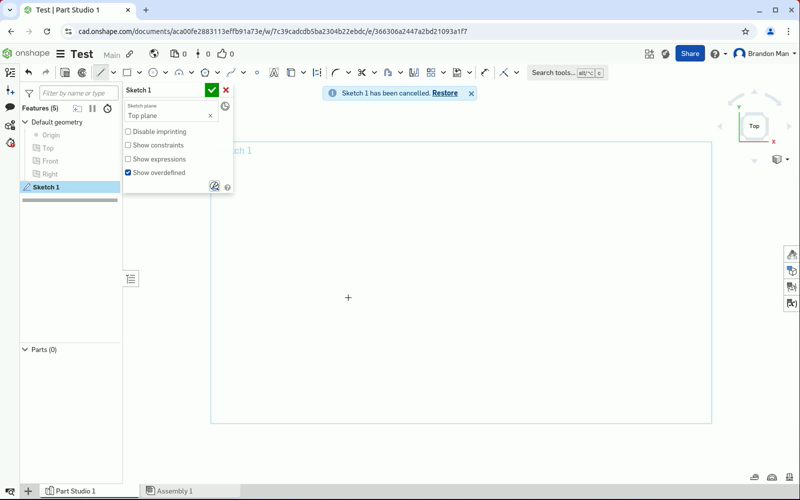
click(348, 297)
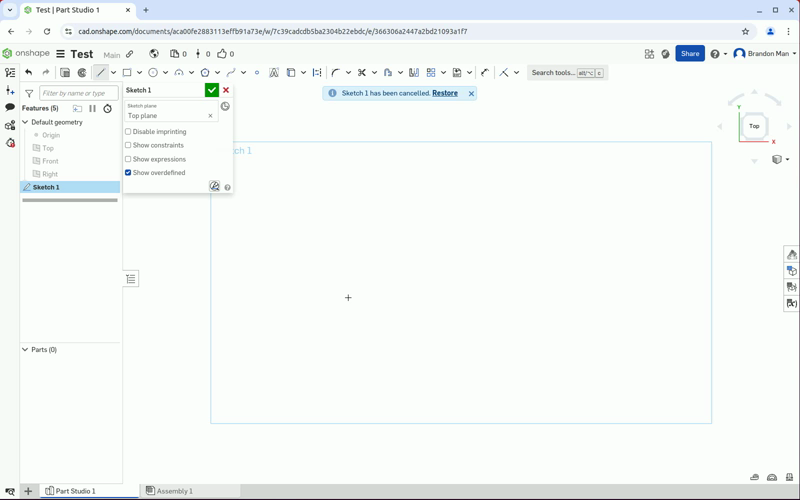
key_up(shift)
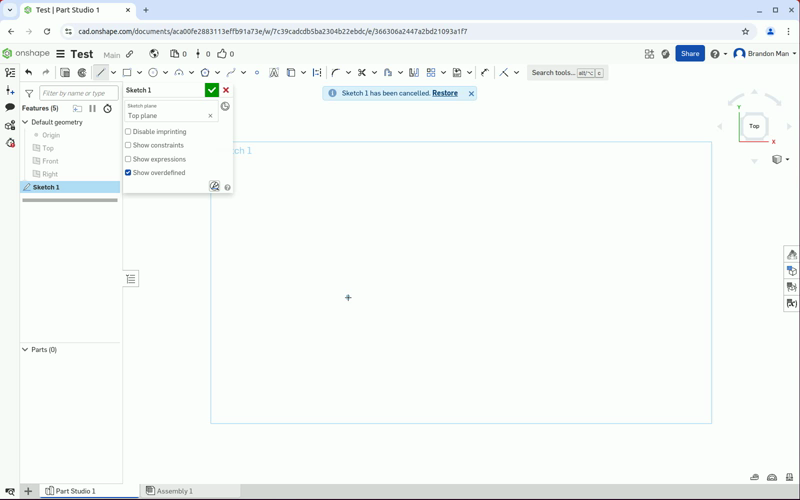
key_down(shift)
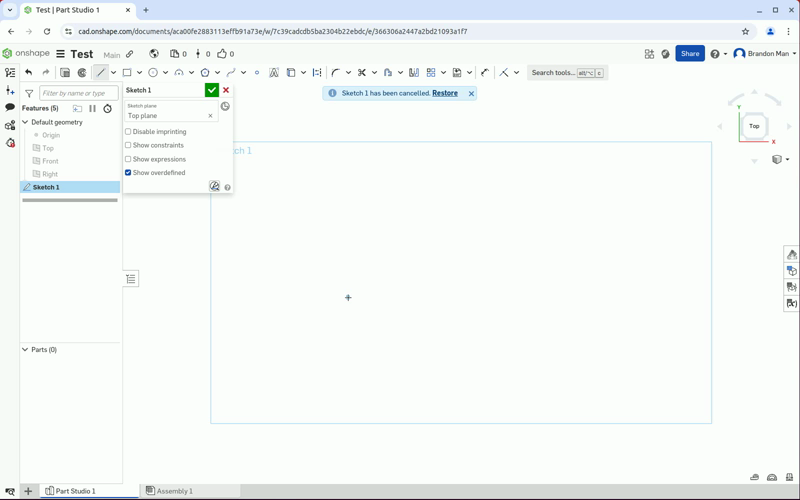
mouse_move(572, 297)
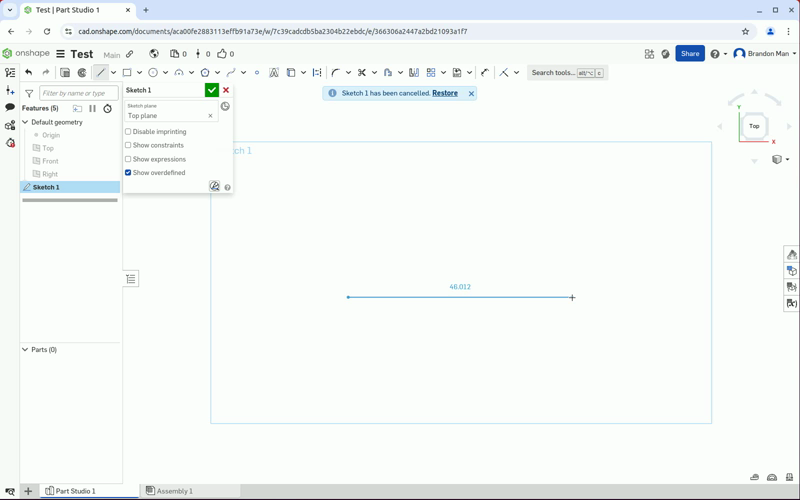
click(572, 297)
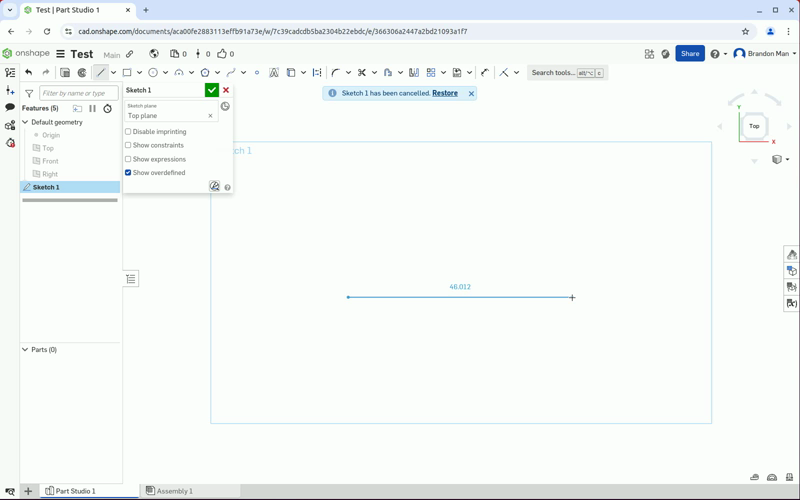
key_up(shift)
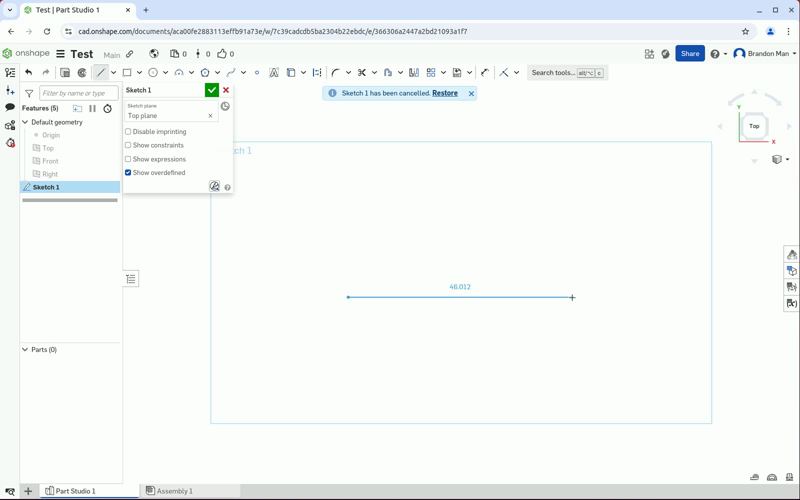
key_down(shift)
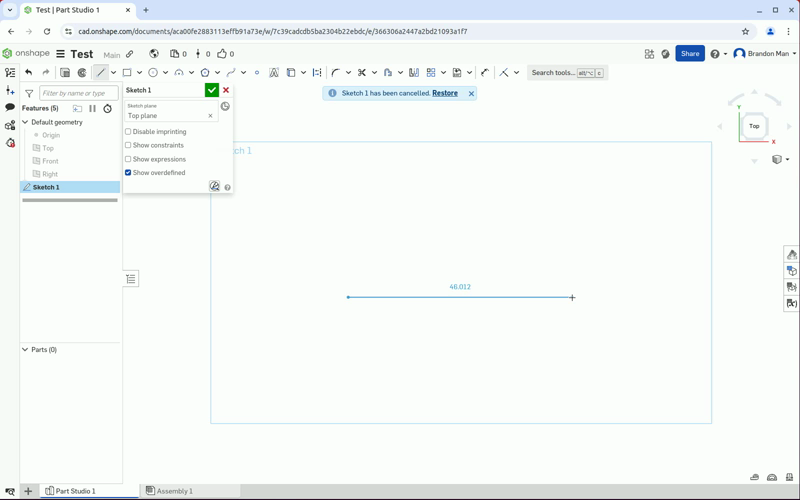
mouse_move(589, 297)
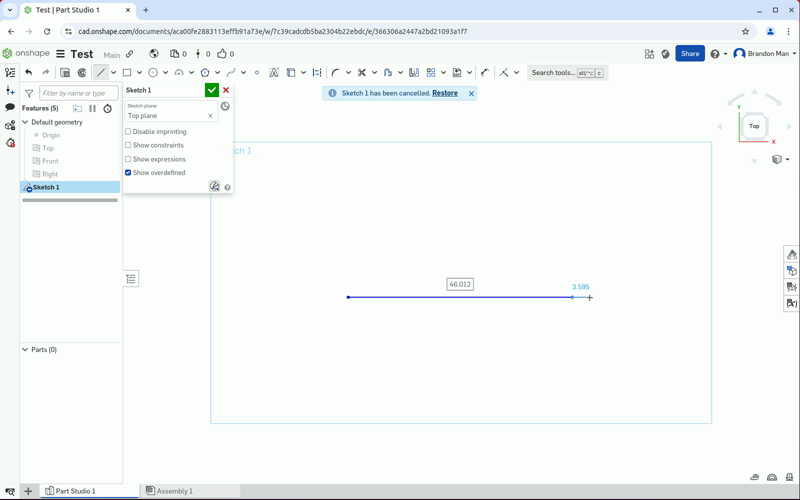
mouse_move(572, 289)
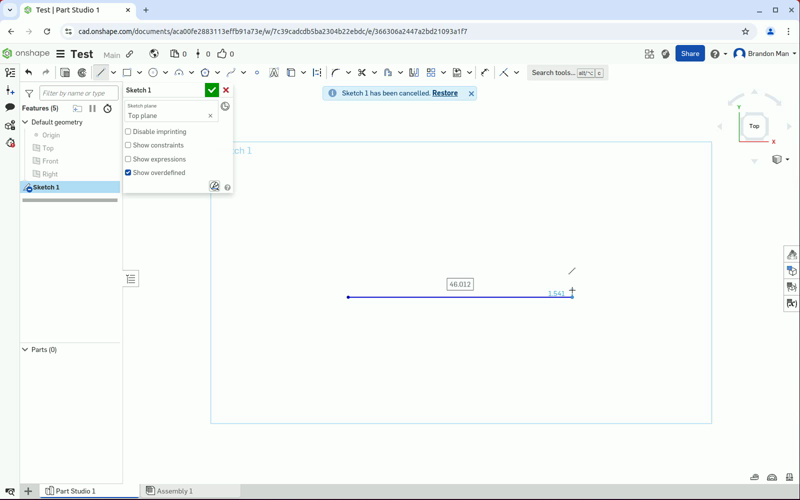
scroll(6)
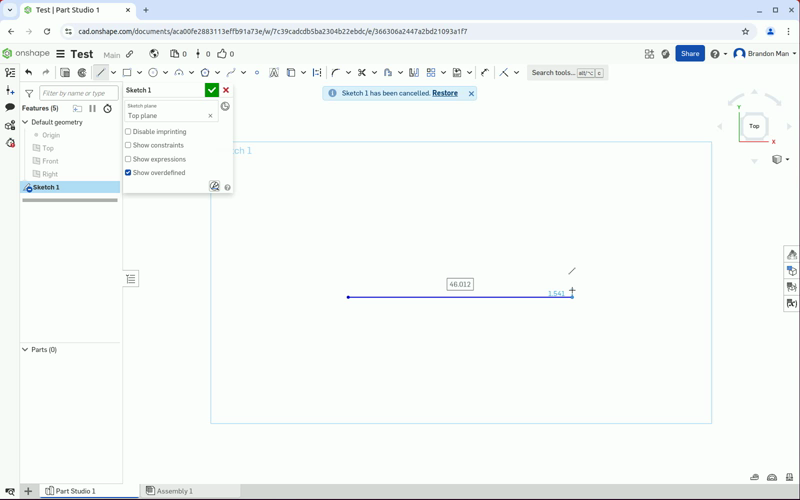
scroll(6)
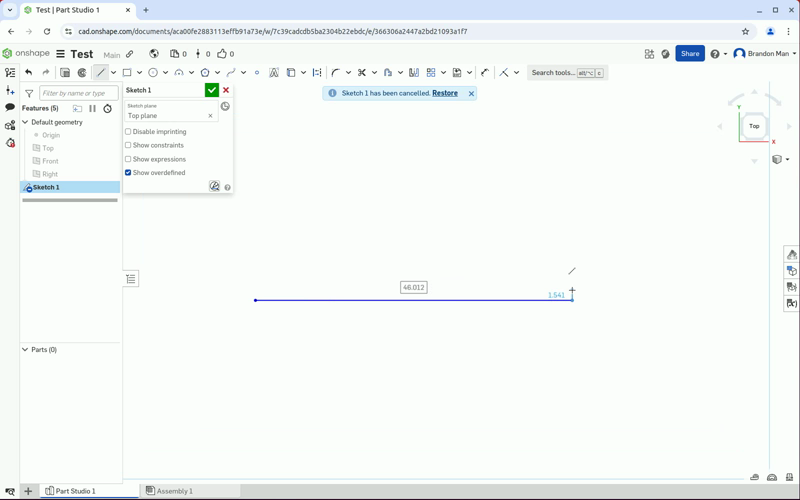
scroll(6)
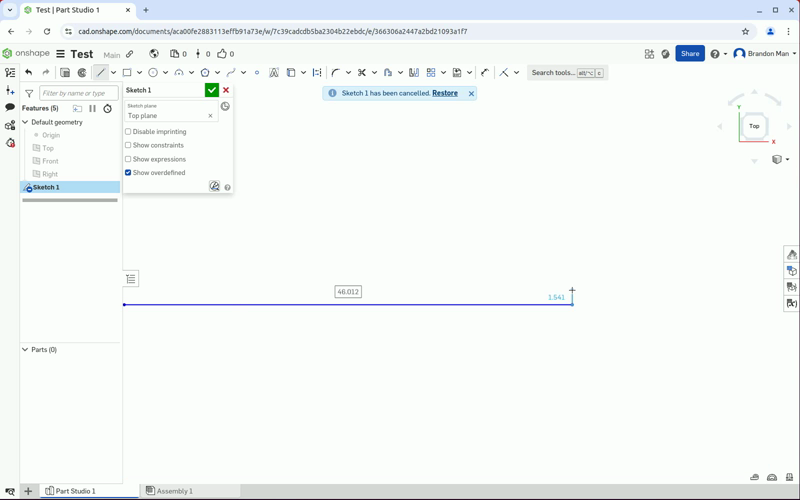
scroll(6)
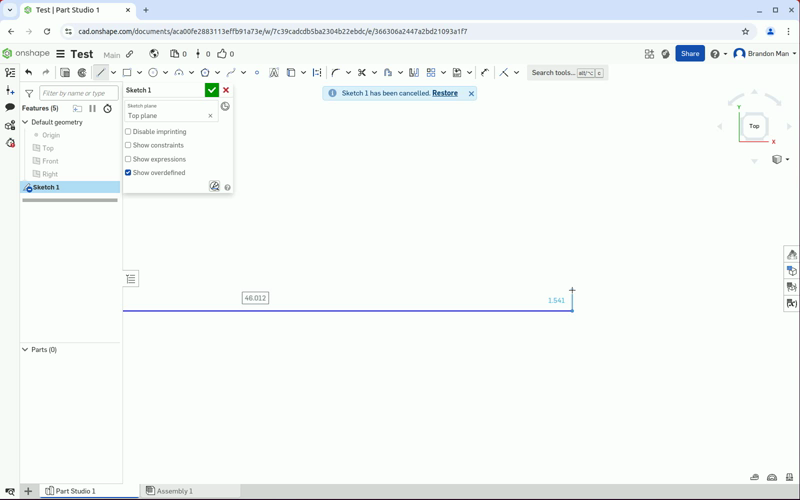
scroll(6)
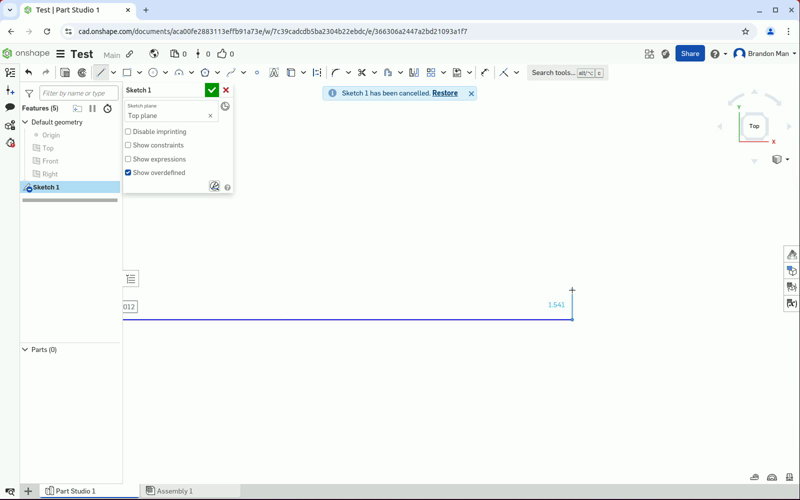
scroll(6)
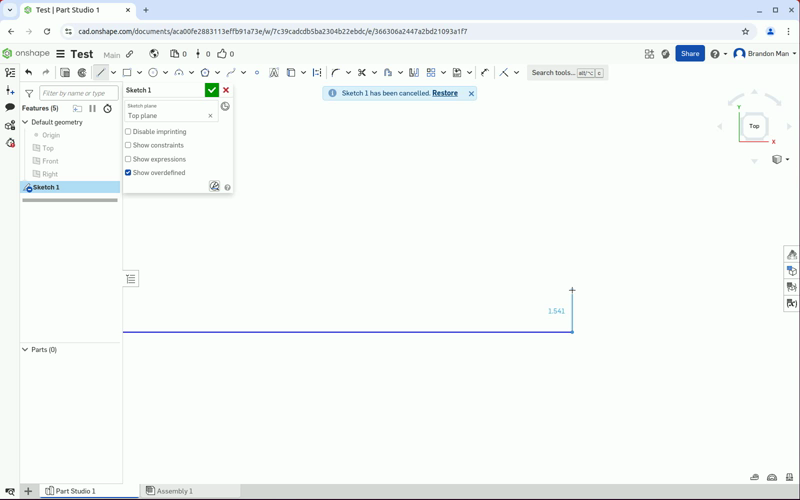
scroll(6)
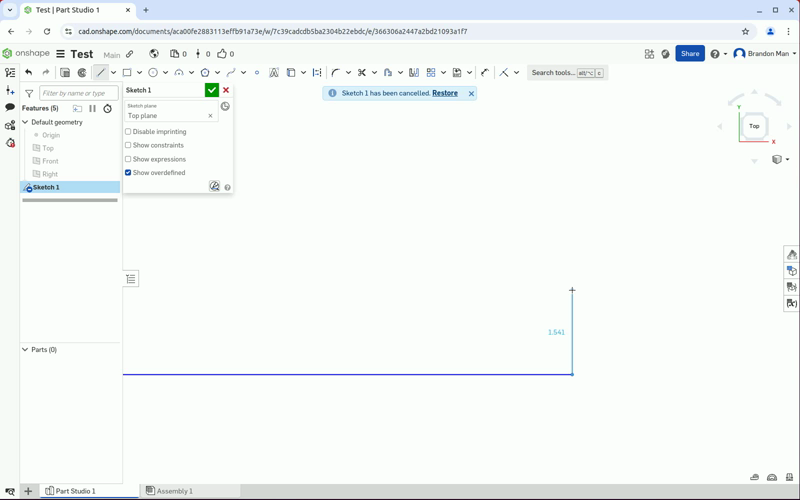
click(572, 289)
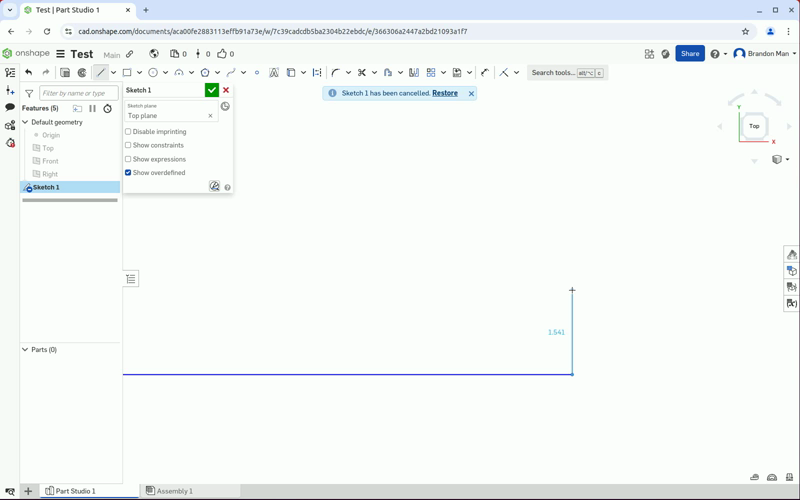
scroll(-6)
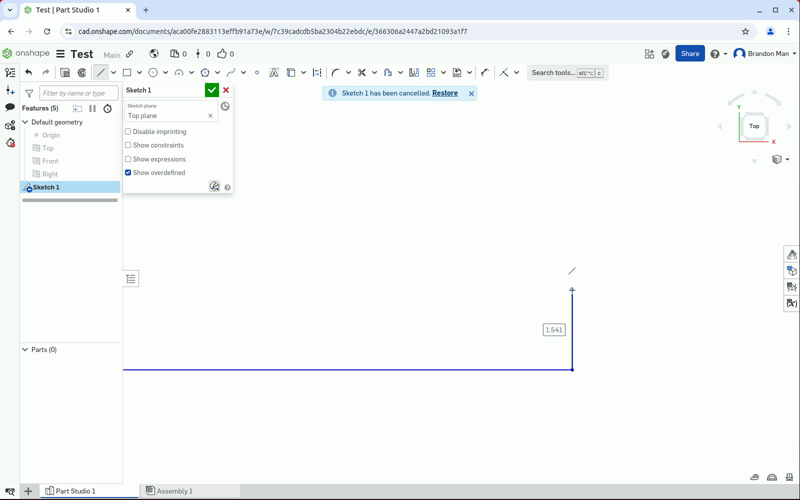
scroll(-6)
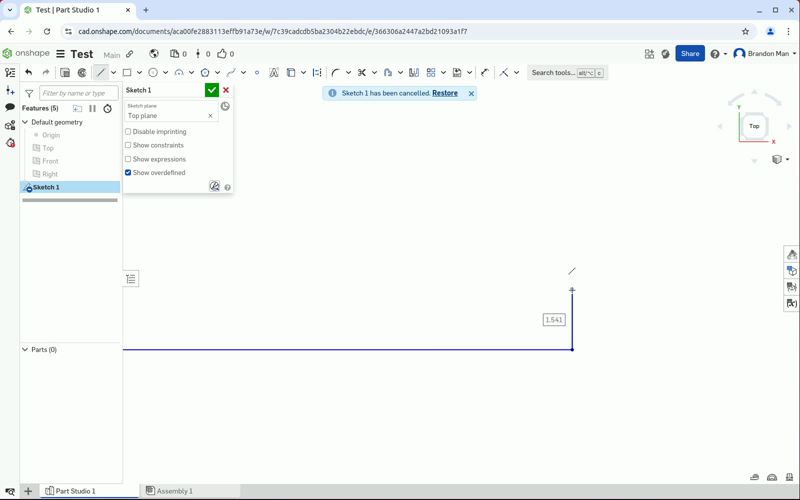
scroll(-6)
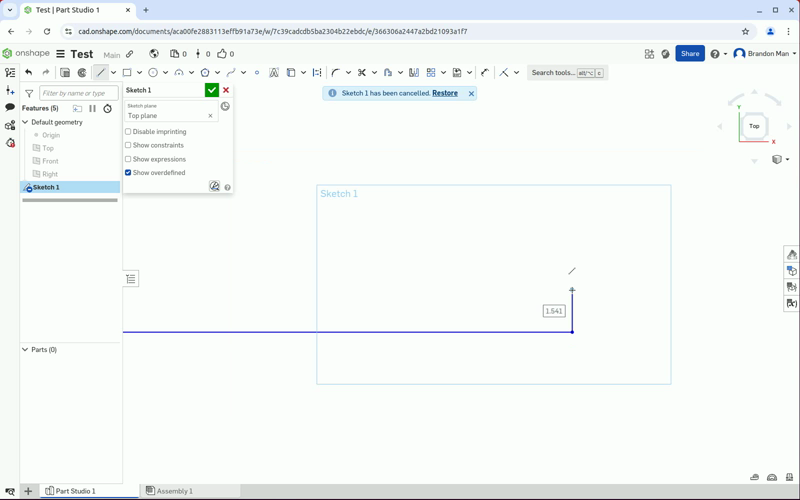
scroll(-6)
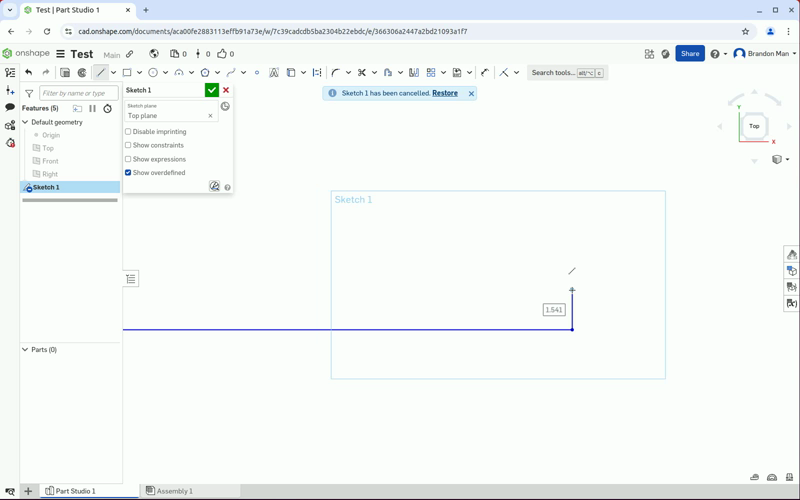
scroll(-6)
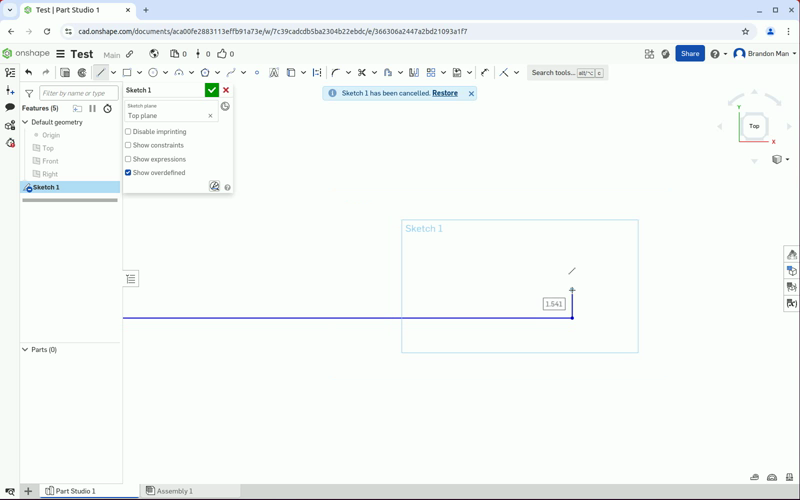
scroll(-6)
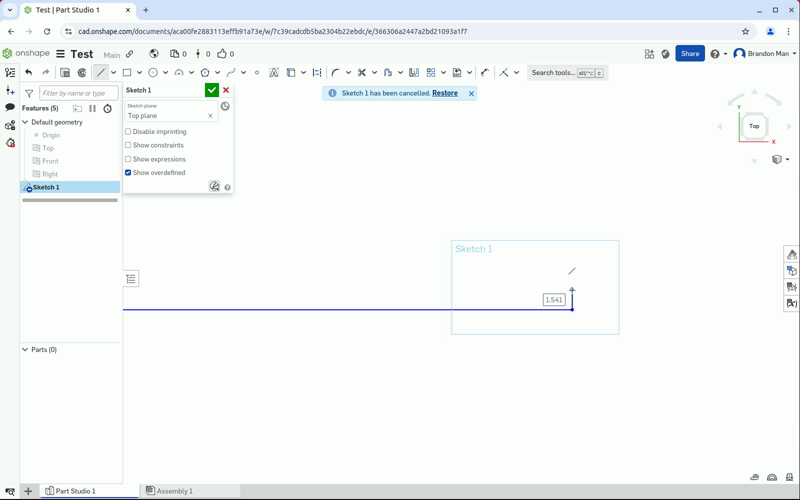
scroll(-6)
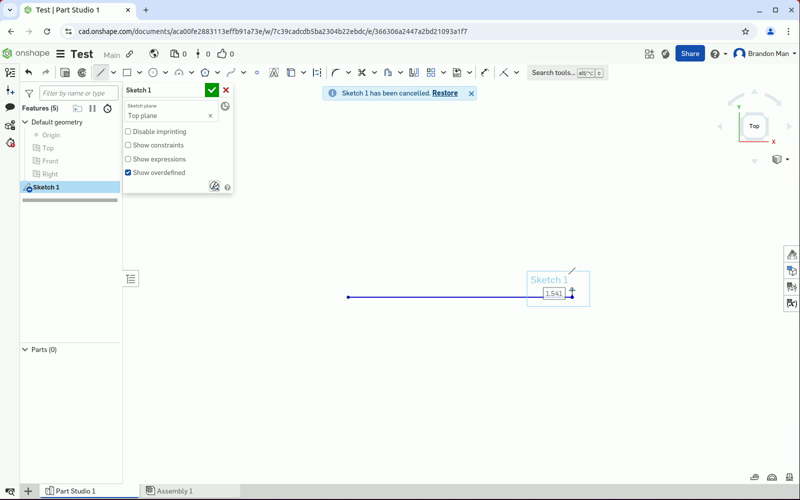
key_up(shift)
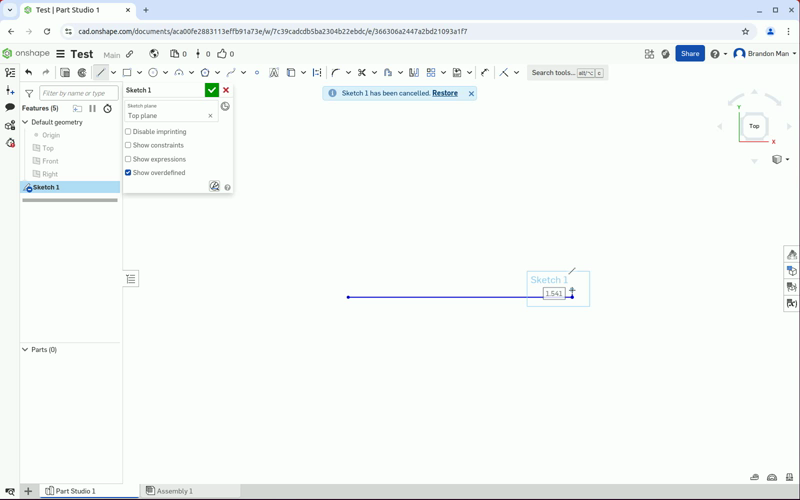
key_down(shift)
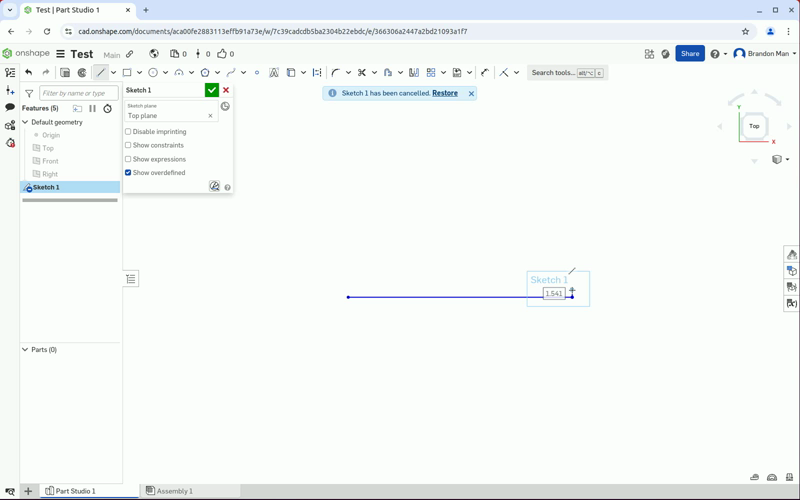
mouse_move(428, 289)
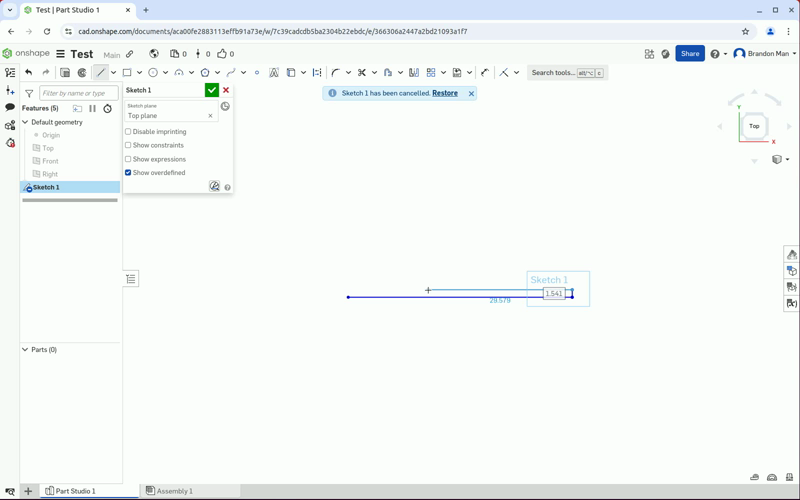
click(428, 289)
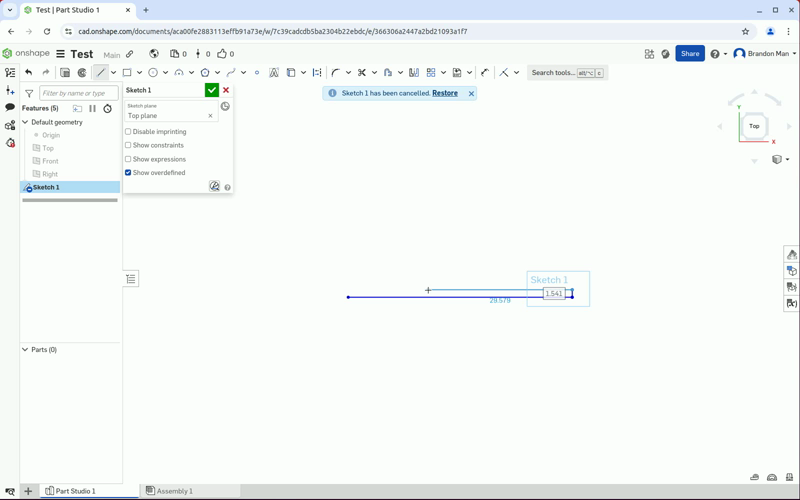
key_up(shift)
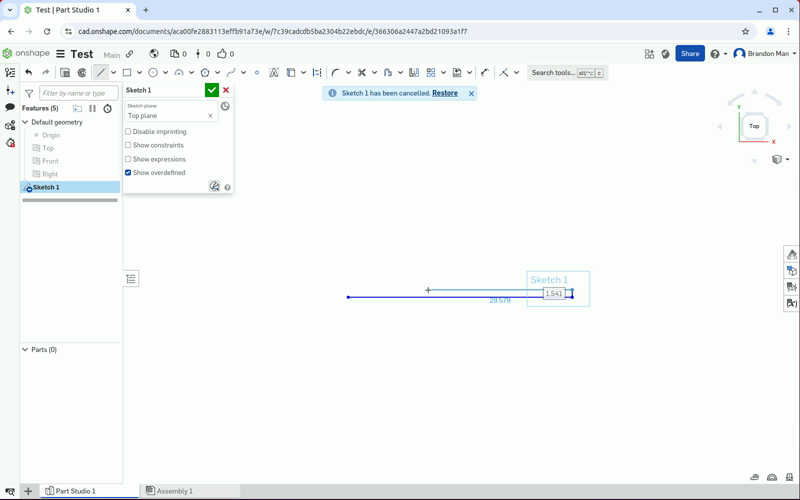
key_down(shift)
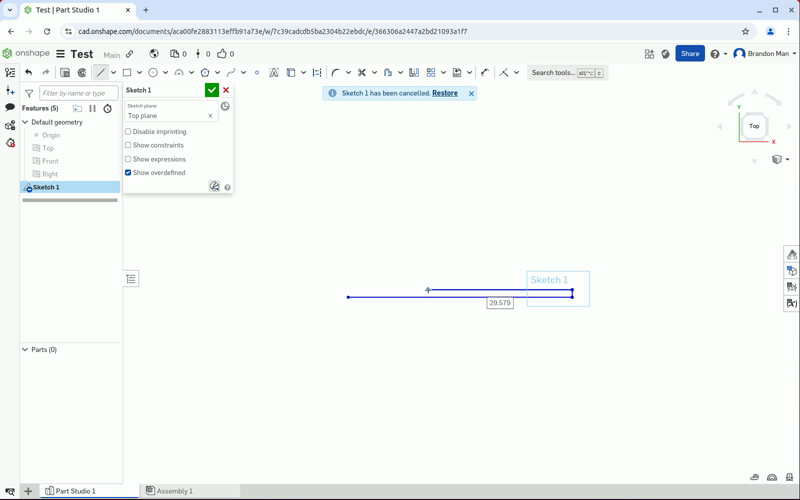
mouse_move(458, 289)
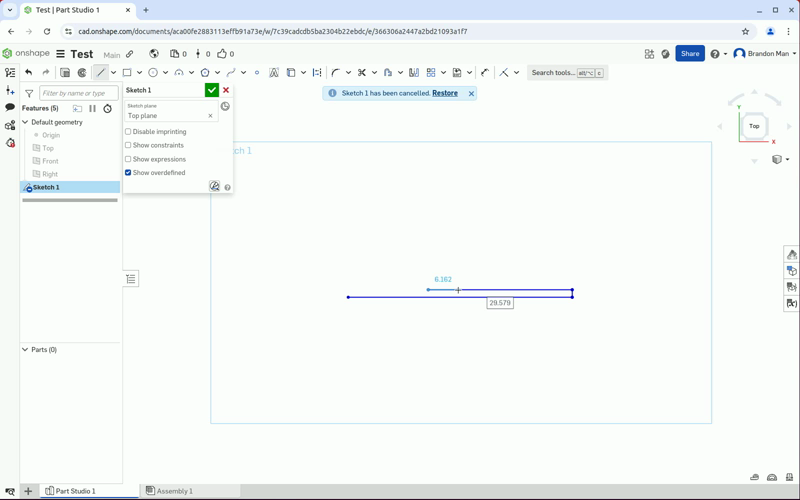
mouse_move(428, 287)
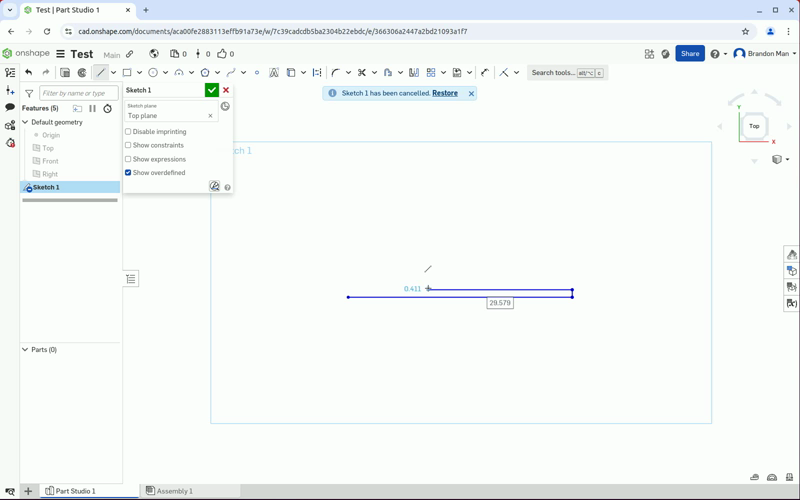
scroll(6)
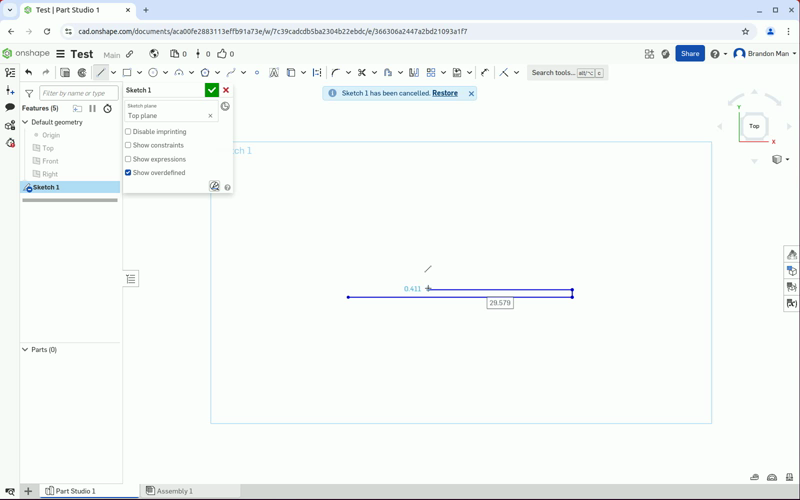
scroll(6)
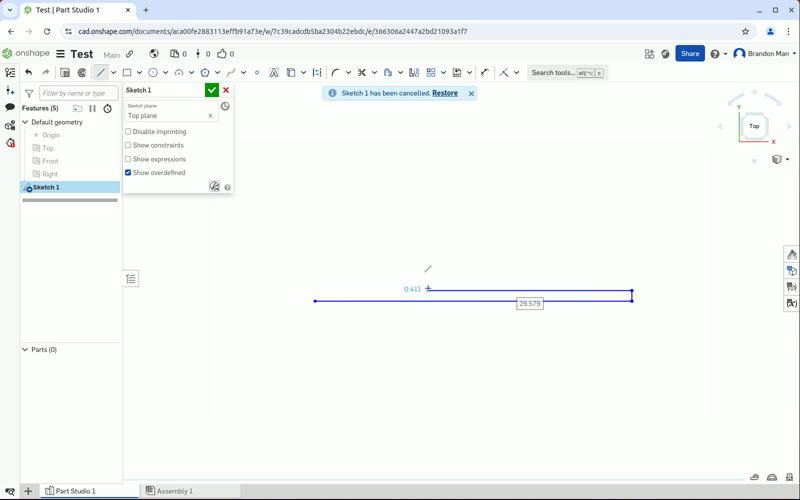
scroll(6)
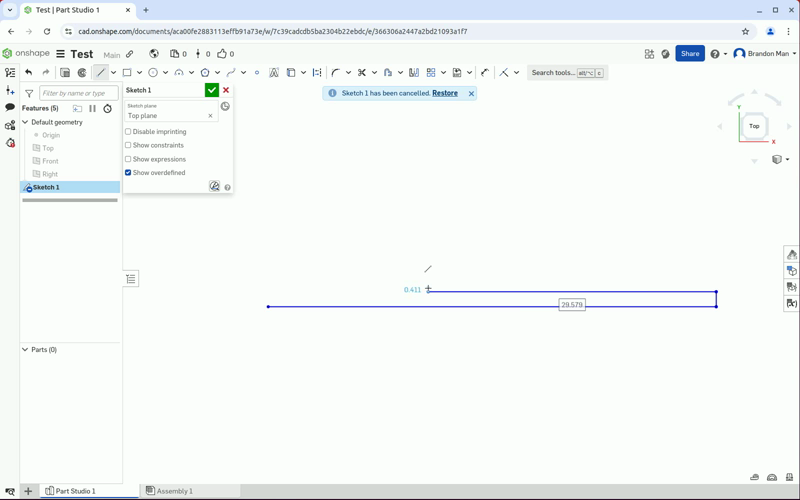
scroll(6)
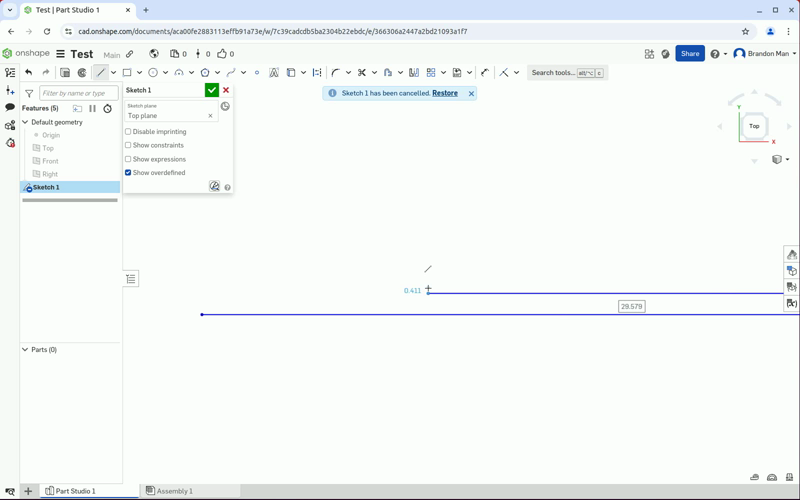
scroll(6)
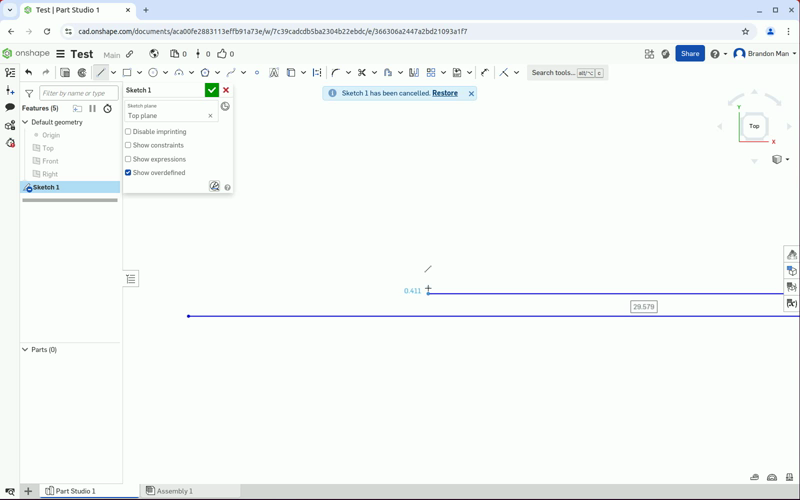
scroll(6)
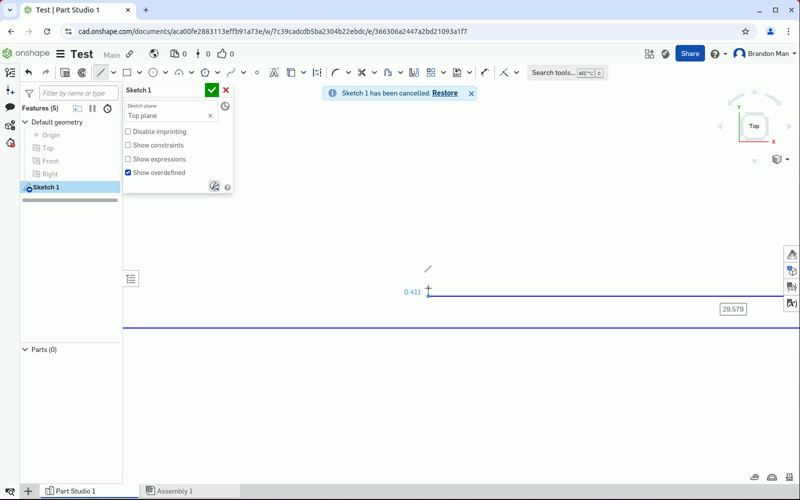
scroll(6)
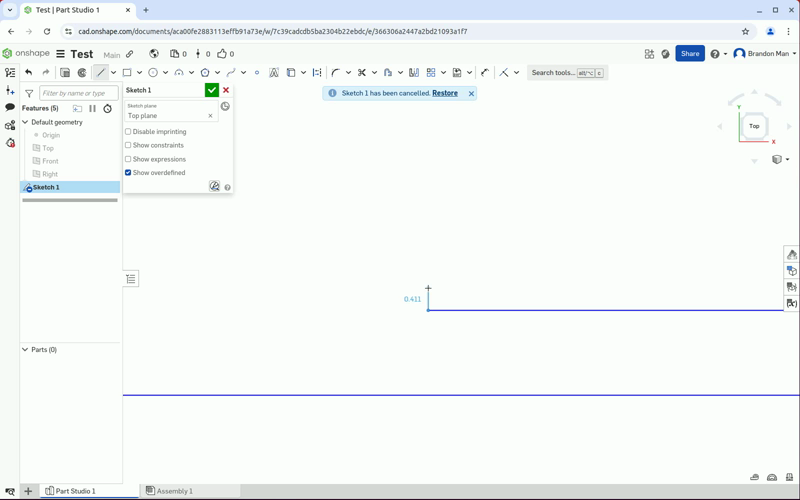
click(428, 287)
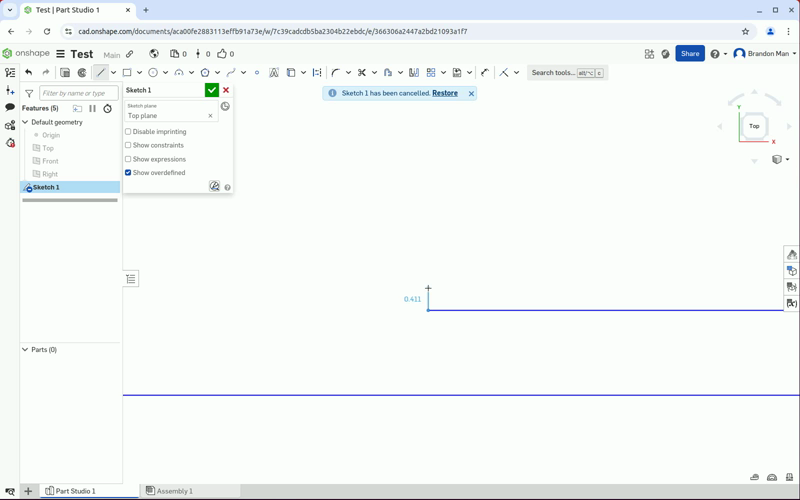
scroll(-6)
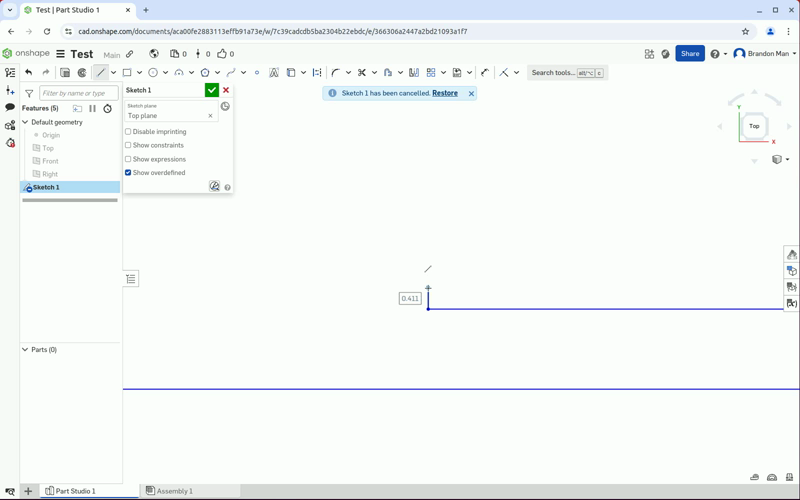
scroll(-6)
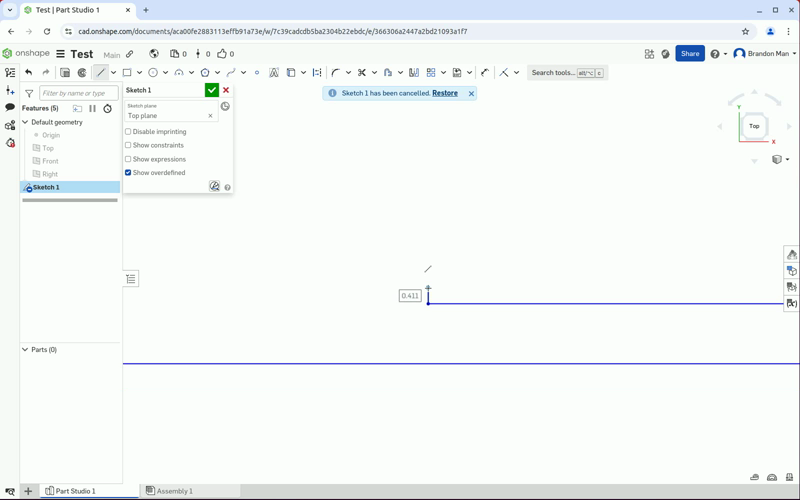
scroll(-6)
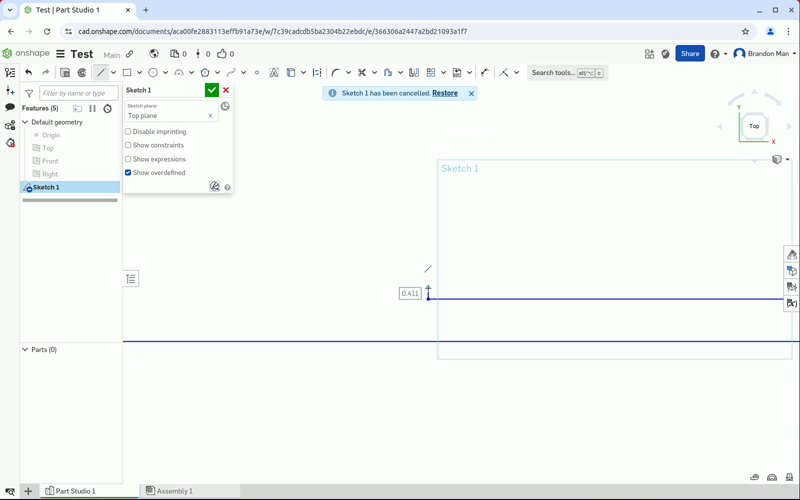
scroll(-6)
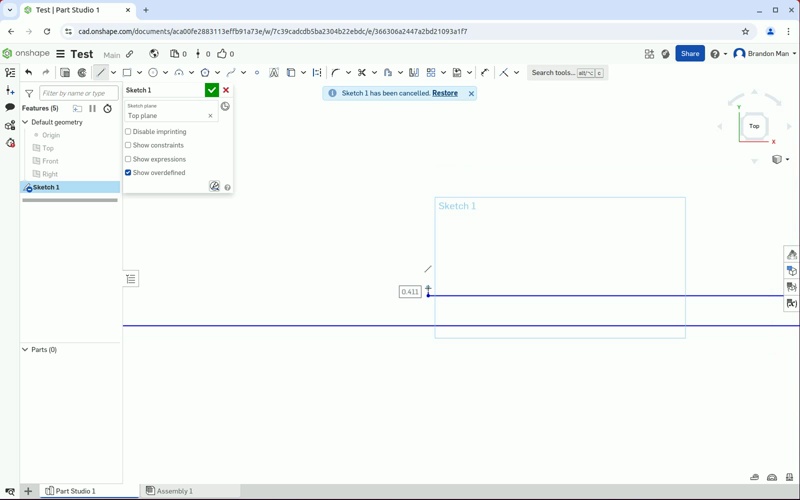
scroll(-6)
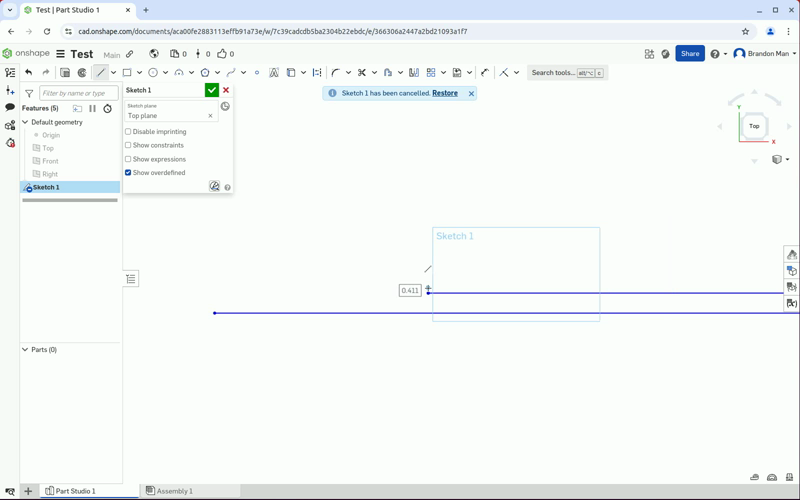
scroll(-6)
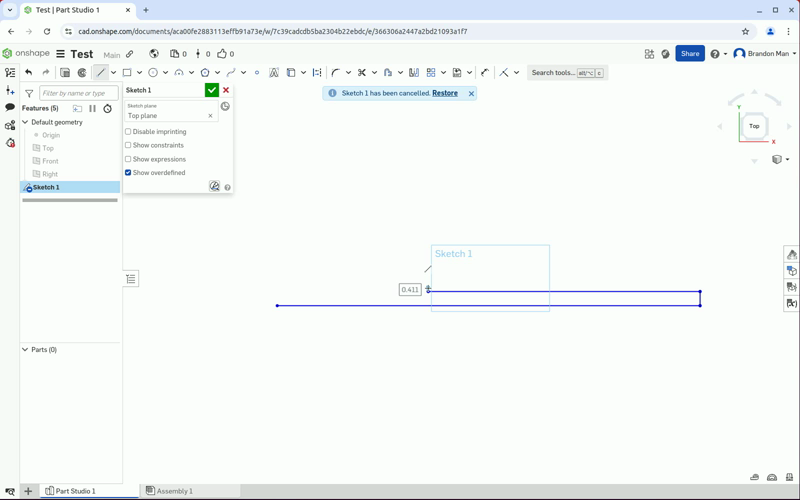
scroll(-6)
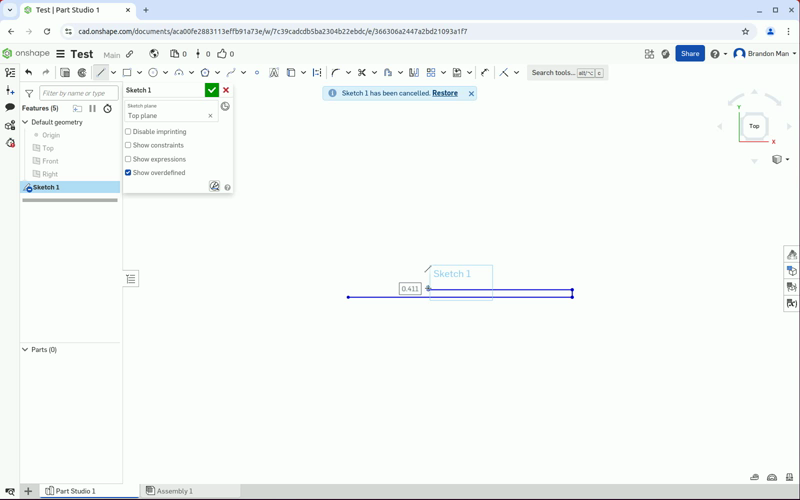
key_up(shift)
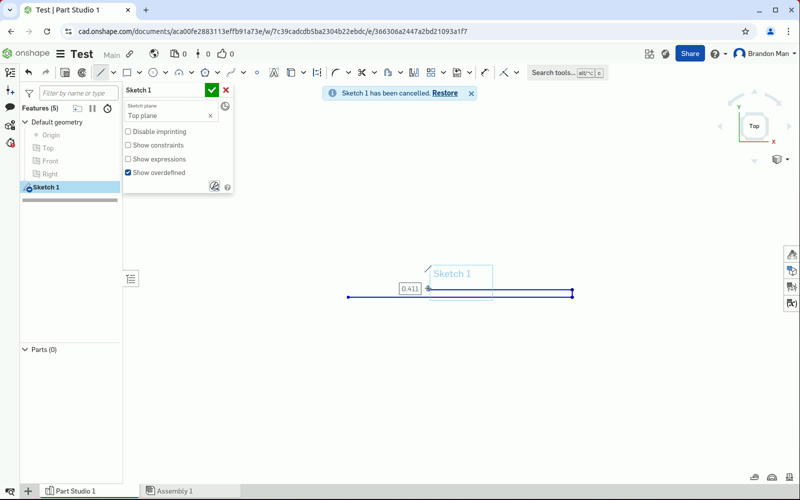
key_down(shift)
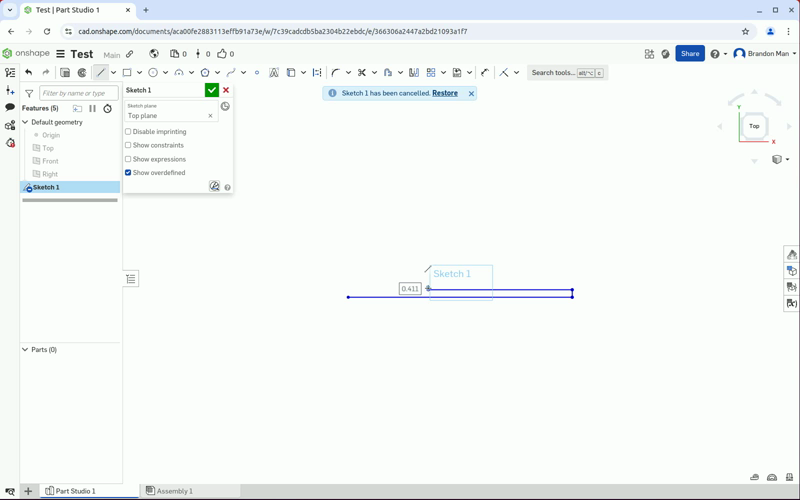
mouse_move(536, 287)
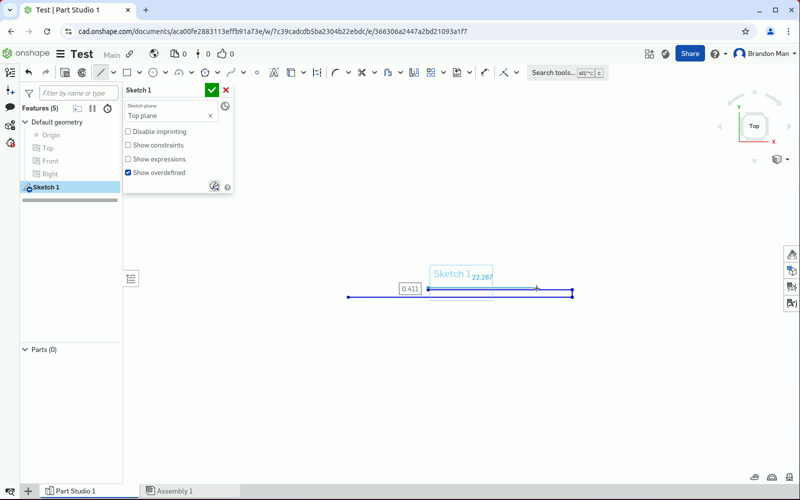
click(536, 287)
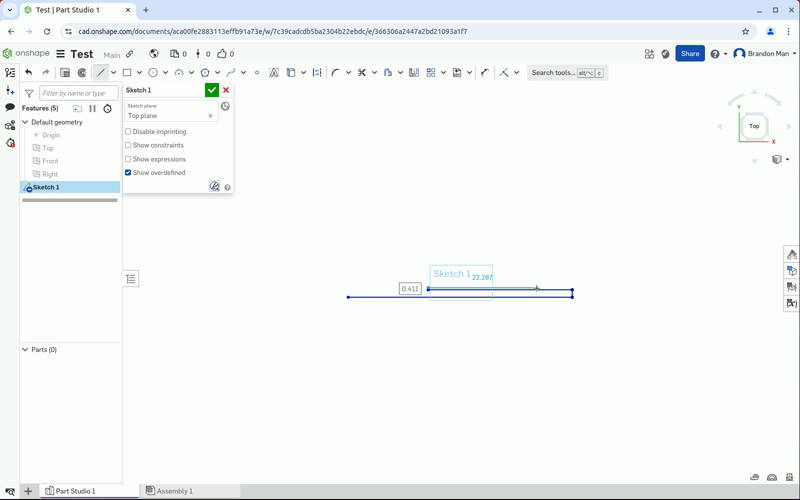
key_up(shift)
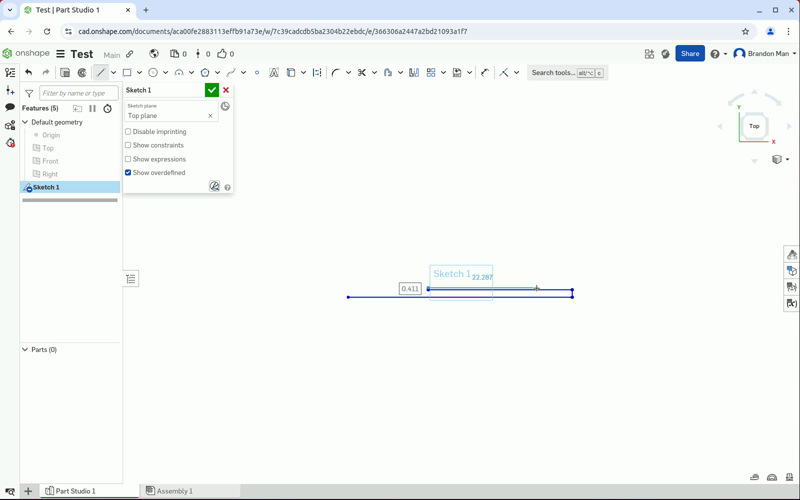
key_down(shift)
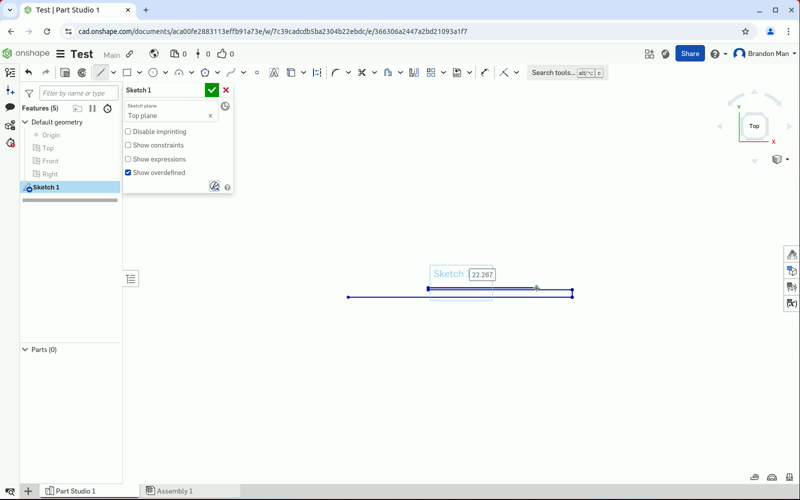
mouse_move(566, 287)
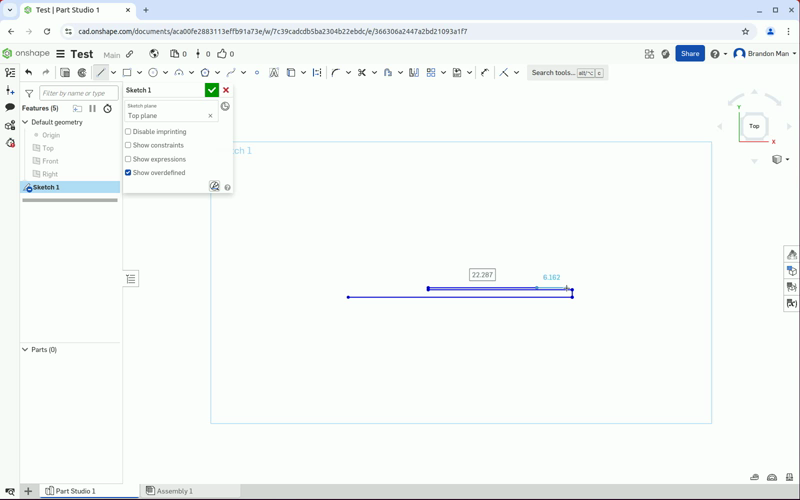
mouse_move(536, 280)
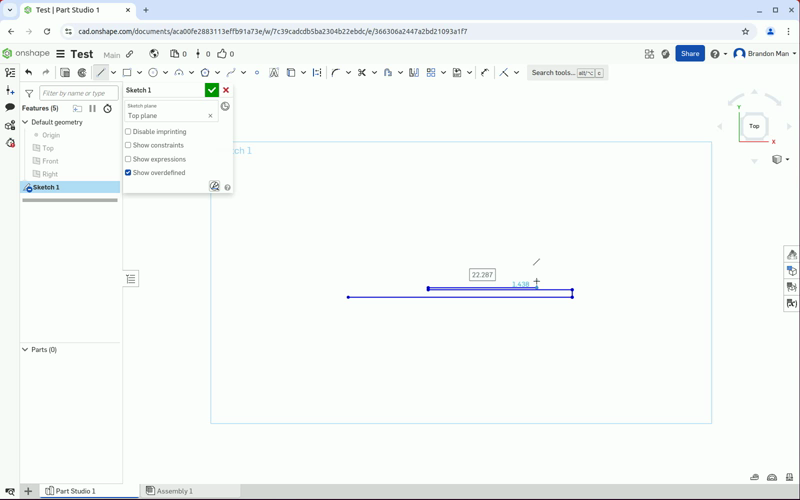
scroll(6)
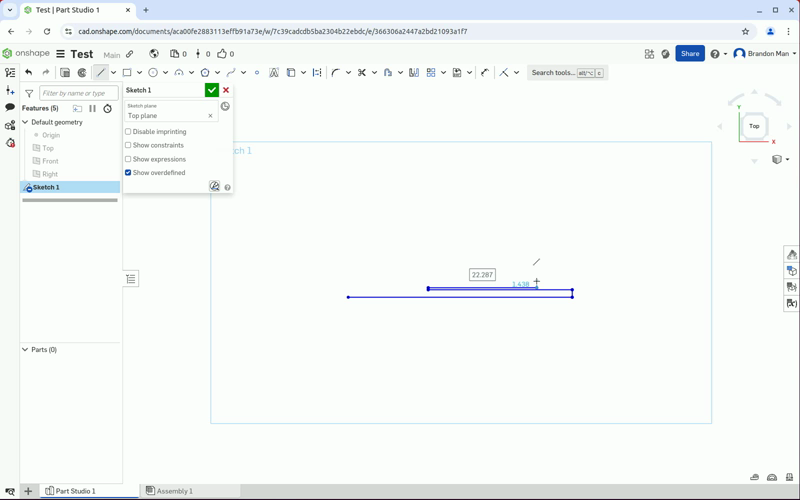
scroll(6)
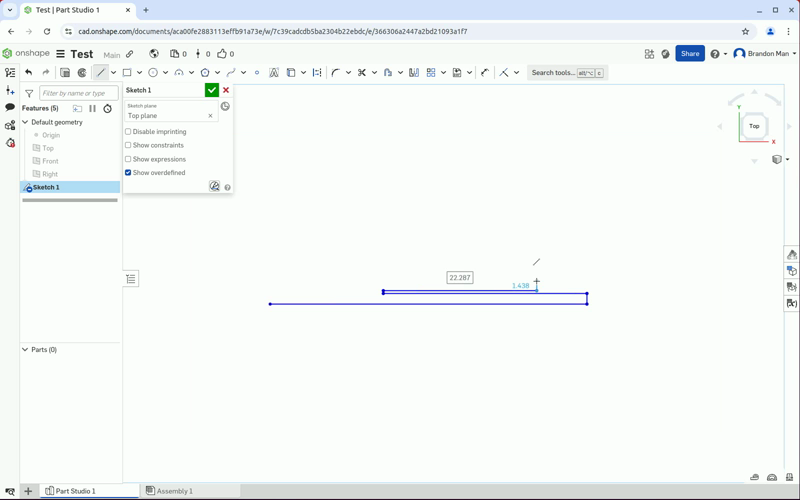
scroll(6)
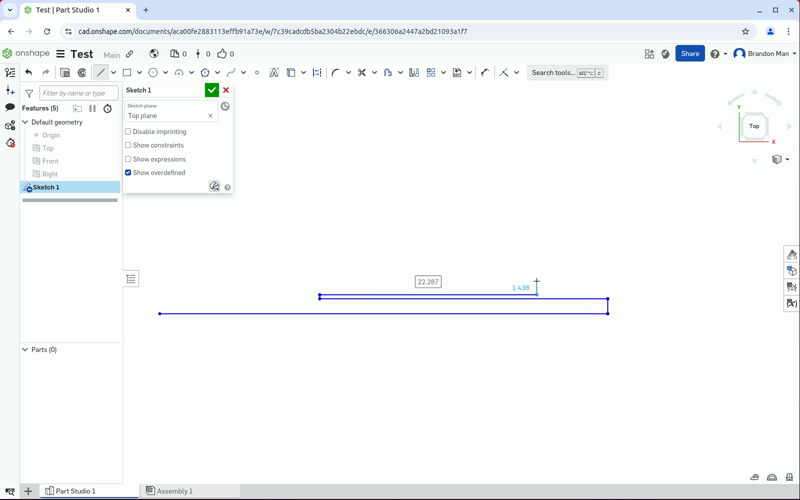
scroll(6)
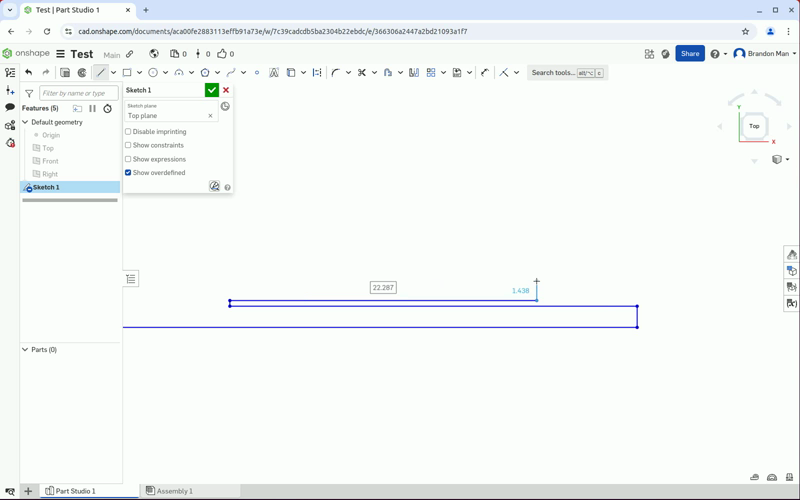
scroll(6)
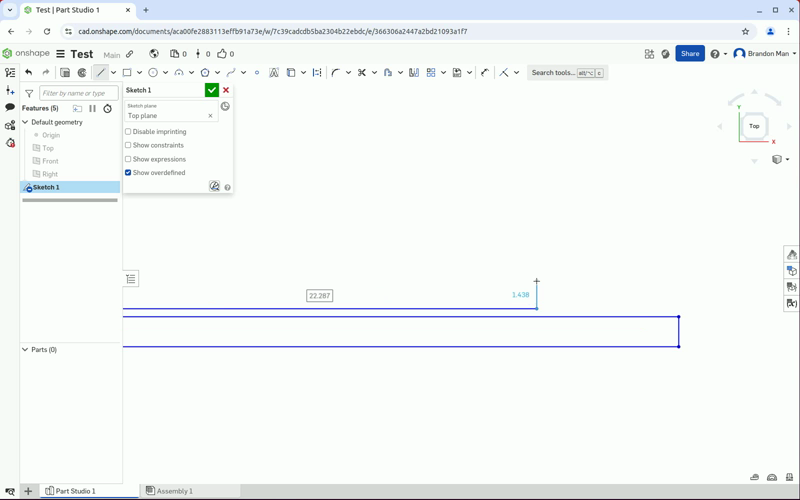
scroll(6)
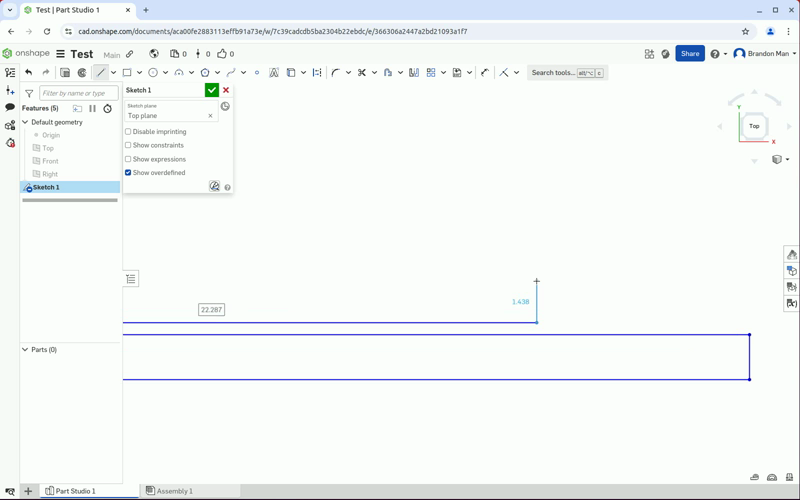
scroll(6)
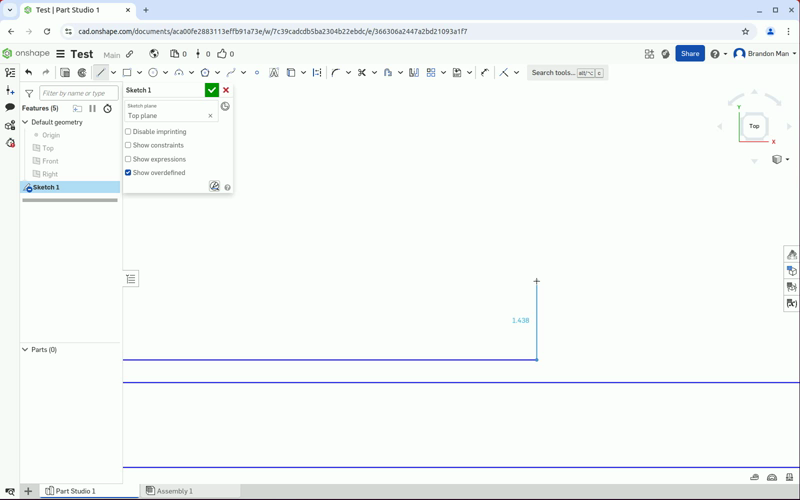
click(536, 280)
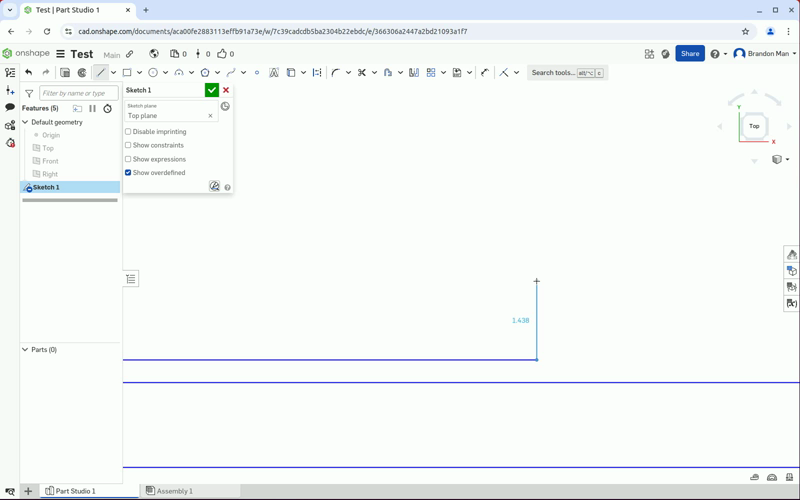
scroll(-6)
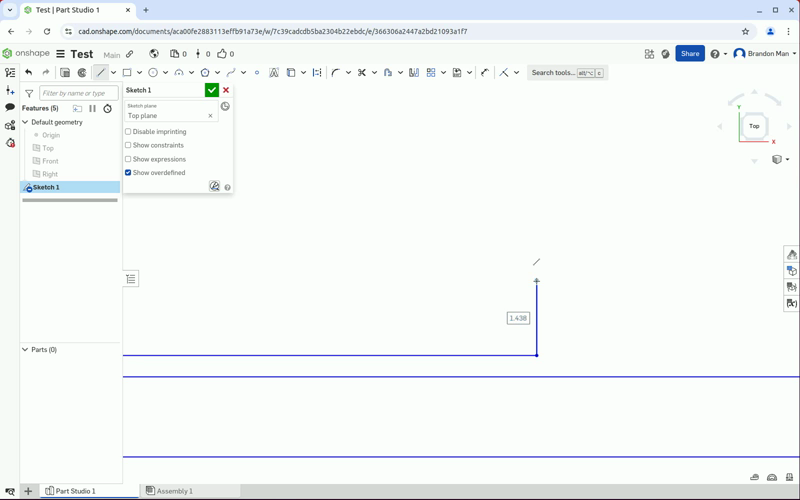
scroll(-6)
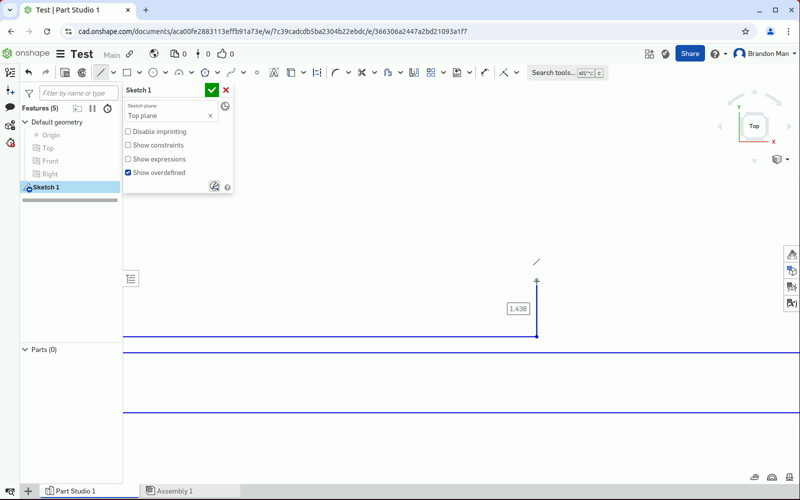
scroll(-6)
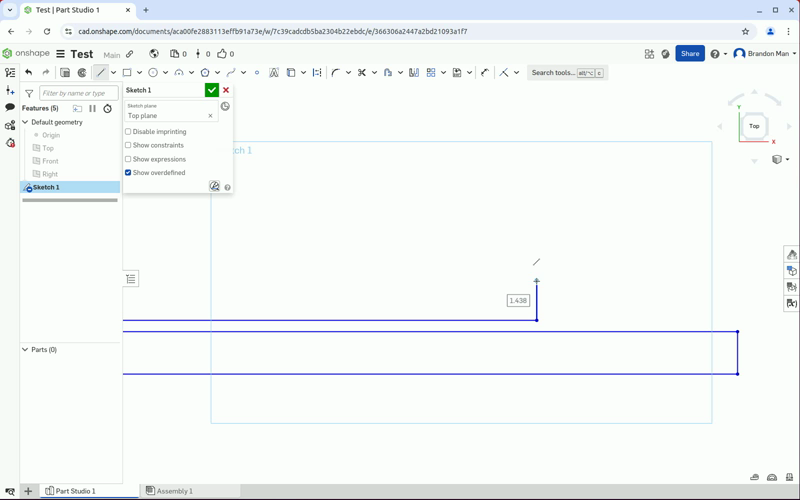
scroll(-6)
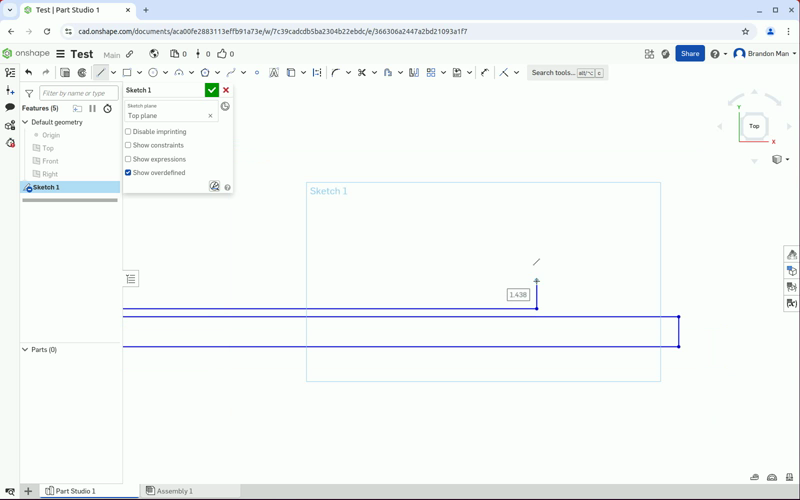
scroll(-6)
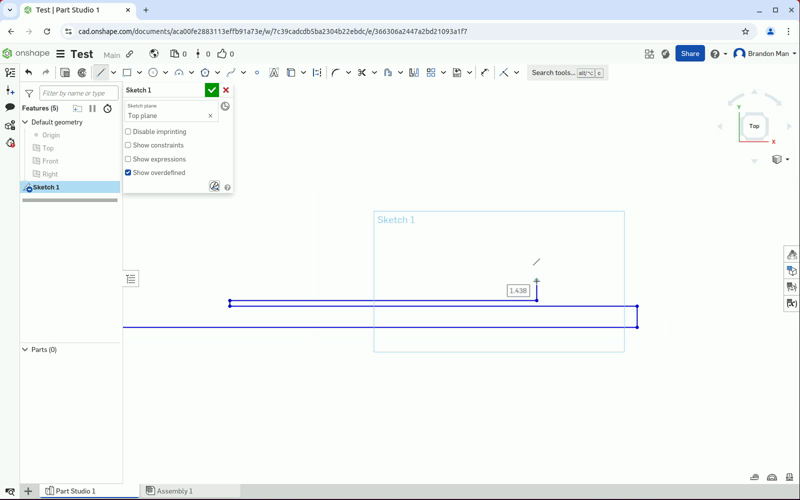
scroll(-6)
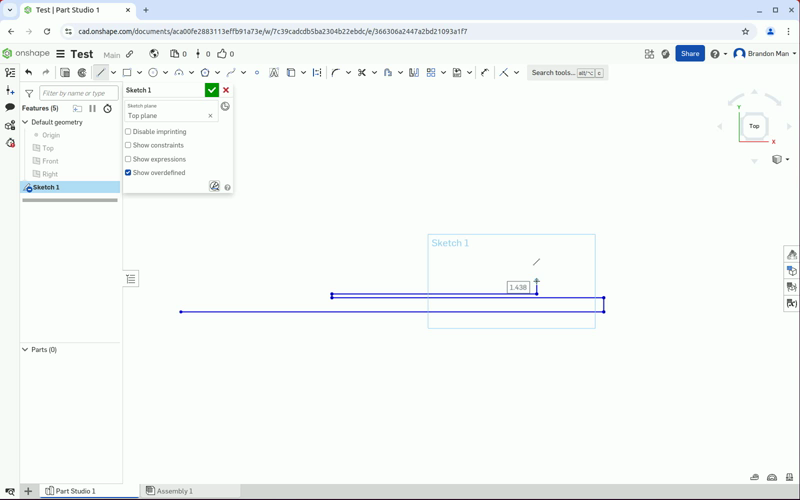
scroll(-6)
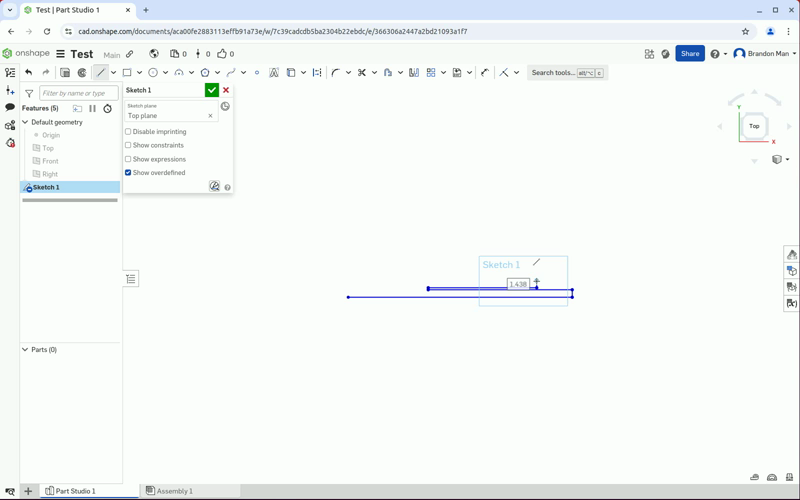
key_up(shift)
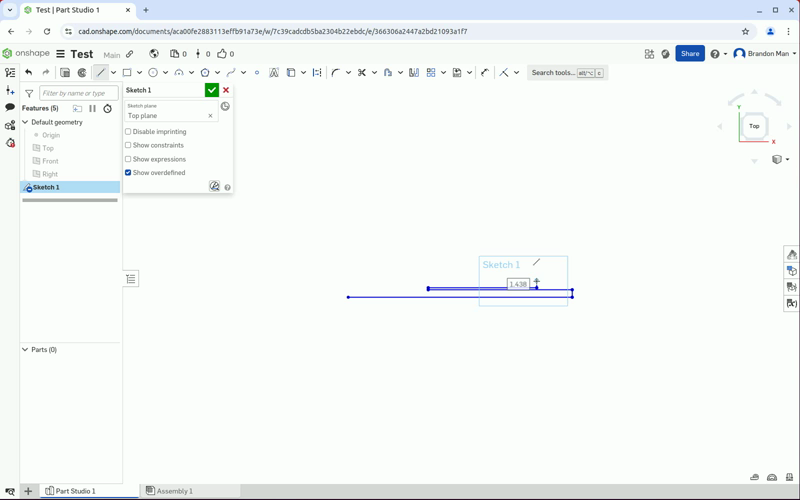
key_down(shift)
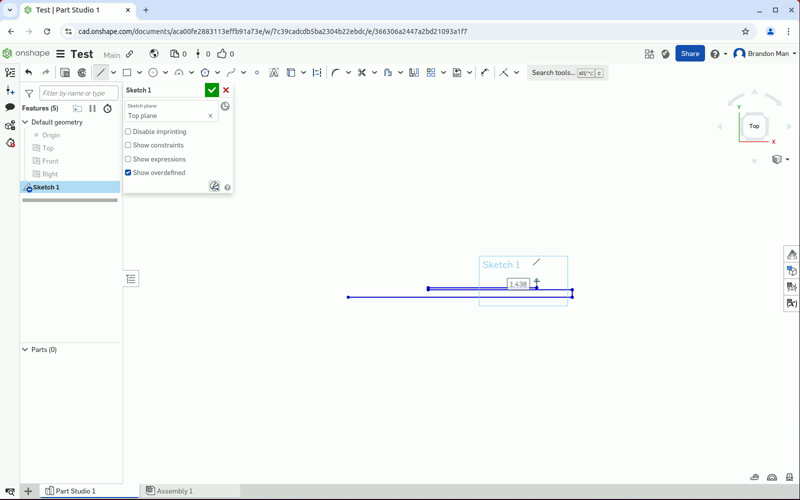
mouse_move(428, 280)
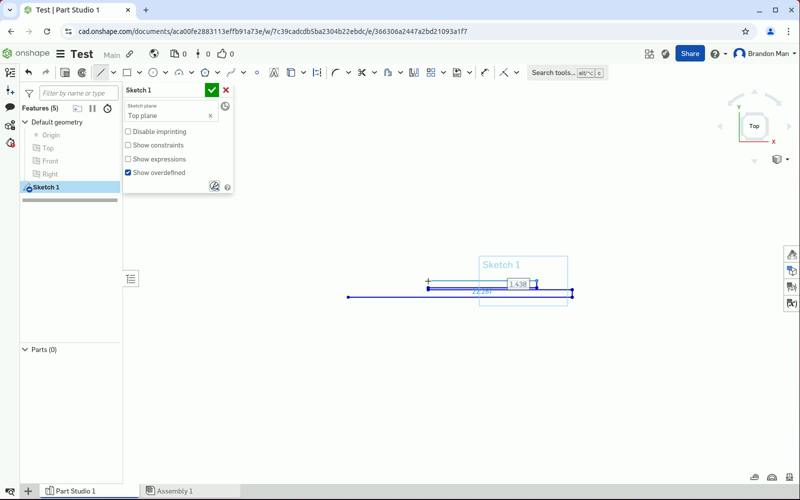
click(428, 280)
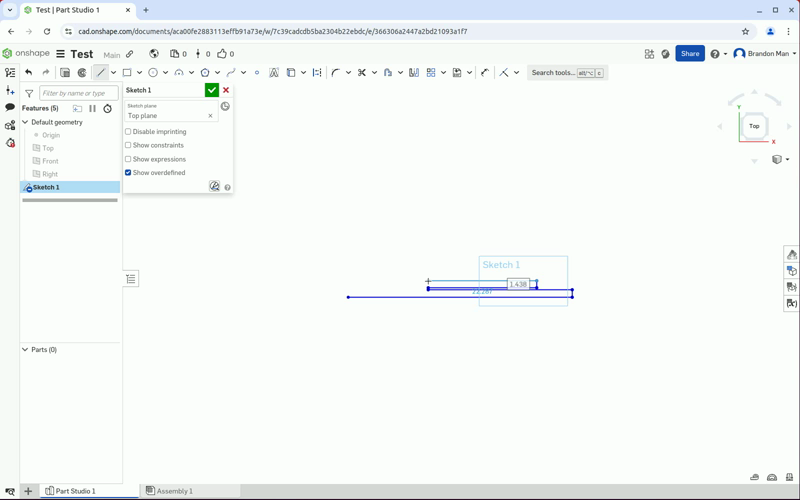
key_up(shift)
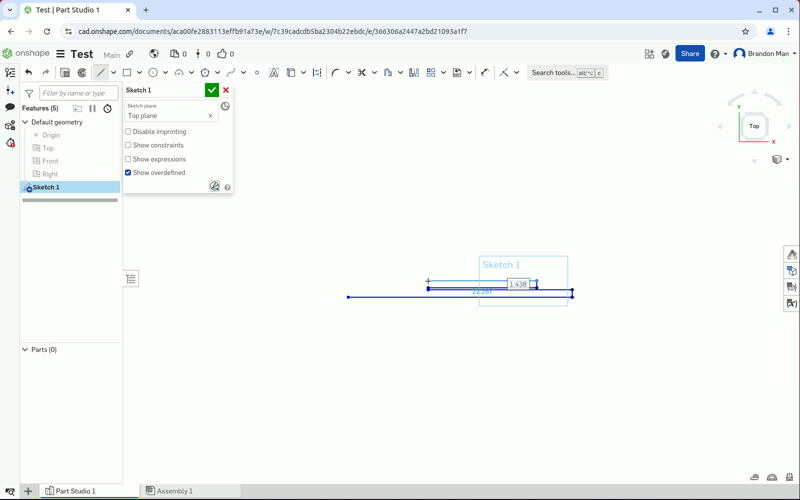
key_down(shift)
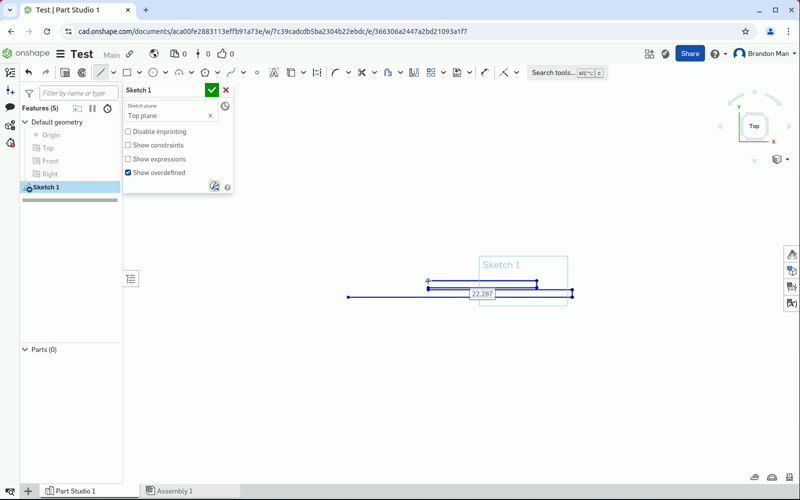
mouse_move(458, 280)
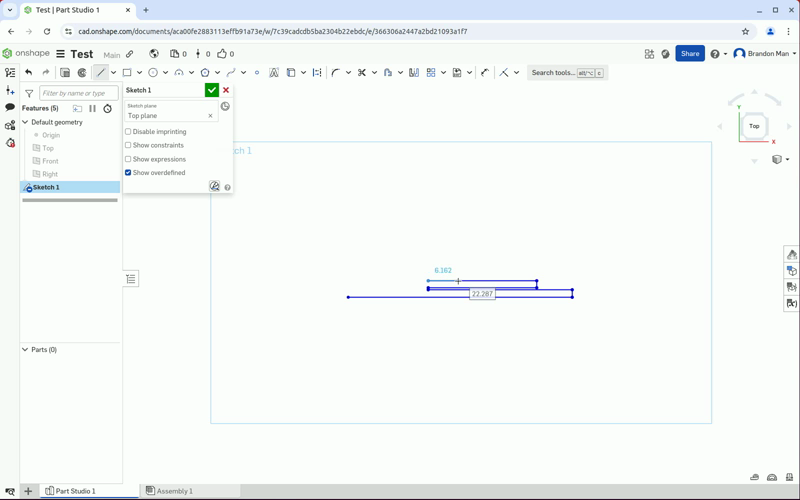
mouse_move(428, 278)
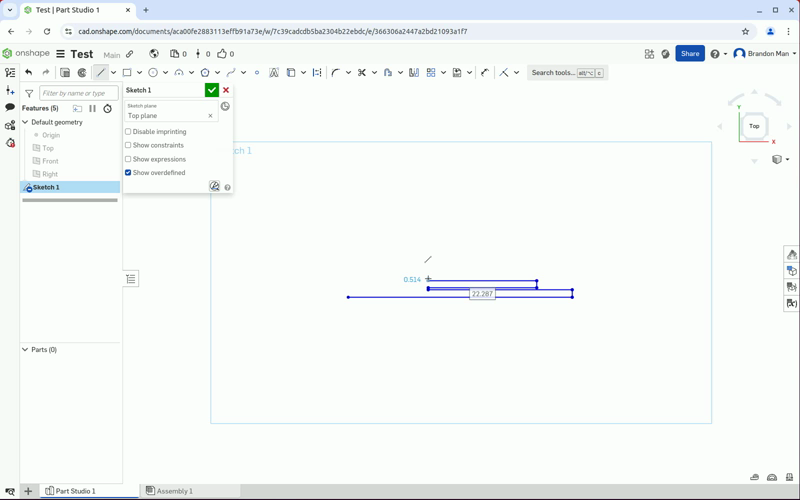
scroll(6)
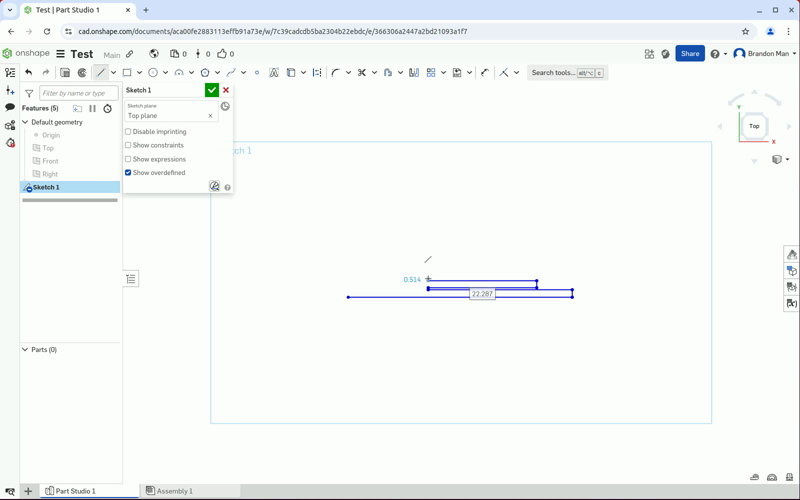
scroll(6)
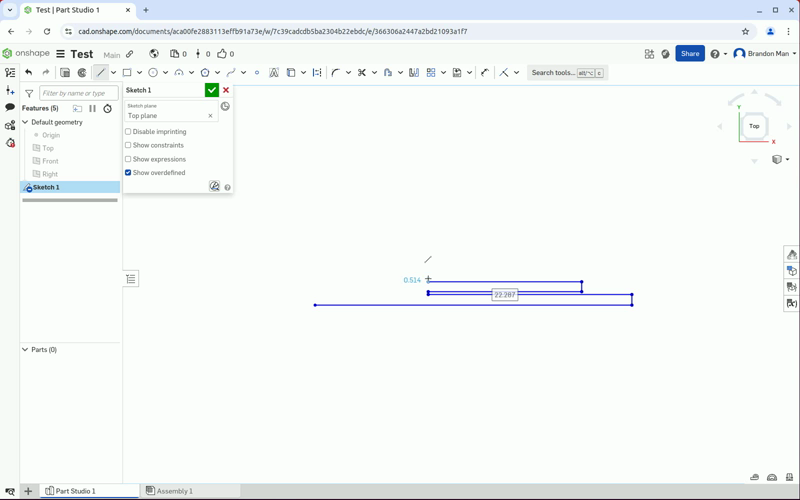
scroll(6)
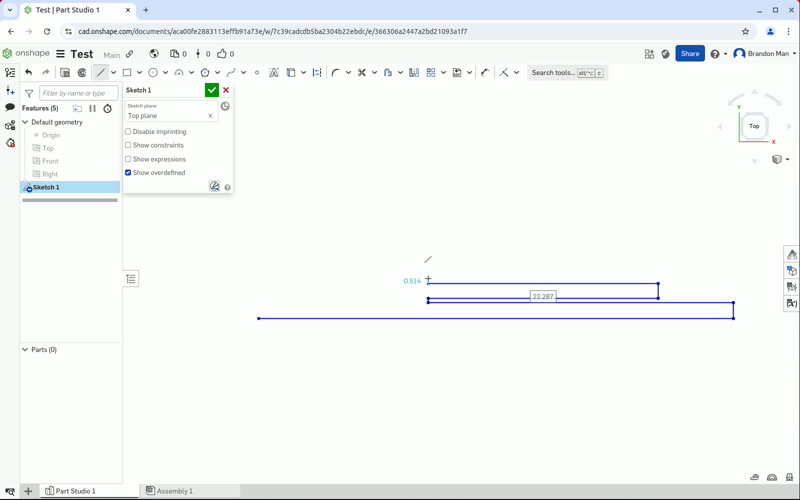
scroll(6)
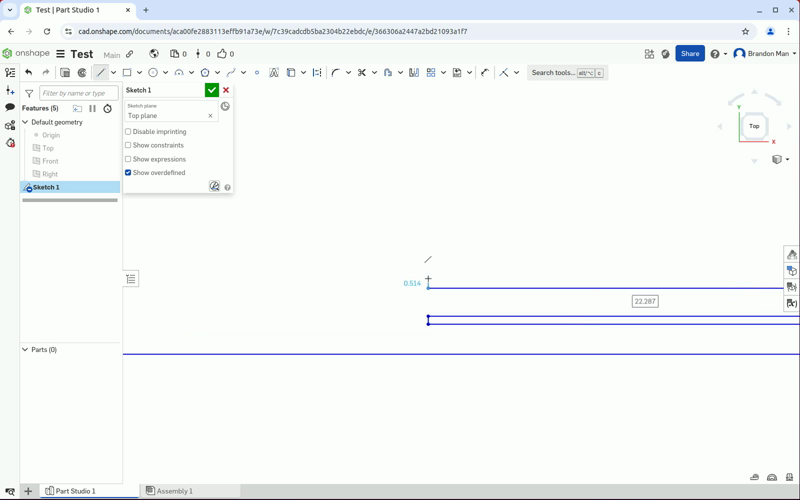
scroll(6)
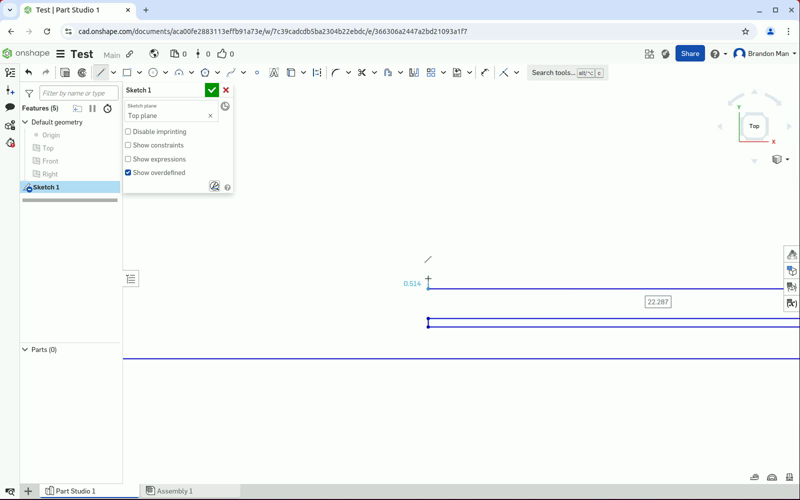
scroll(6)
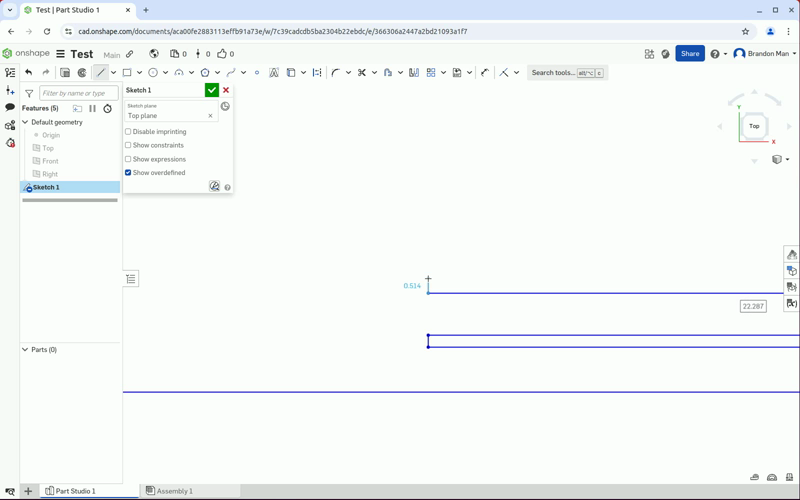
scroll(6)
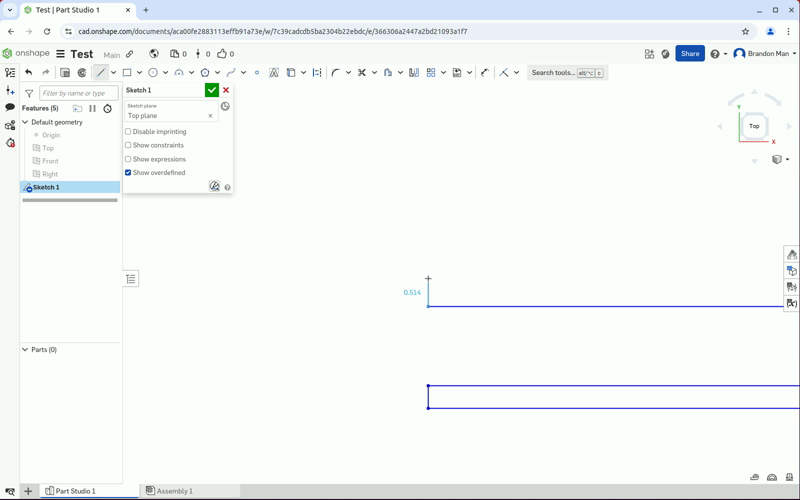
click(428, 278)
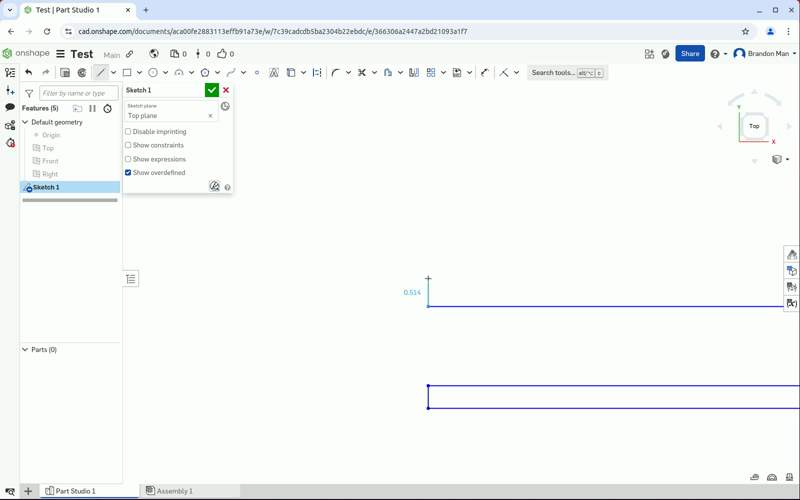
scroll(-6)
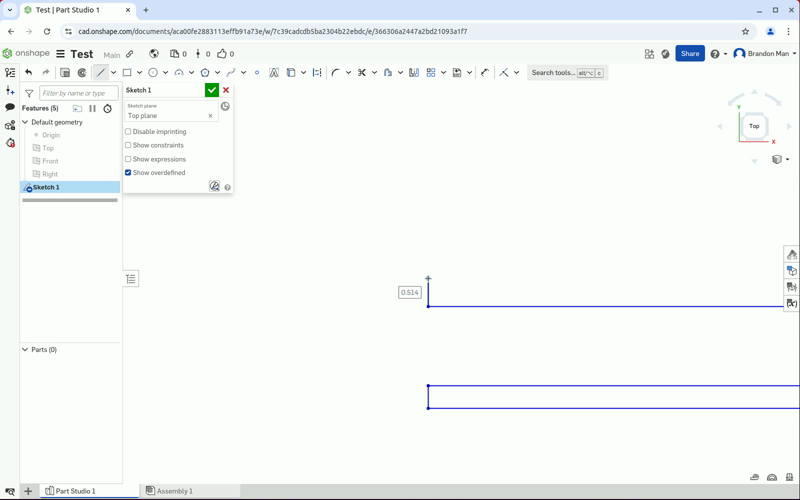
scroll(-6)
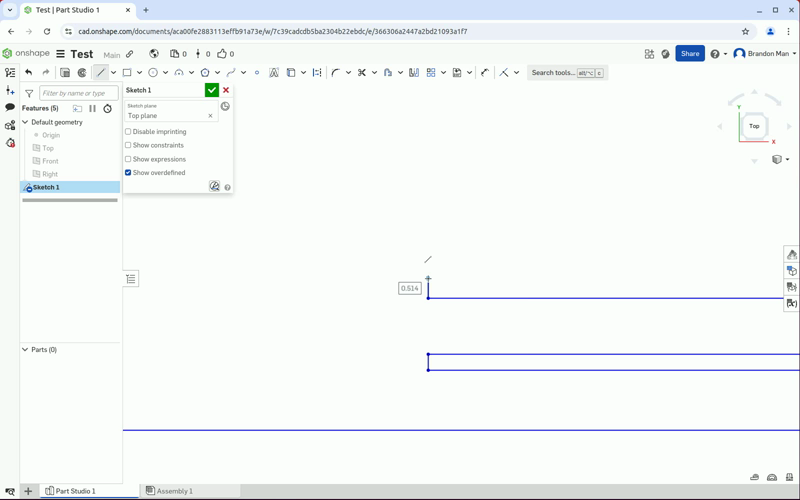
scroll(-6)
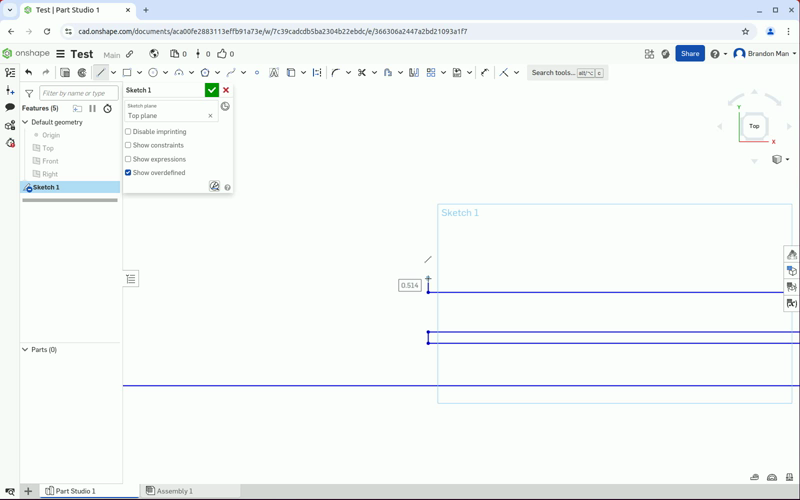
scroll(-6)
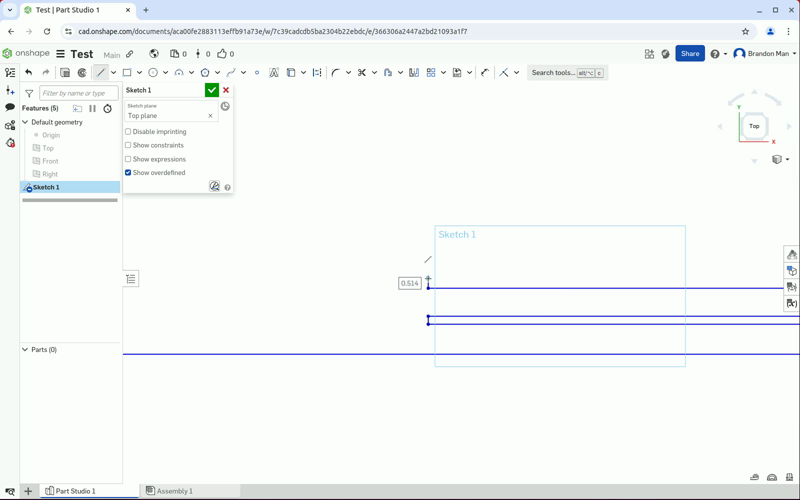
scroll(-6)
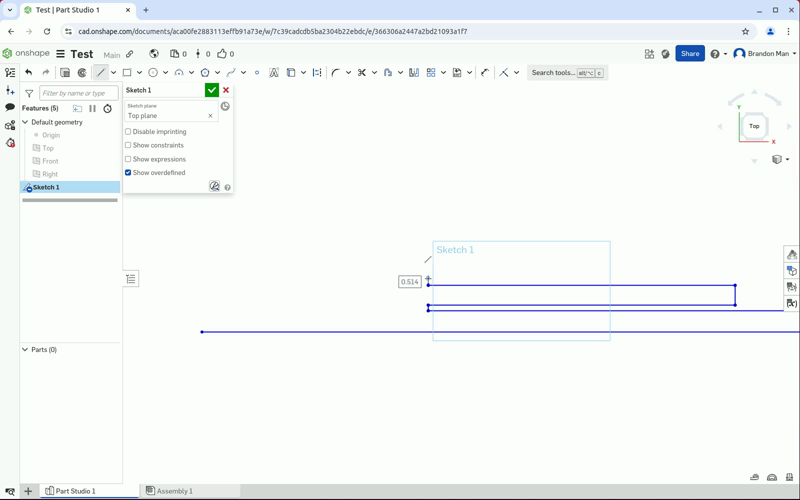
scroll(-6)
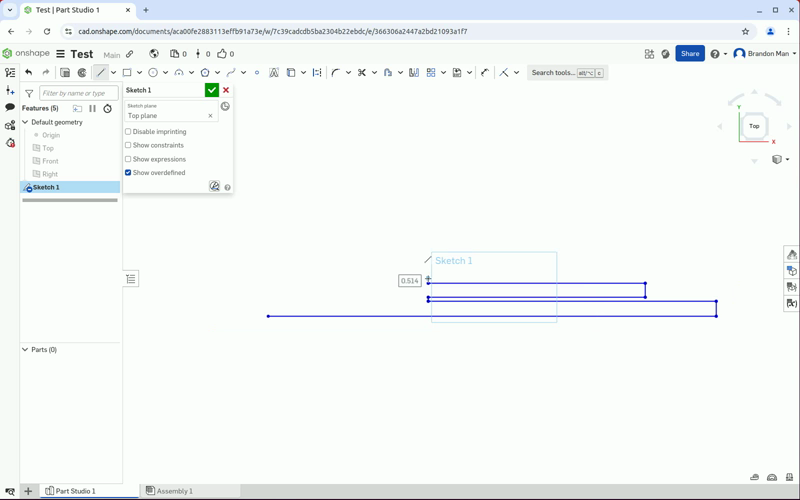
scroll(-6)
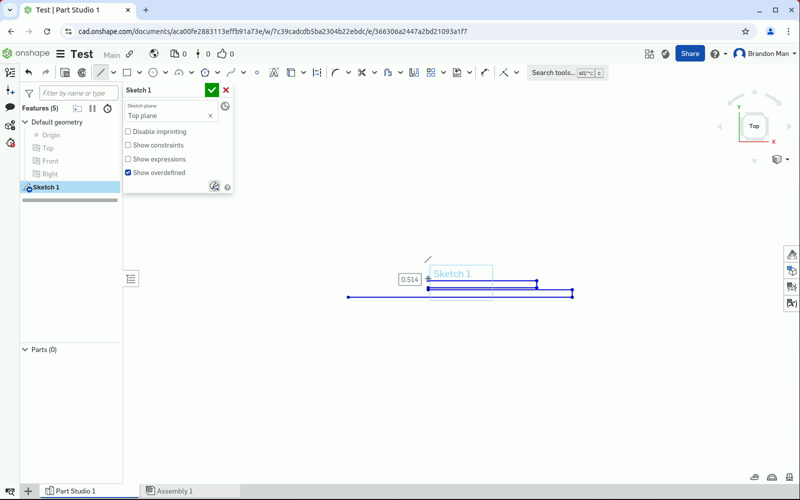
key_up(shift)
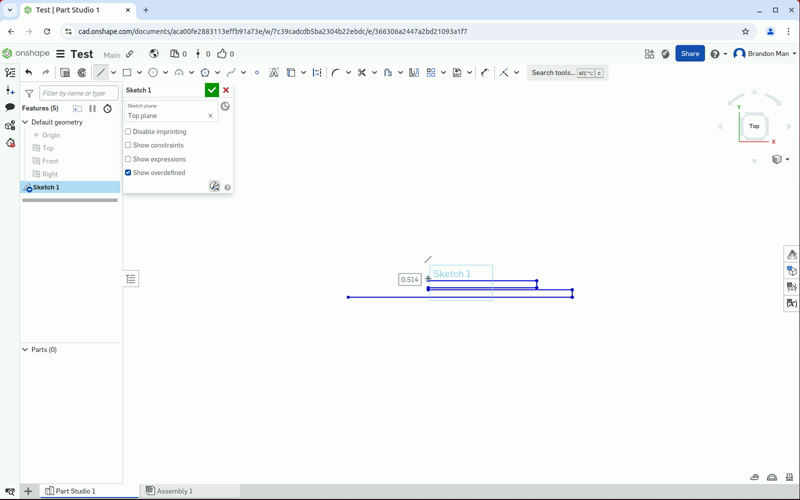
key_down(shift)
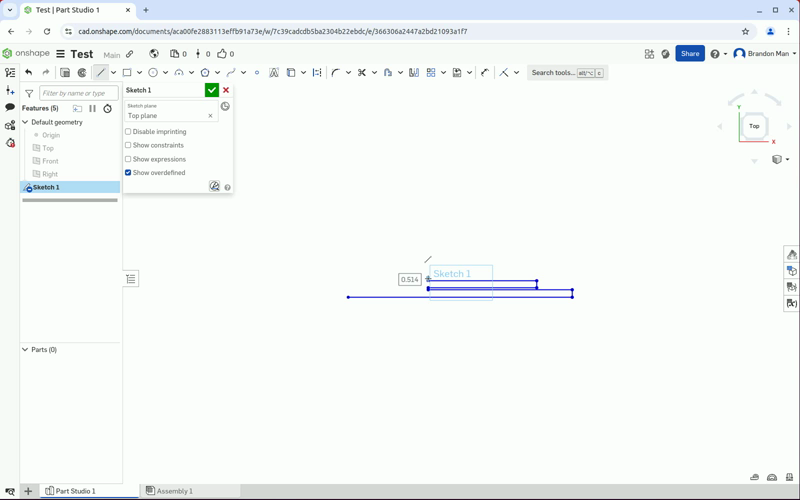
mouse_move(572, 278)
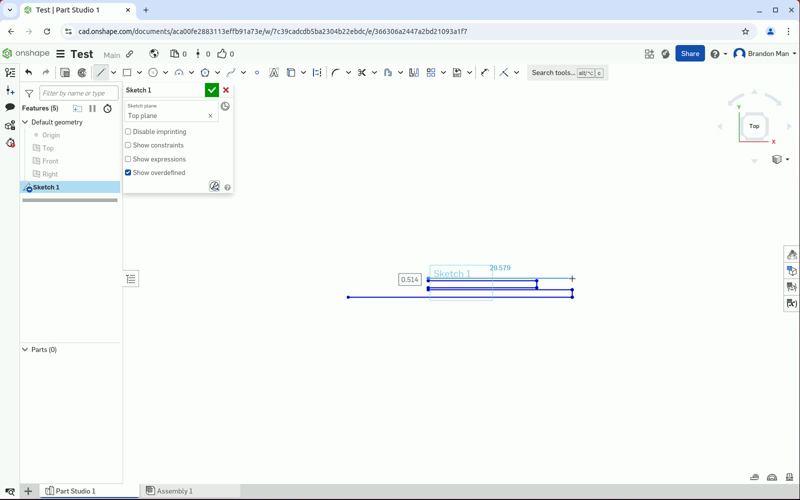
click(572, 278)
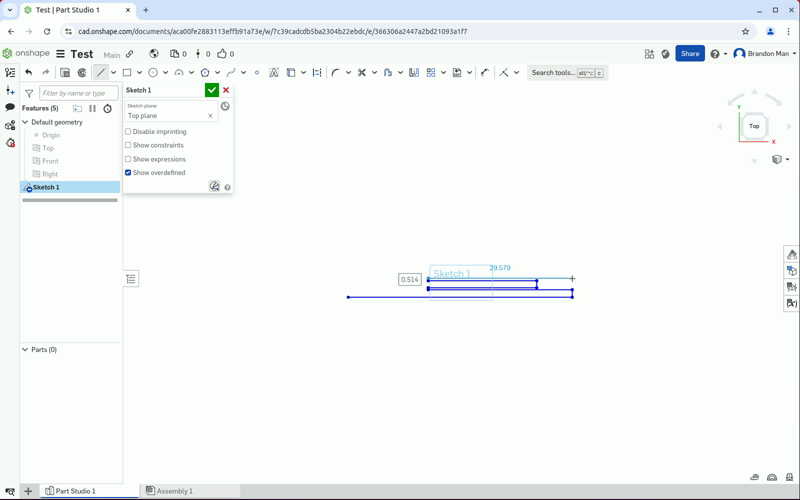
key_up(shift)
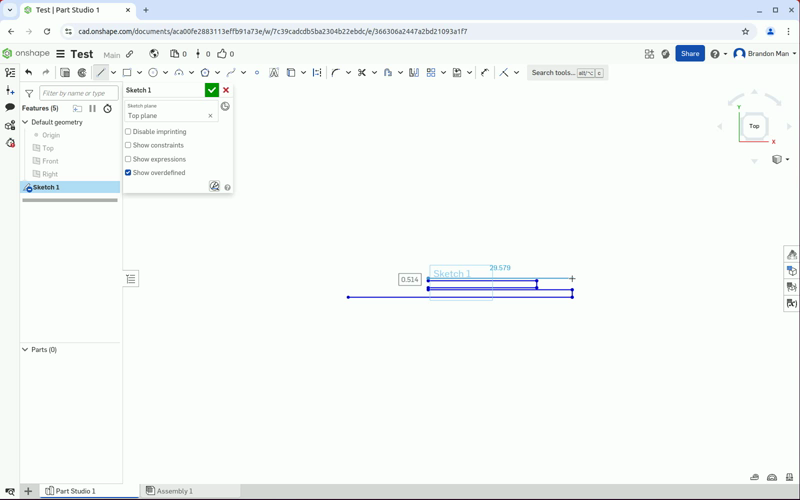
key_down(shift)
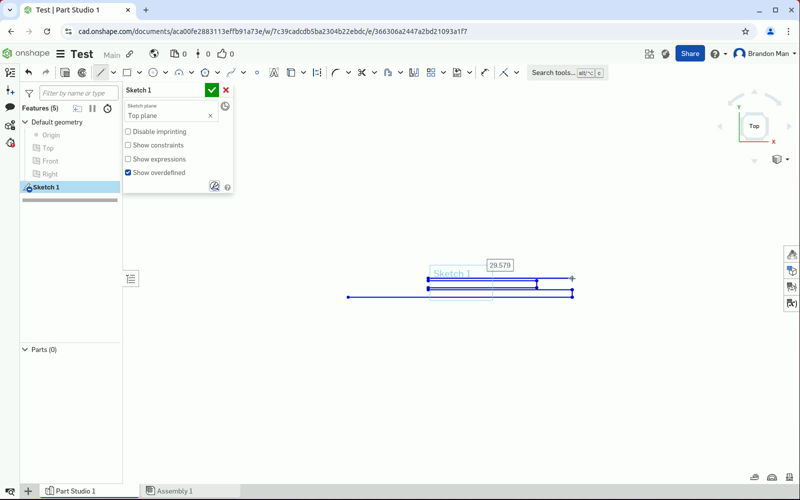
mouse_move(589, 278)
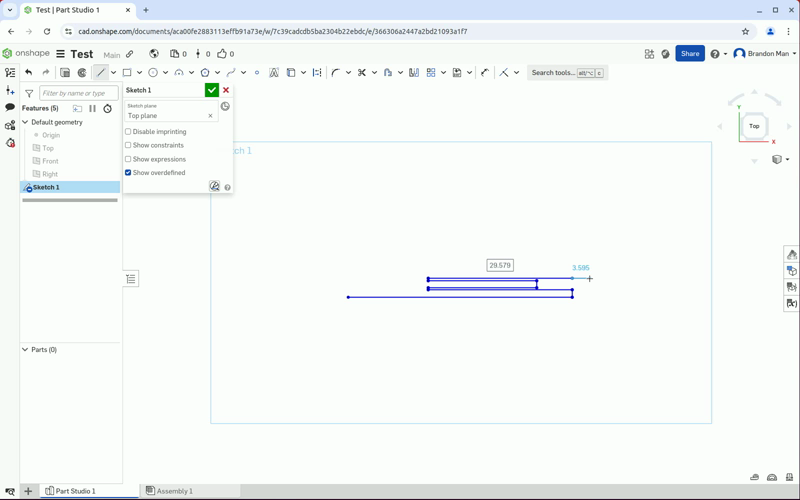
mouse_move(572, 271)
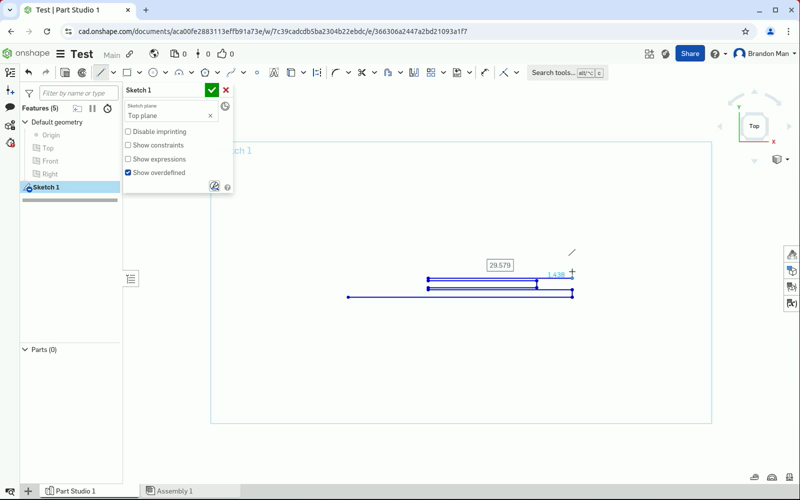
scroll(6)
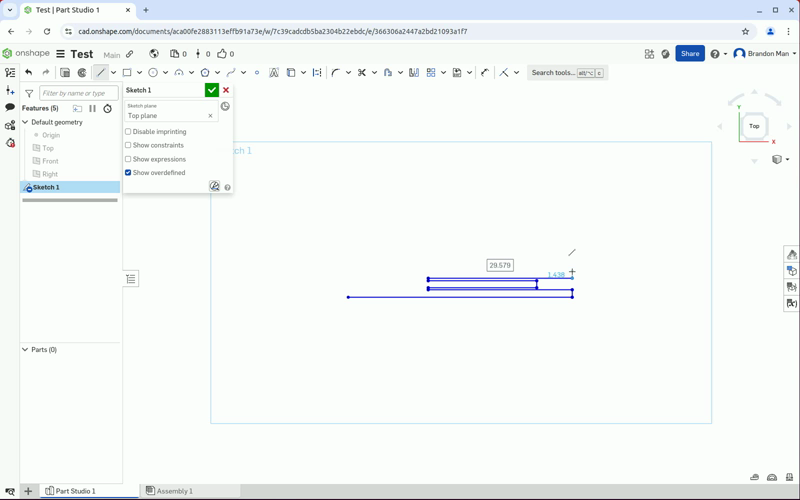
scroll(6)
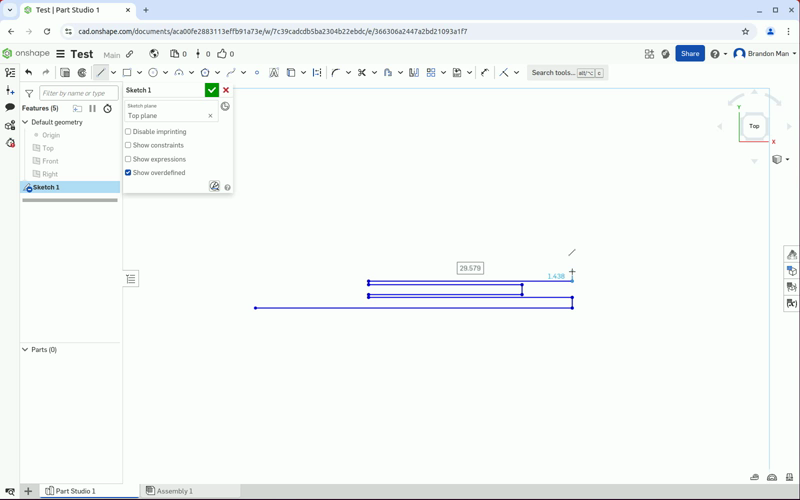
scroll(6)
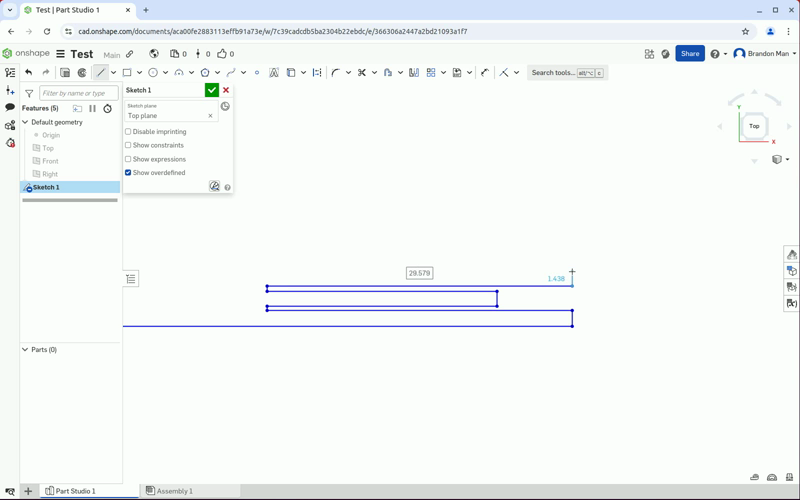
scroll(6)
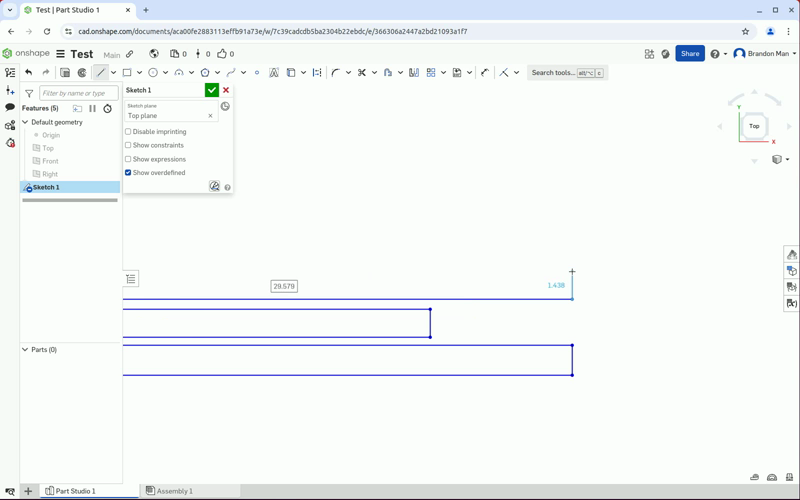
scroll(6)
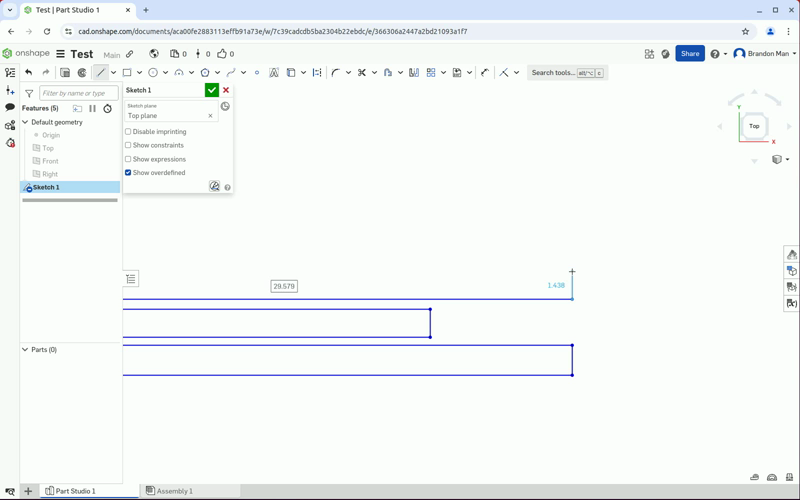
scroll(6)
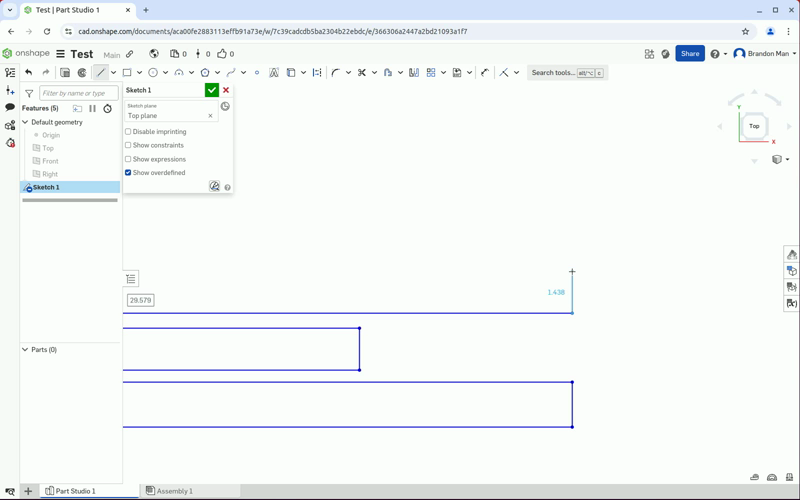
scroll(6)
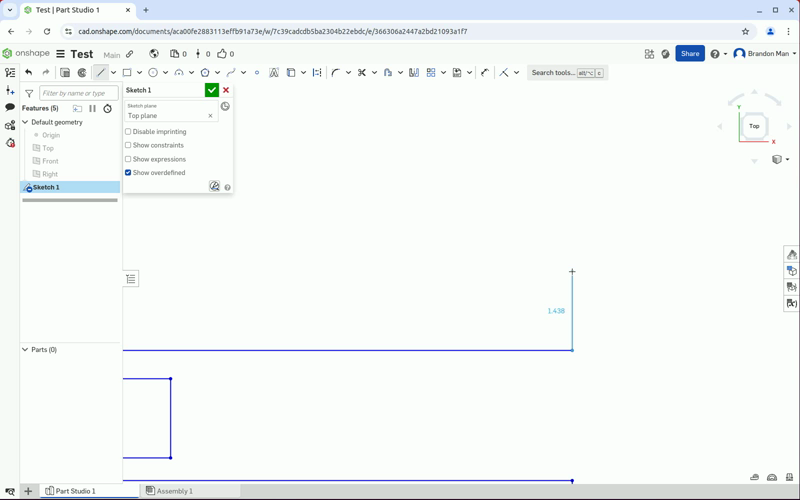
click(572, 271)
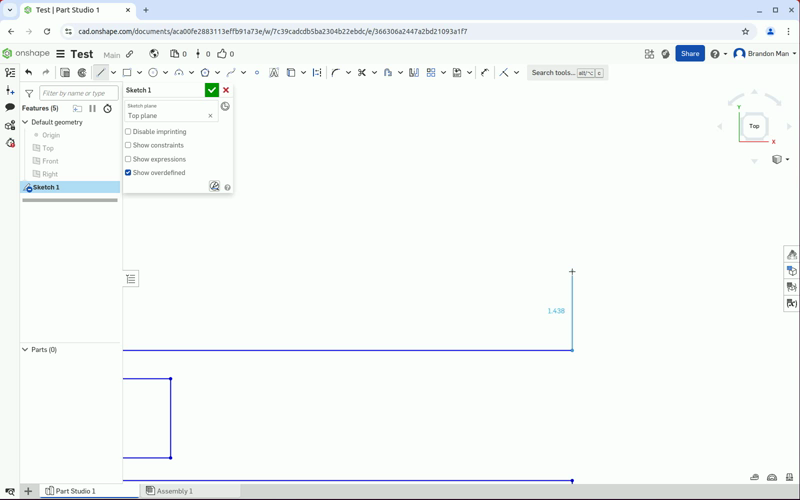
scroll(-6)
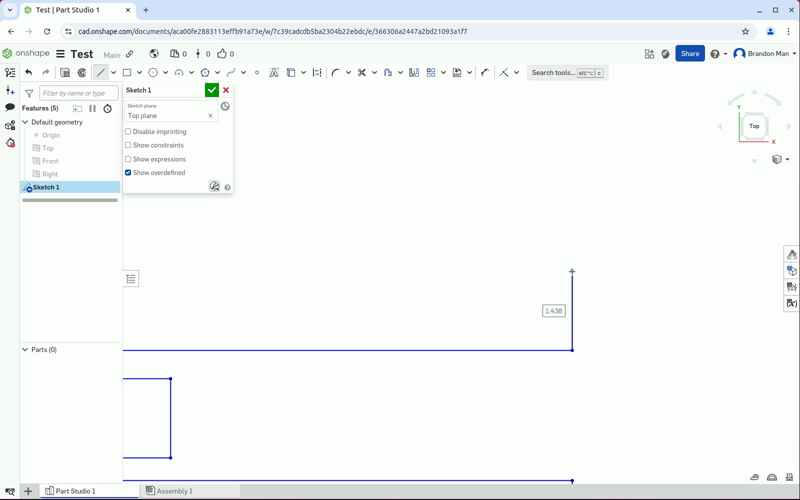
scroll(-6)
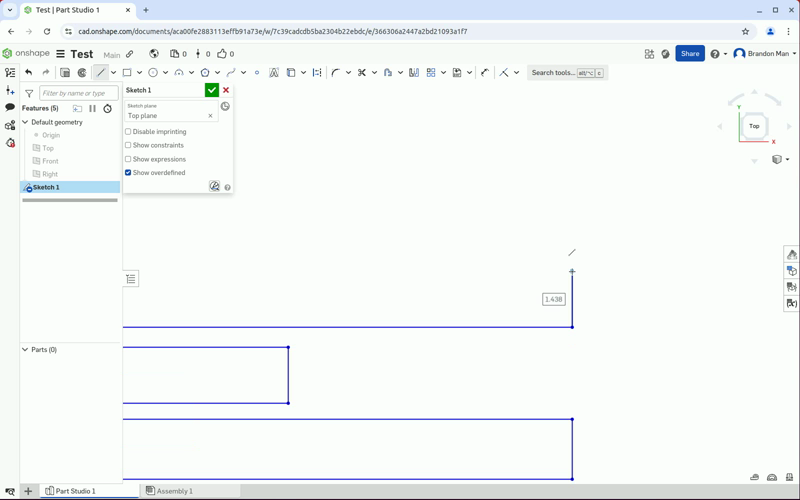
scroll(-6)
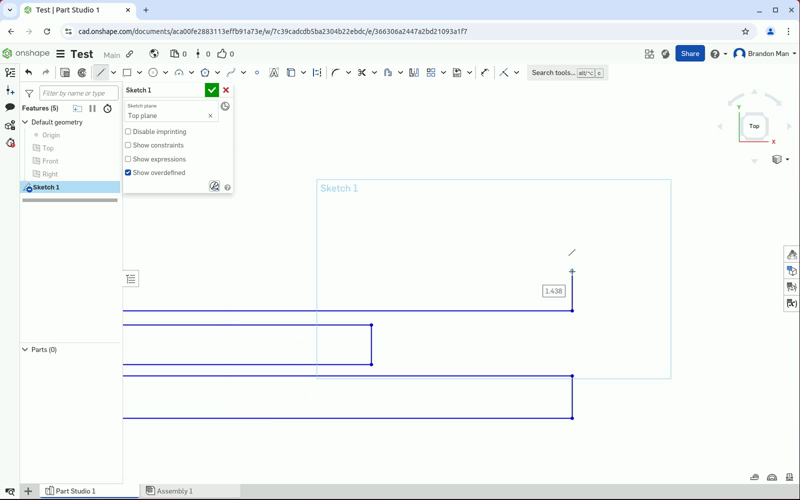
scroll(-6)
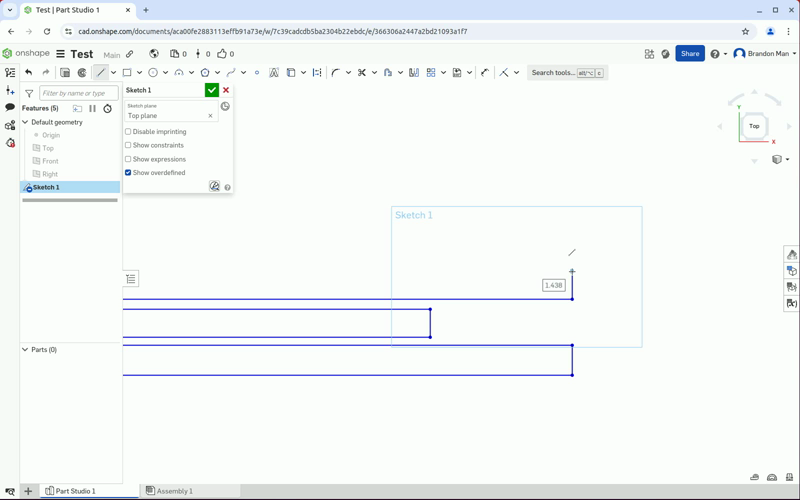
scroll(-6)
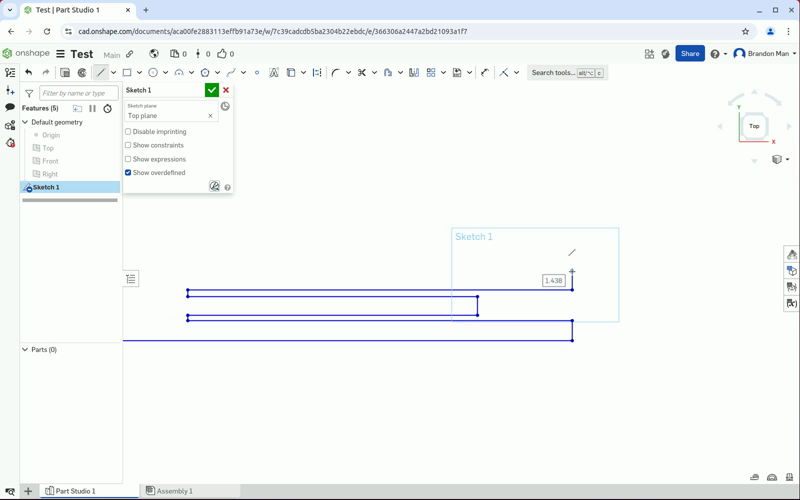
scroll(-6)
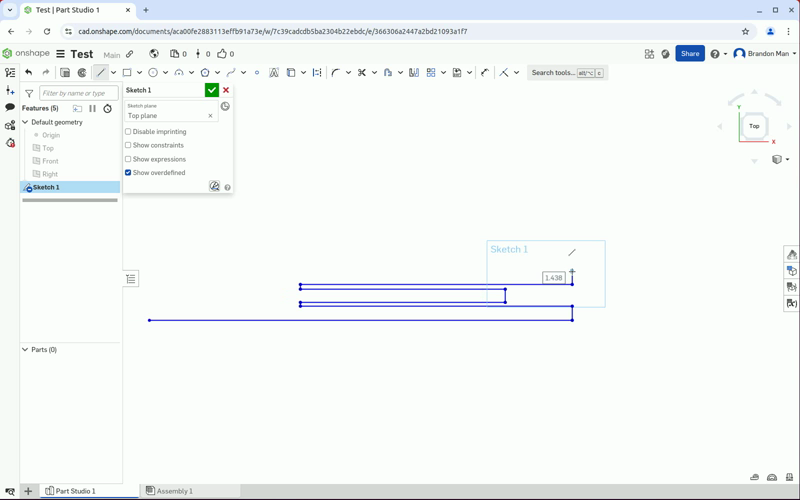
scroll(-6)
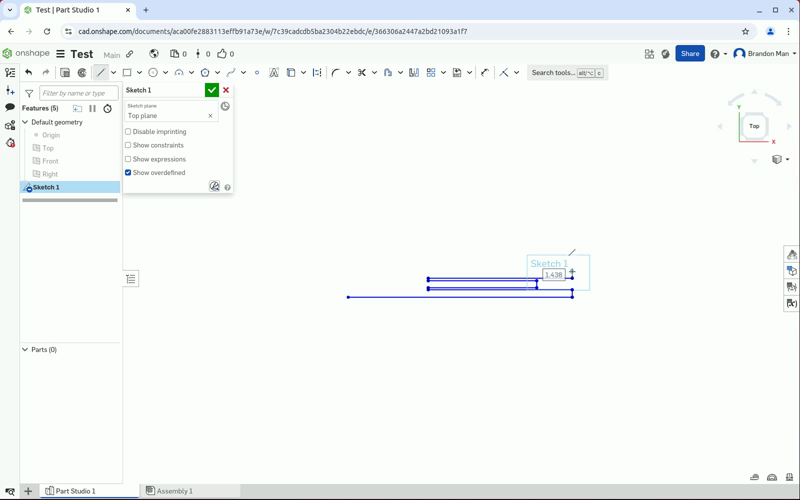
key_up(shift)
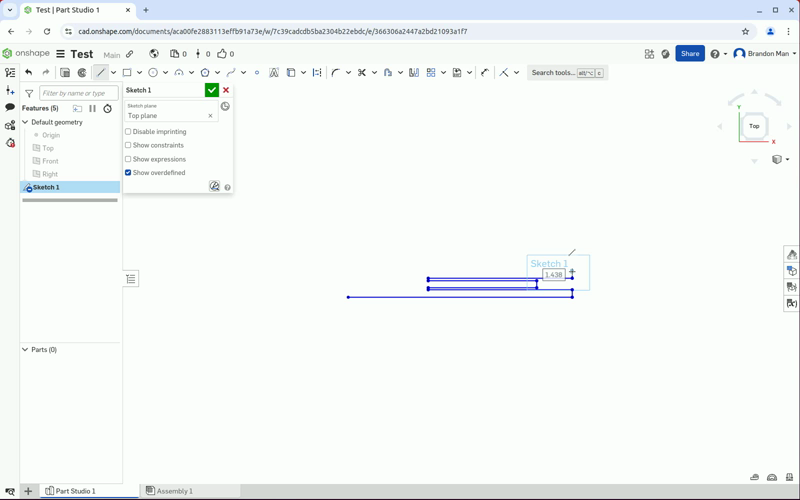
key_down(shift)
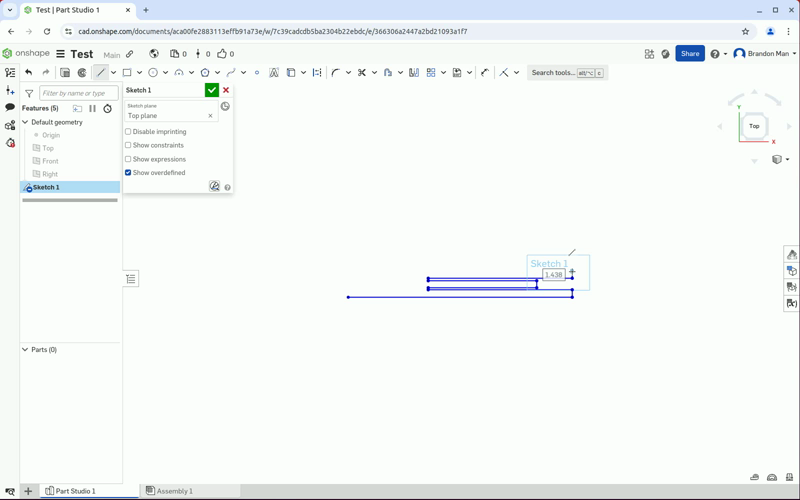
mouse_move(348, 271)
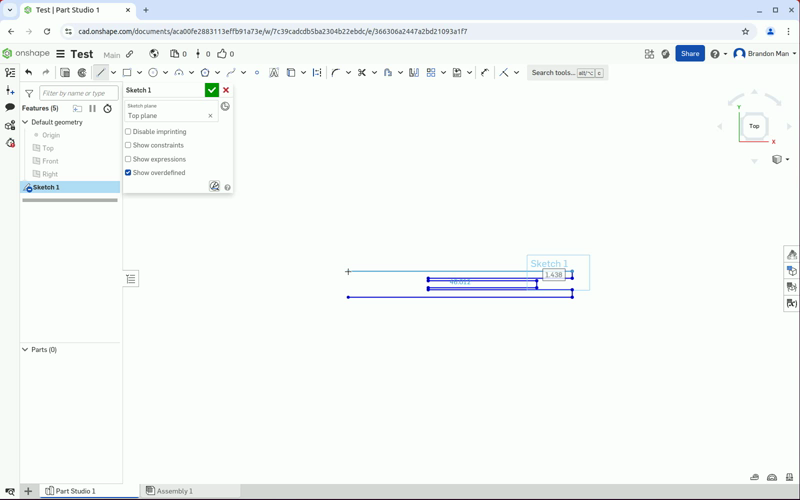
click(348, 271)
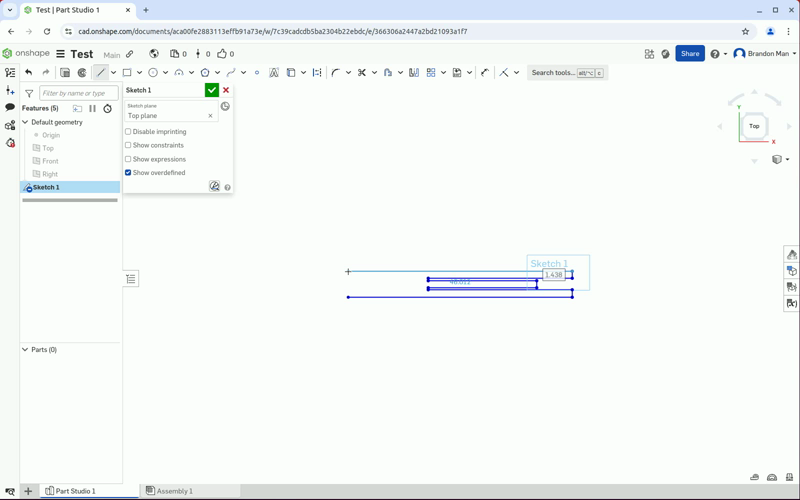
key_up(shift)
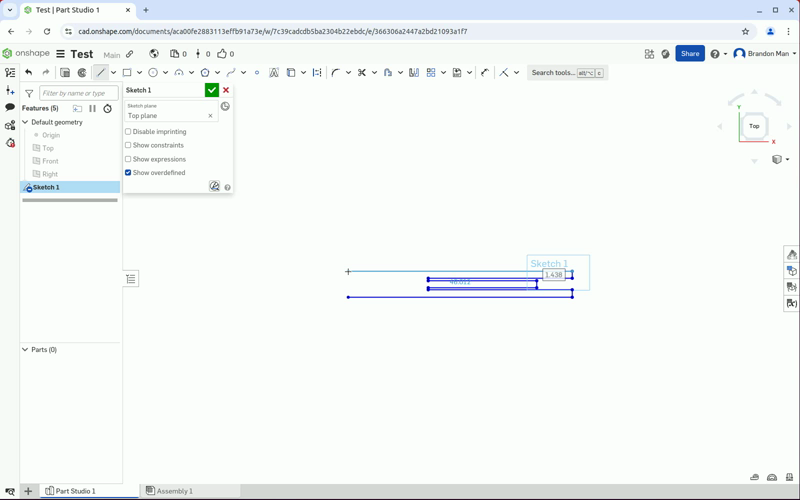
mouse_move(378, 271)
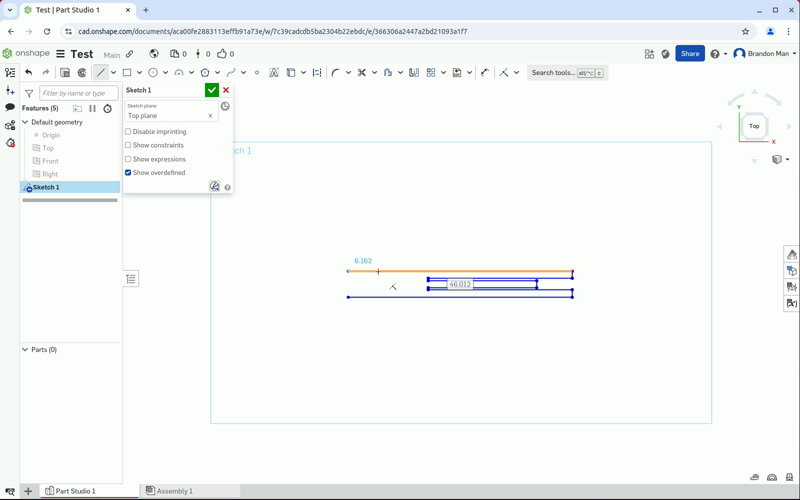
key_down(shift)
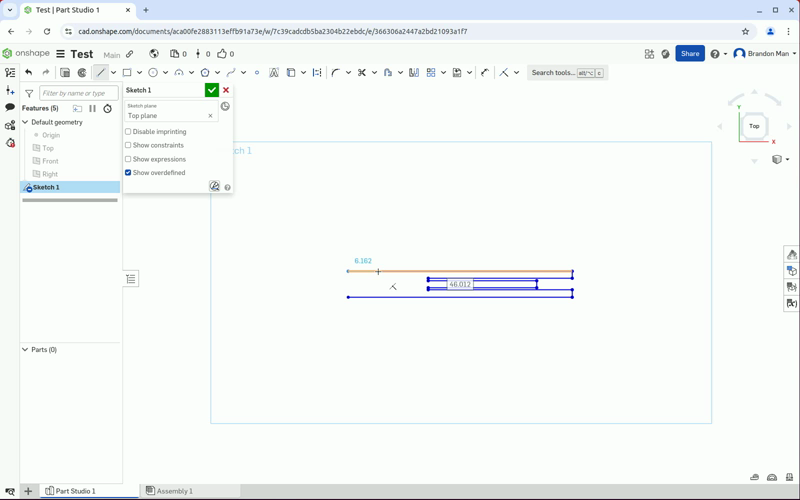
mouse_move(348, 297)
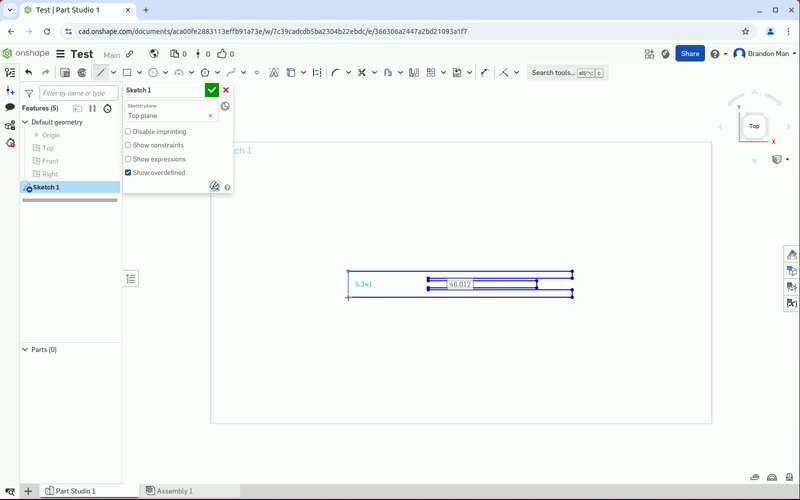
key_up(shift)
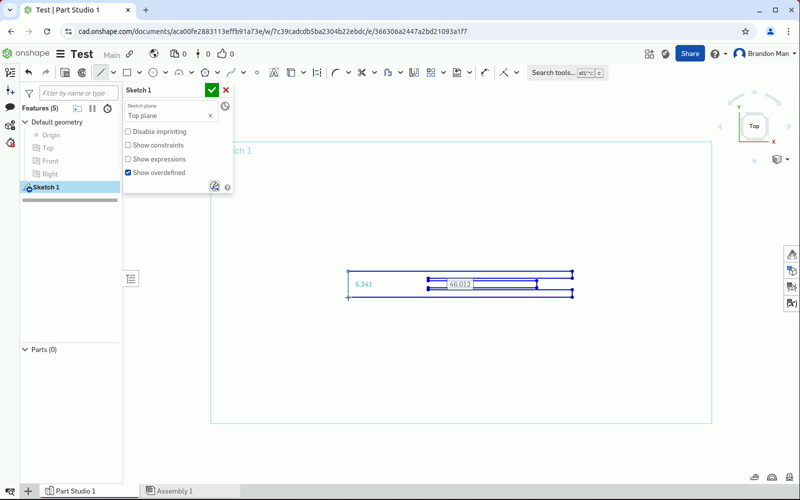
click(348, 297)
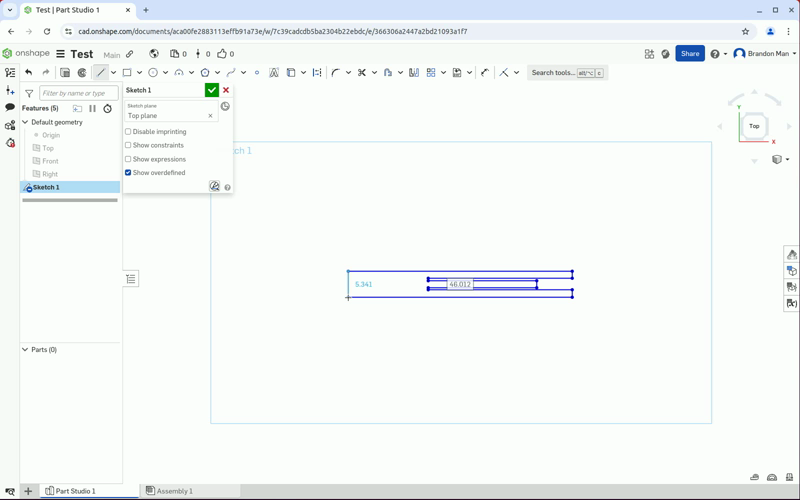
key(esc)
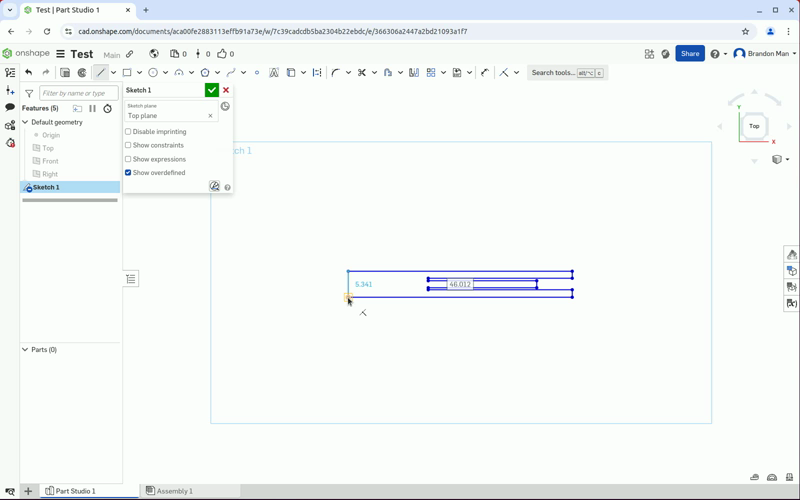
mouse_move(356, 291)
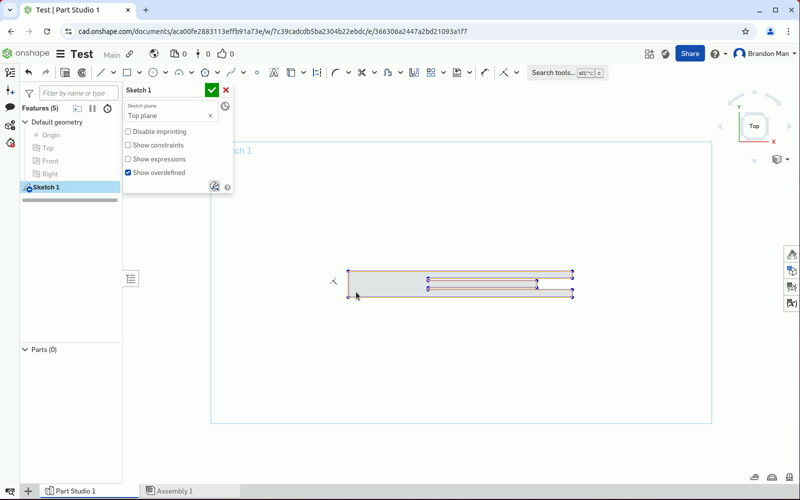
click(356, 291)
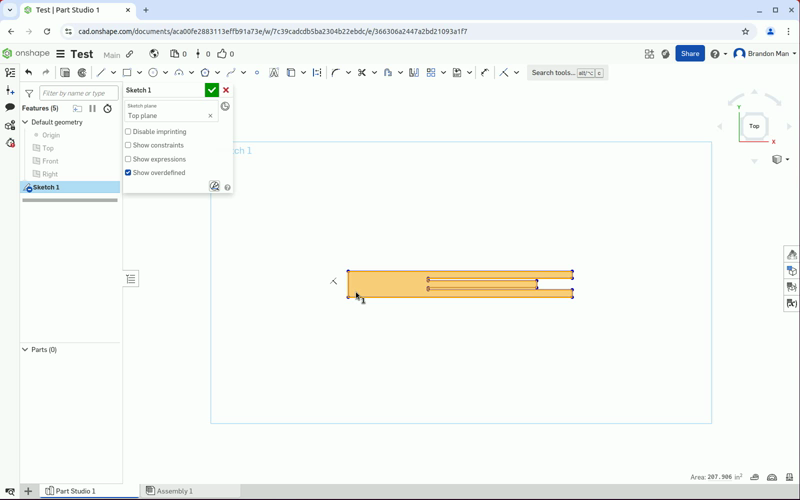
mouse_move(73, 352)
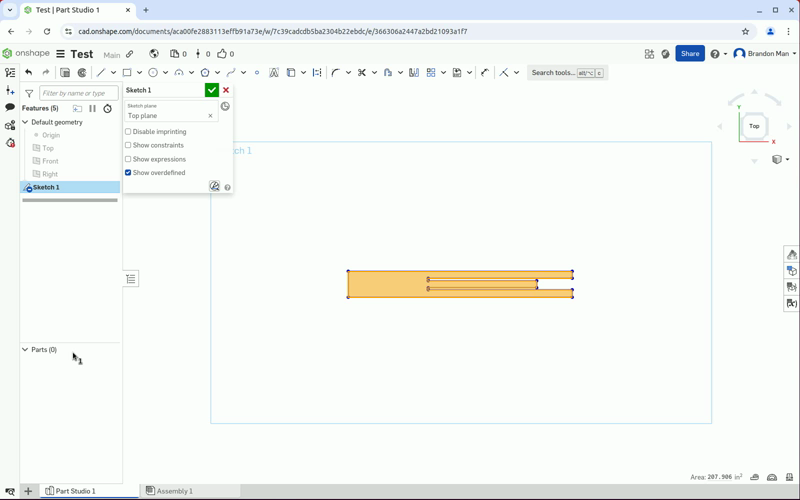
key(shift+y)
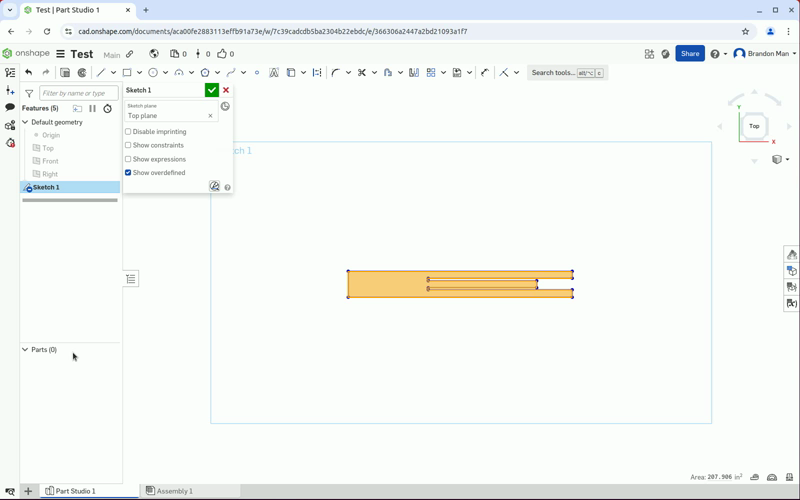
key(shift+e)
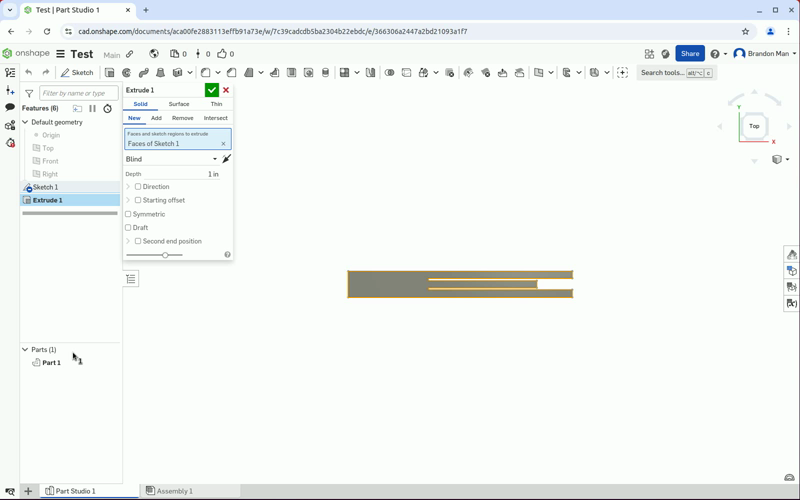
mouse_move(143, 106)
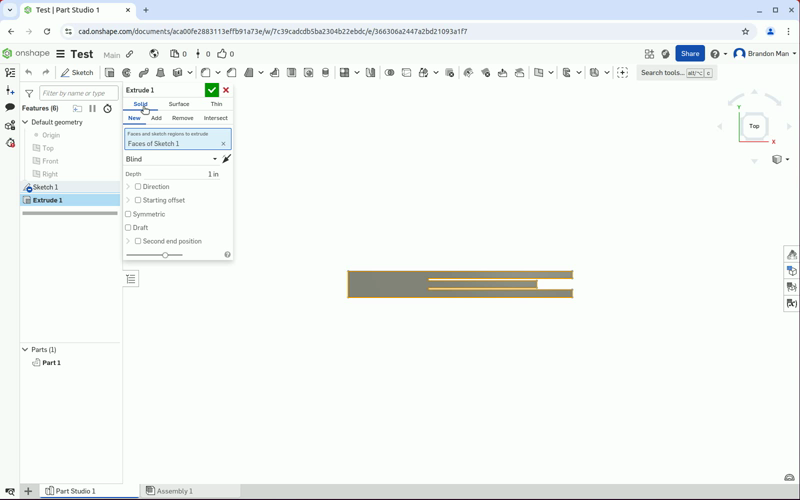
click(143, 106)
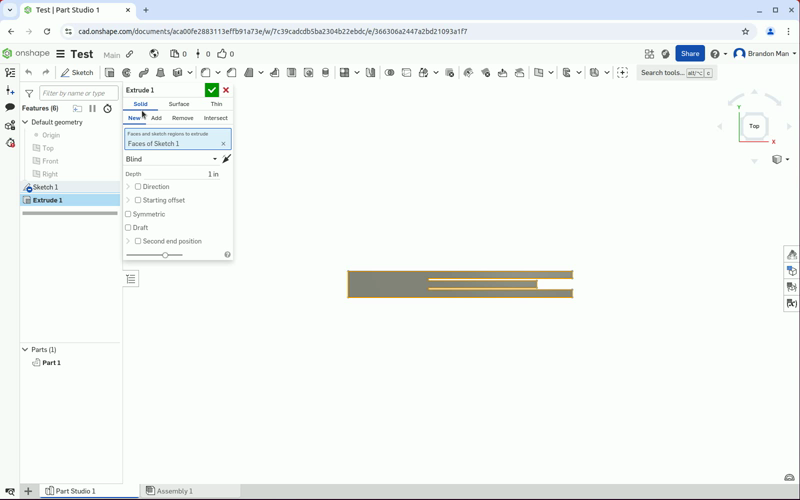
mouse_move(137, 120)
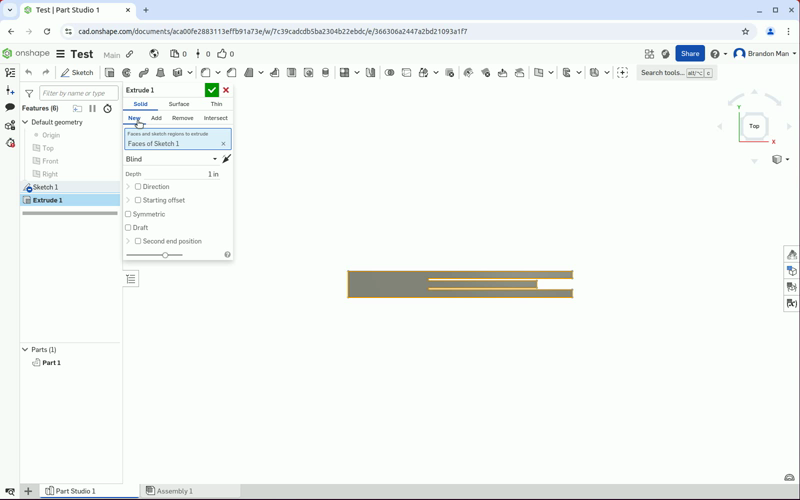
click(137, 120)
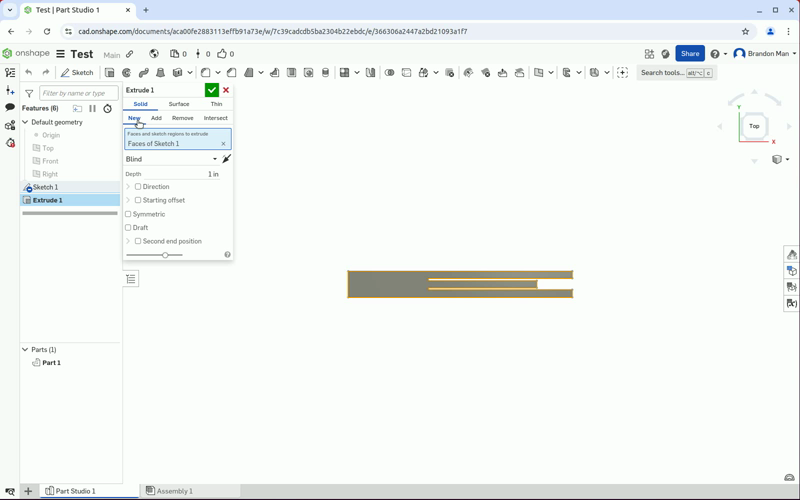
key(tab, 4)
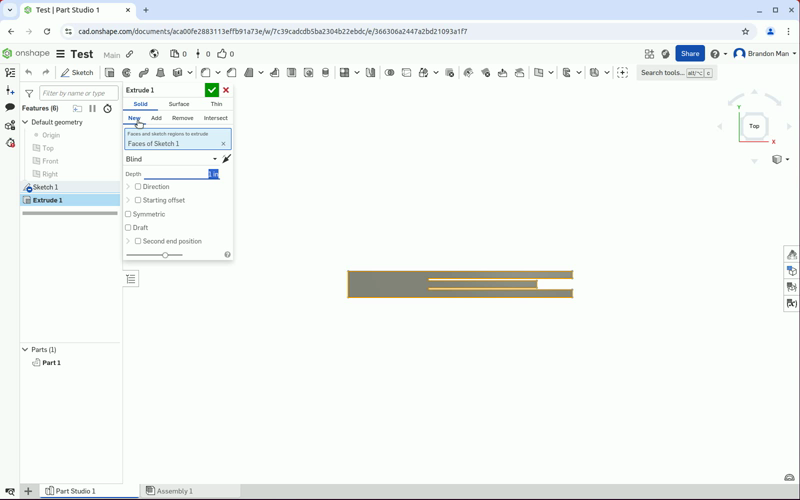
text(0.722)
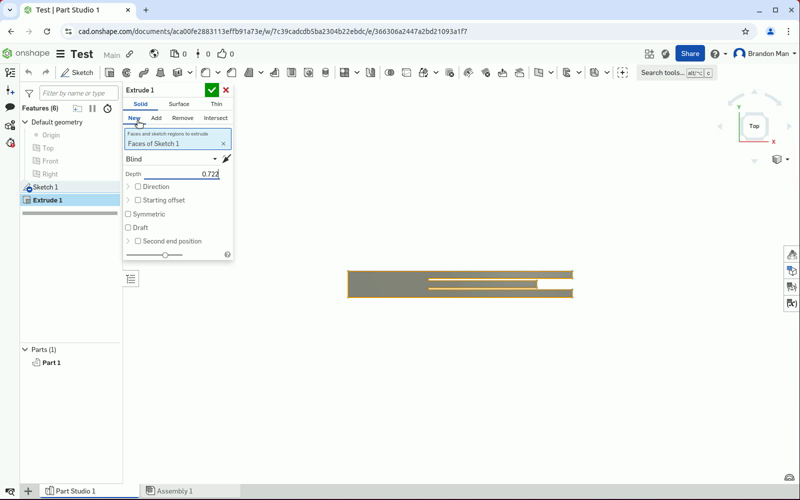
key(enter)
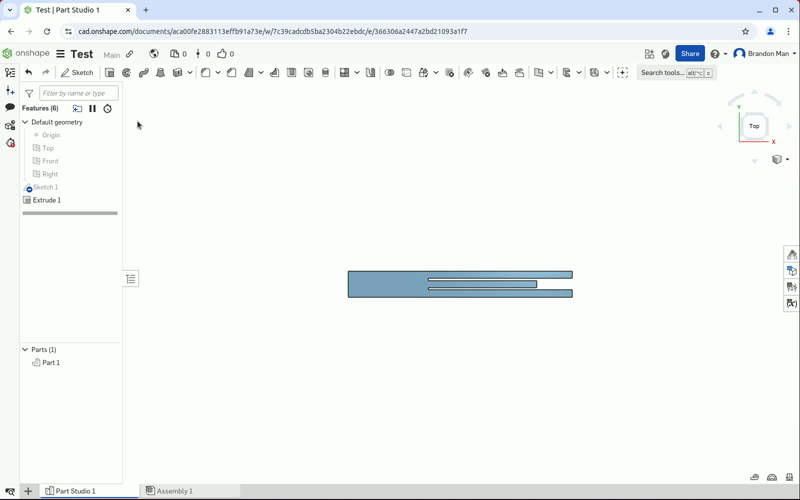
key(shift+h)
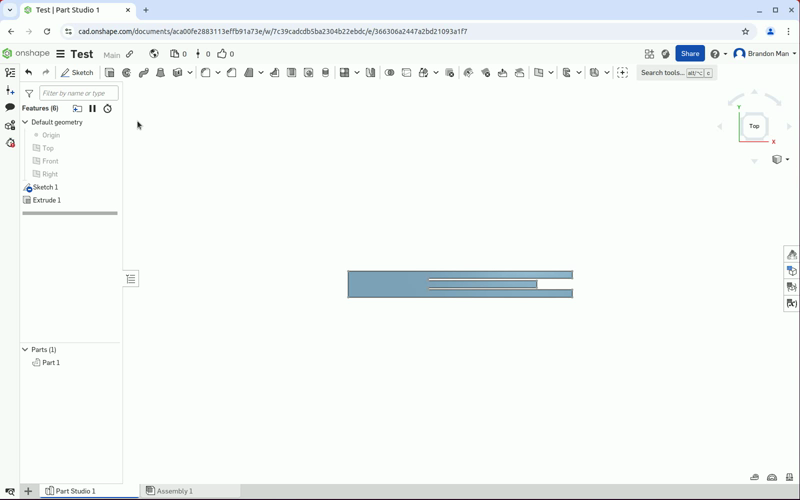
key(shift+h)
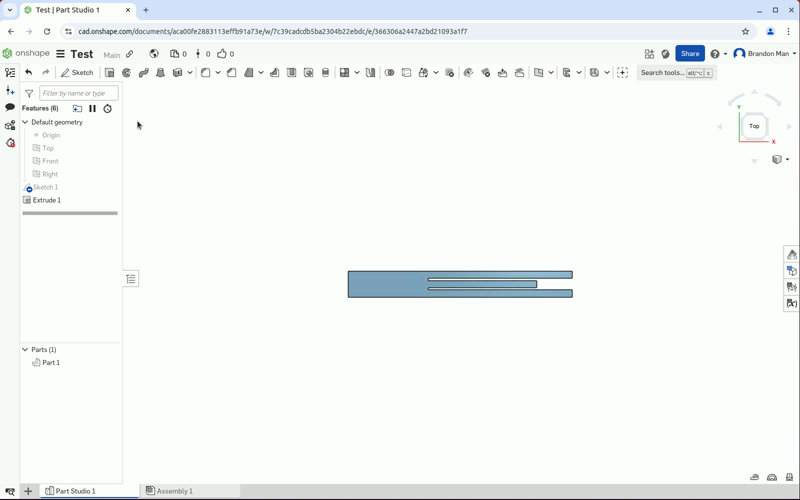
mouse_move(73, 189)
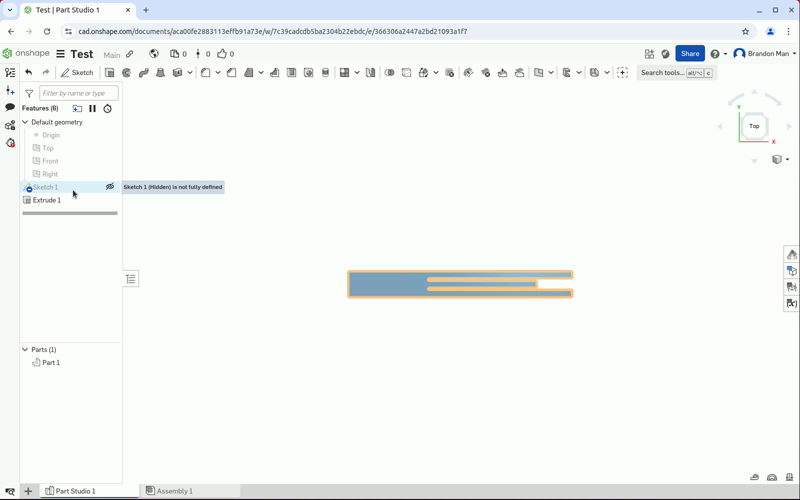
click(73, 189)
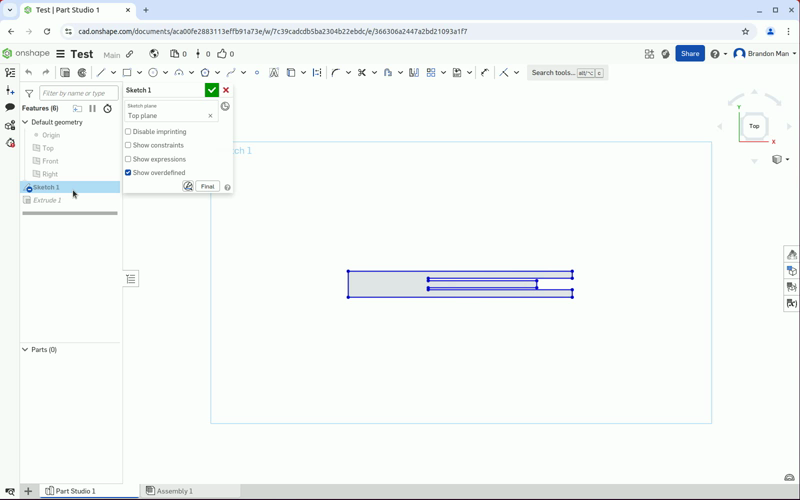
mouse_move(229, 92)
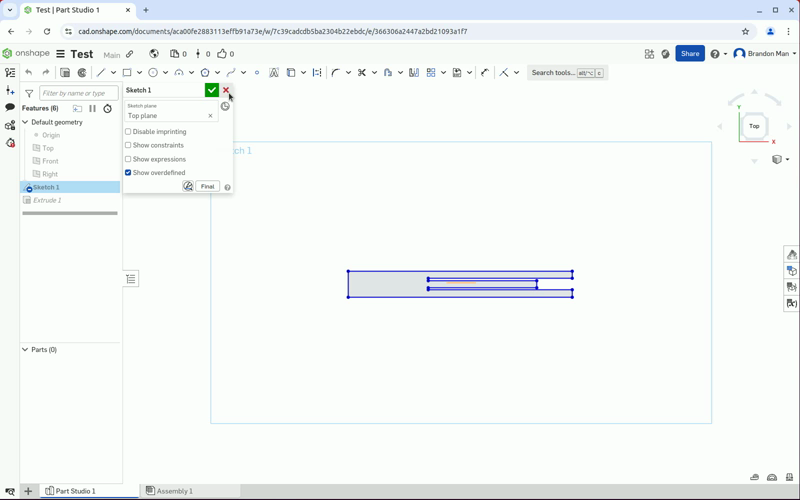
click(229, 92)
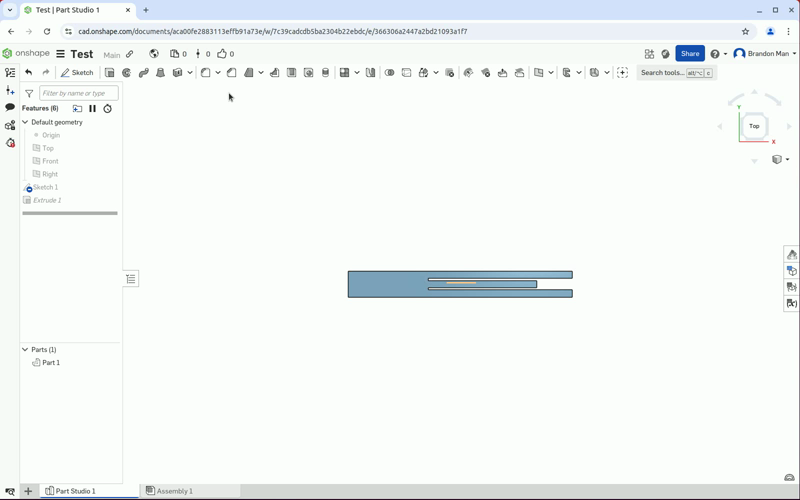
mouse_move(541, 75)
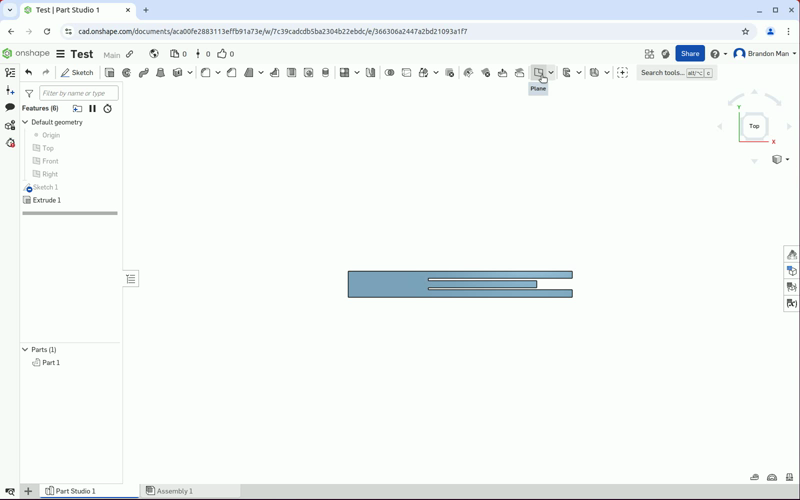
click(541, 75)
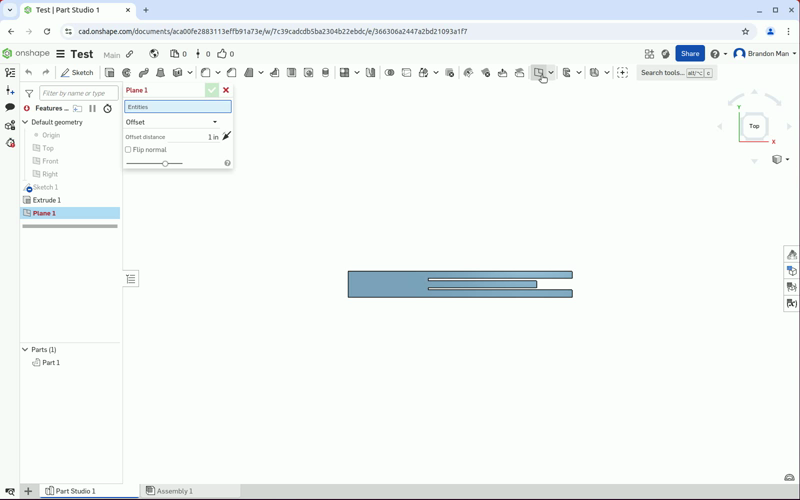
mouse_move(73, 150)
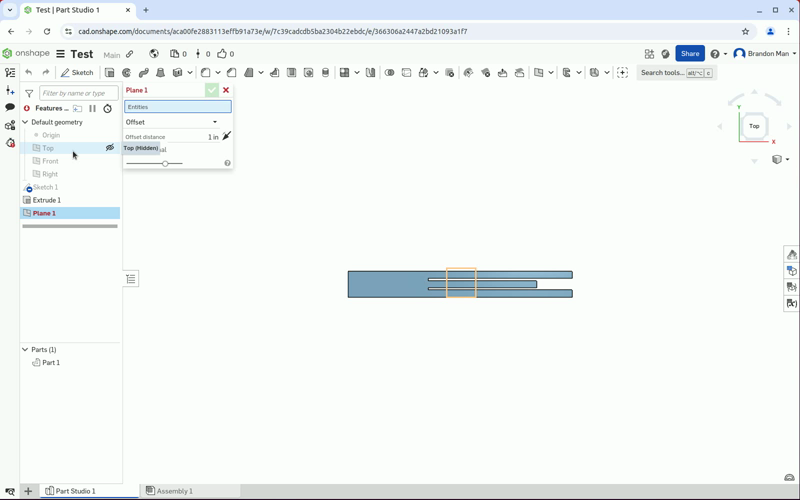
click(73, 150)
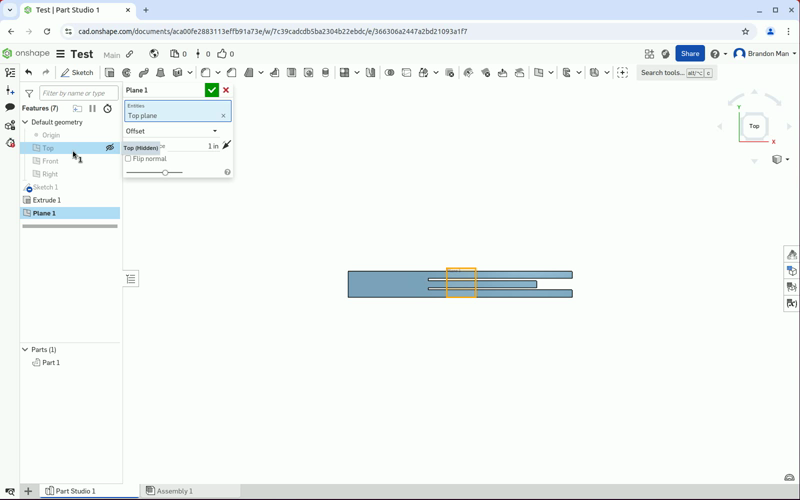
key(tab, 2)
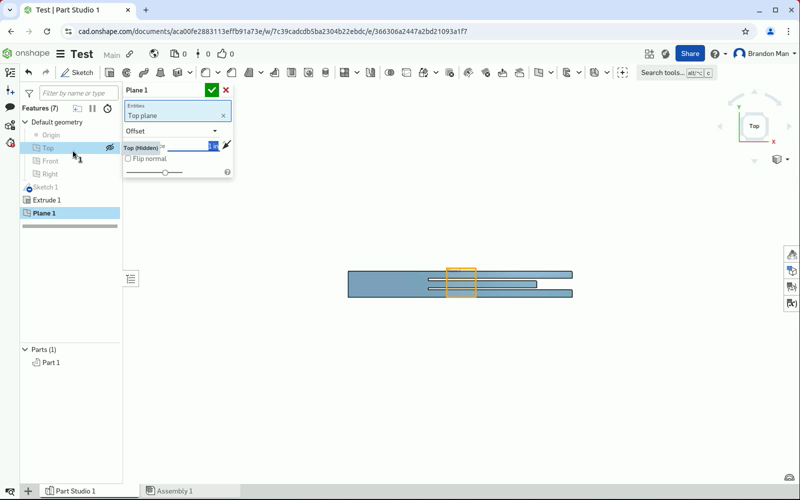
text(0.709)
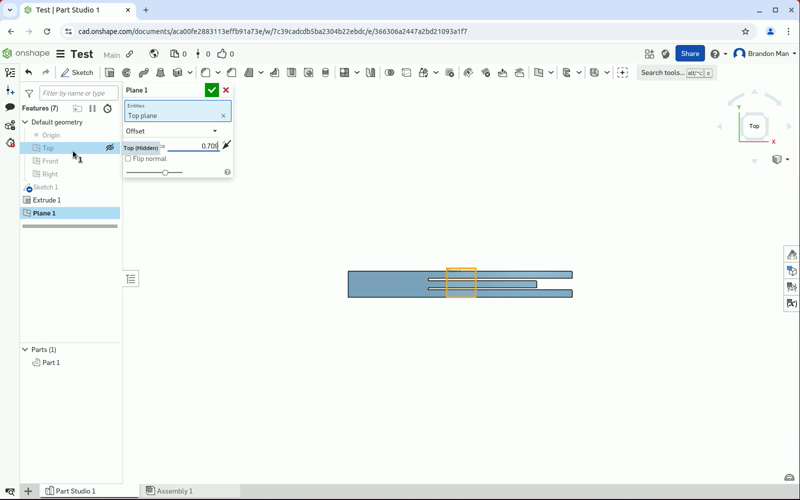
key(enter, 2)
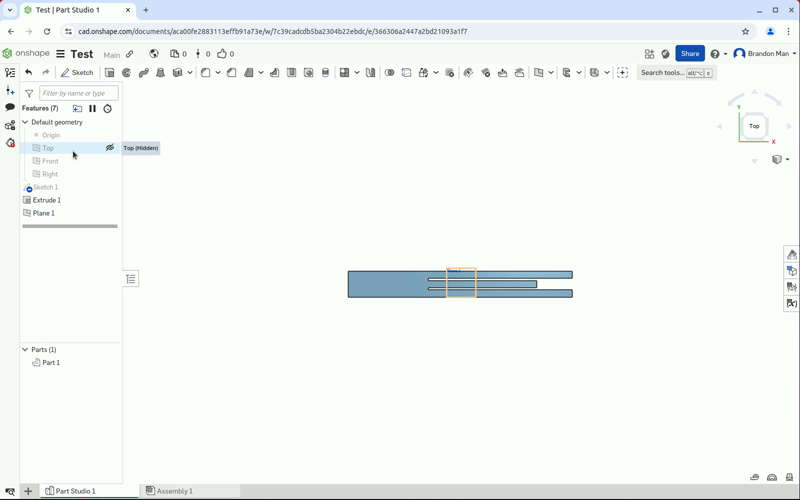
key(shift+s)
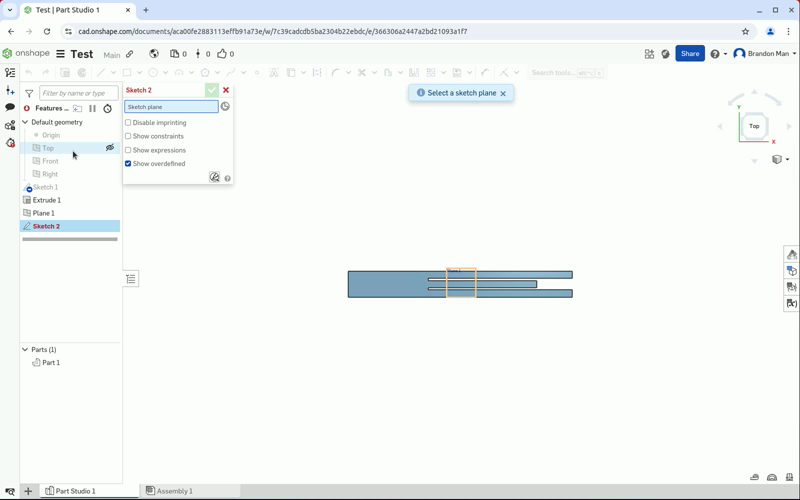
mouse_move(73, 215)
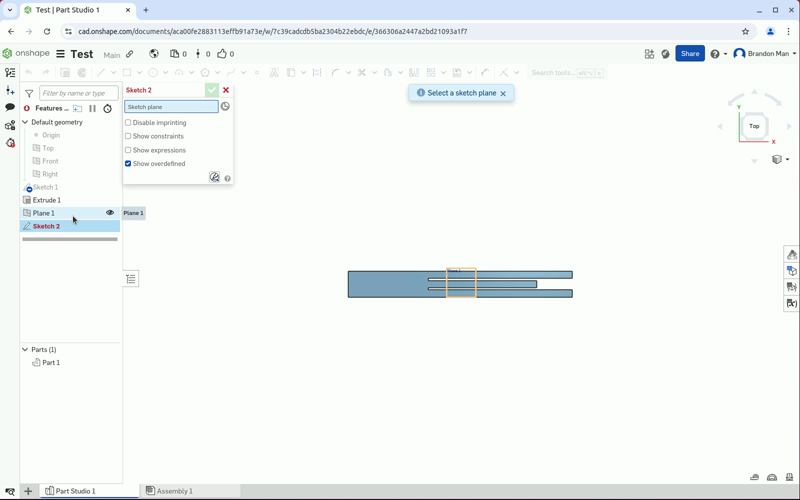
click(73, 215)
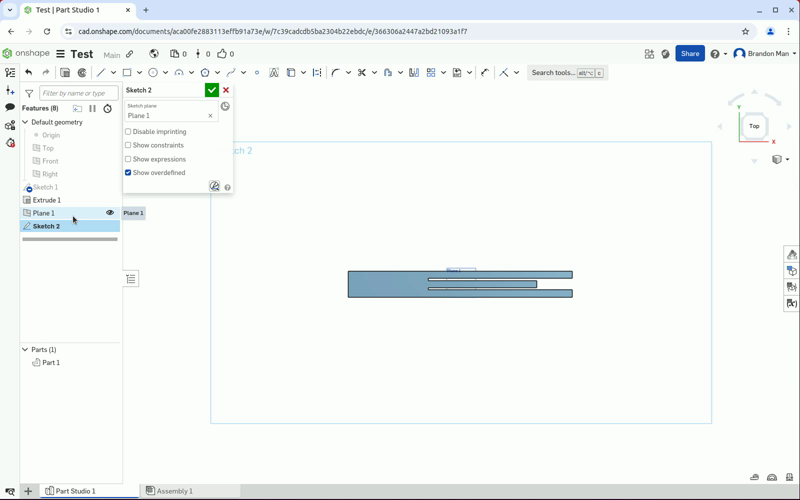
mouse_move(73, 352)
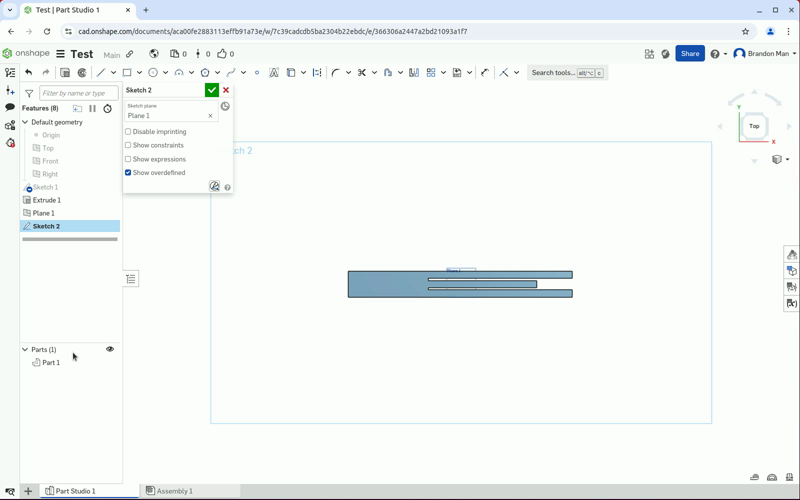
key(y)
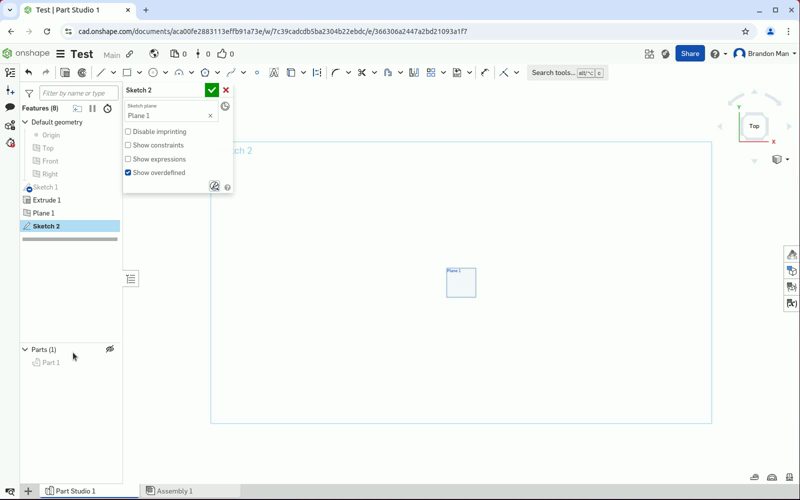
key(l)
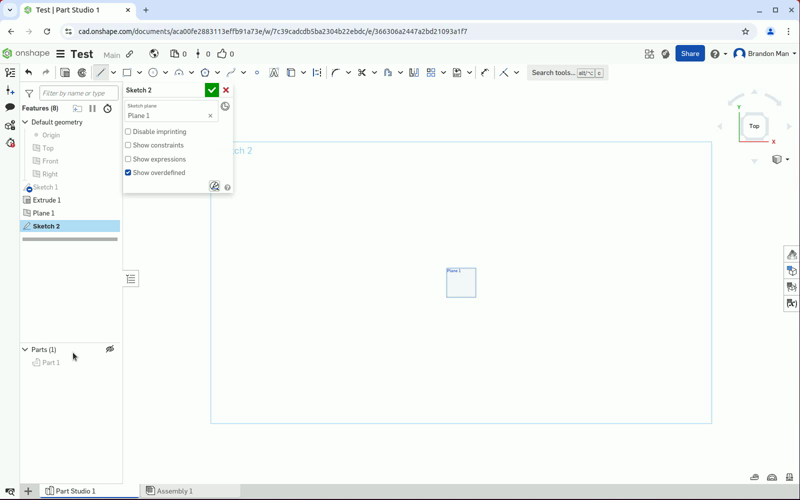
key_down(shift)
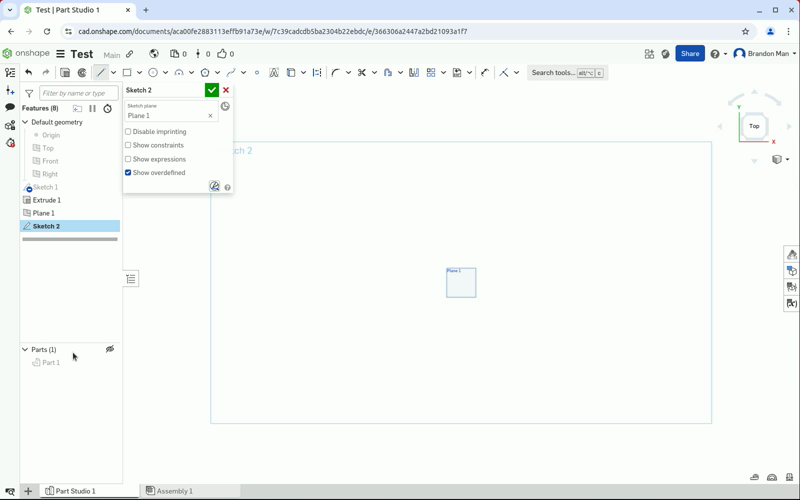
mouse_move(537, 276)
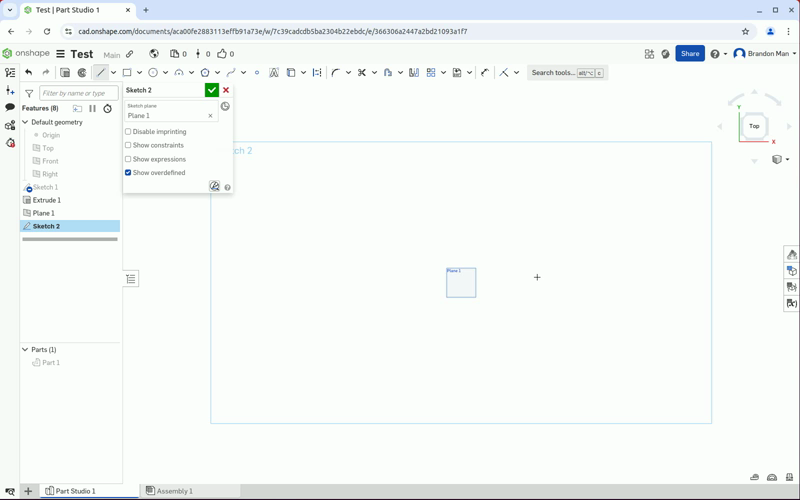
click(537, 276)
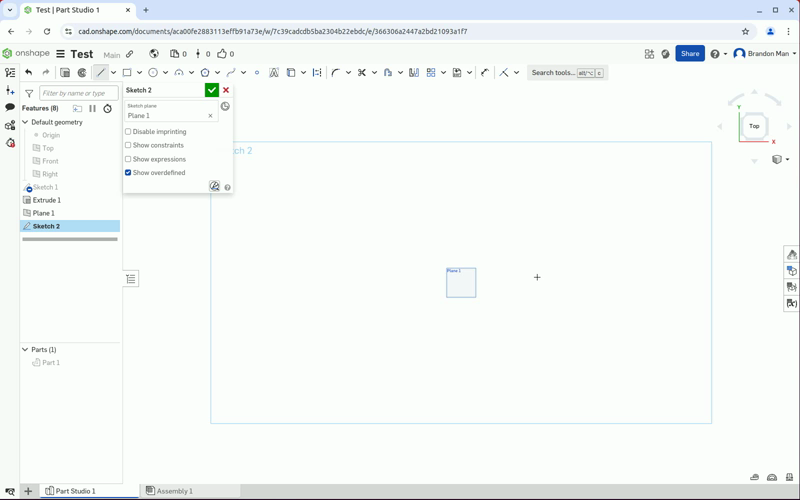
key_up(shift)
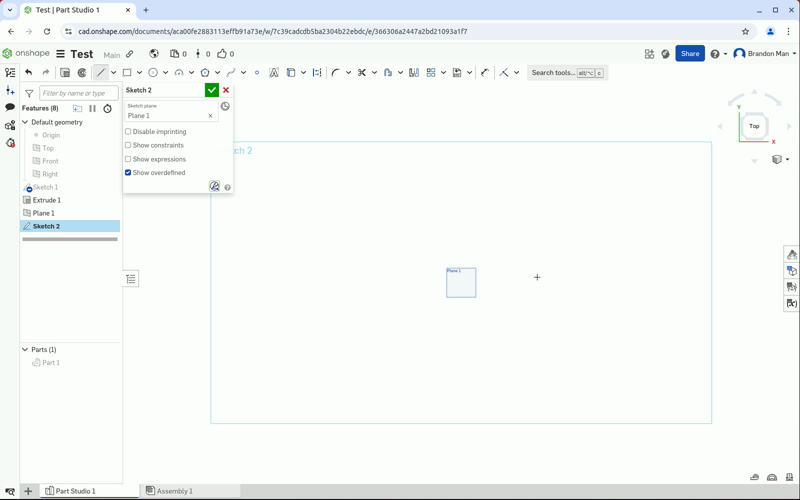
key_down(shift)
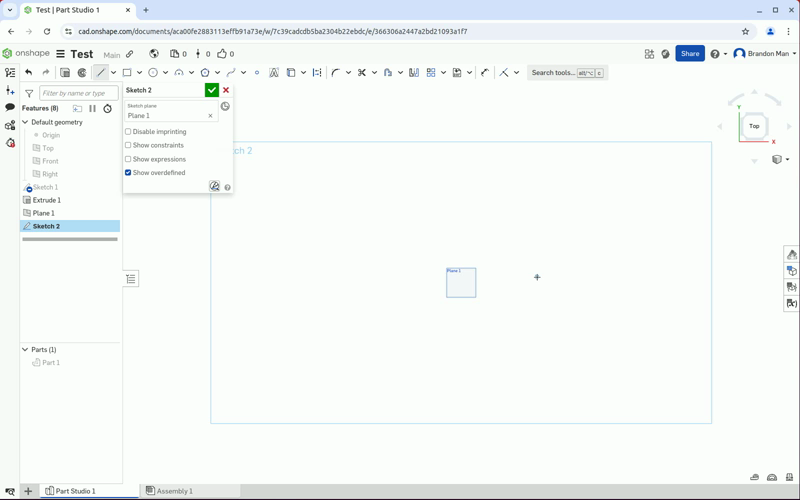
mouse_move(567, 276)
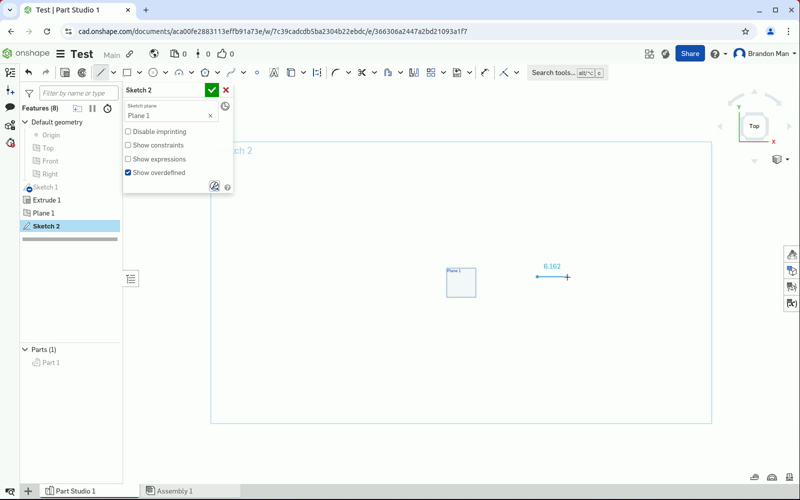
mouse_move(574, 276)
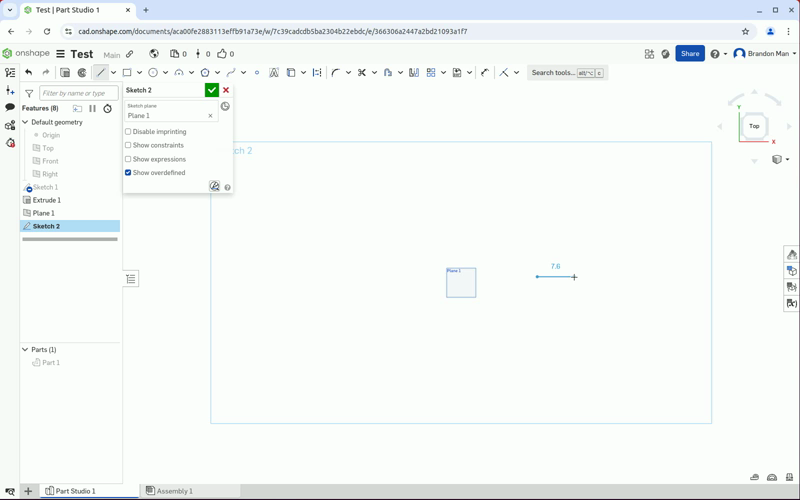
click(574, 276)
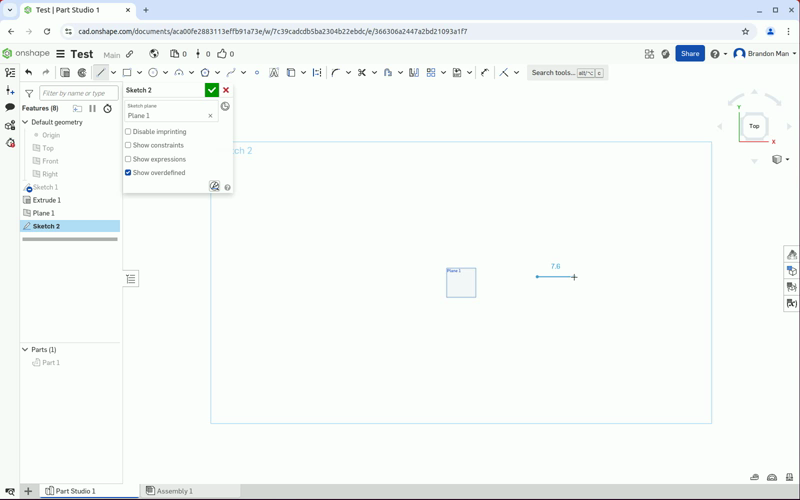
key_up(shift)
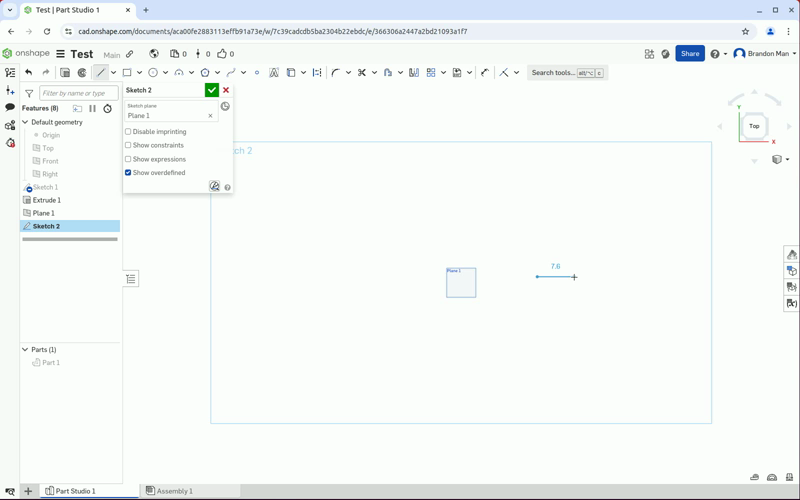
key_down(shift)
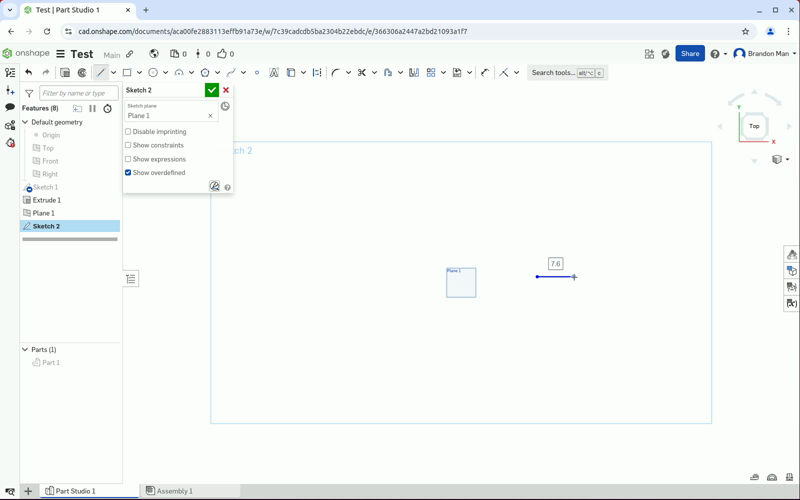
mouse_move(589, 276)
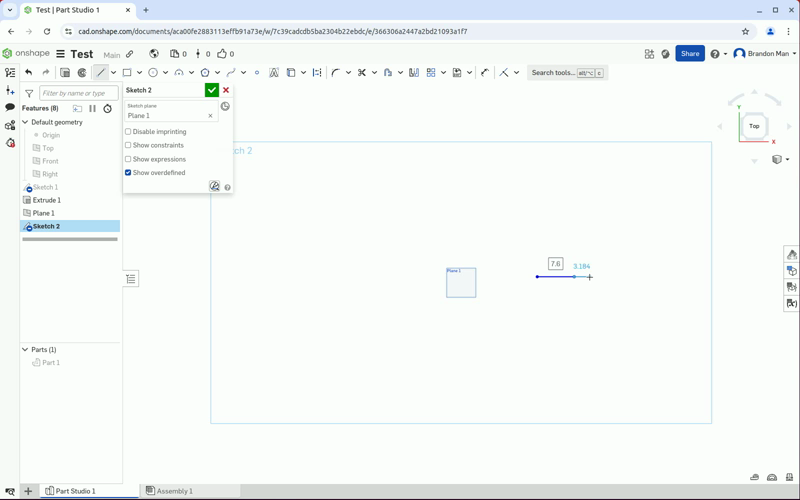
mouse_move(574, 269)
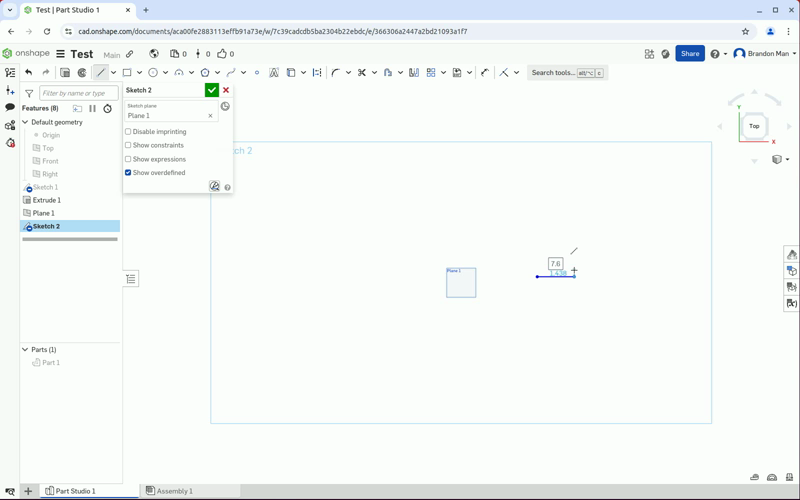
scroll(6)
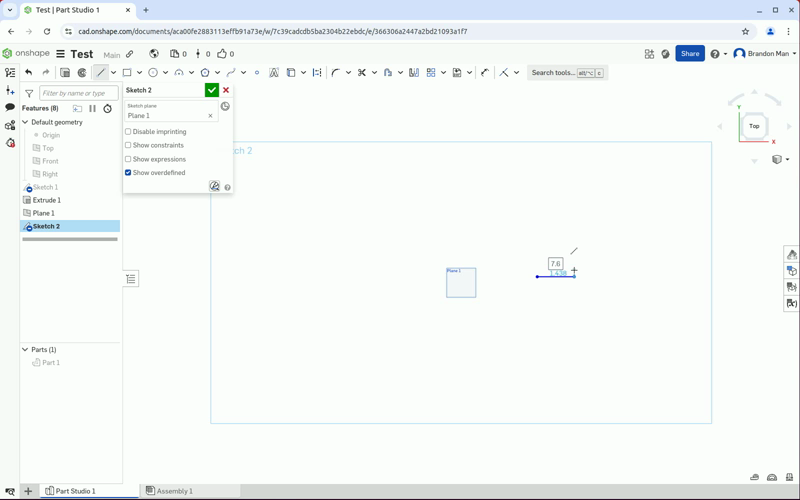
scroll(6)
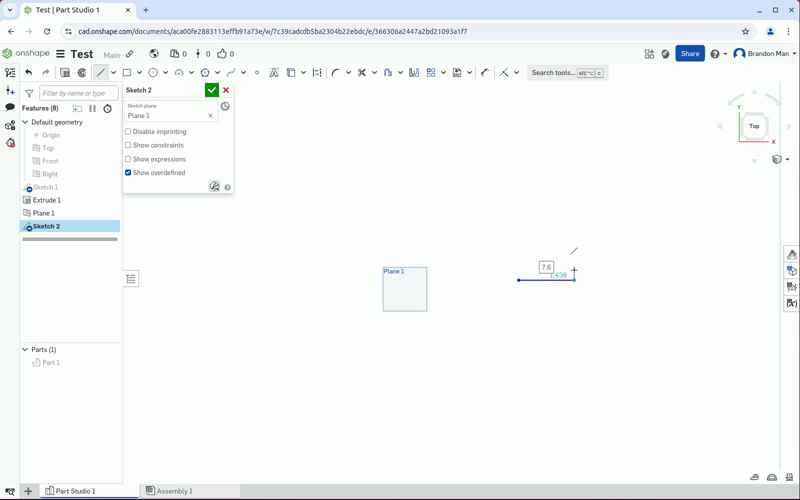
scroll(6)
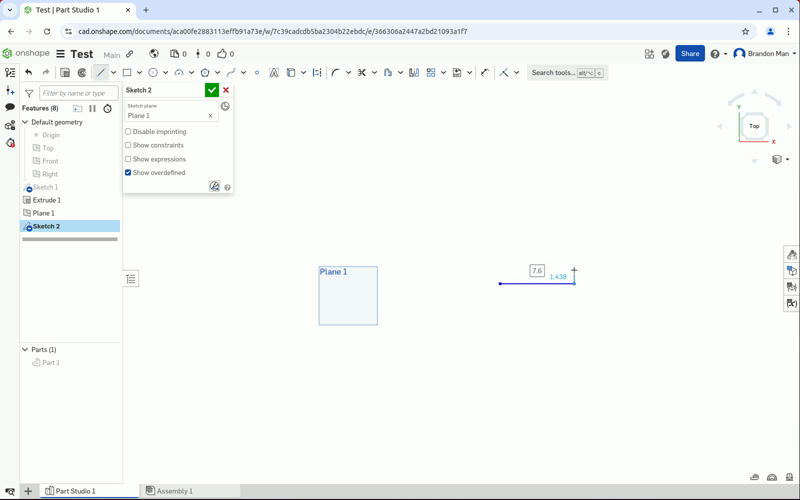
scroll(6)
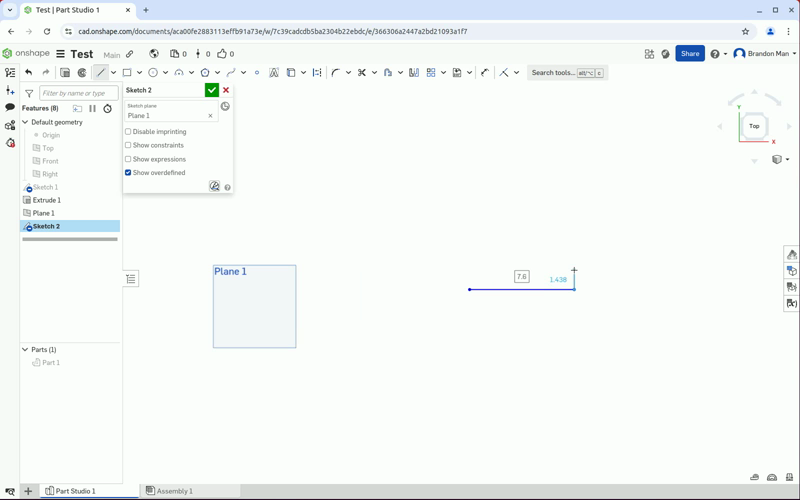
scroll(6)
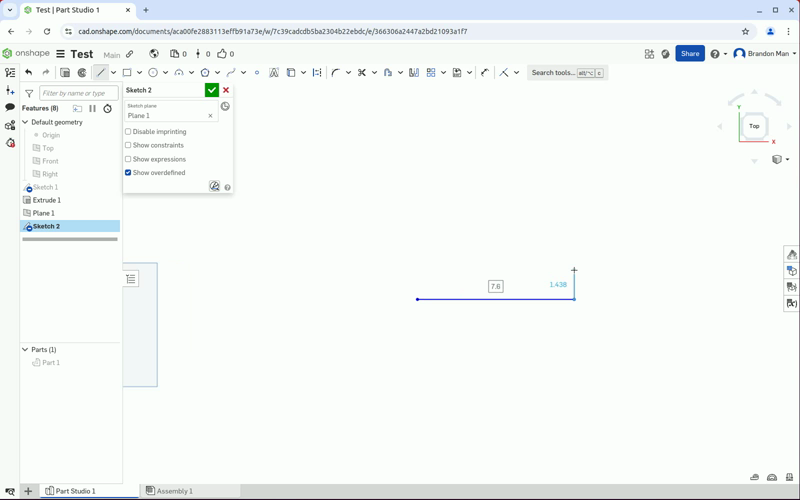
scroll(6)
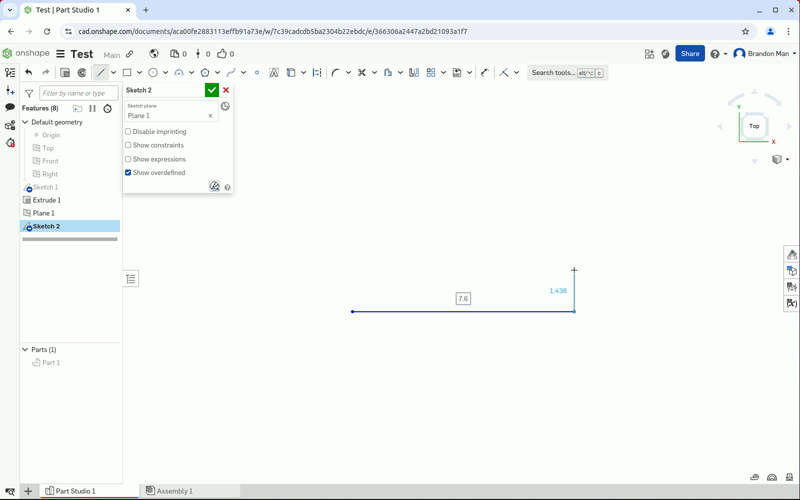
scroll(6)
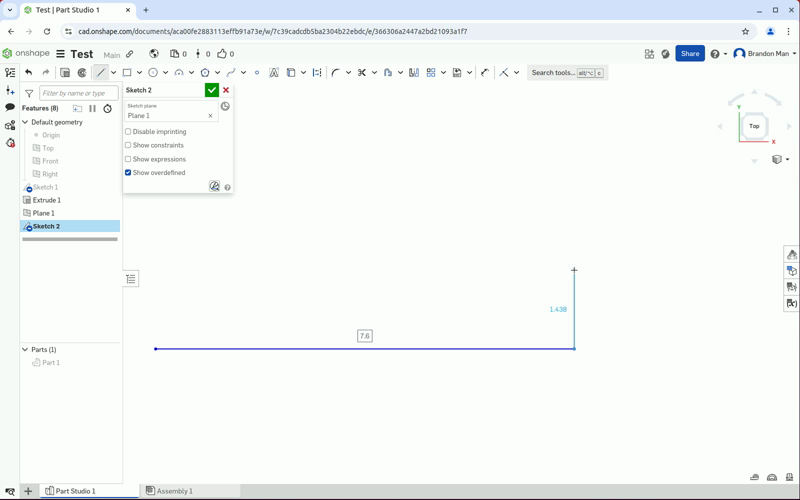
click(574, 269)
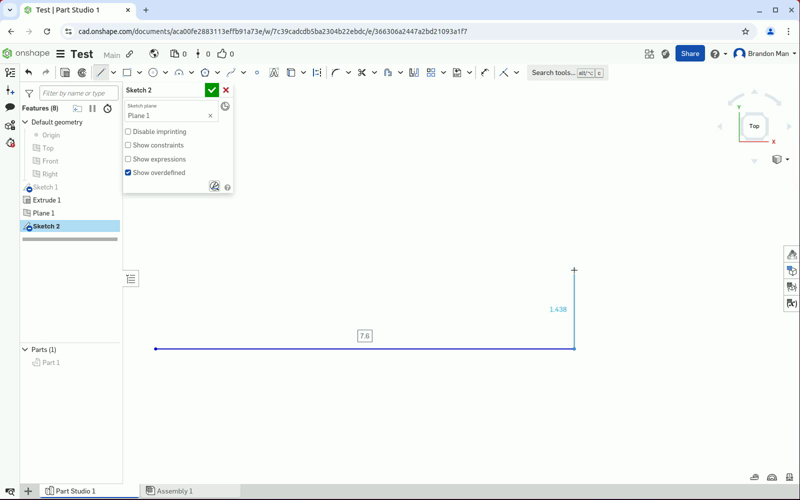
scroll(-6)
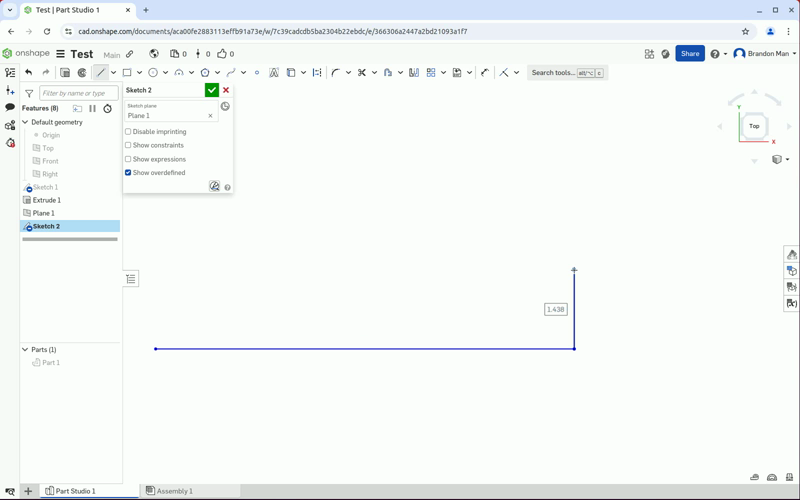
scroll(-6)
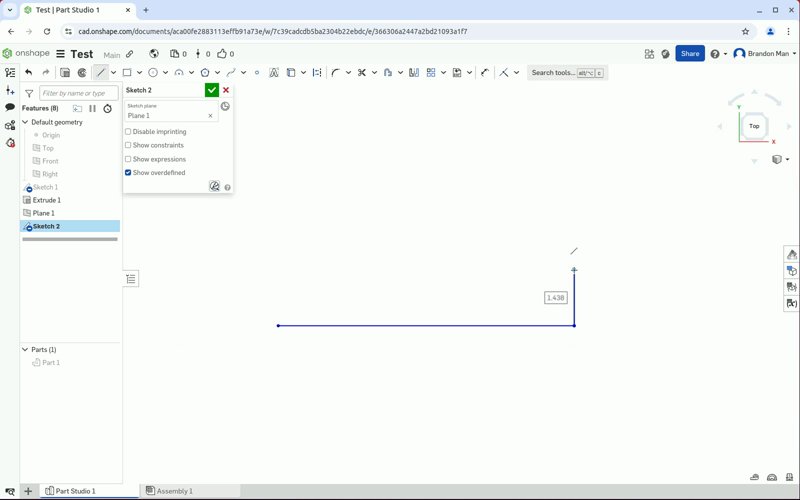
scroll(-6)
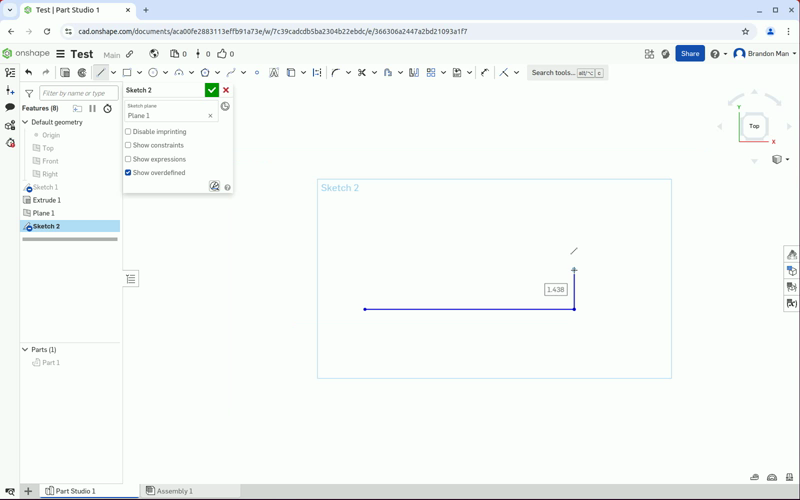
scroll(-6)
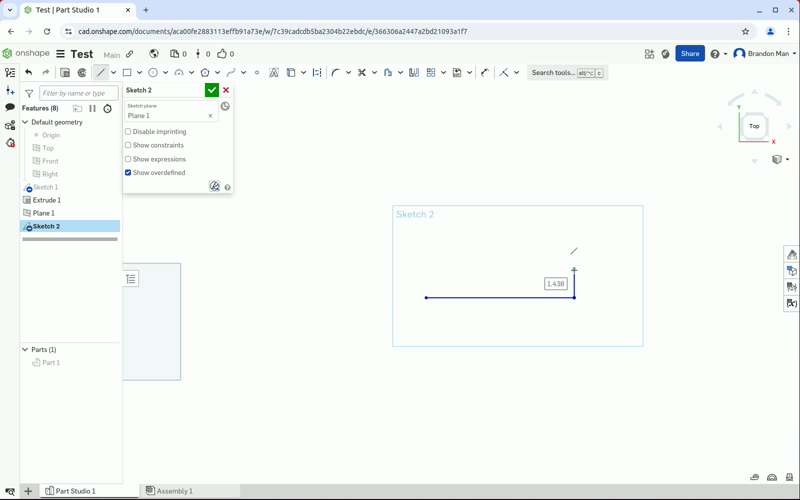
scroll(-6)
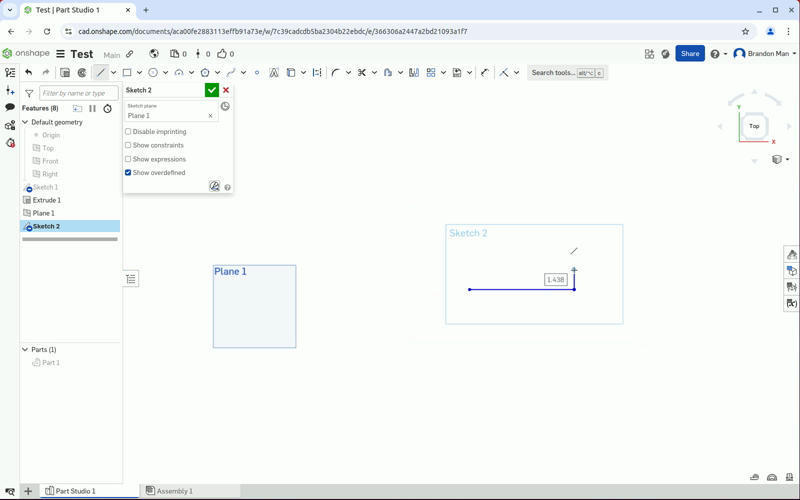
scroll(-6)
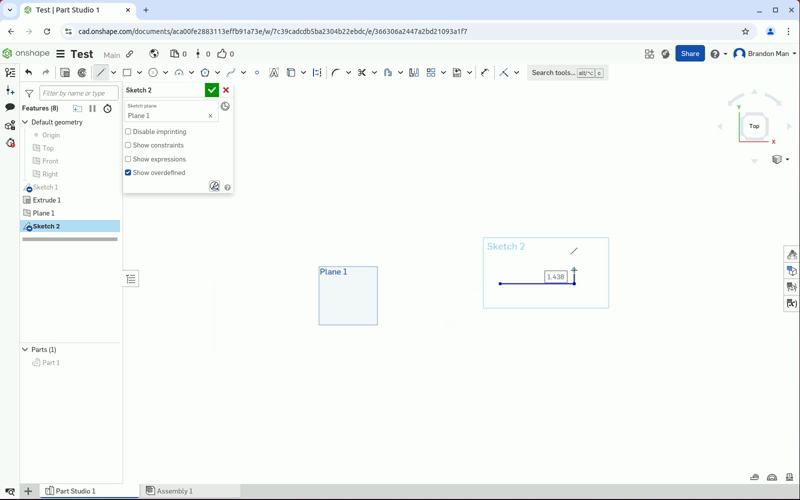
scroll(-6)
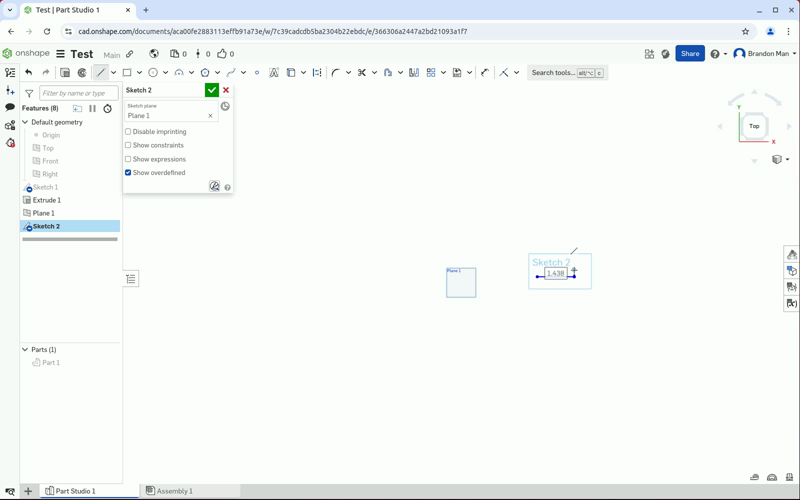
key_up(shift)
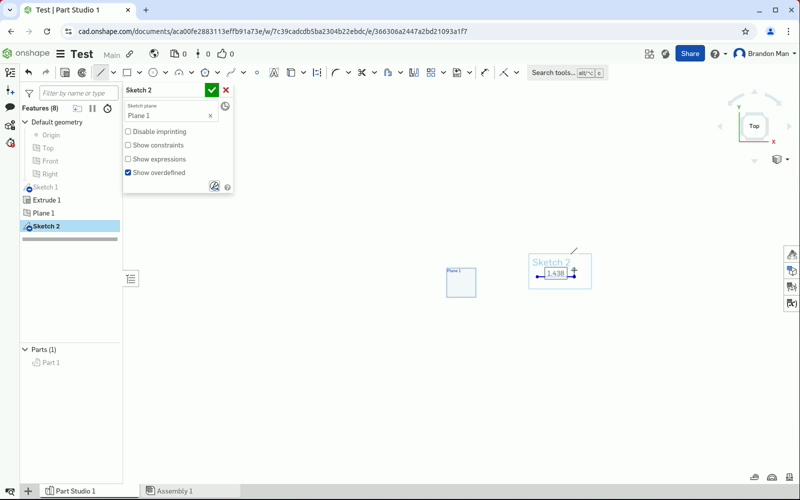
key_down(shift)
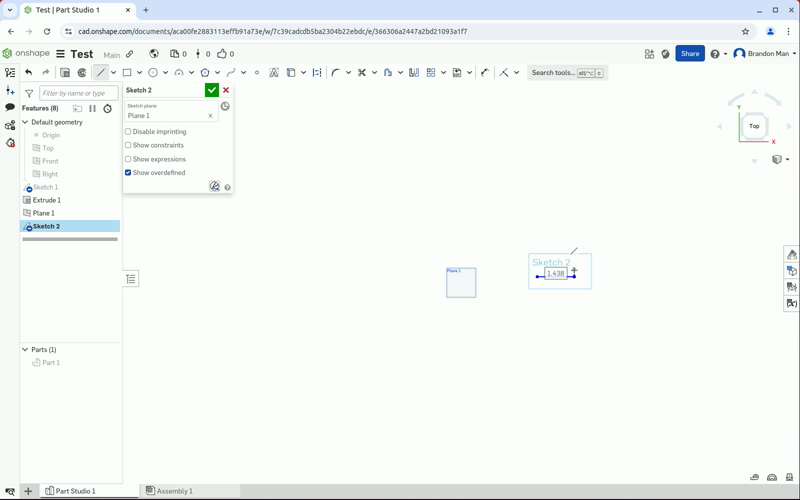
mouse_move(589, 269)
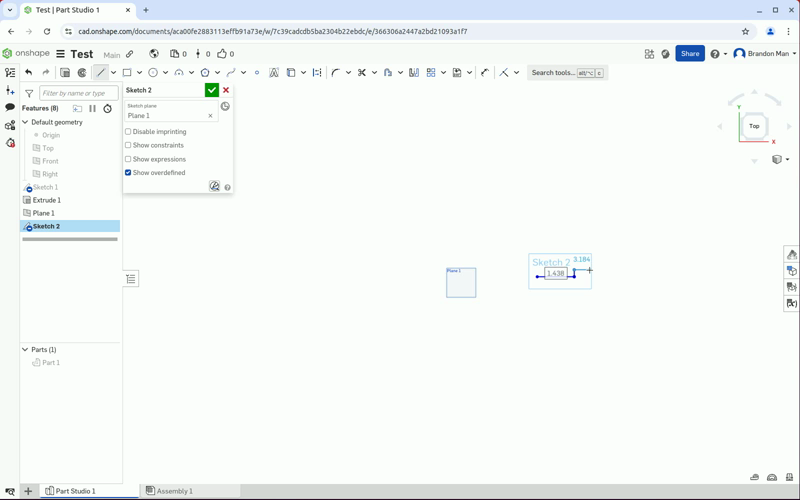
mouse_move(537, 269)
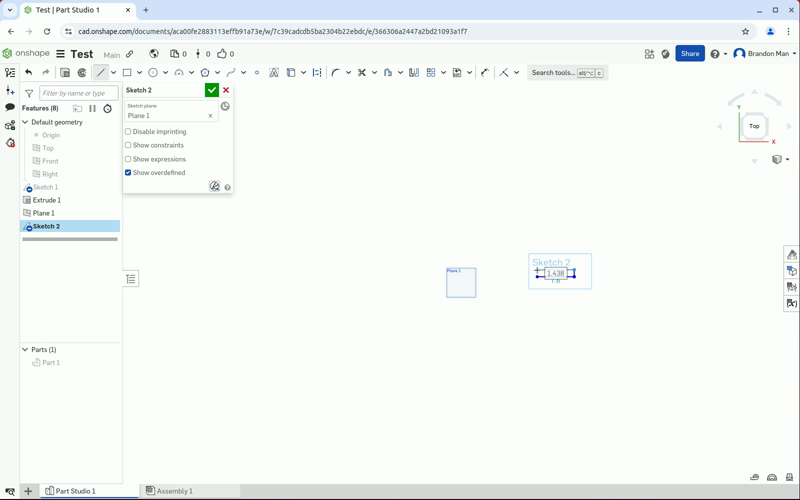
click(537, 269)
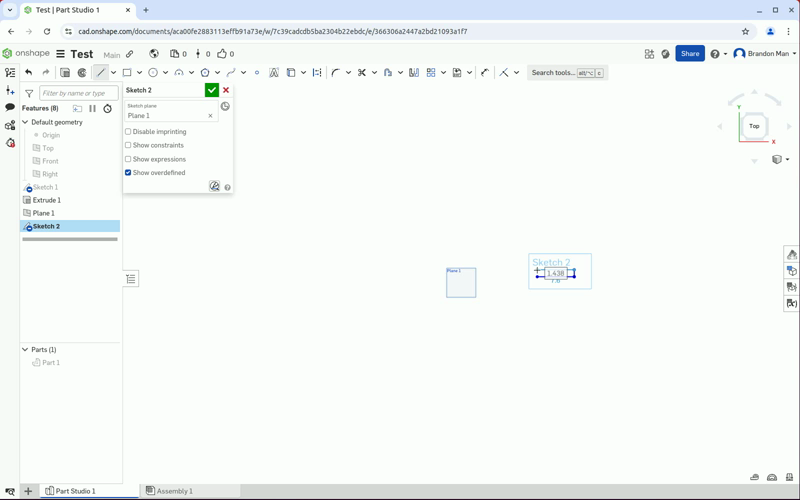
key_up(shift)
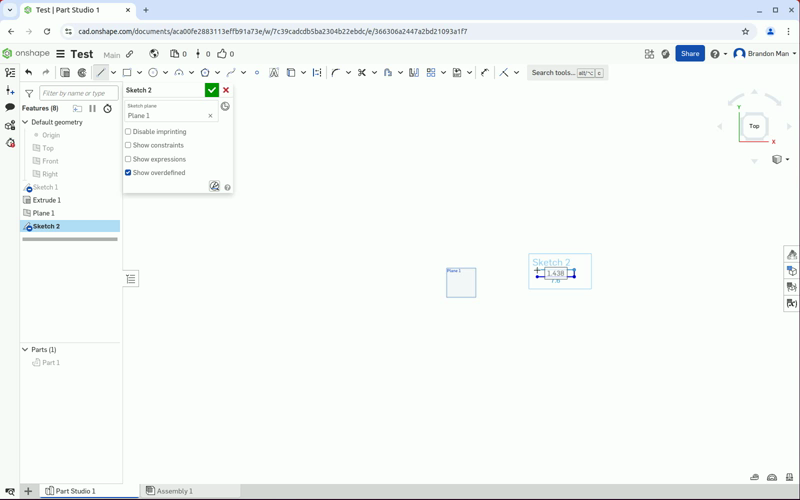
mouse_move(567, 269)
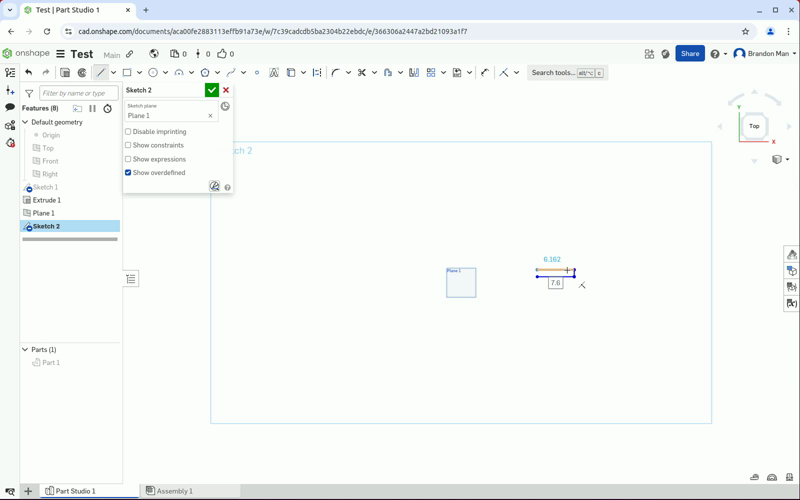
key_down(shift)
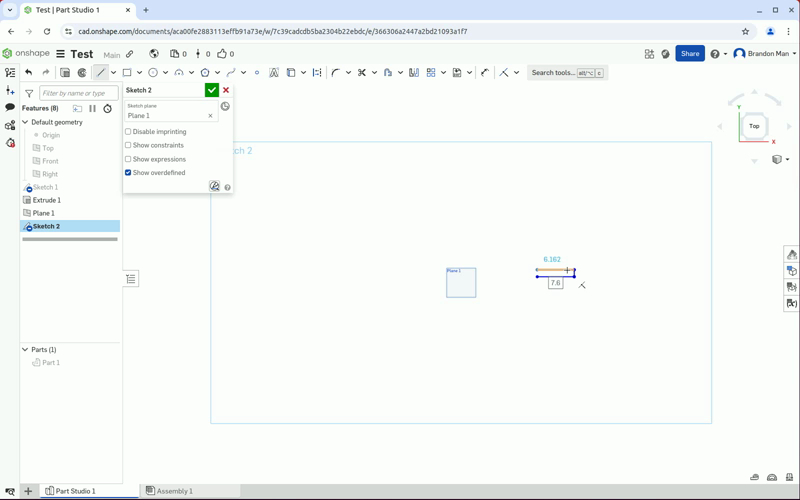
mouse_move(537, 276)
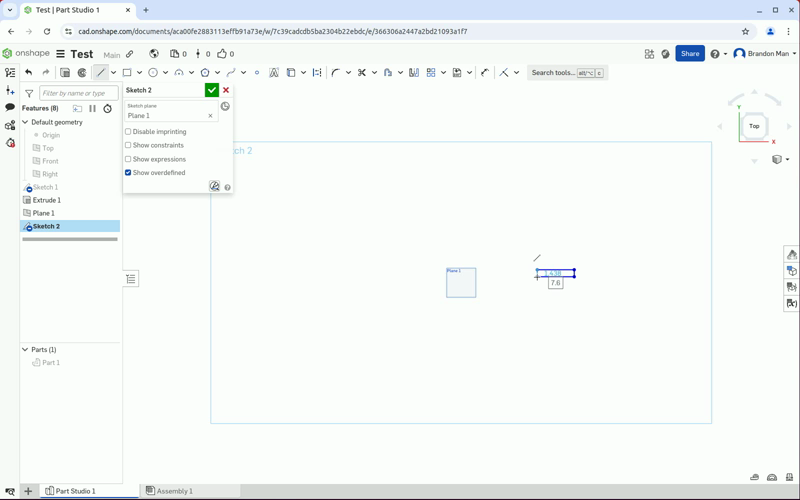
scroll(6)
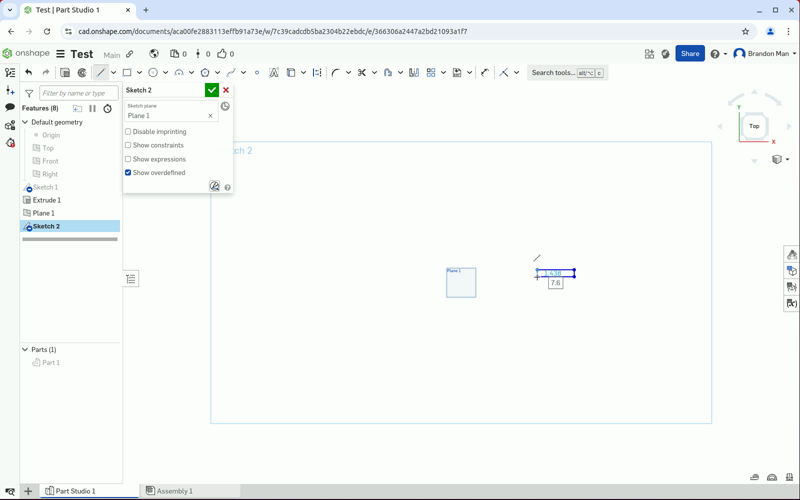
scroll(6)
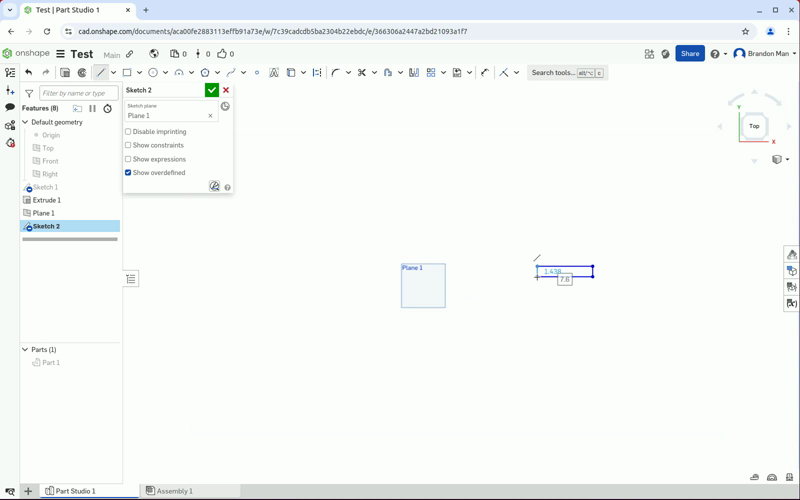
scroll(6)
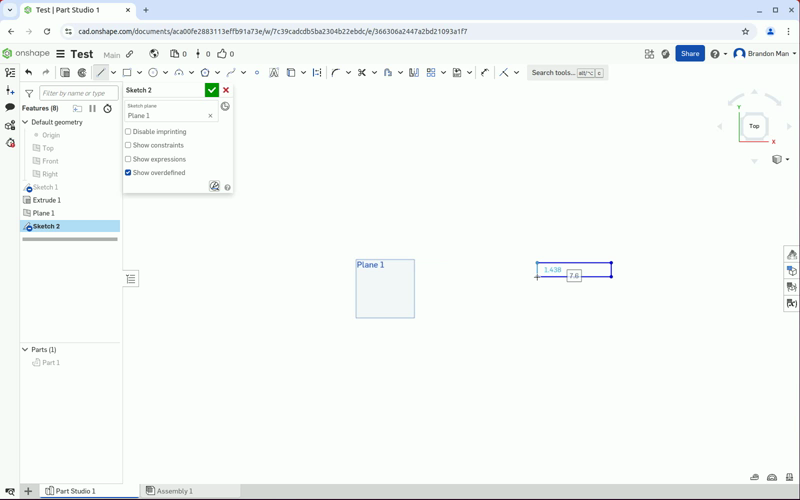
scroll(6)
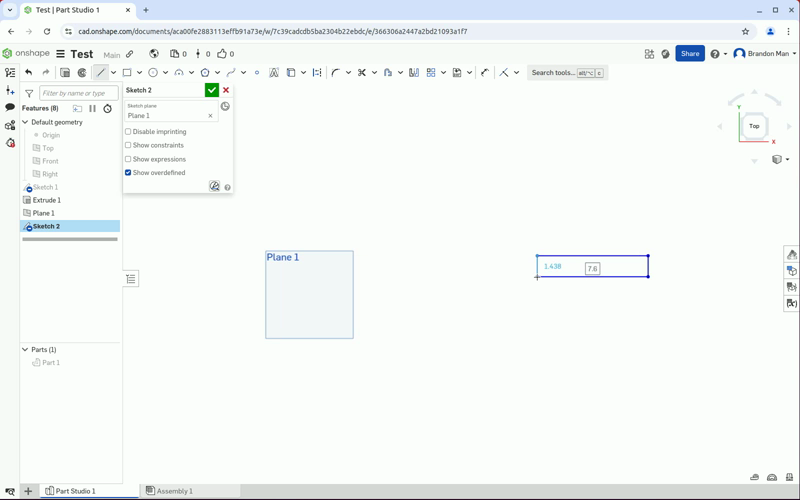
scroll(6)
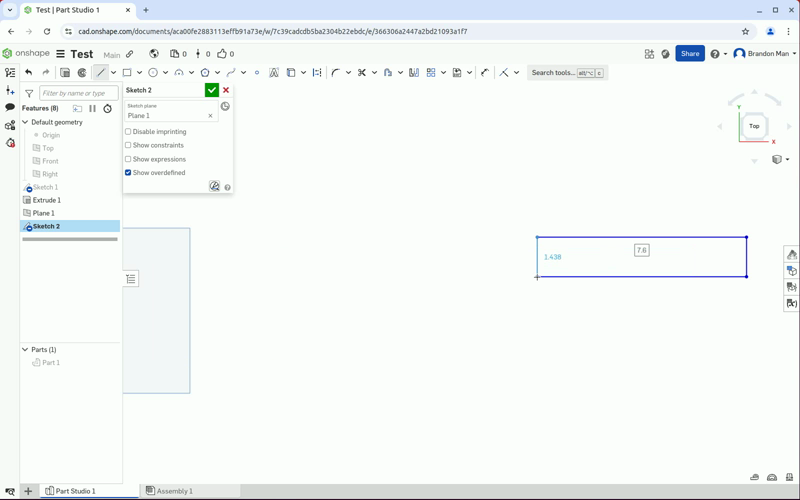
scroll(6)
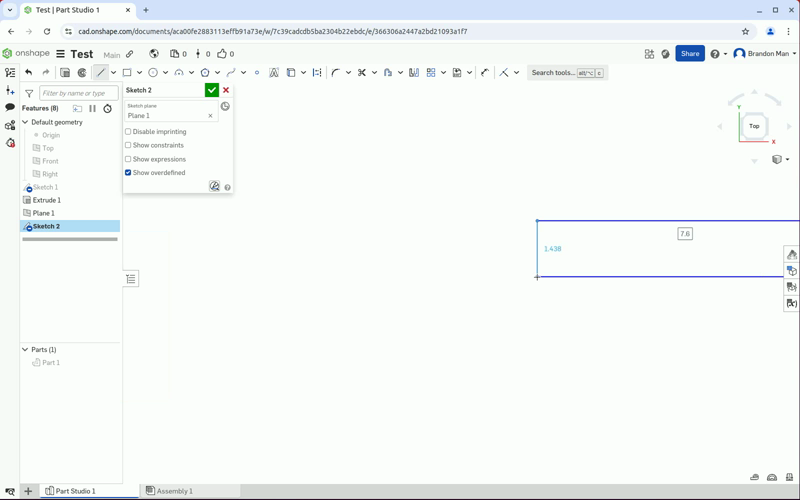
scroll(6)
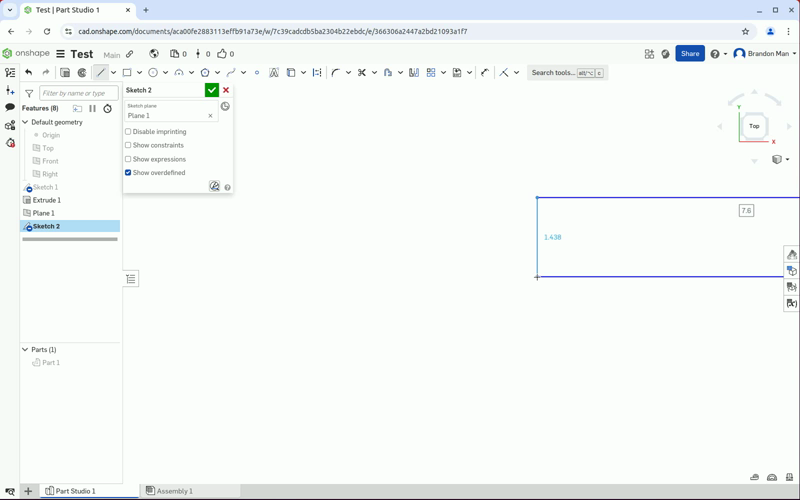
key_up(shift)
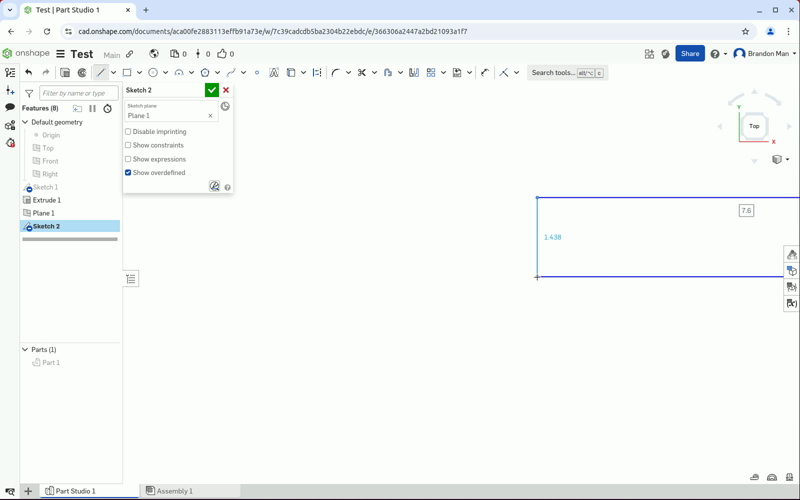
click(537, 276)
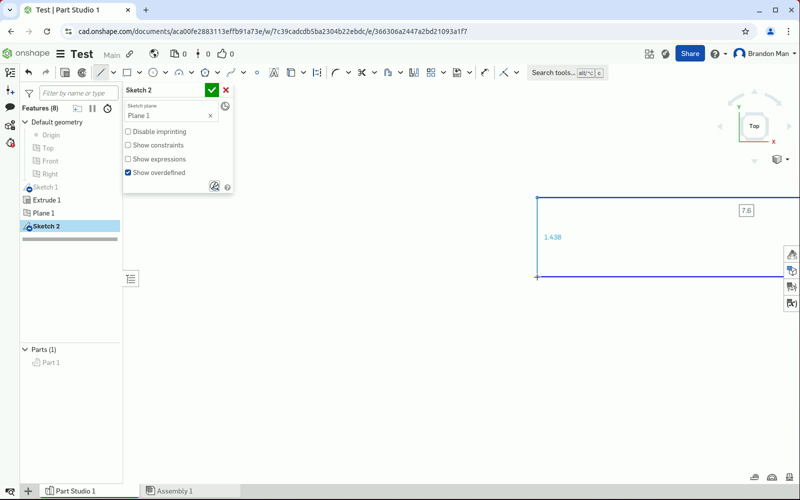
scroll(-6)
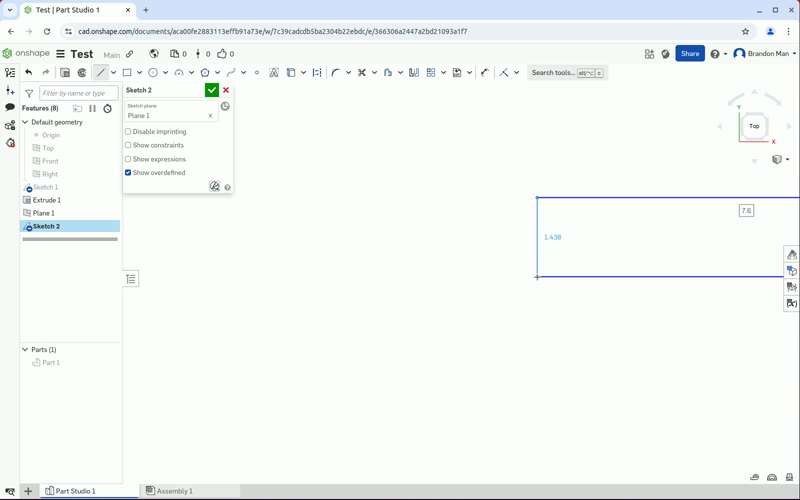
scroll(-6)
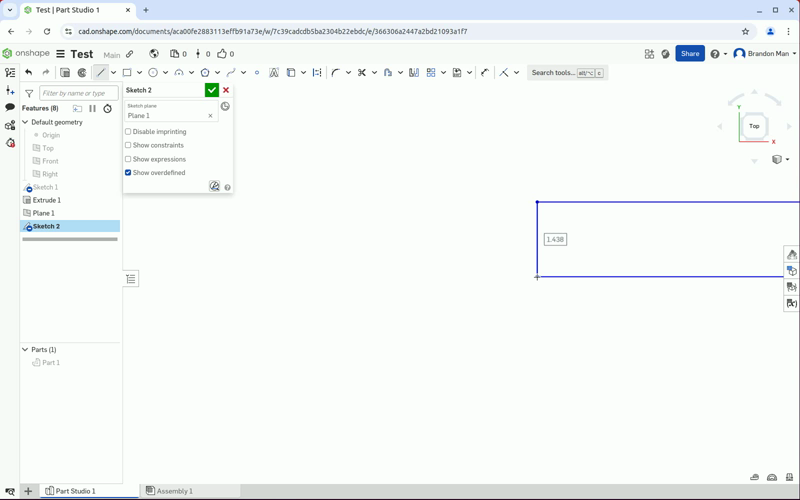
scroll(-6)
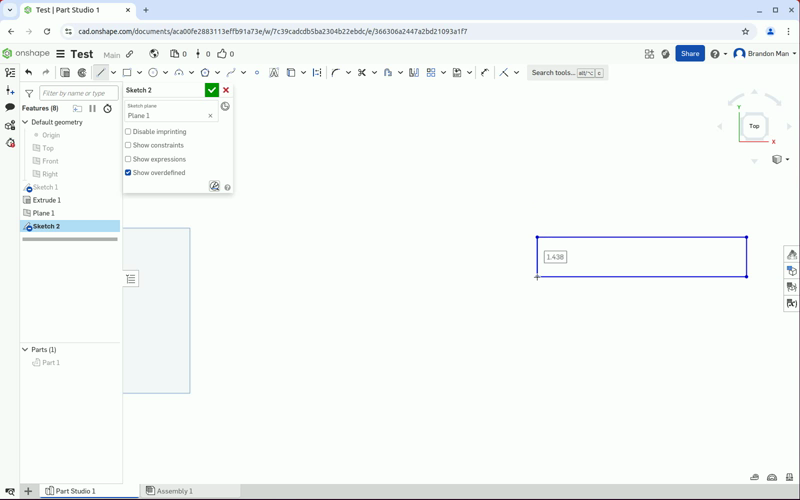
scroll(-6)
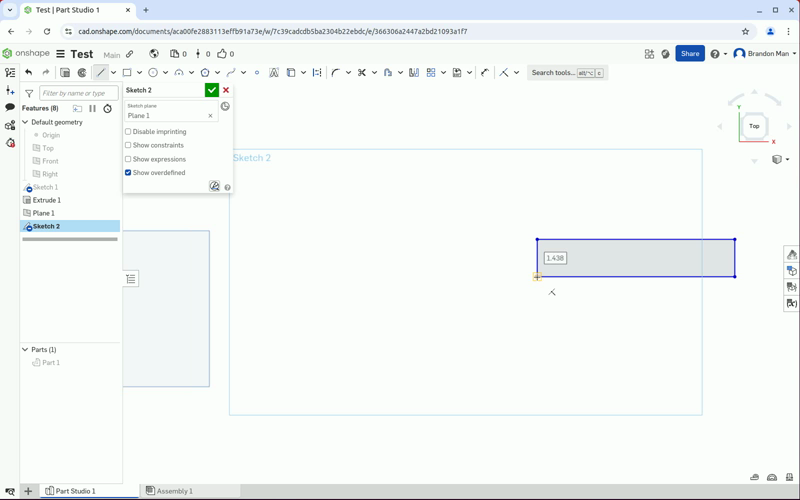
scroll(-6)
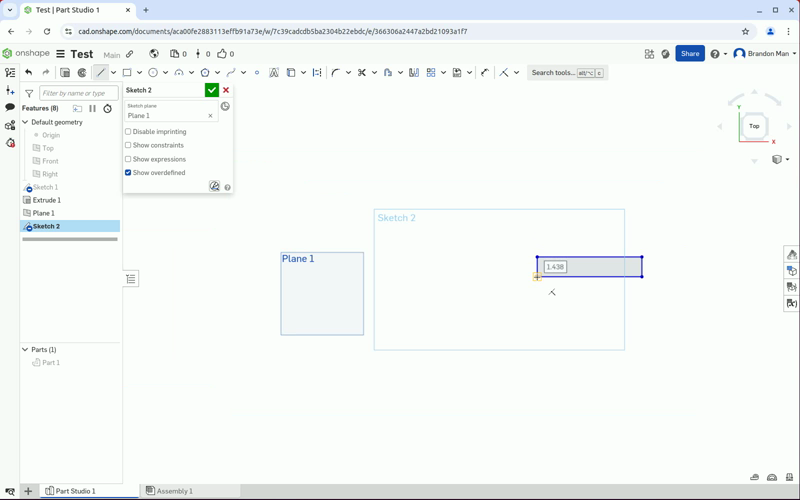
scroll(-6)
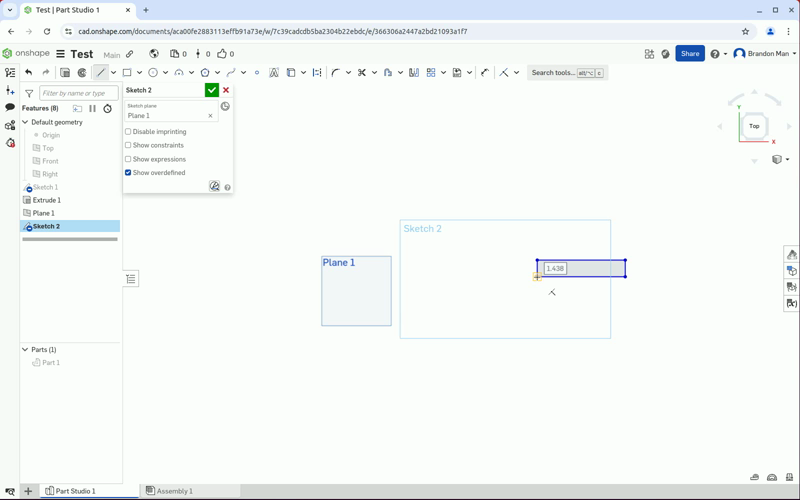
scroll(-6)
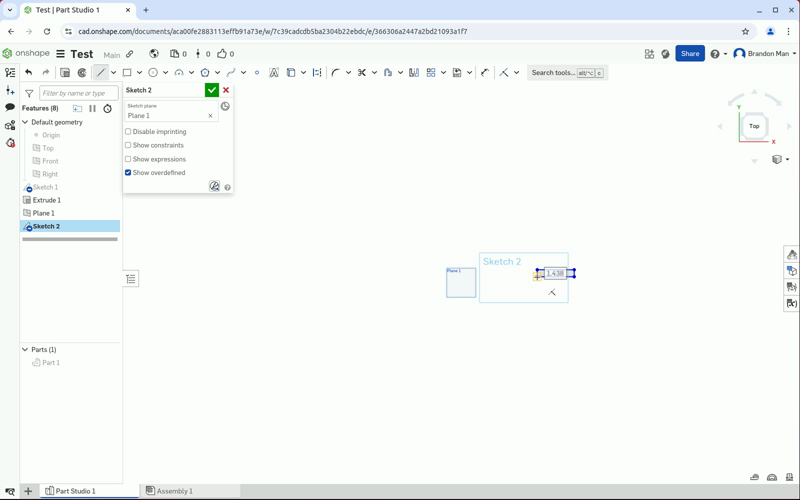
key(esc)
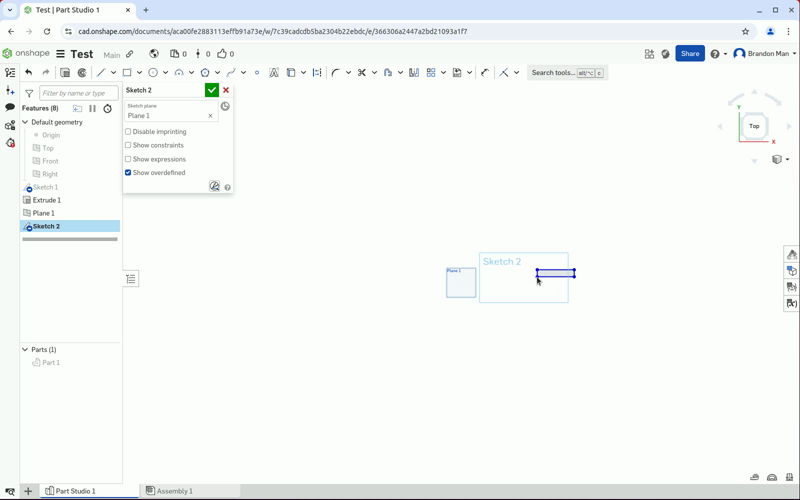
mouse_move(550, 276)
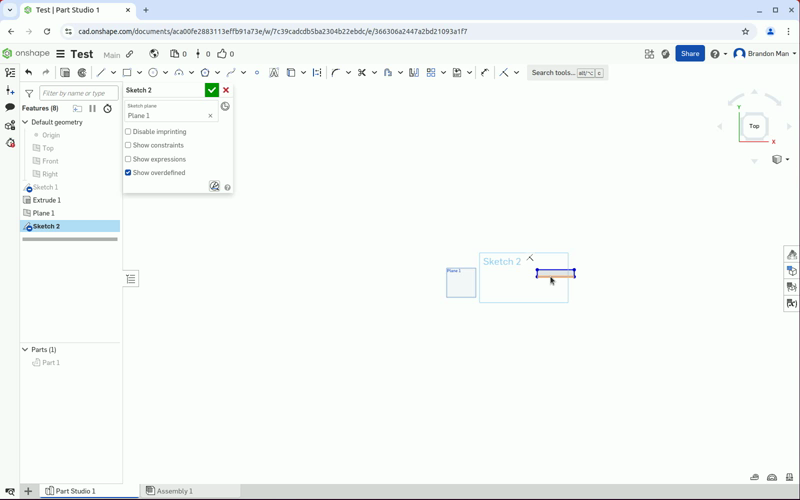
scroll(6)
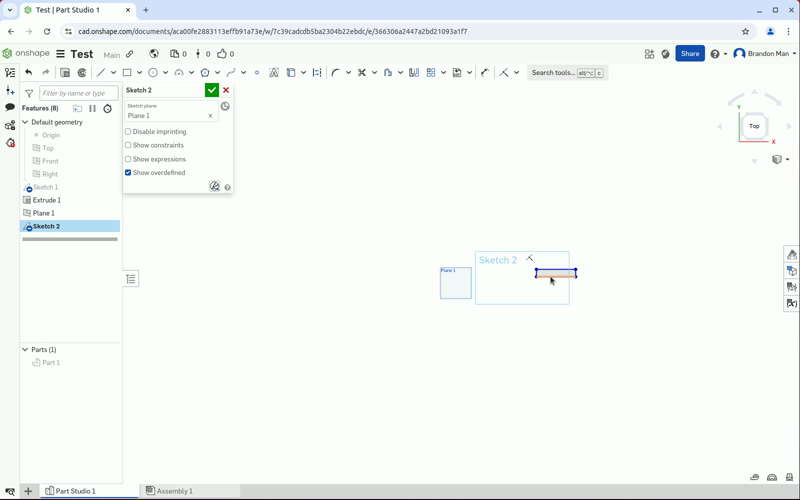
scroll(6)
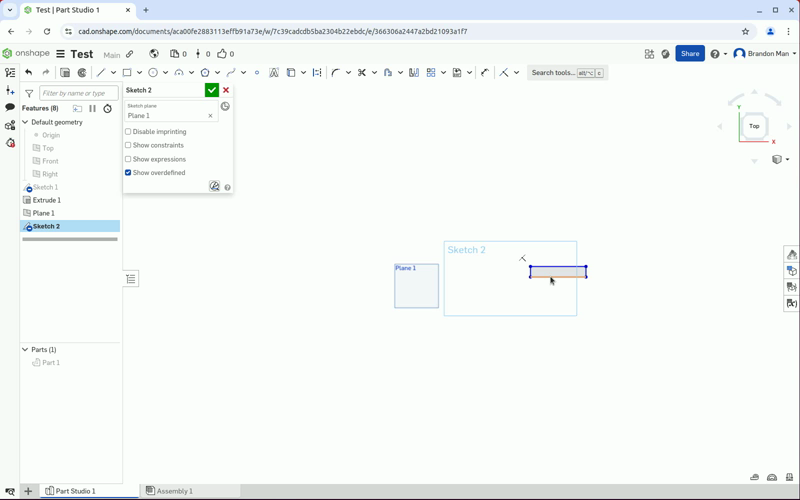
scroll(6)
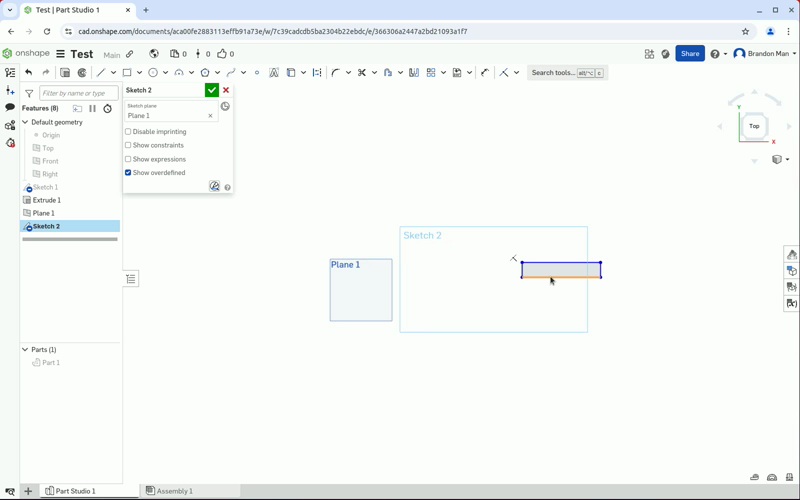
scroll(6)
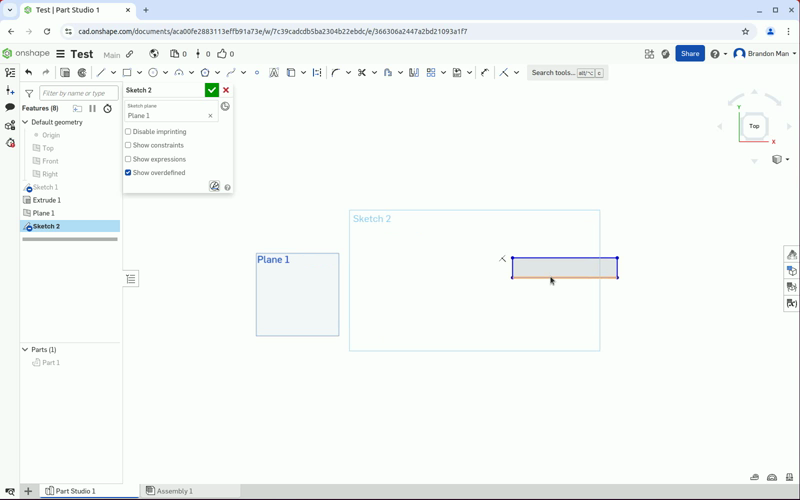
scroll(6)
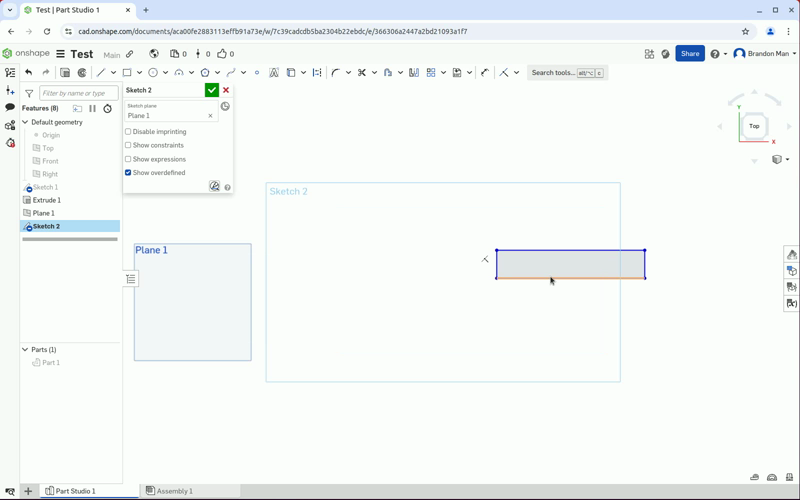
scroll(6)
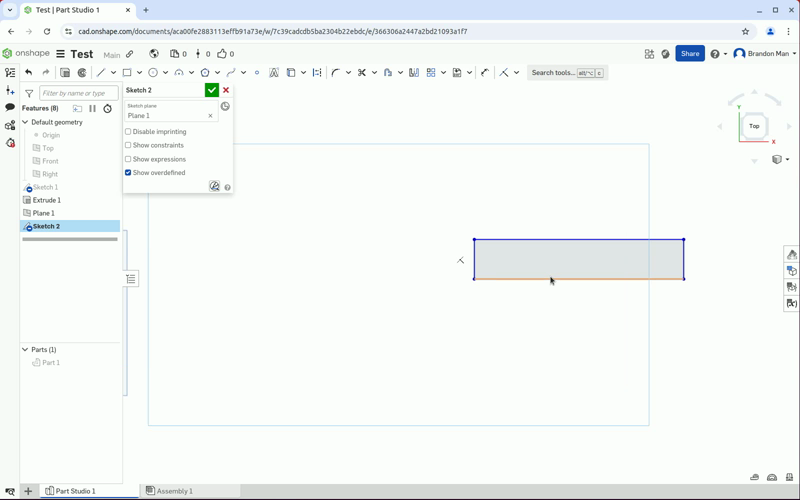
scroll(6)
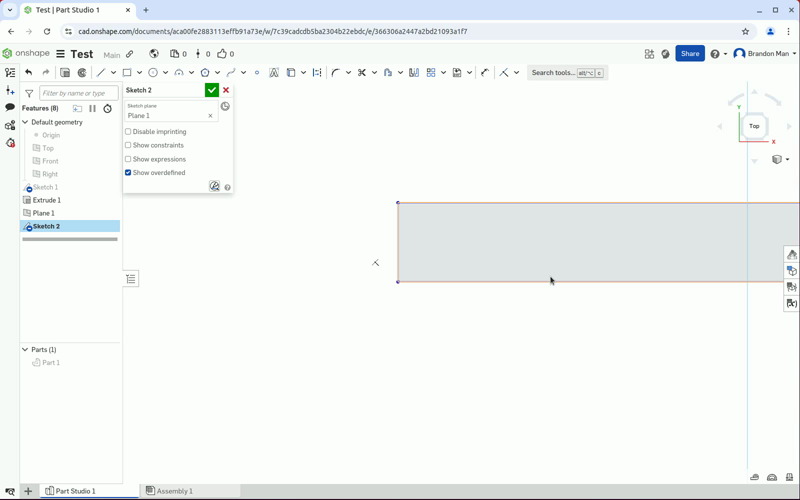
click(550, 276)
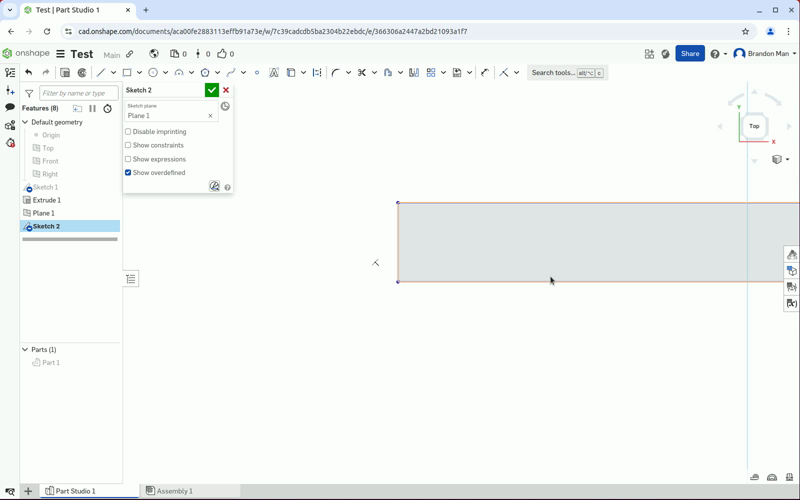
scroll(-6)
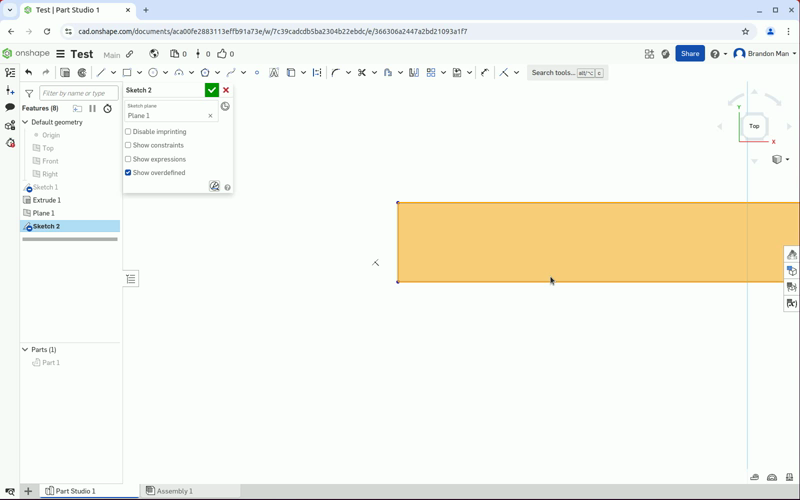
scroll(-6)
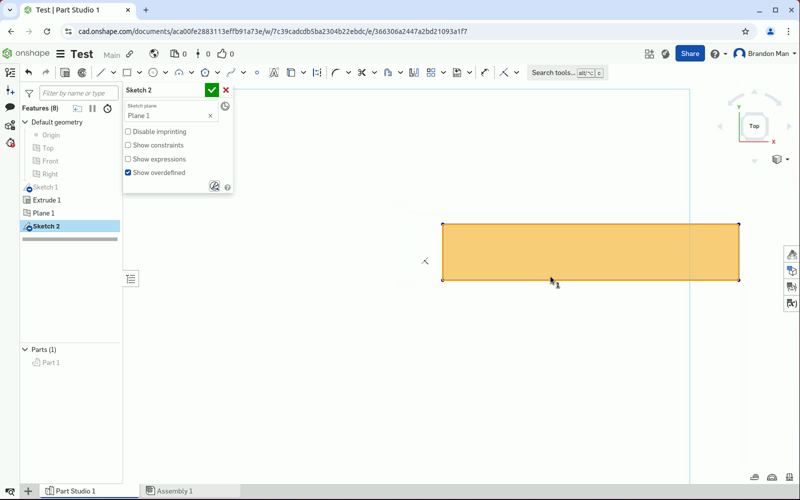
scroll(-6)
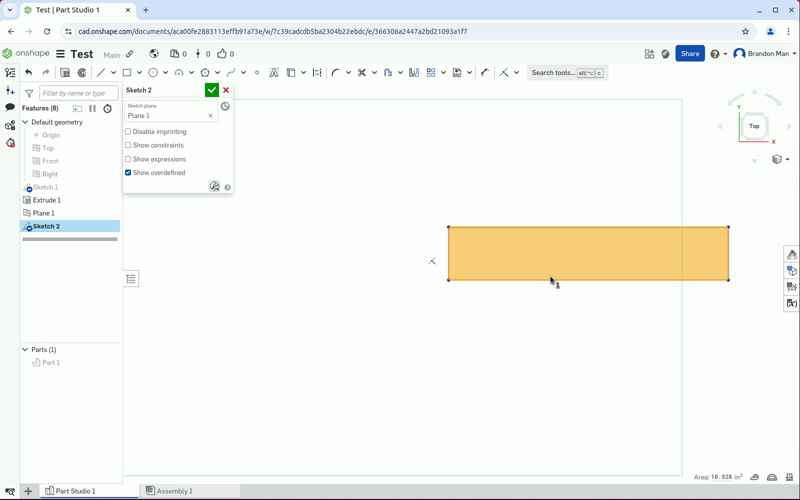
scroll(-6)
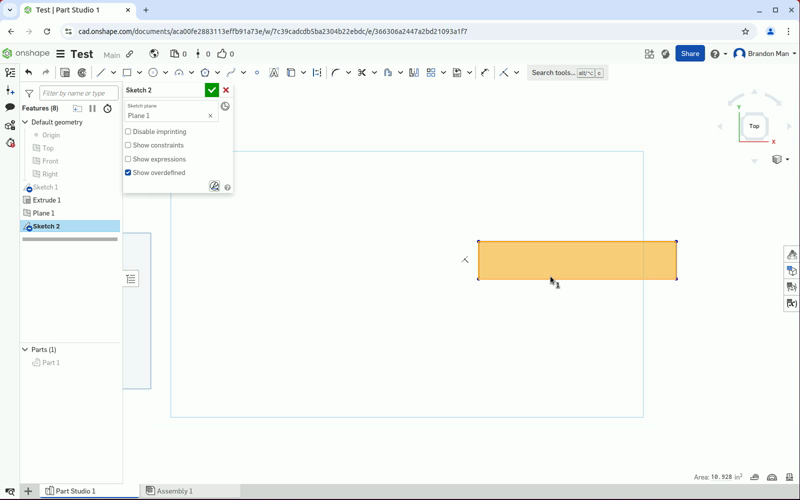
scroll(-6)
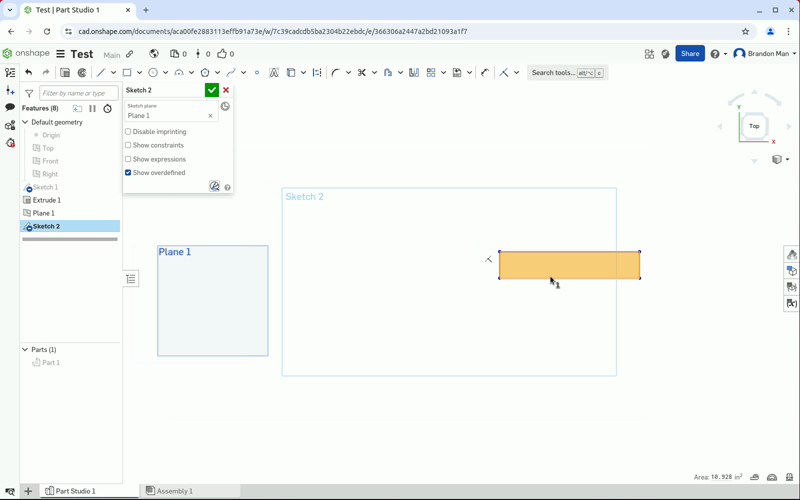
scroll(-6)
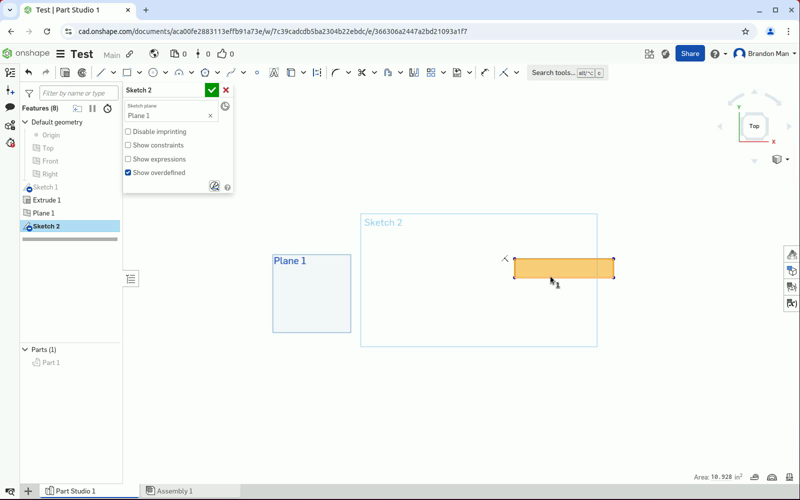
scroll(-6)
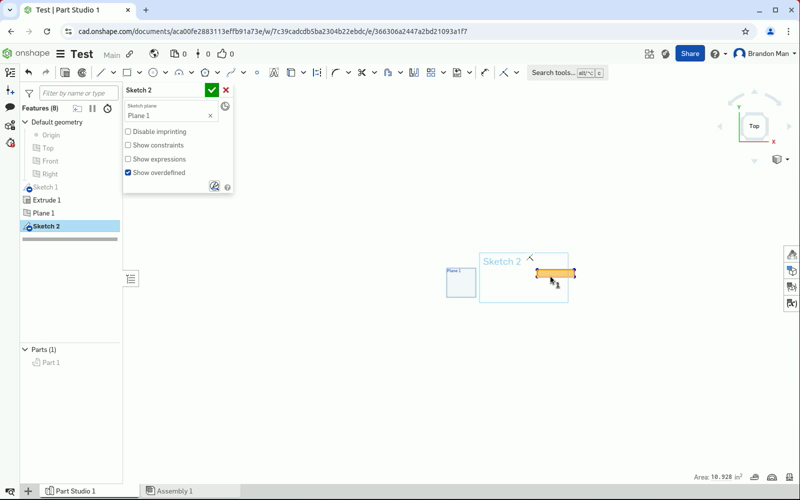
mouse_move(73, 352)
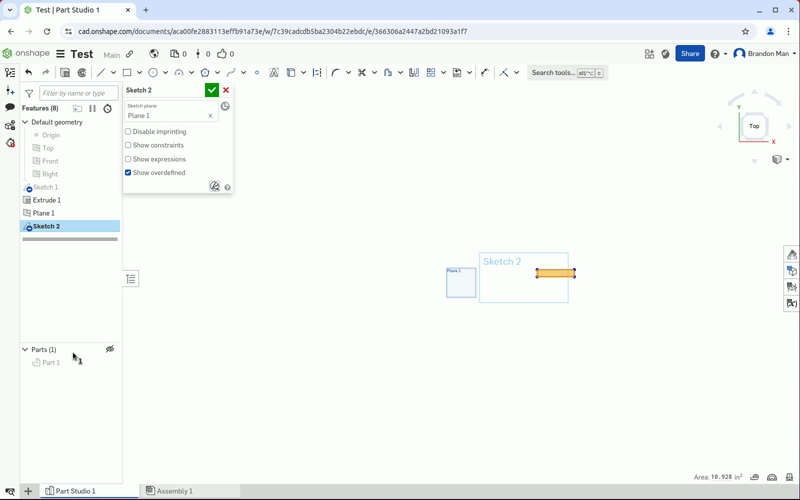
key(shift+y)
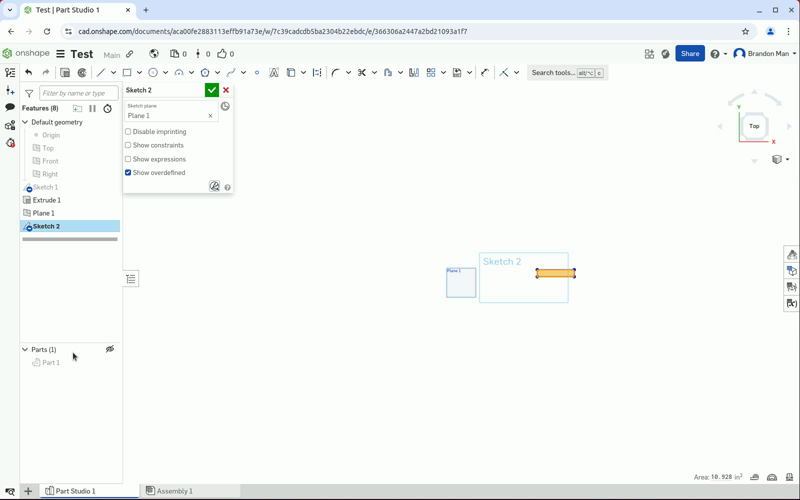
key(shift+e)
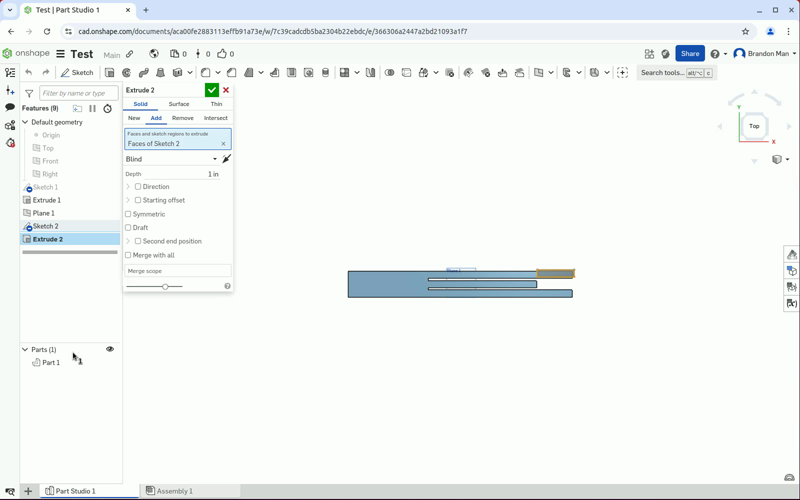
mouse_move(143, 106)
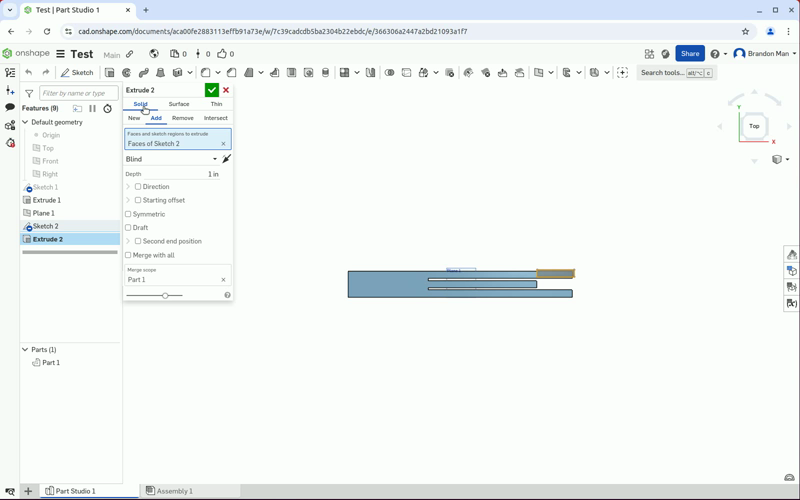
click(143, 106)
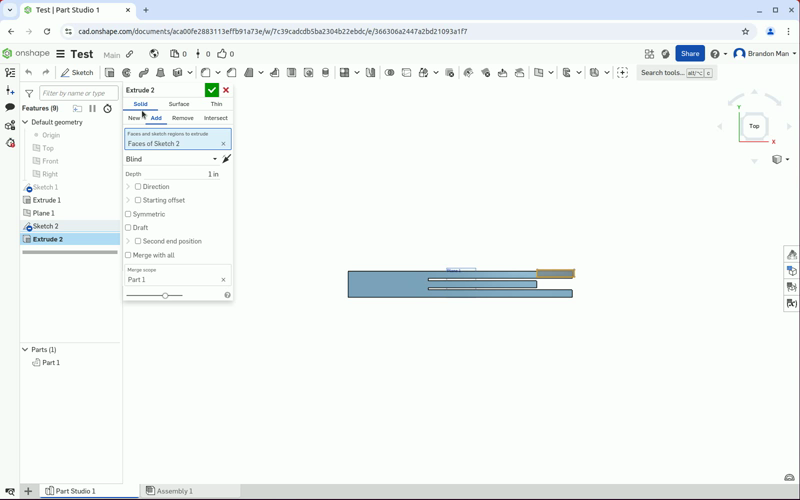
mouse_move(137, 120)
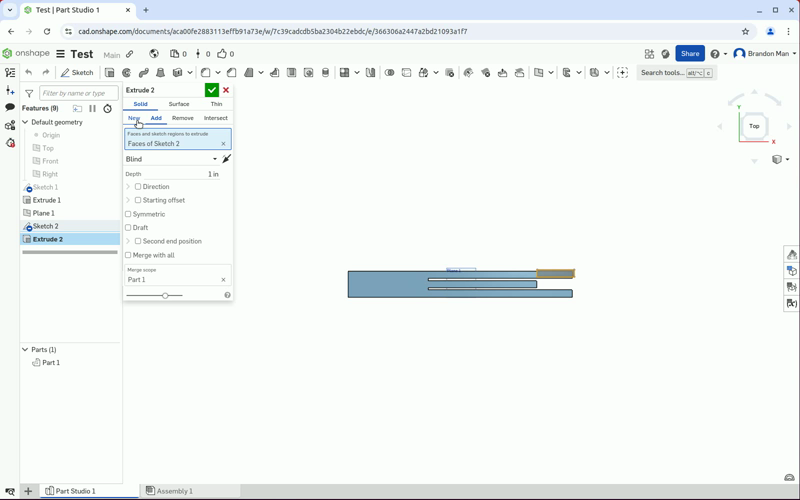
click(137, 120)
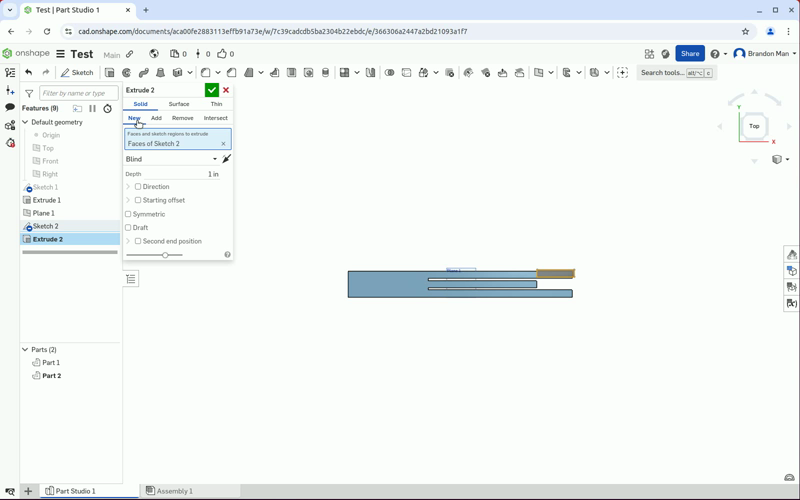
key(tab, 4)
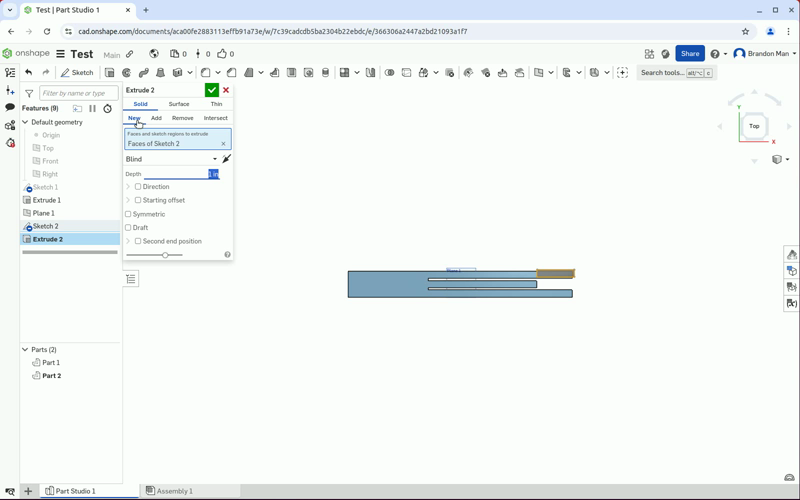
text(0.722)
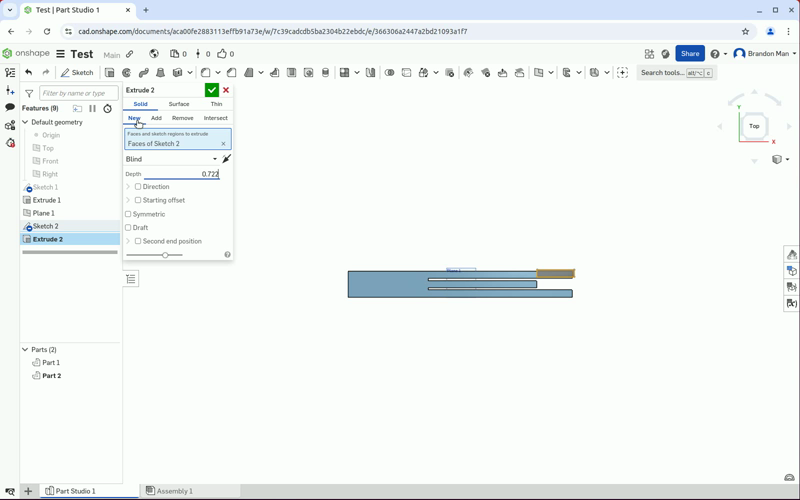
key(enter)
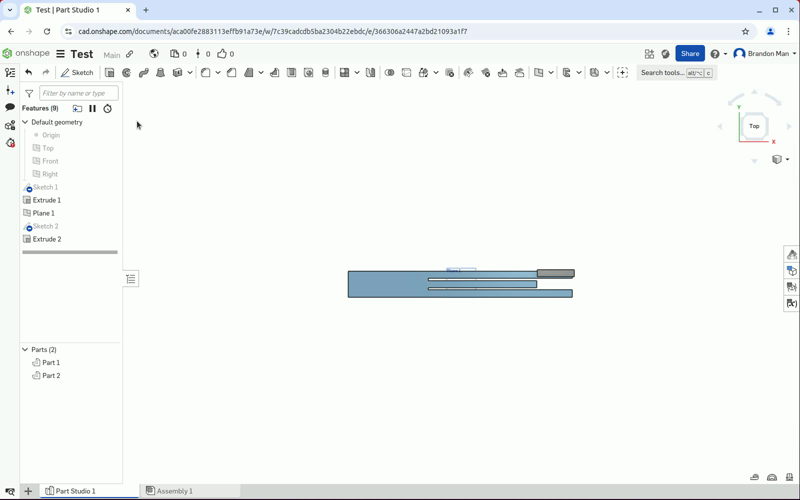
key(shift+h)
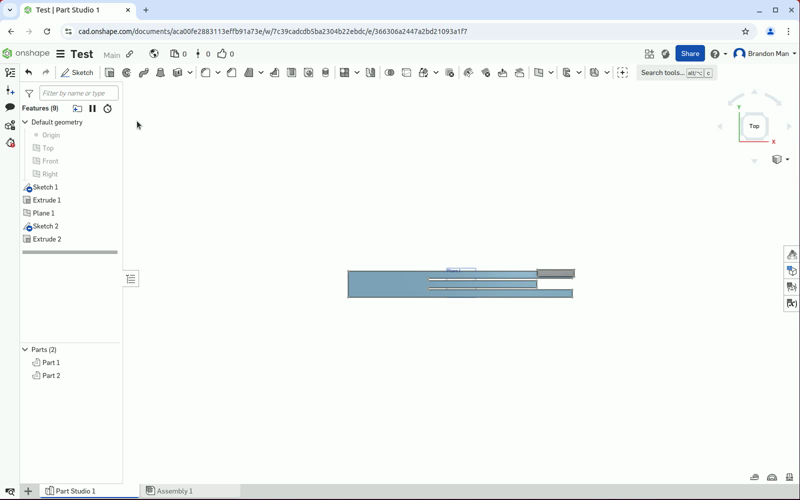
key(shift+h)
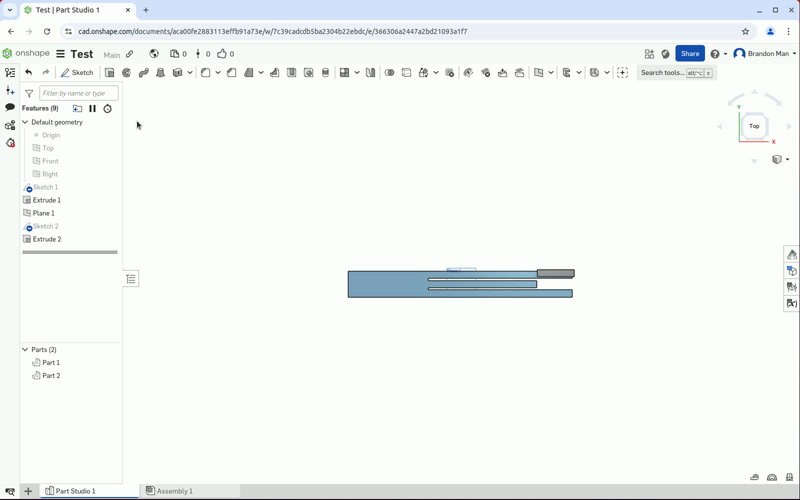
mouse_move(73, 189)
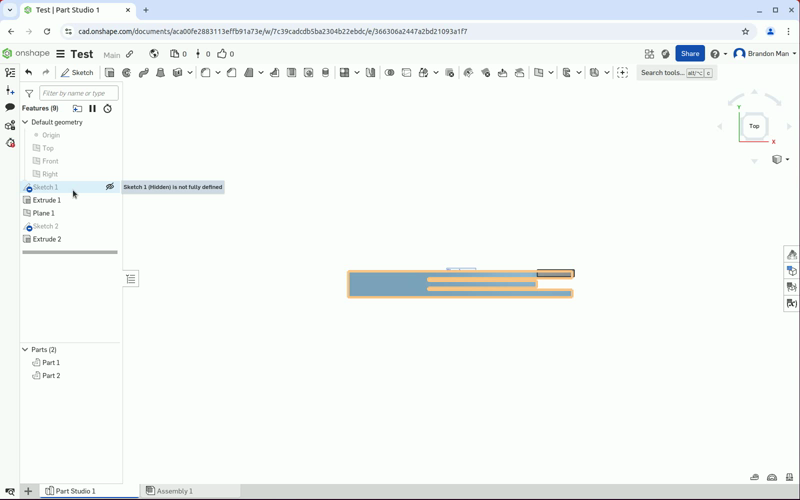
click(73, 189)
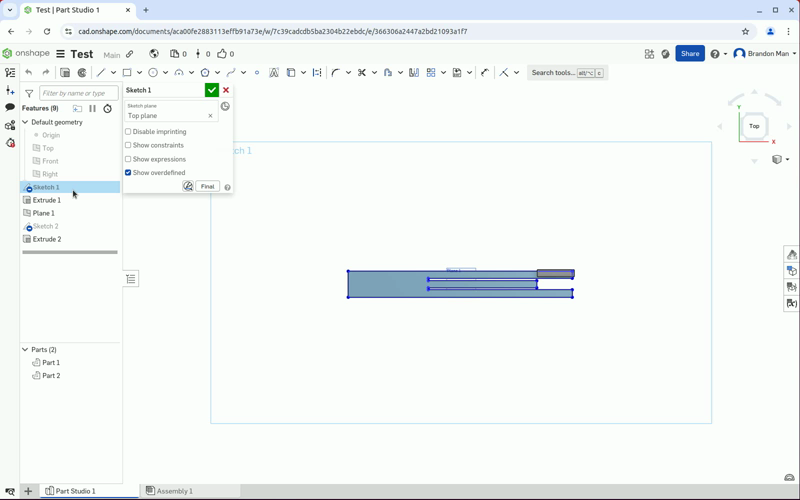
mouse_move(229, 92)
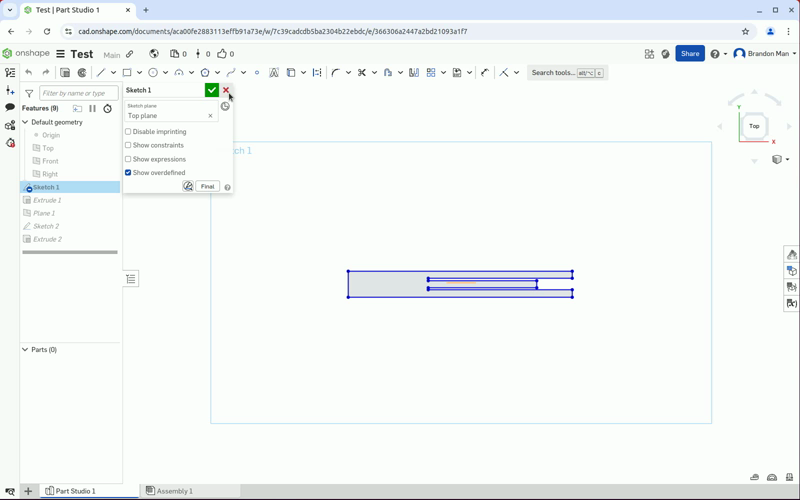
click(229, 92)
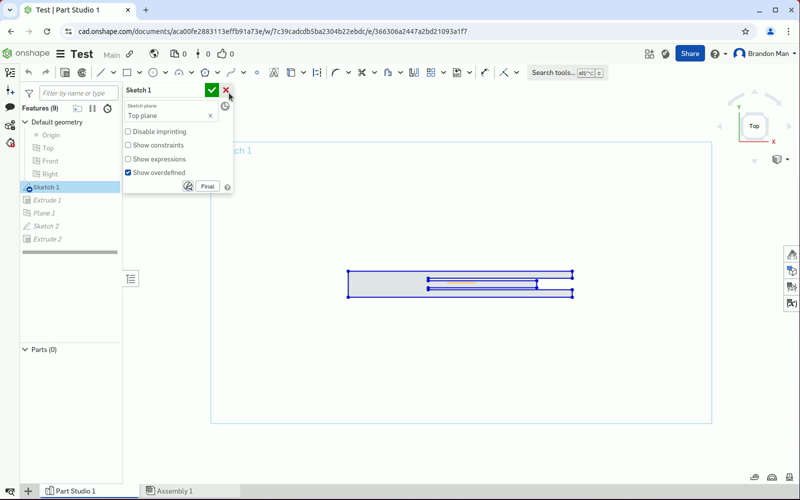
key(shift+s)
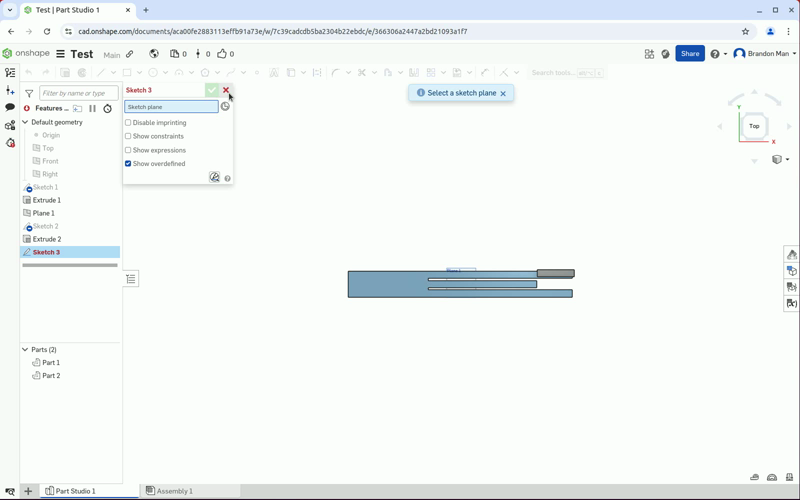
mouse_move(73, 215)
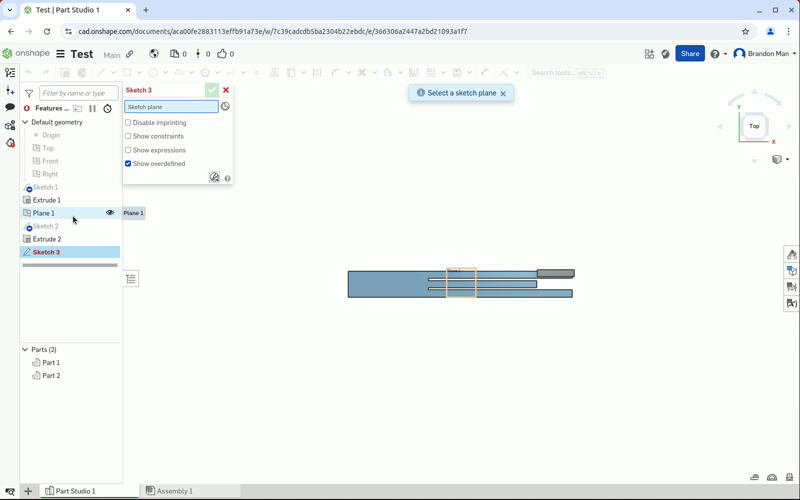
click(73, 215)
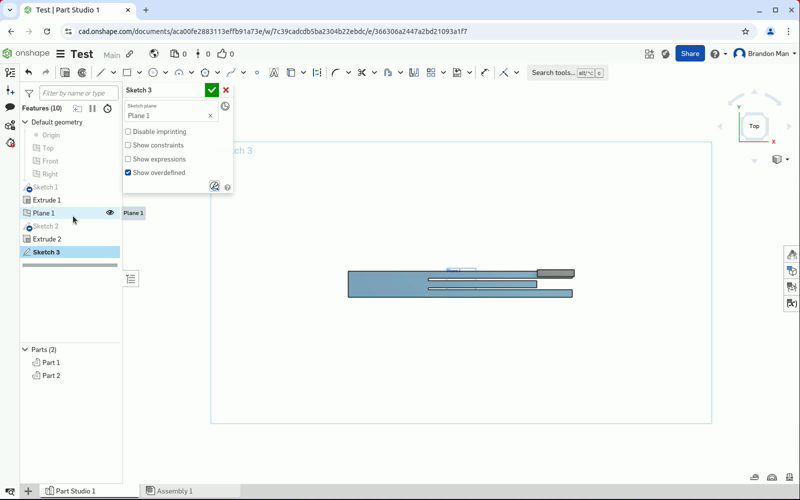
mouse_move(73, 352)
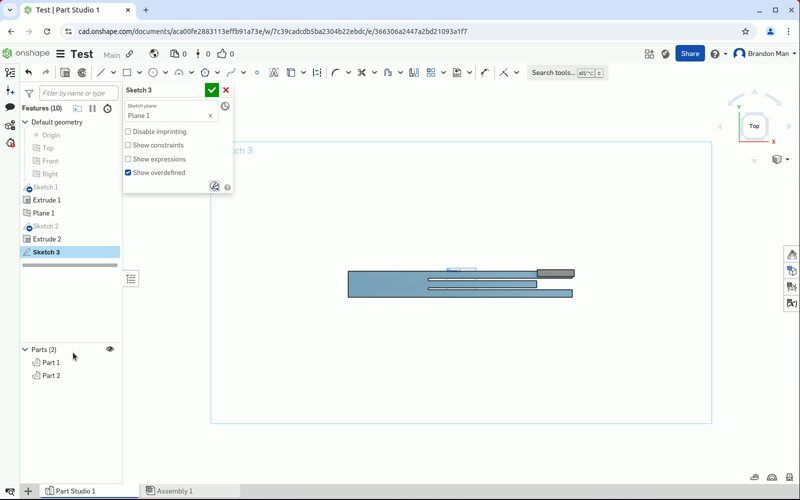
key(y)
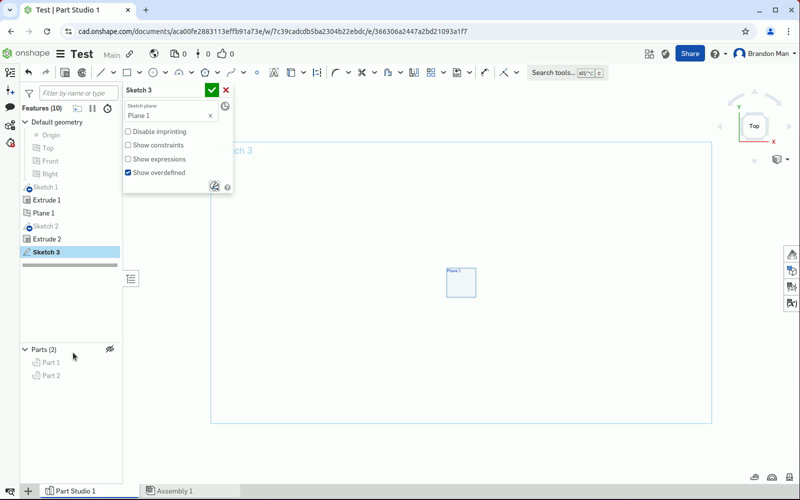
key(l)
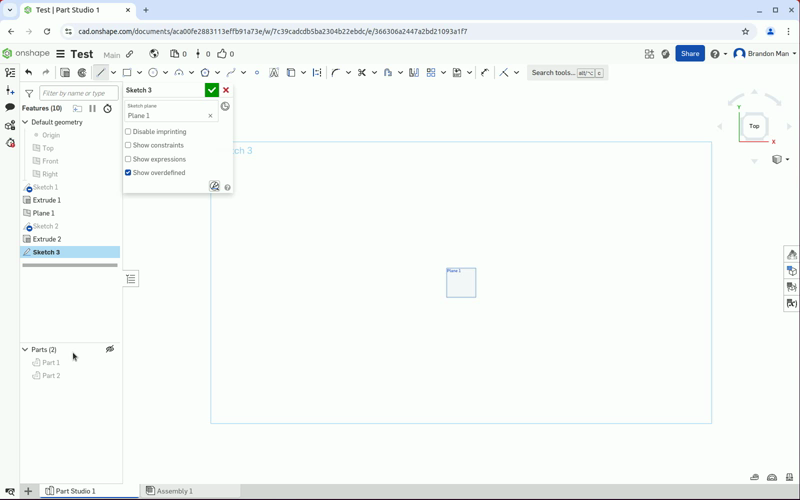
key_down(shift)
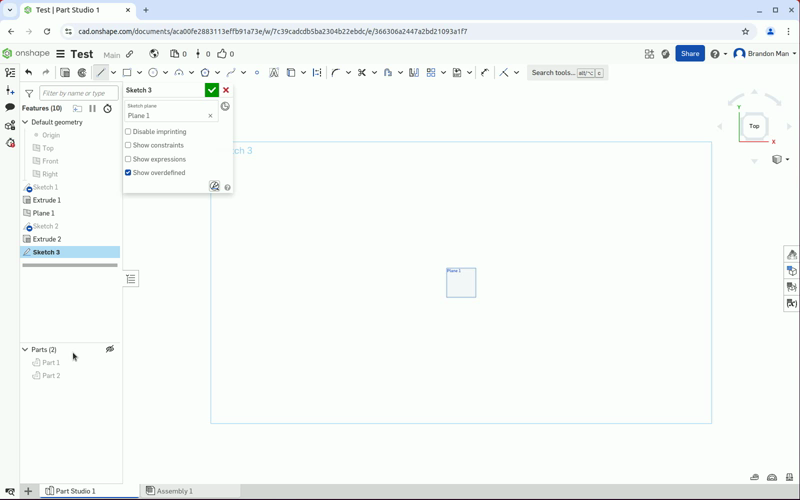
mouse_move(537, 297)
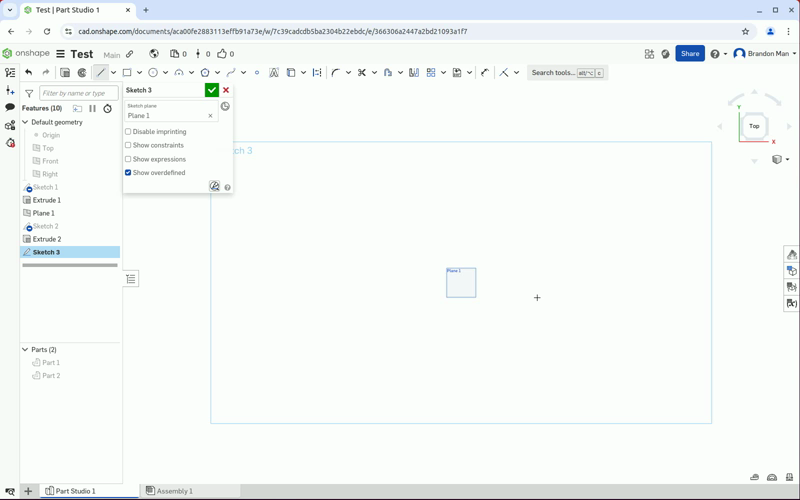
click(537, 297)
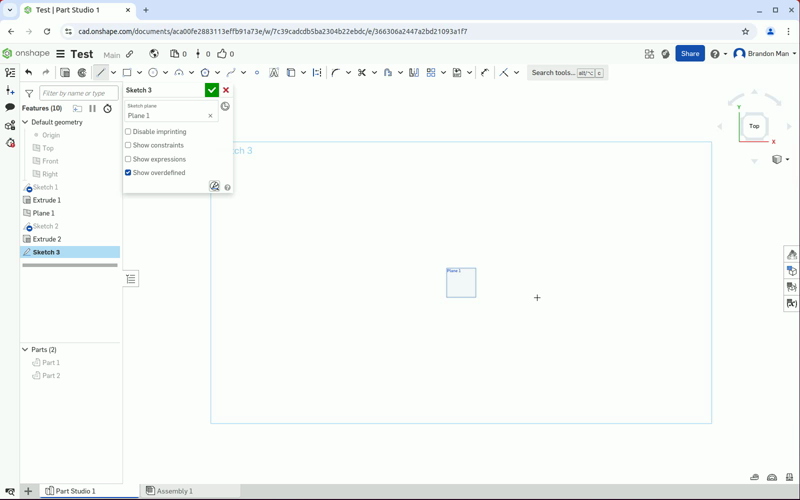
key_up(shift)
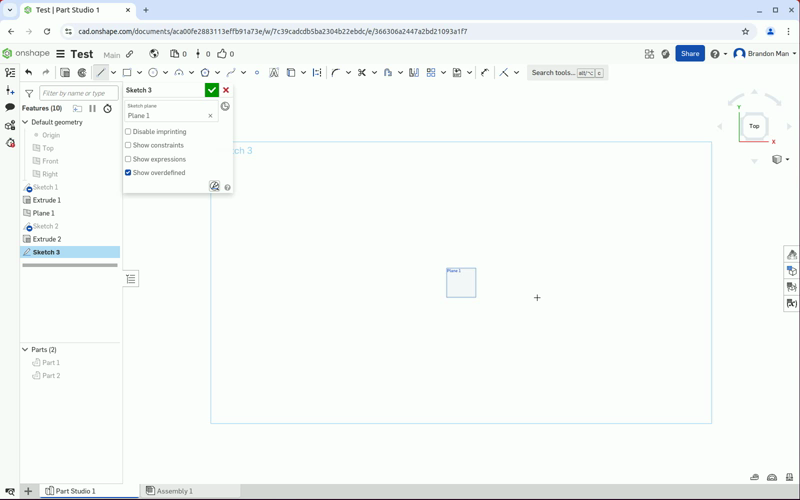
key_down(shift)
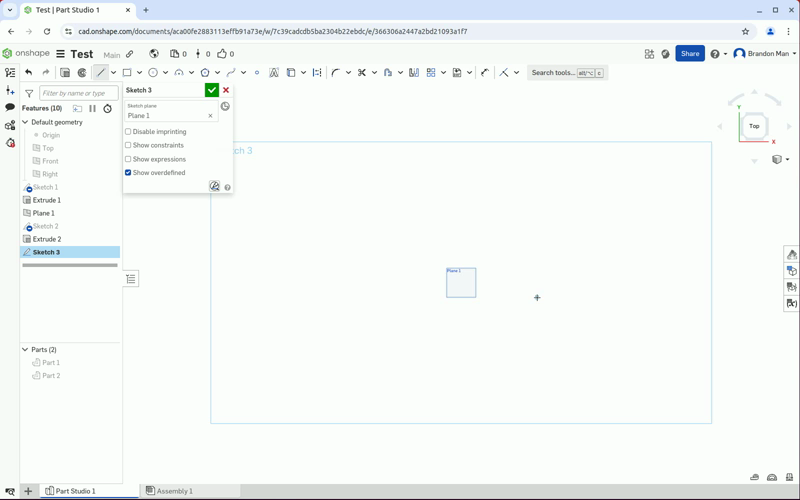
mouse_move(567, 297)
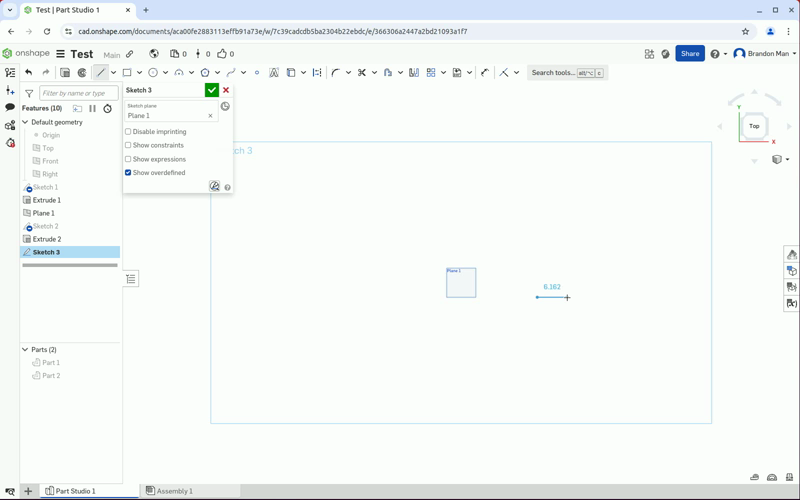
mouse_move(574, 297)
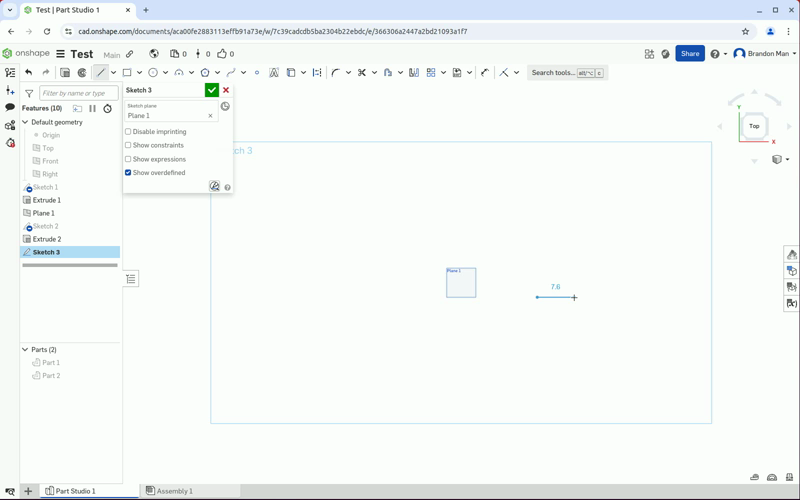
click(574, 297)
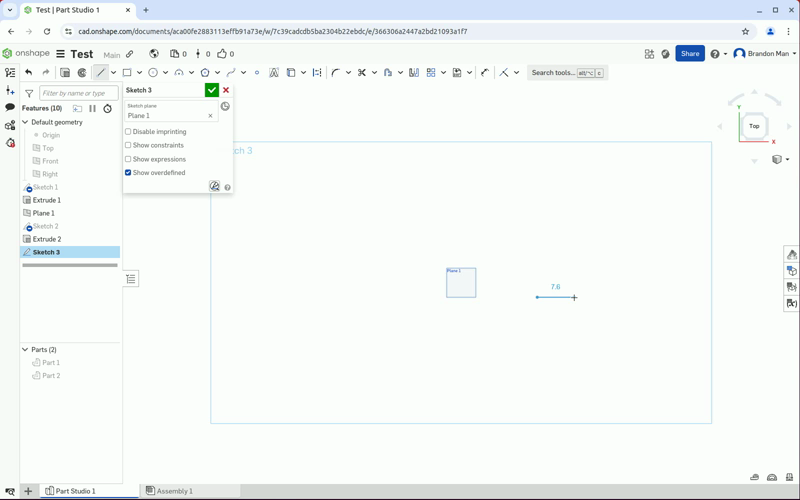
key_up(shift)
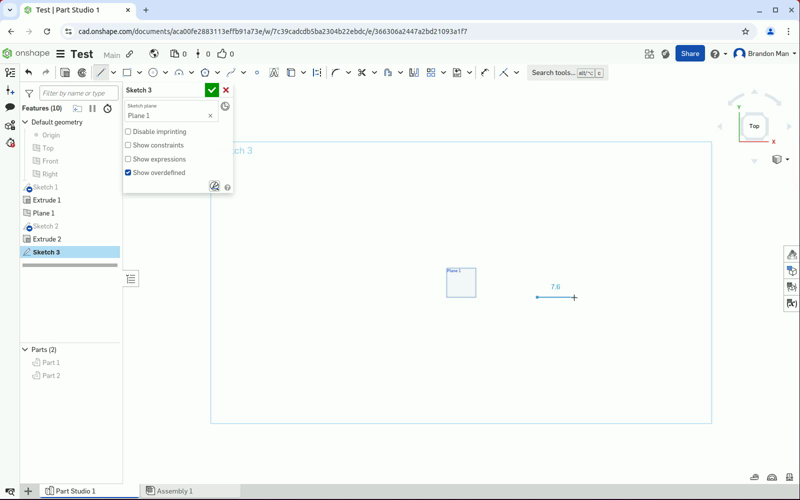
key_down(shift)
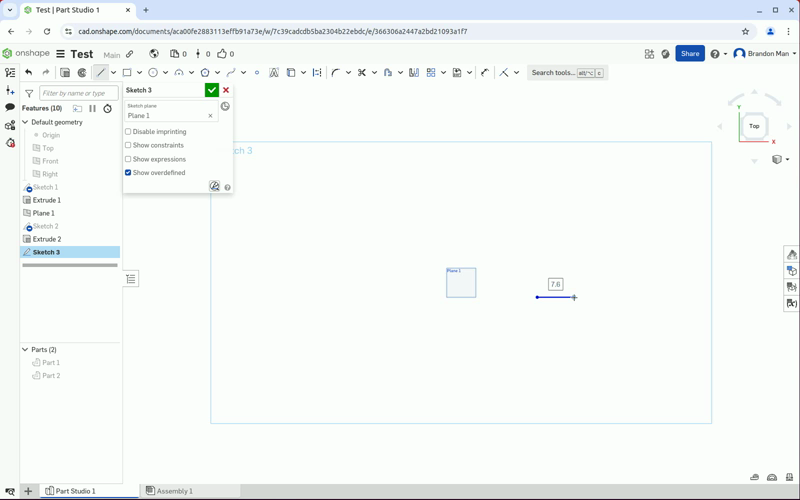
mouse_move(589, 297)
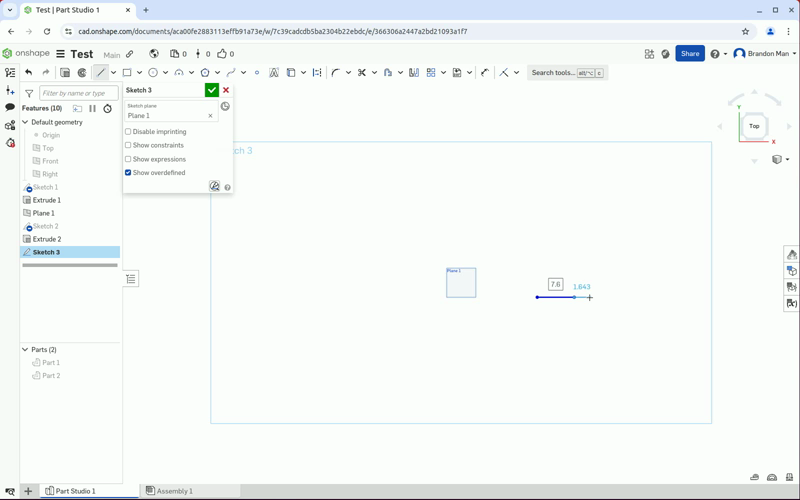
mouse_move(574, 289)
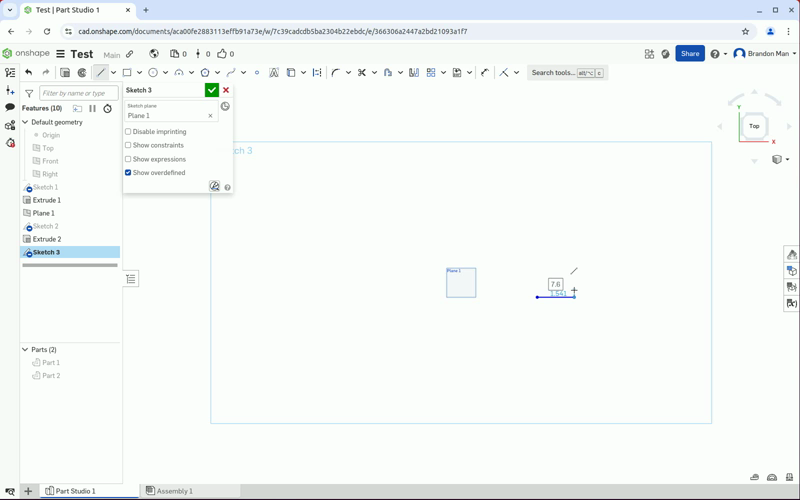
scroll(6)
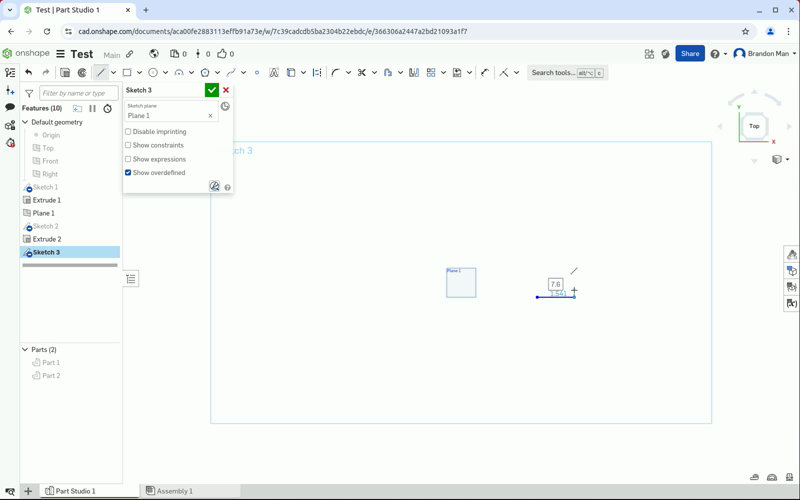
scroll(6)
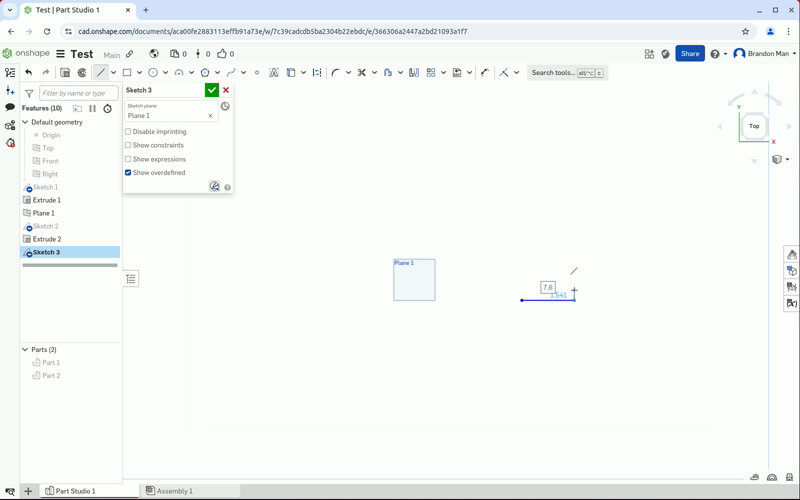
scroll(6)
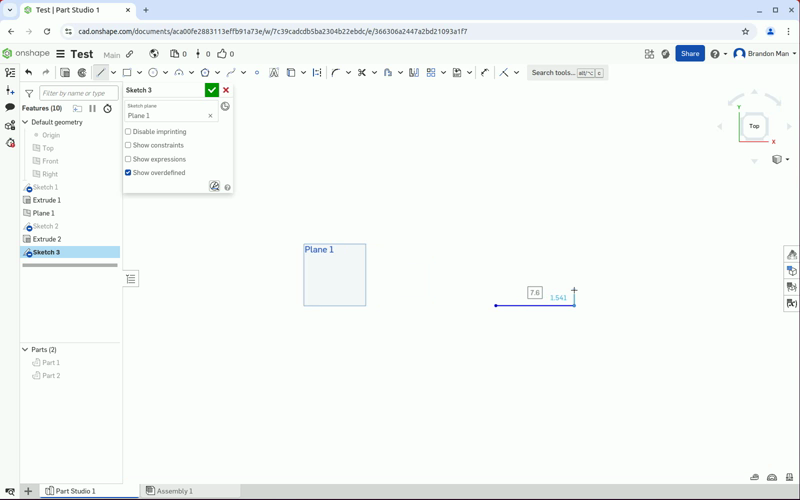
scroll(6)
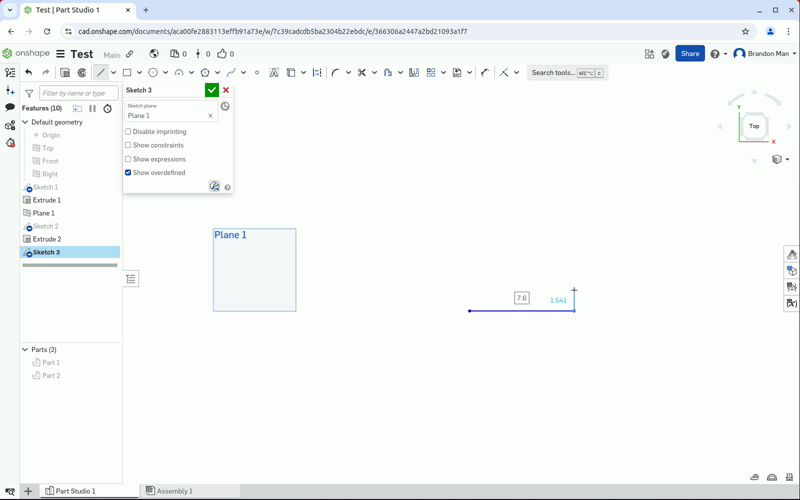
scroll(6)
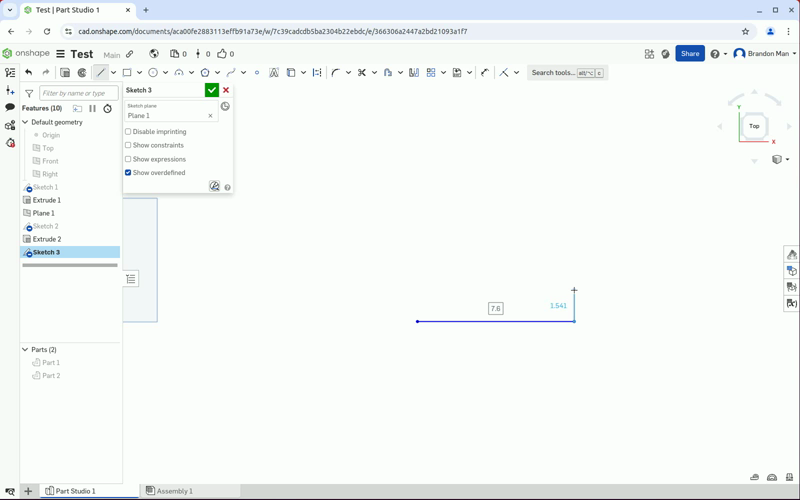
scroll(6)
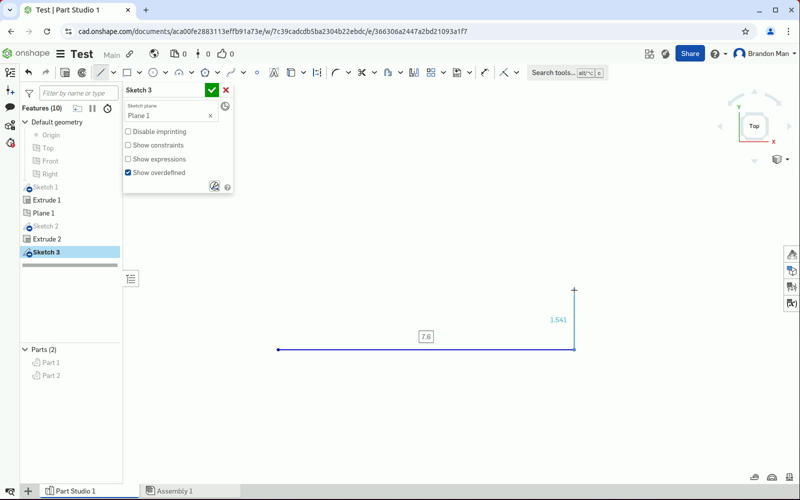
scroll(6)
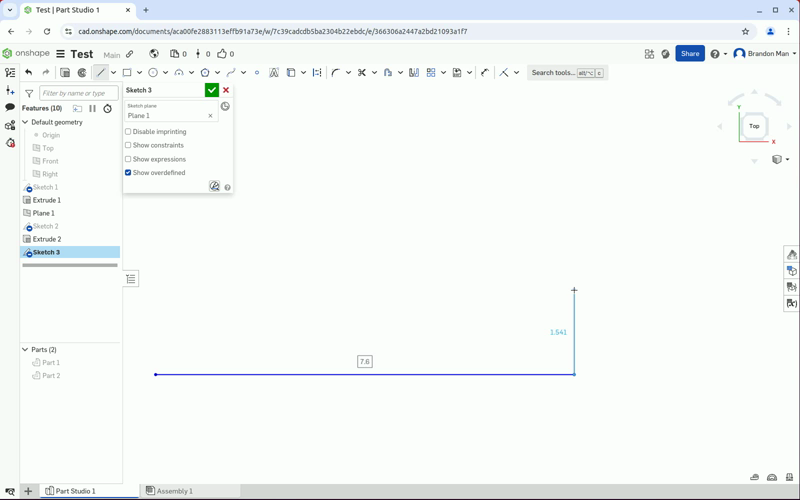
click(574, 289)
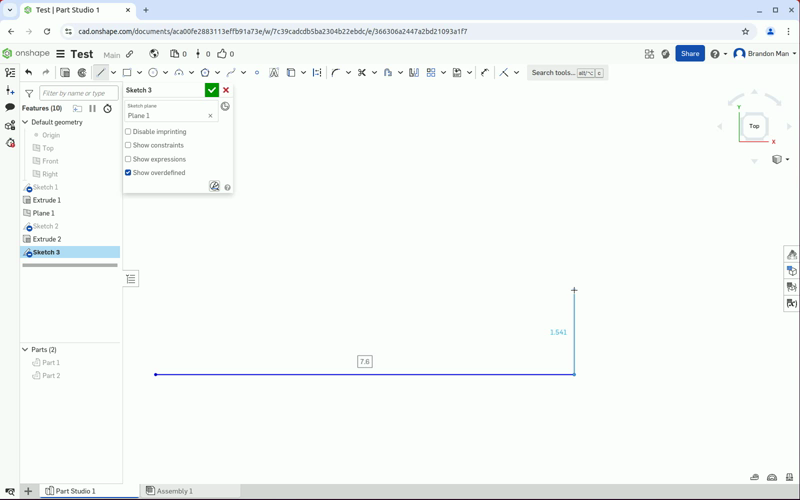
scroll(-6)
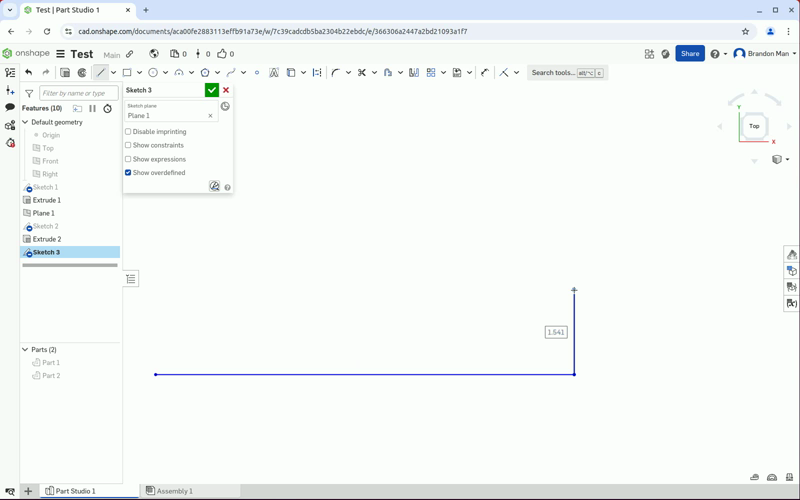
scroll(-6)
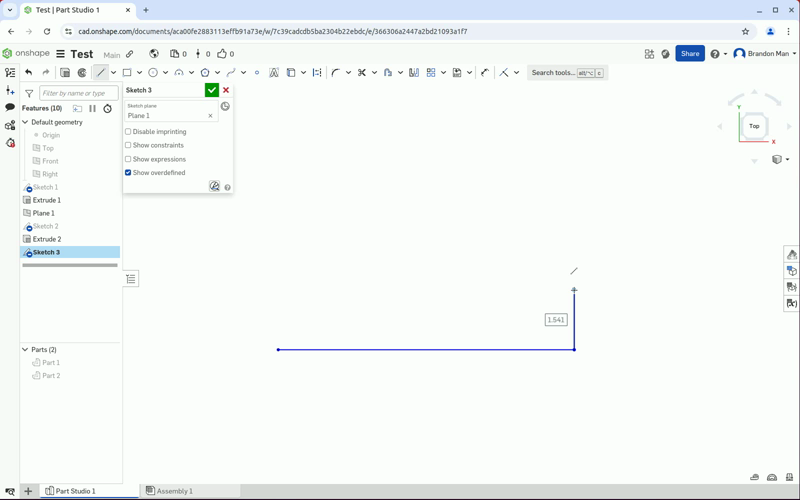
scroll(-6)
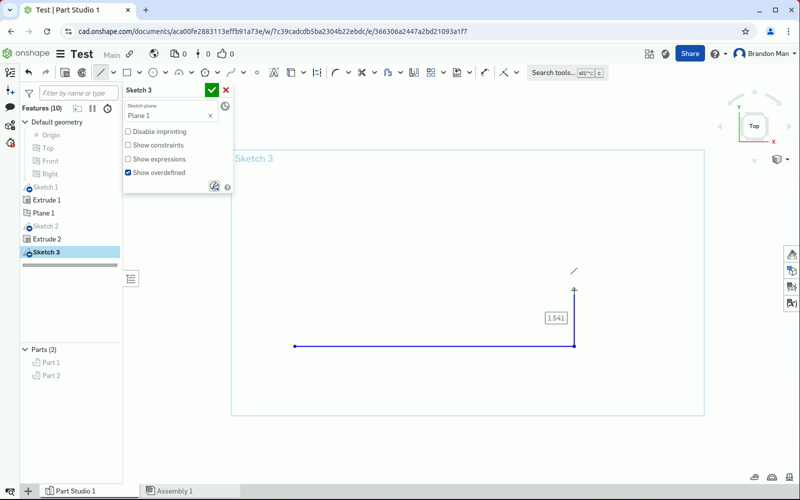
scroll(-6)
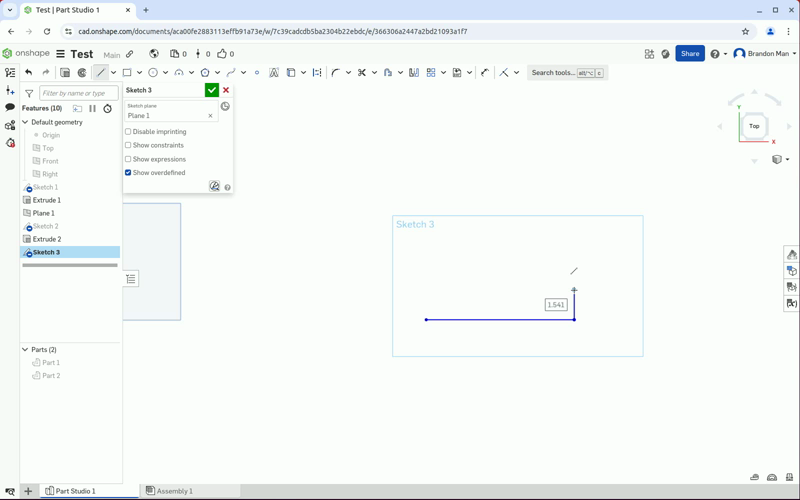
scroll(-6)
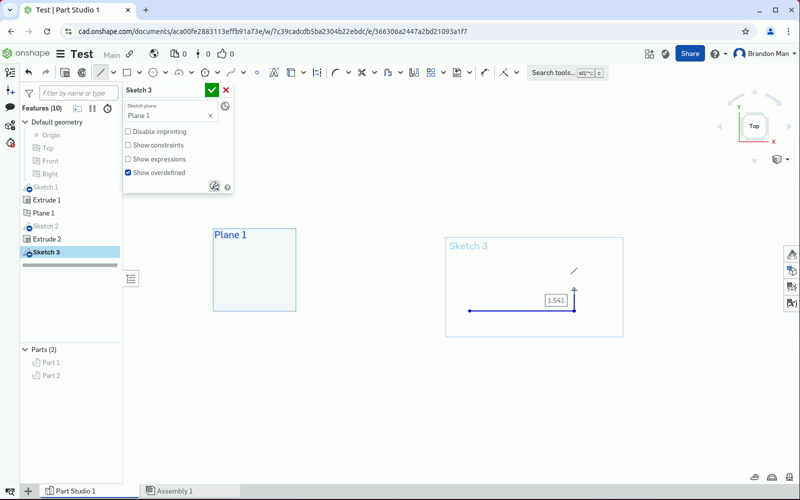
scroll(-6)
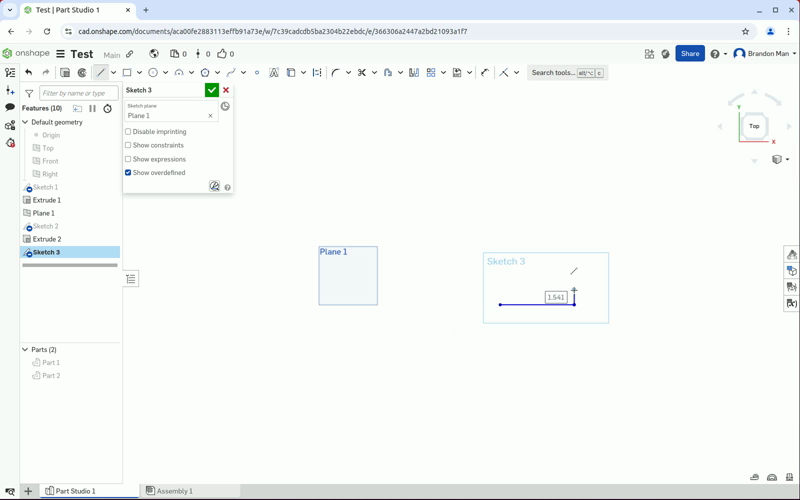
scroll(-6)
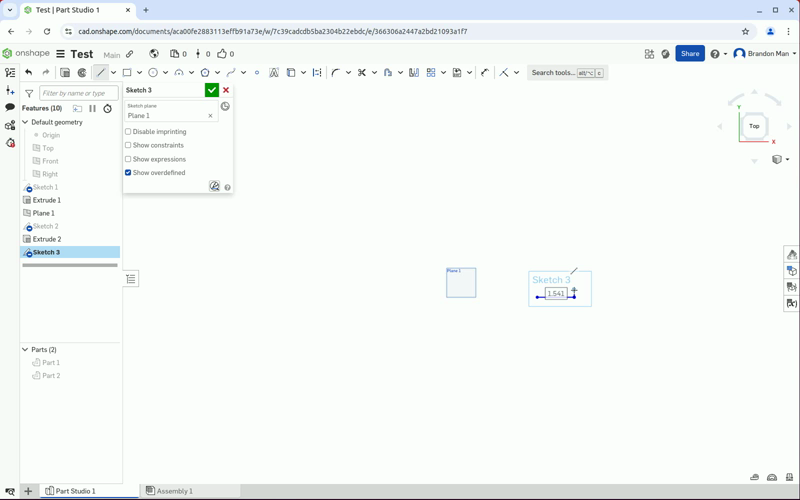
key_up(shift)
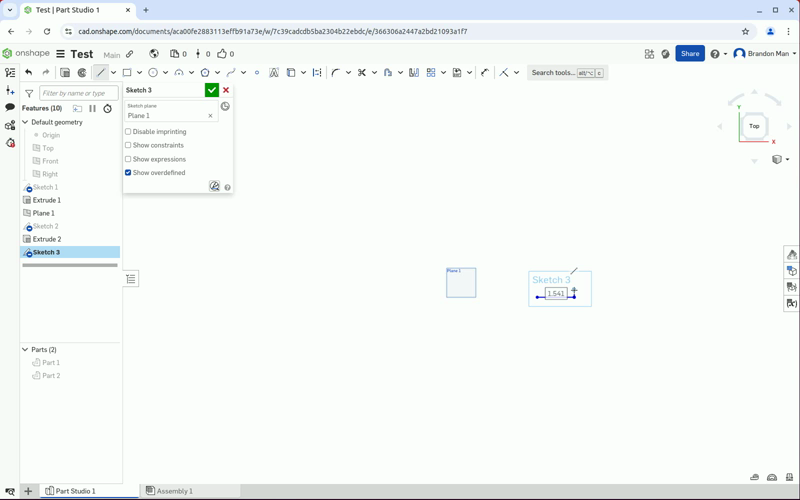
key_down(shift)
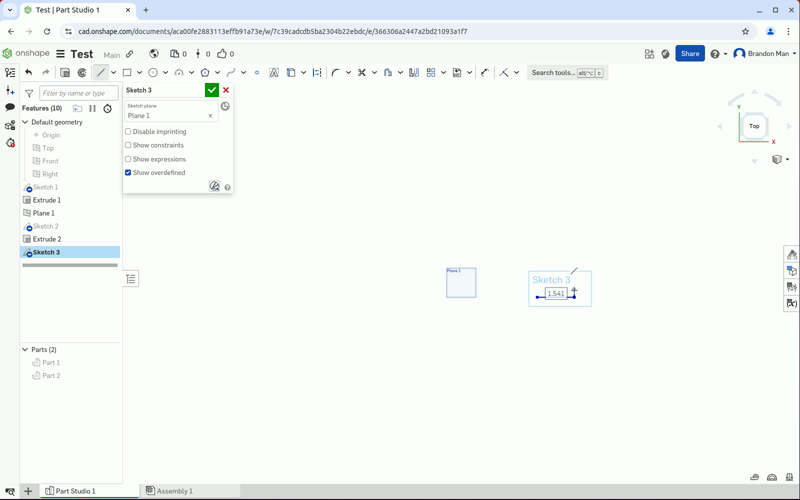
mouse_move(589, 289)
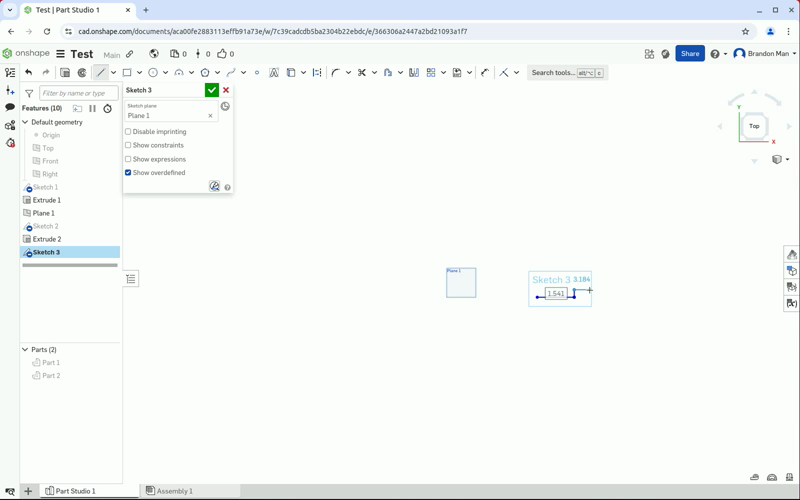
mouse_move(537, 289)
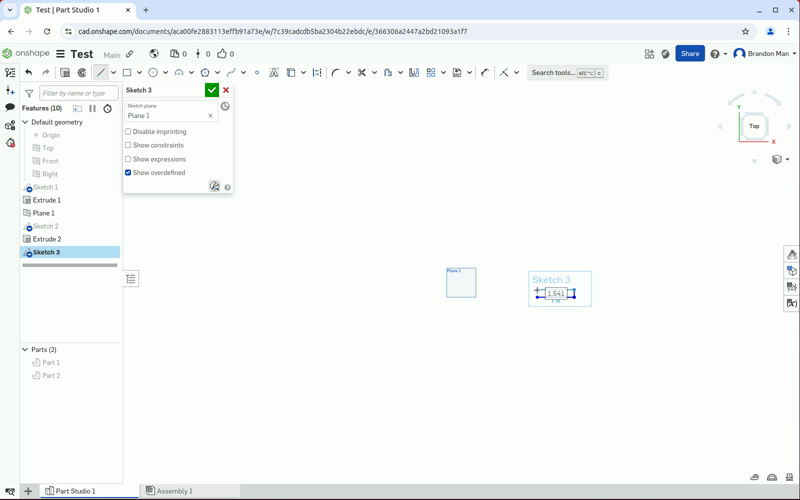
click(537, 289)
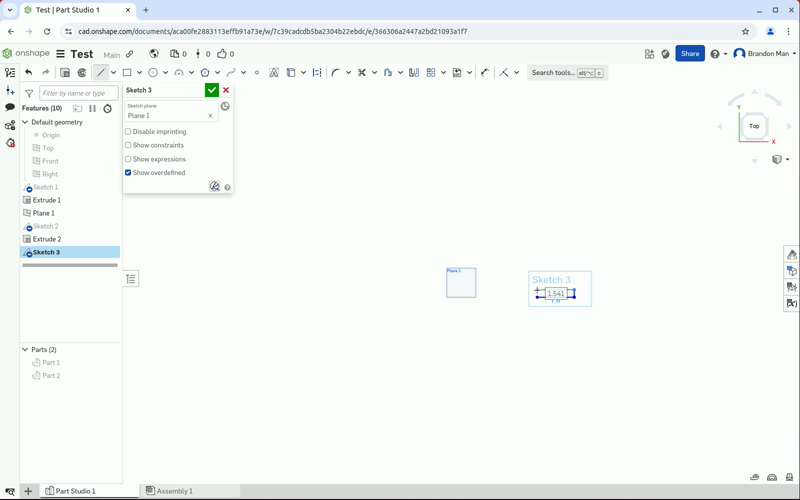
key_up(shift)
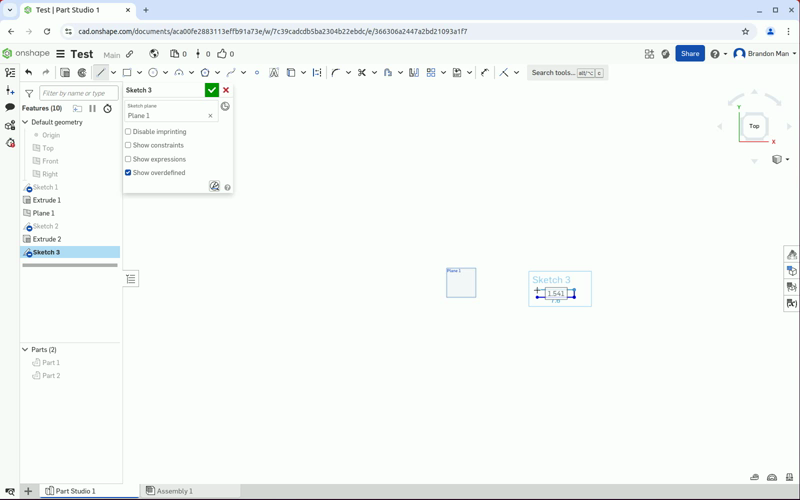
mouse_move(567, 289)
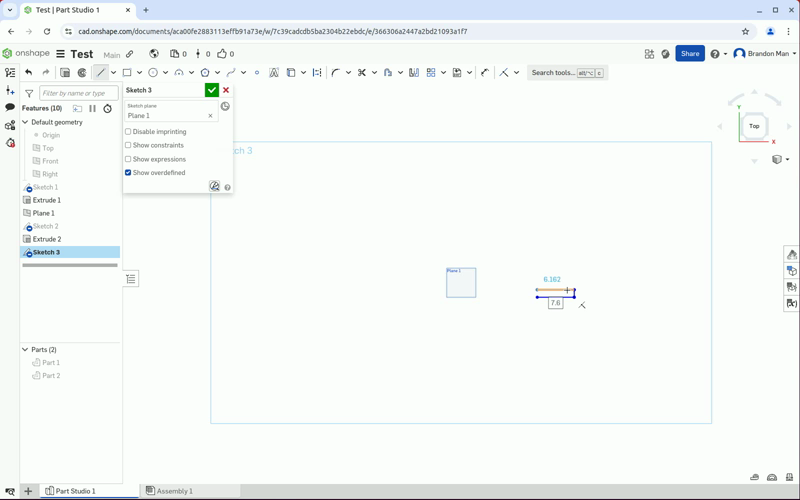
key_down(shift)
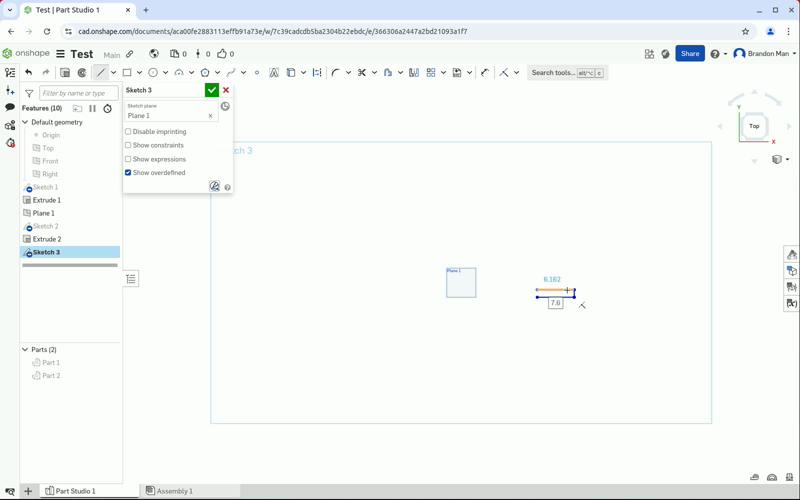
mouse_move(537, 297)
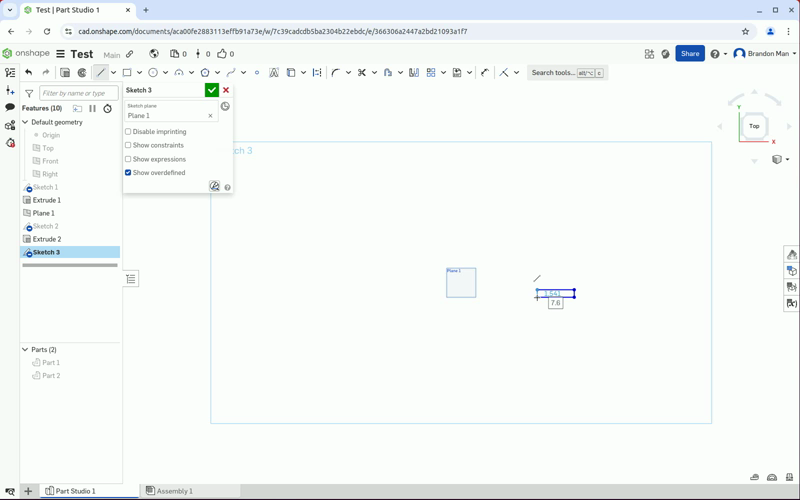
scroll(6)
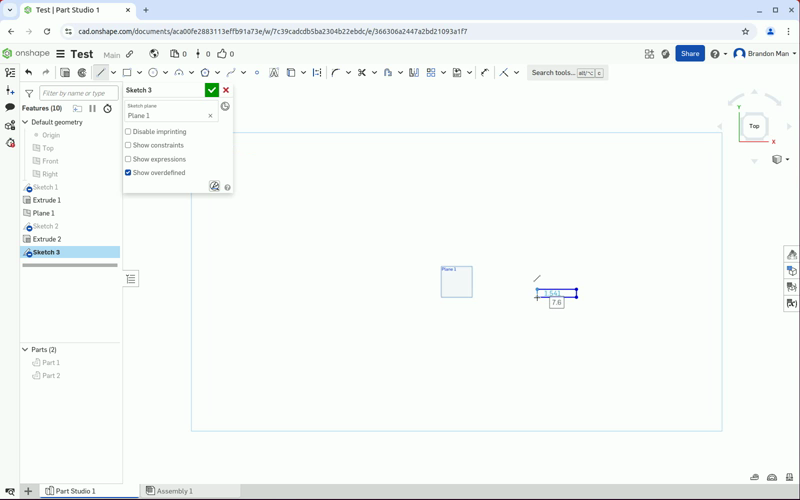
scroll(6)
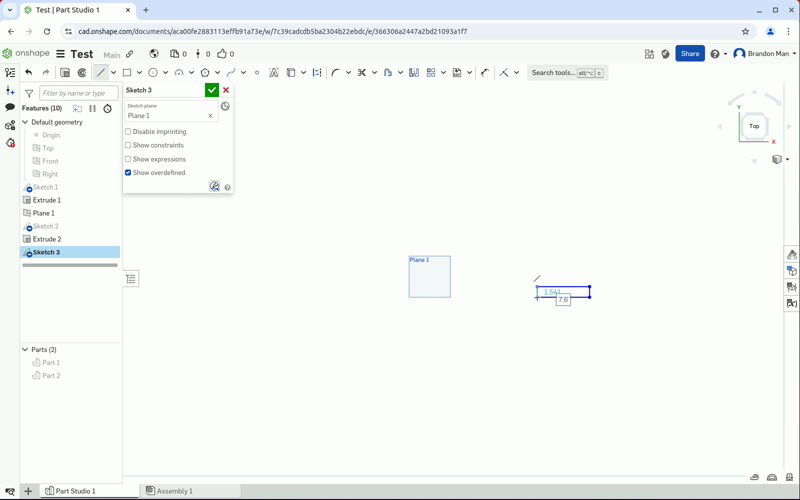
scroll(6)
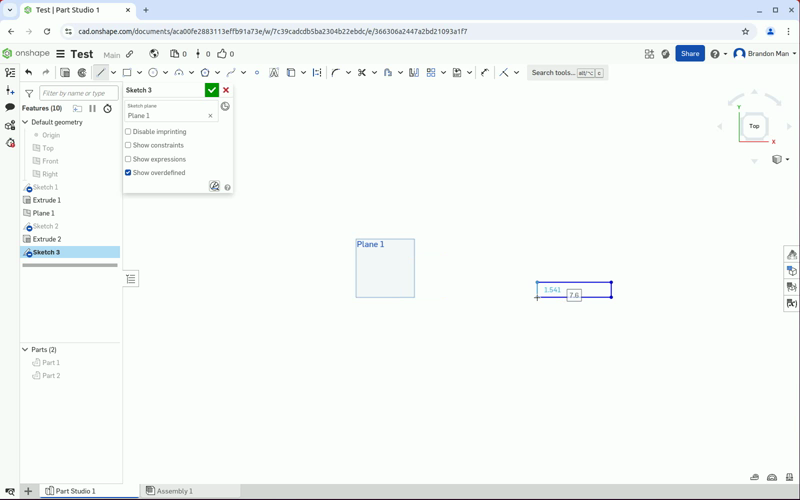
scroll(6)
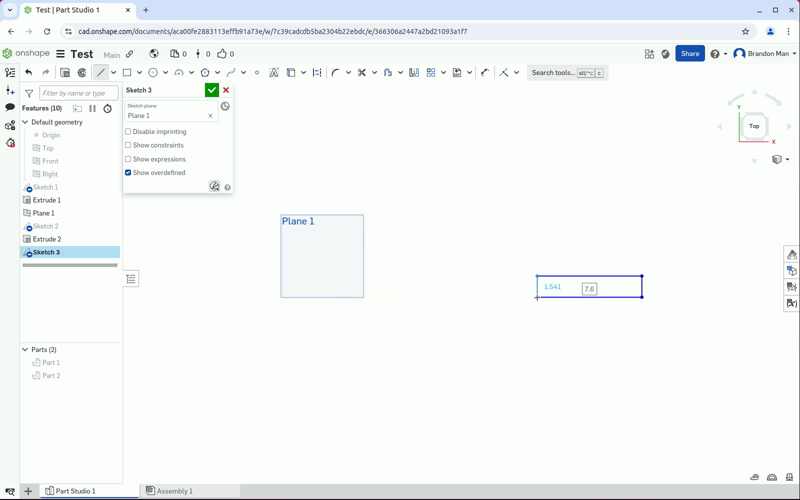
scroll(6)
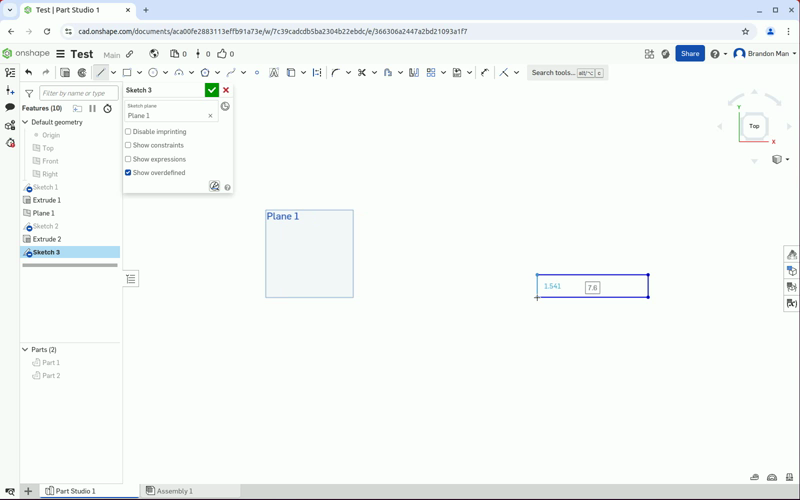
scroll(6)
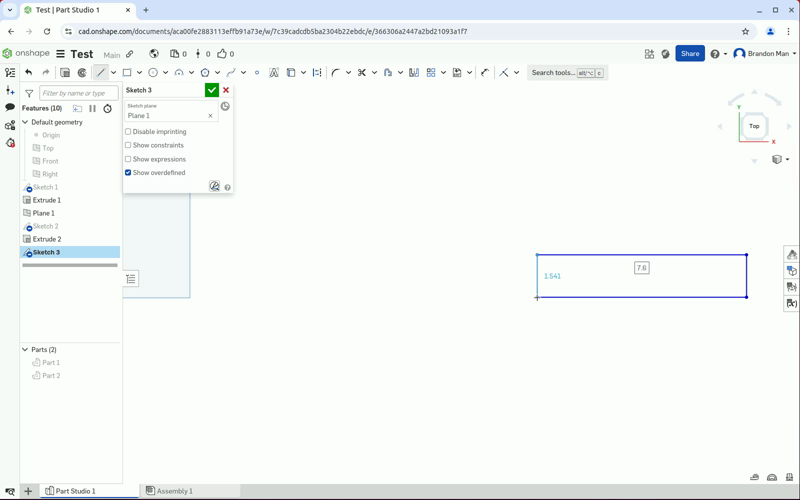
scroll(6)
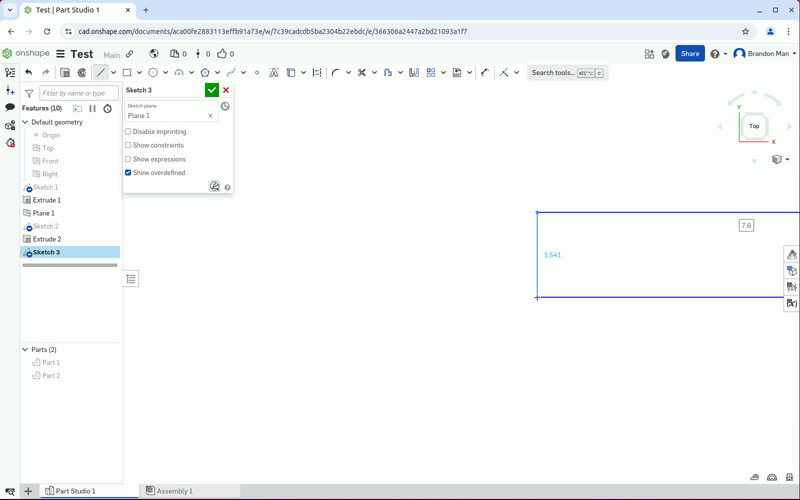
key_up(shift)
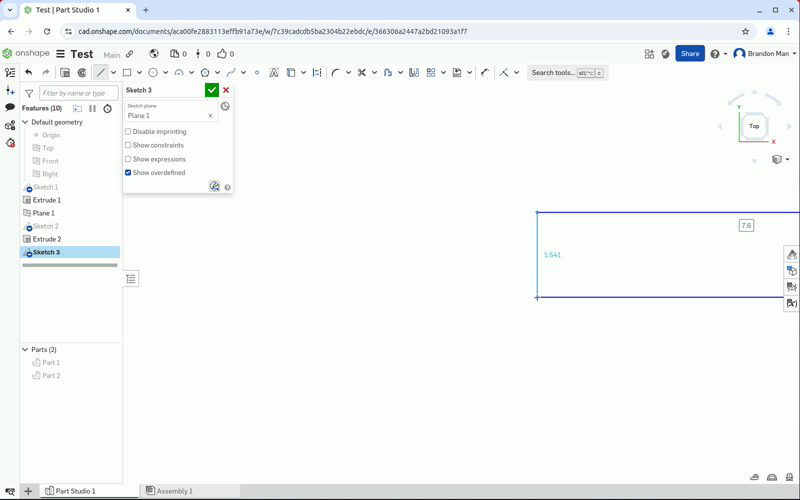
click(537, 297)
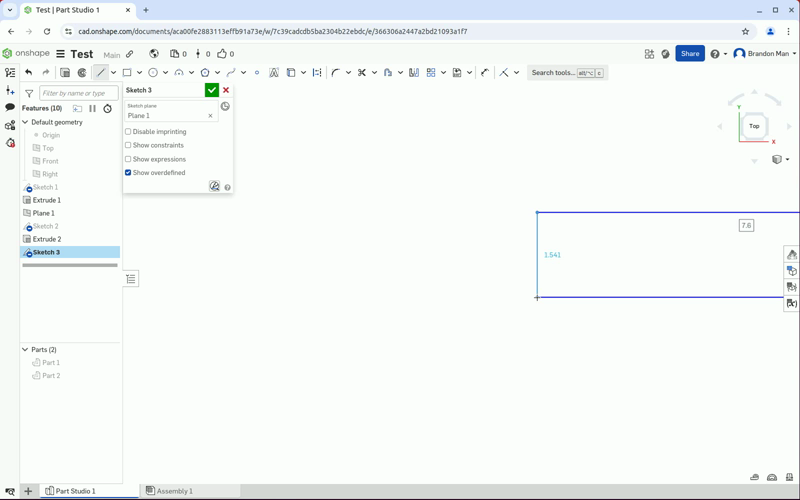
scroll(-6)
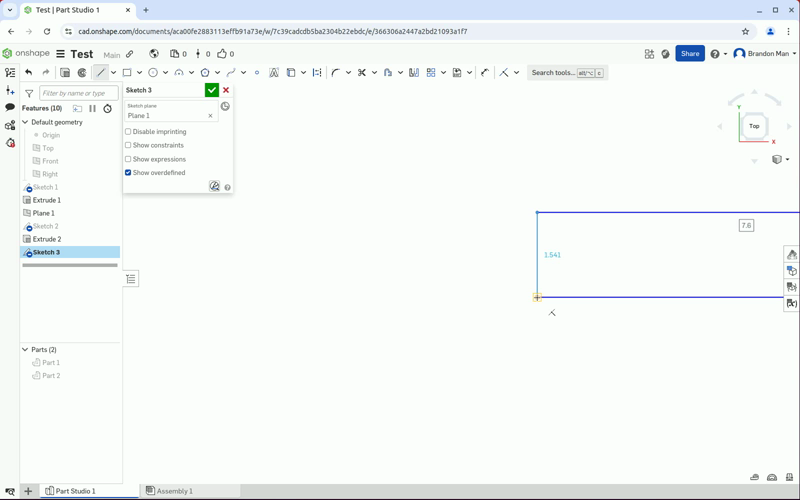
scroll(-6)
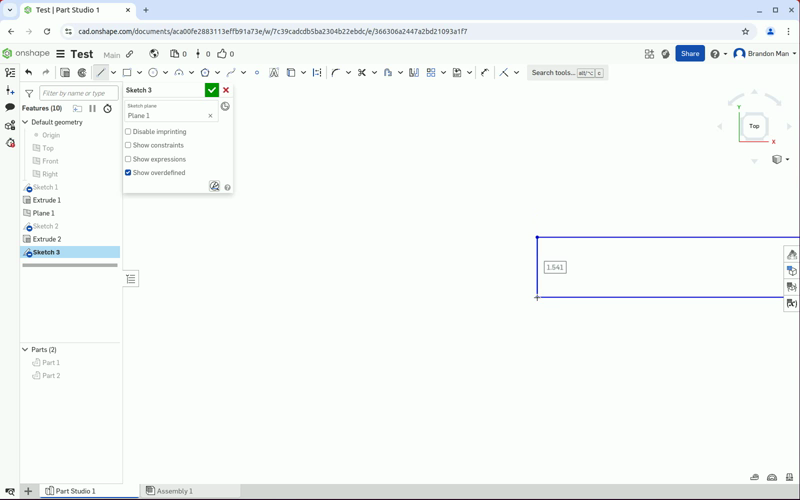
scroll(-6)
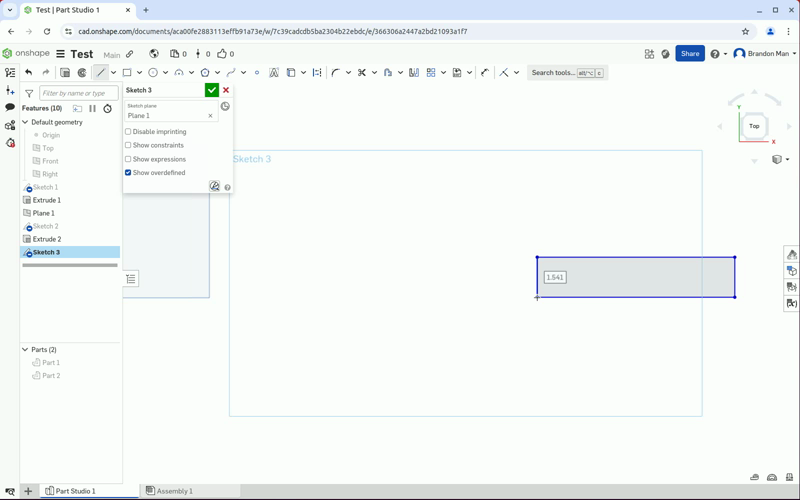
scroll(-6)
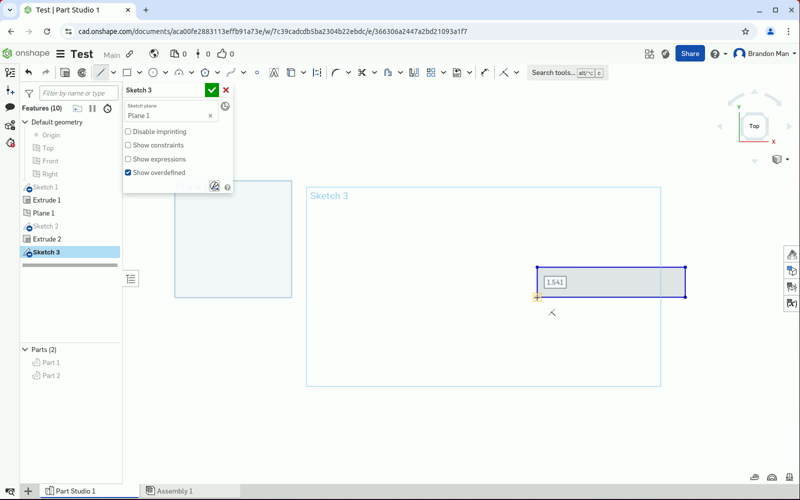
scroll(-6)
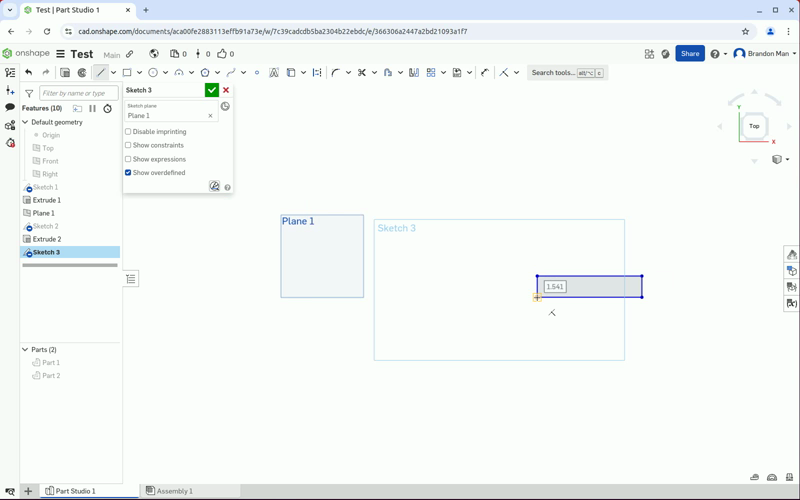
scroll(-6)
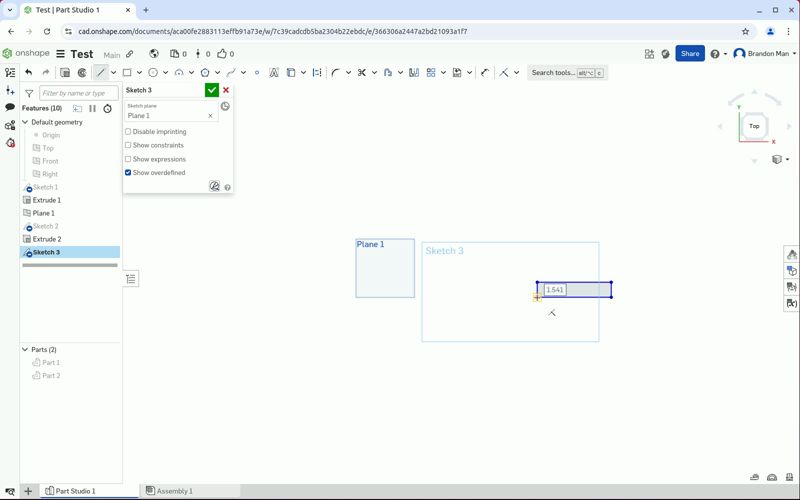
scroll(-6)
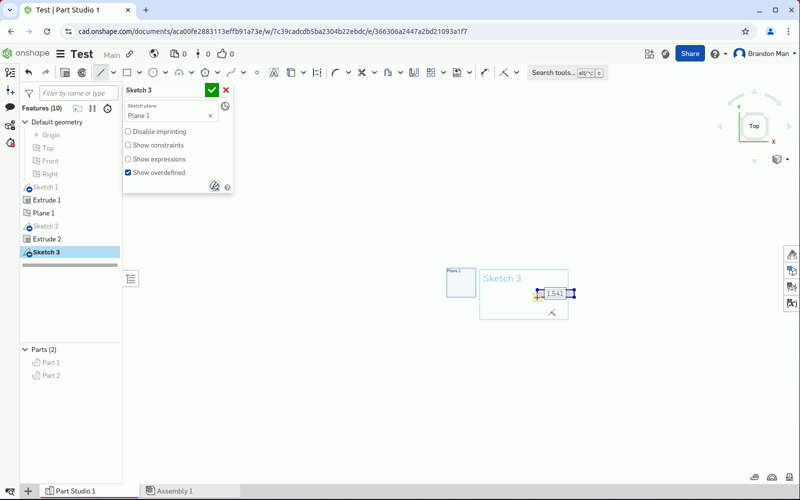
key(esc)
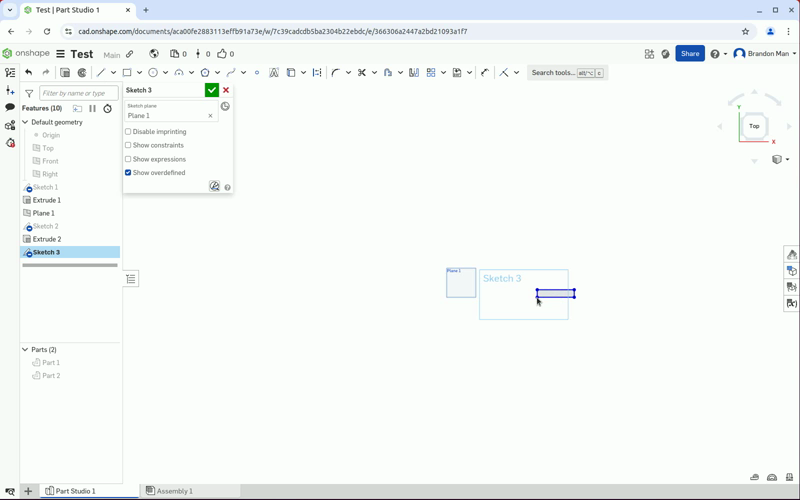
mouse_move(542, 289)
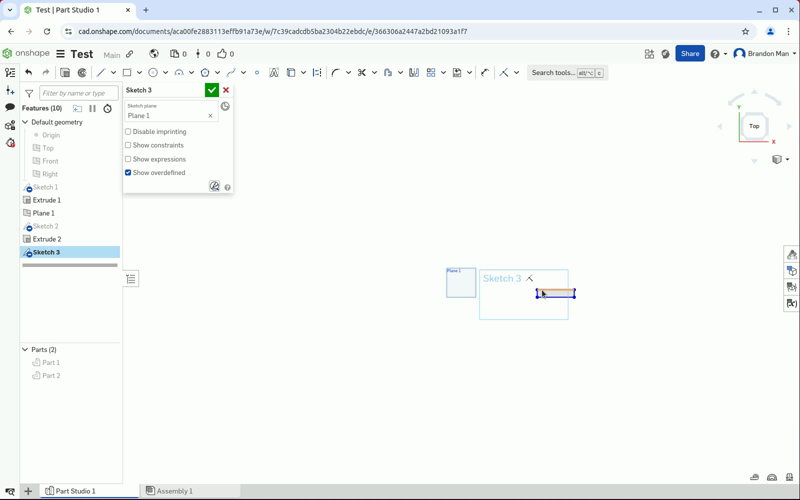
scroll(6)
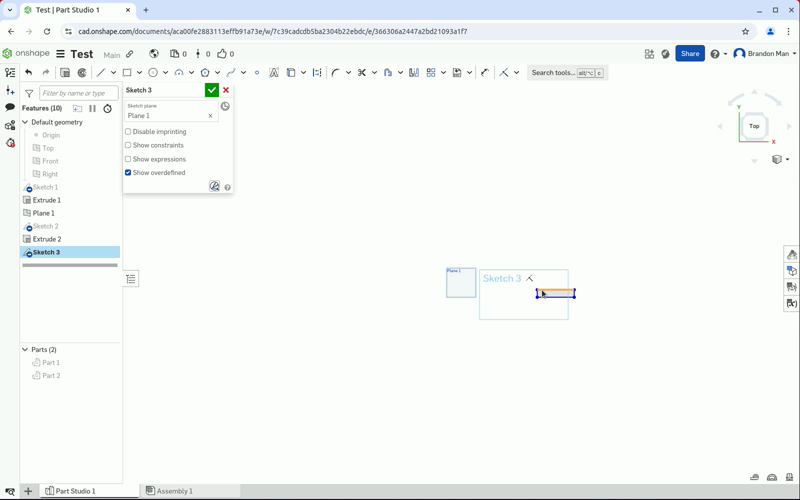
scroll(6)
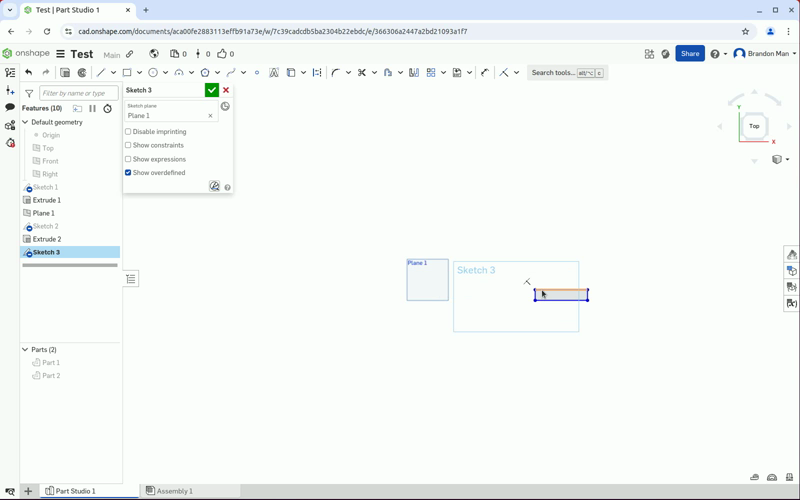
scroll(6)
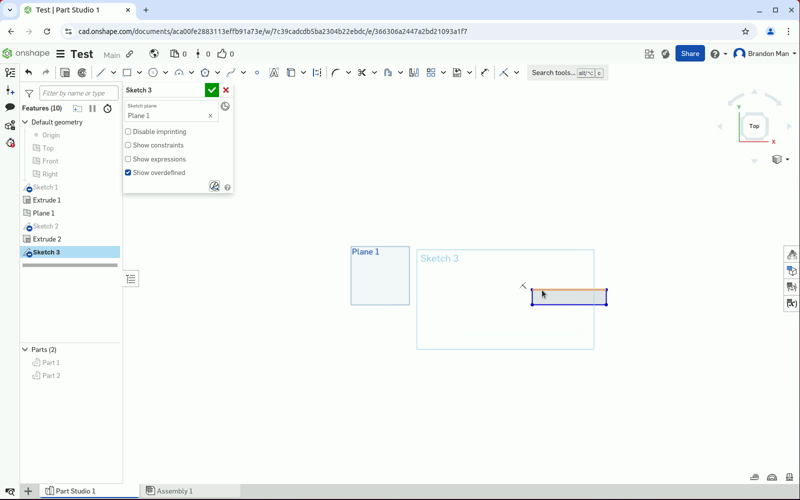
scroll(6)
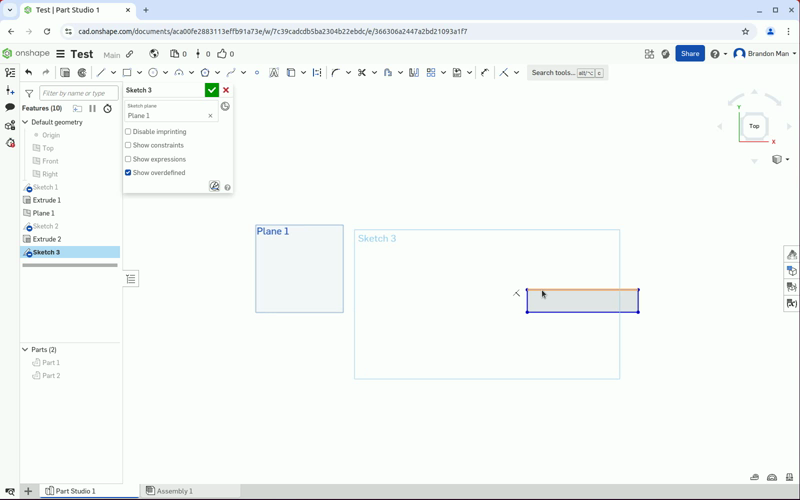
scroll(6)
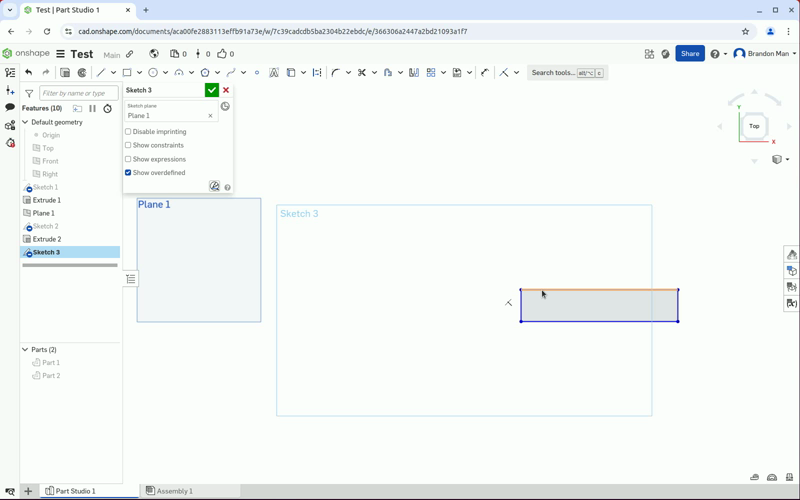
scroll(6)
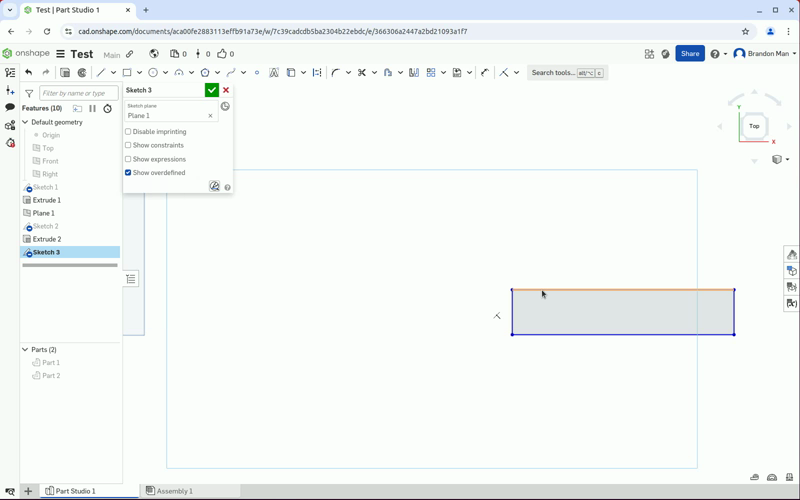
scroll(6)
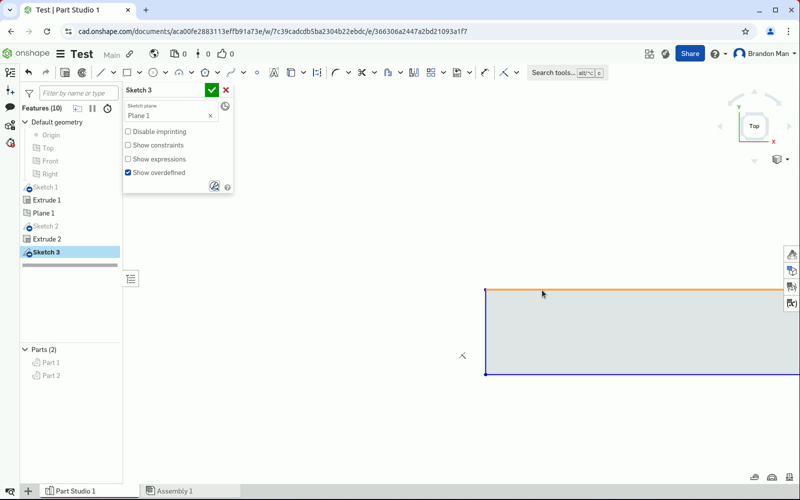
click(542, 289)
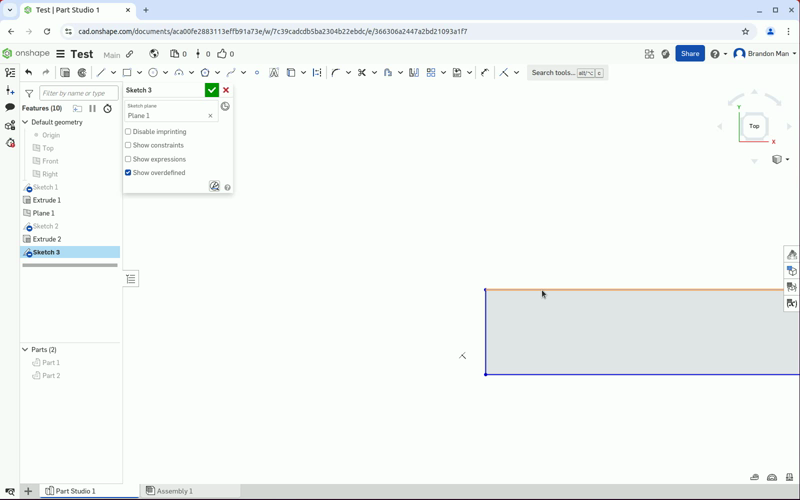
scroll(-6)
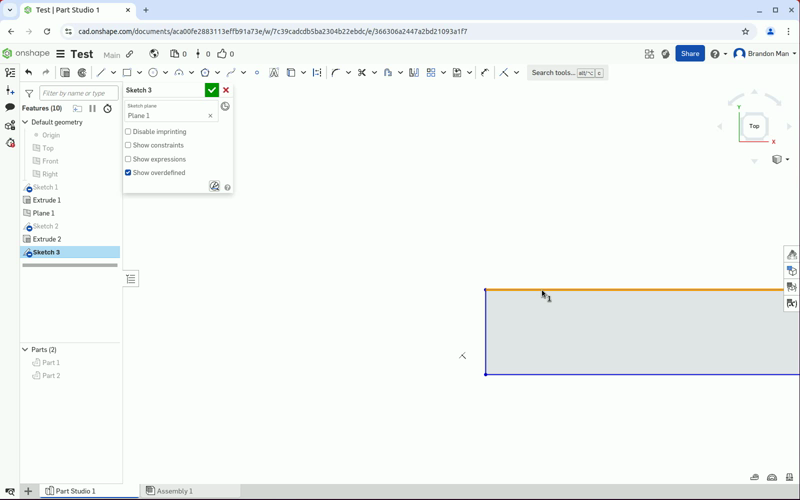
scroll(-6)
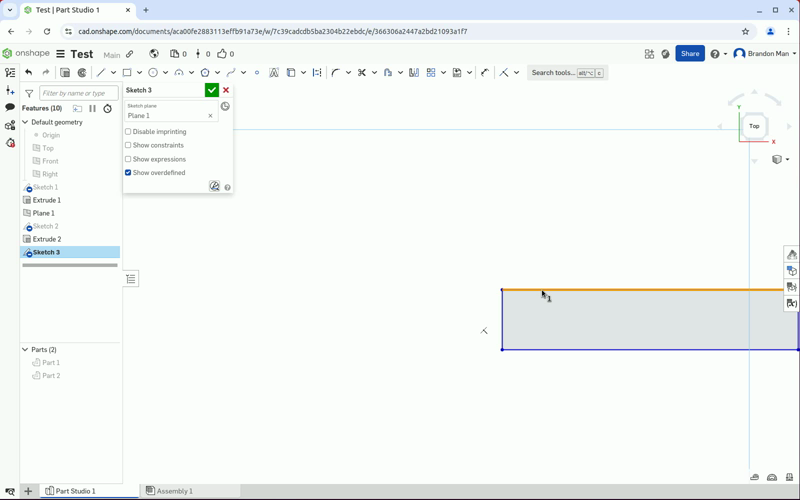
scroll(-6)
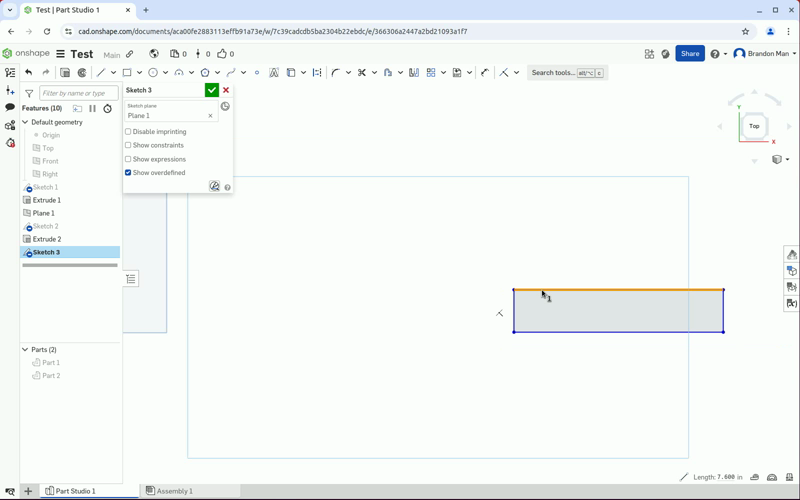
scroll(-6)
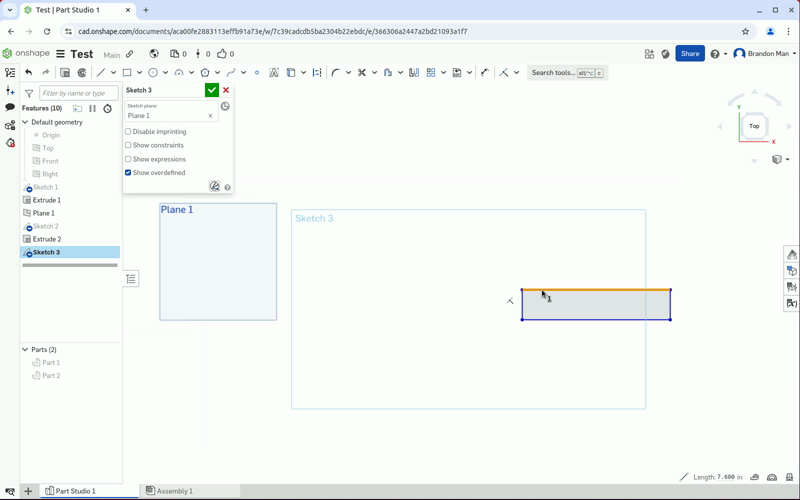
scroll(-6)
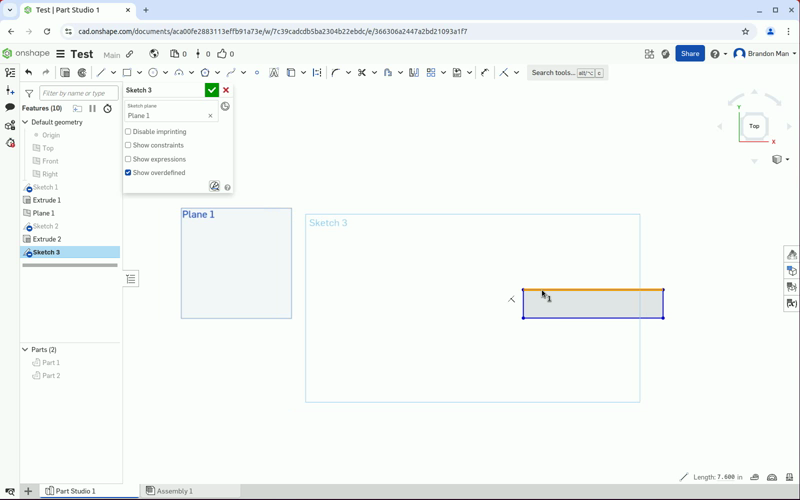
scroll(-6)
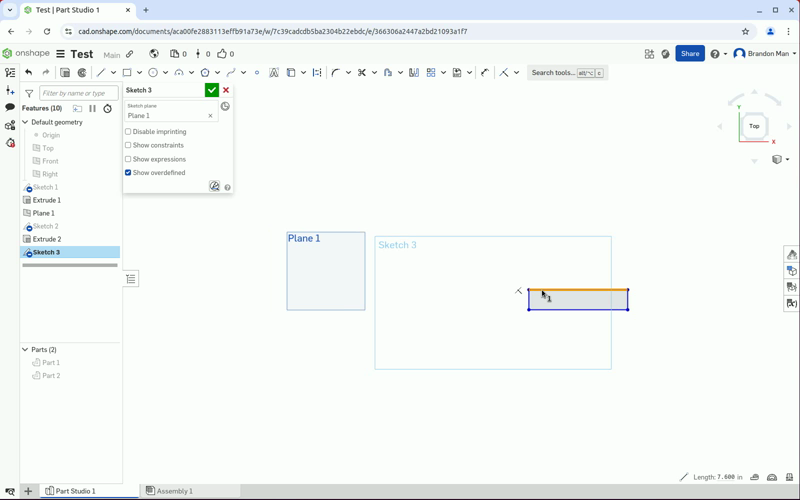
scroll(-6)
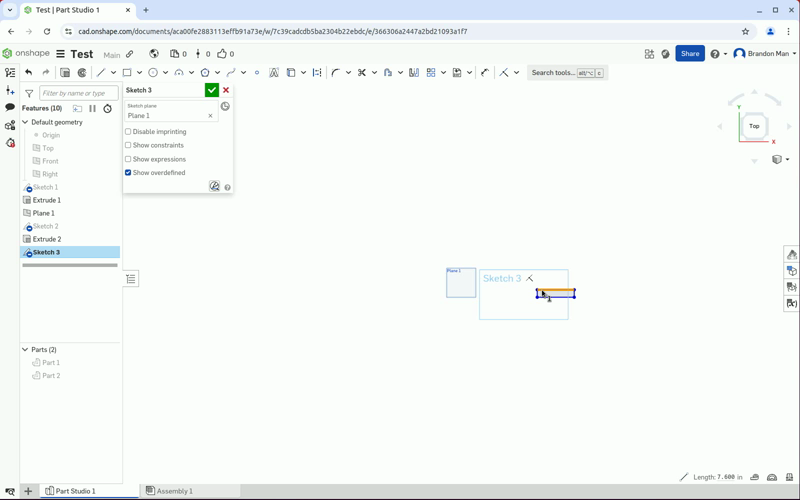
mouse_move(73, 352)
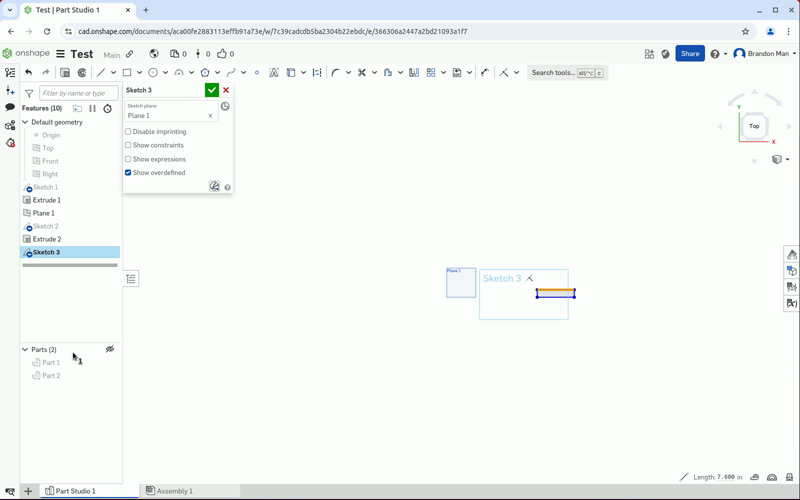
key(shift+y)
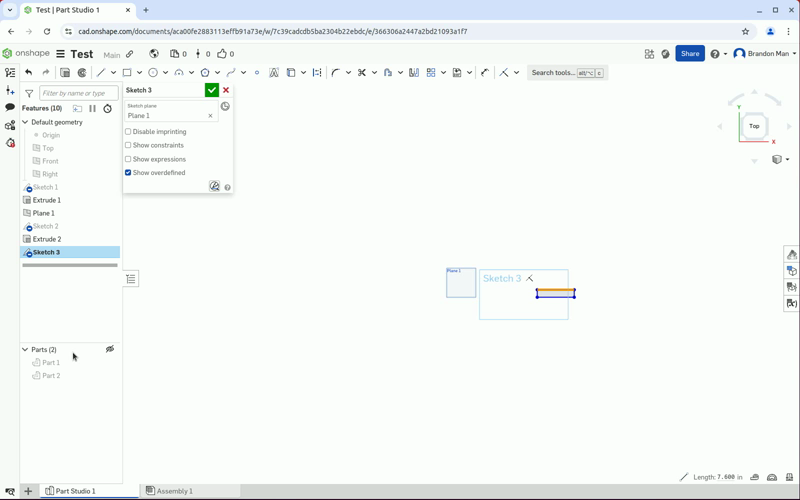
key(shift+e)
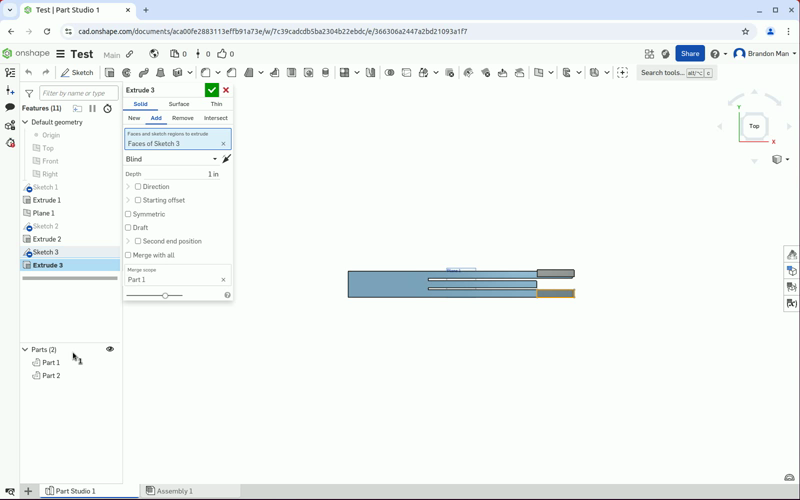
mouse_move(143, 106)
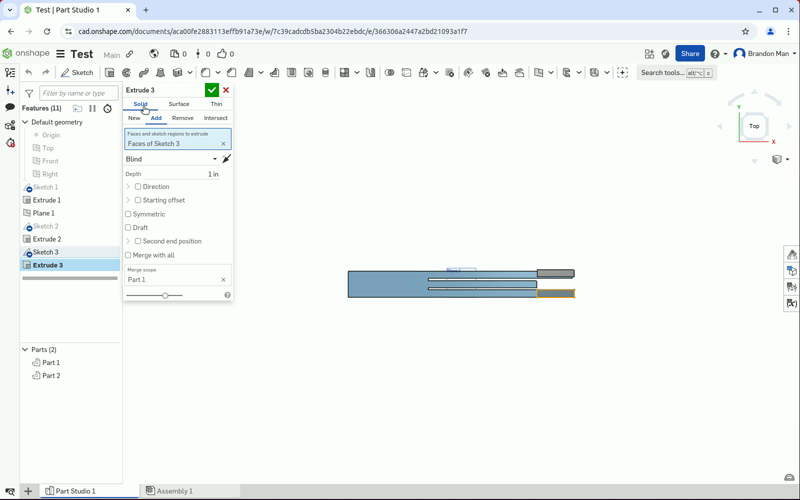
click(143, 106)
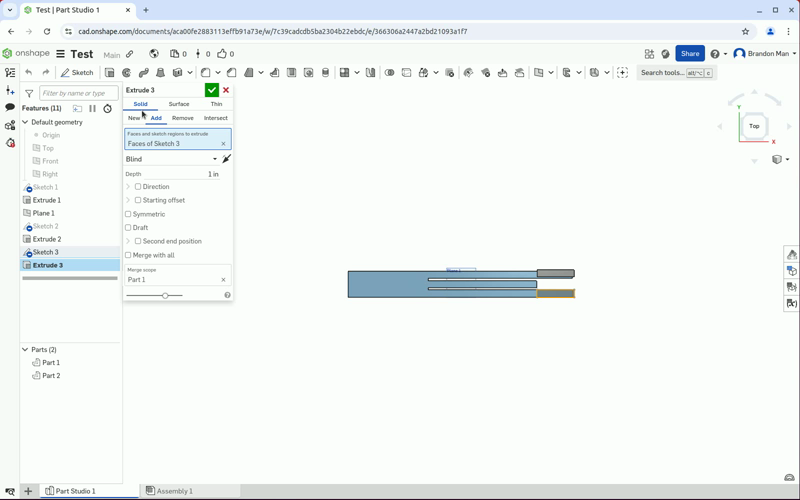
mouse_move(137, 120)
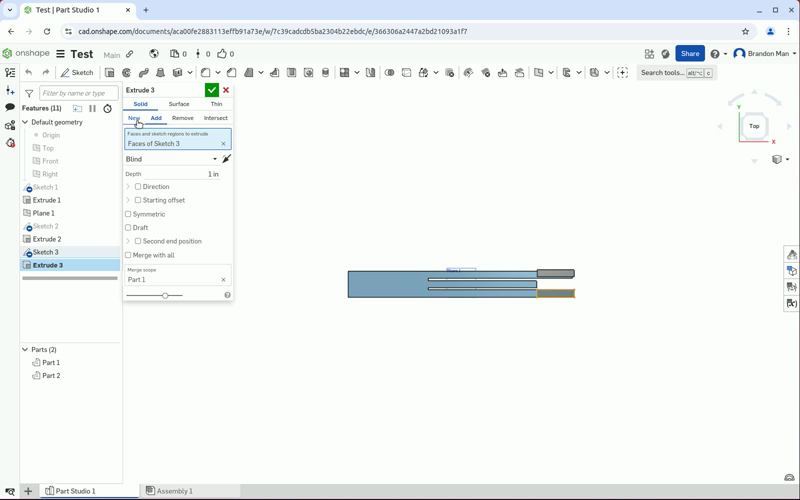
click(137, 120)
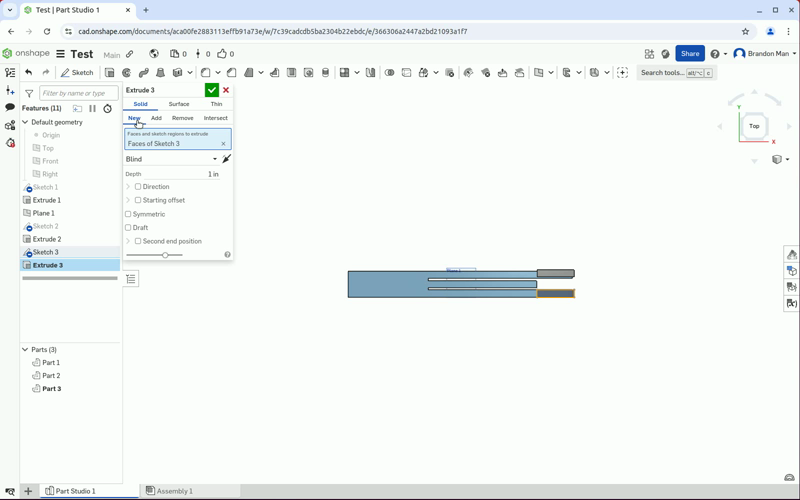
key(tab, 4)
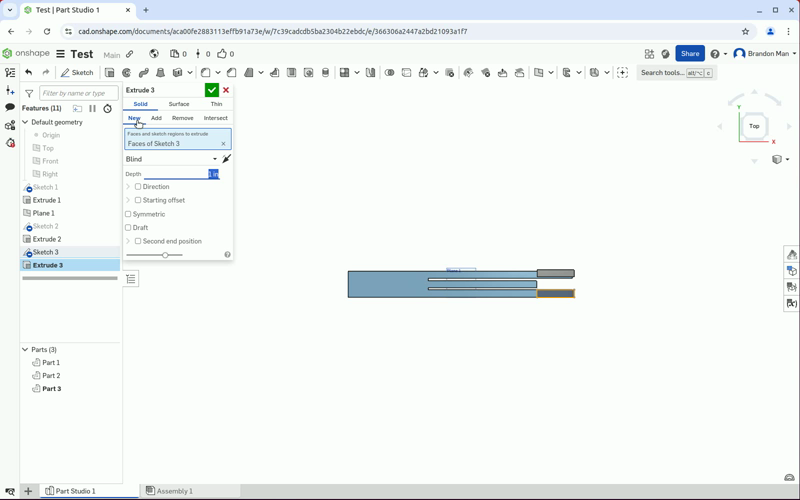
text(0.722)
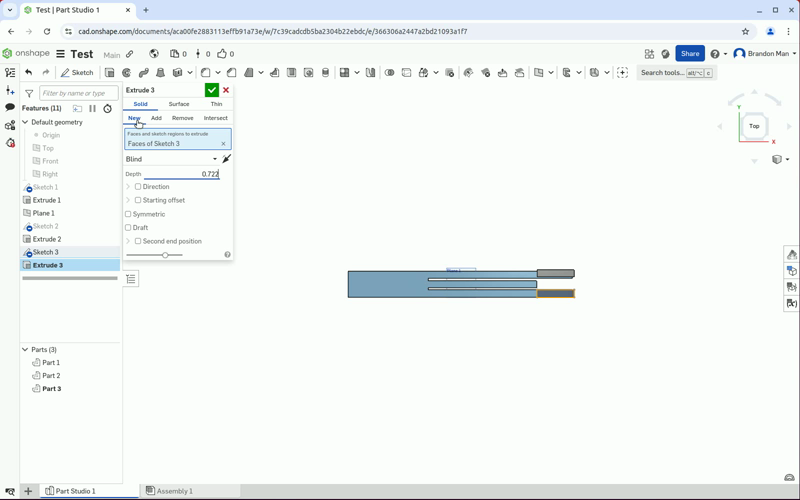
key(enter)
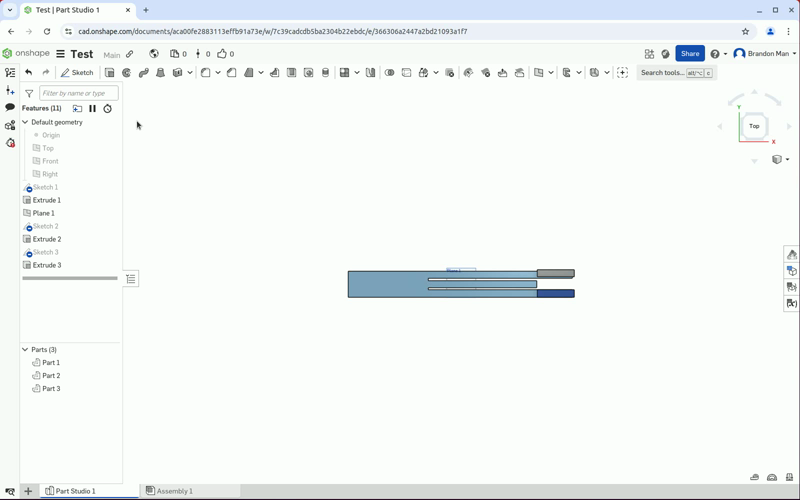
key(shift+h)
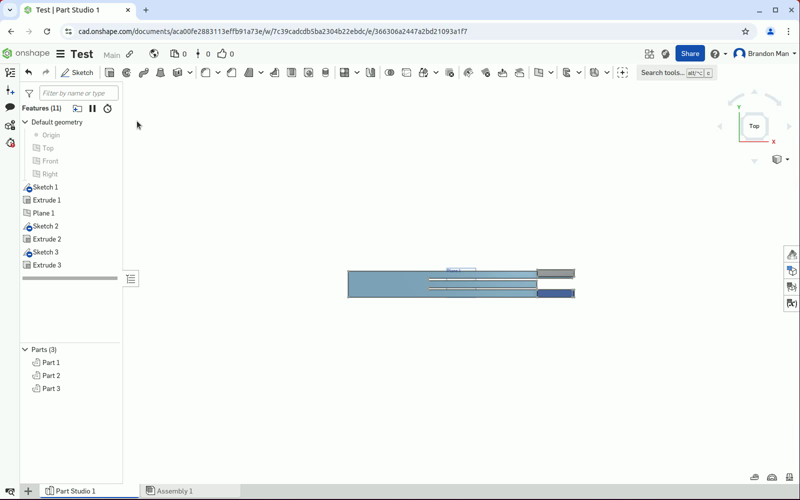
key(shift+h)
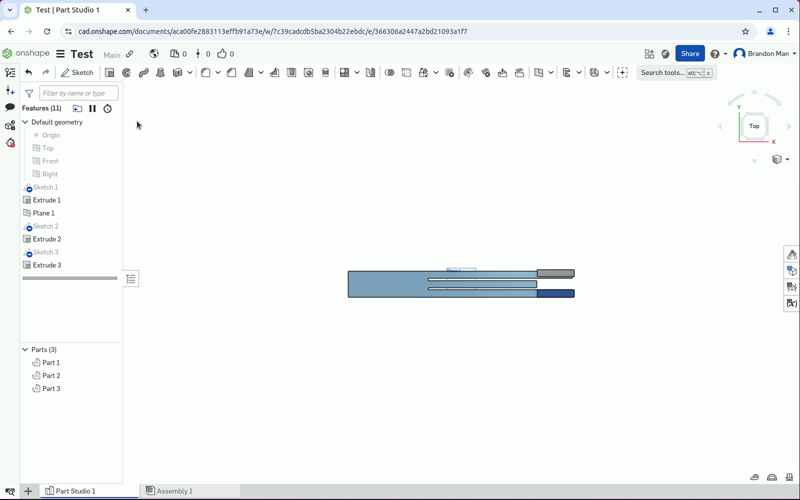
mouse_move(73, 189)
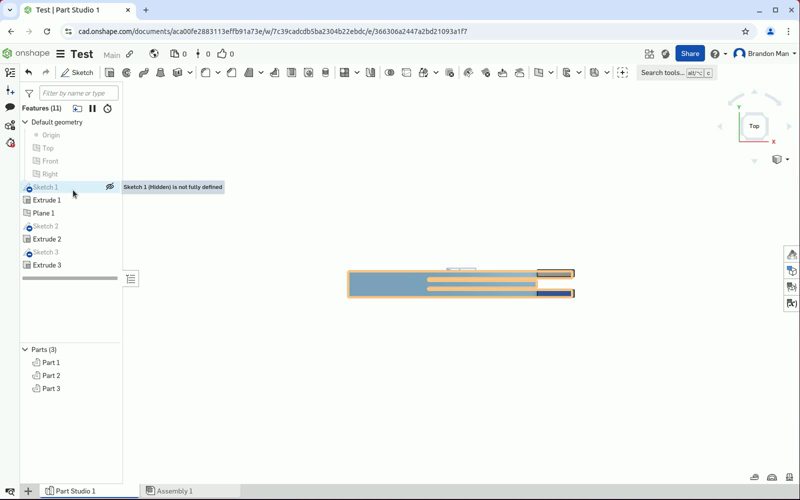
click(73, 189)
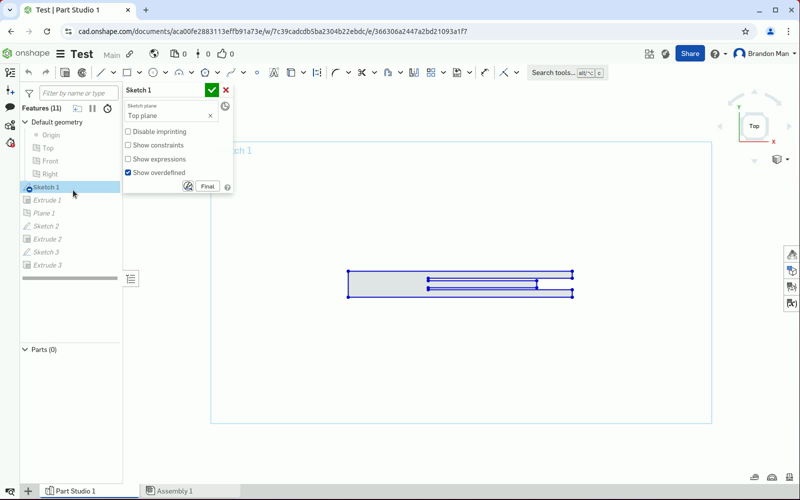
mouse_move(229, 92)
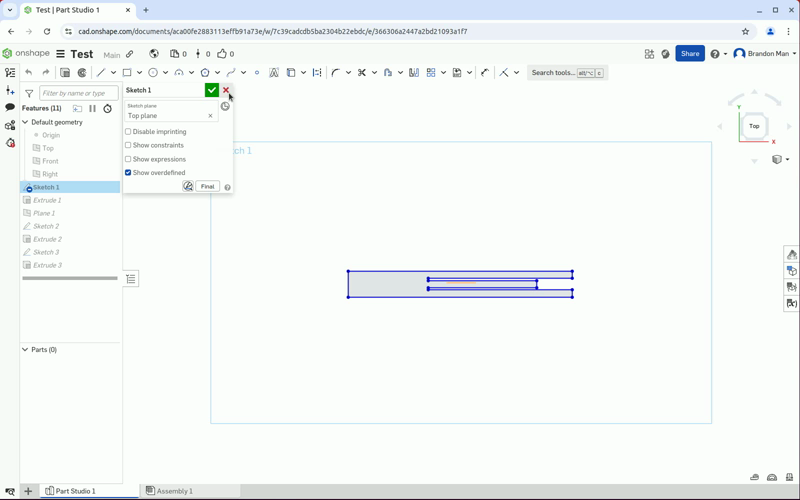
click(229, 92)
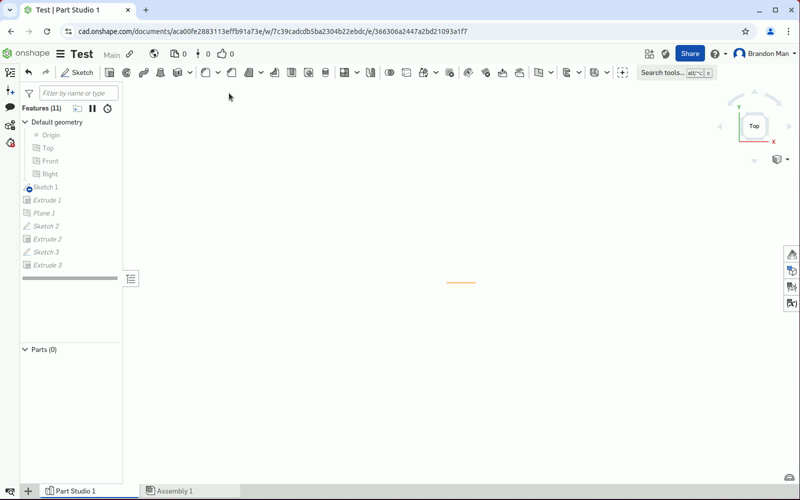
key(shift+s)
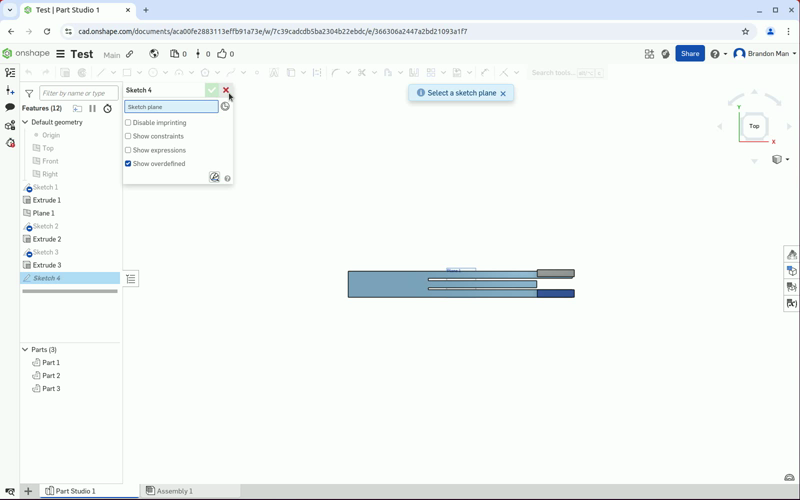
mouse_move(73, 215)
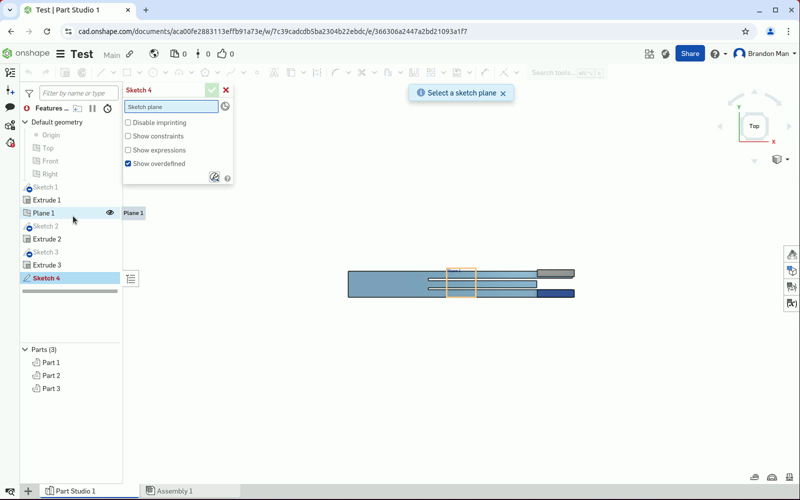
click(73, 215)
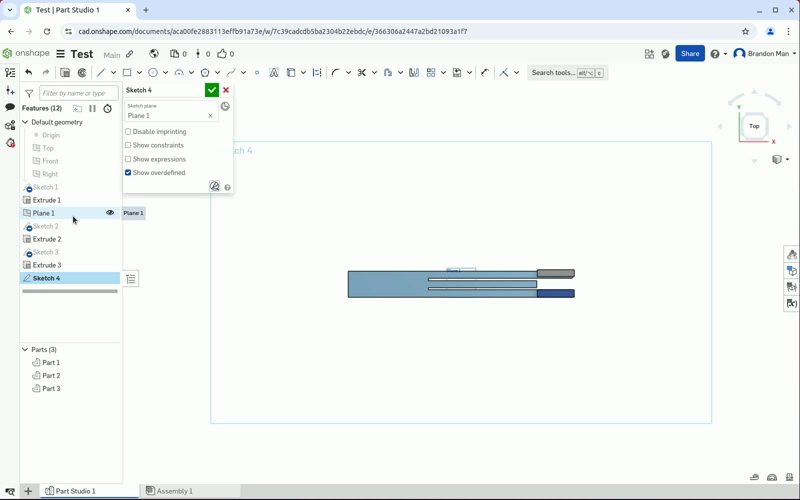
mouse_move(73, 352)
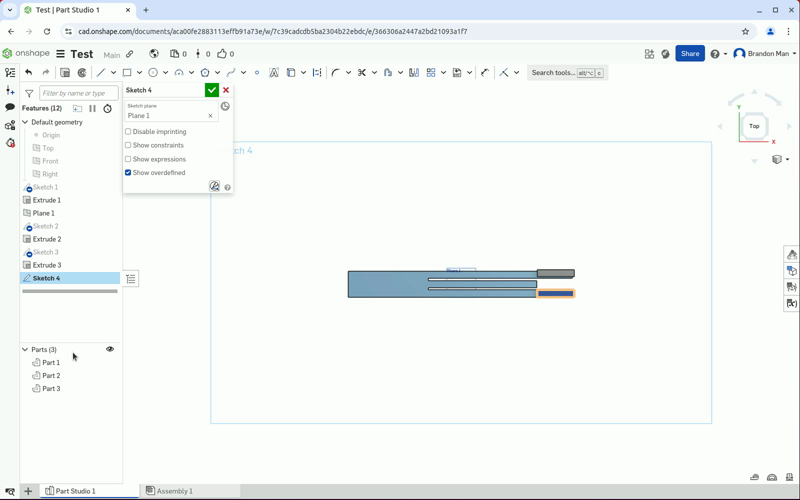
key(y)
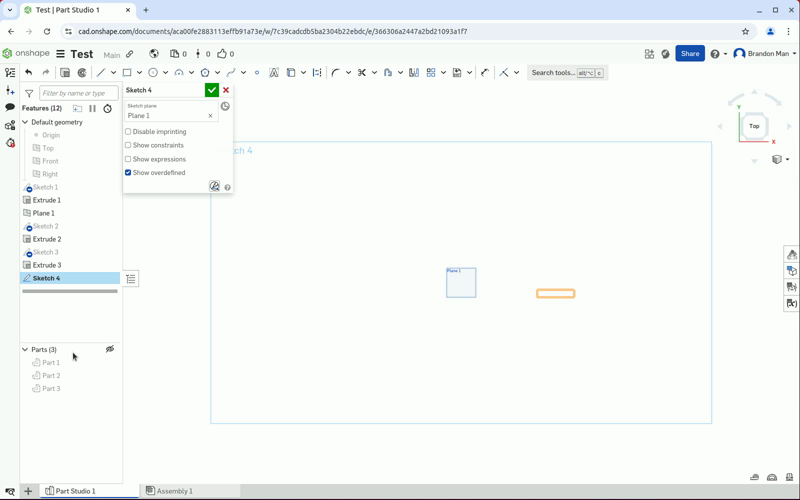
key(l)
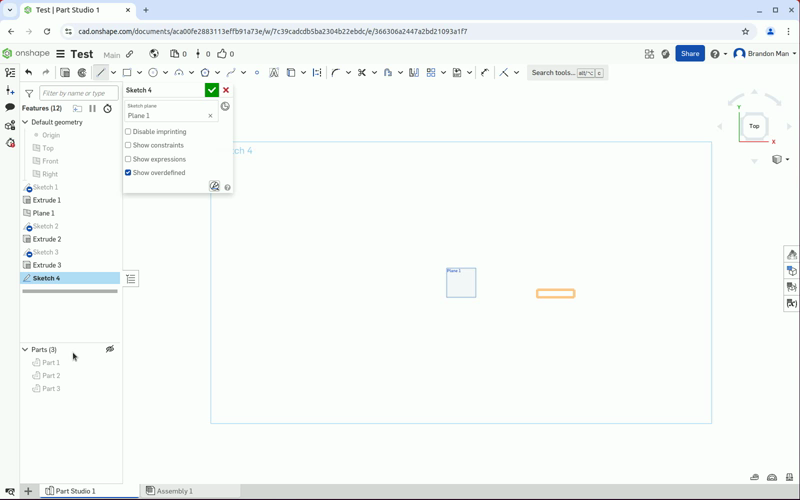
key_down(shift)
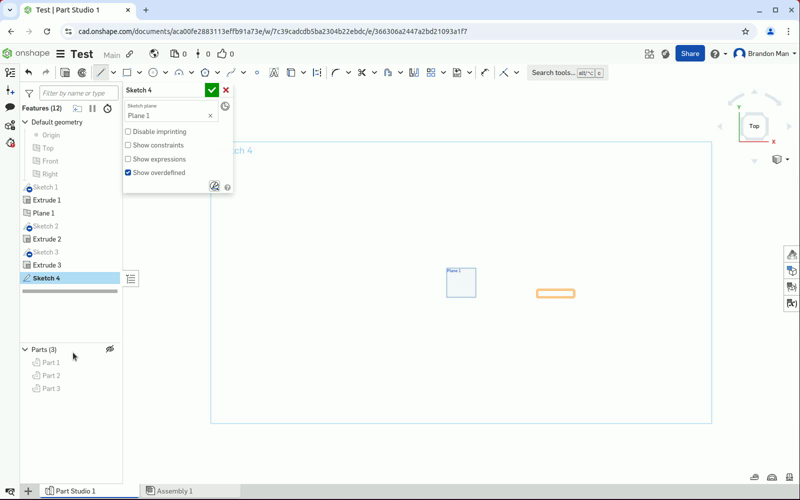
mouse_move(537, 276)
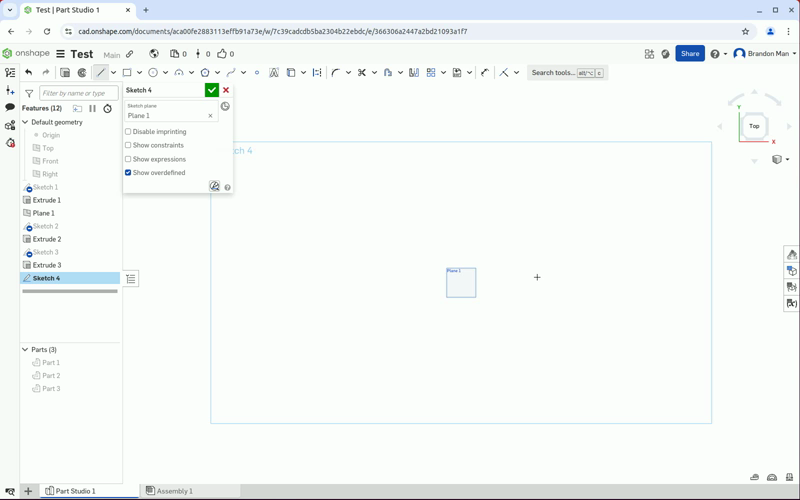
click(537, 276)
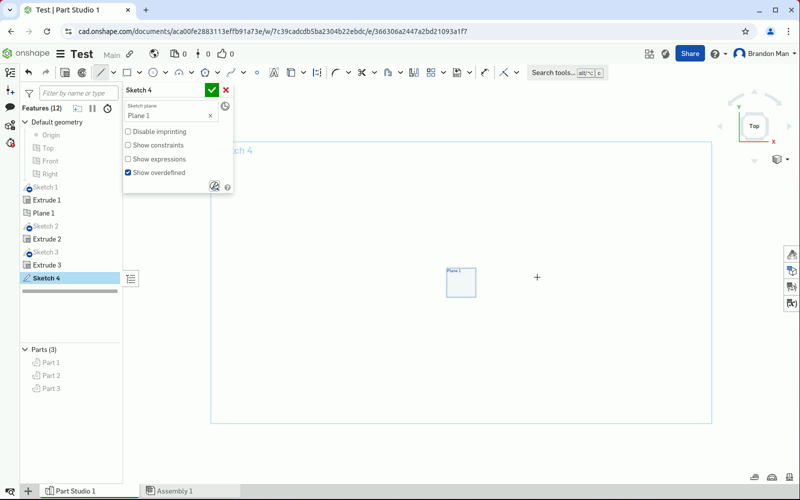
key_up(shift)
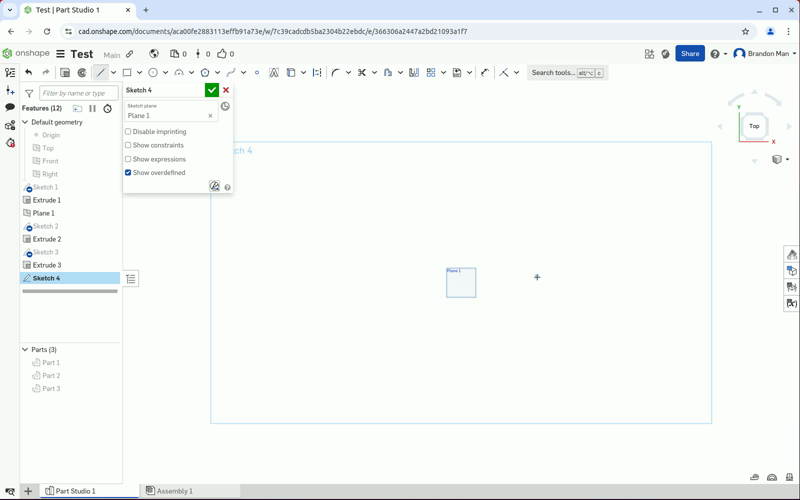
key_down(shift)
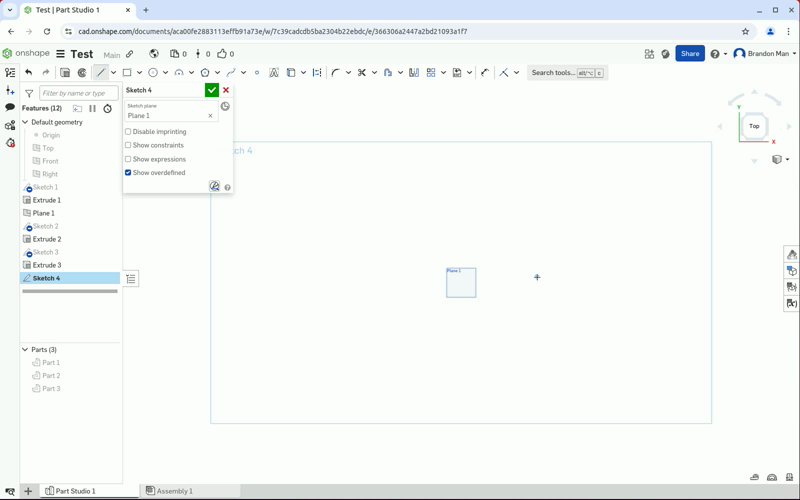
mouse_move(567, 276)
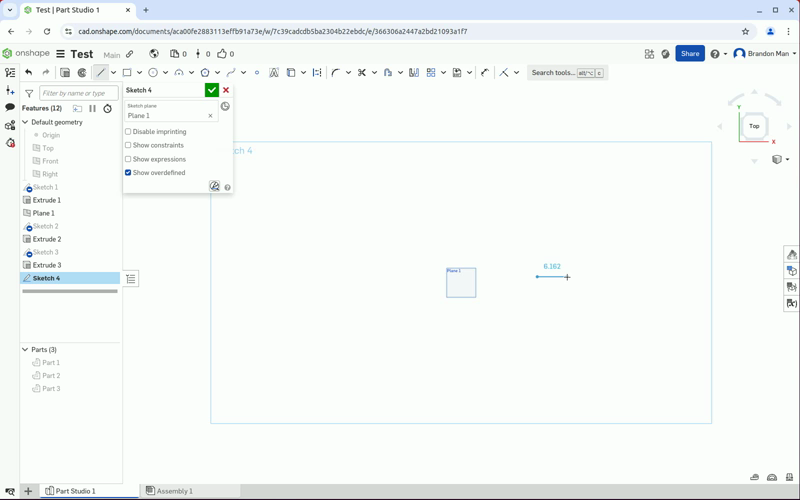
mouse_move(574, 276)
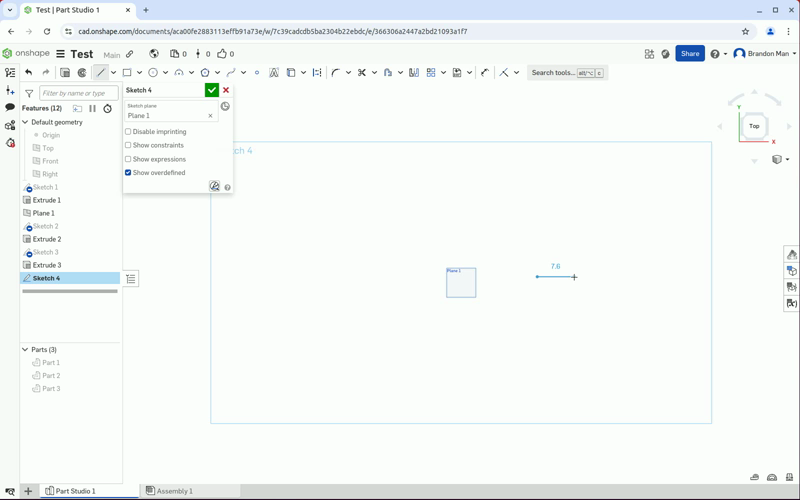
click(574, 276)
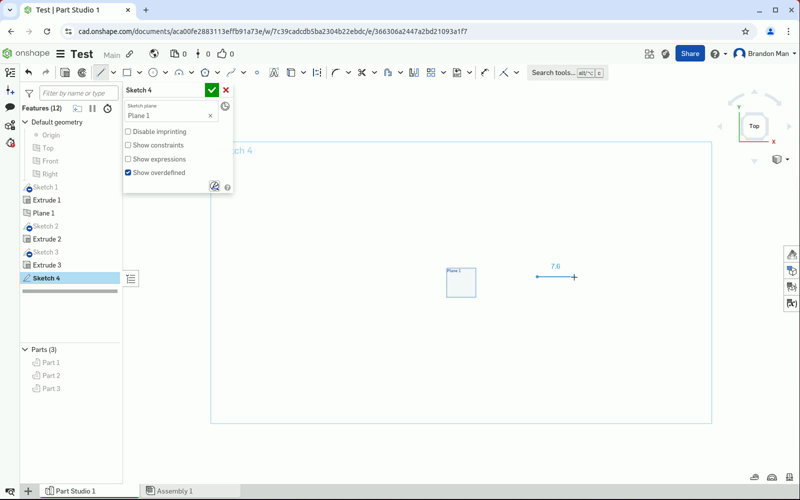
key_up(shift)
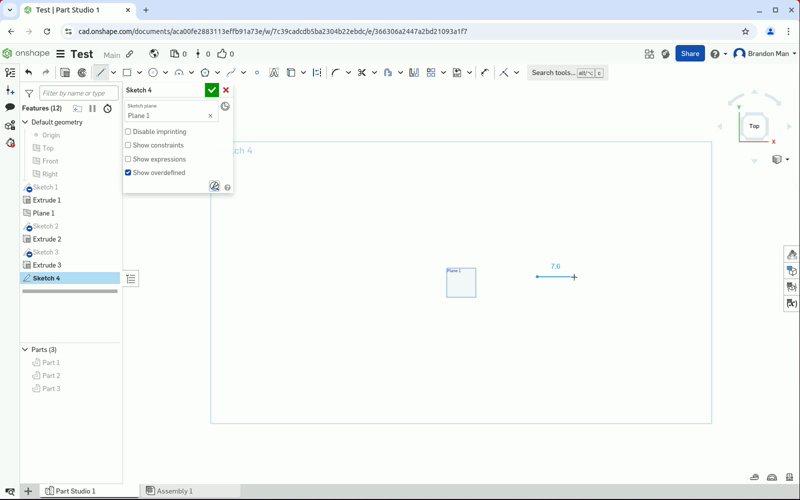
key_down(shift)
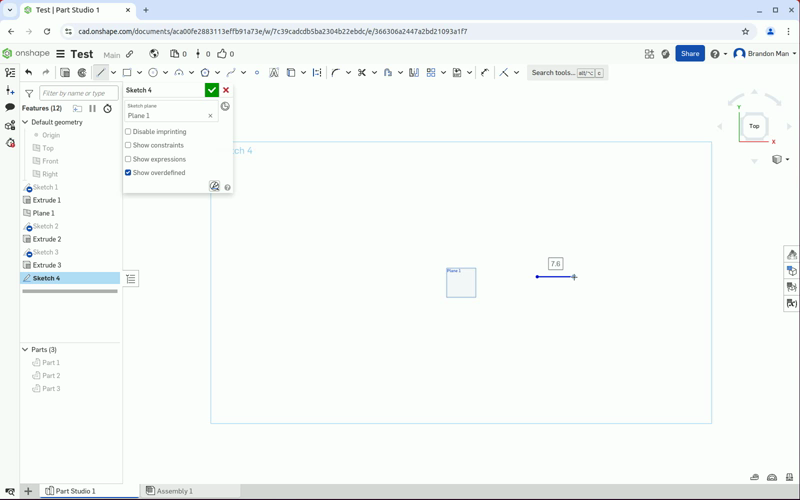
mouse_move(589, 276)
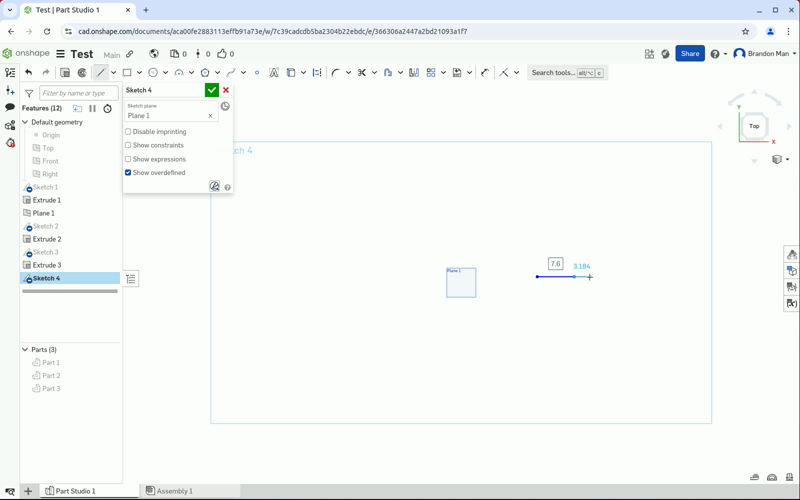
mouse_move(574, 269)
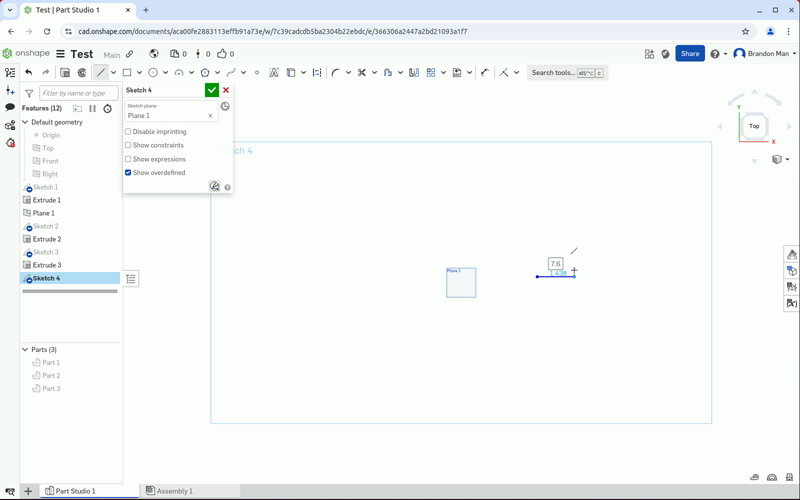
scroll(6)
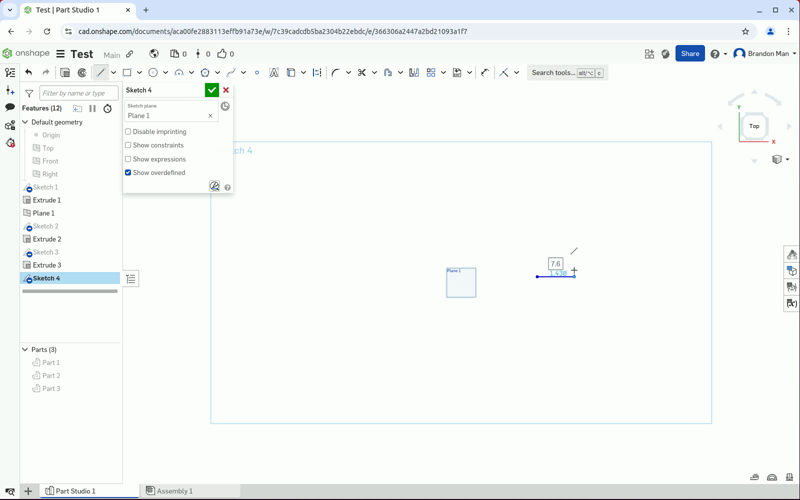
scroll(6)
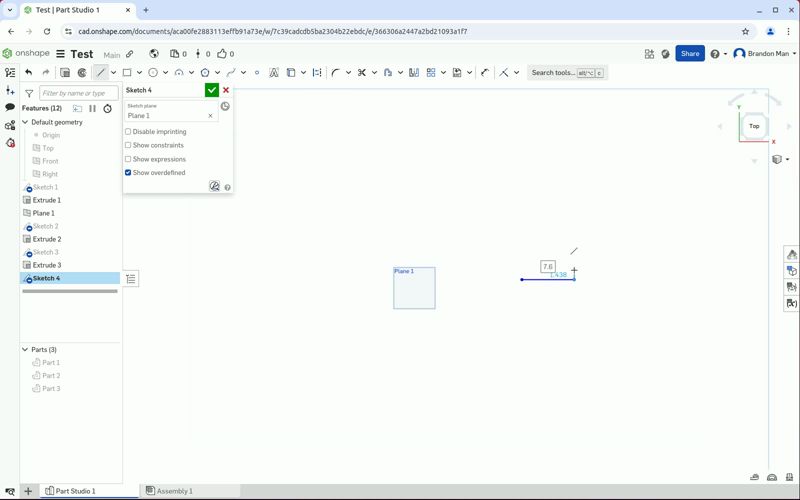
scroll(6)
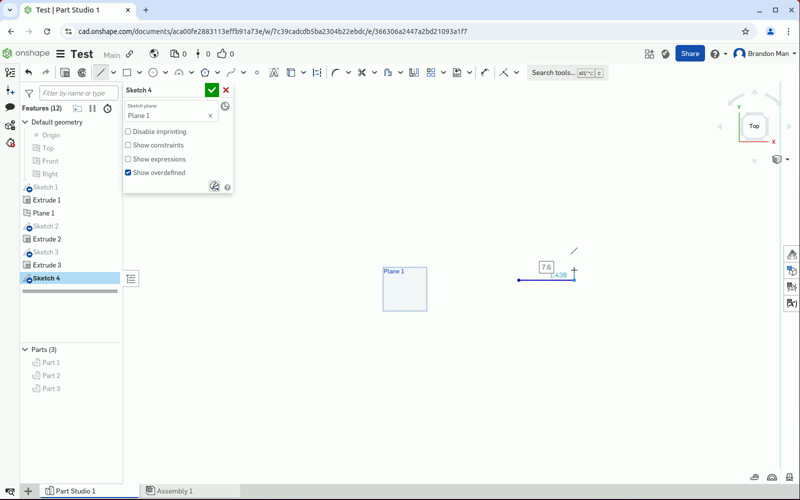
scroll(6)
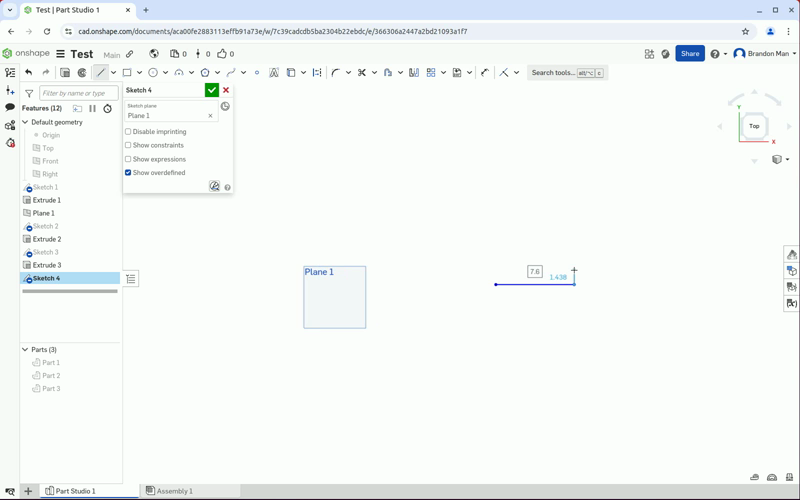
scroll(6)
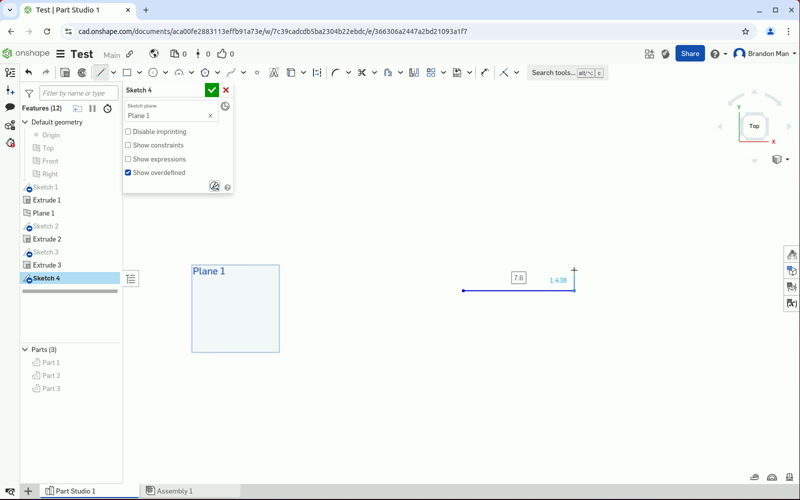
scroll(6)
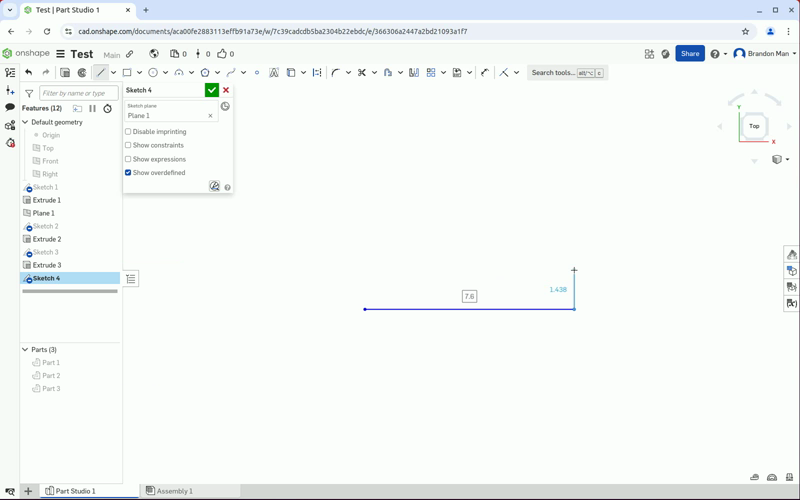
scroll(6)
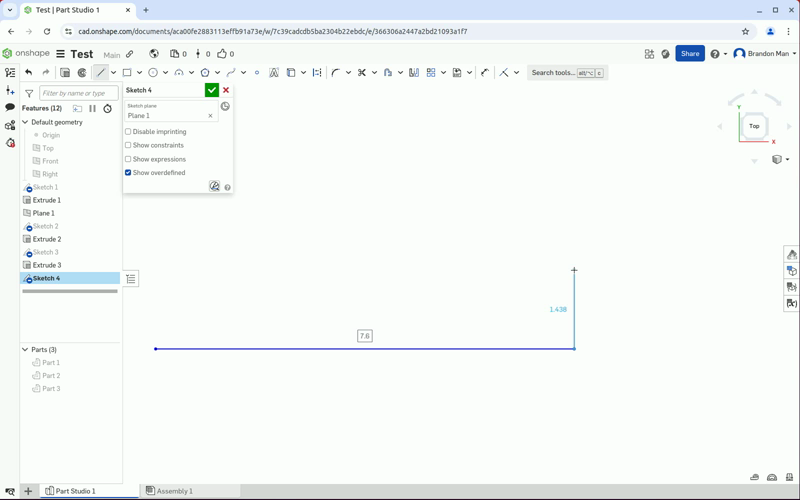
click(574, 269)
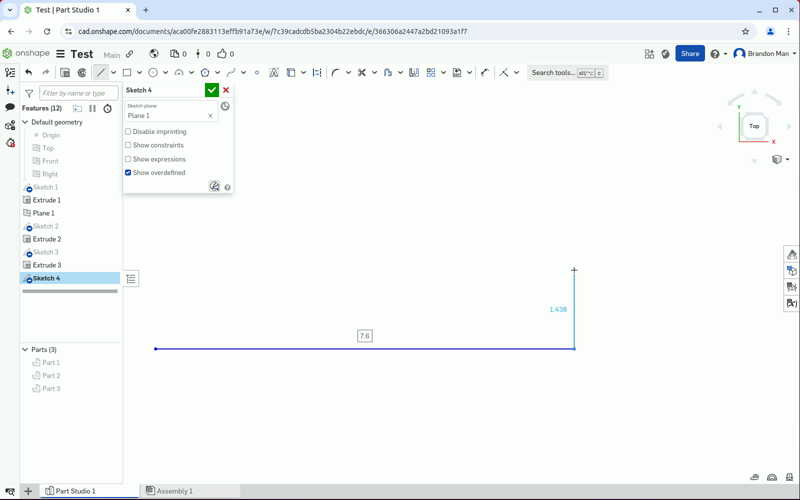
scroll(-6)
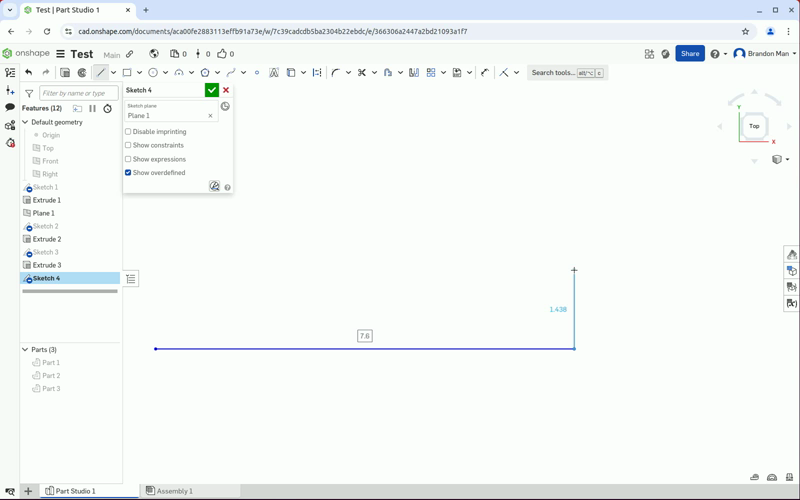
scroll(-6)
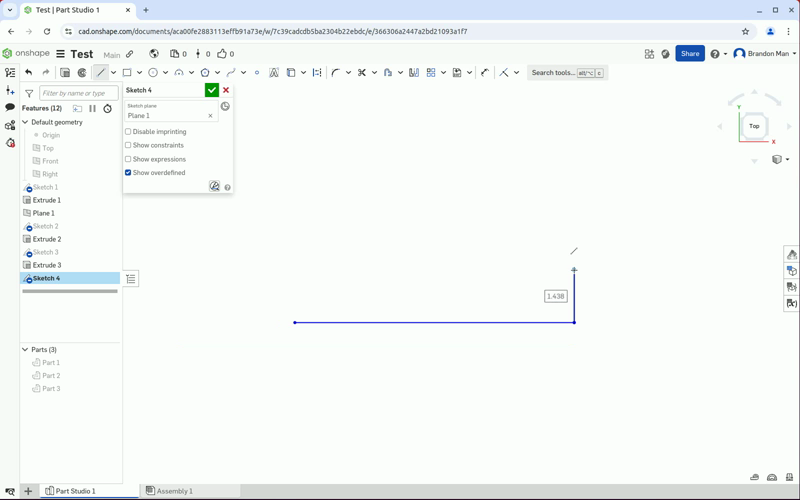
scroll(-6)
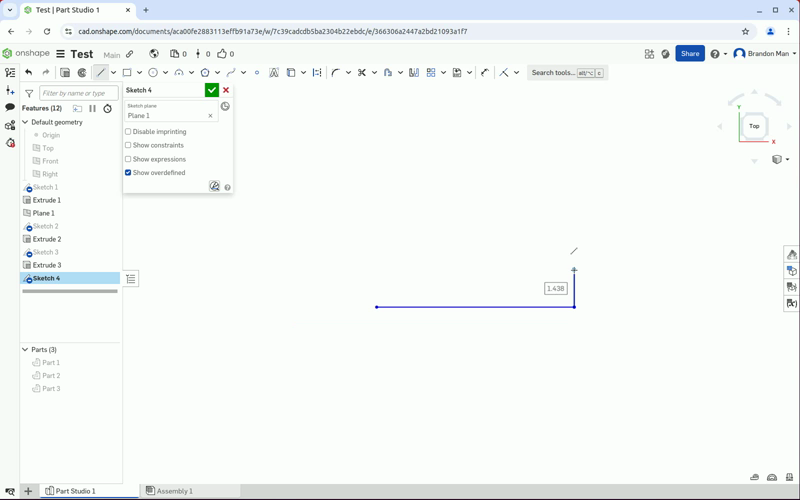
scroll(-6)
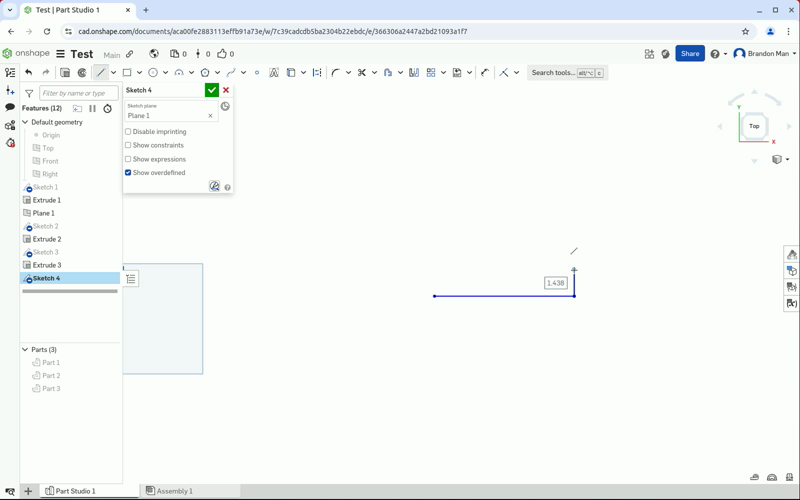
scroll(-6)
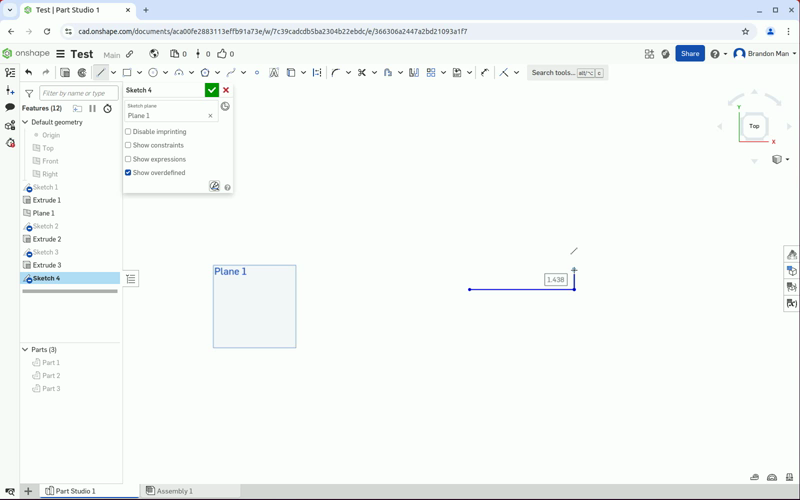
scroll(-6)
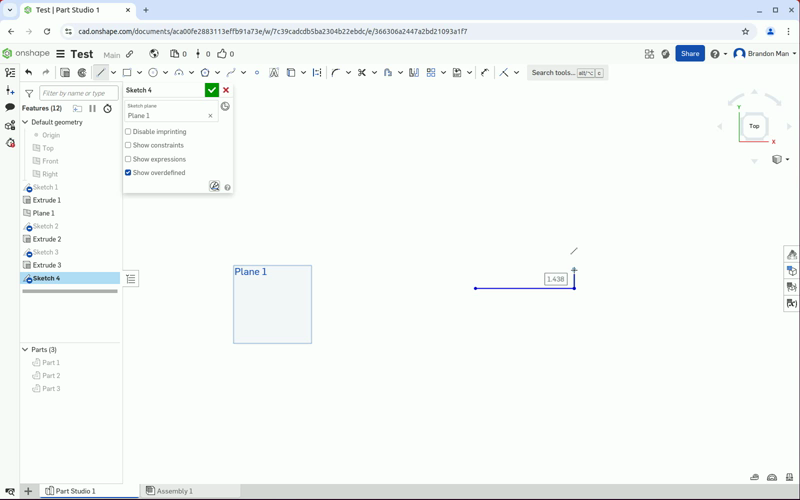
scroll(-6)
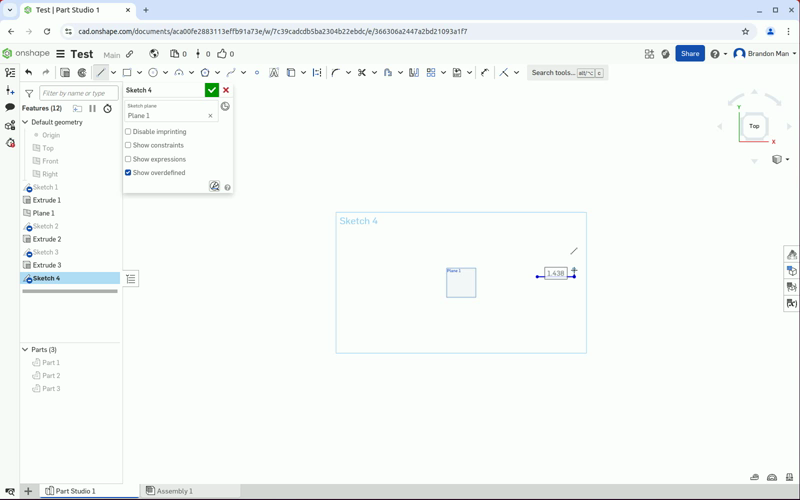
key_up(shift)
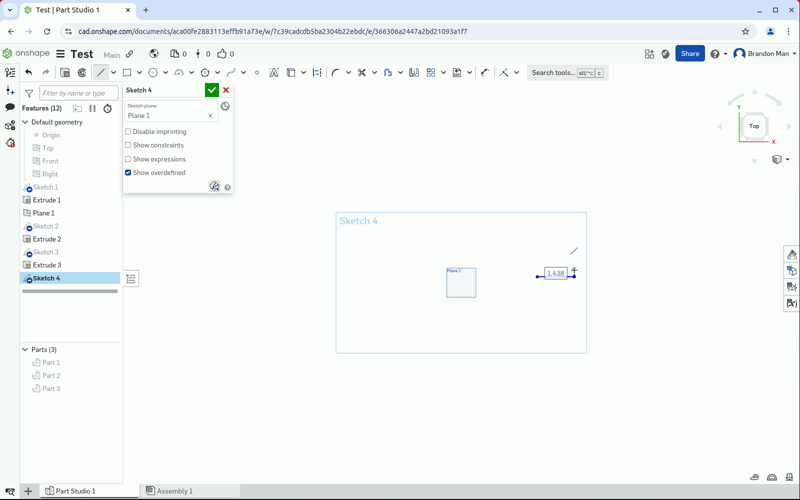
key_down(shift)
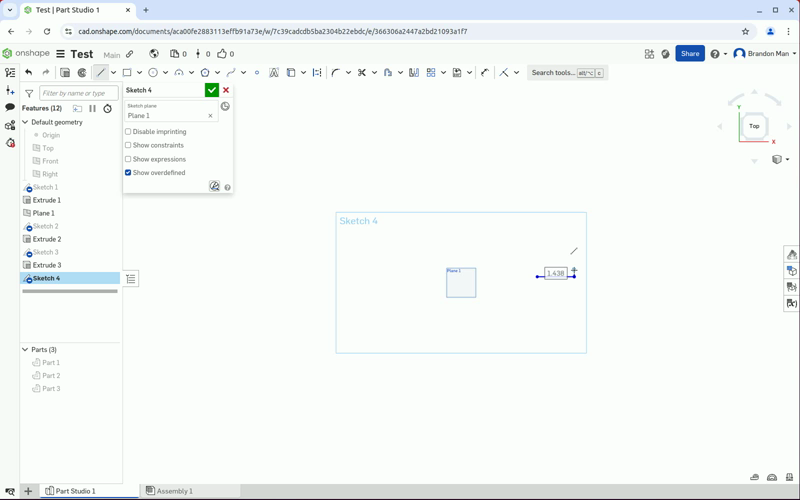
mouse_move(589, 269)
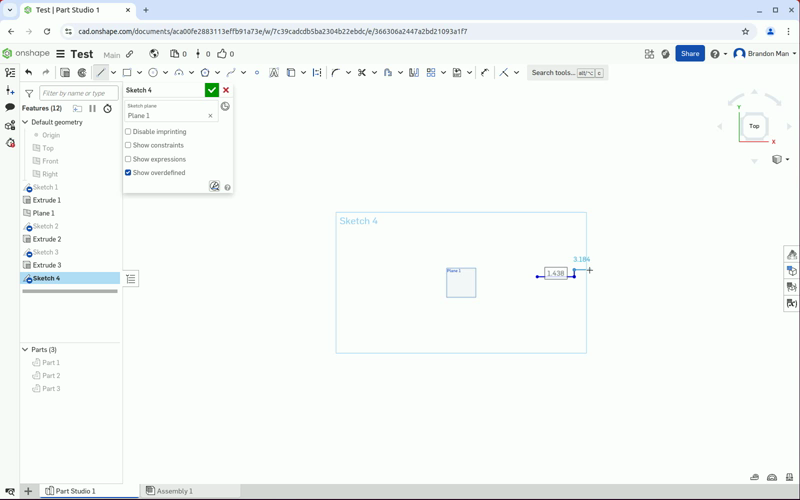
mouse_move(537, 269)
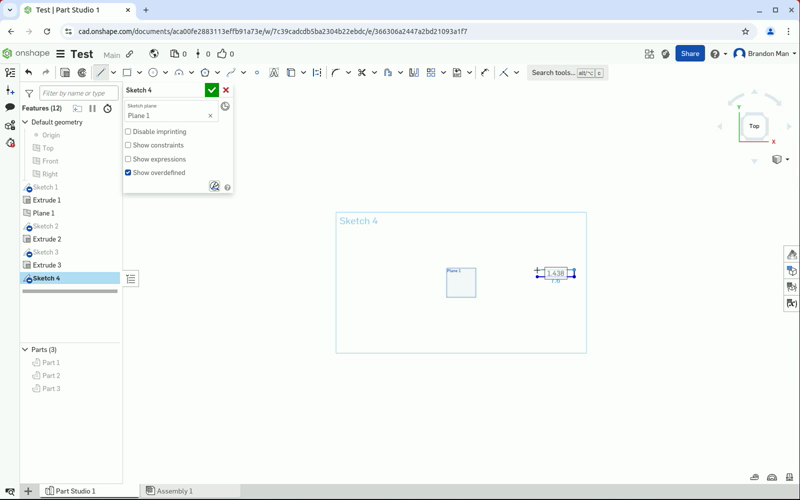
click(537, 269)
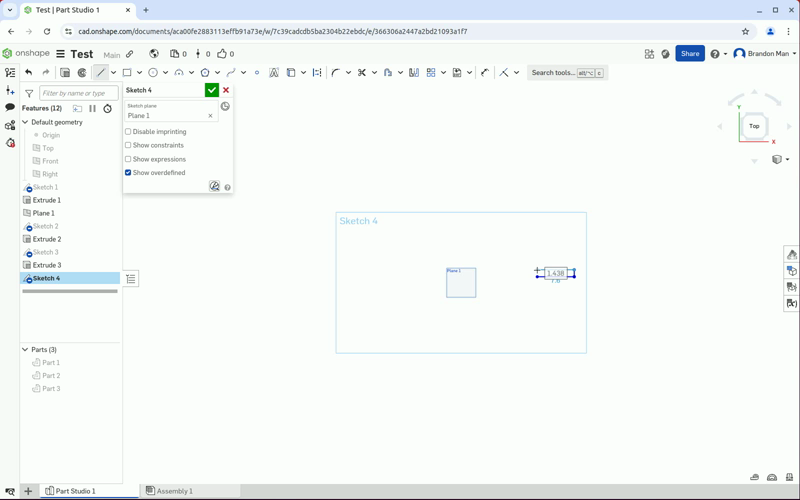
key_up(shift)
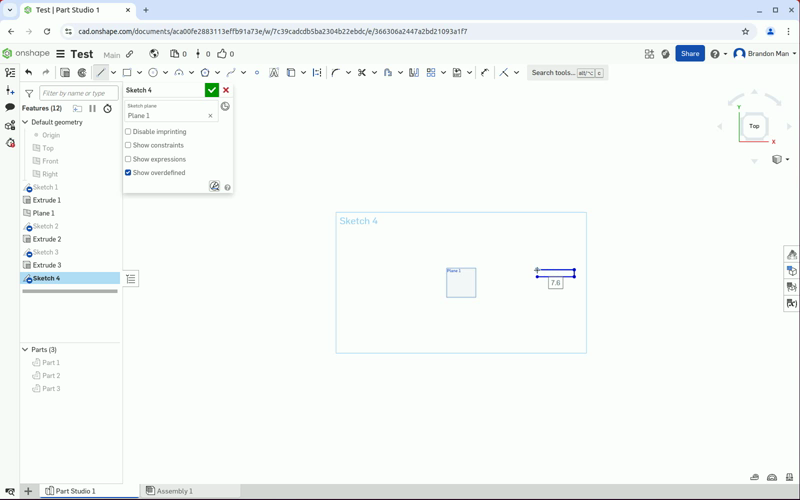
mouse_move(567, 269)
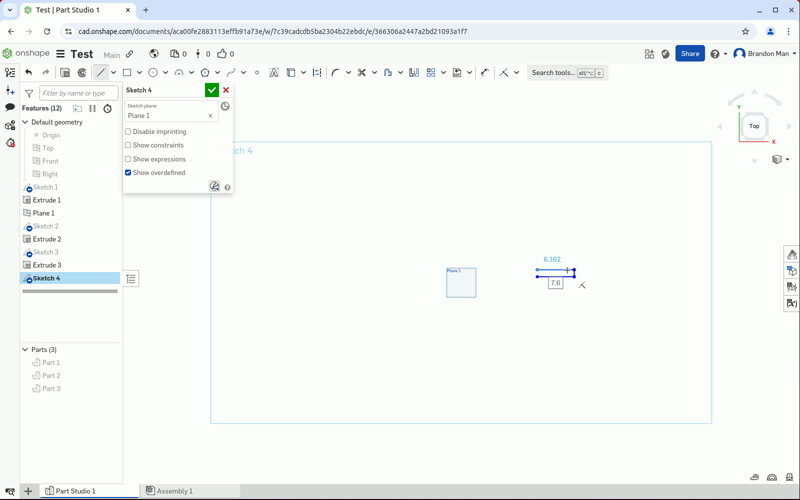
key_down(shift)
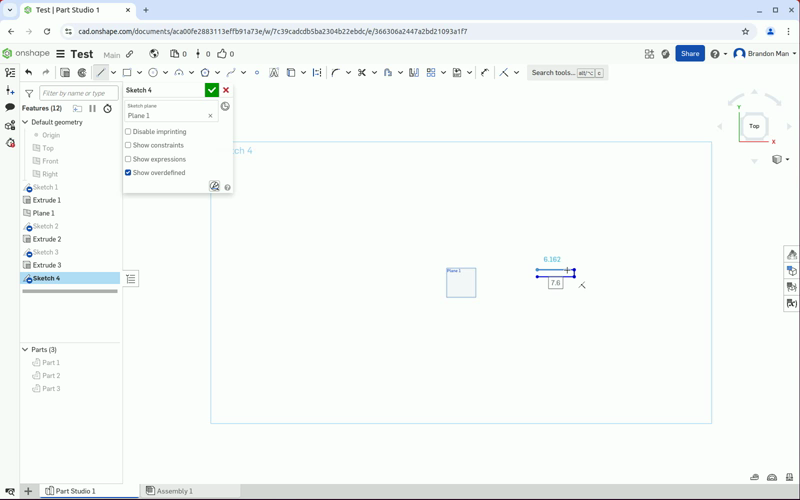
mouse_move(537, 276)
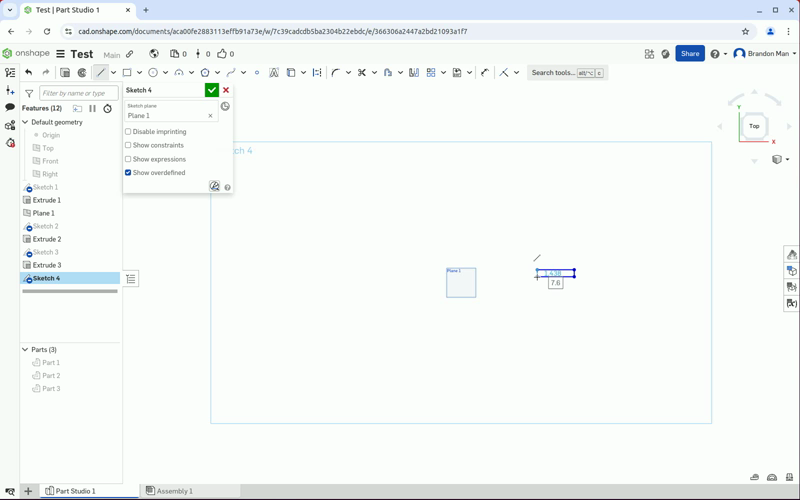
scroll(6)
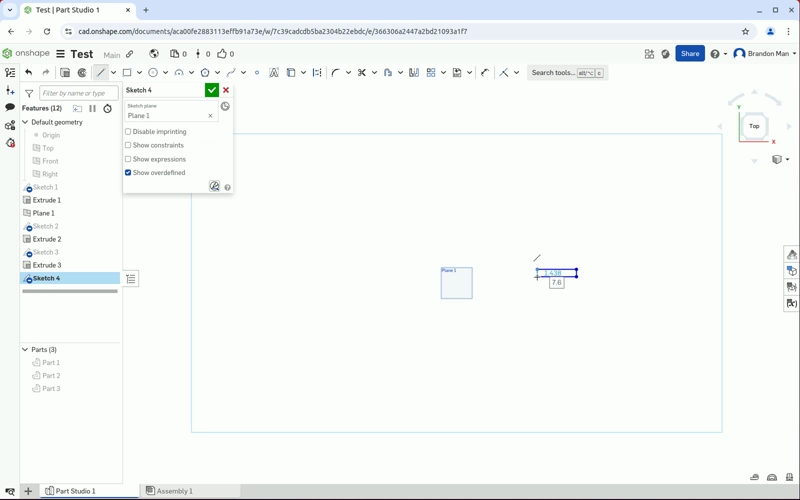
scroll(6)
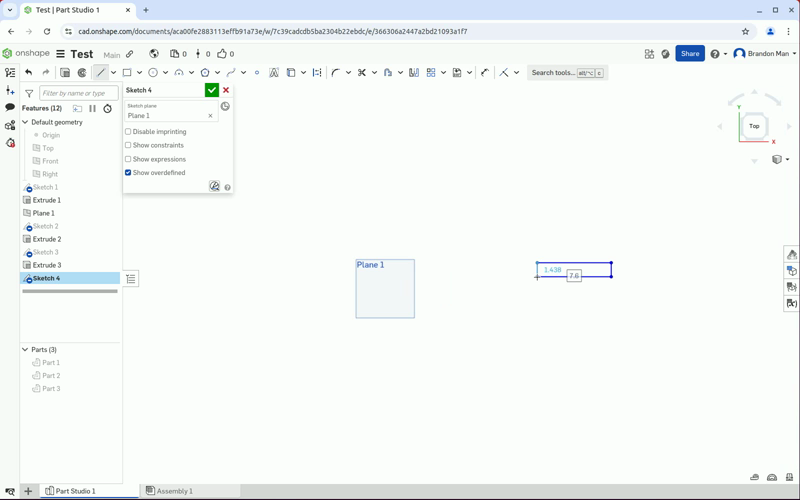
scroll(6)
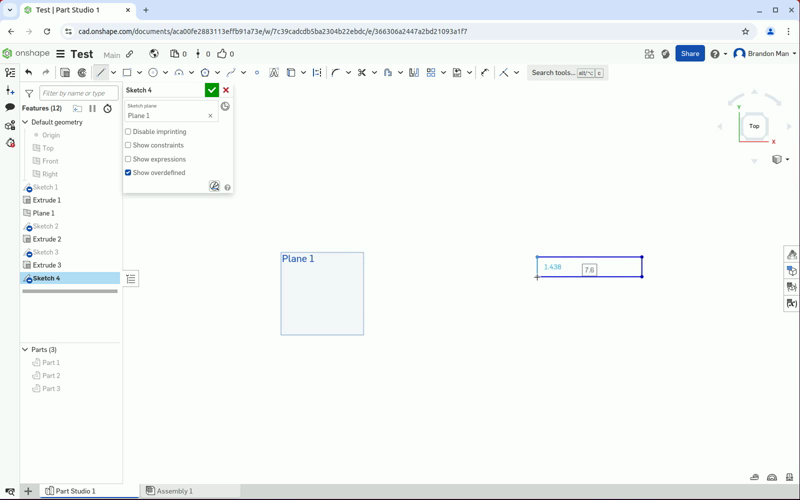
scroll(6)
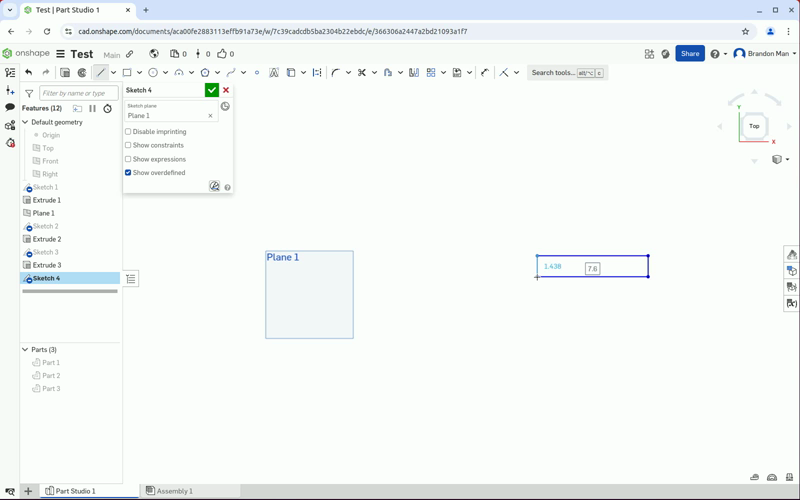
scroll(6)
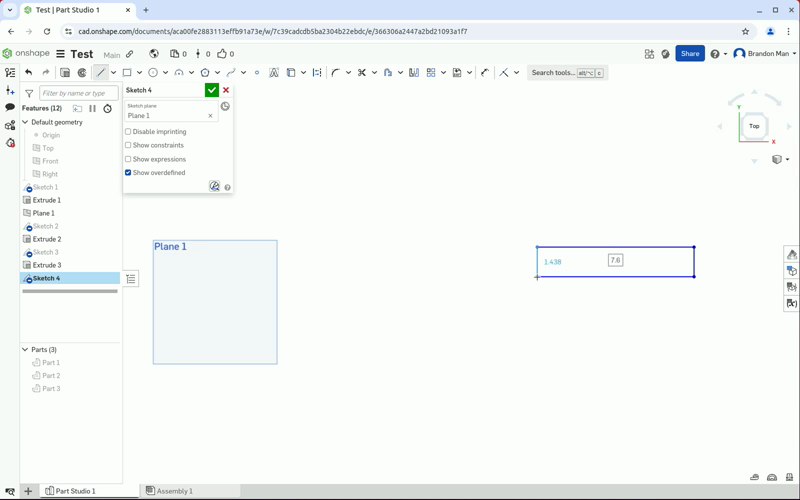
scroll(6)
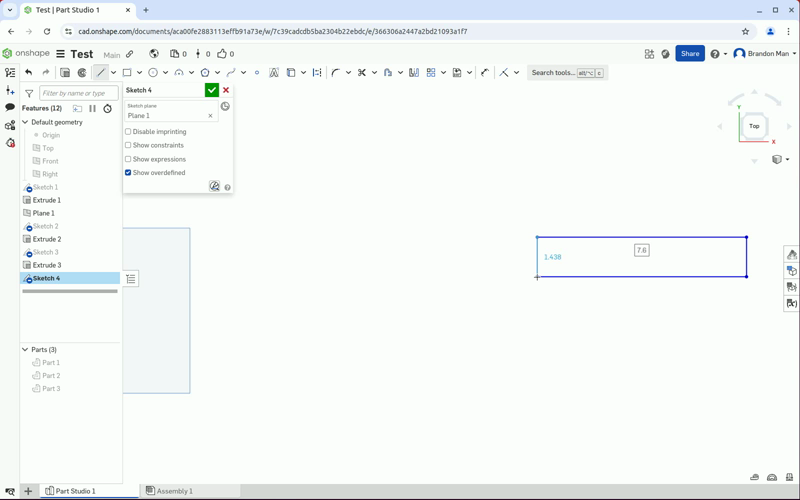
scroll(6)
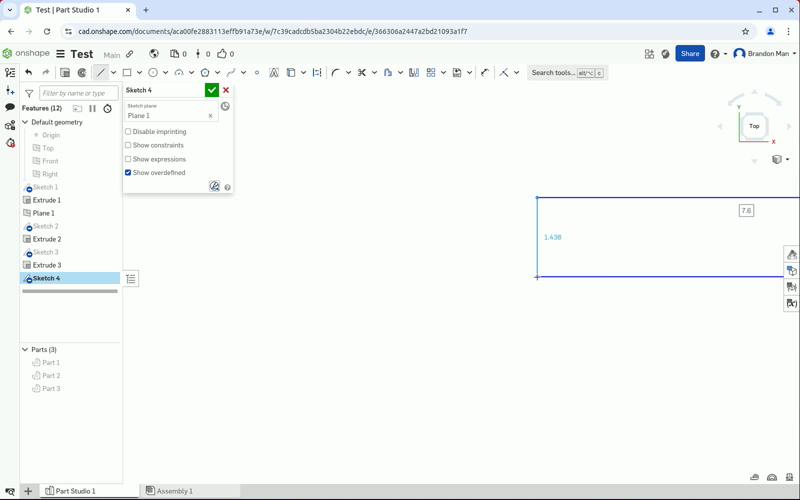
key_up(shift)
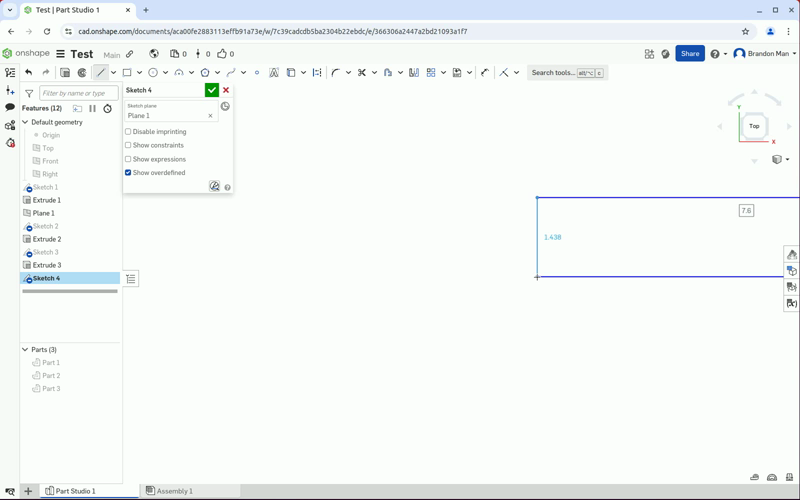
click(537, 276)
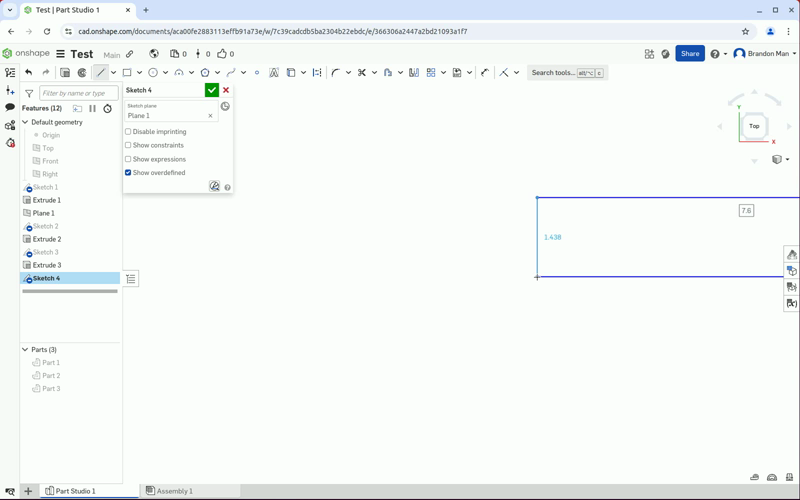
scroll(-6)
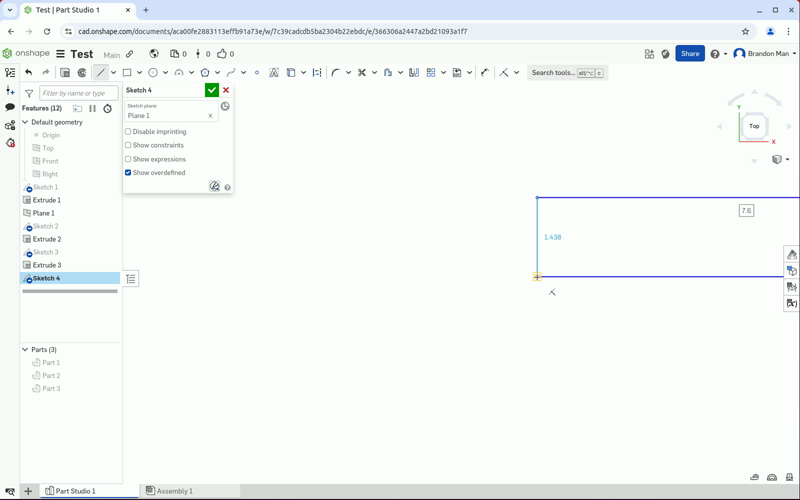
scroll(-6)
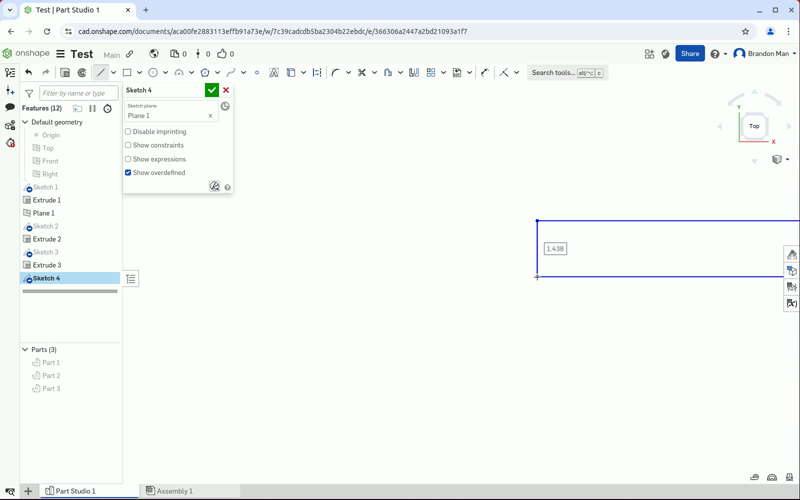
scroll(-6)
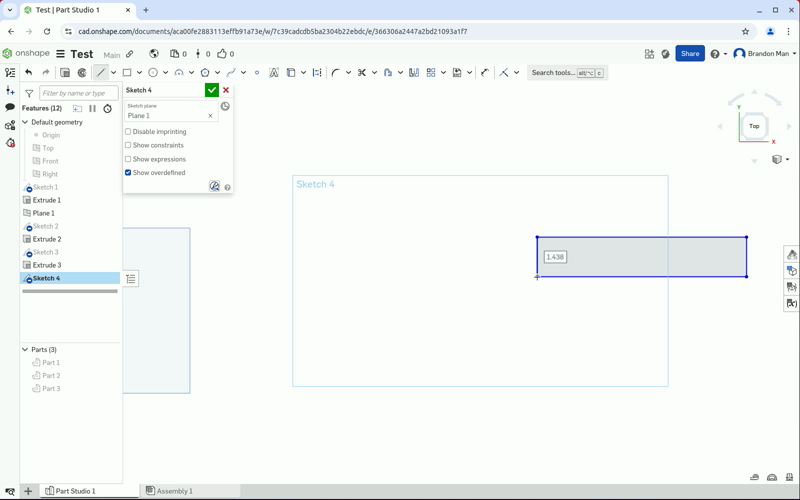
scroll(-6)
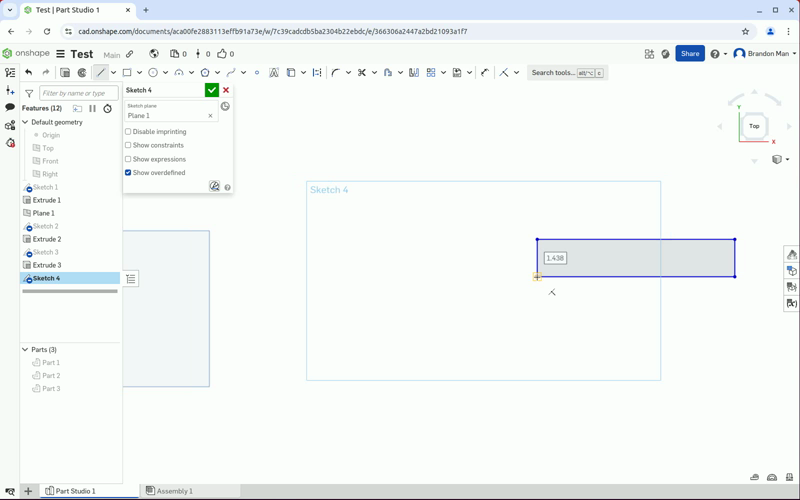
scroll(-6)
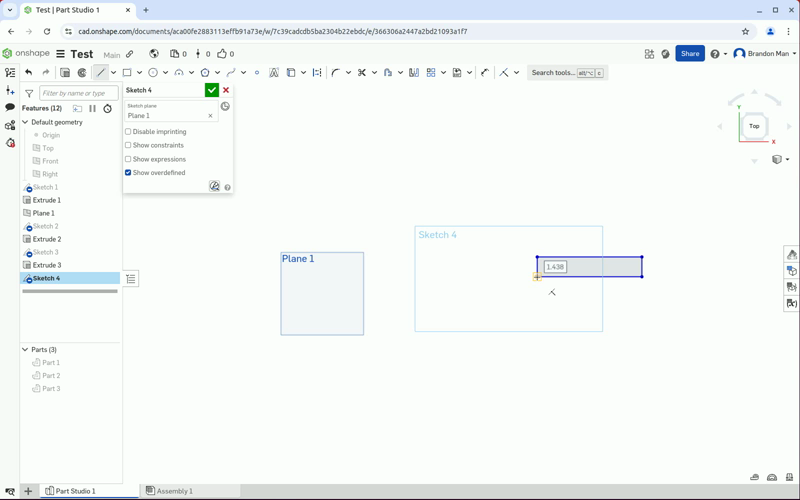
scroll(-6)
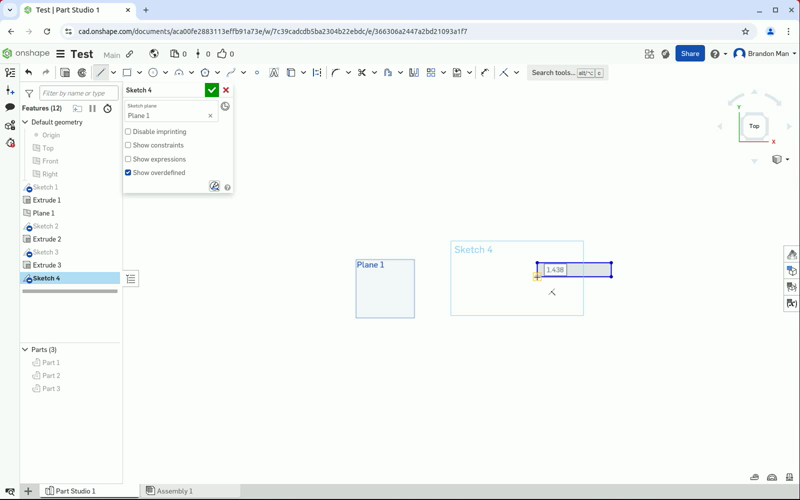
scroll(-6)
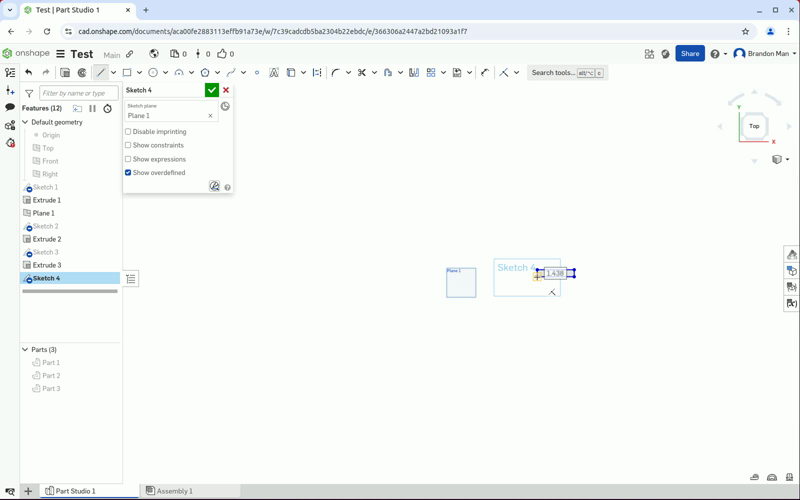
key(esc)
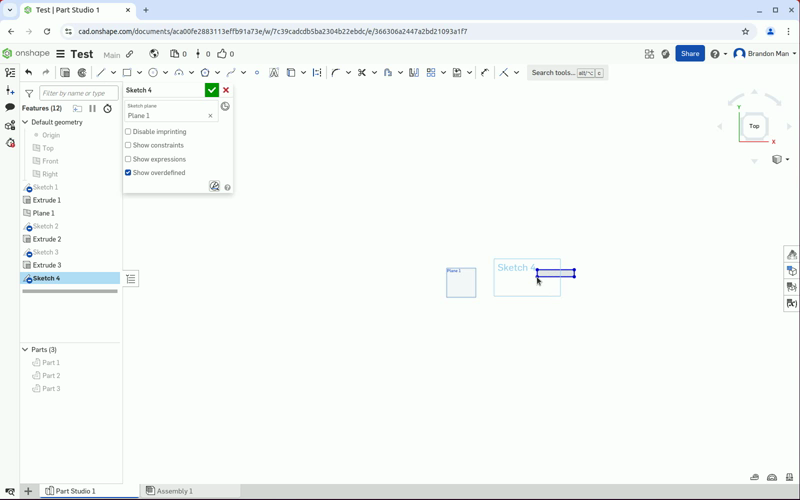
mouse_move(563, 273)
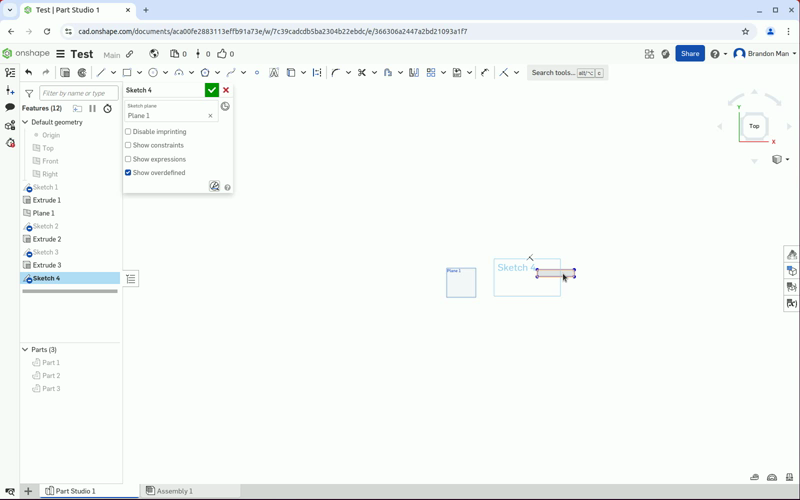
scroll(6)
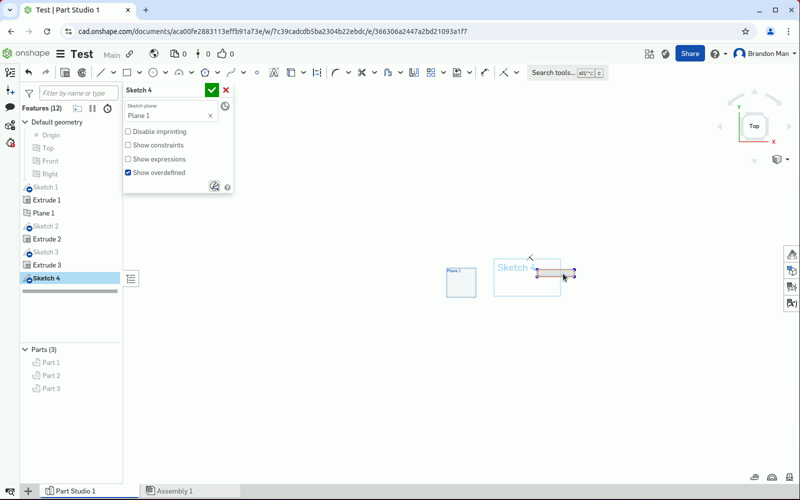
scroll(6)
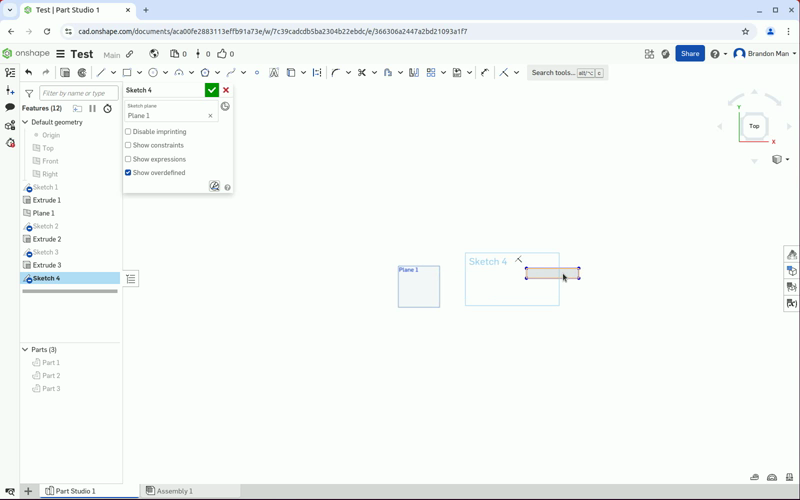
scroll(6)
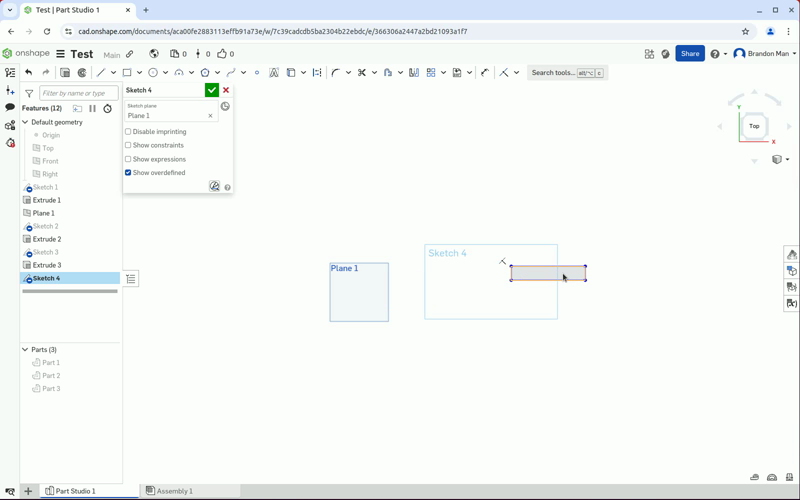
scroll(6)
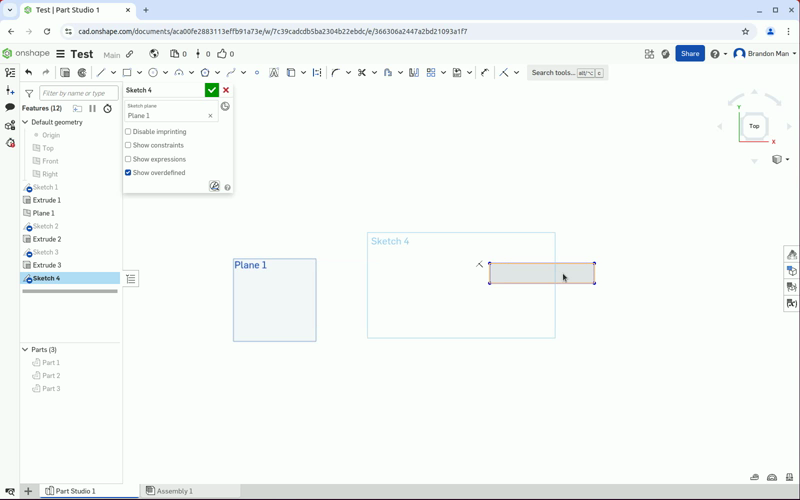
scroll(6)
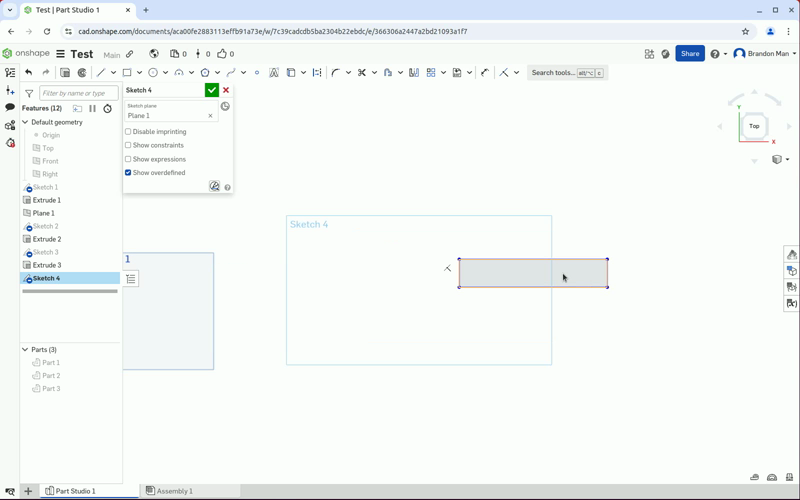
scroll(6)
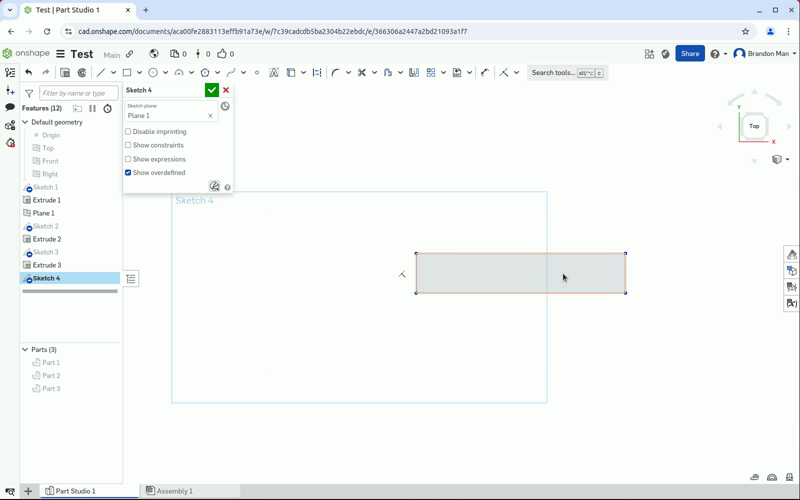
scroll(6)
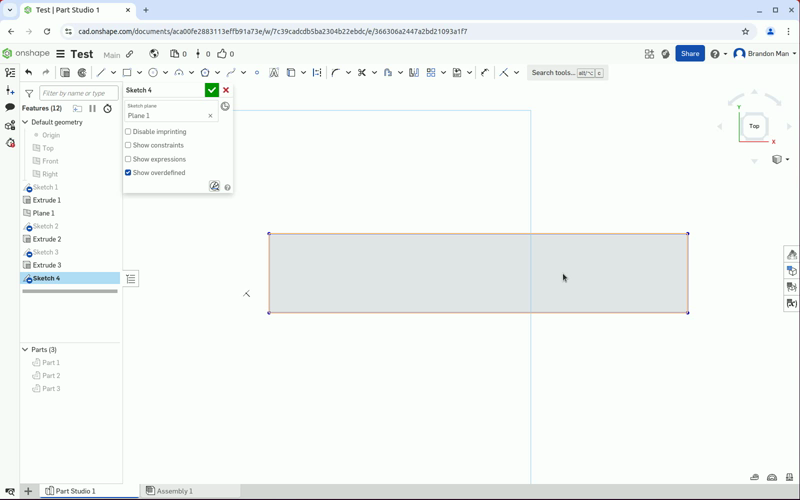
click(563, 273)
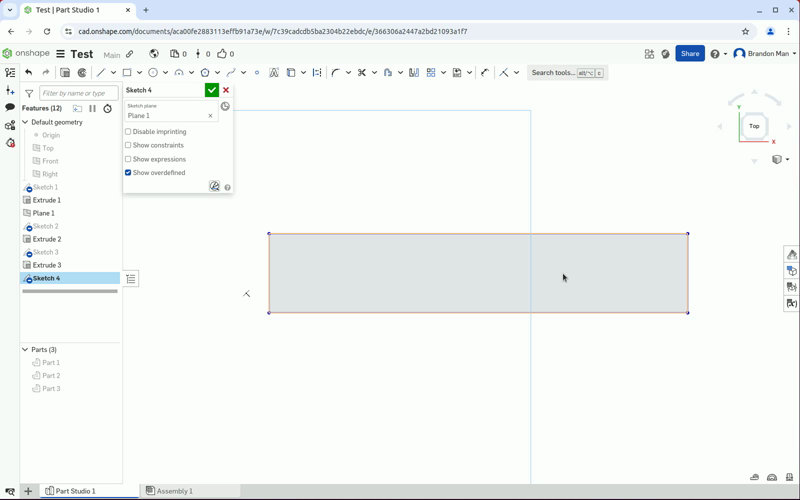
scroll(-6)
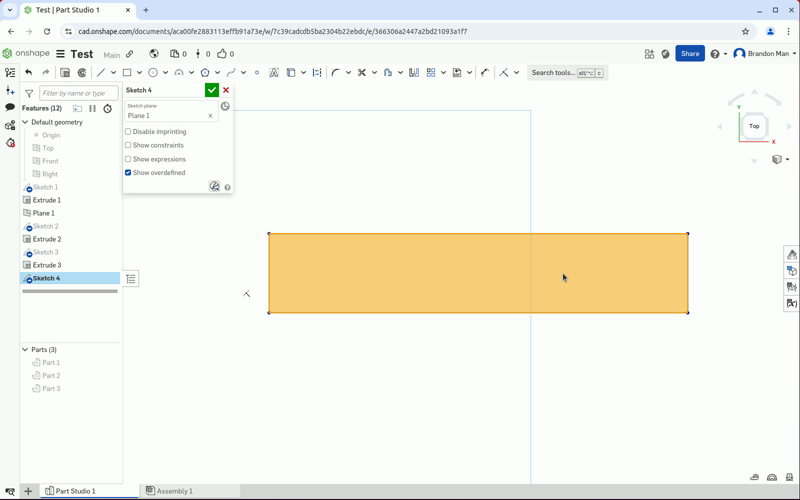
scroll(-6)
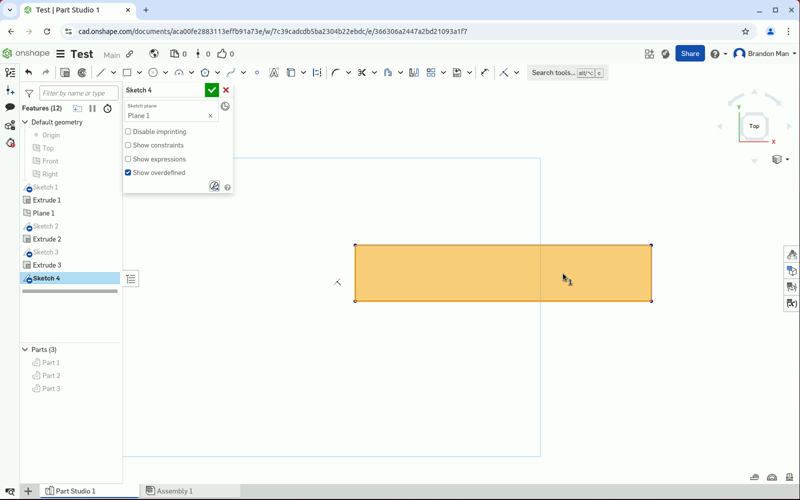
scroll(-6)
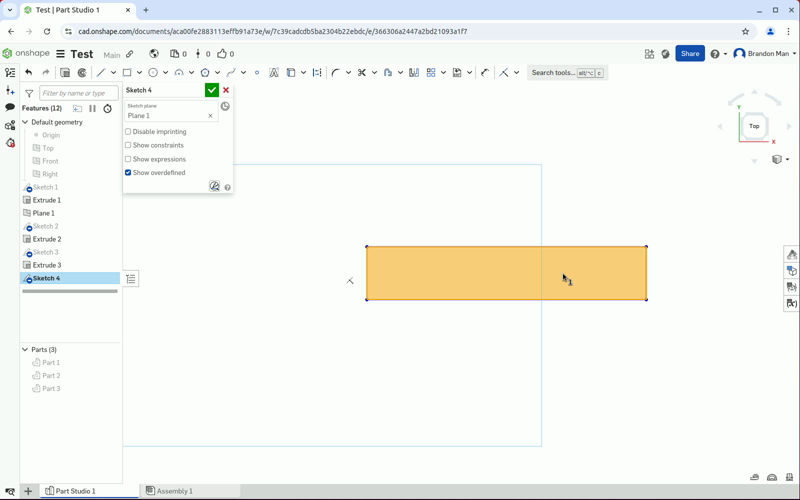
scroll(-6)
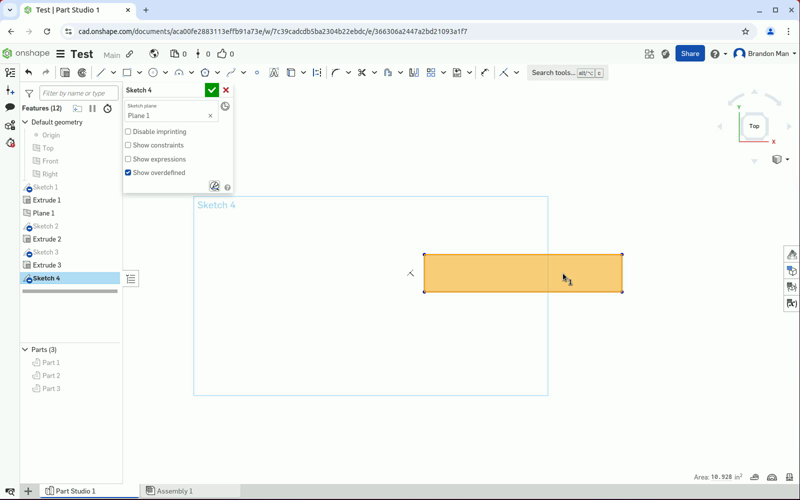
scroll(-6)
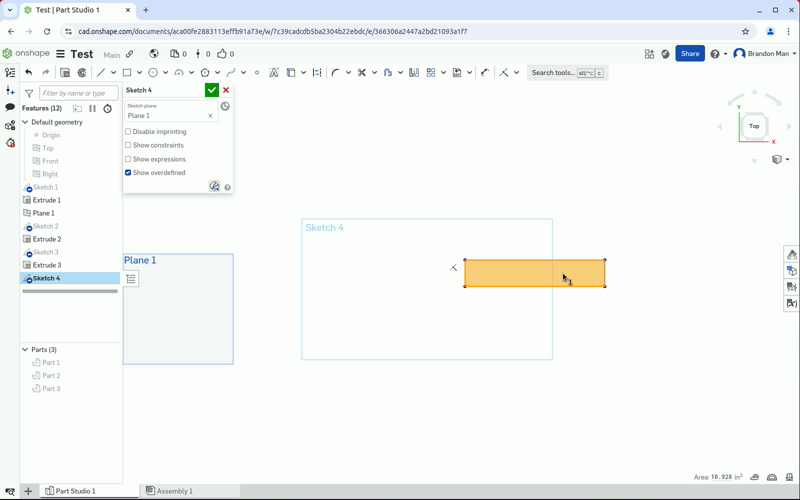
scroll(-6)
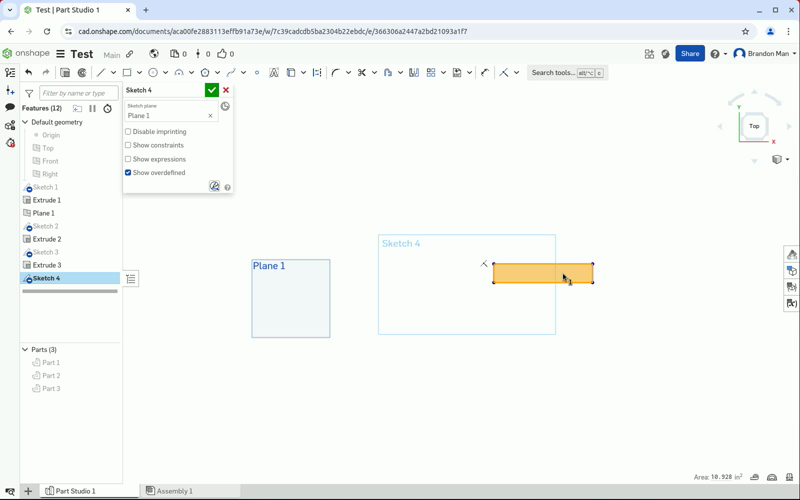
scroll(-6)
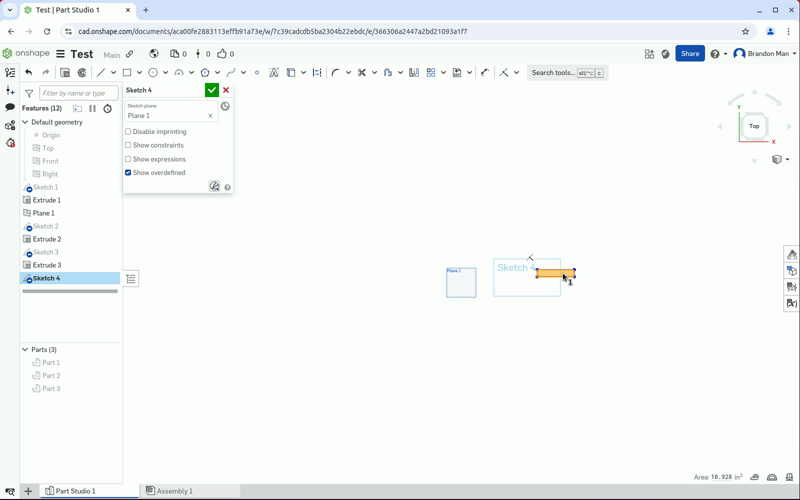
mouse_move(73, 352)
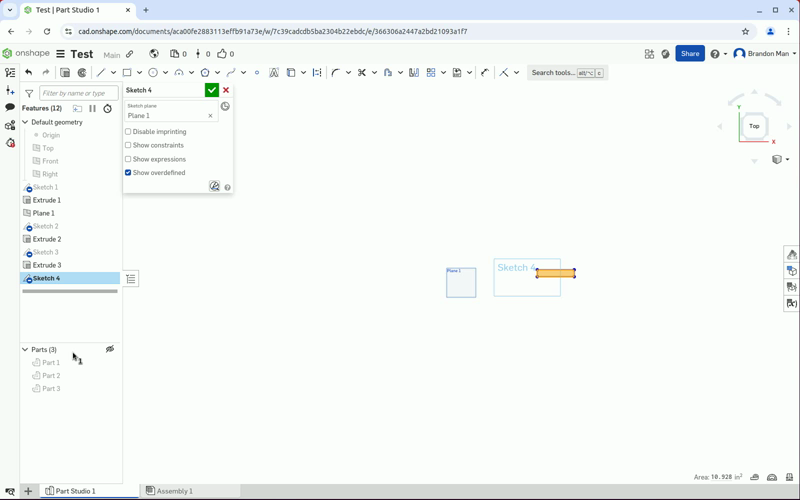
key(shift+y)
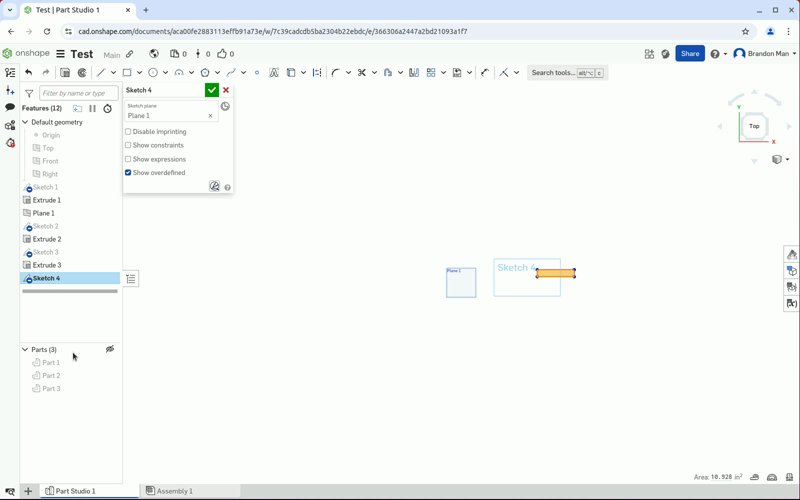
key(shift+e)
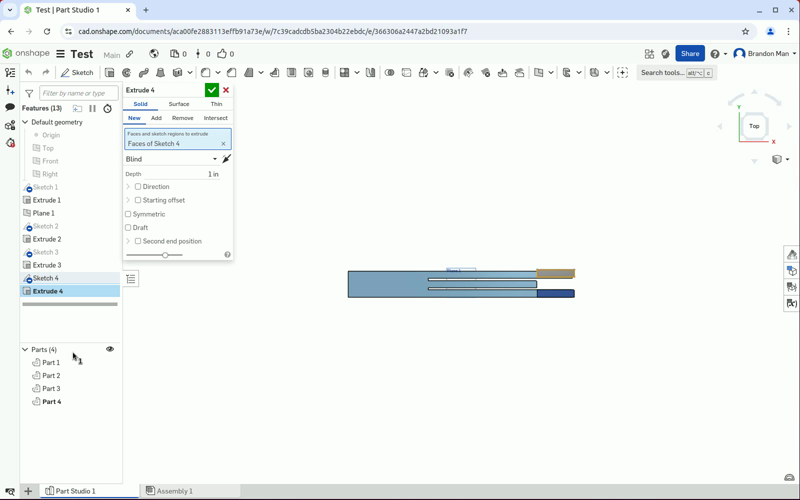
mouse_move(143, 106)
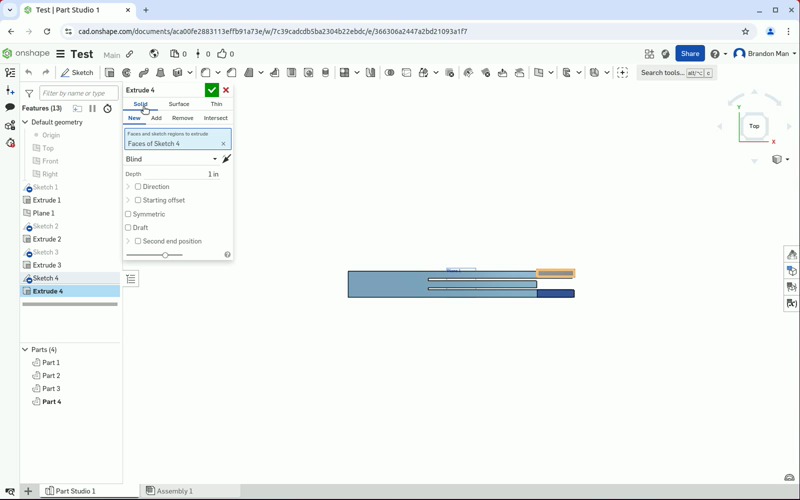
click(143, 106)
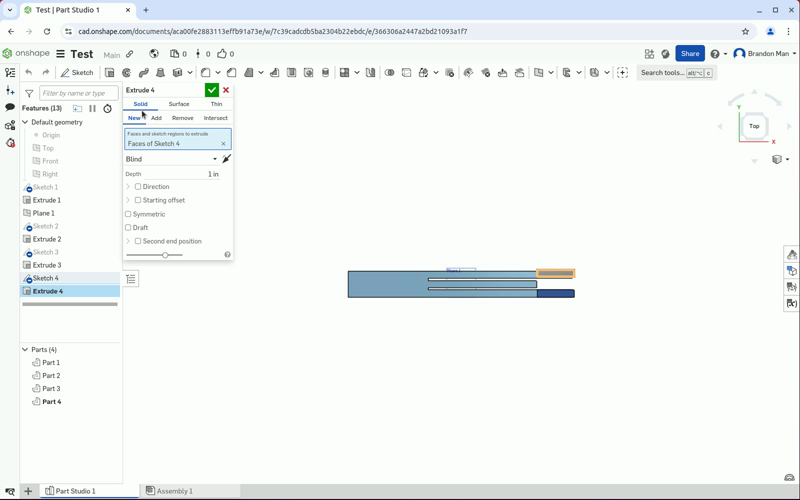
mouse_move(137, 120)
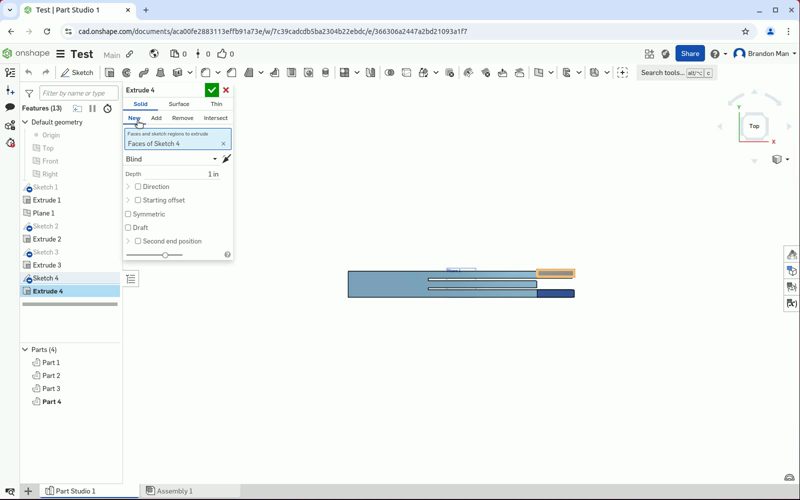
click(137, 120)
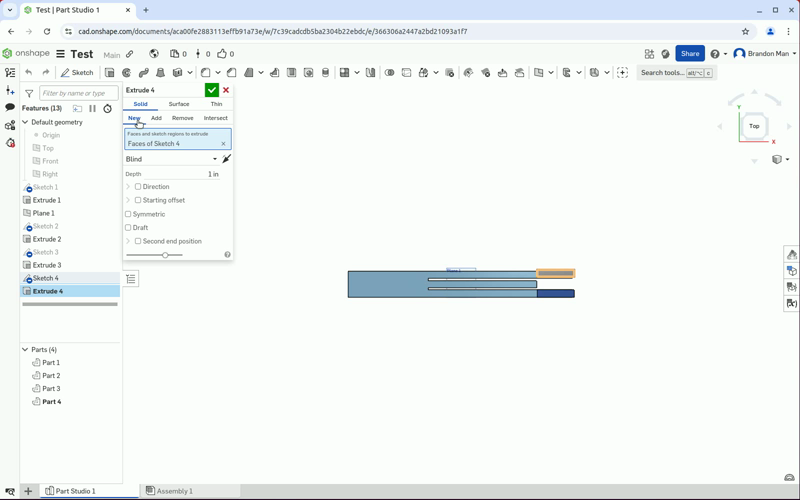
key(tab, 4)
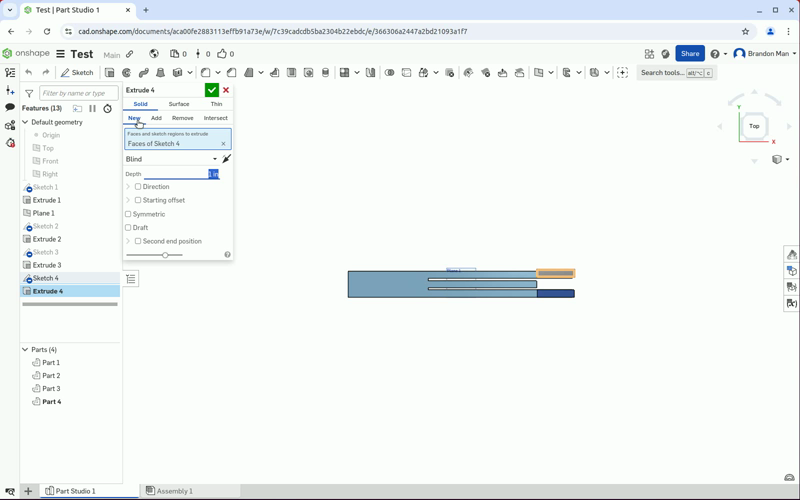
text(0.722)
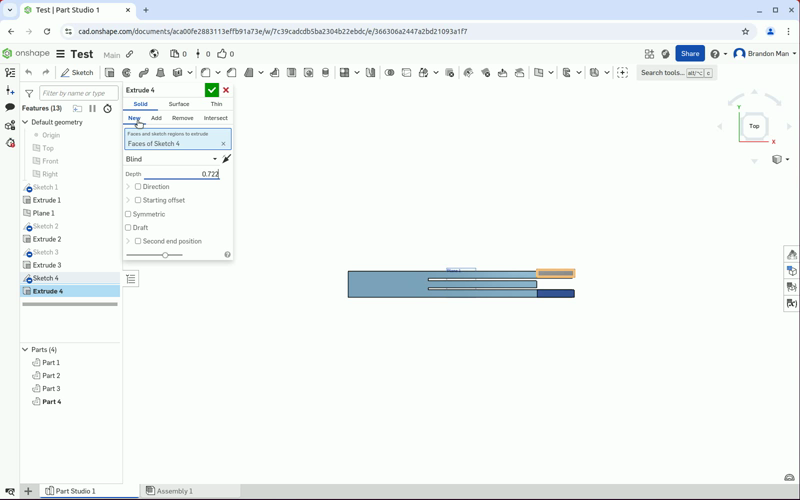
key(enter)
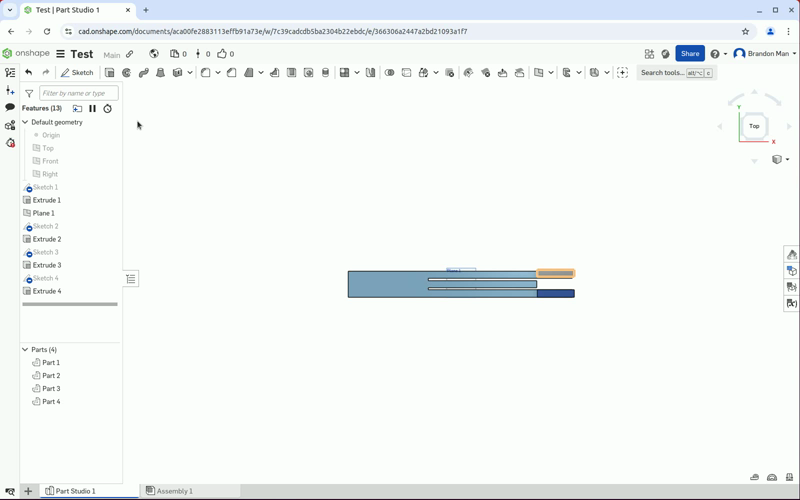
key(shift+h)
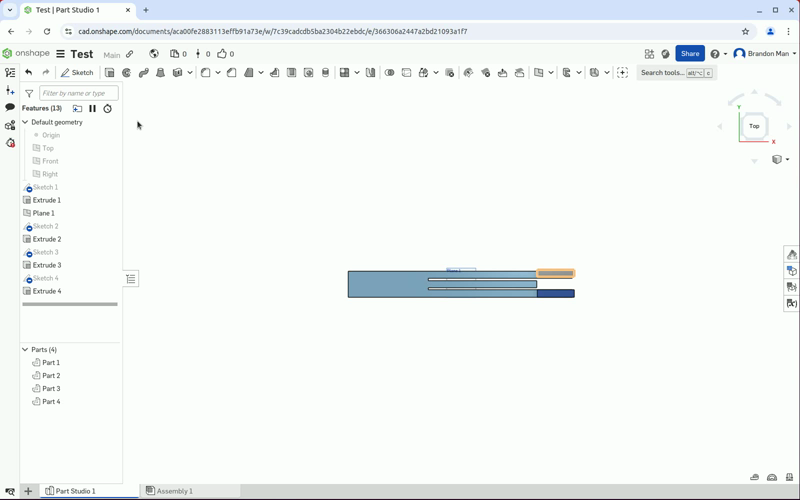
key(shift+h)
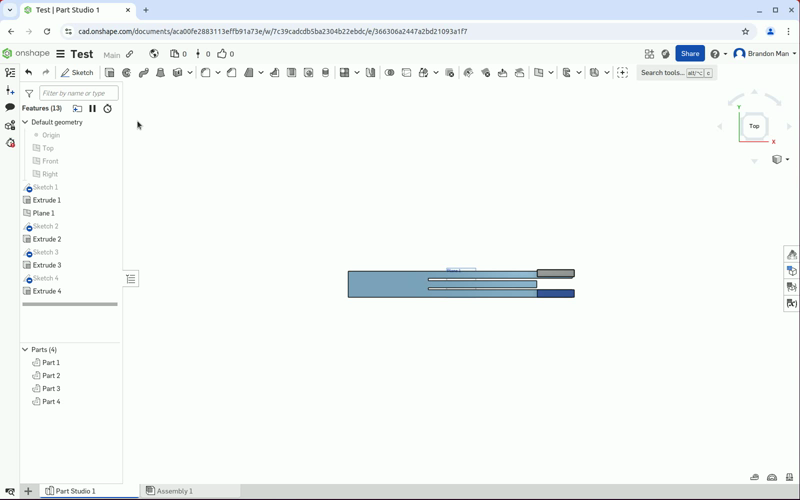
mouse_move(73, 189)
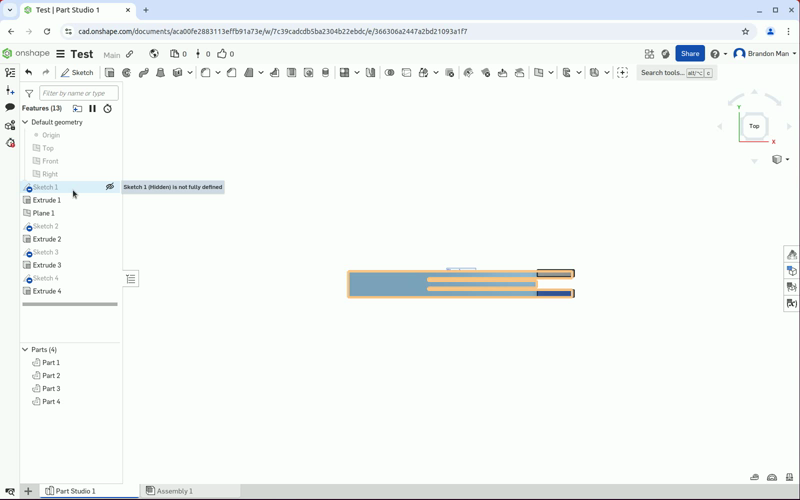
click(73, 189)
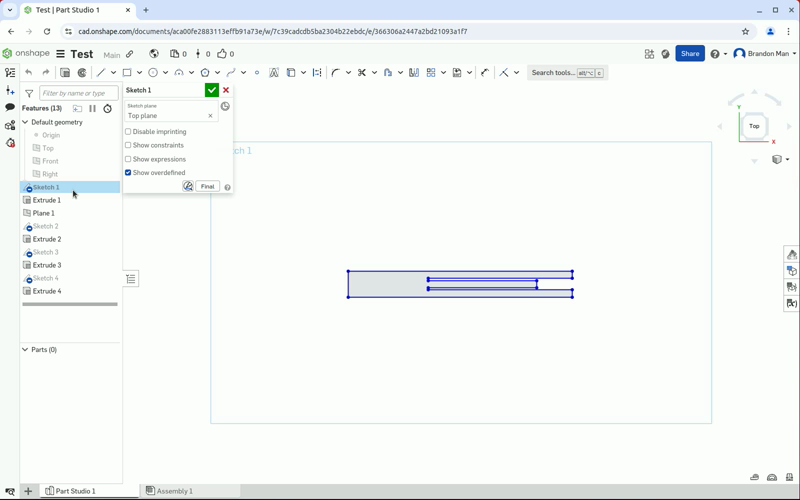
mouse_move(229, 92)
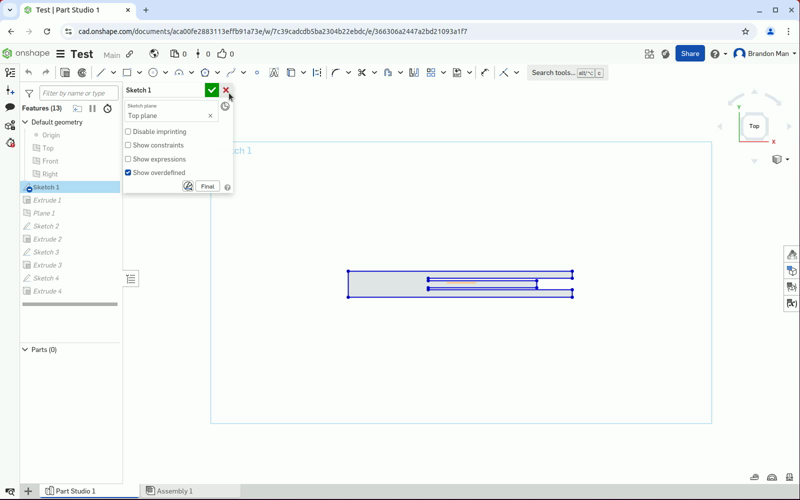
click(229, 92)
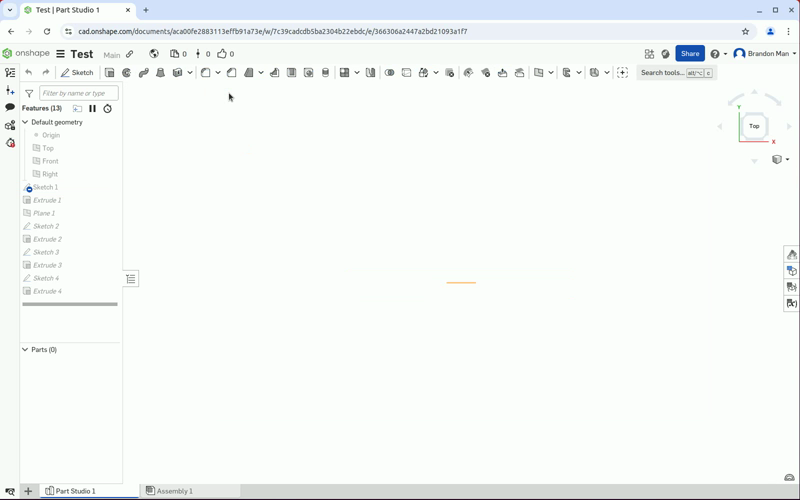
key(shift+s)
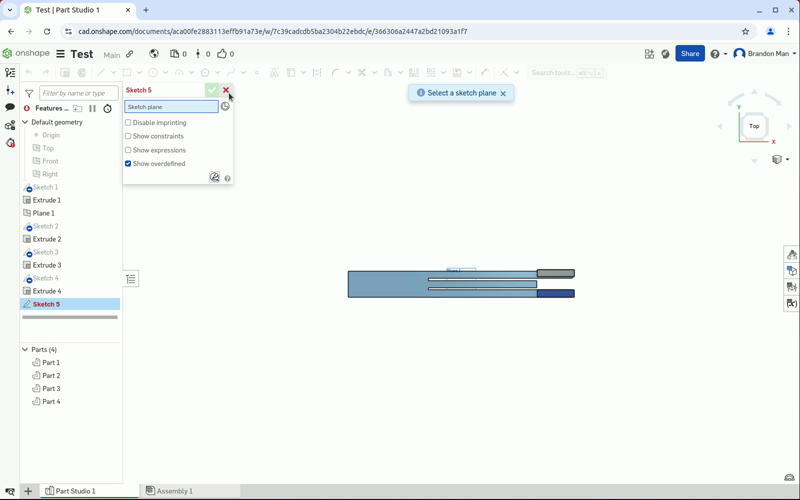
mouse_move(73, 215)
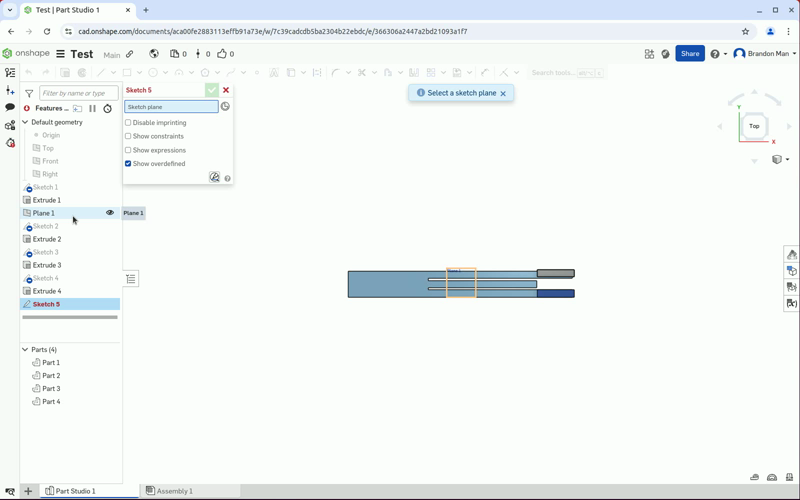
click(73, 215)
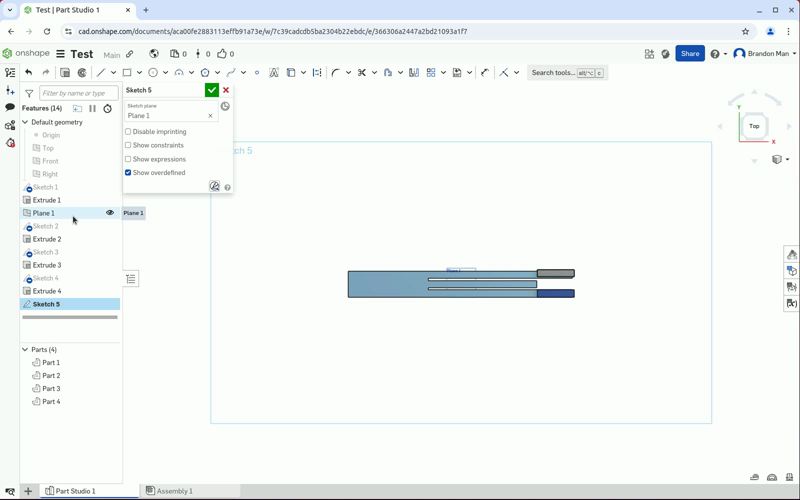
mouse_move(73, 352)
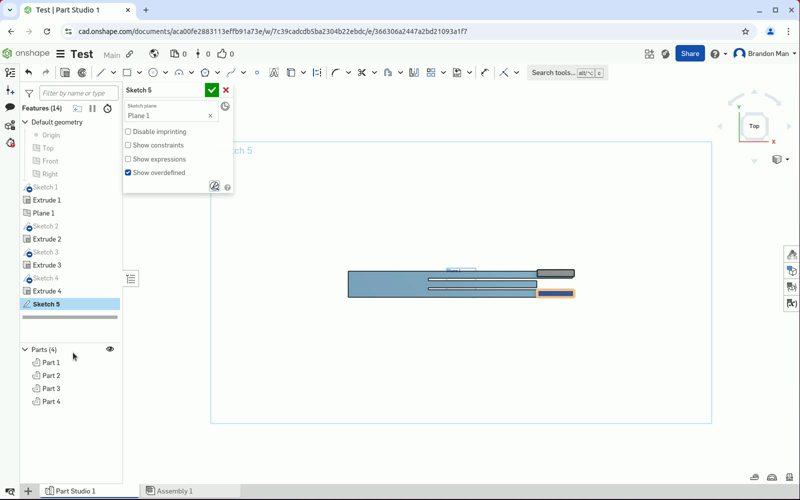
key(y)
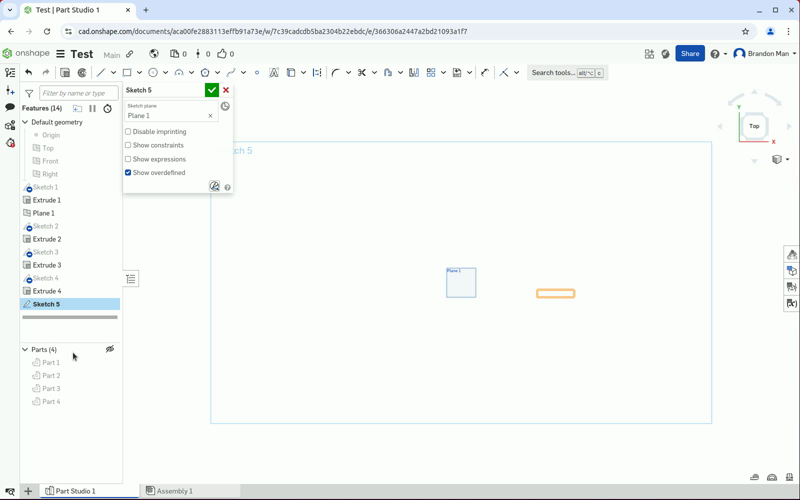
key(l)
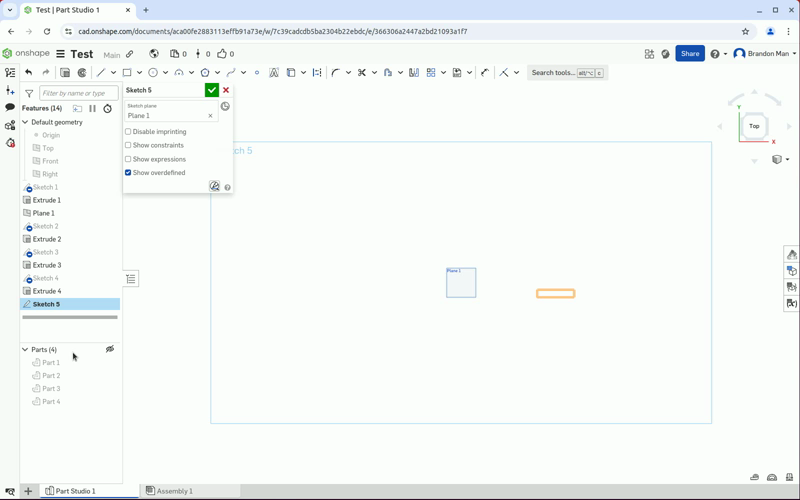
key_down(shift)
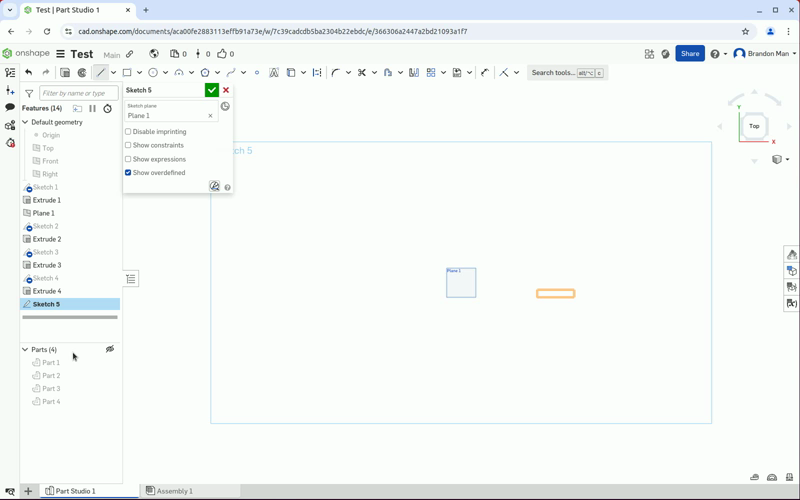
mouse_move(537, 297)
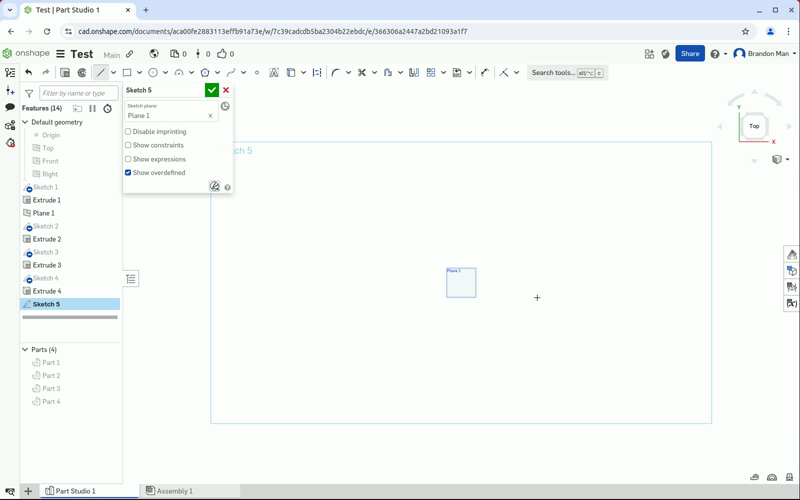
click(537, 297)
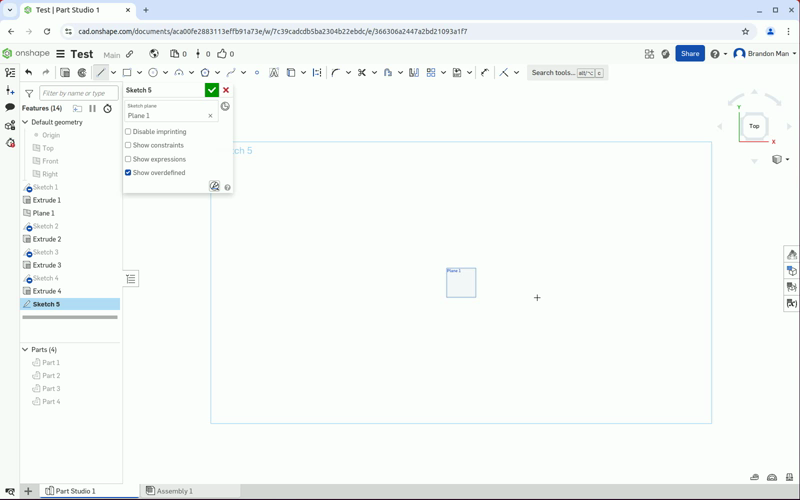
key_up(shift)
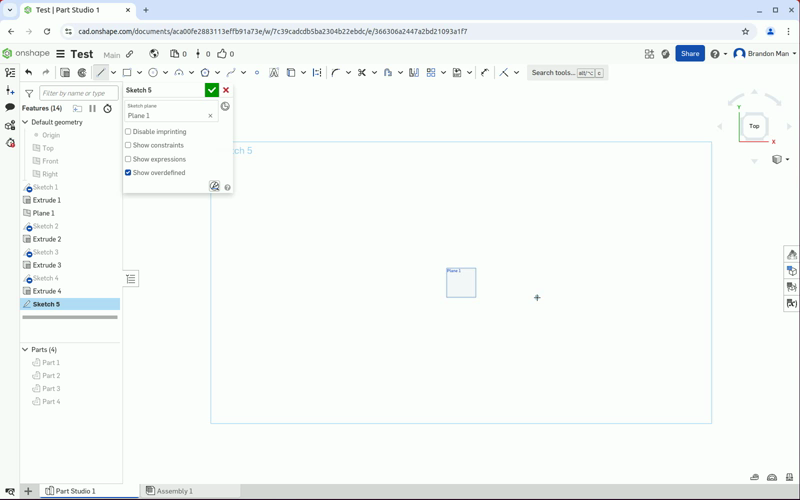
key_down(shift)
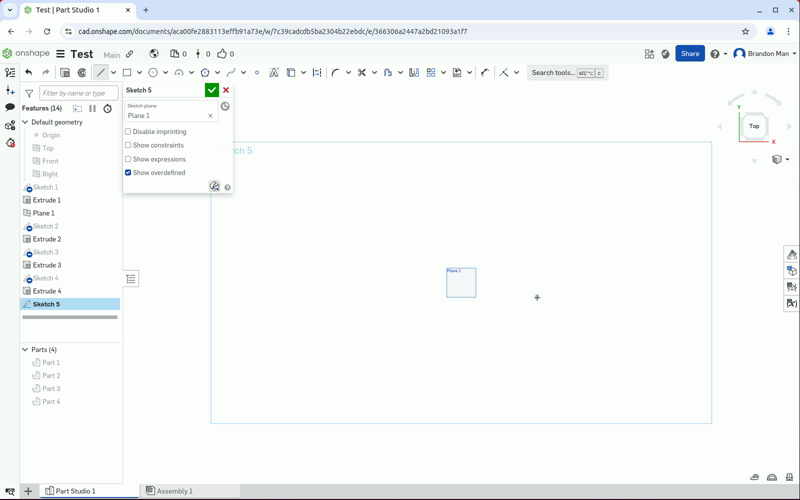
mouse_move(567, 297)
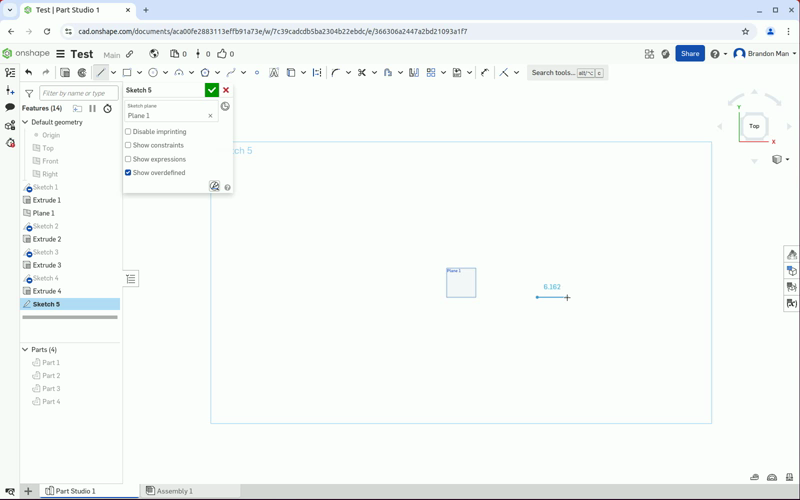
mouse_move(574, 297)
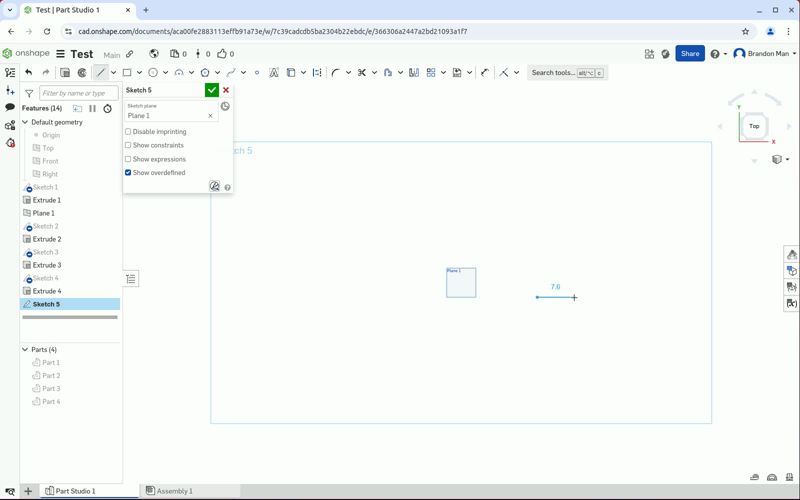
click(574, 297)
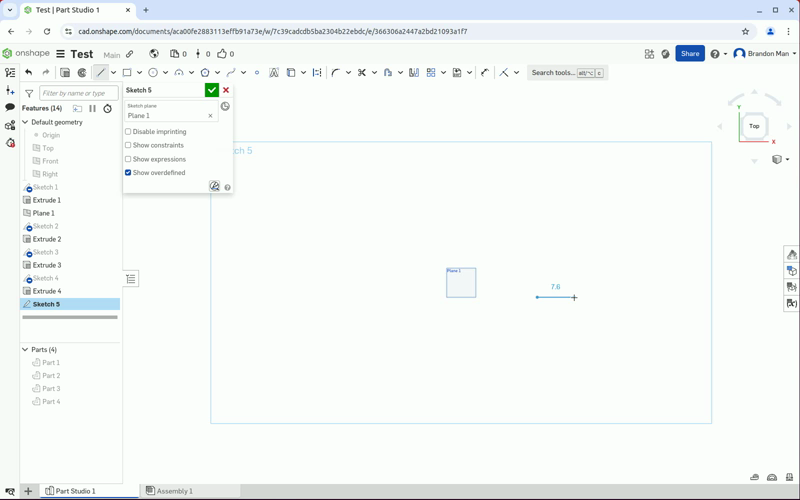
key_up(shift)
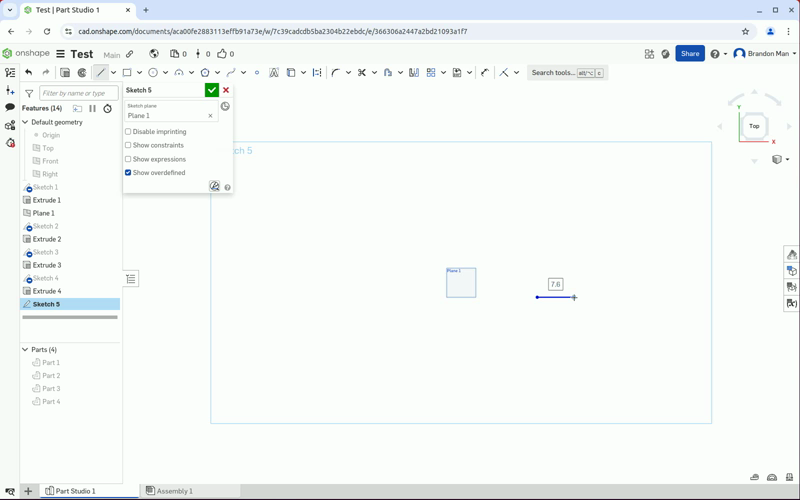
key_down(shift)
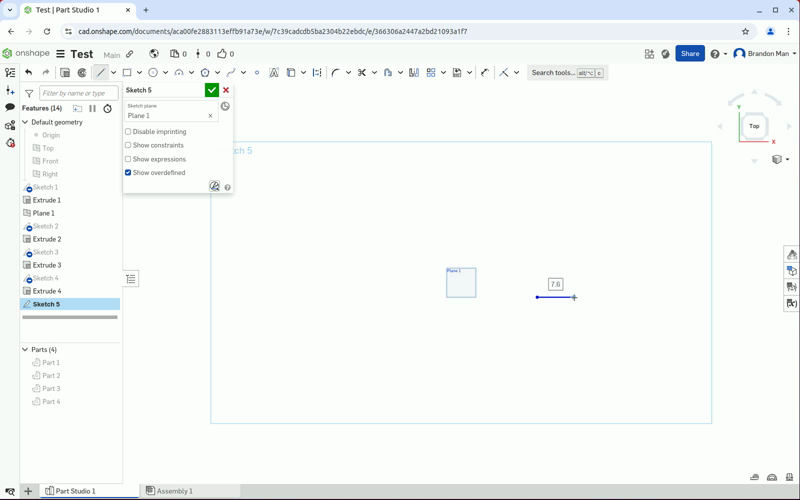
mouse_move(589, 297)
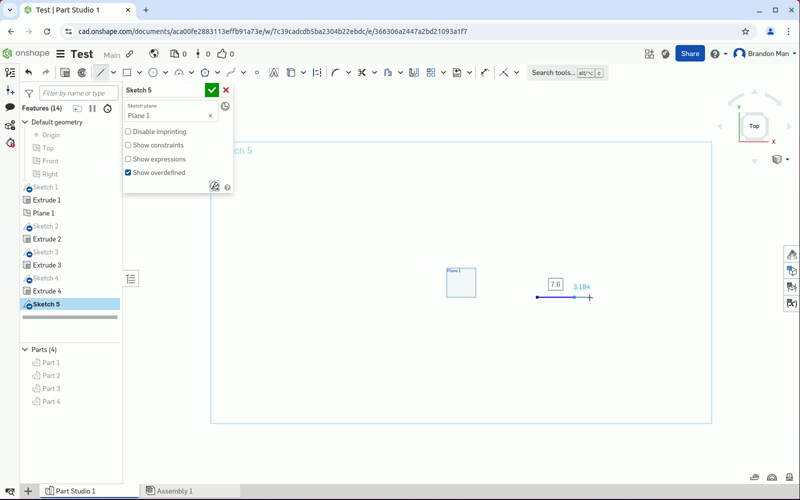
mouse_move(574, 289)
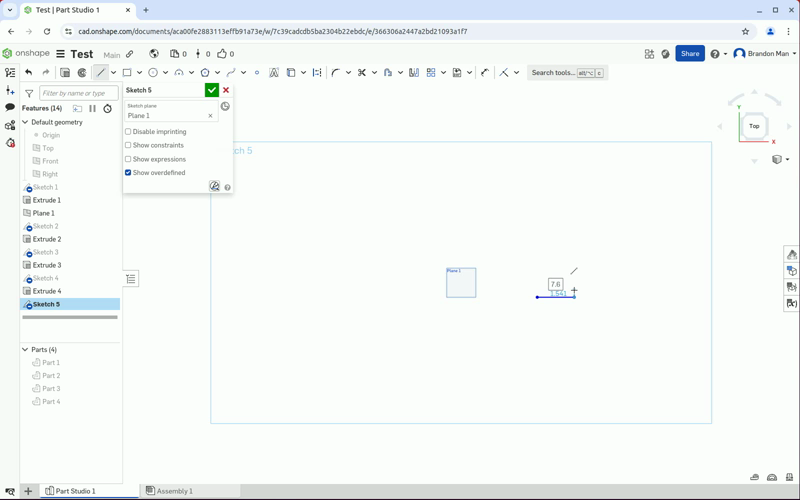
scroll(6)
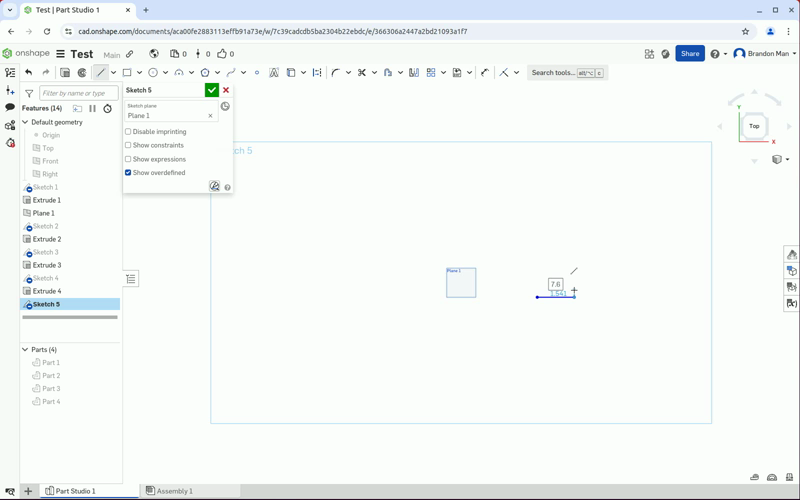
scroll(6)
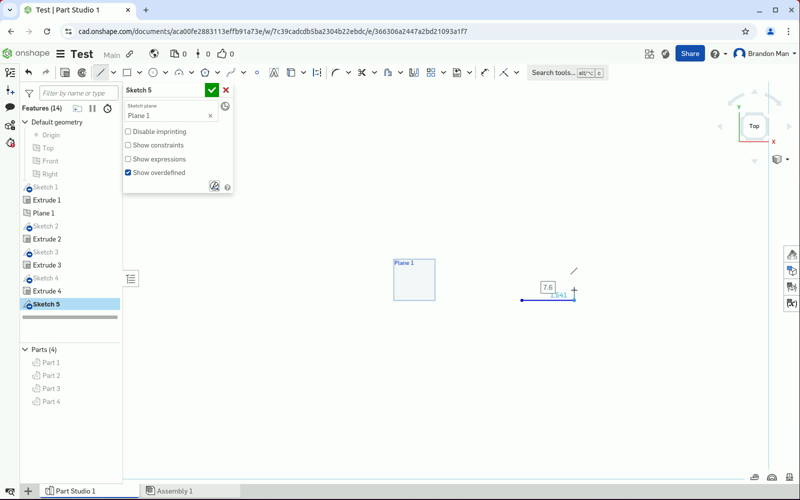
scroll(6)
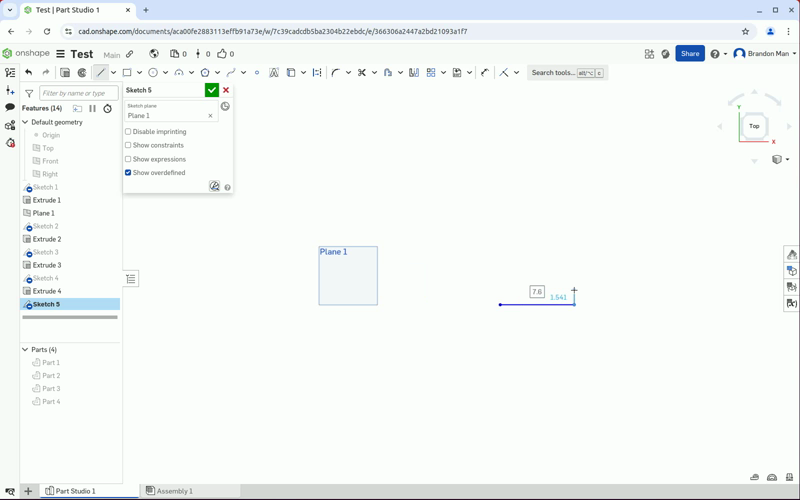
scroll(6)
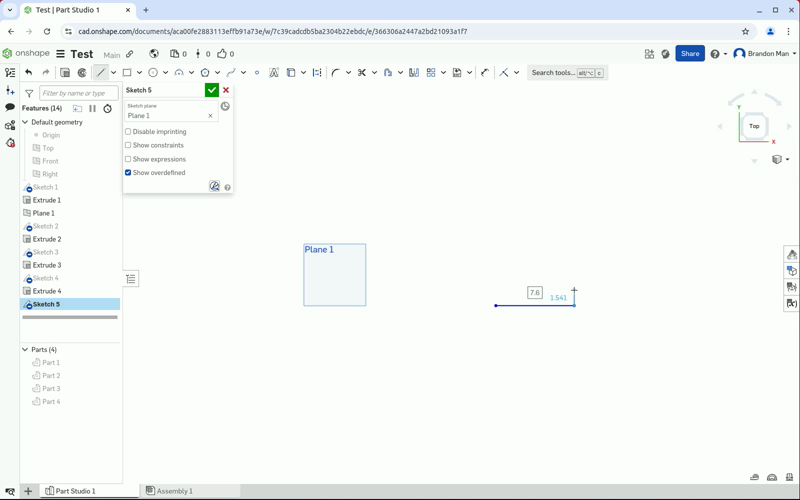
scroll(6)
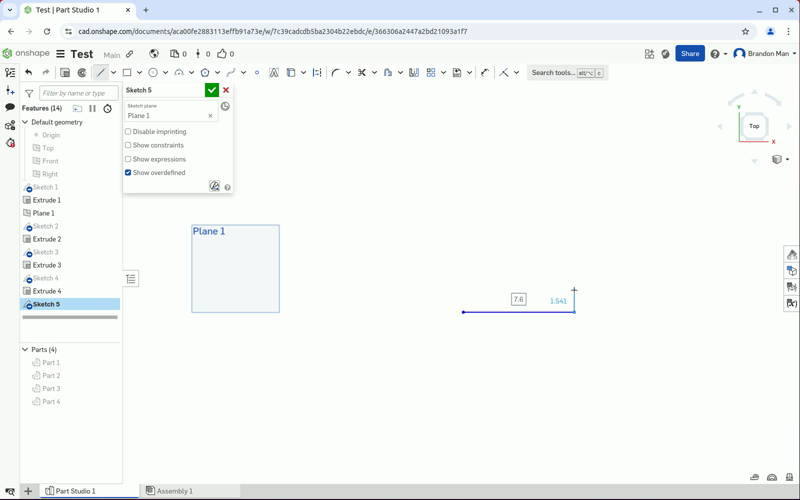
scroll(6)
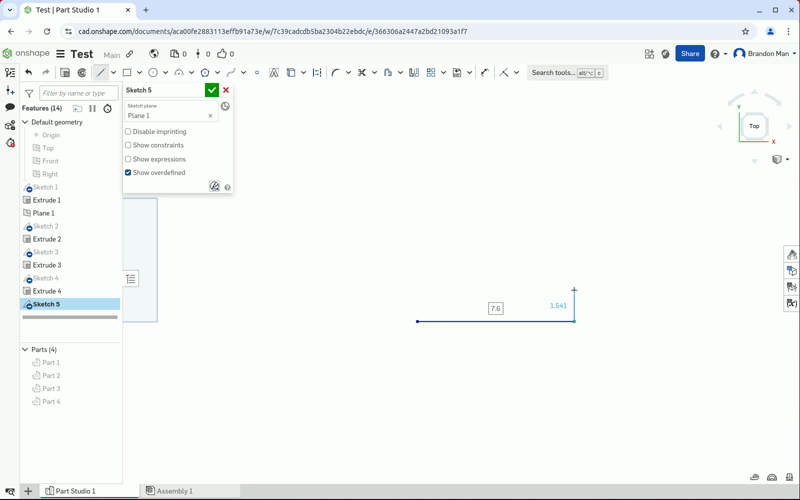
scroll(6)
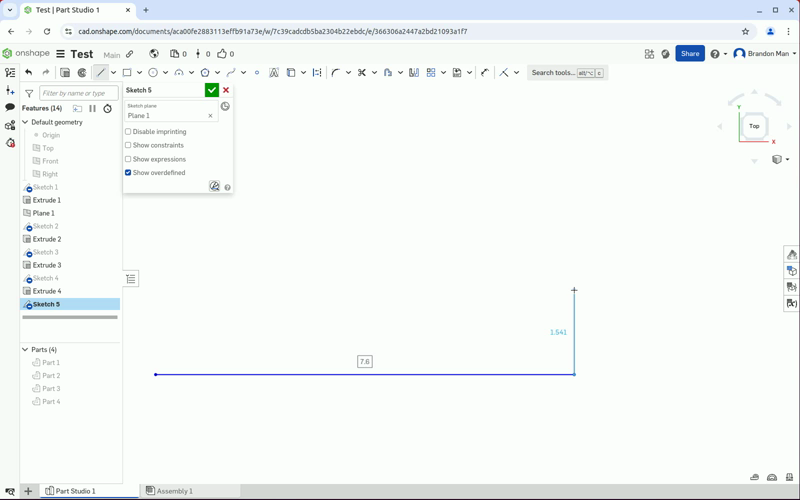
click(574, 289)
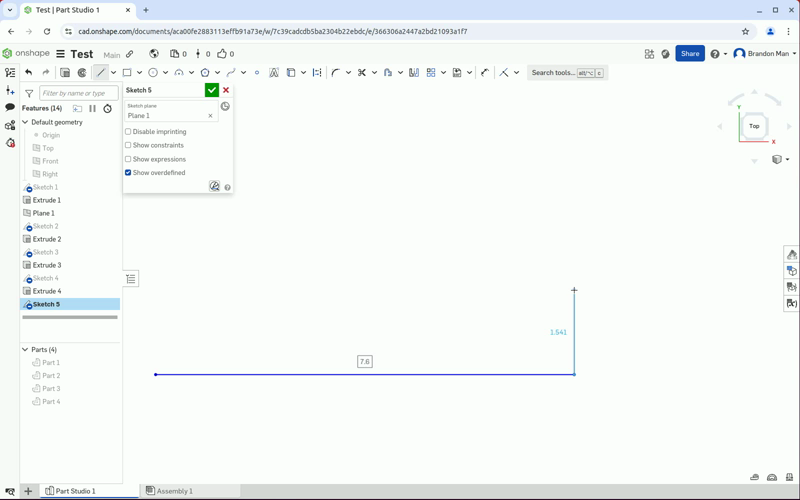
scroll(-6)
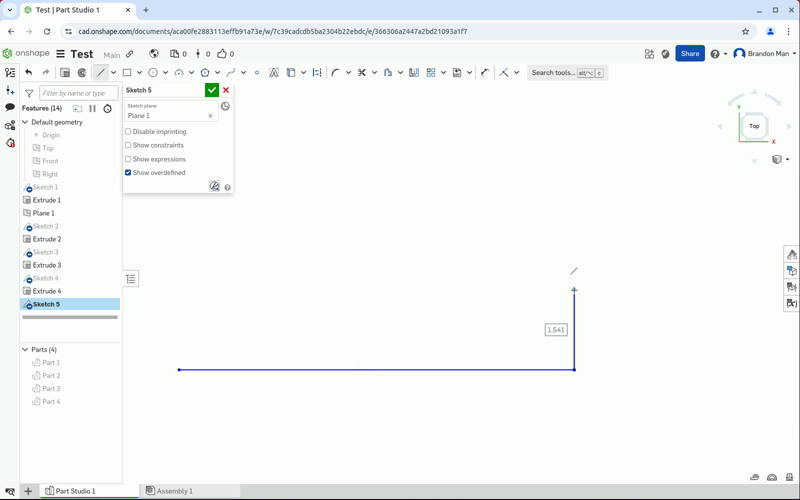
scroll(-6)
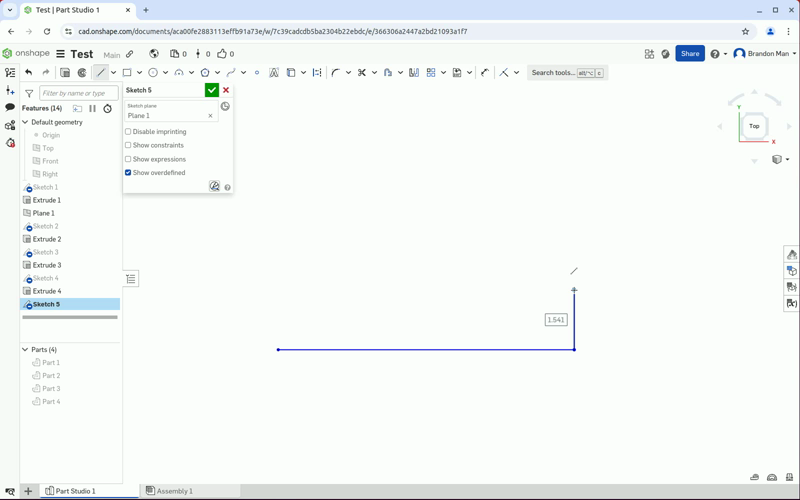
scroll(-6)
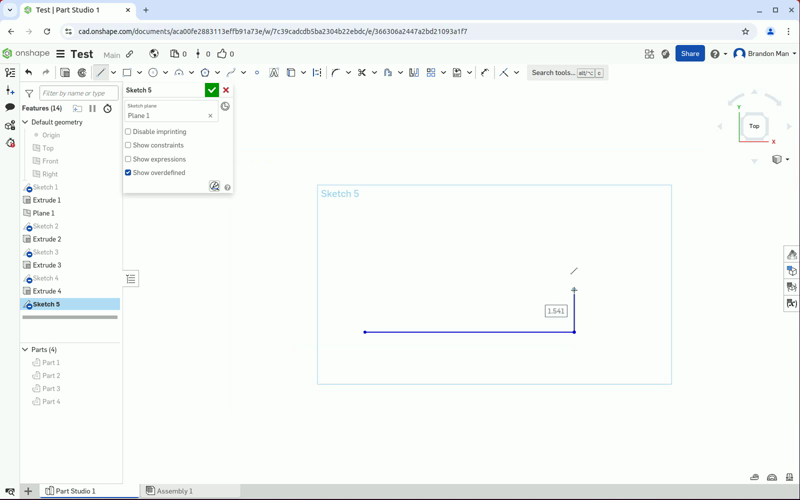
scroll(-6)
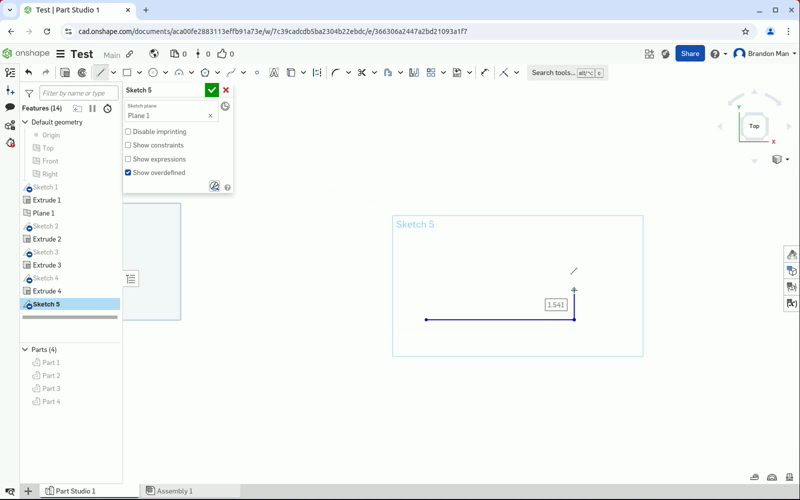
scroll(-6)
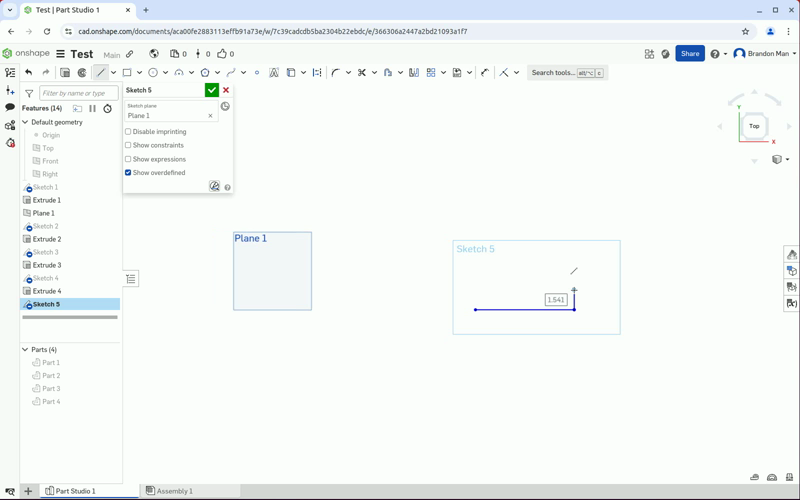
scroll(-6)
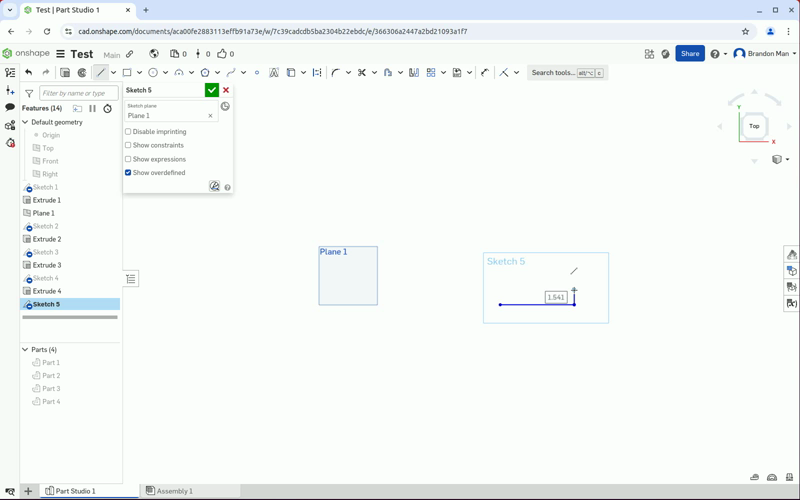
scroll(-6)
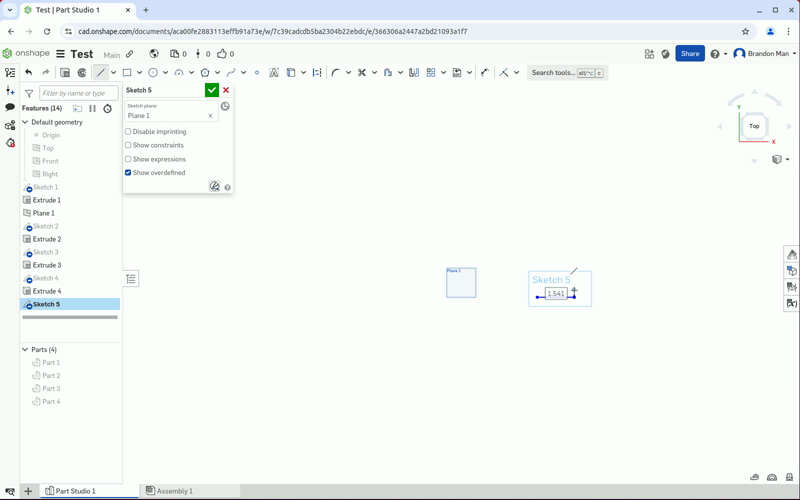
key_up(shift)
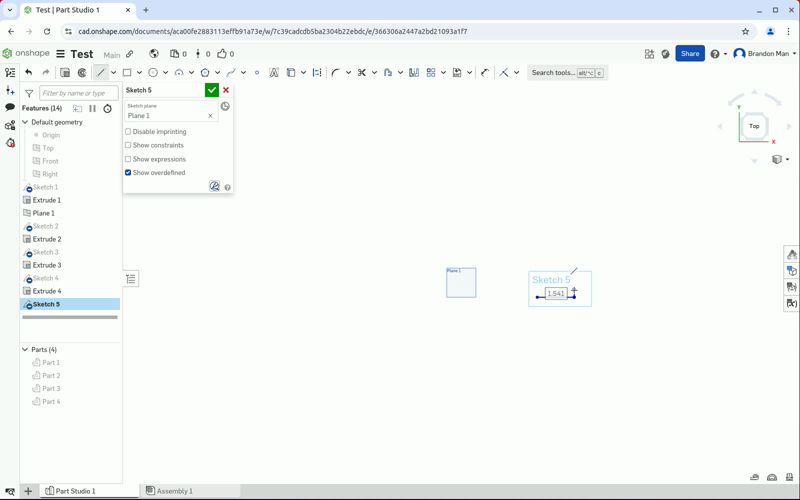
key_down(shift)
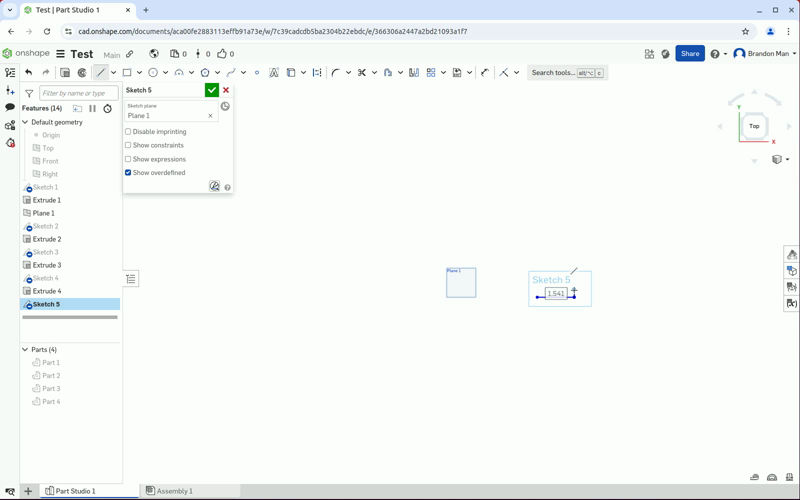
mouse_move(589, 289)
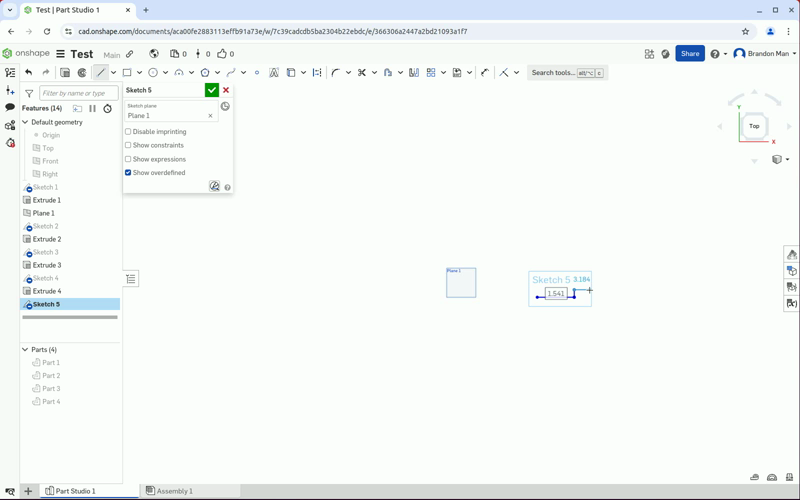
mouse_move(537, 289)
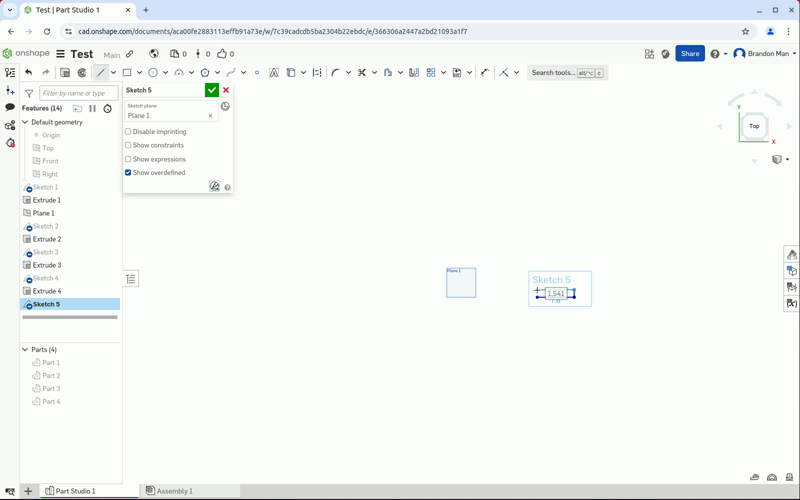
click(537, 289)
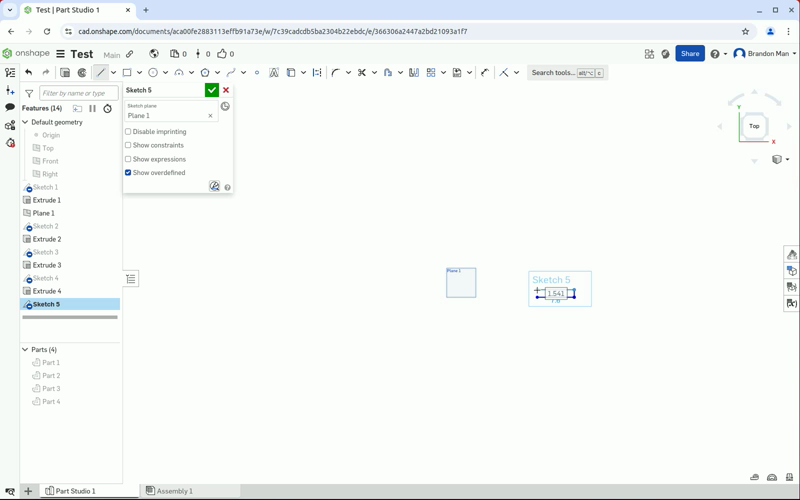
key_up(shift)
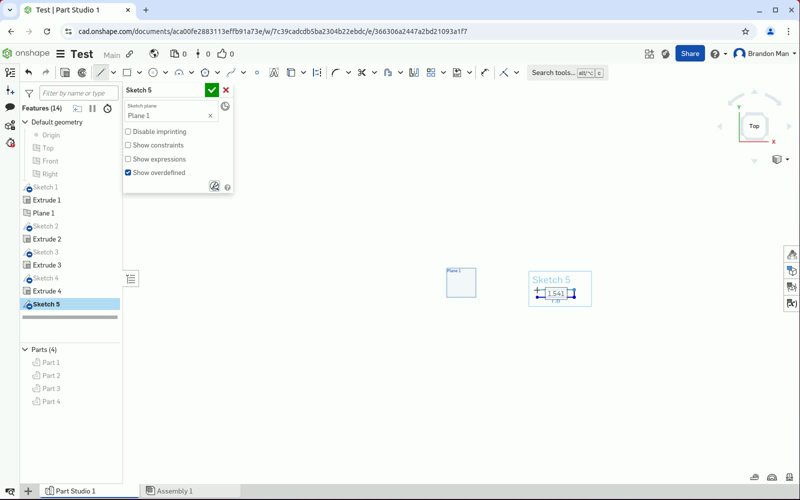
mouse_move(567, 289)
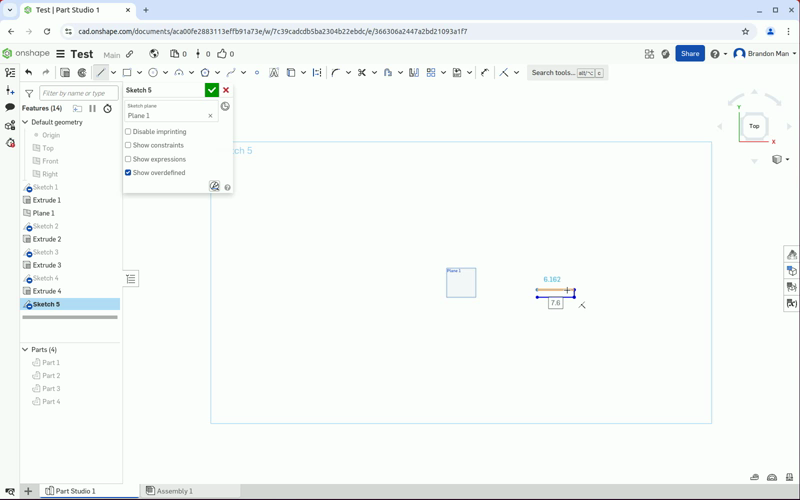
key_down(shift)
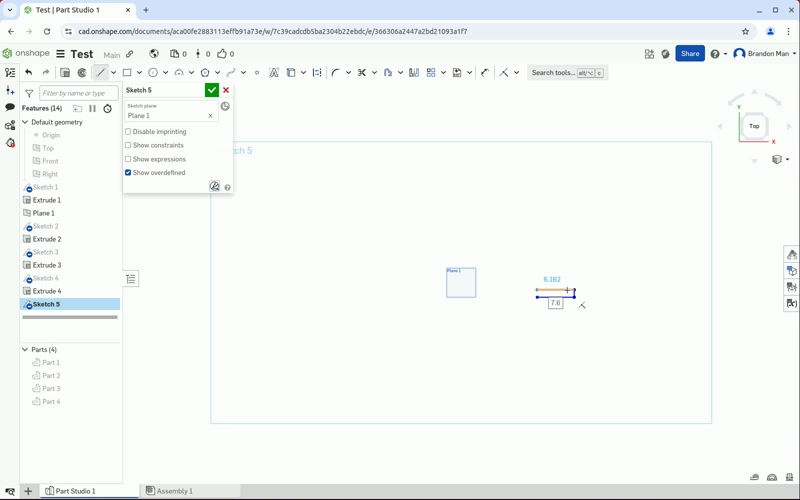
mouse_move(537, 297)
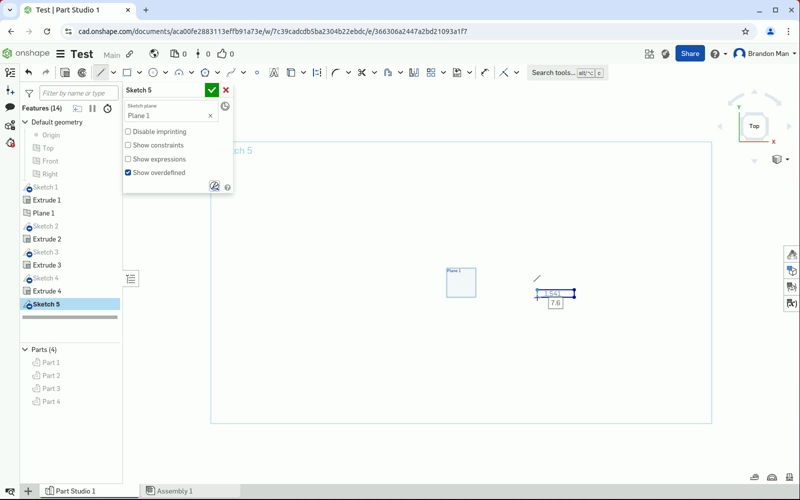
scroll(6)
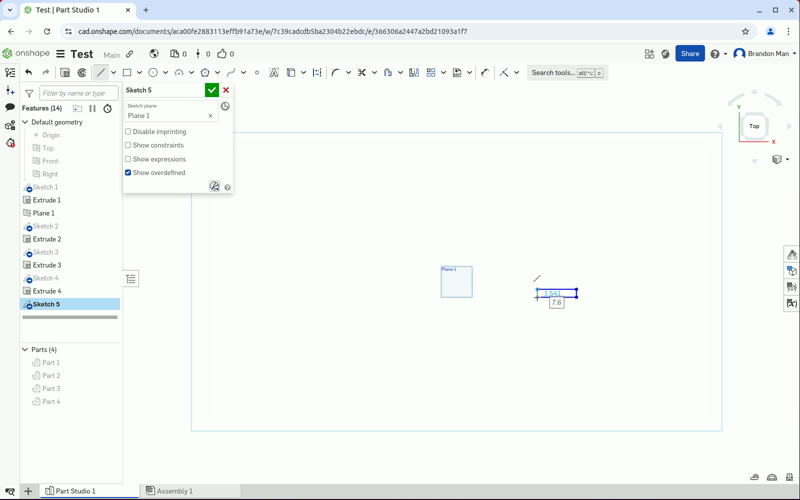
scroll(6)
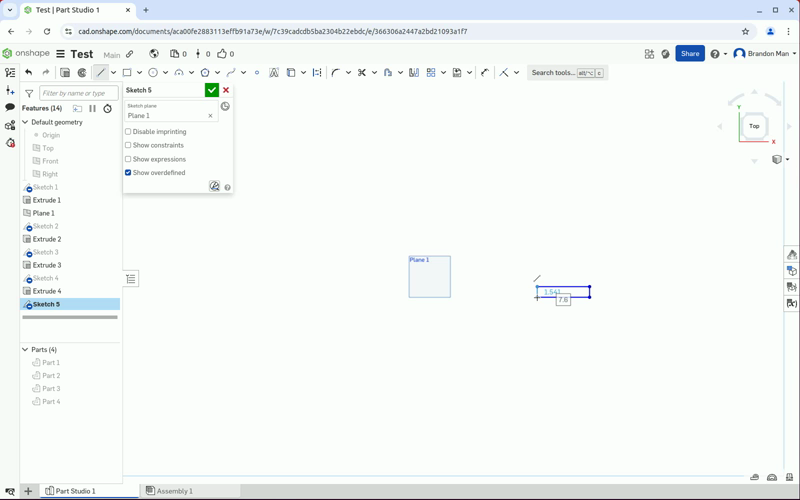
scroll(6)
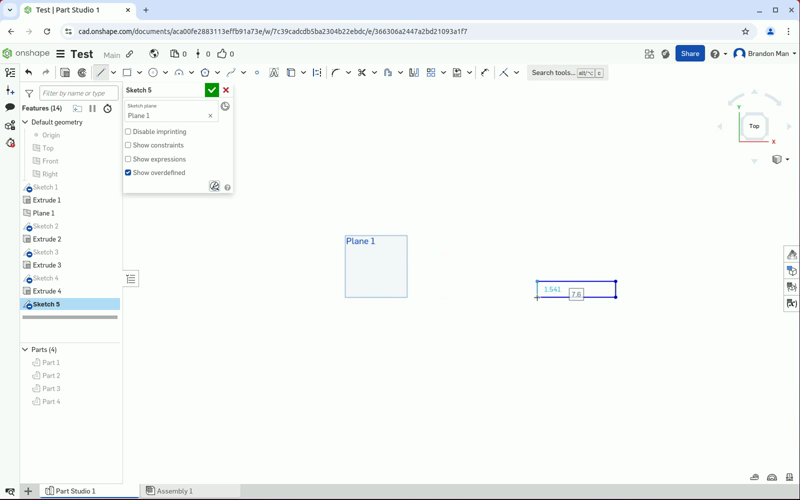
scroll(6)
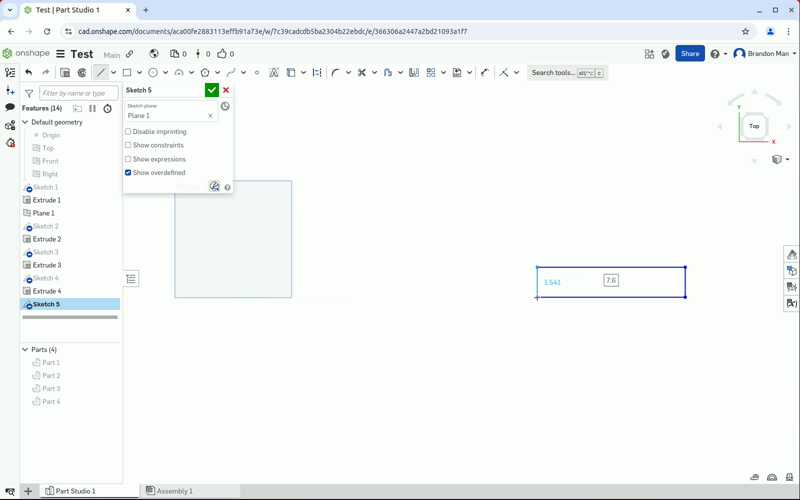
scroll(6)
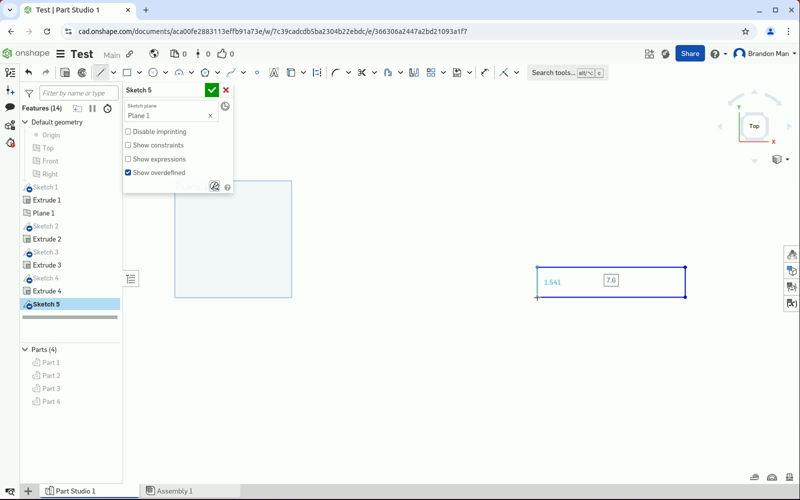
scroll(6)
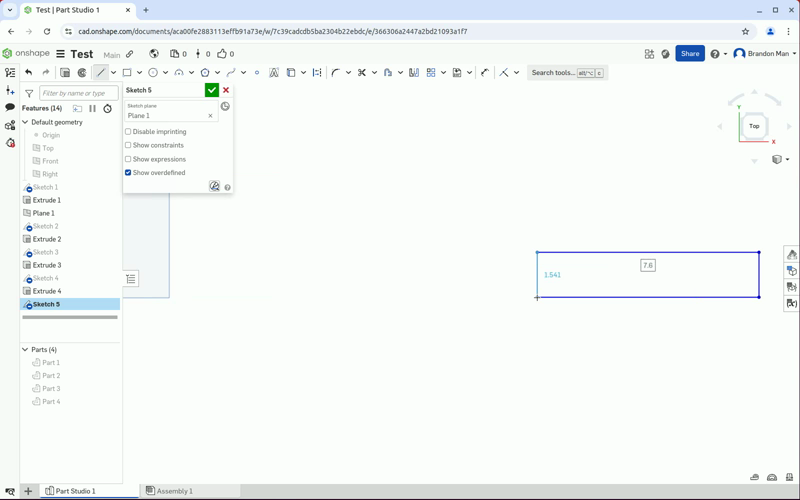
scroll(6)
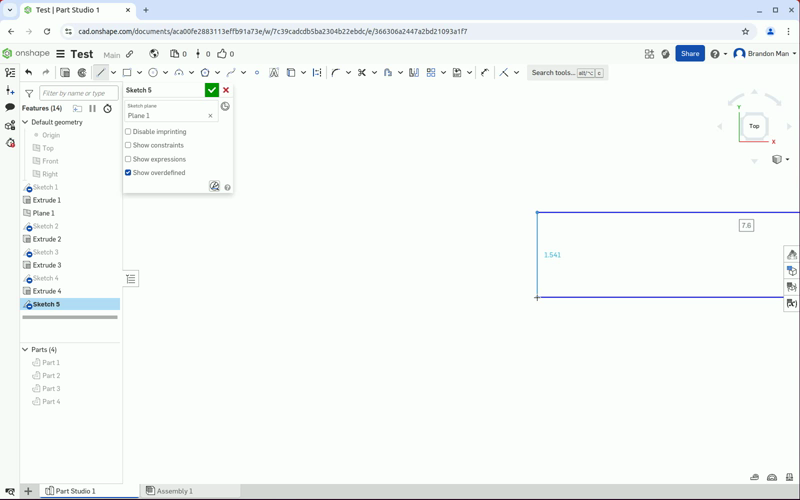
key_up(shift)
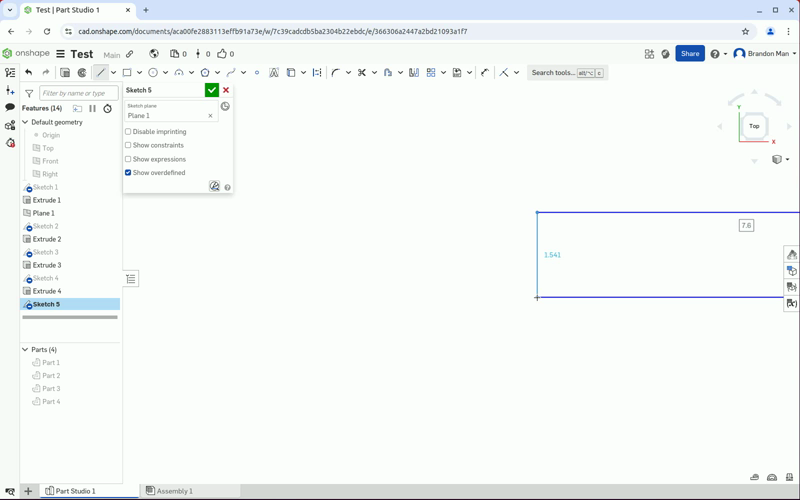
click(537, 297)
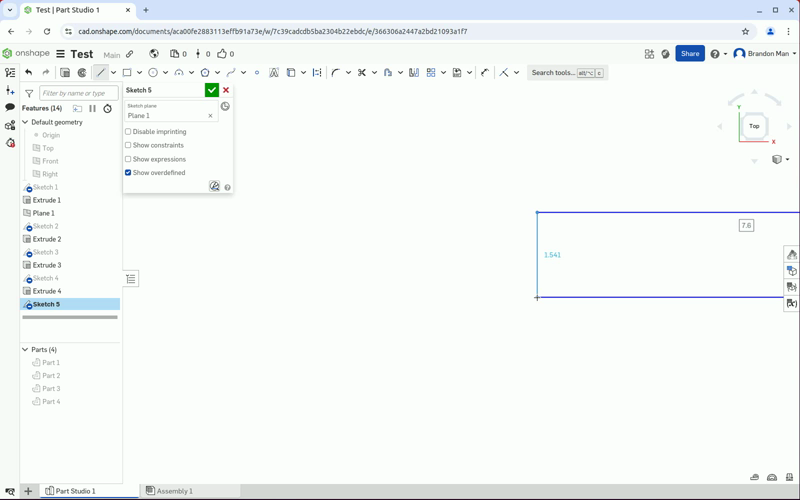
scroll(-6)
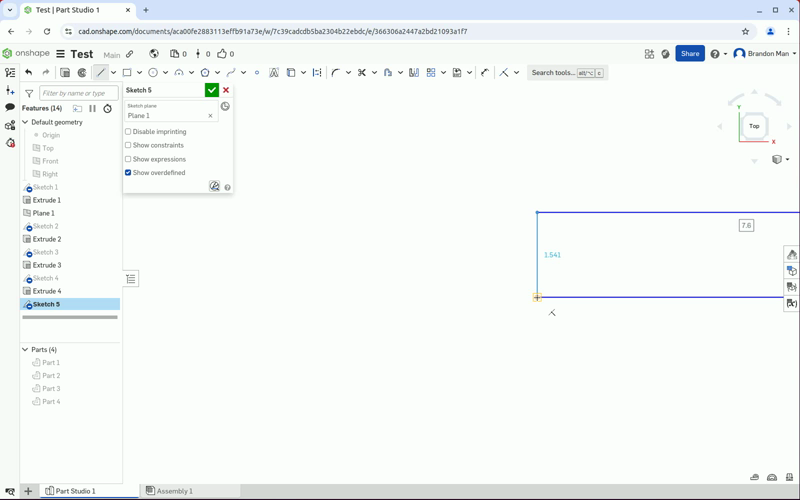
scroll(-6)
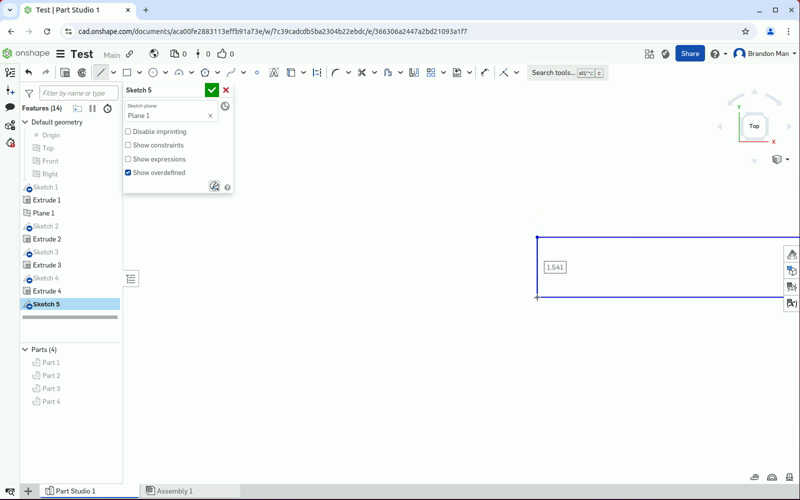
scroll(-6)
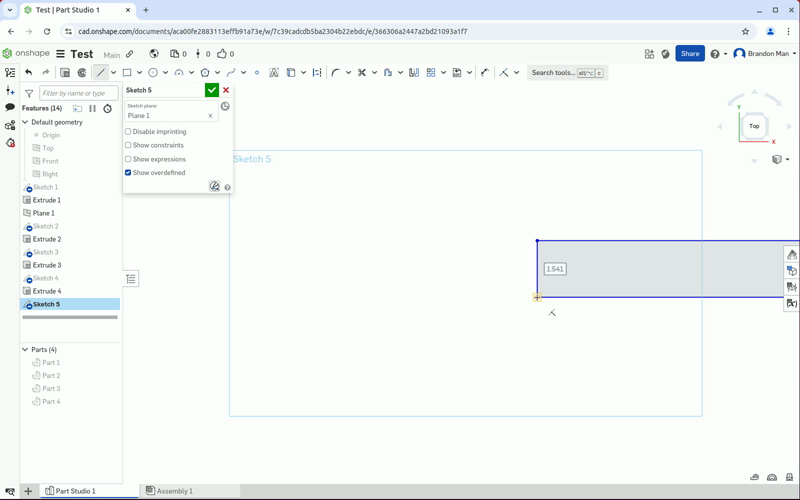
scroll(-6)
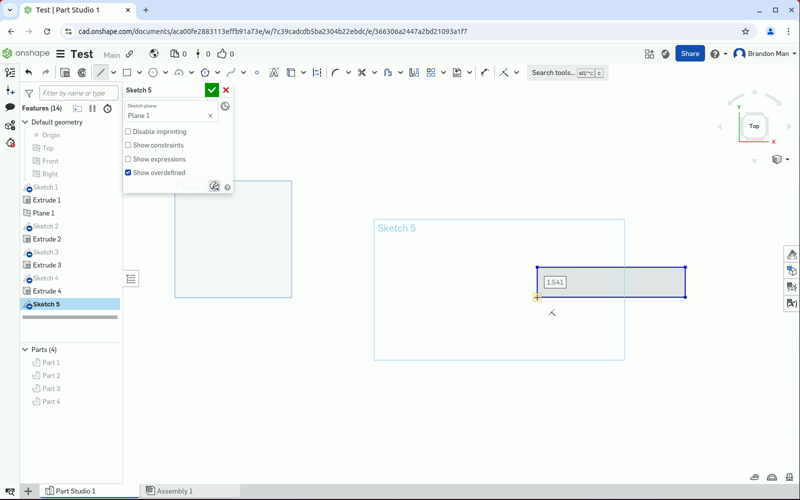
scroll(-6)
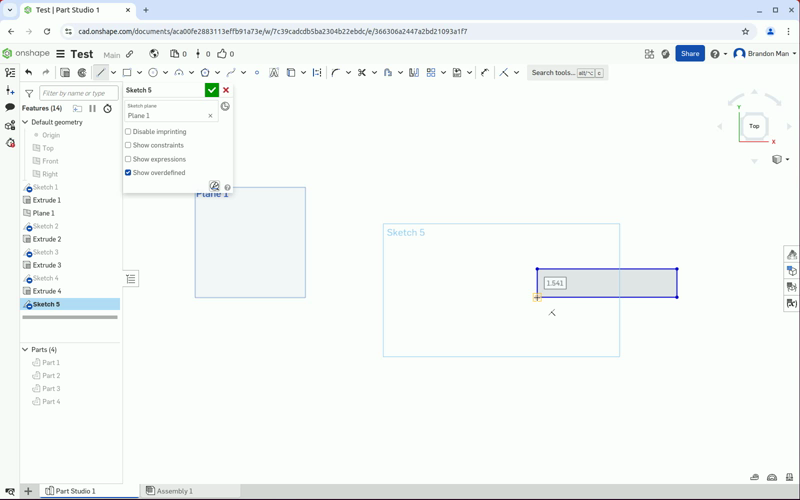
scroll(-6)
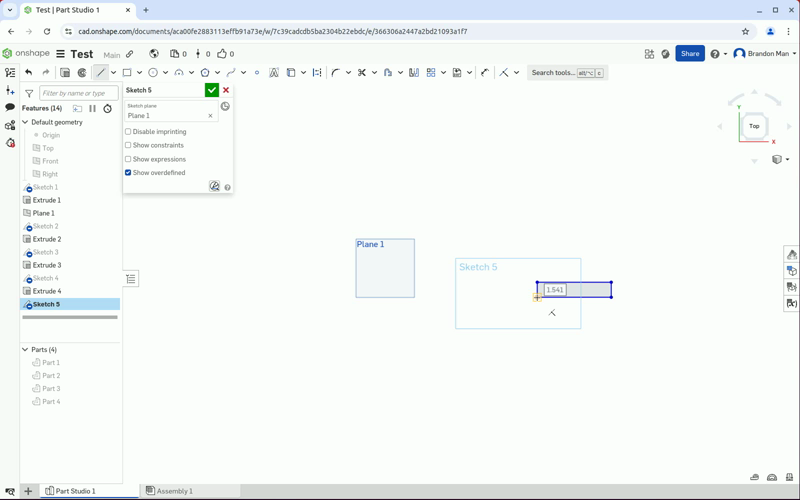
scroll(-6)
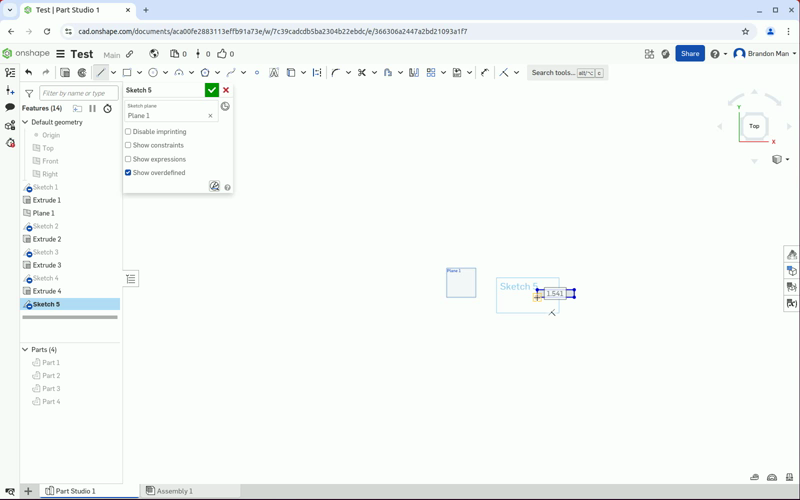
key(esc)
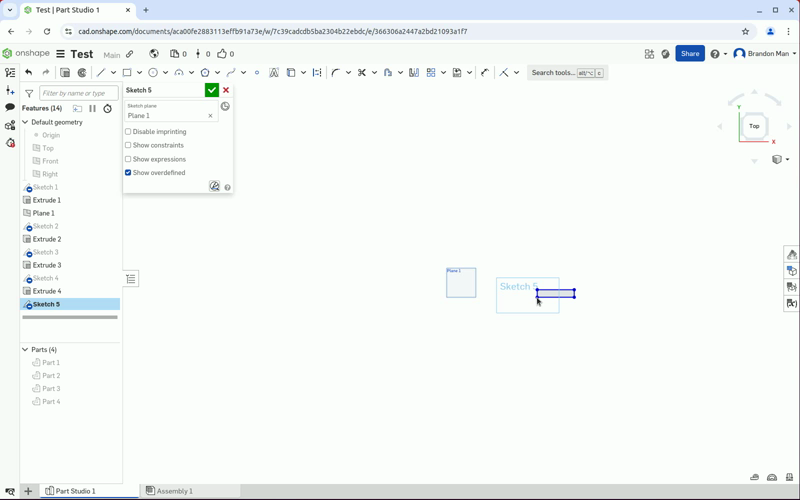
mouse_move(563, 293)
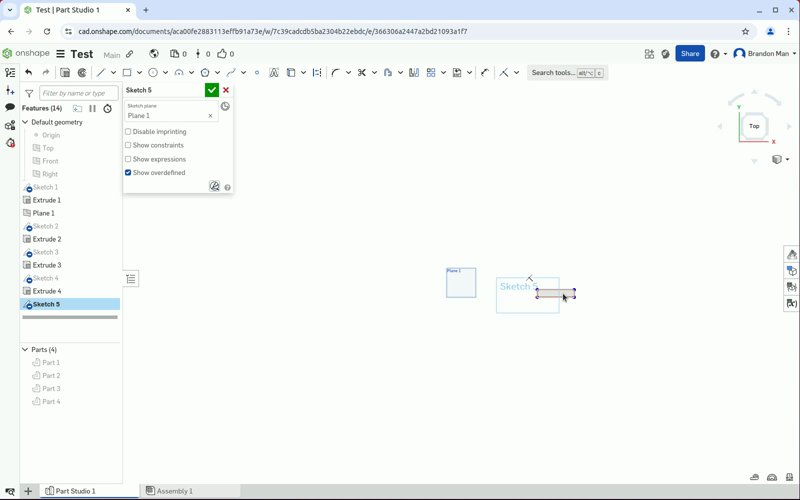
scroll(6)
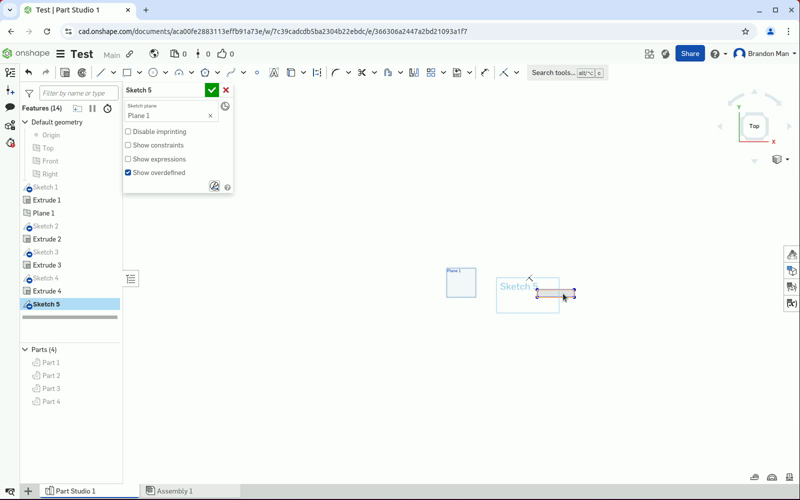
scroll(6)
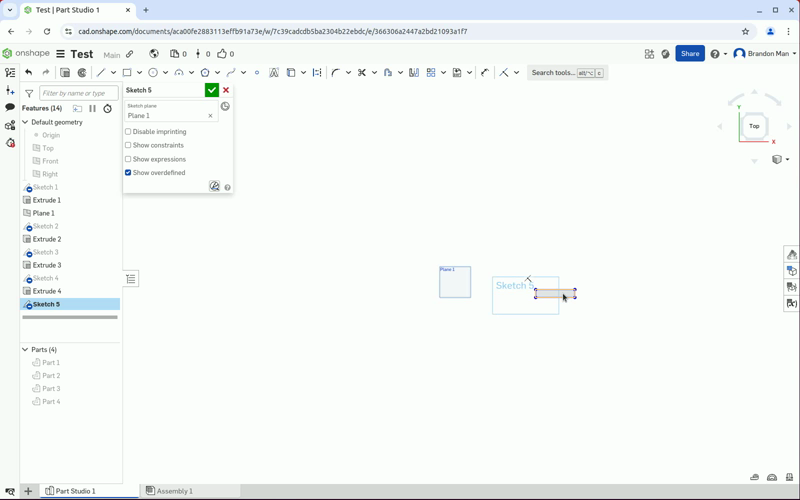
scroll(6)
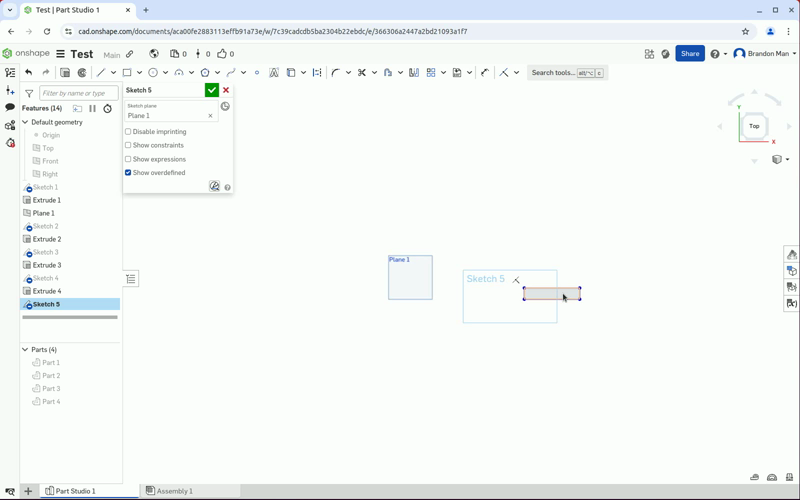
scroll(6)
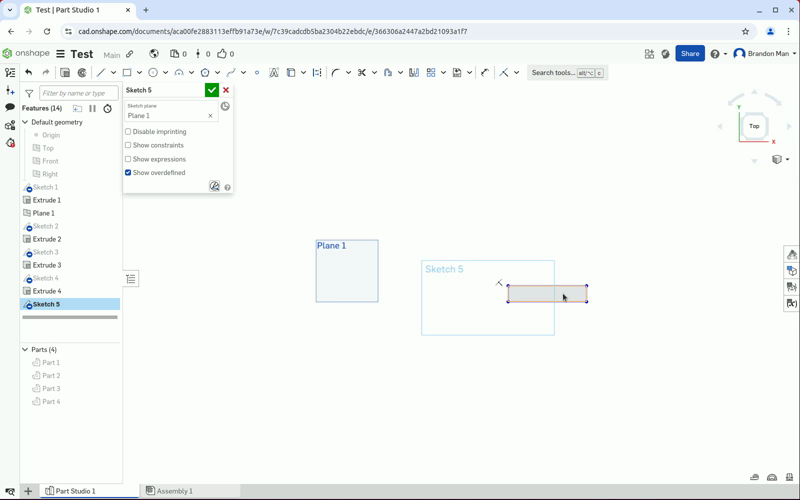
scroll(6)
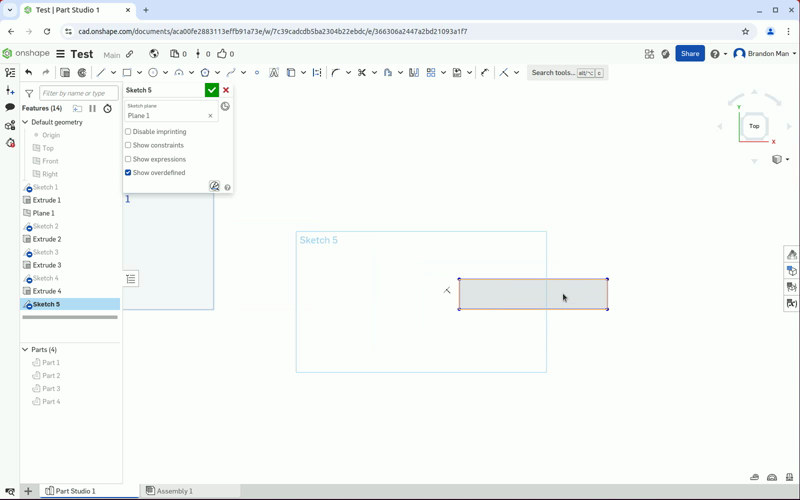
scroll(6)
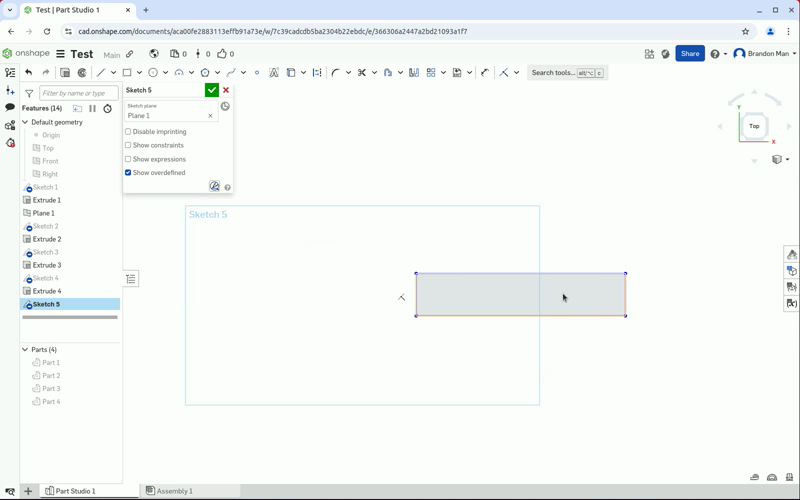
scroll(6)
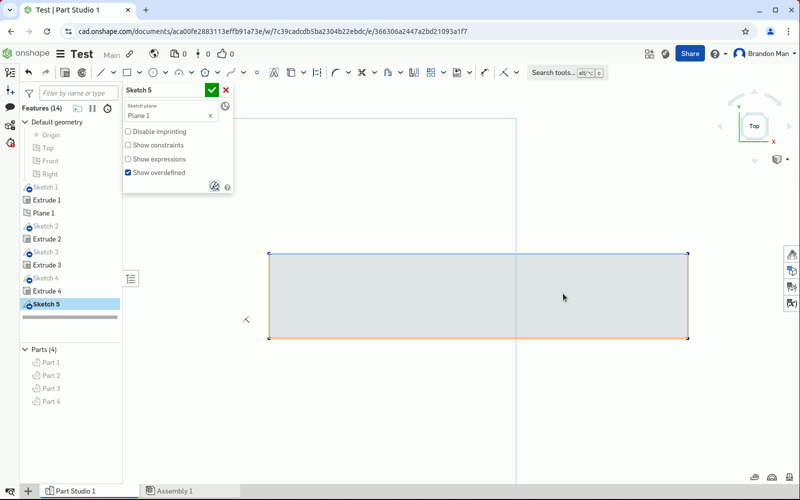
click(563, 293)
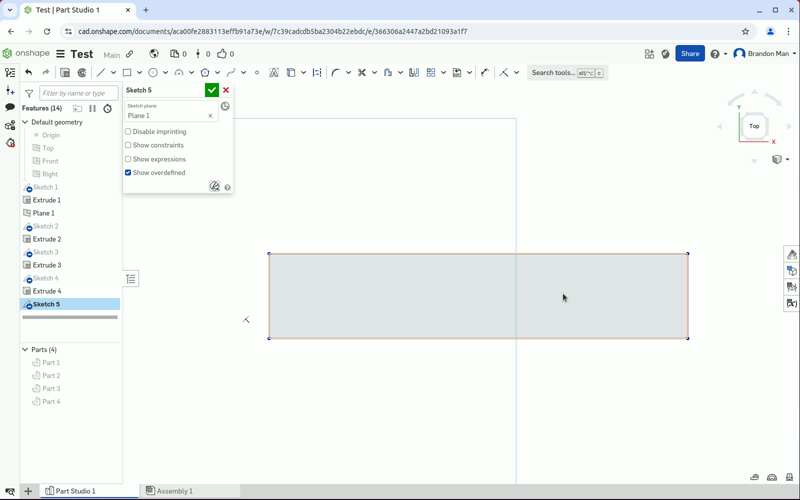
scroll(-6)
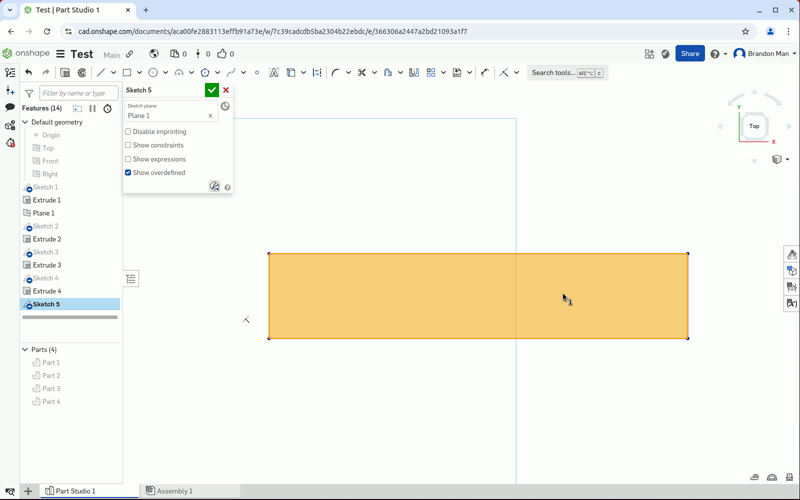
scroll(-6)
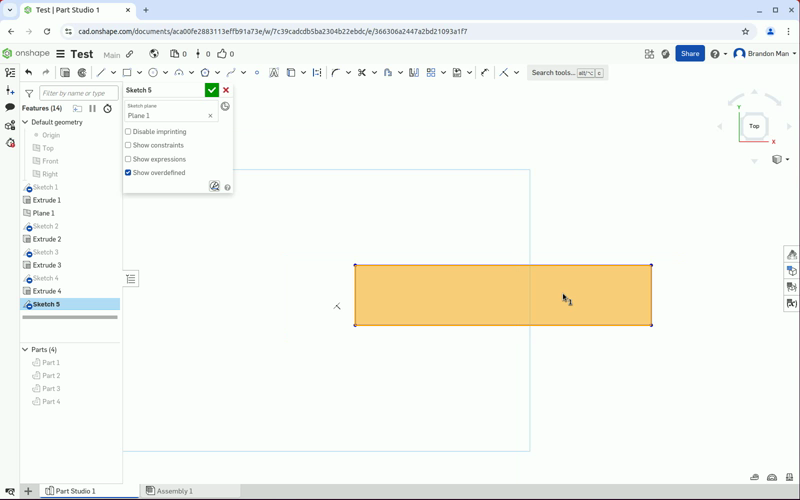
scroll(-6)
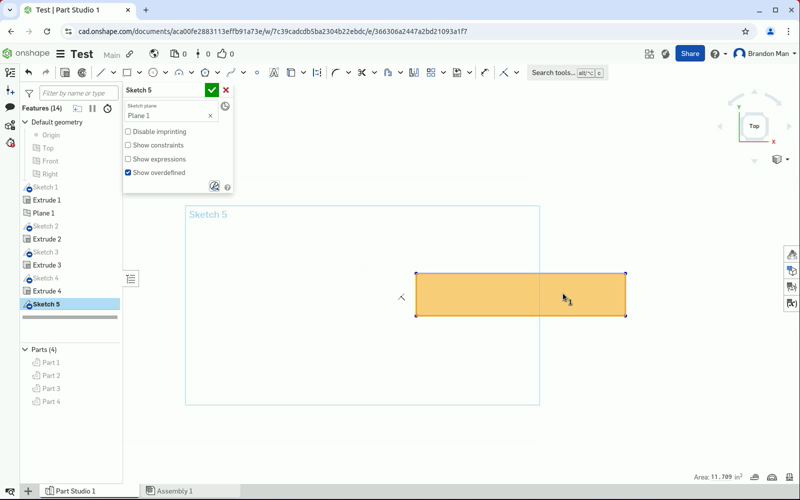
scroll(-6)
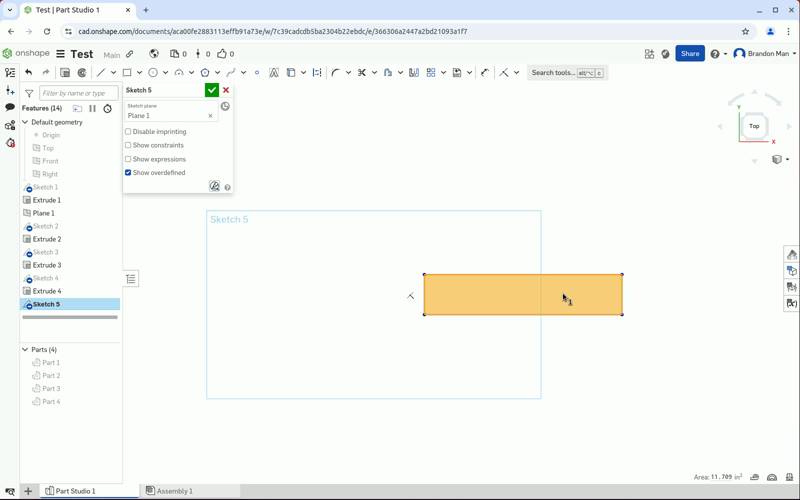
scroll(-6)
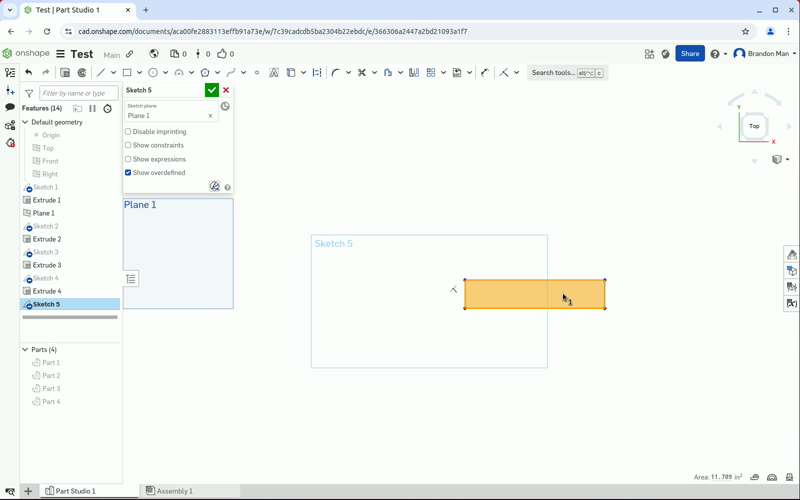
scroll(-6)
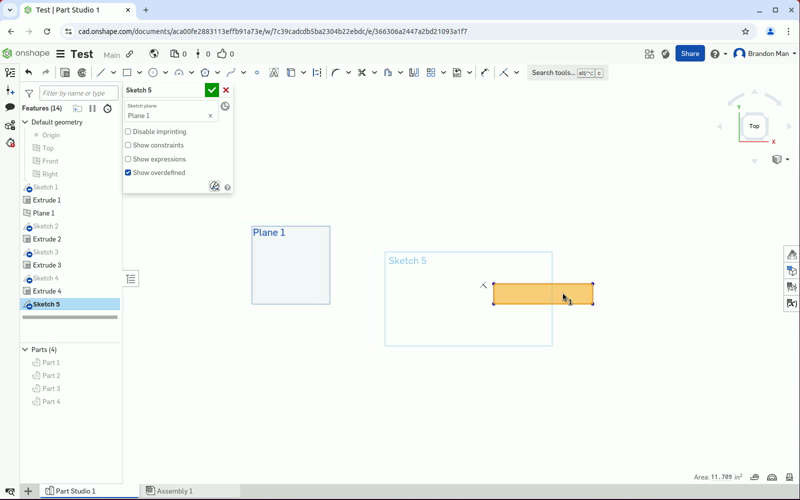
scroll(-6)
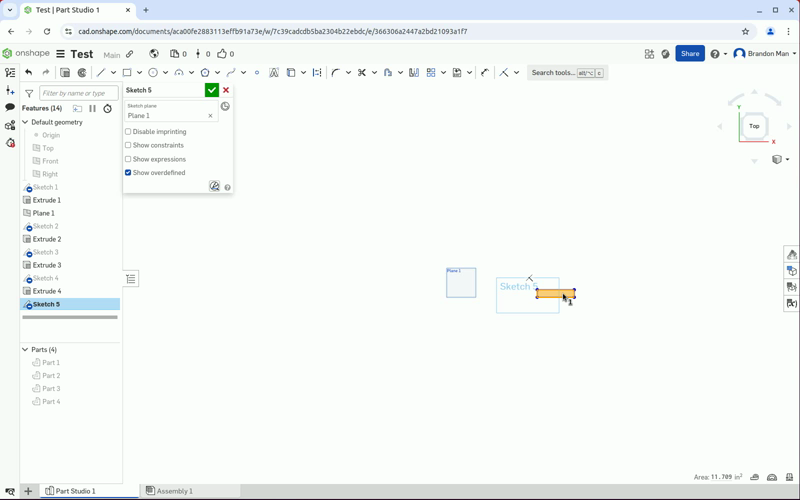
mouse_move(73, 352)
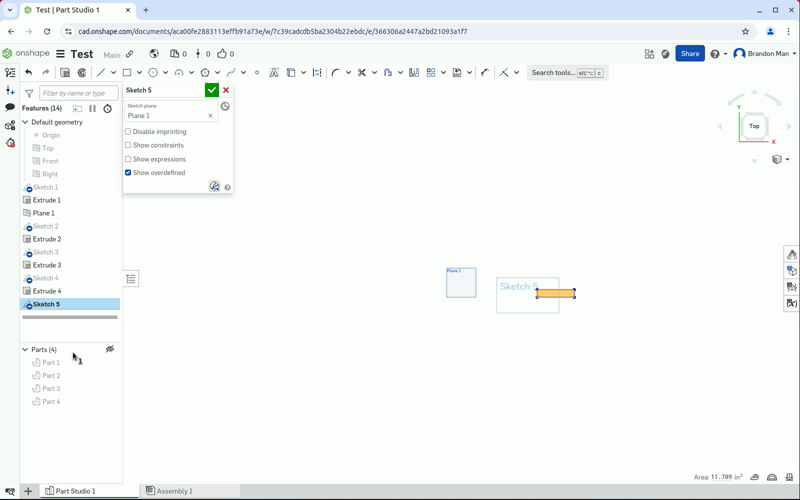
key(shift+y)
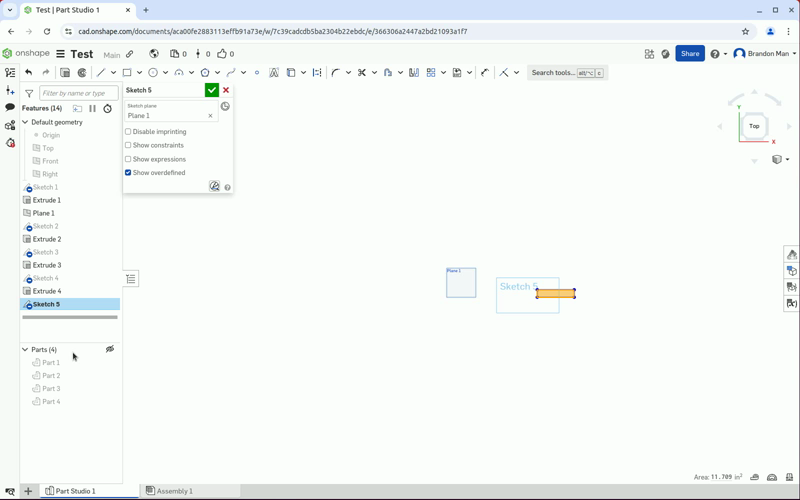
key(shift+e)
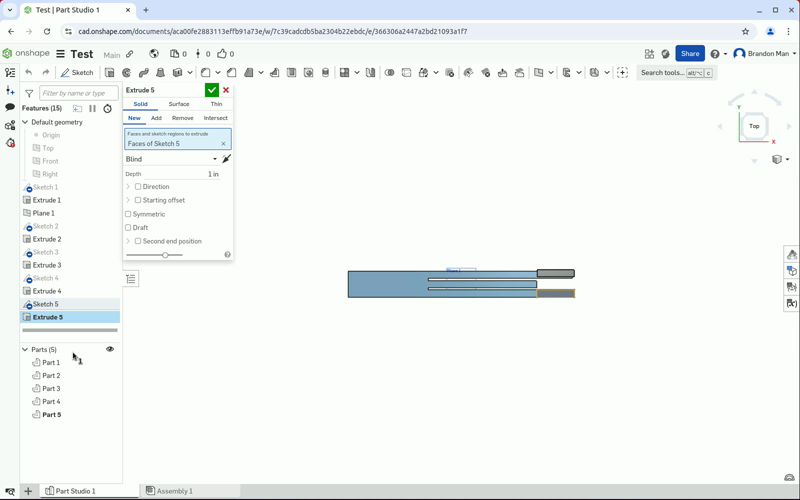
mouse_move(143, 106)
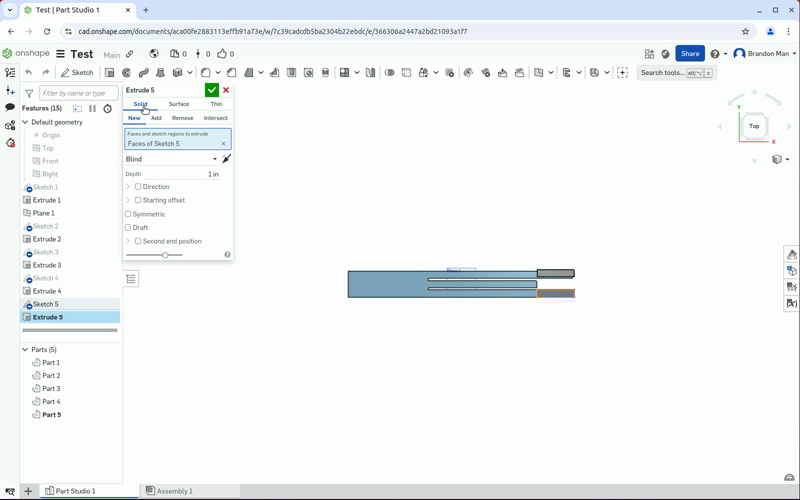
click(143, 106)
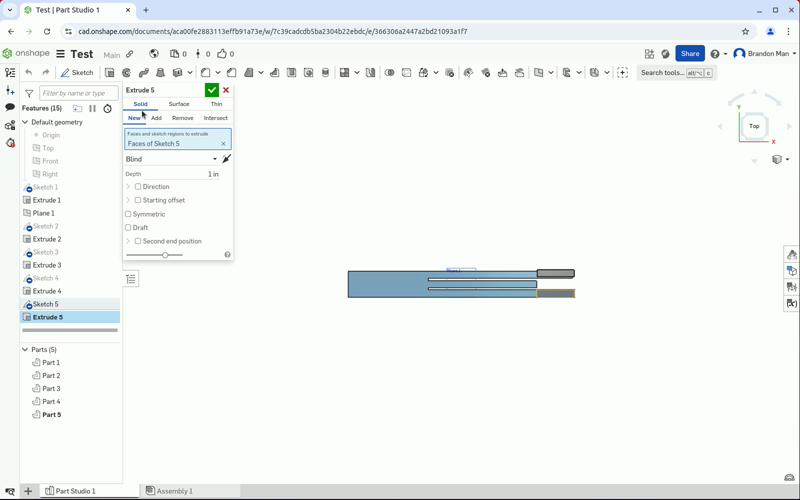
mouse_move(137, 120)
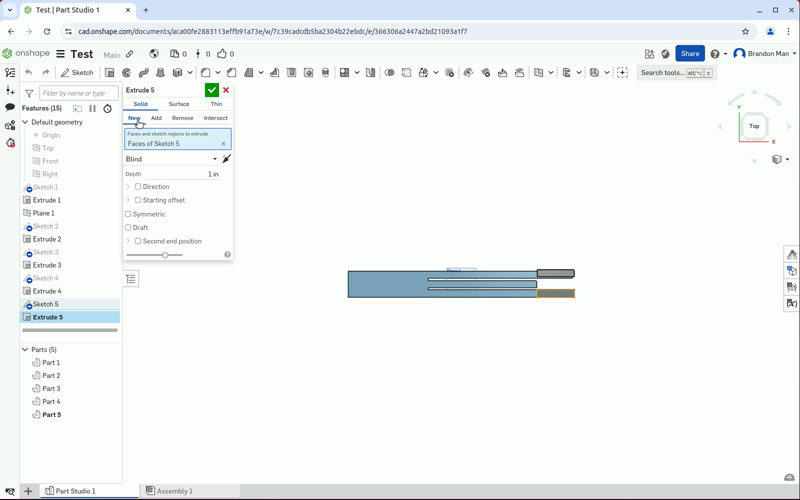
click(137, 120)
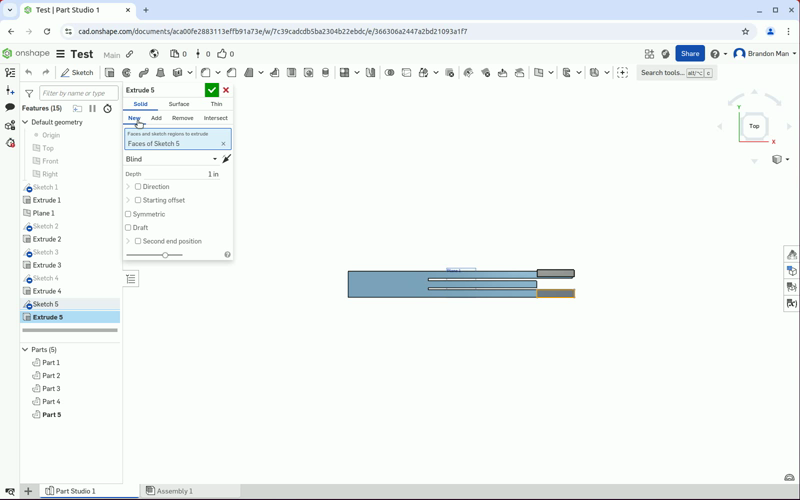
key(tab, 4)
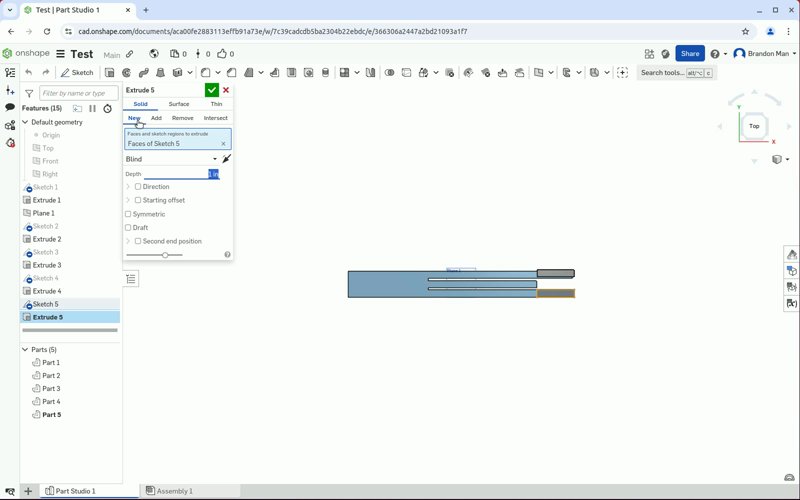
text(0.722)
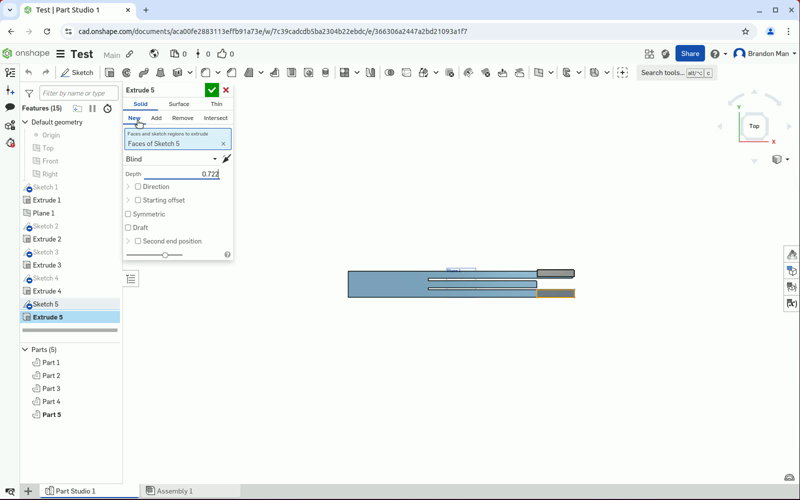
key(enter)
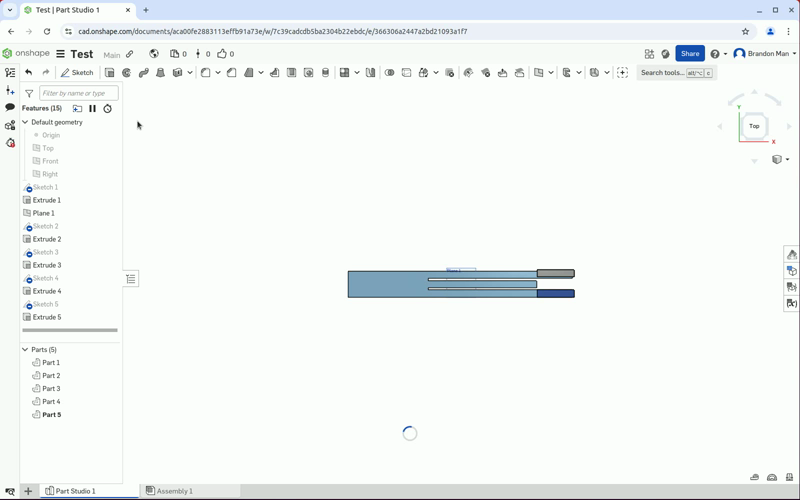
key(shift+h)
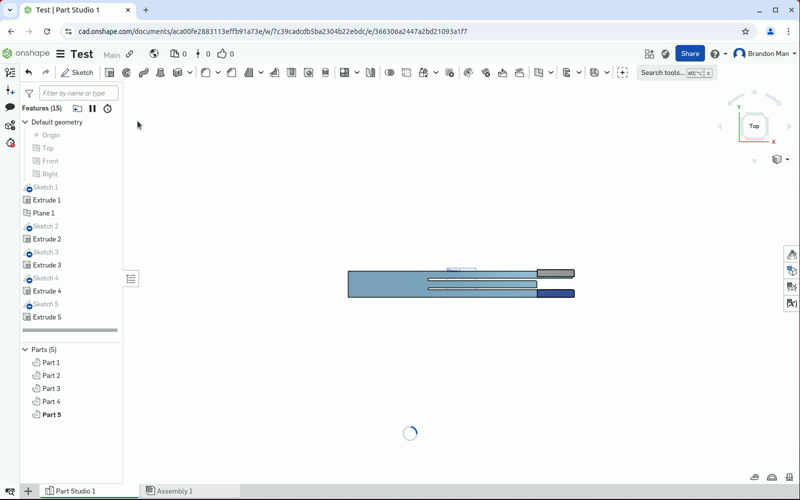
key(shift+h)
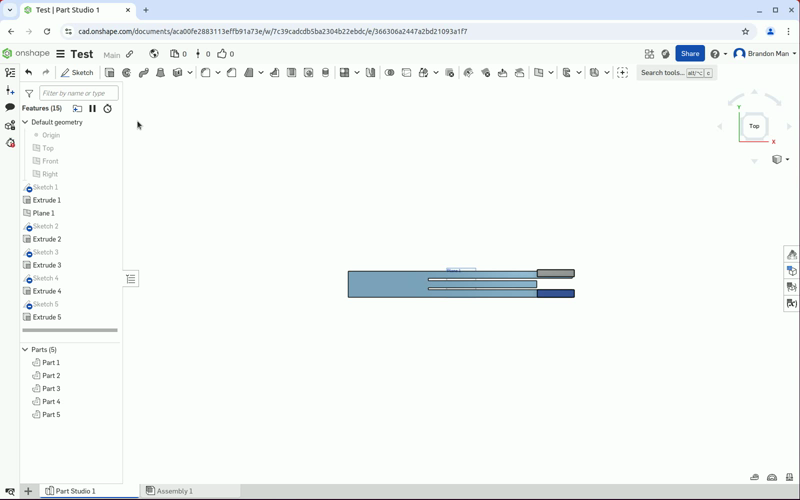
mouse_move(73, 189)
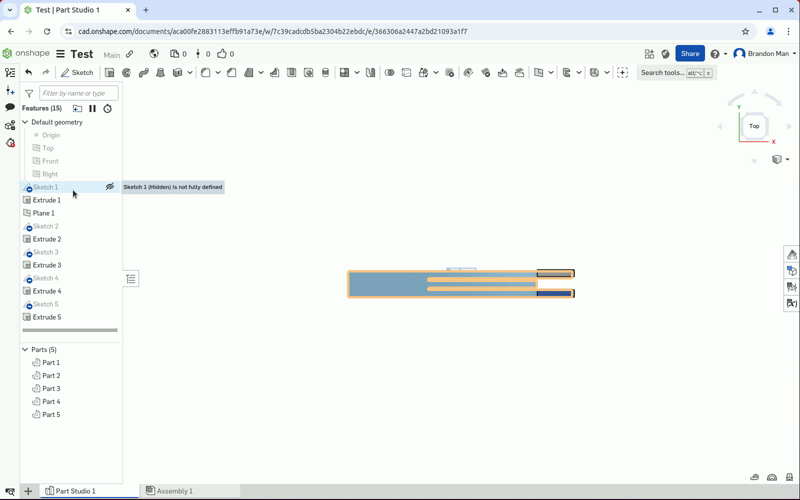
click(73, 189)
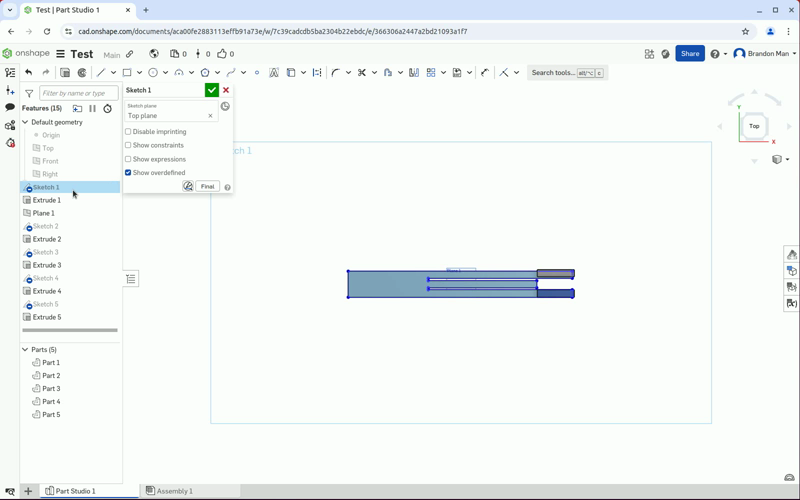
mouse_move(229, 92)
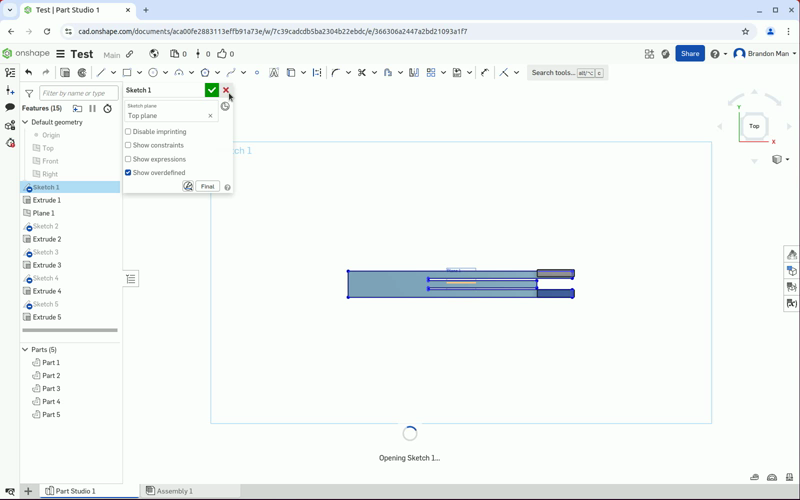
click(229, 92)
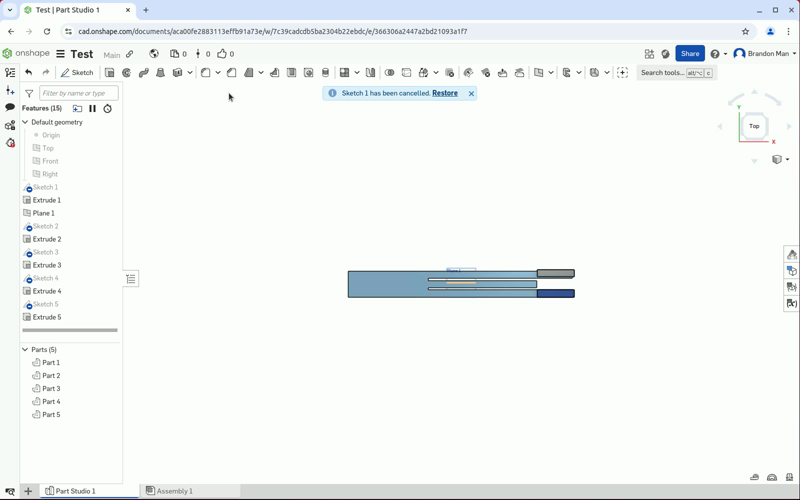
mouse_move(73, 352)
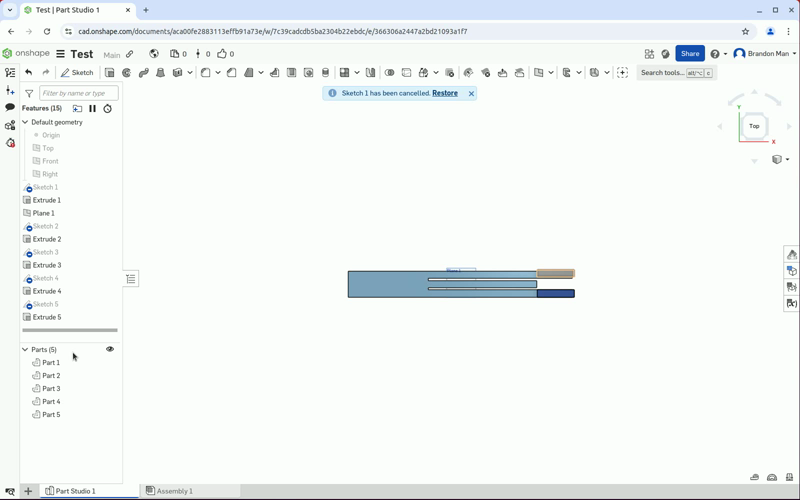
key(y)
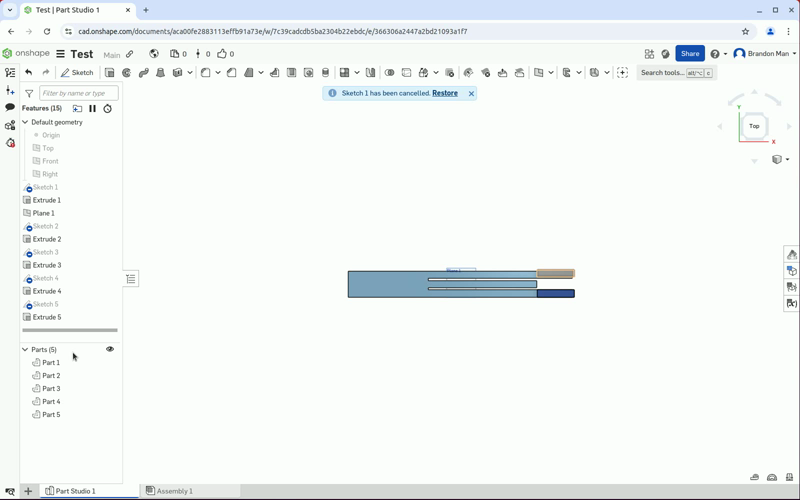
key(shift+p)
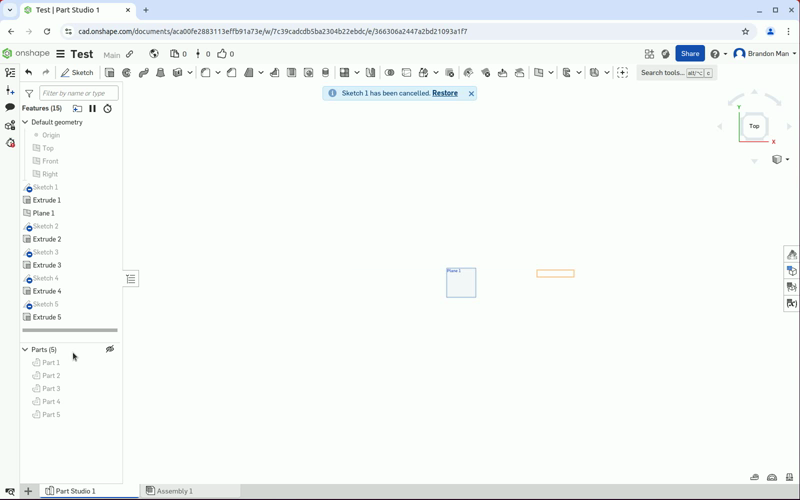
key(space)
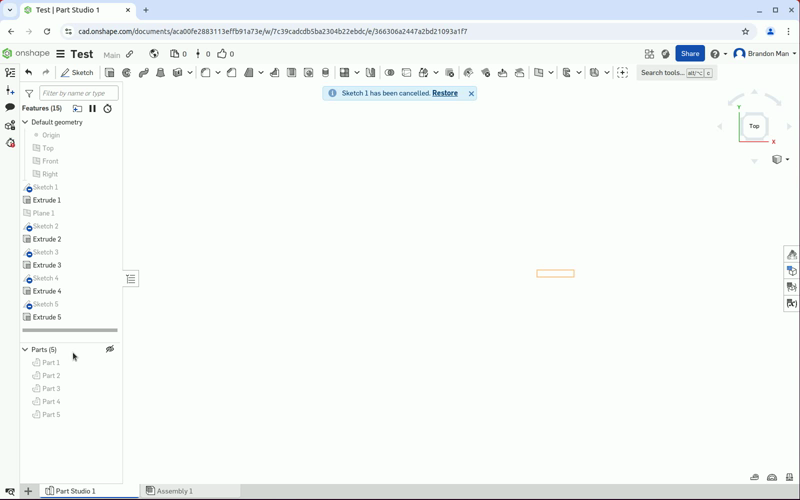
key_down(shift)
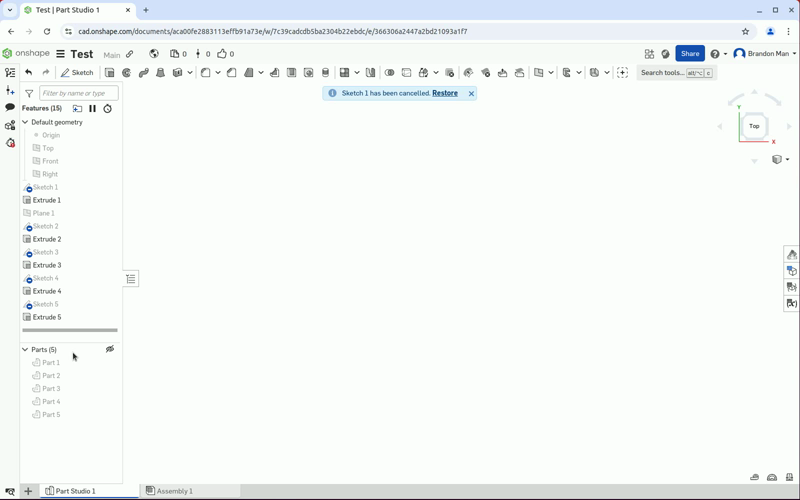
key(up)
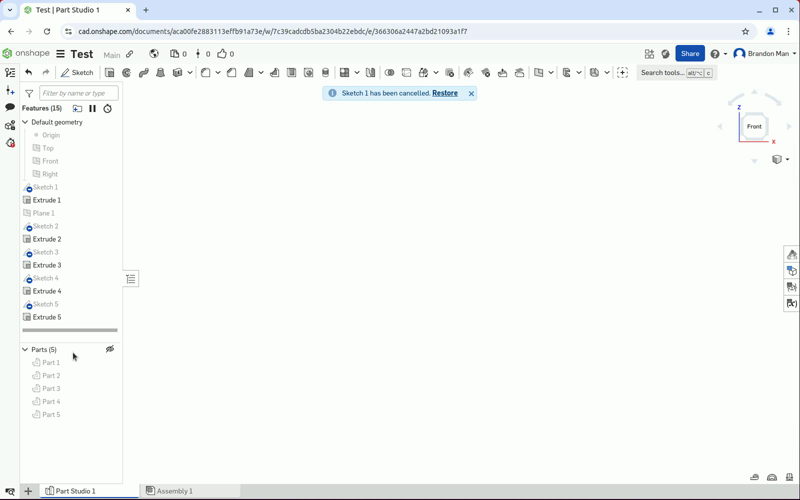
key_up(shift)
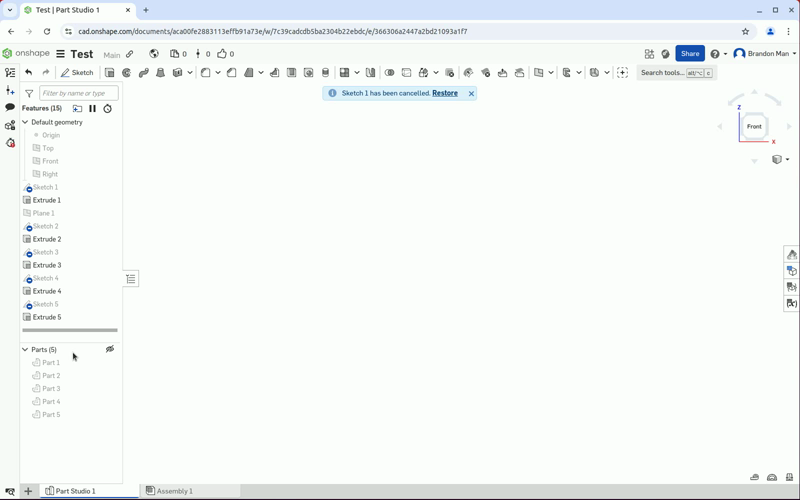
mouse_move(73, 352)
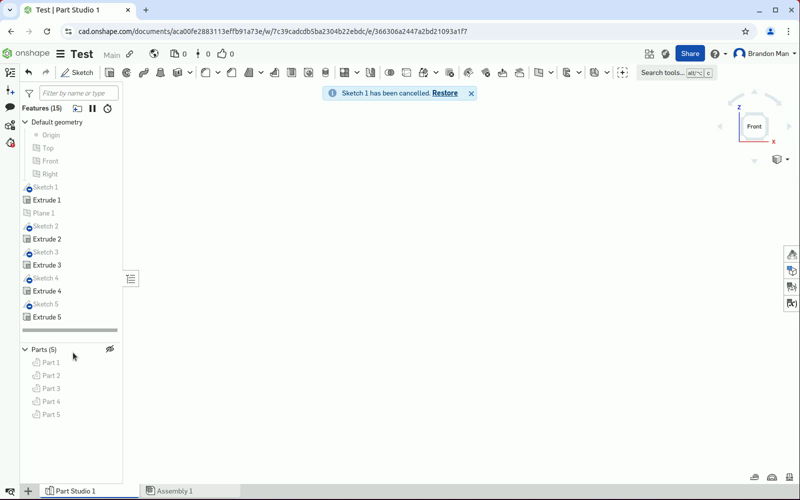
key(shift+y)
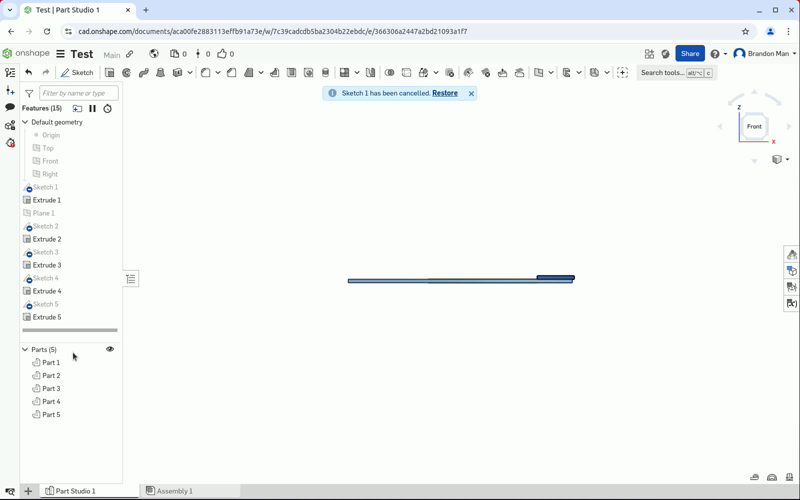
mouse_move(541, 75)
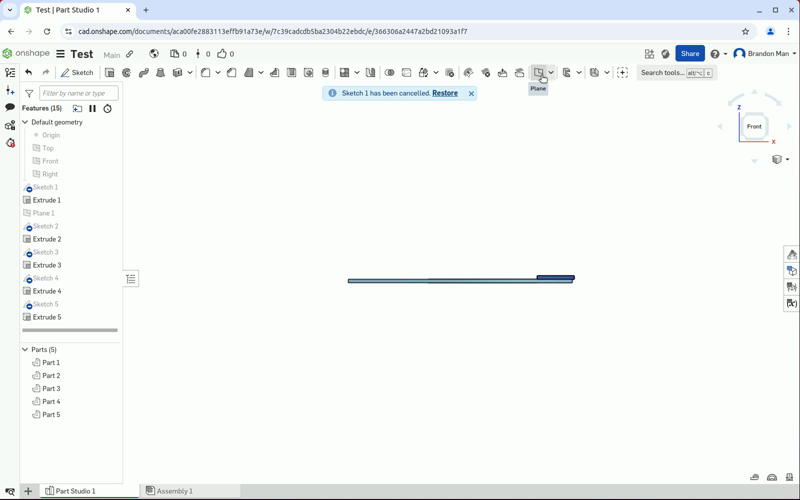
click(541, 75)
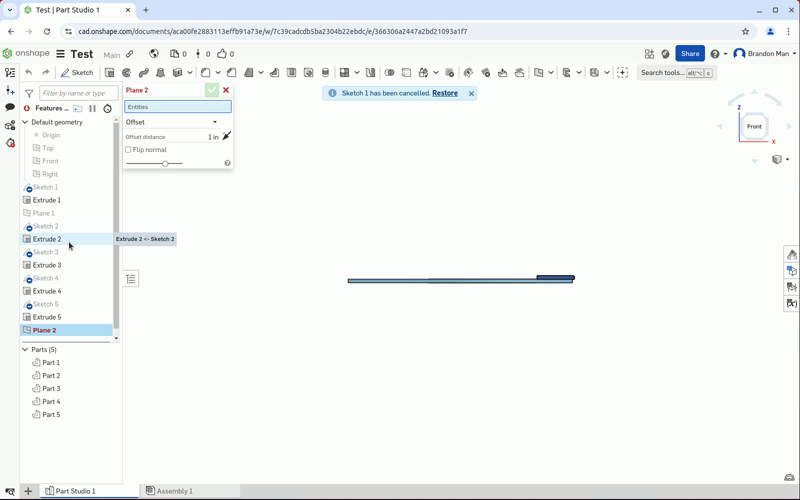
scroll(3)
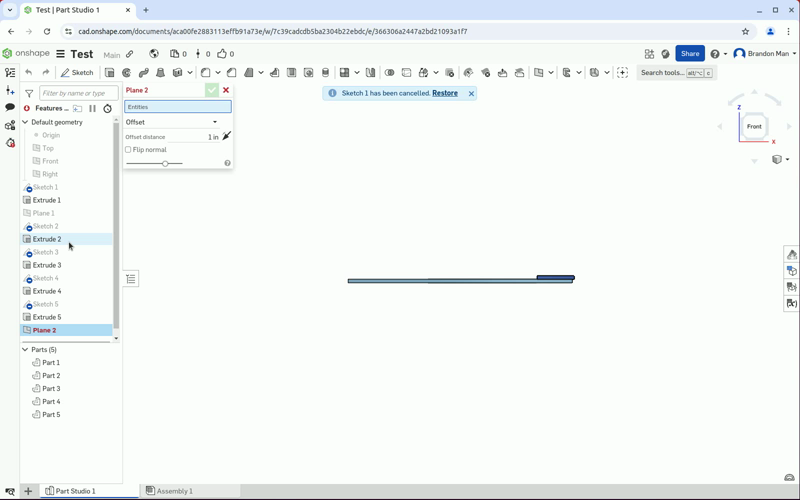
mouse_move(69, 163)
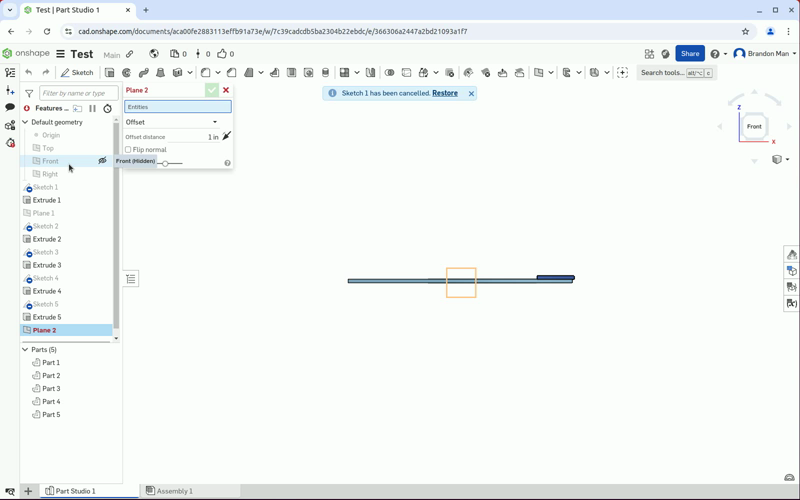
click(69, 163)
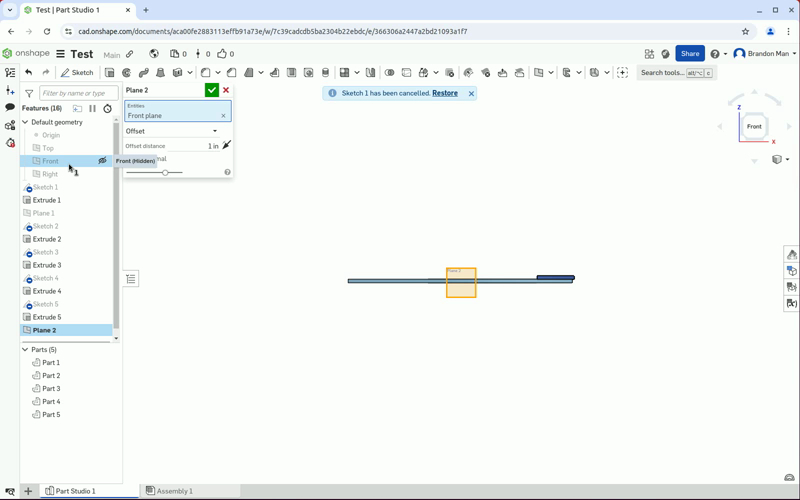
key(tab, 2)
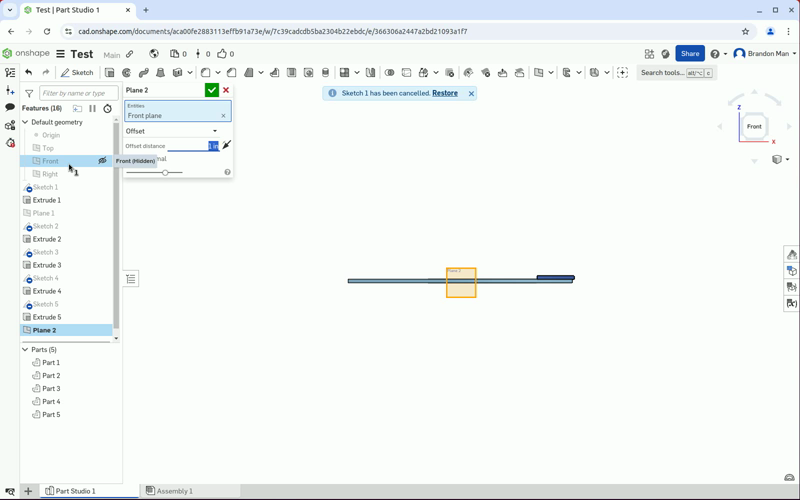
text(2.896)
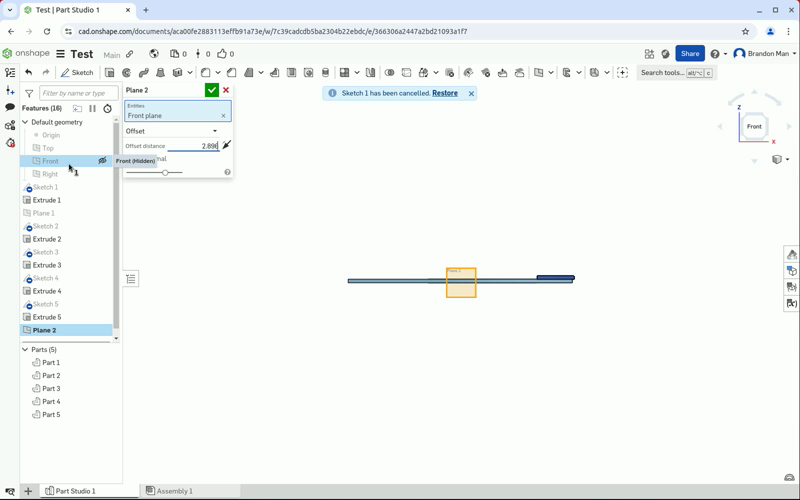
key(enter, 2)
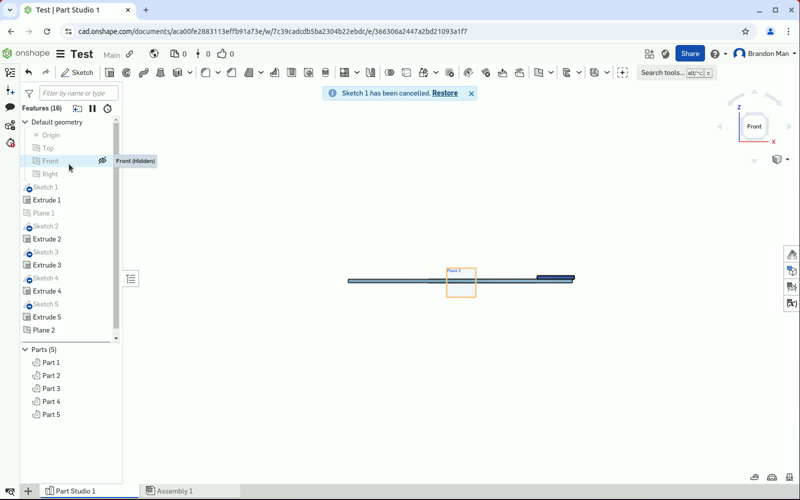
key(shift+s)
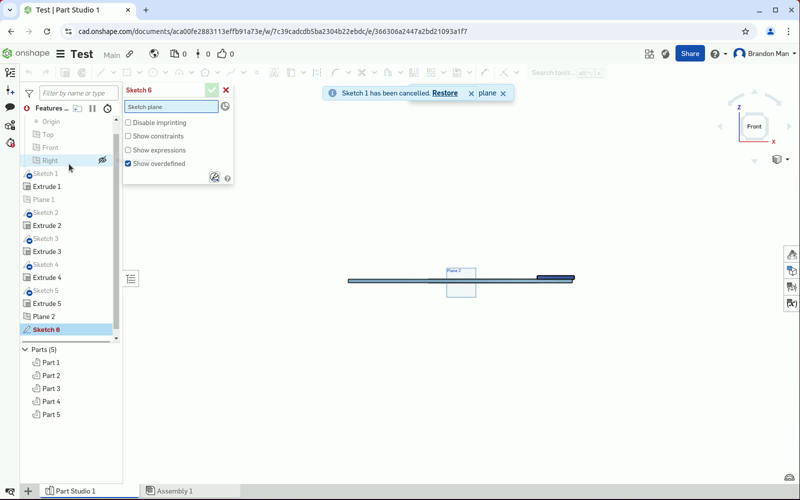
mouse_move(69, 319)
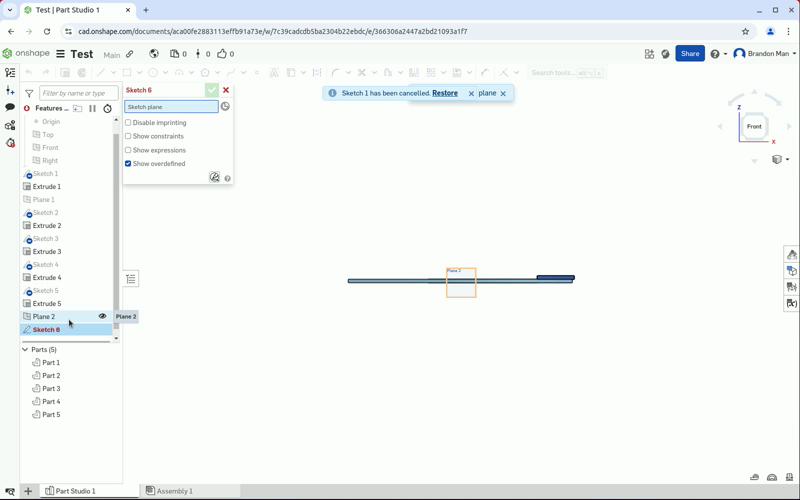
click(69, 319)
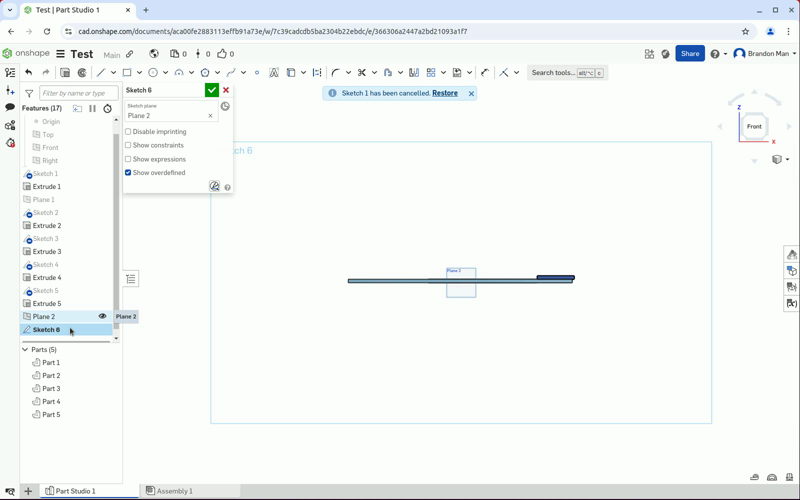
mouse_move(73, 352)
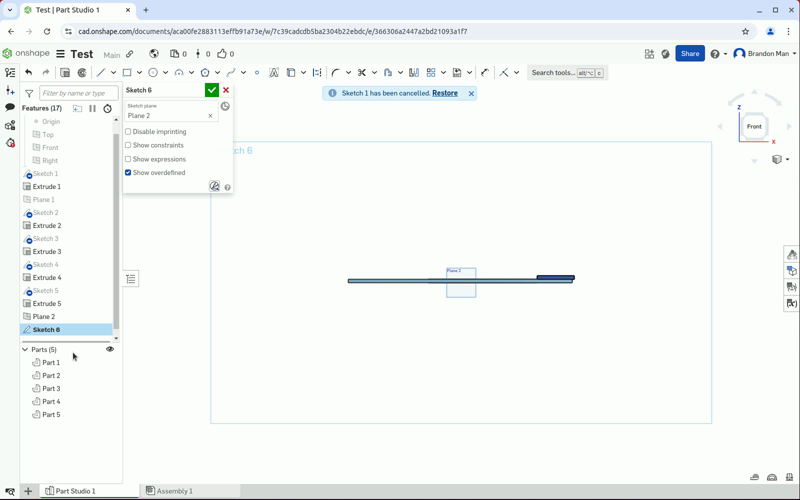
key(y)
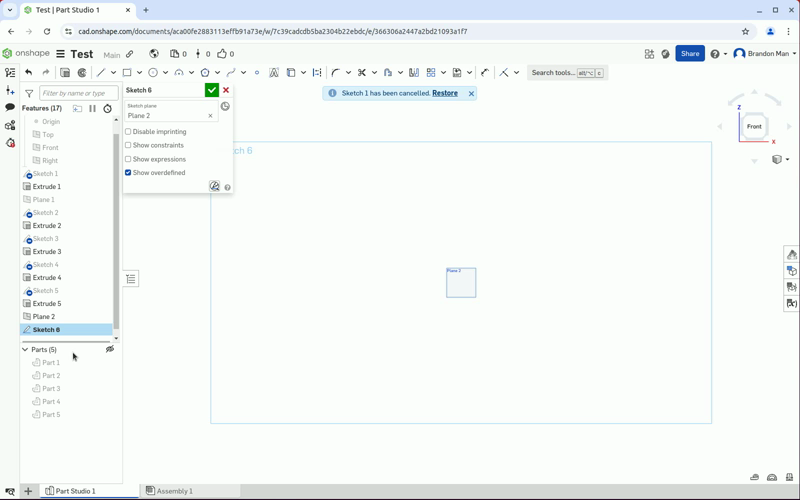
key(a)
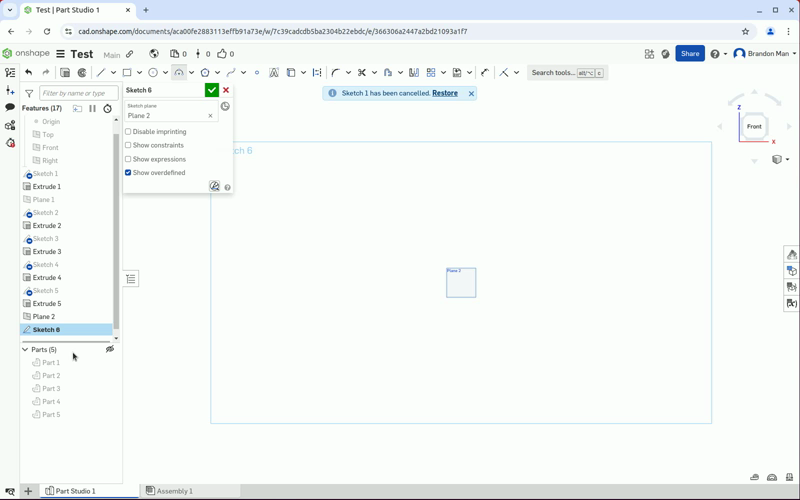
key_down(shift)
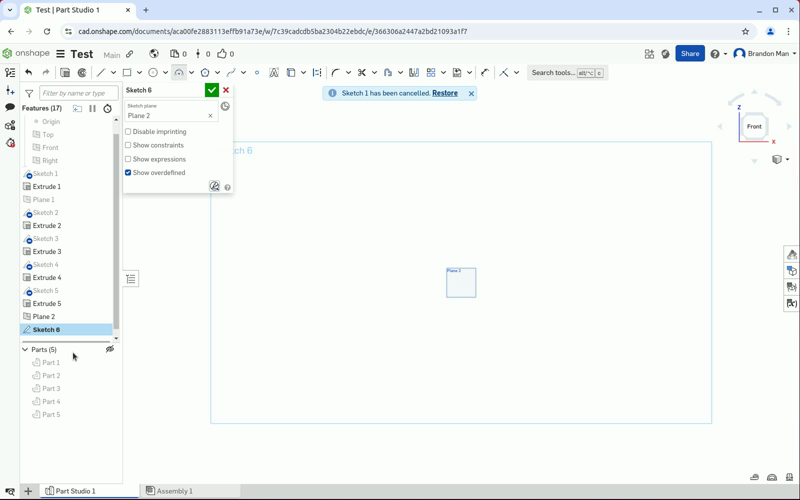
mouse_move(559, 280)
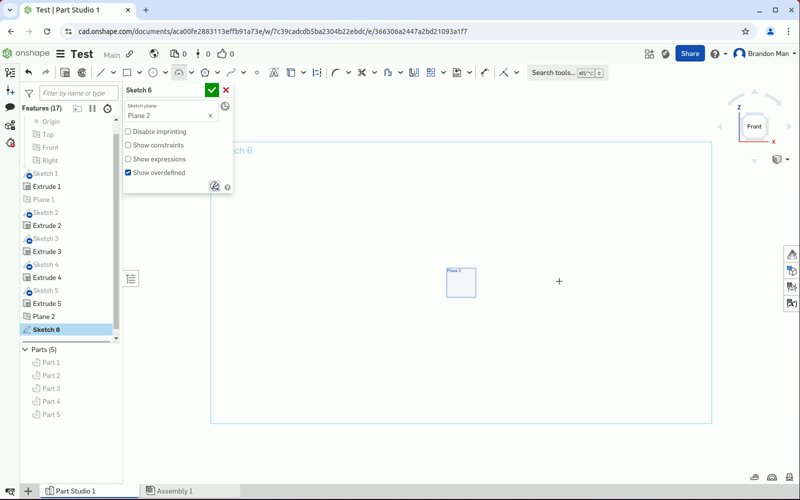
click(559, 280)
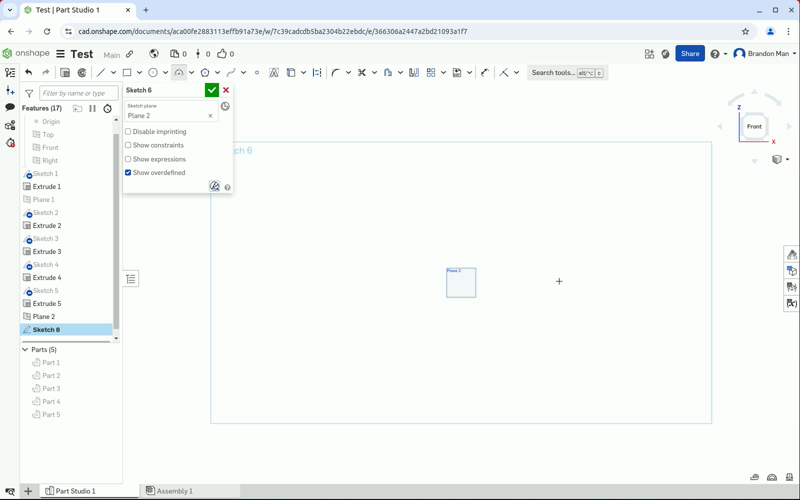
key_up(shift)
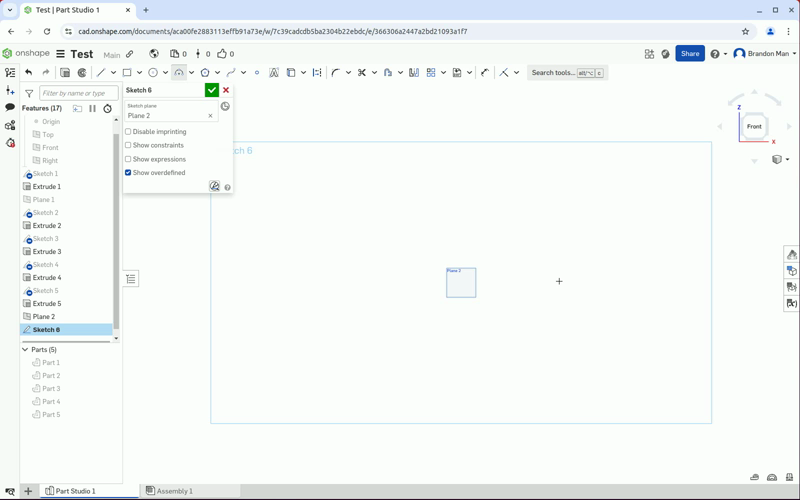
key_down(shift)
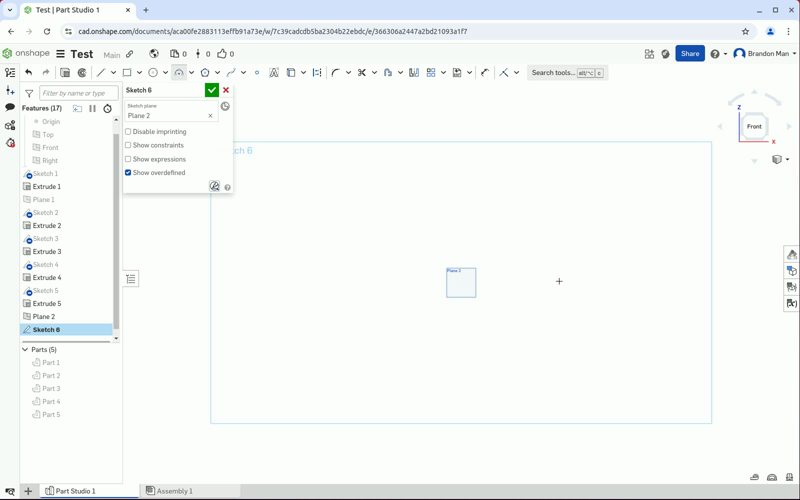
mouse_move(559, 276)
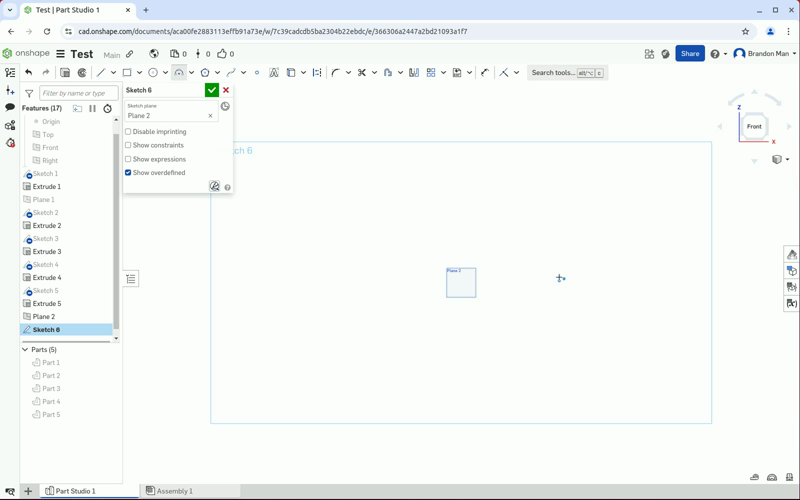
scroll(6)
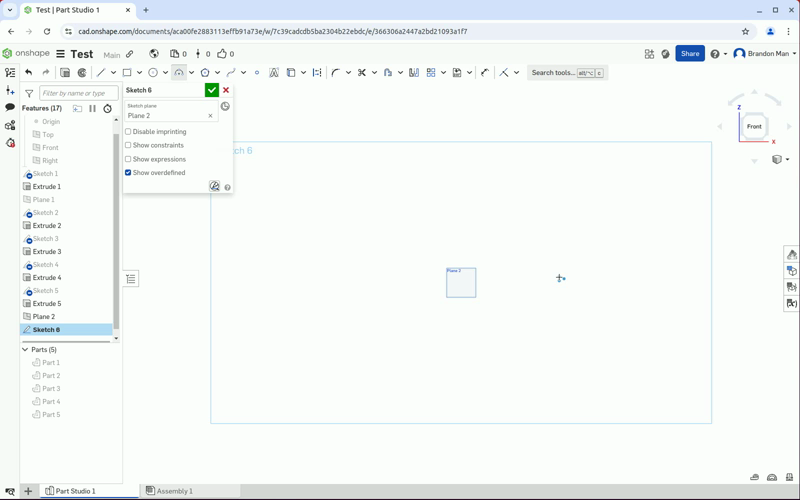
scroll(6)
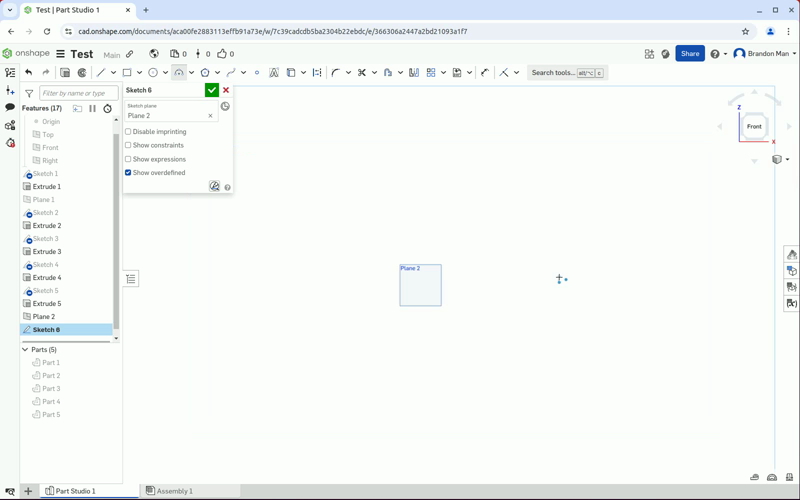
scroll(6)
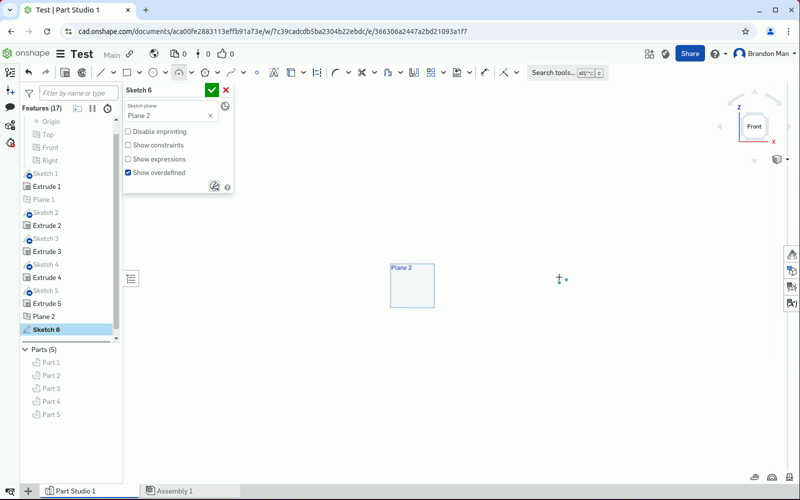
scroll(6)
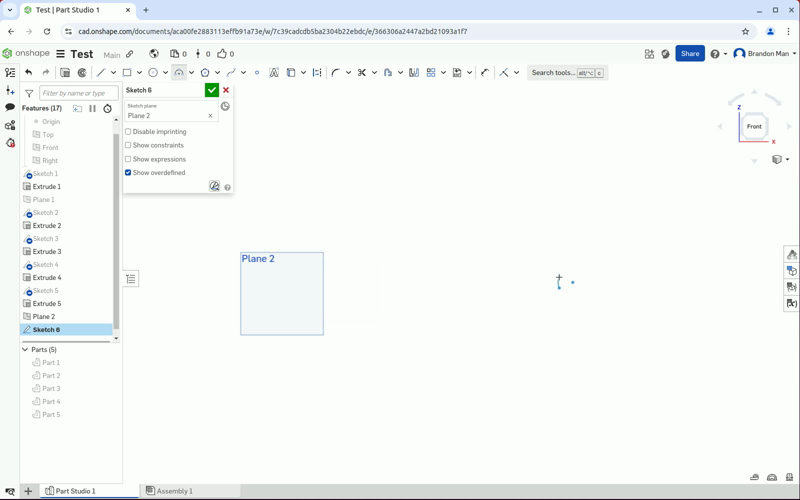
scroll(6)
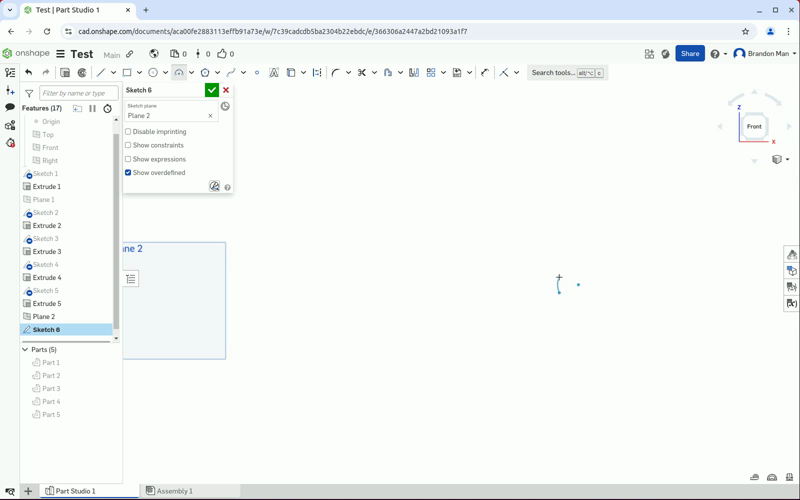
scroll(6)
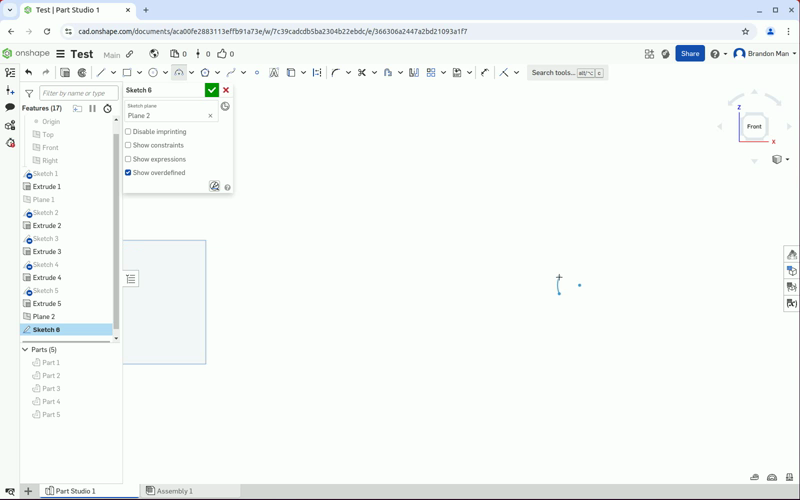
scroll(6)
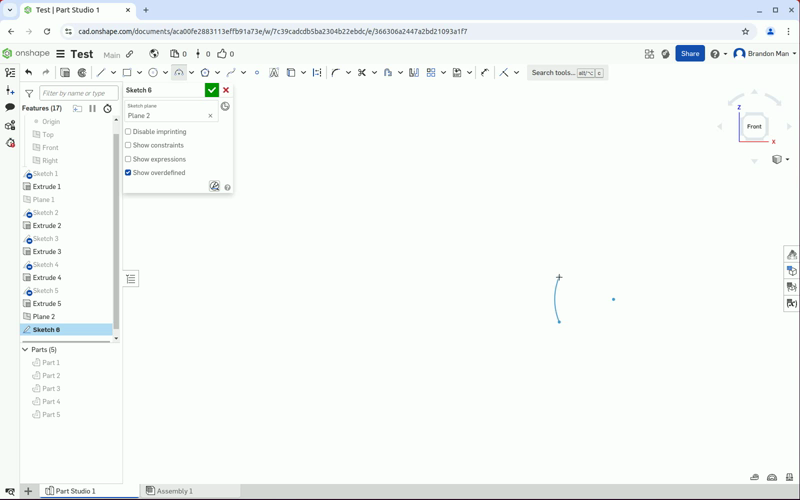
click(559, 276)
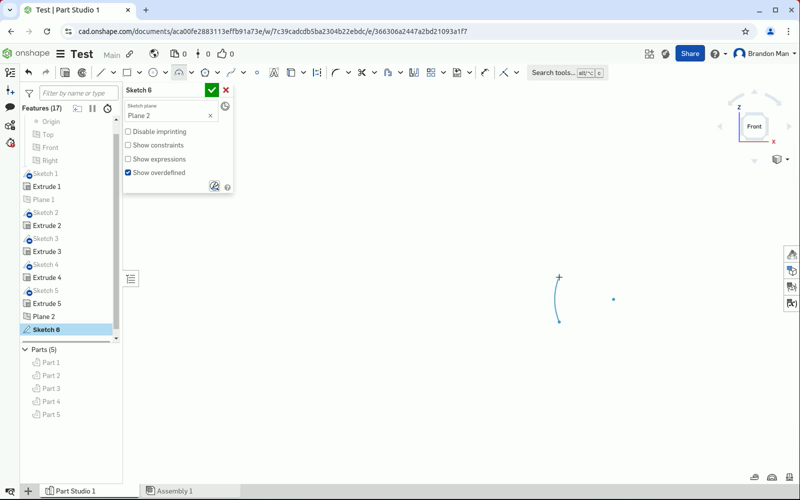
scroll(-6)
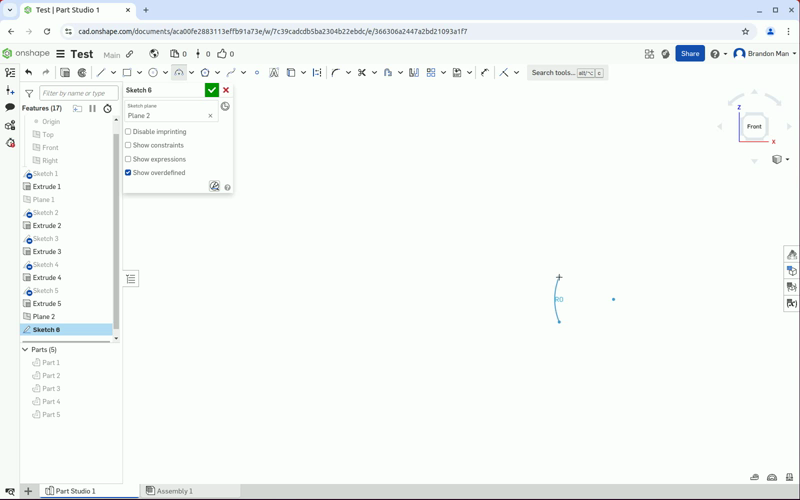
scroll(-6)
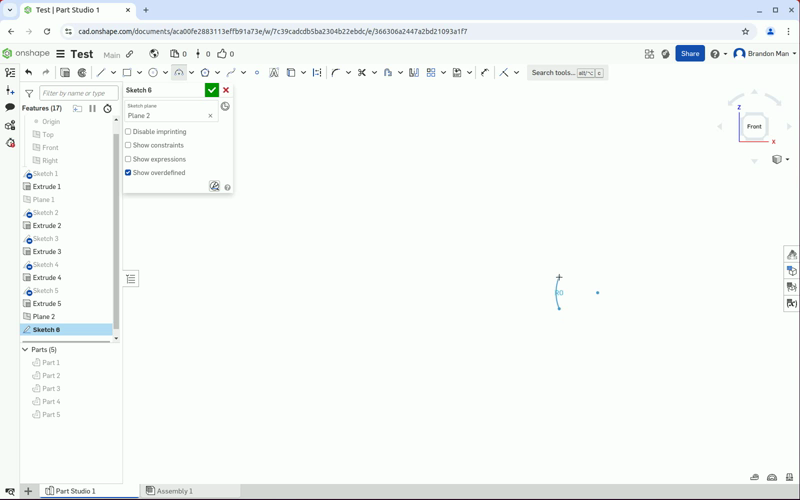
scroll(-6)
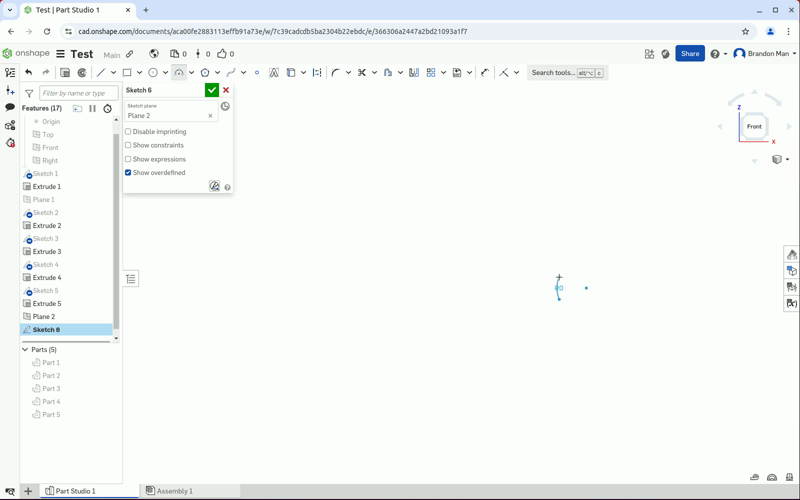
scroll(-6)
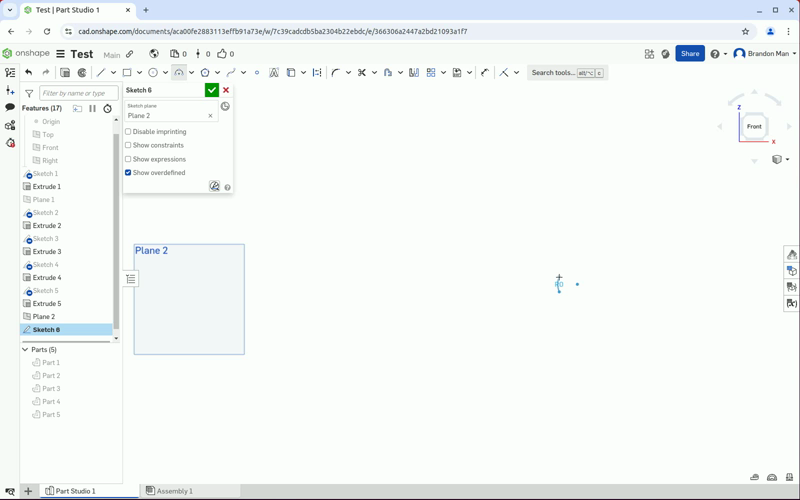
scroll(-6)
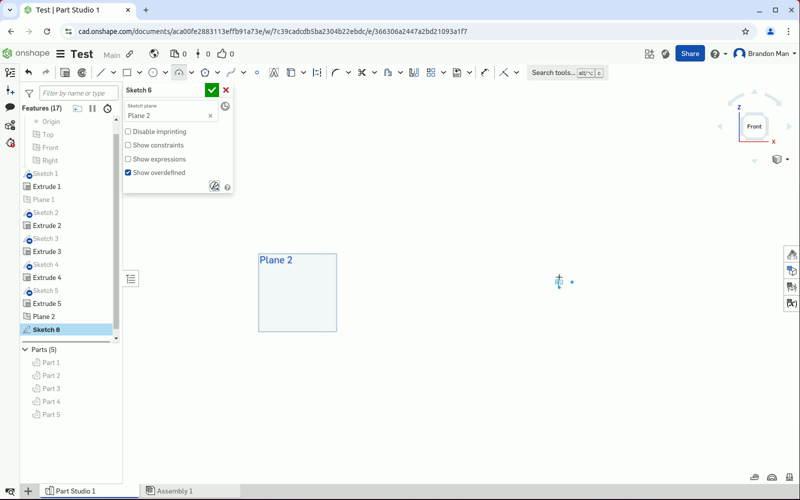
scroll(-6)
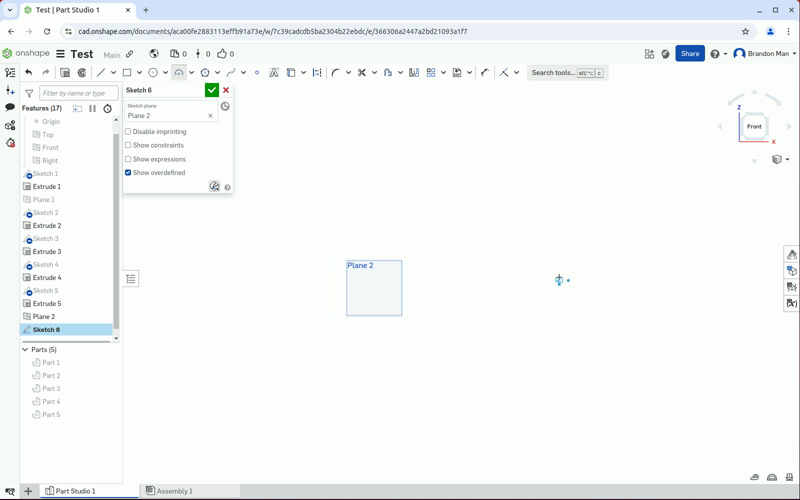
scroll(-6)
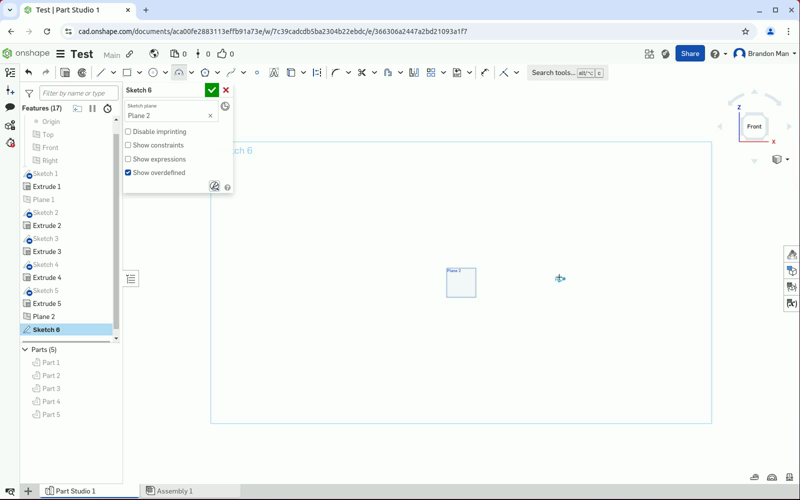
mouse_move(561, 278)
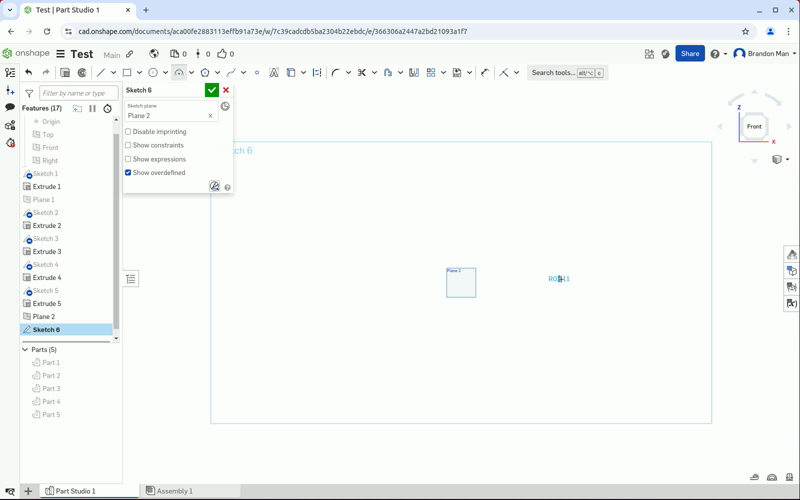
scroll(6)
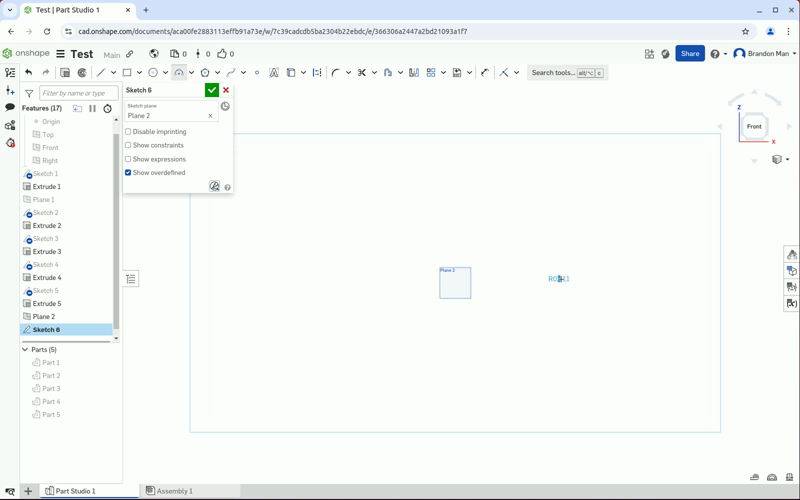
scroll(6)
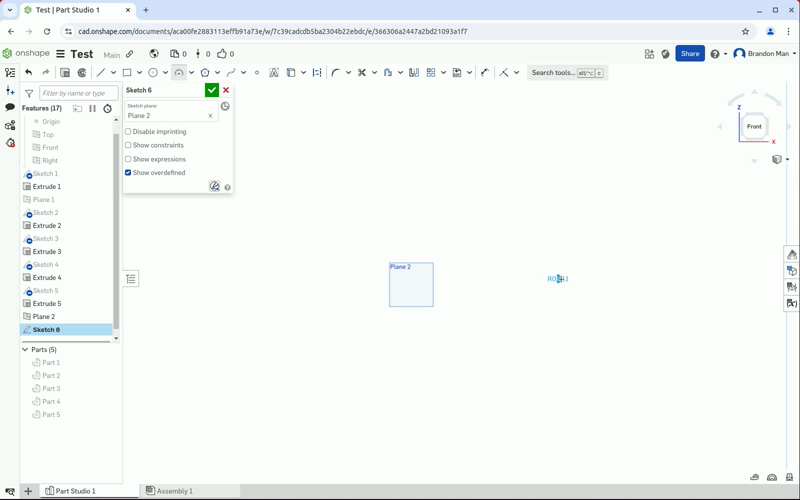
scroll(6)
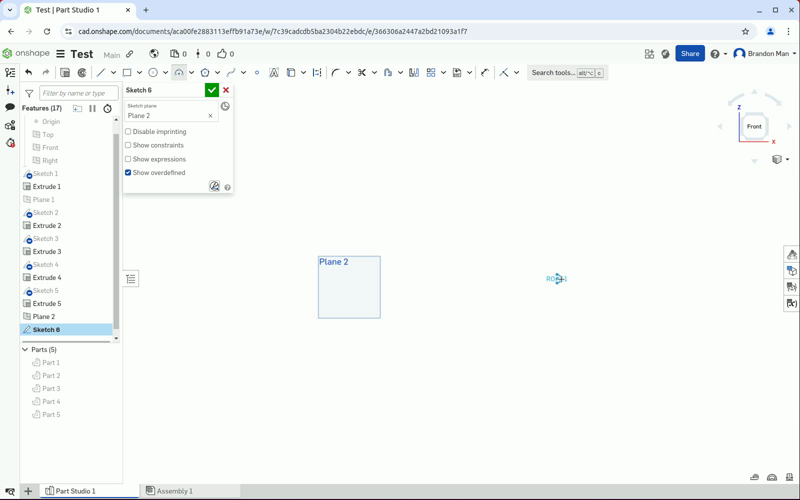
scroll(6)
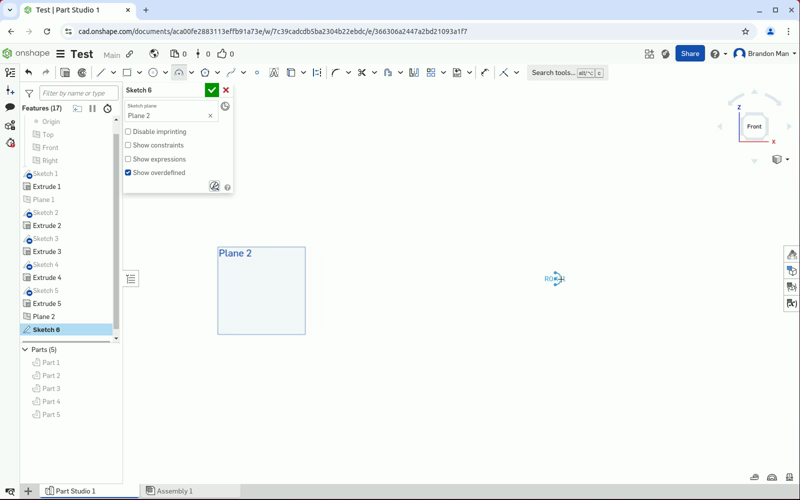
scroll(6)
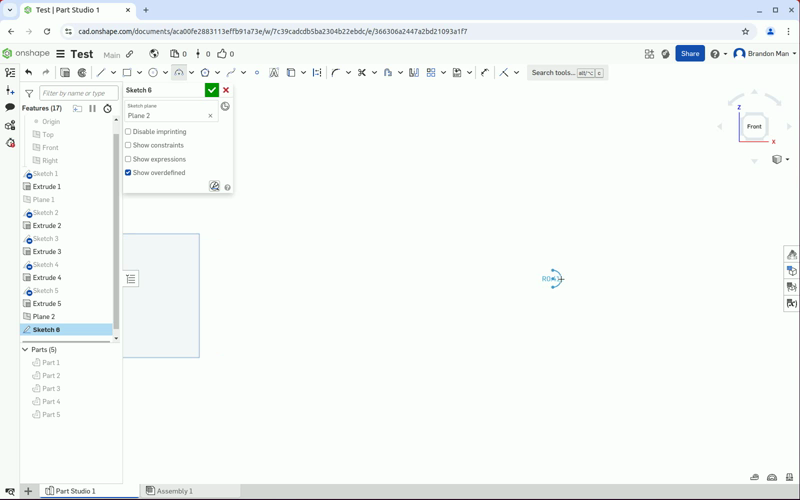
scroll(6)
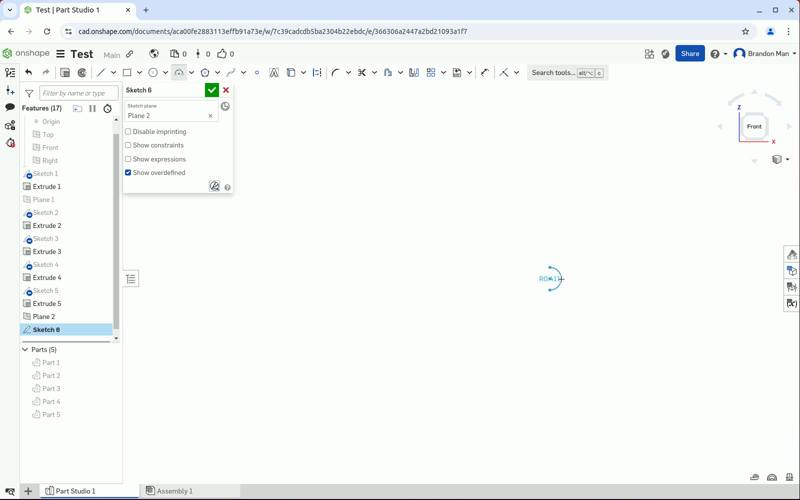
scroll(6)
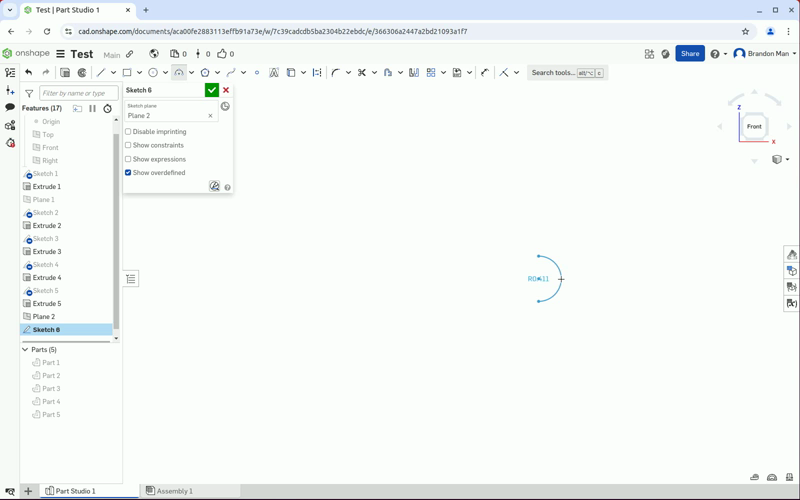
click(561, 278)
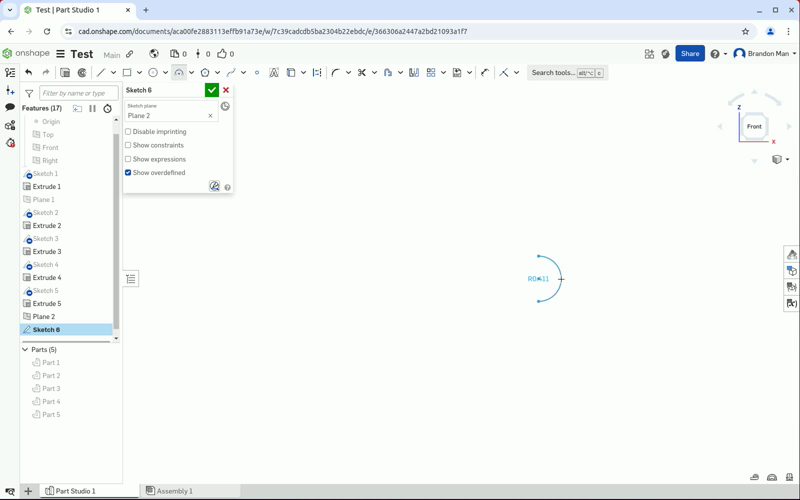
scroll(-6)
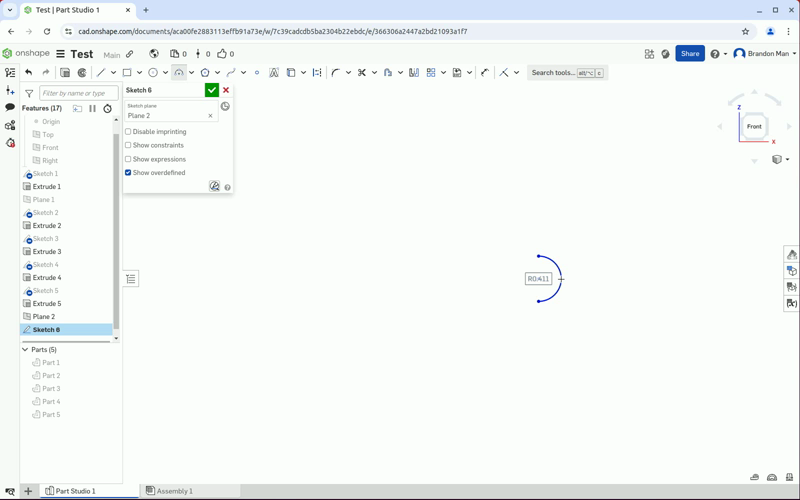
scroll(-6)
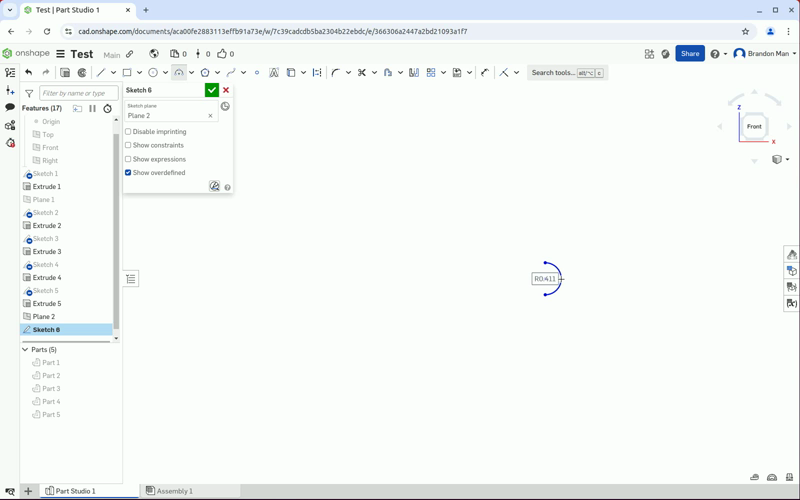
scroll(-6)
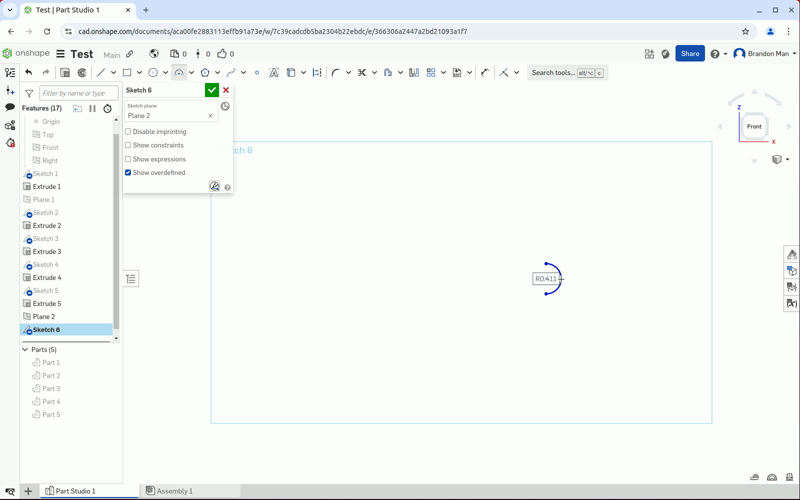
scroll(-6)
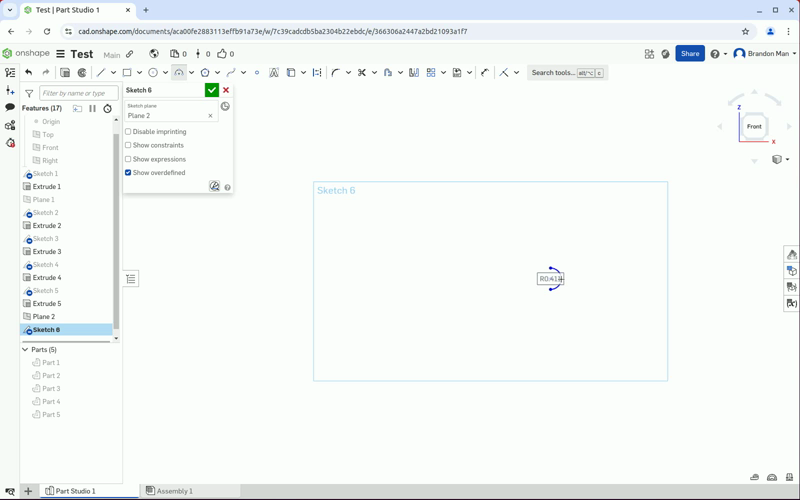
scroll(-6)
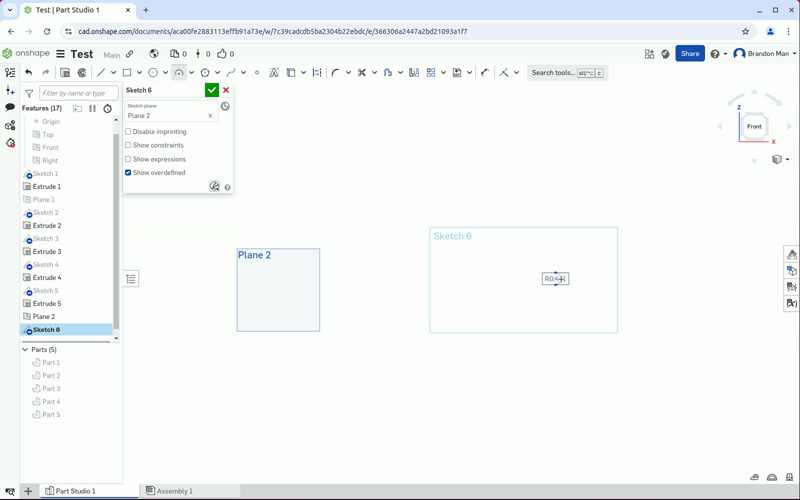
scroll(-6)
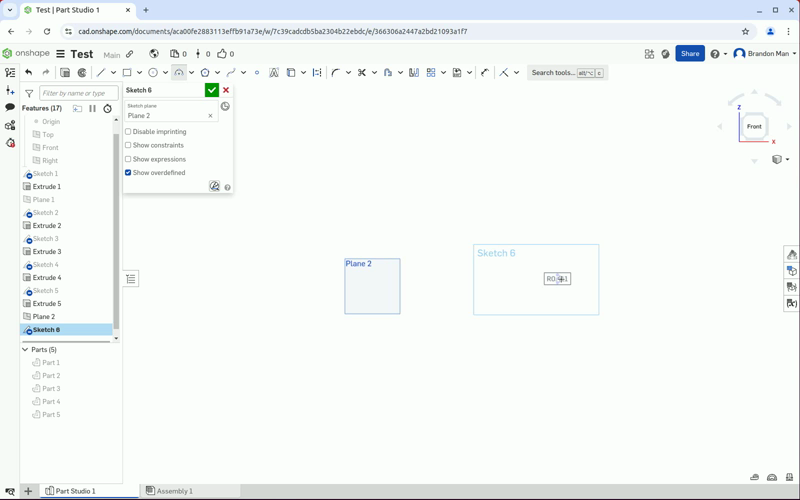
scroll(-6)
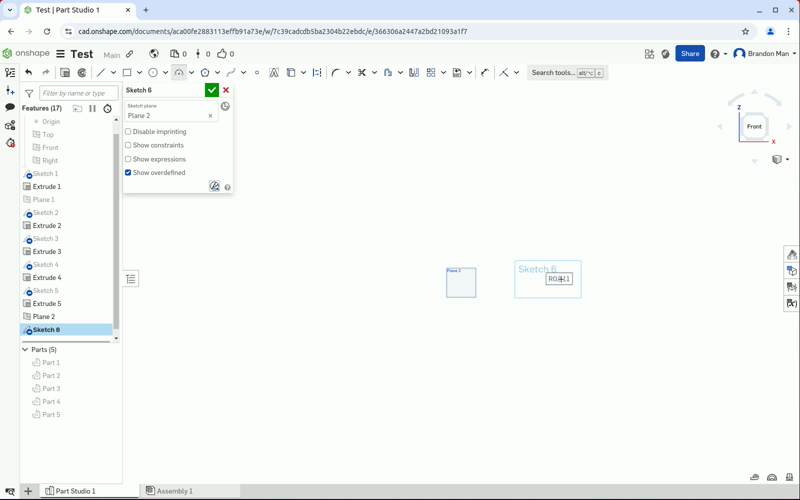
key_up(shift)
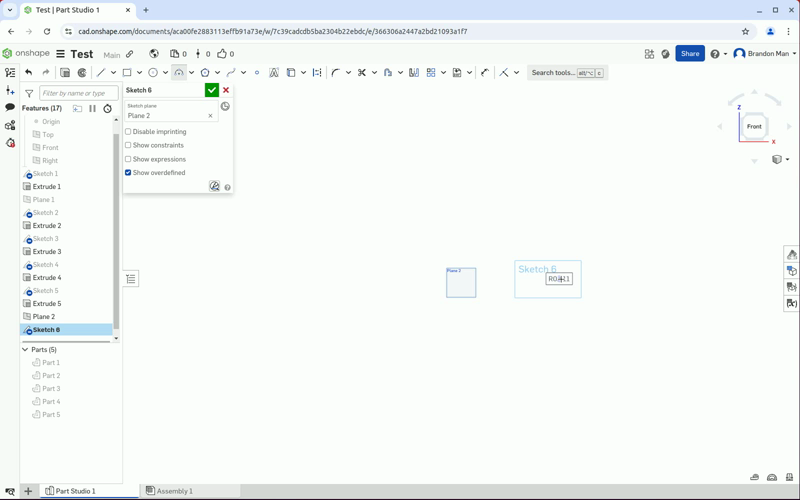
key(esc)
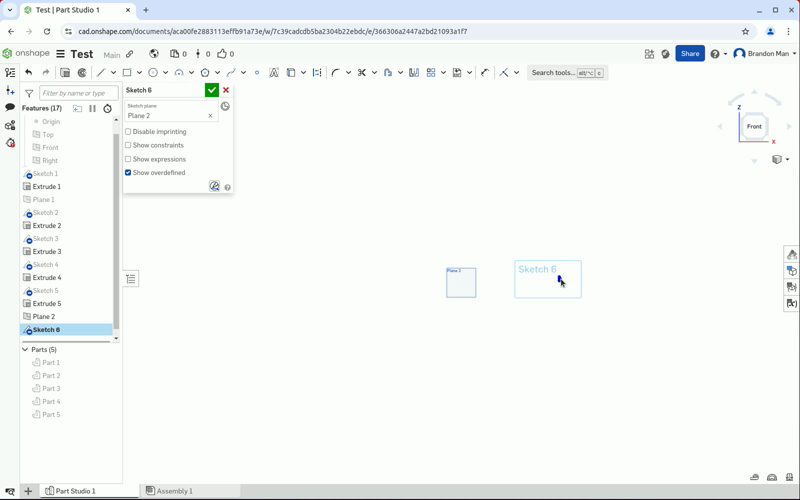
key(l)
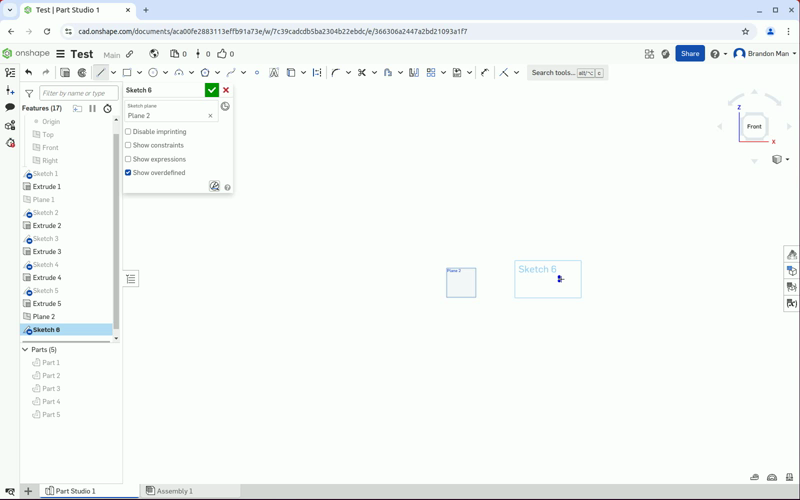
mouse_move(559, 276)
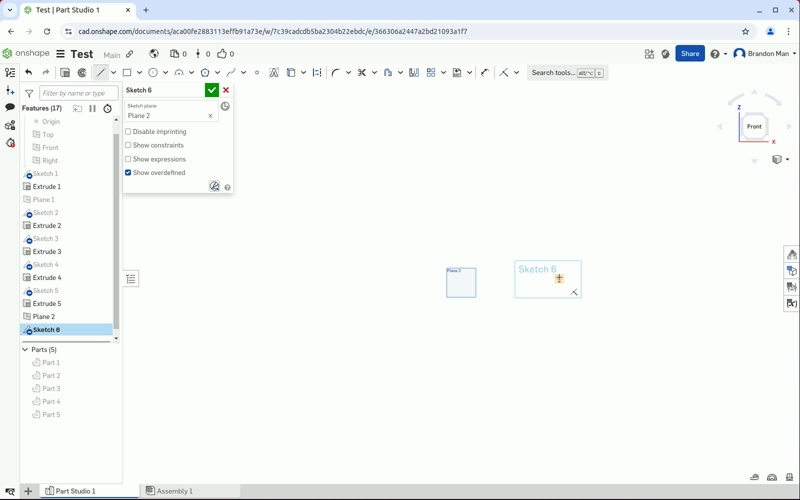
scroll(6)
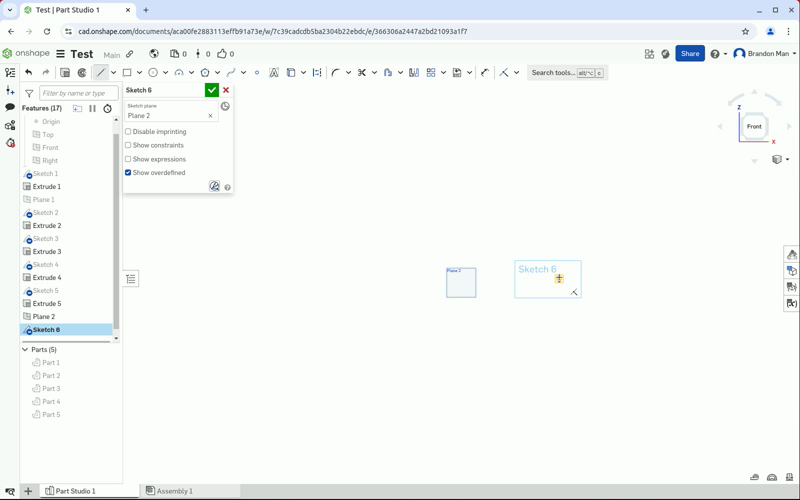
scroll(6)
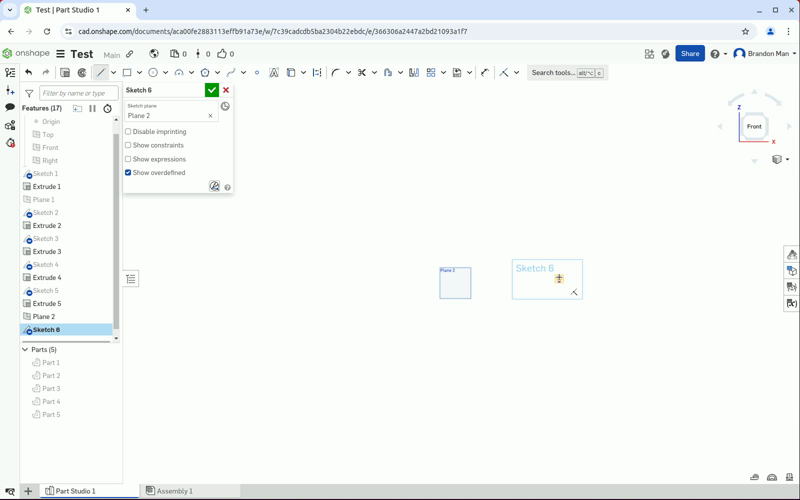
scroll(6)
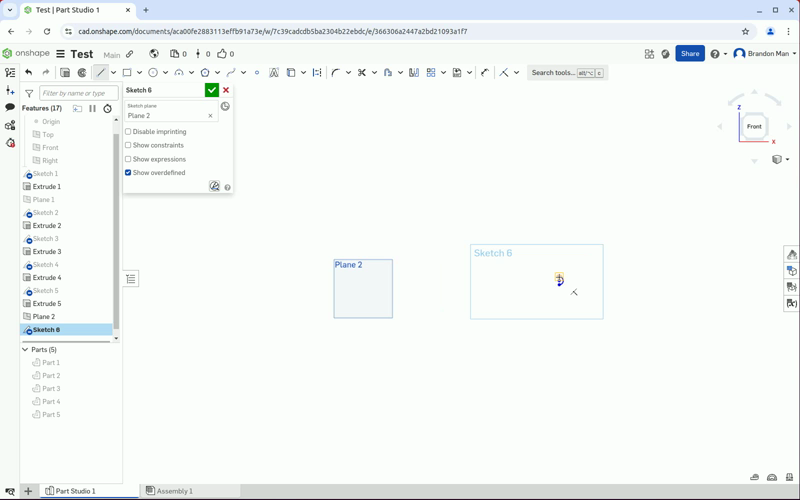
scroll(6)
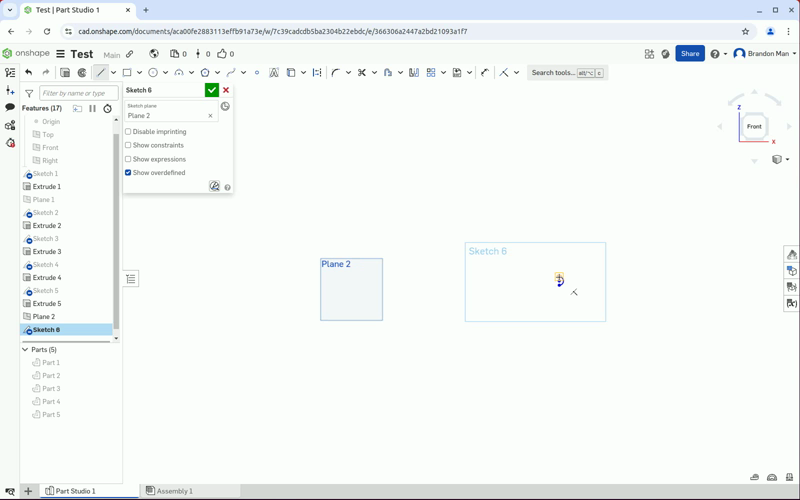
scroll(6)
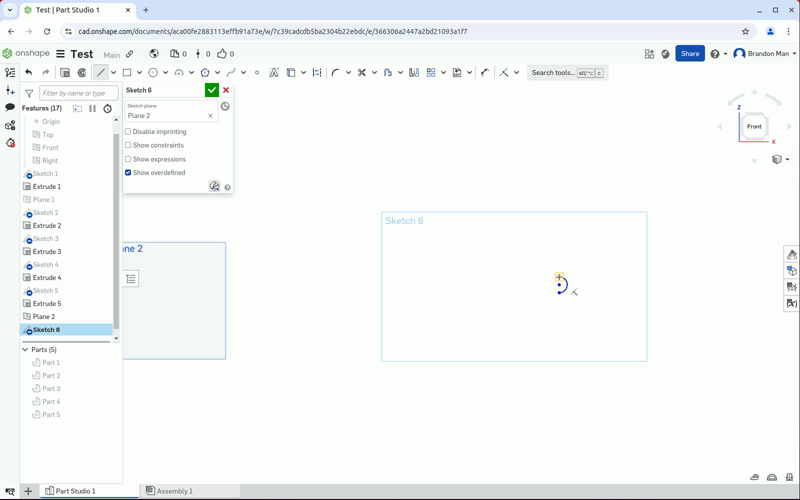
scroll(6)
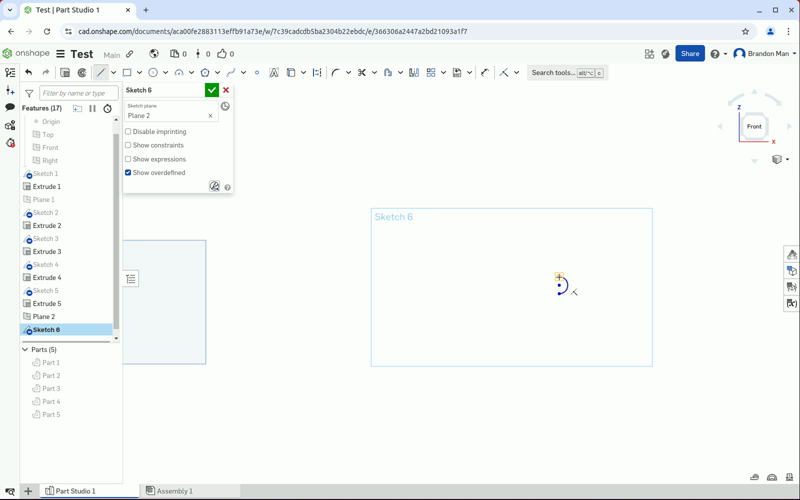
scroll(6)
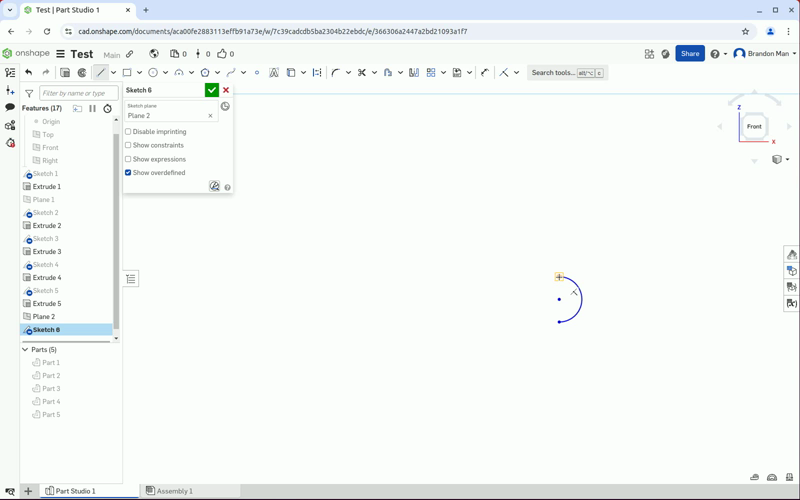
click(559, 276)
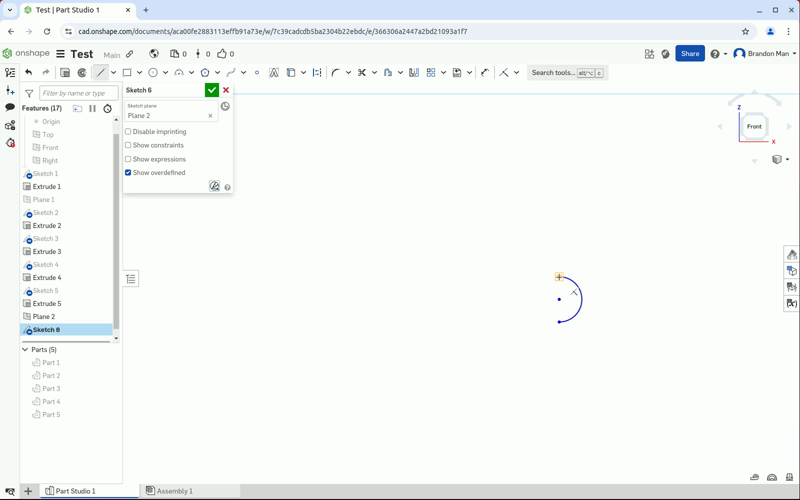
scroll(-6)
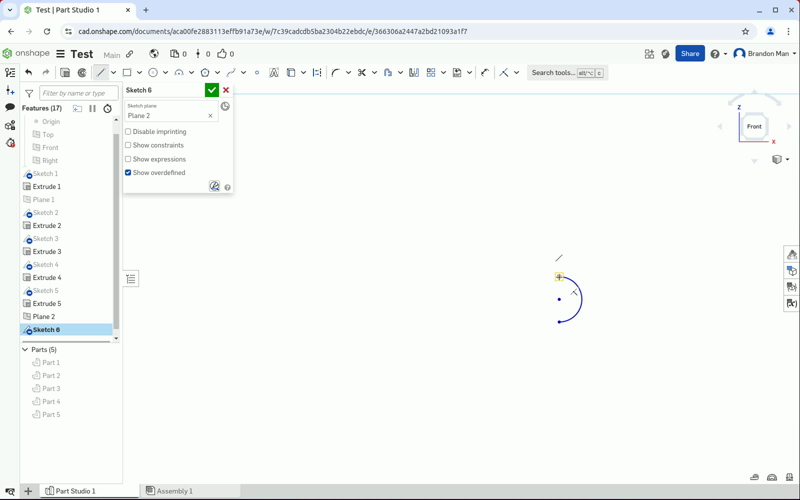
scroll(-6)
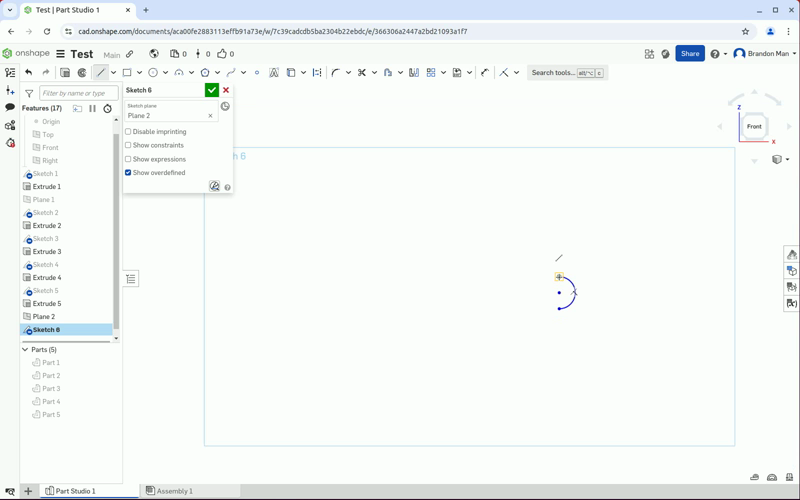
scroll(-6)
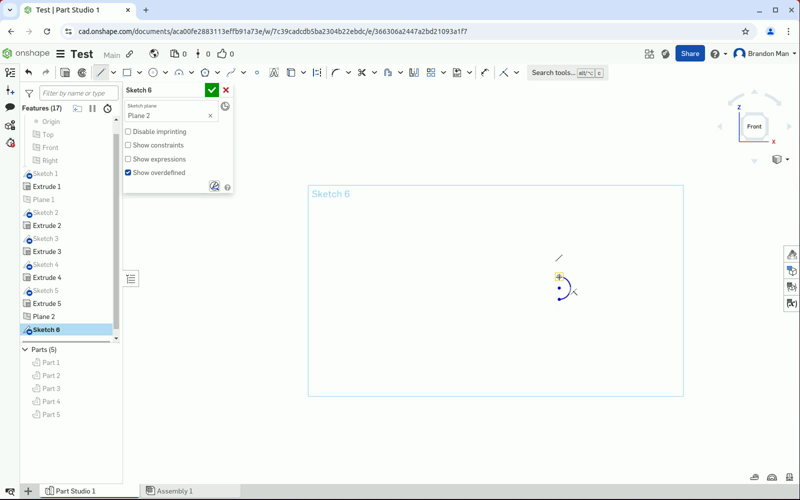
scroll(-6)
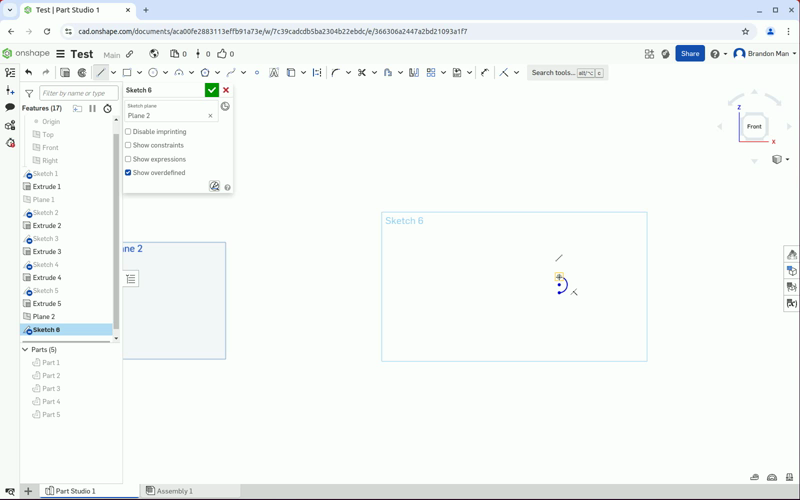
scroll(-6)
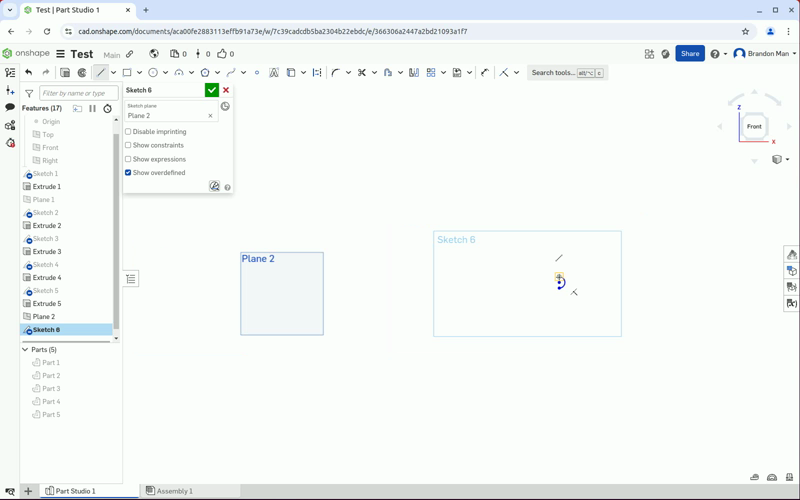
scroll(-6)
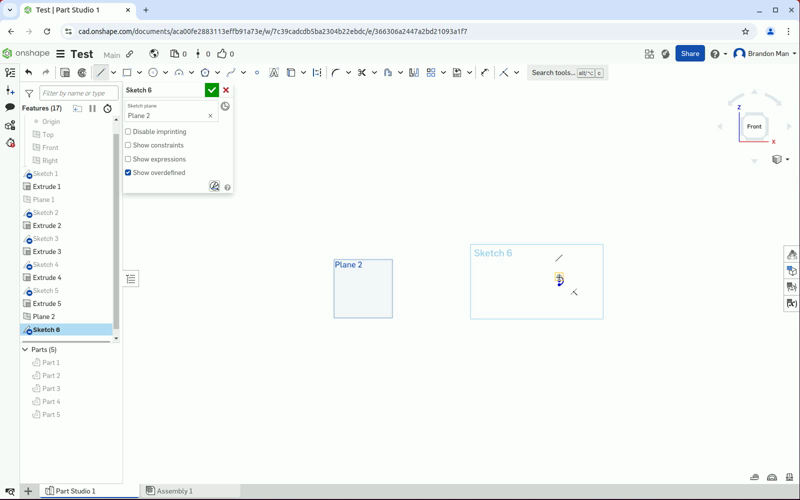
scroll(-6)
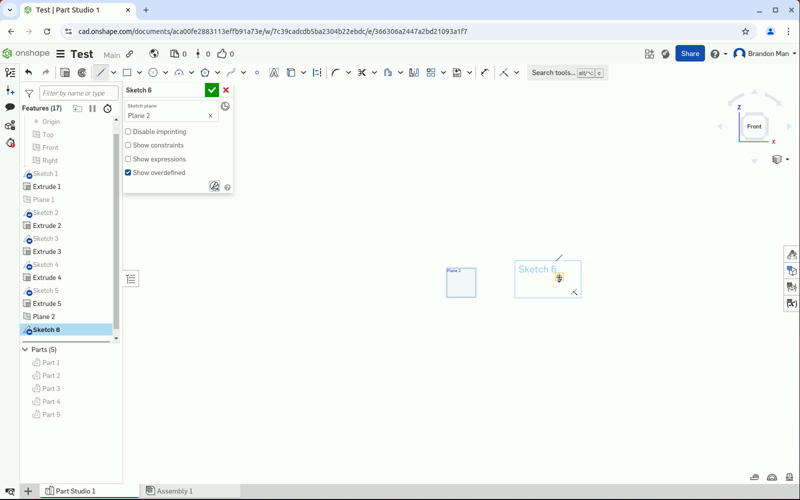
mouse_move(589, 276)
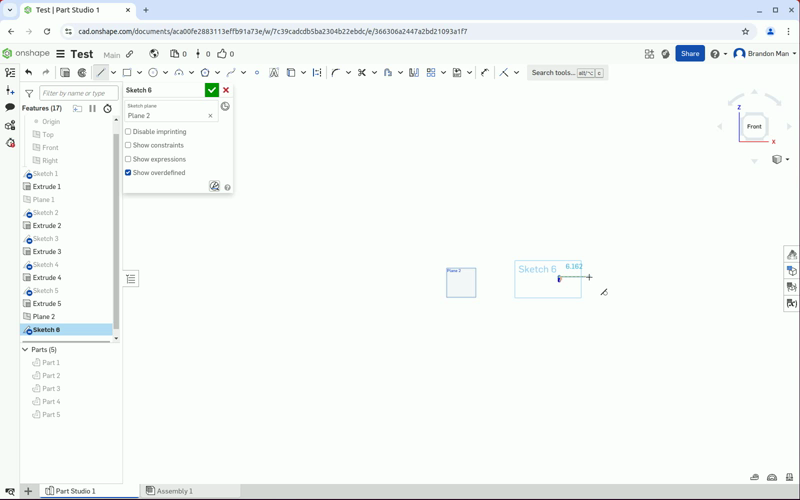
key_down(shift)
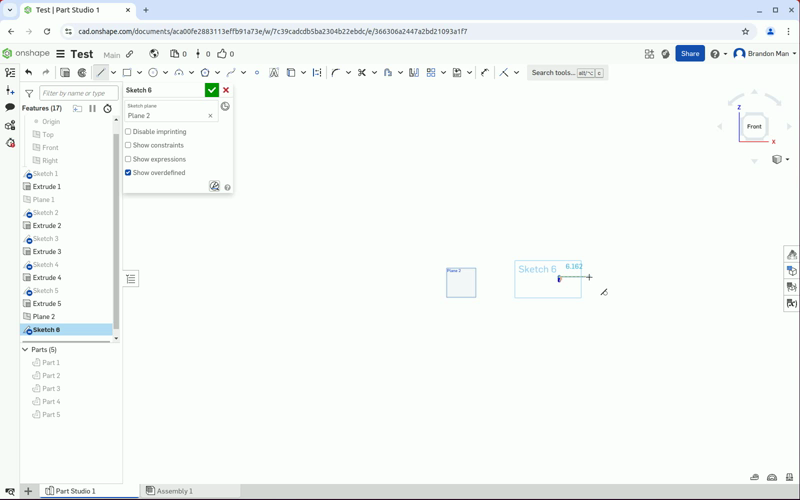
mouse_move(559, 280)
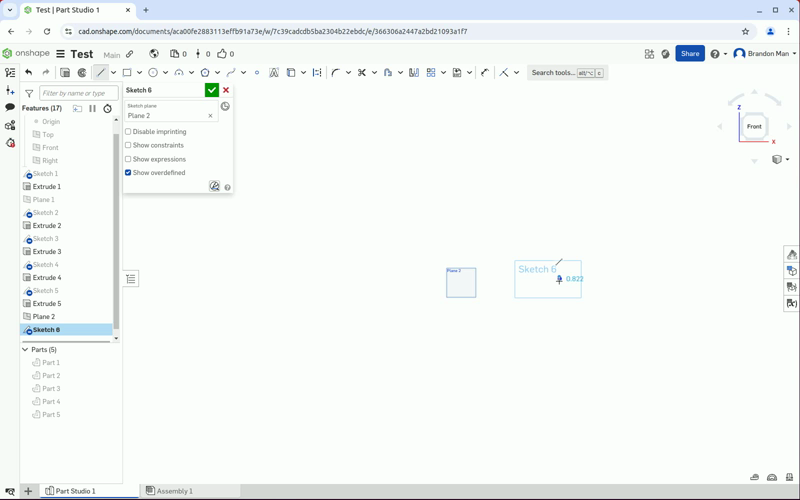
scroll(6)
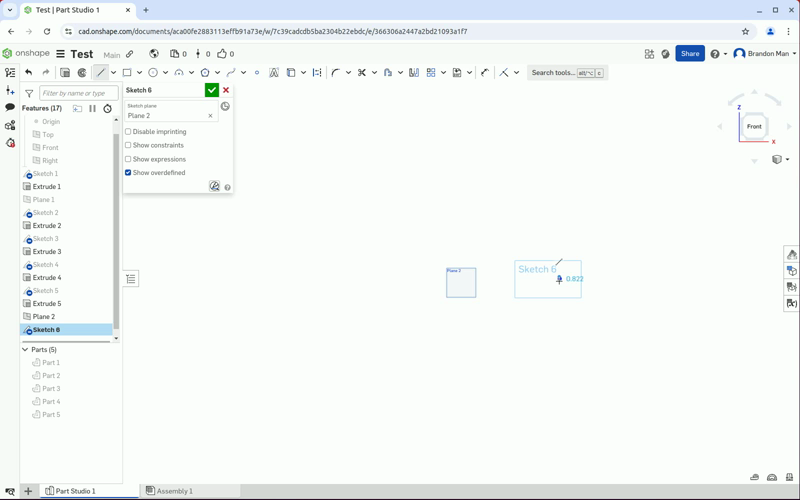
scroll(6)
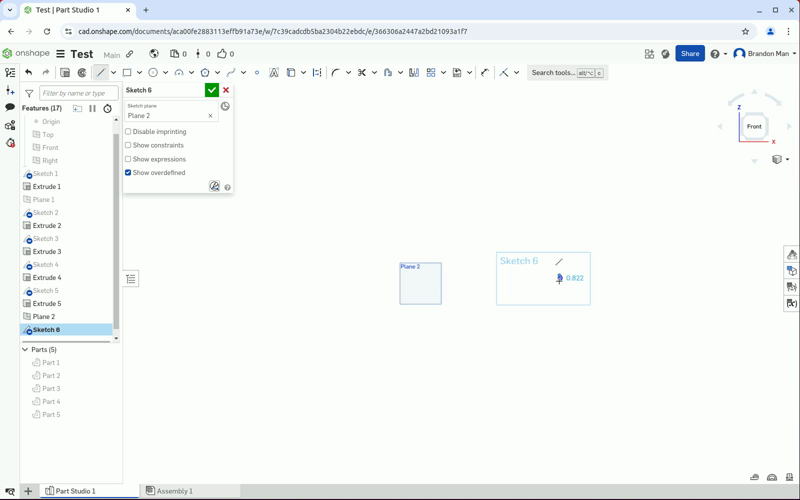
scroll(6)
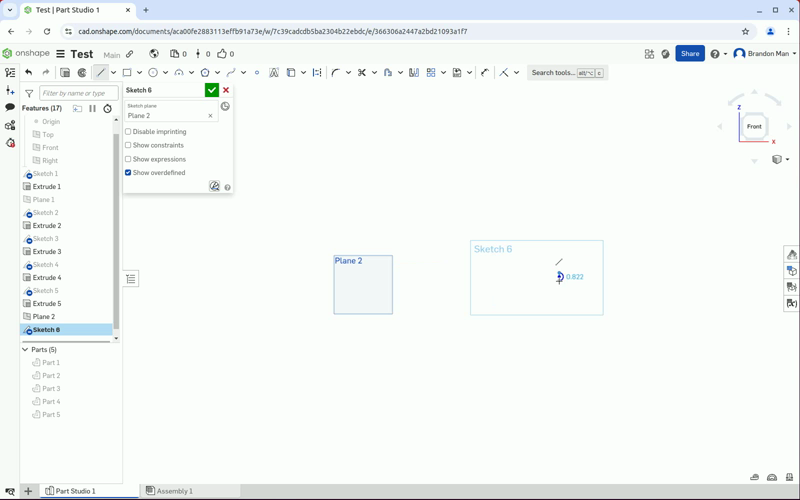
scroll(6)
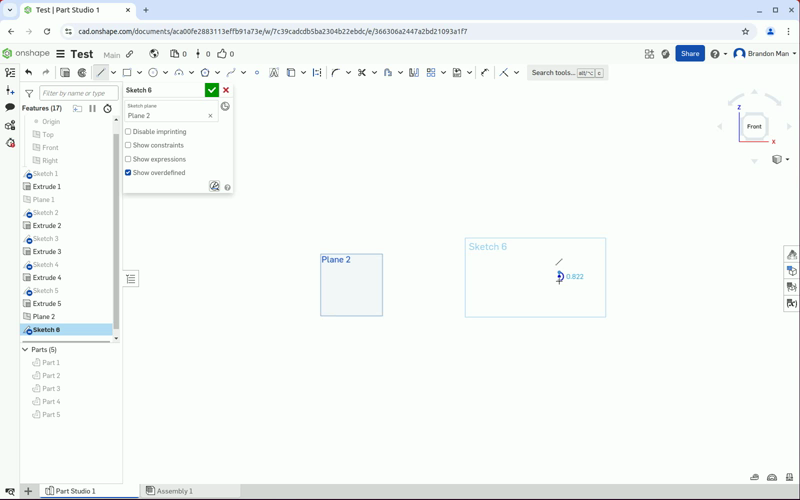
scroll(6)
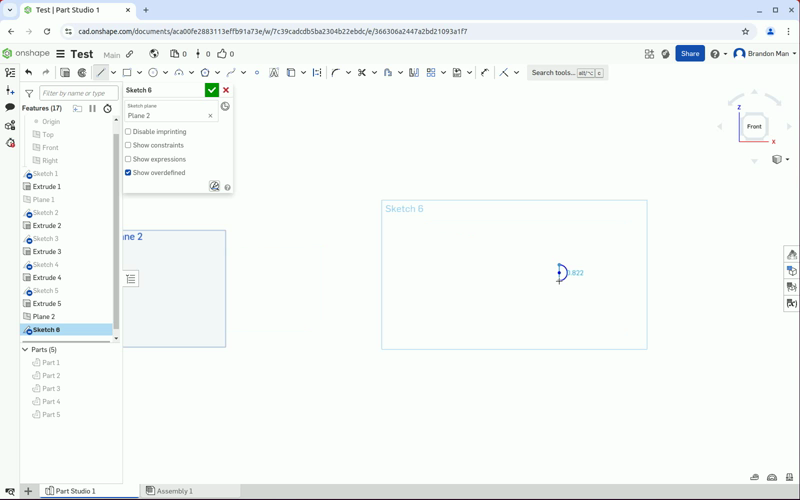
scroll(6)
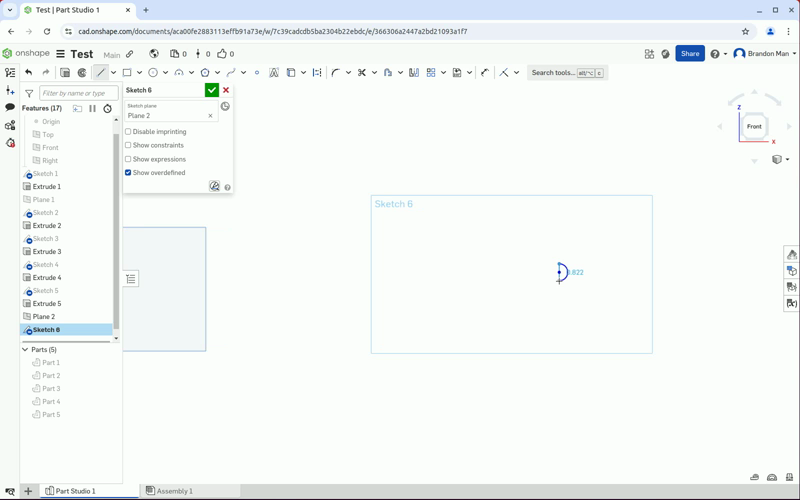
scroll(6)
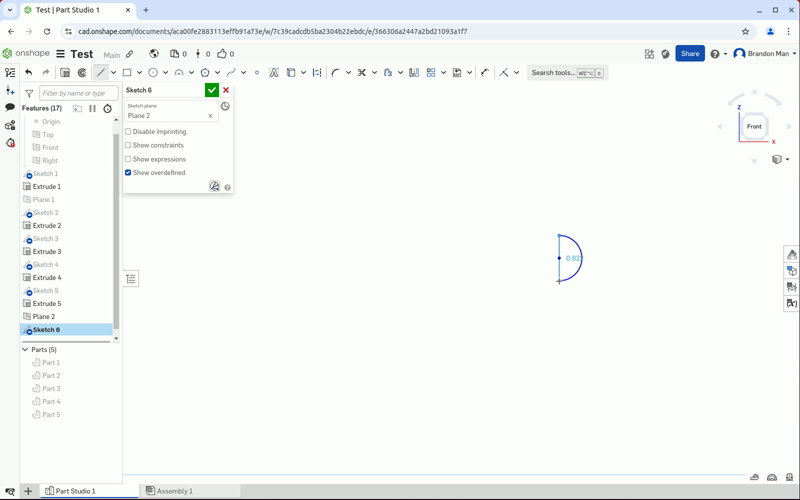
key_up(shift)
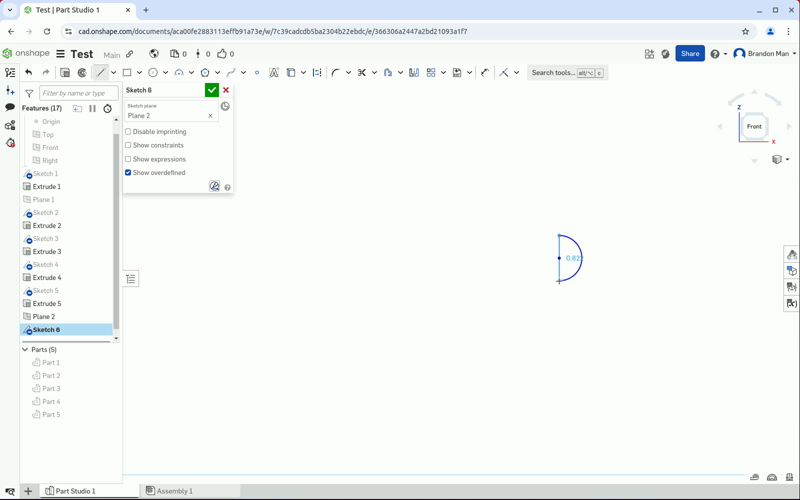
click(559, 280)
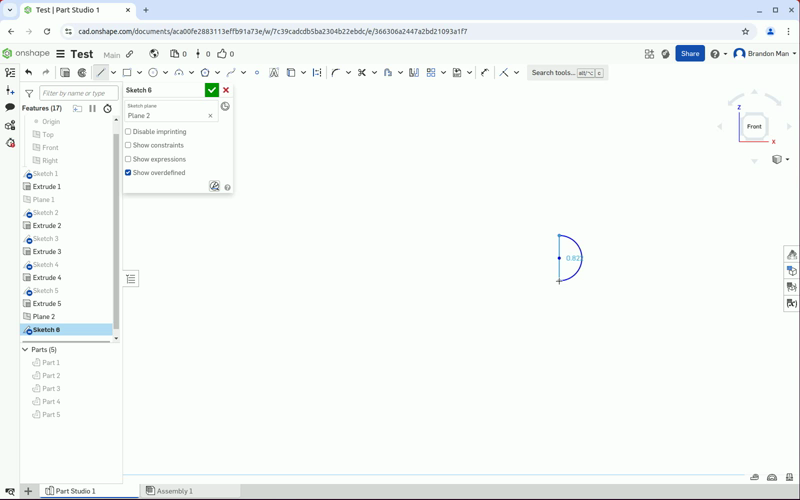
scroll(-6)
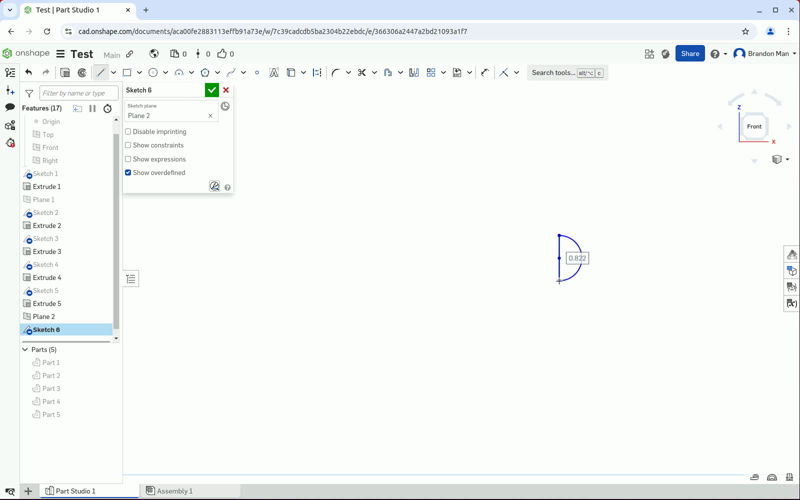
scroll(-6)
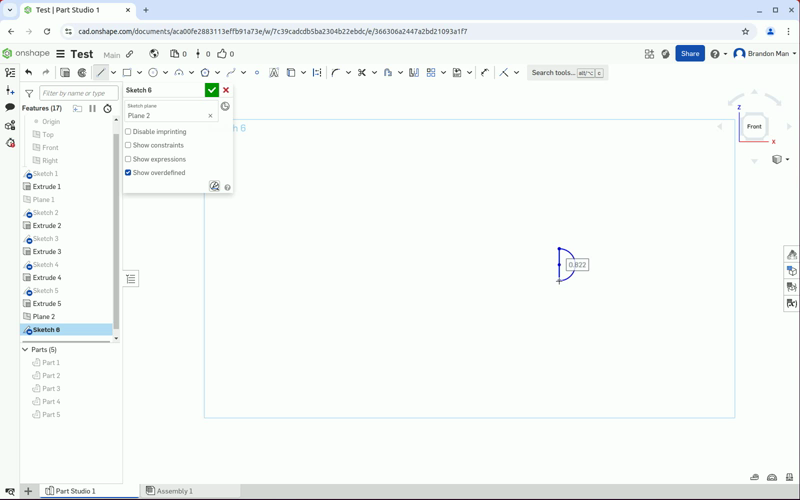
scroll(-6)
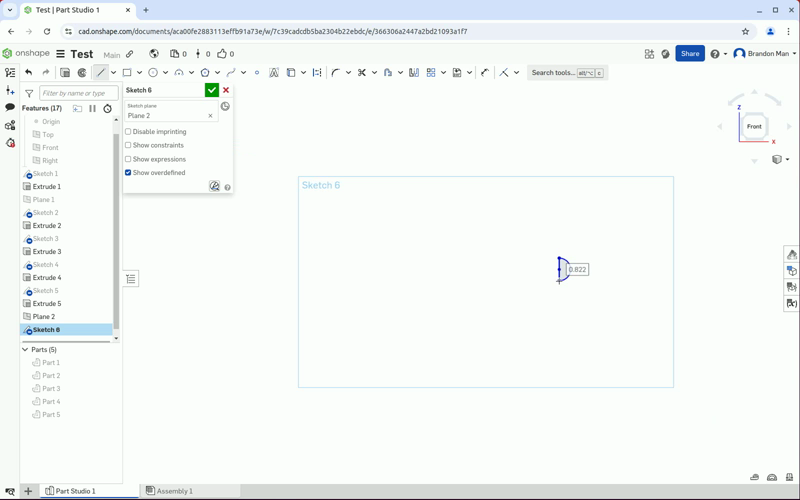
scroll(-6)
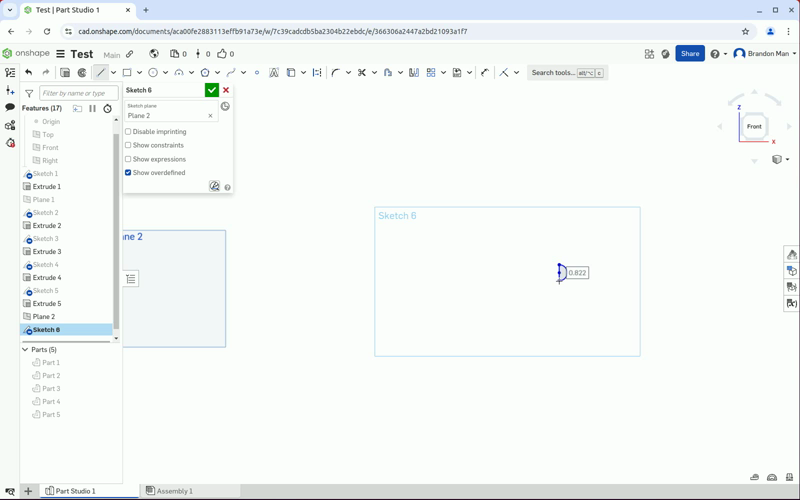
scroll(-6)
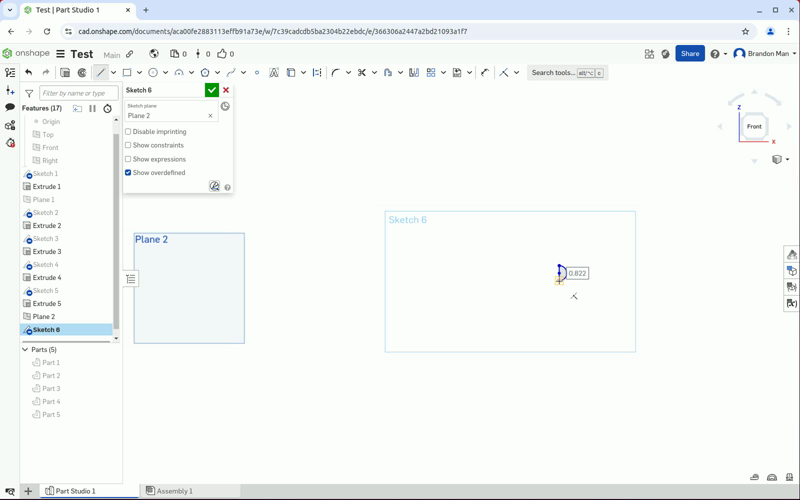
scroll(-6)
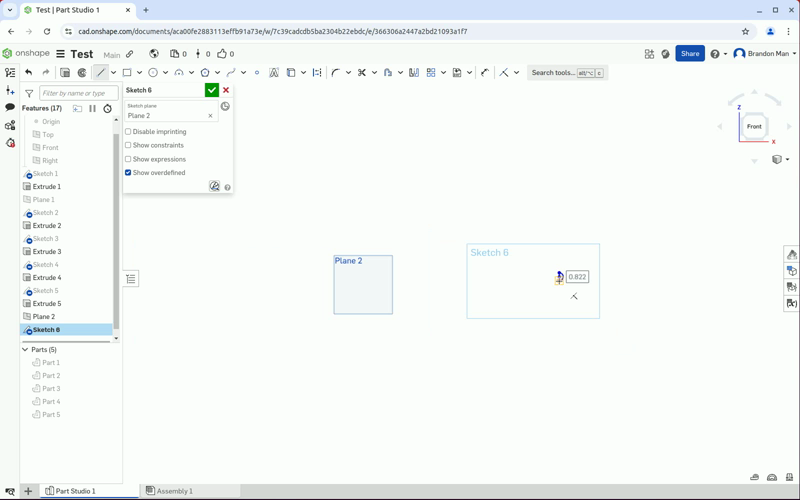
scroll(-6)
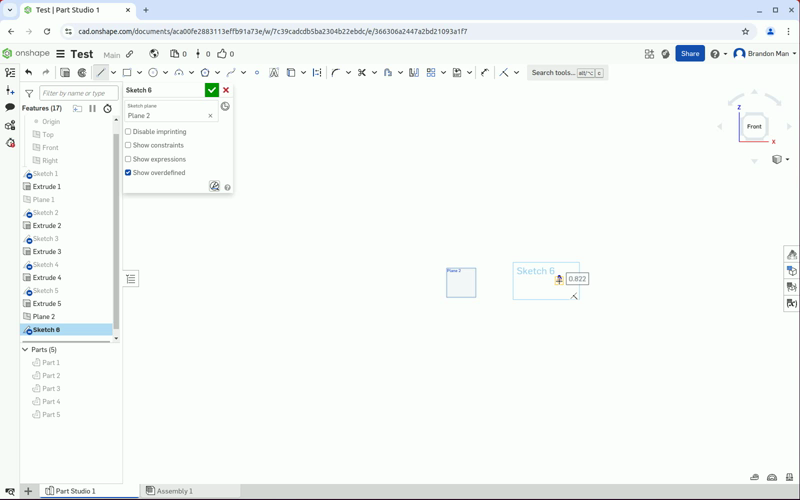
key(esc)
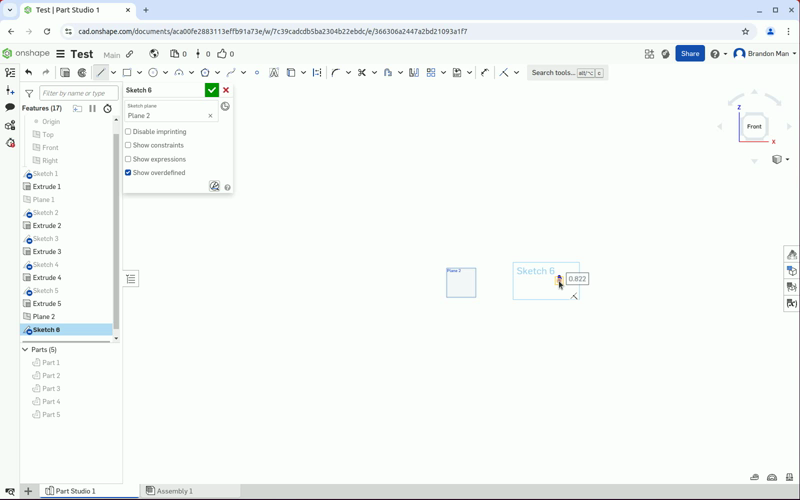
mouse_move(559, 277)
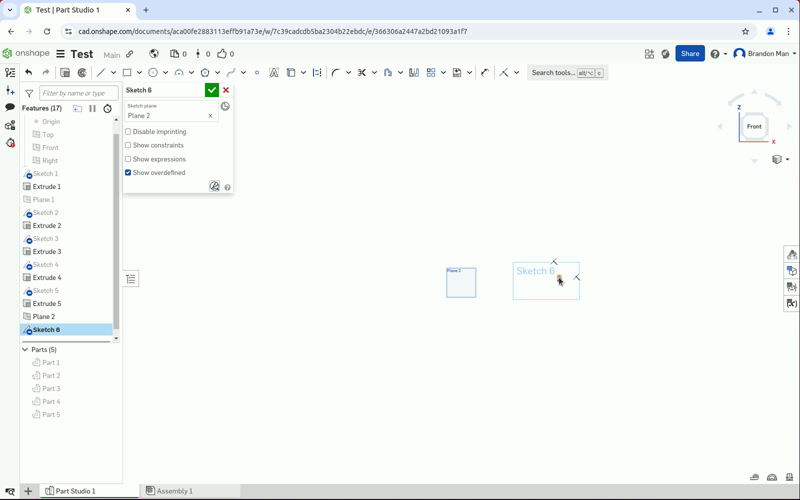
scroll(6)
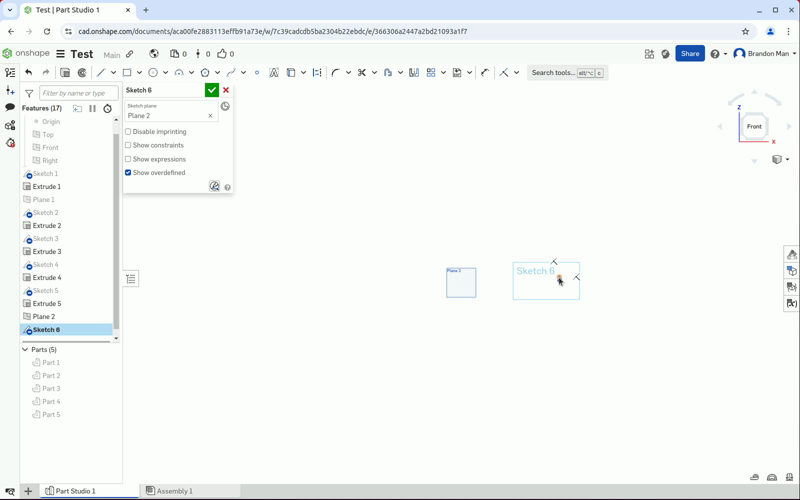
scroll(6)
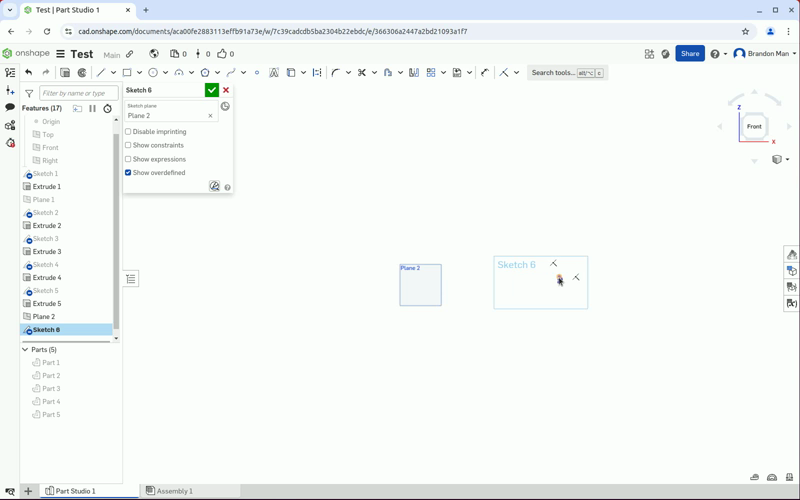
scroll(6)
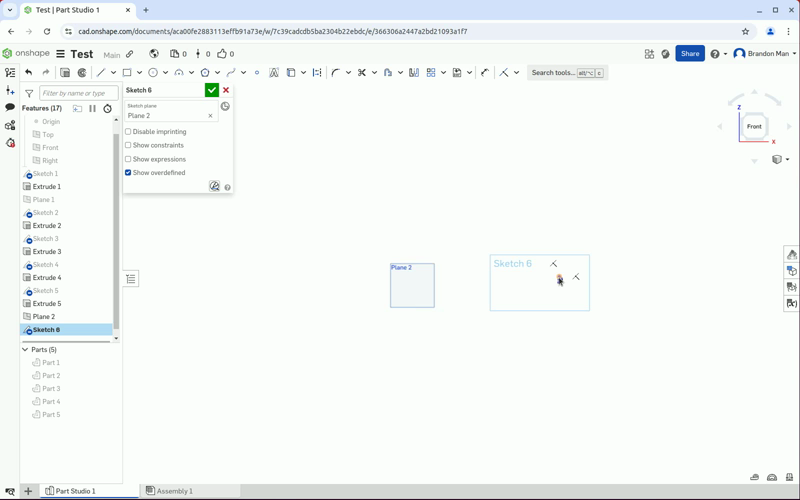
scroll(6)
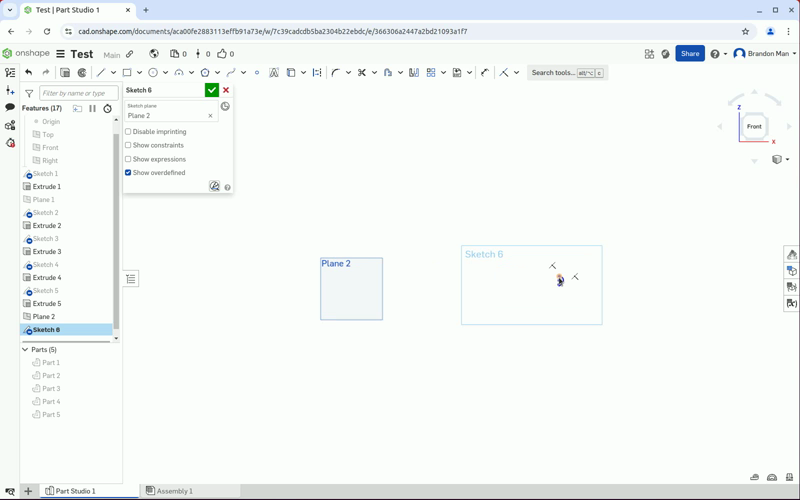
scroll(6)
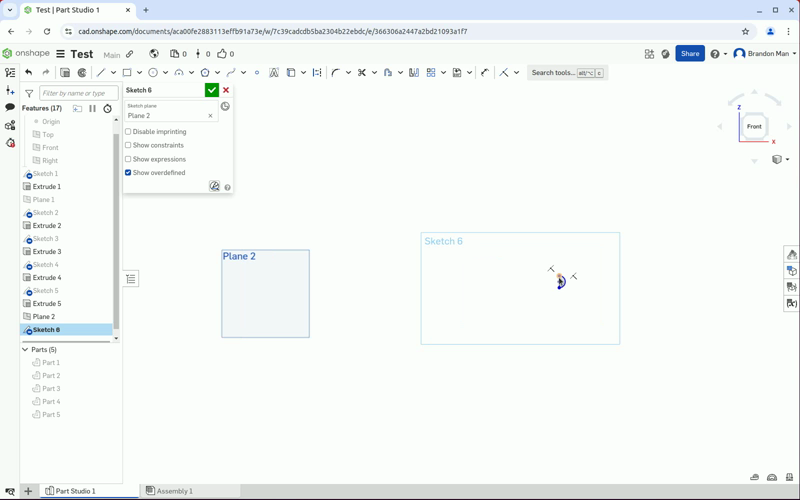
scroll(6)
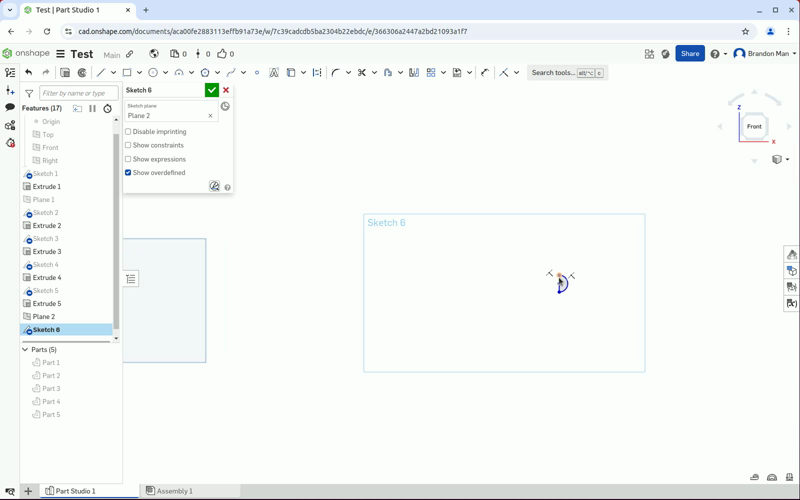
scroll(6)
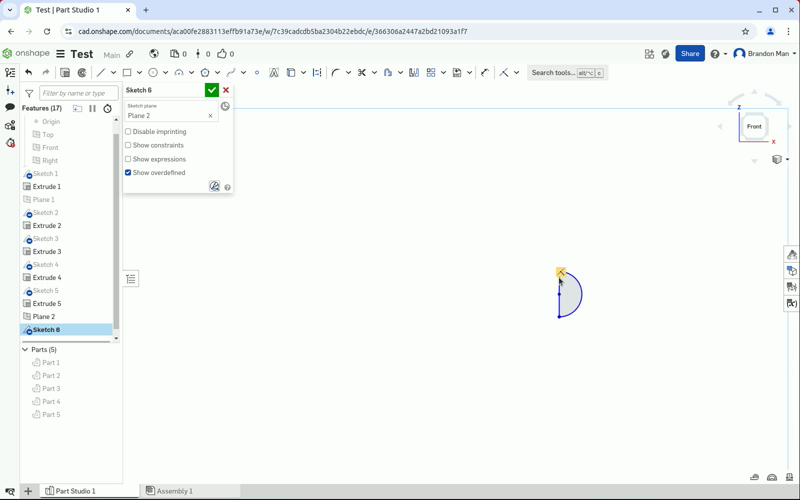
click(559, 277)
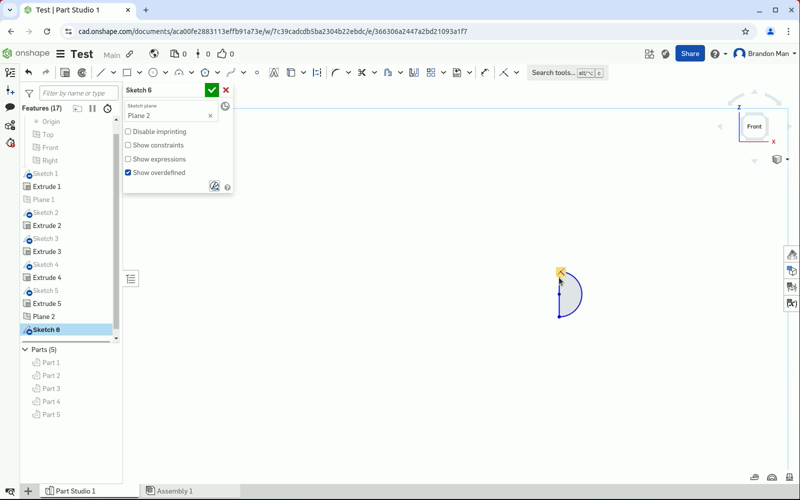
scroll(-6)
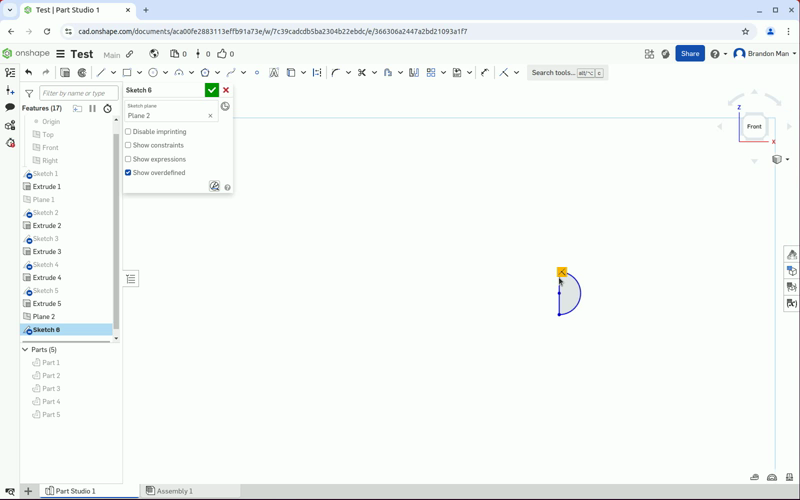
scroll(-6)
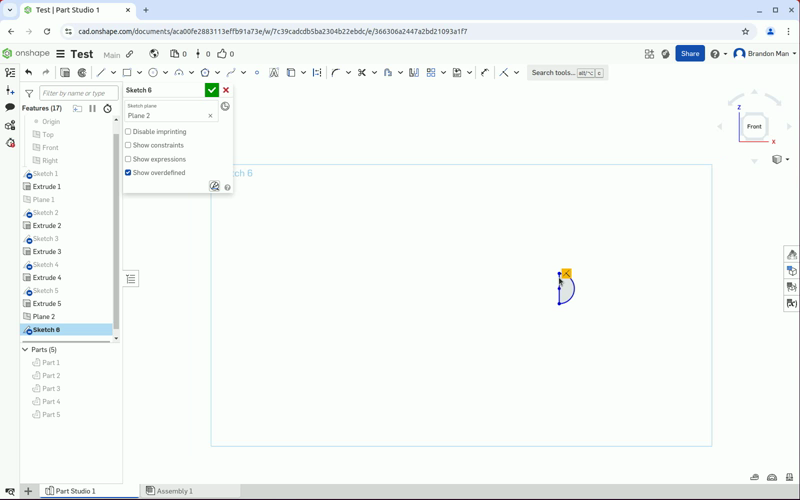
scroll(-6)
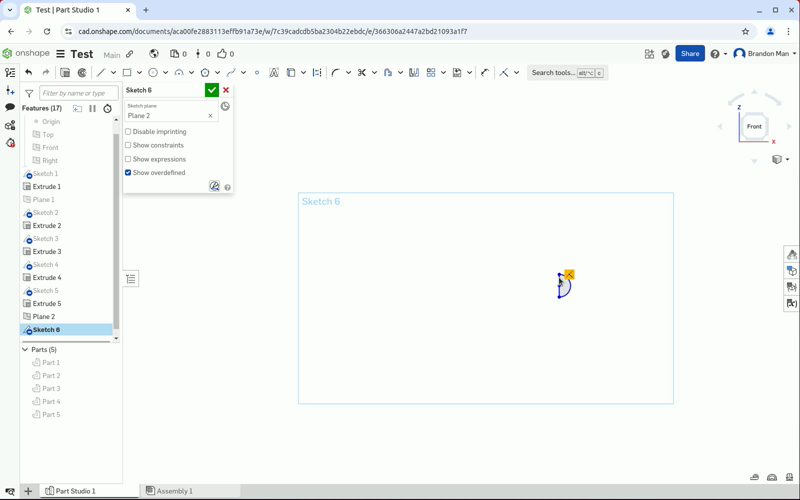
scroll(-6)
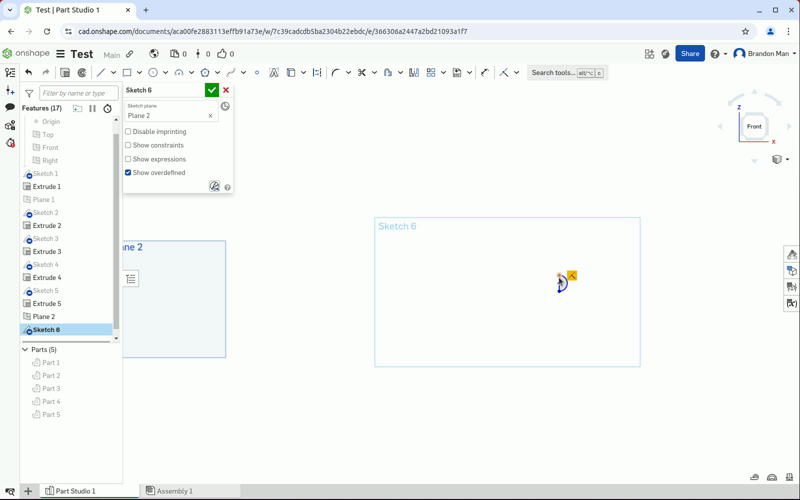
scroll(-6)
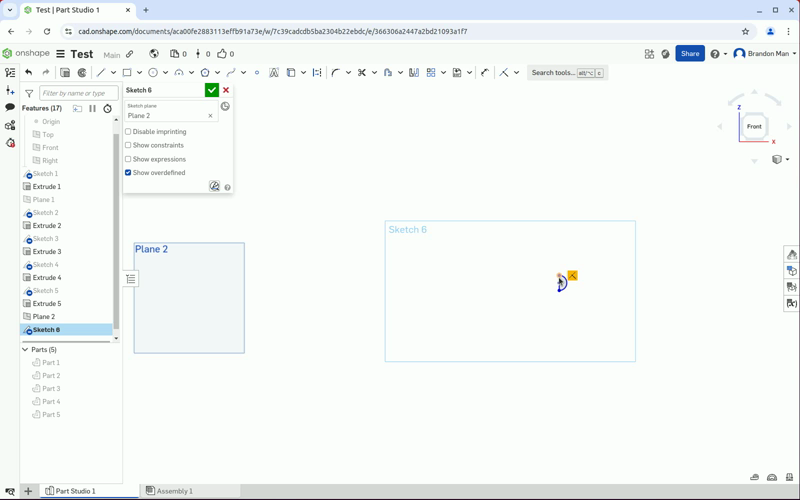
scroll(-6)
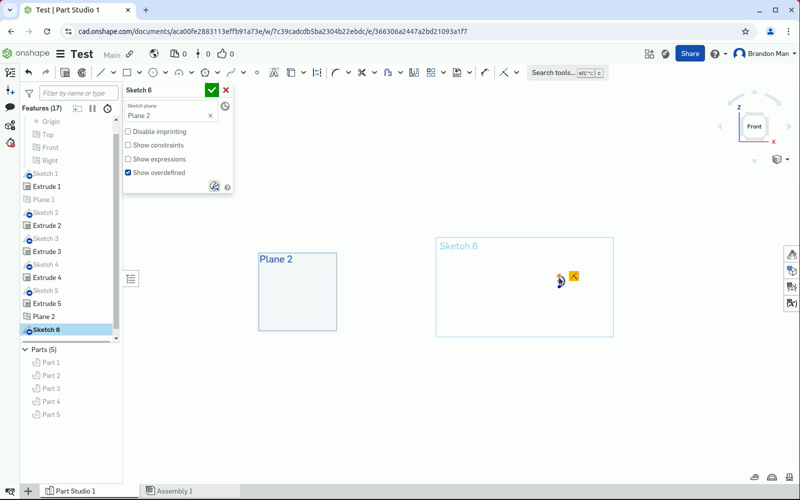
scroll(-6)
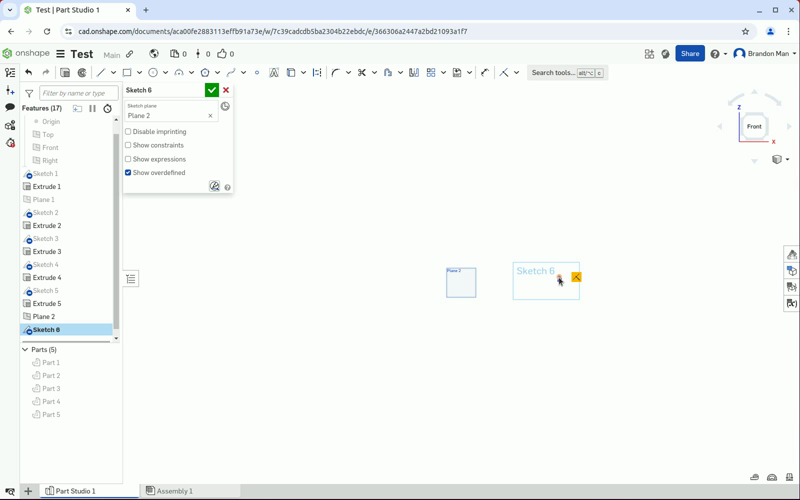
mouse_move(73, 352)
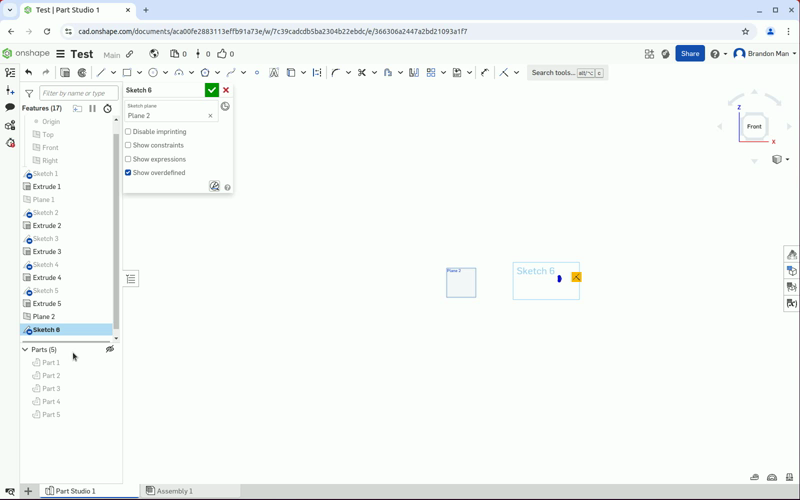
key(shift+y)
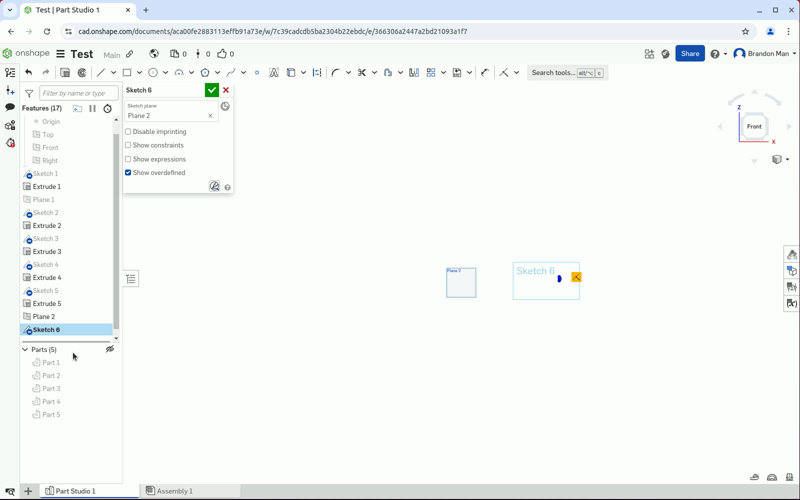
key(shift+e)
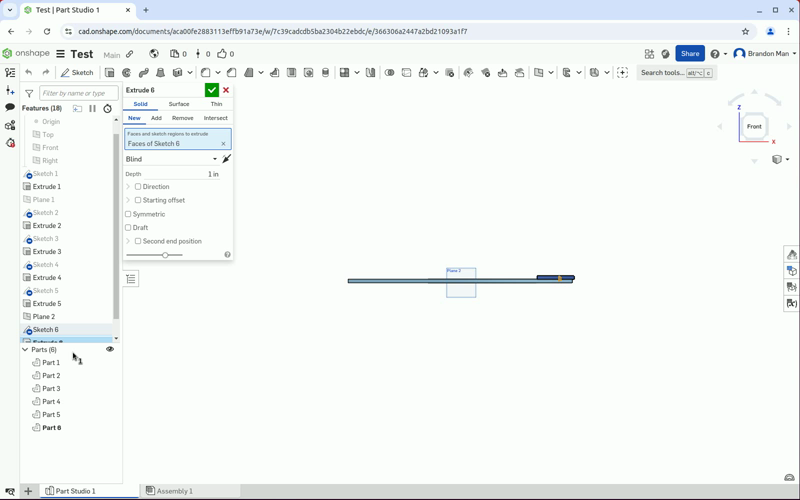
mouse_move(143, 106)
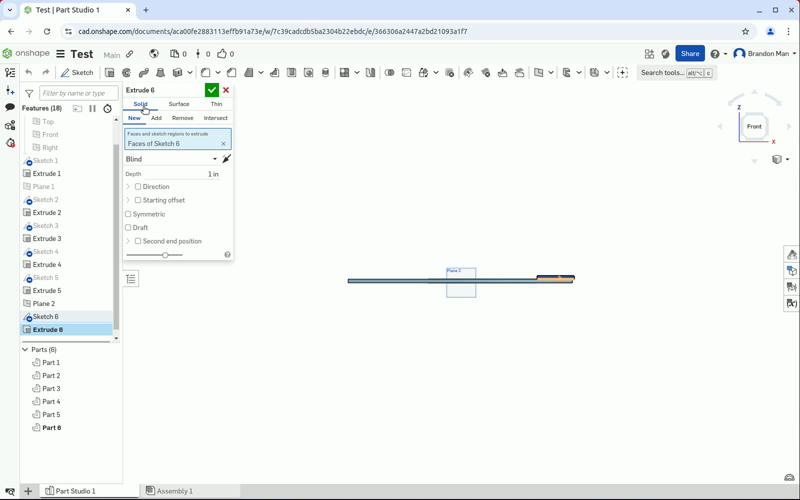
click(143, 106)
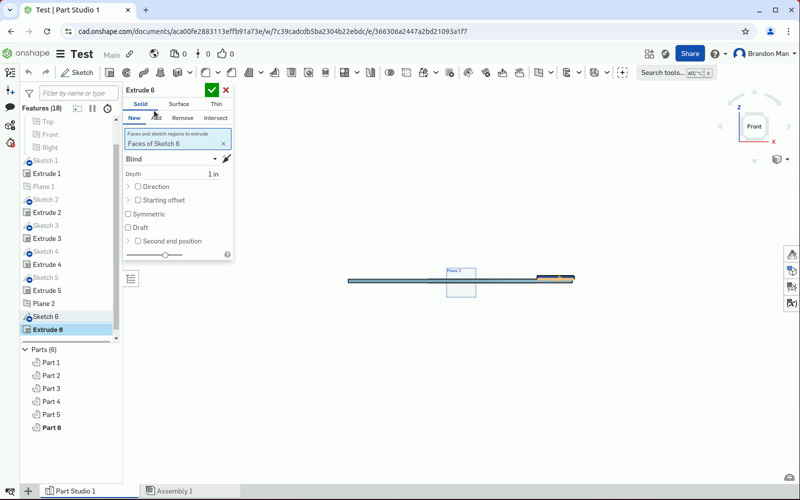
mouse_move(186, 120)
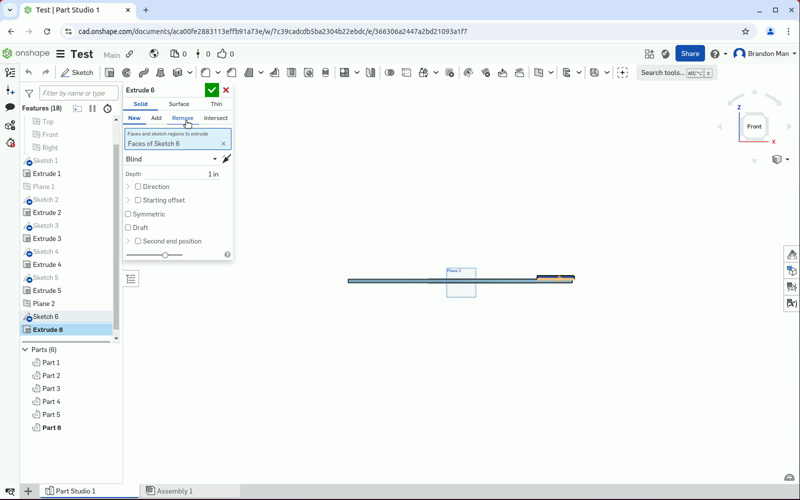
click(186, 120)
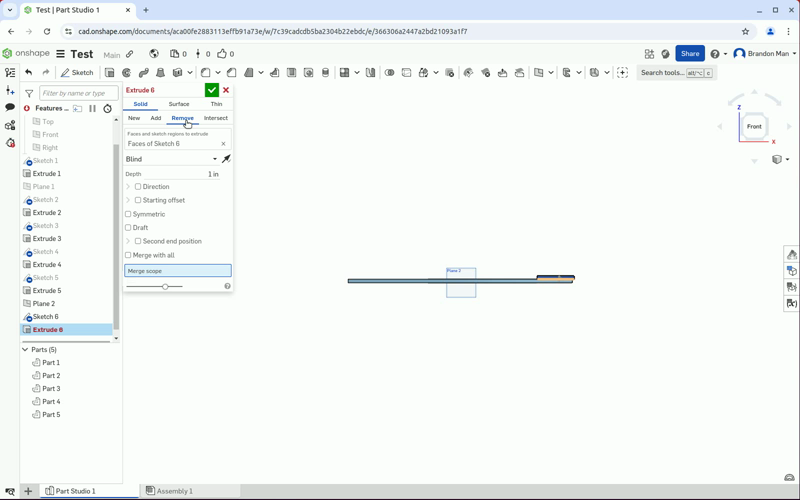
key(tab, 4)
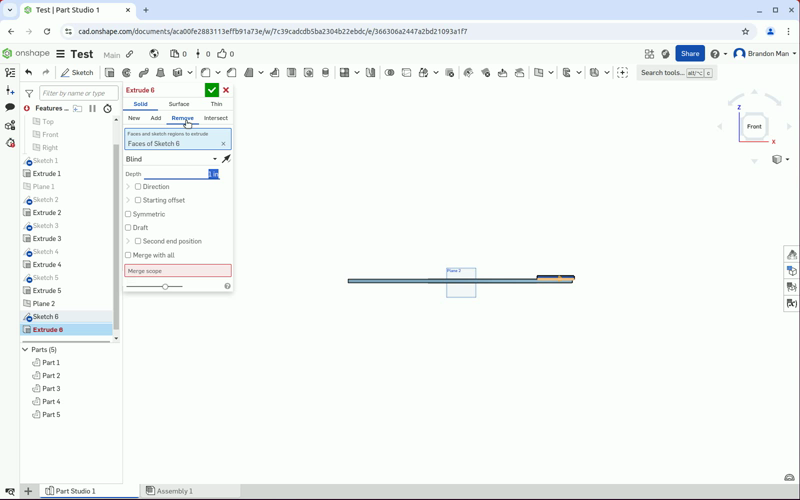
text(18.775)
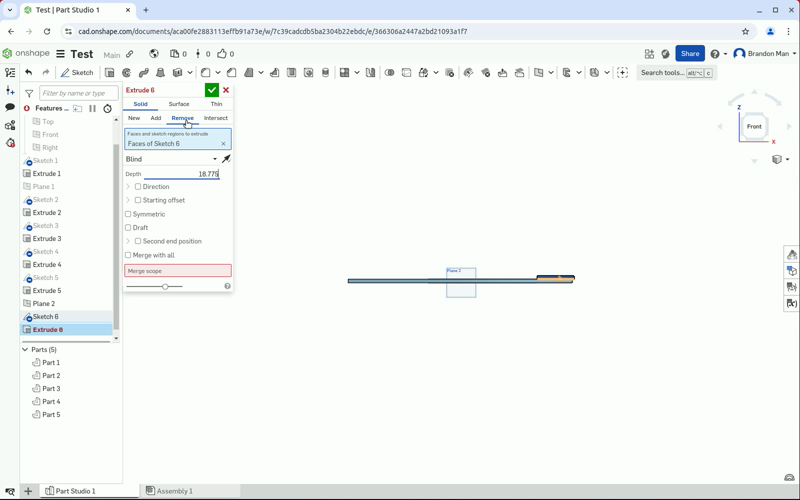
key(tab, 6)
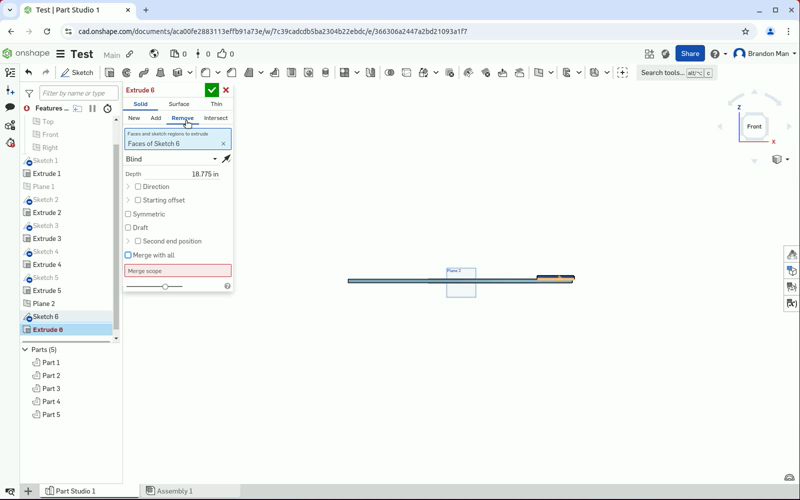
key(space)
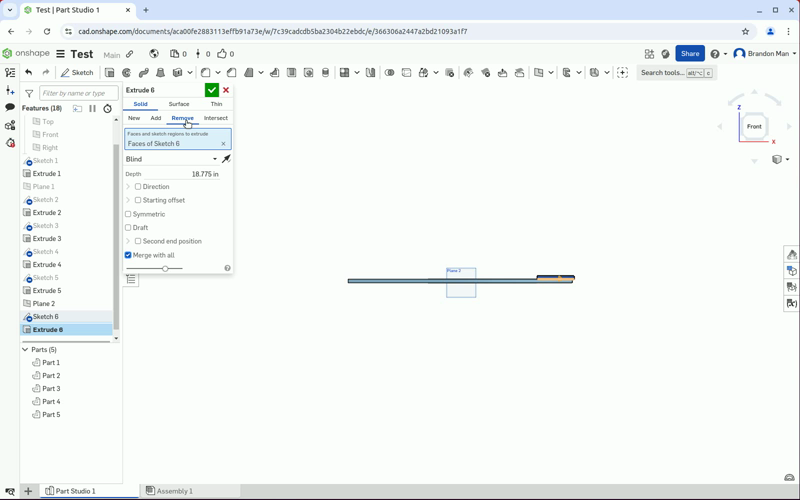
key(enter)
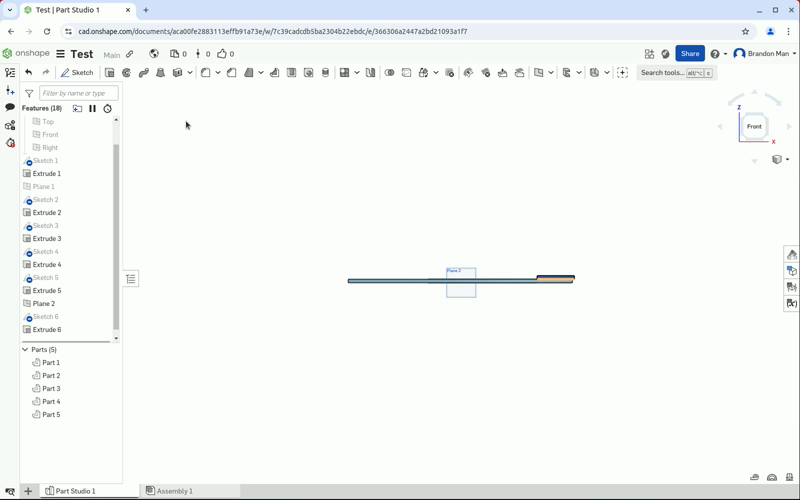
key(shift+h)
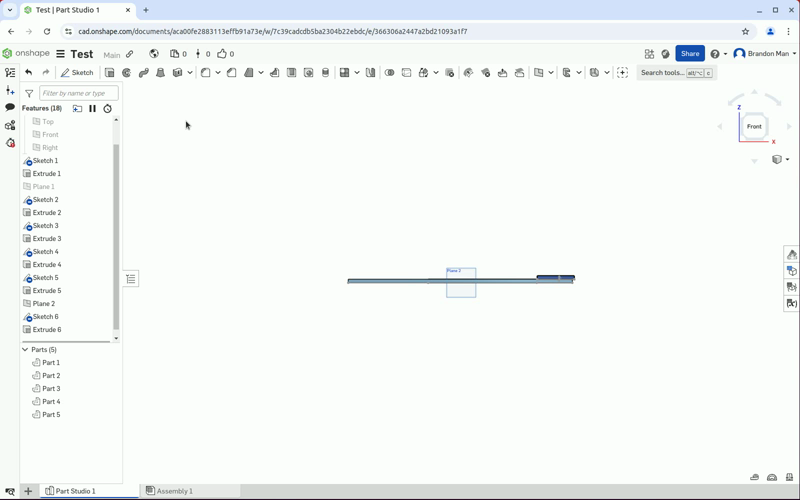
key(shift+h)
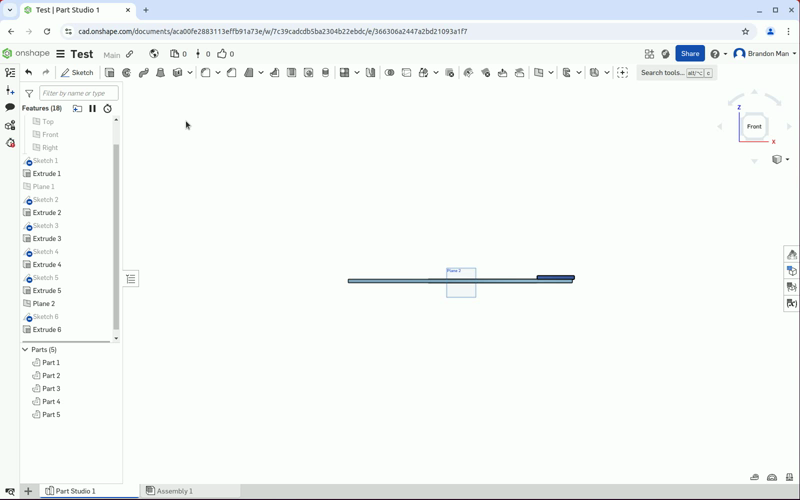
mouse_move(69, 163)
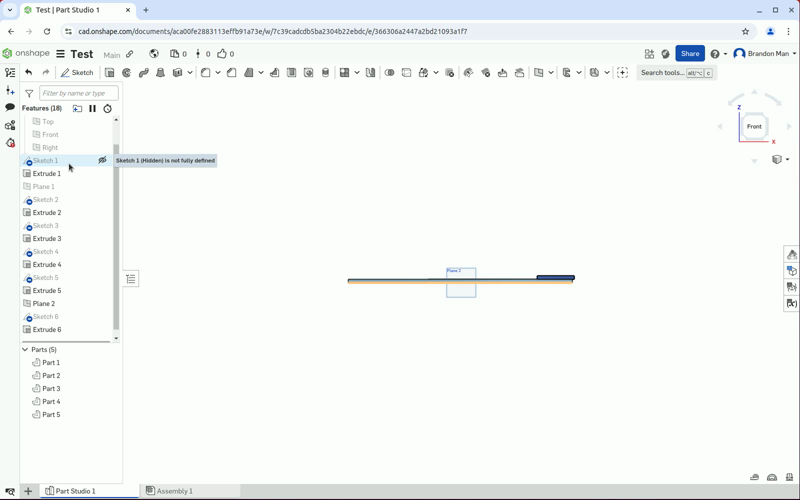
click(69, 163)
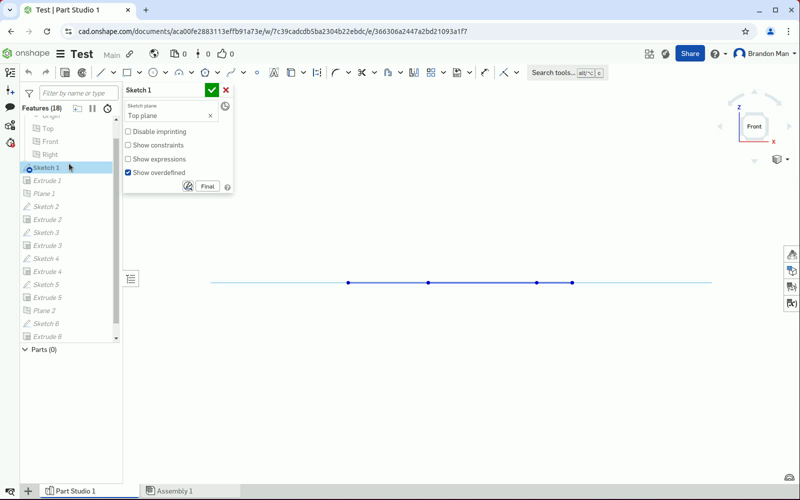
mouse_move(229, 92)
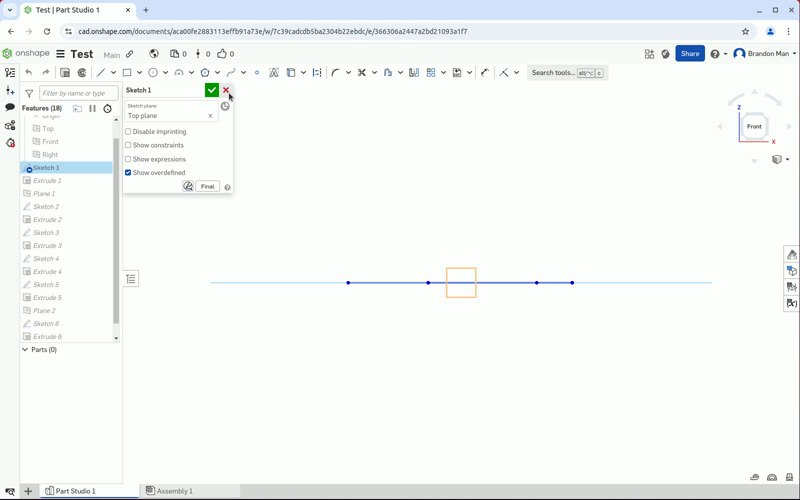
click(229, 92)
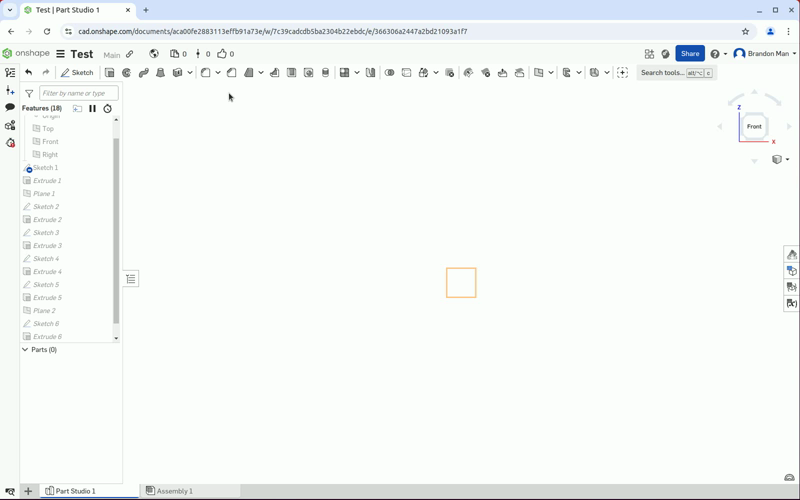
key(shift+s)
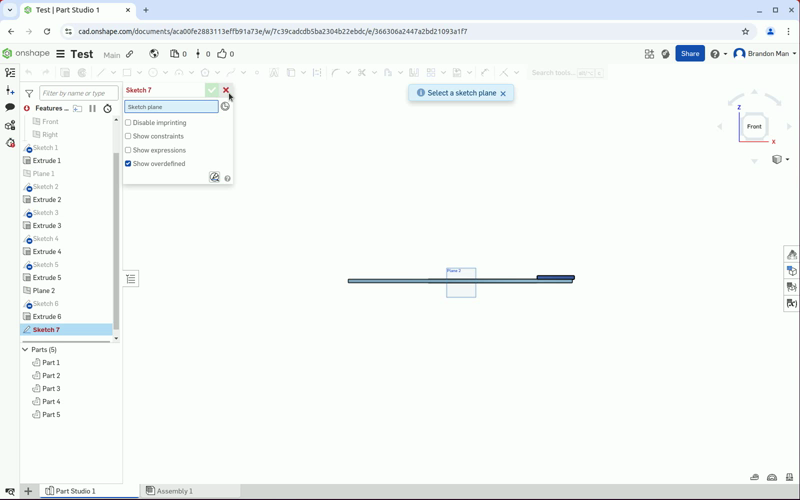
mouse_move(69, 293)
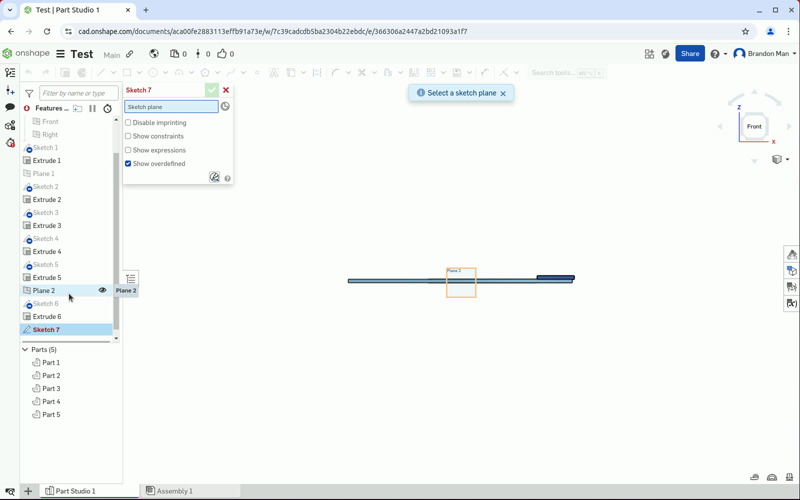
click(69, 293)
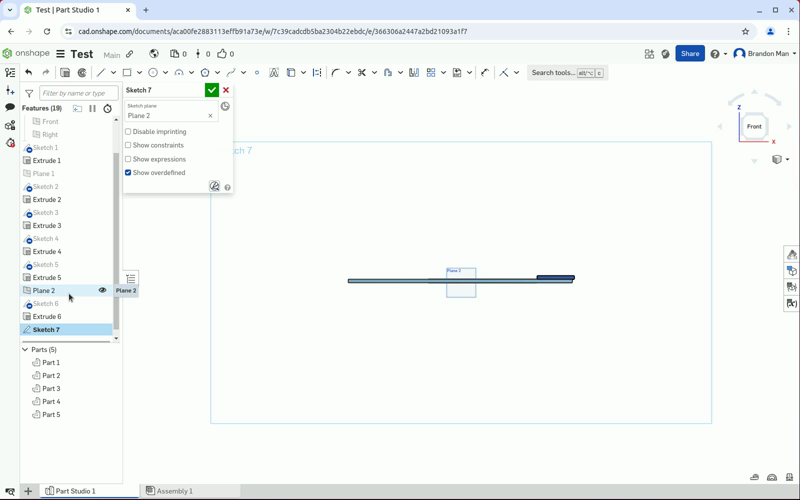
mouse_move(73, 352)
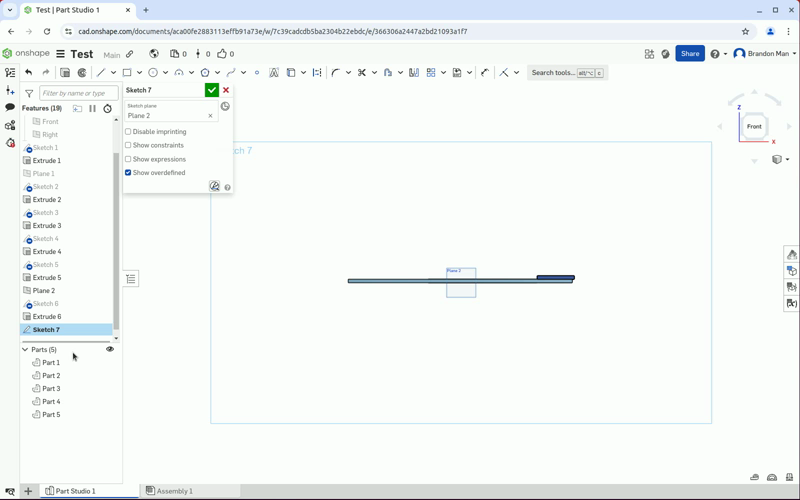
key(y)
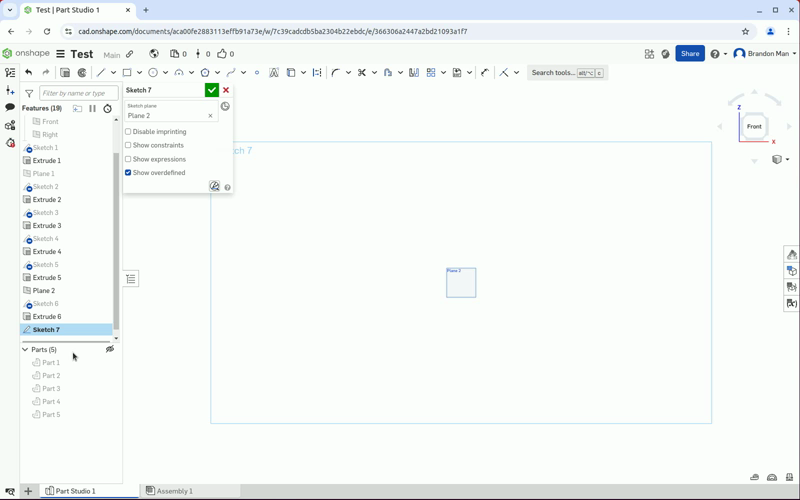
key(l)
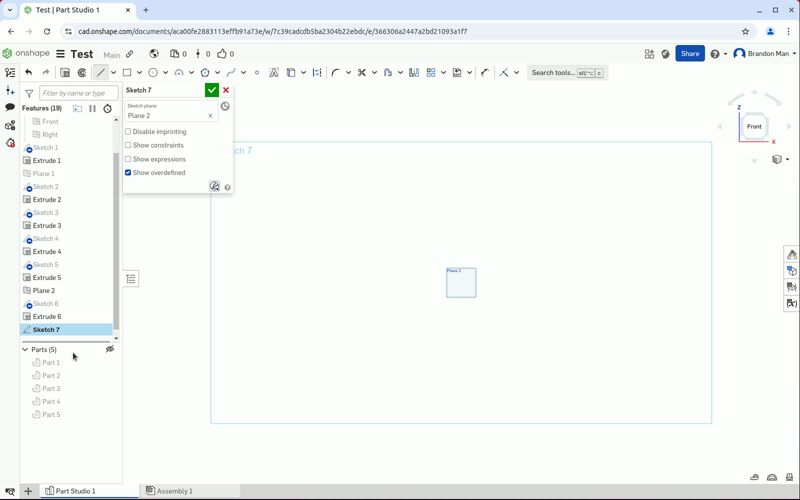
key_down(shift)
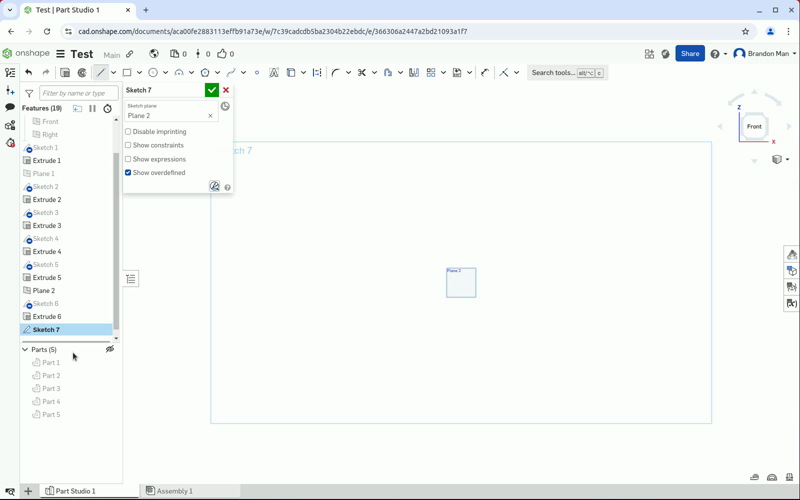
mouse_move(559, 280)
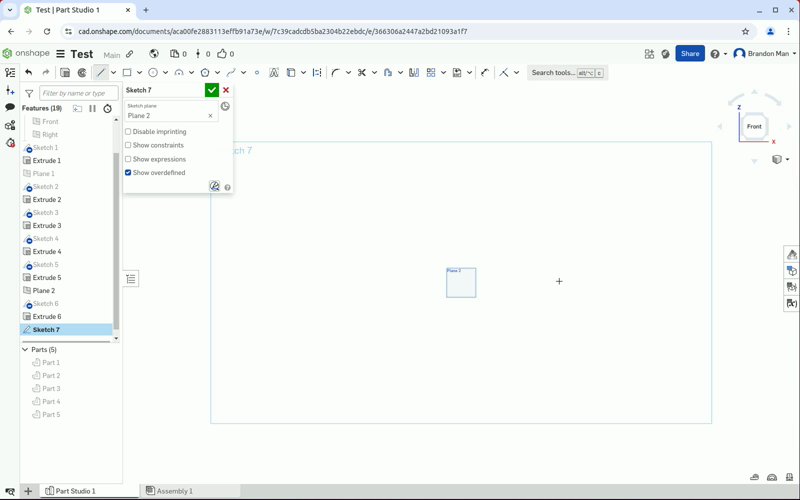
click(559, 280)
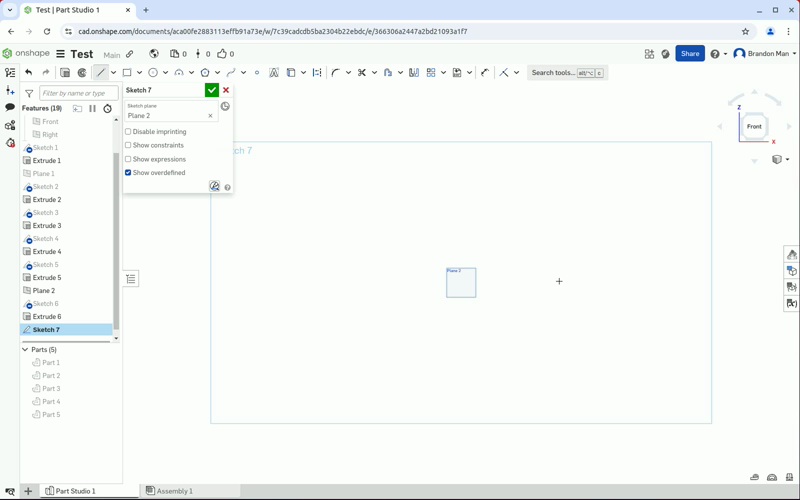
key_up(shift)
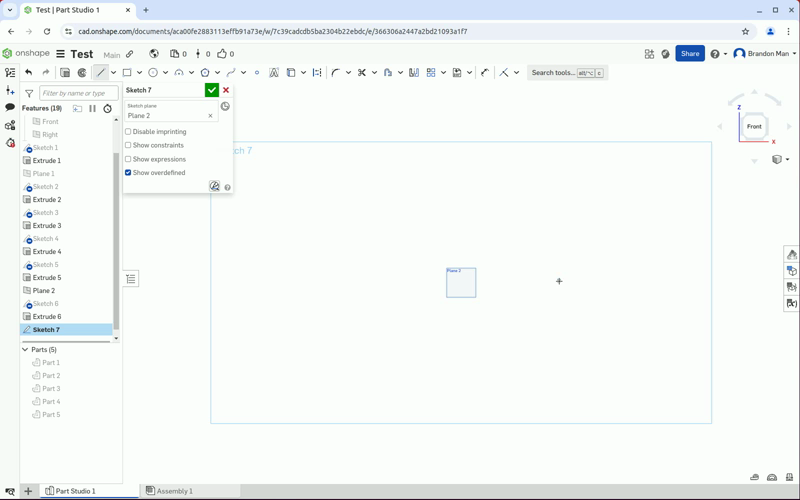
key_down(shift)
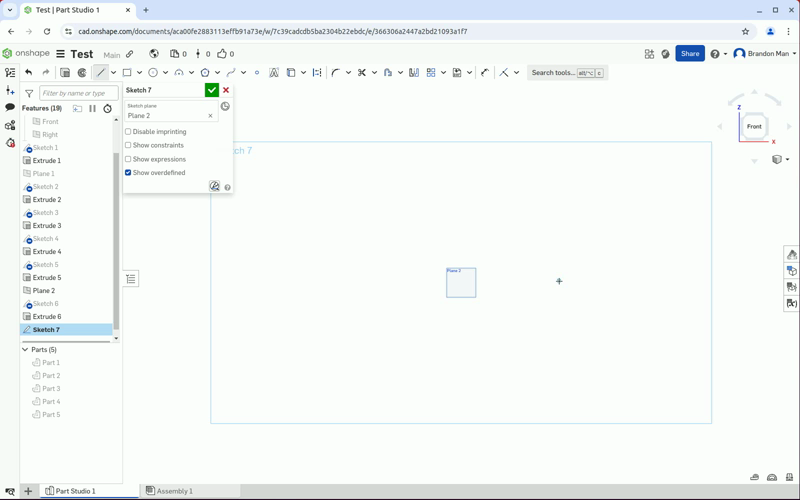
mouse_move(589, 280)
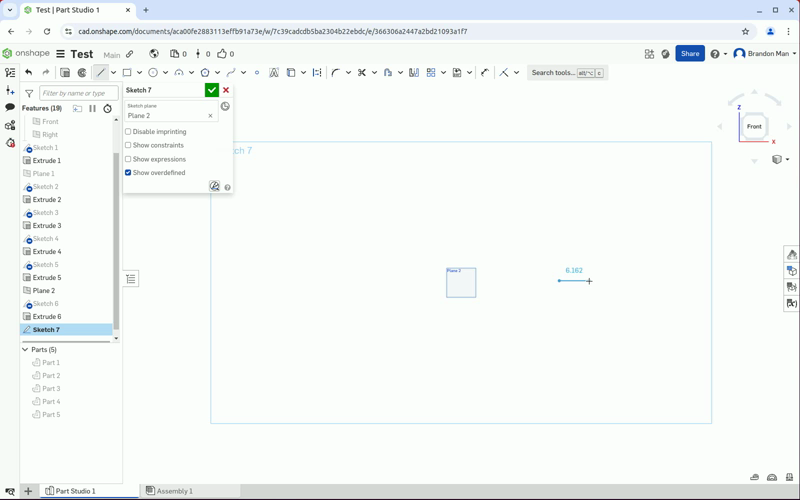
mouse_move(559, 276)
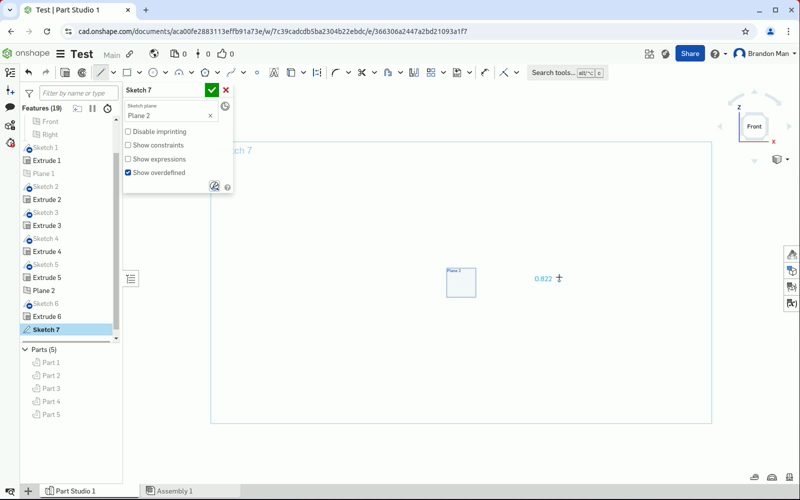
scroll(6)
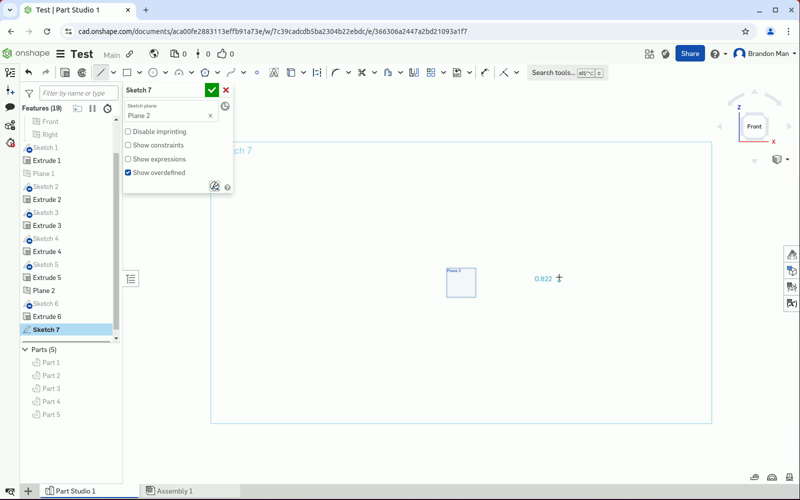
scroll(6)
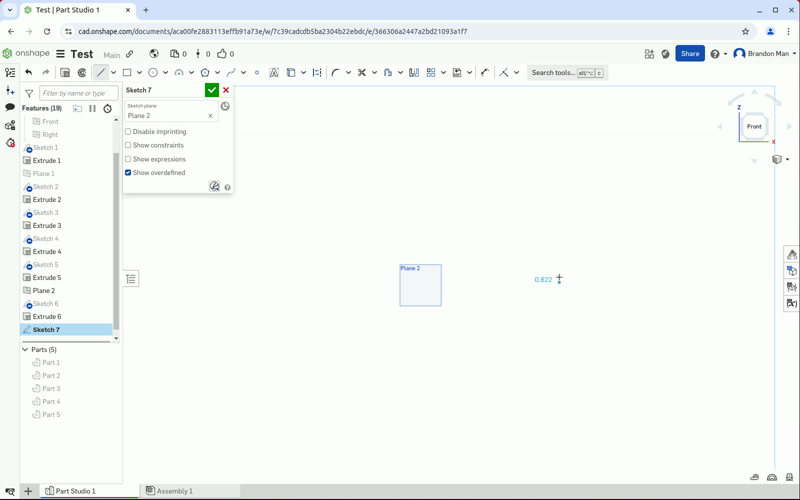
scroll(6)
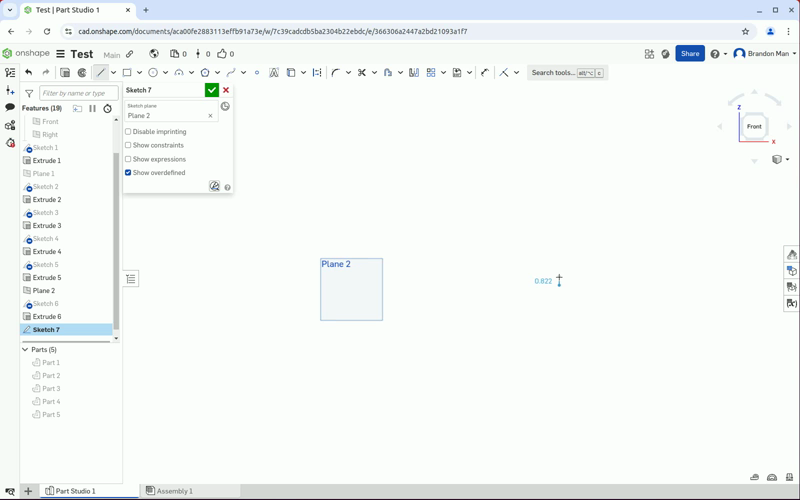
scroll(6)
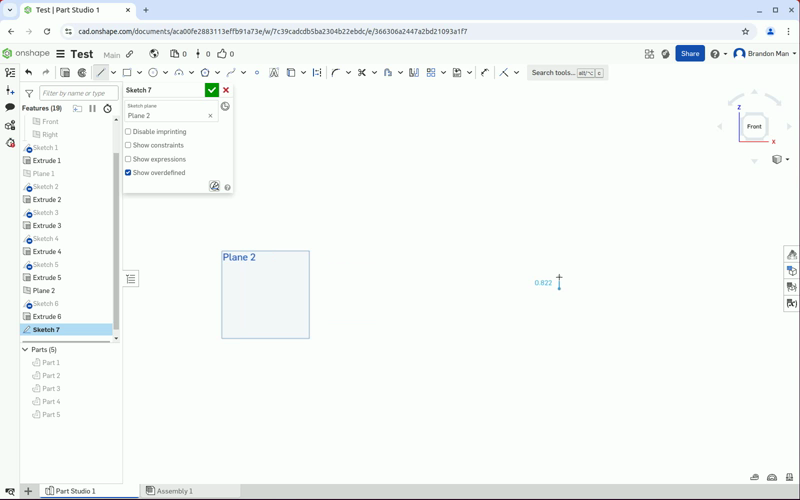
scroll(6)
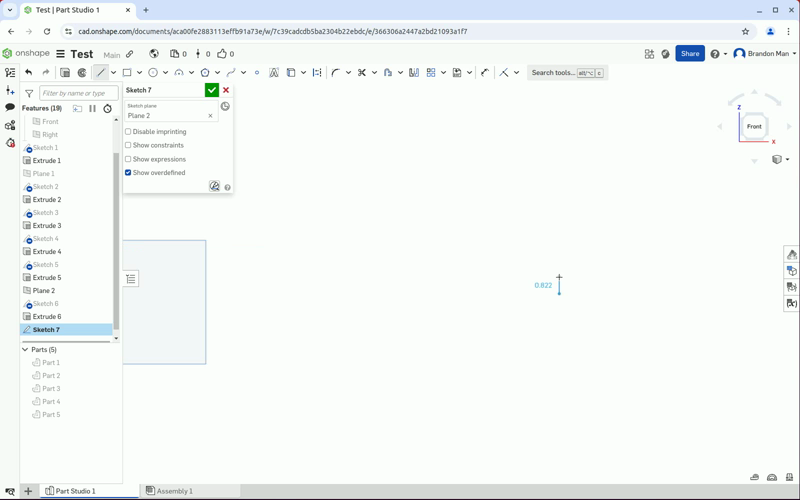
scroll(6)
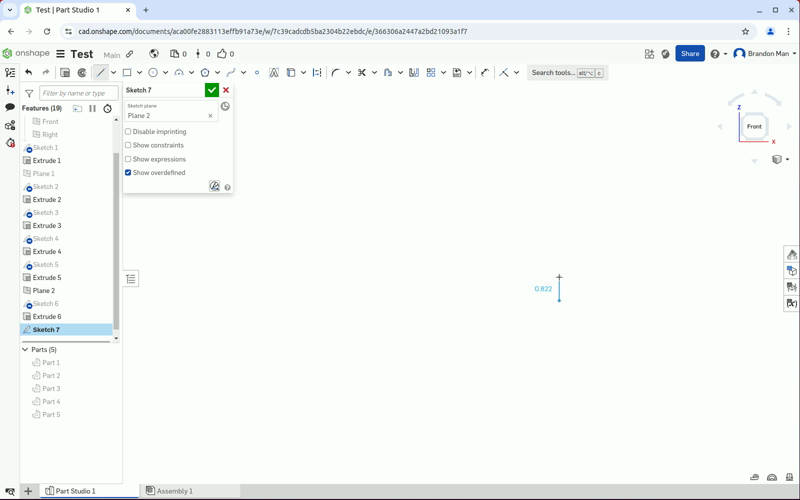
scroll(6)
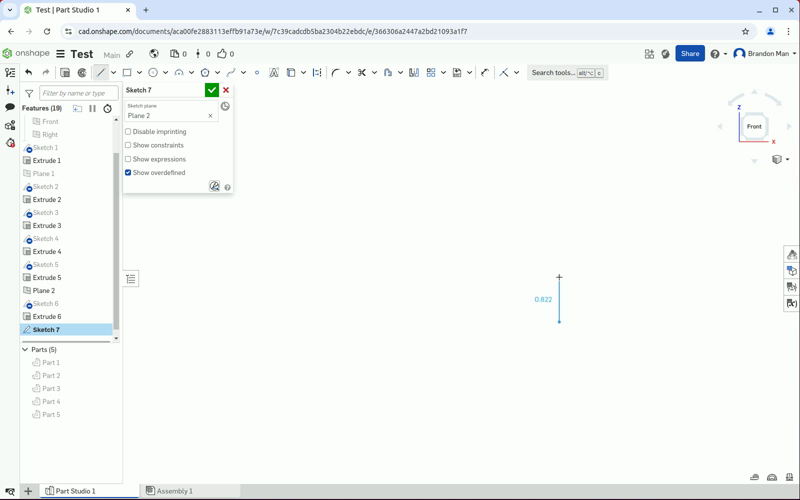
click(559, 276)
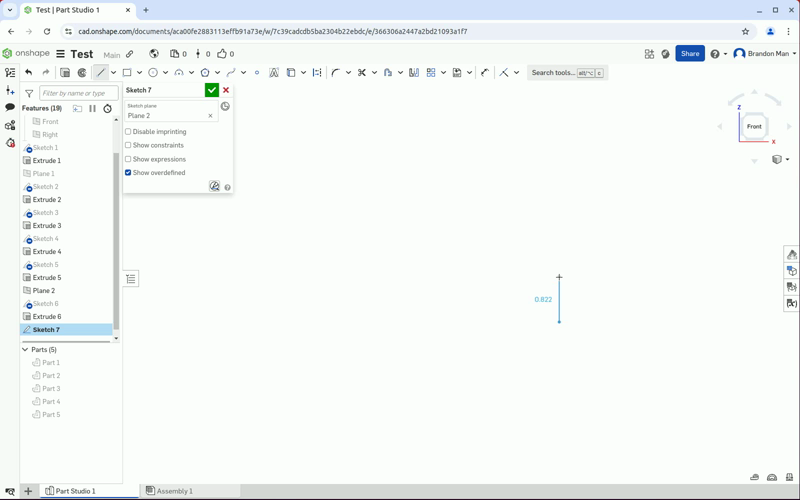
scroll(-6)
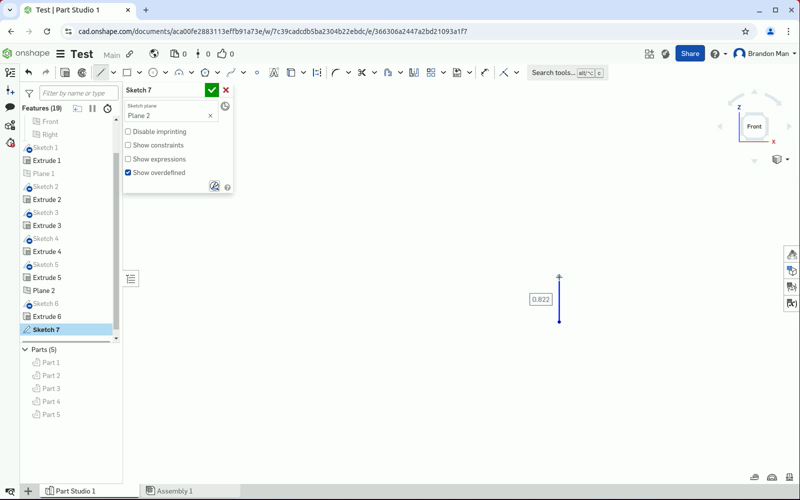
scroll(-6)
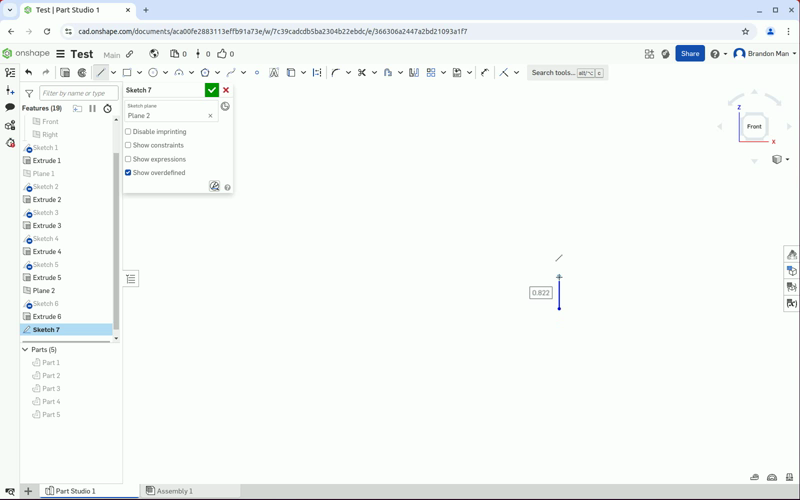
scroll(-6)
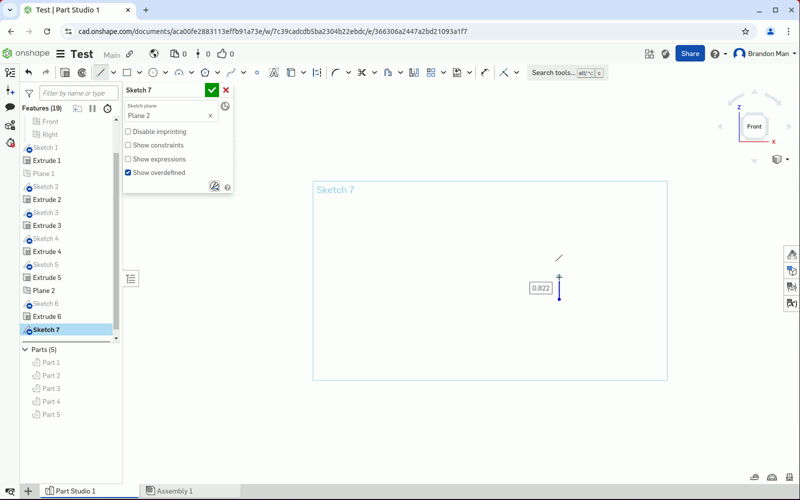
scroll(-6)
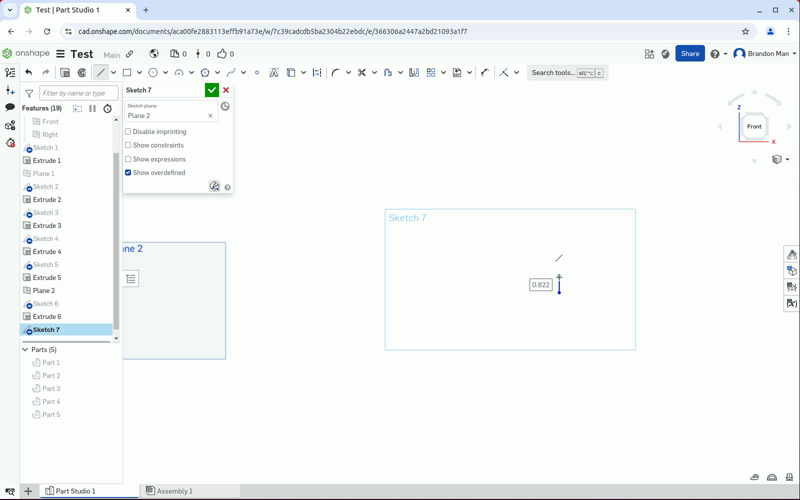
scroll(-6)
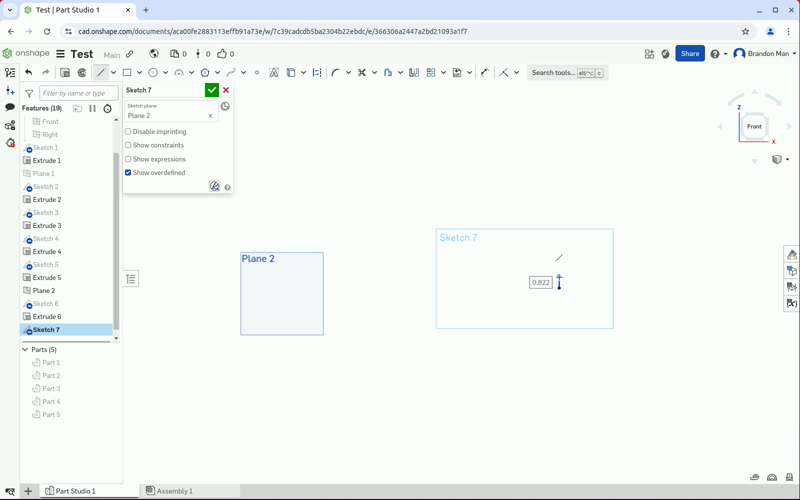
scroll(-6)
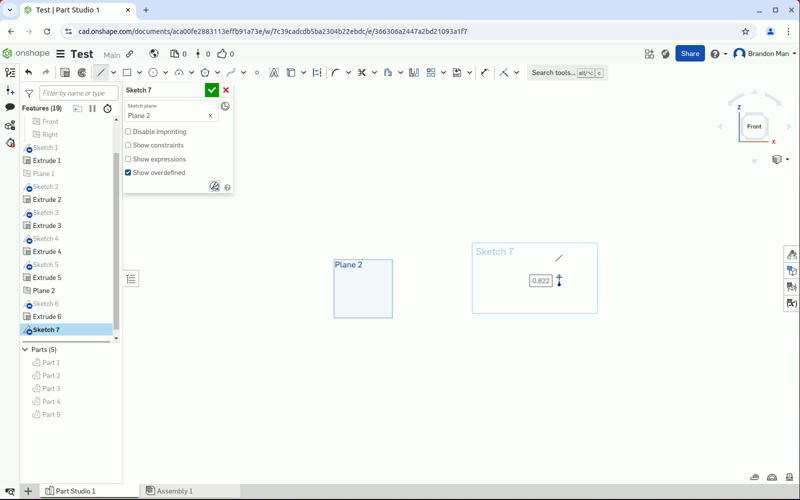
scroll(-6)
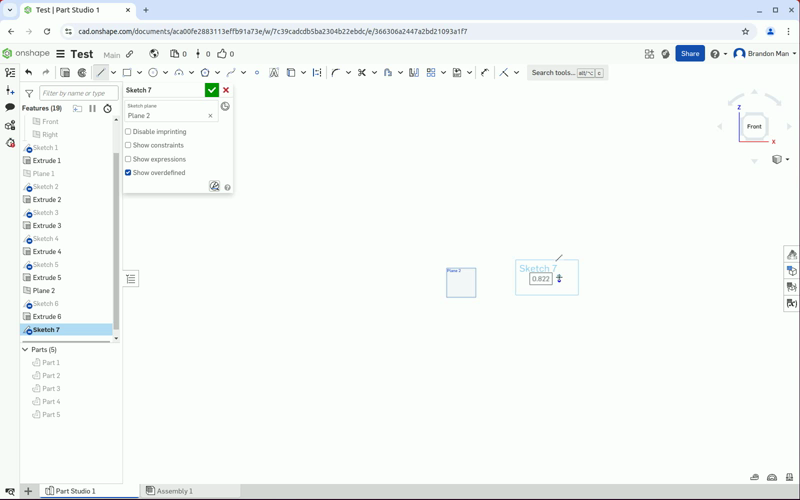
key_up(shift)
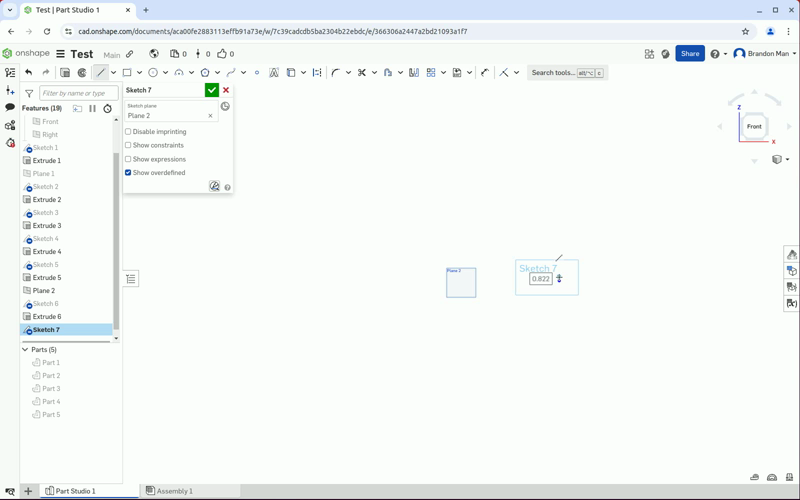
key(esc)
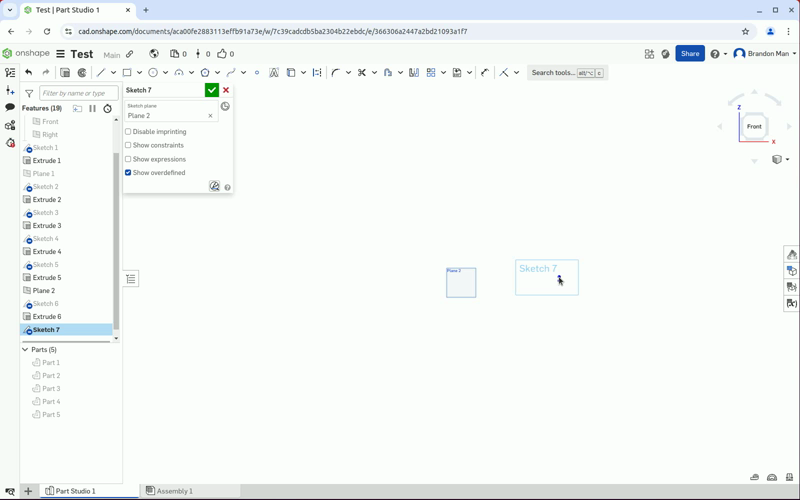
key(a)
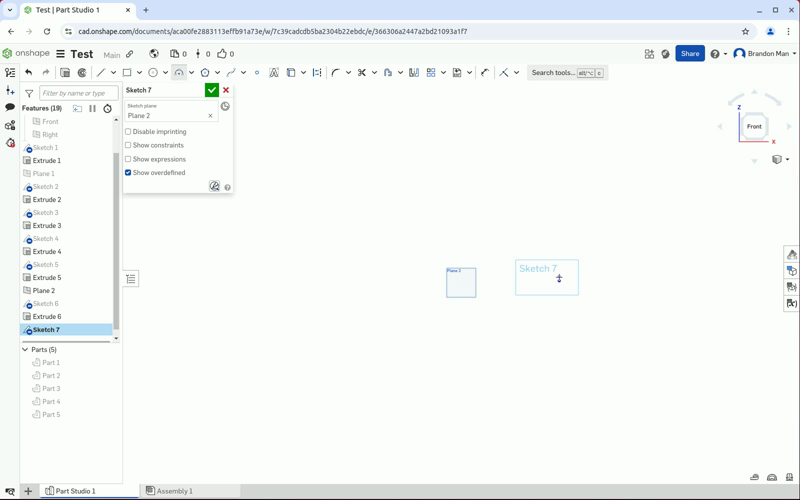
mouse_move(559, 276)
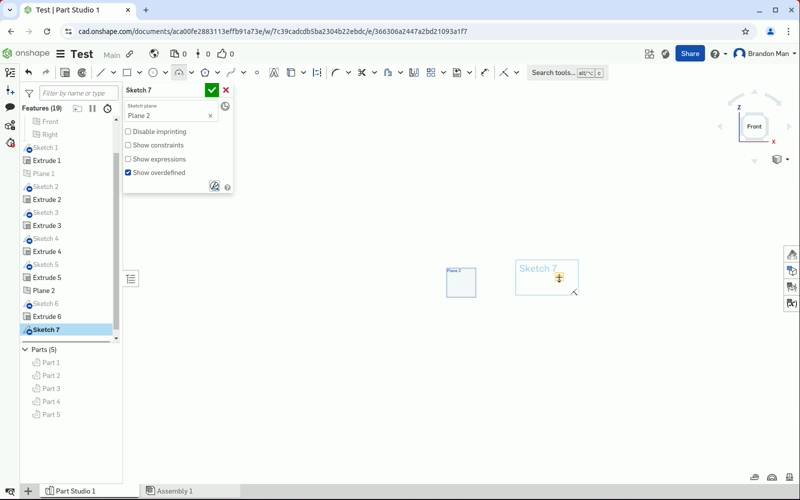
scroll(6)
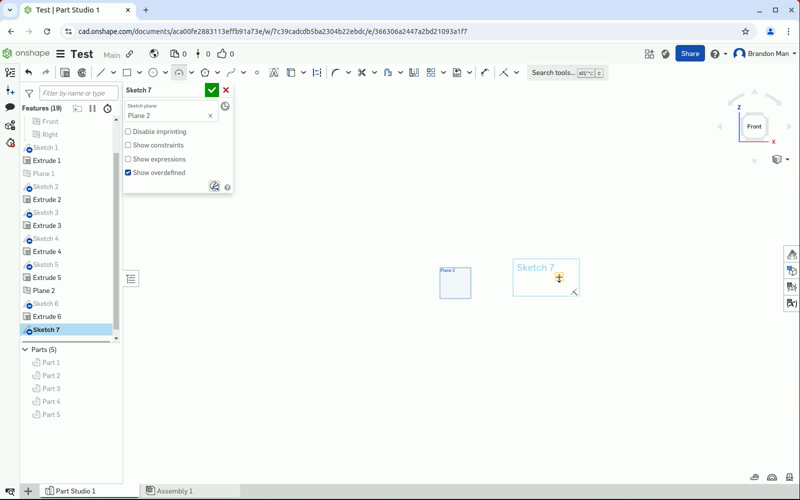
scroll(6)
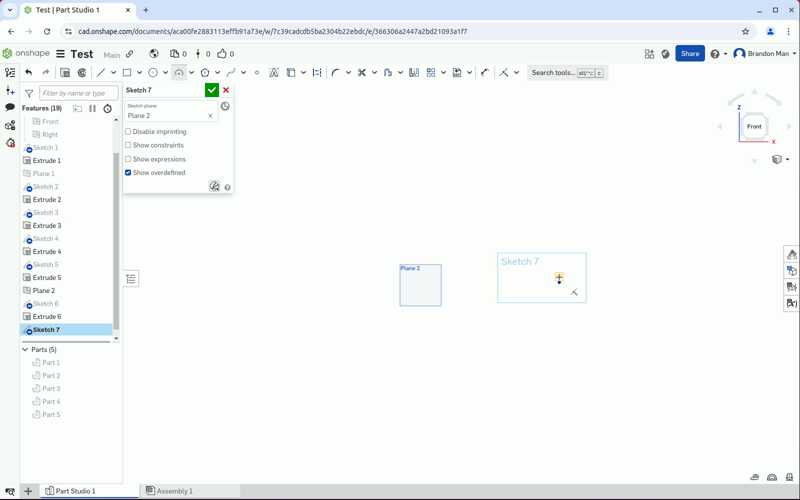
scroll(6)
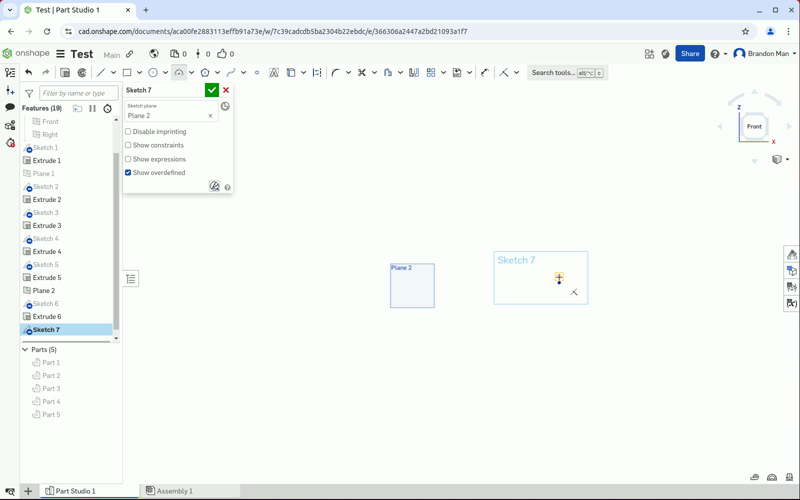
scroll(6)
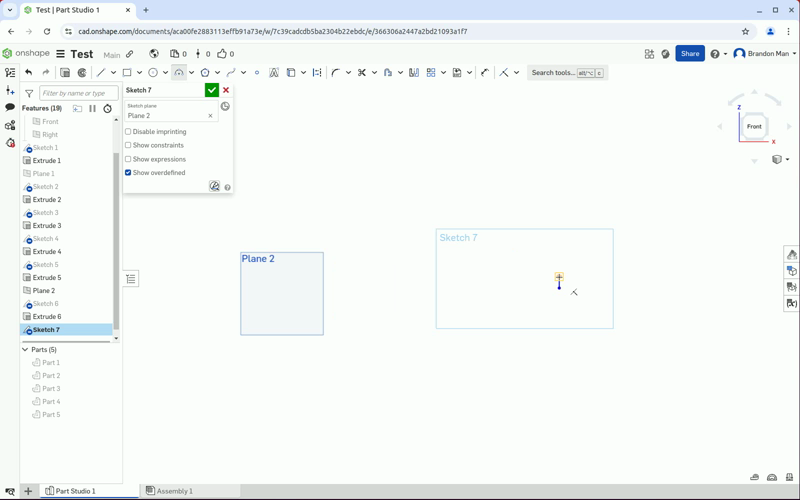
scroll(6)
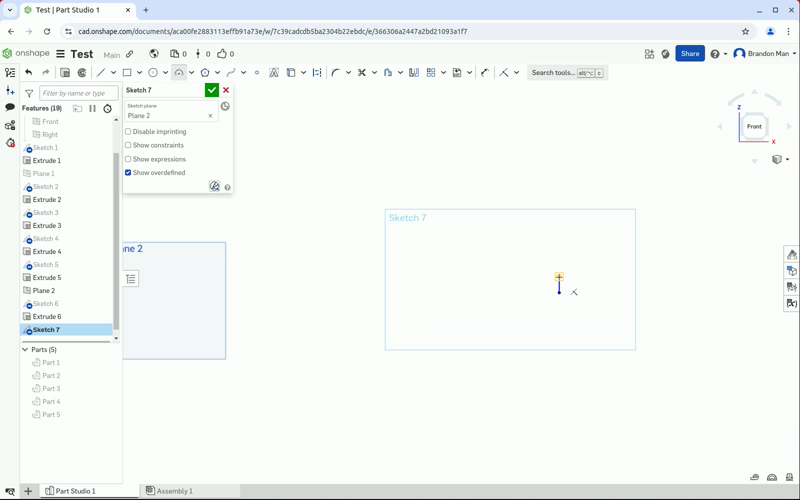
scroll(6)
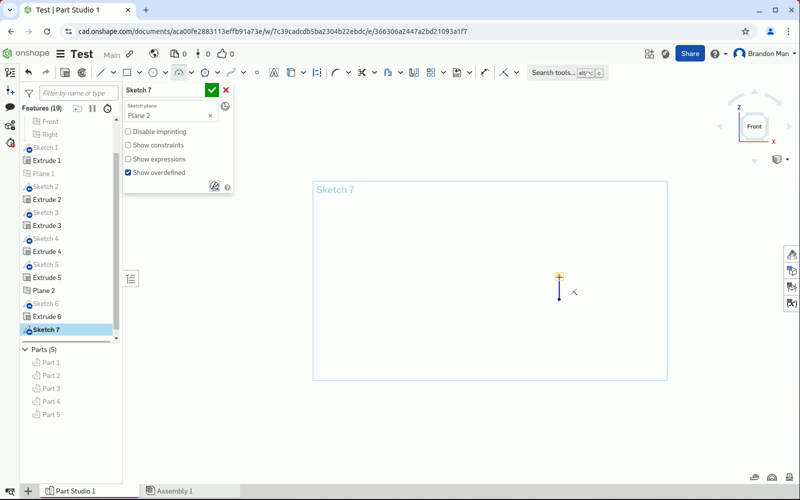
scroll(6)
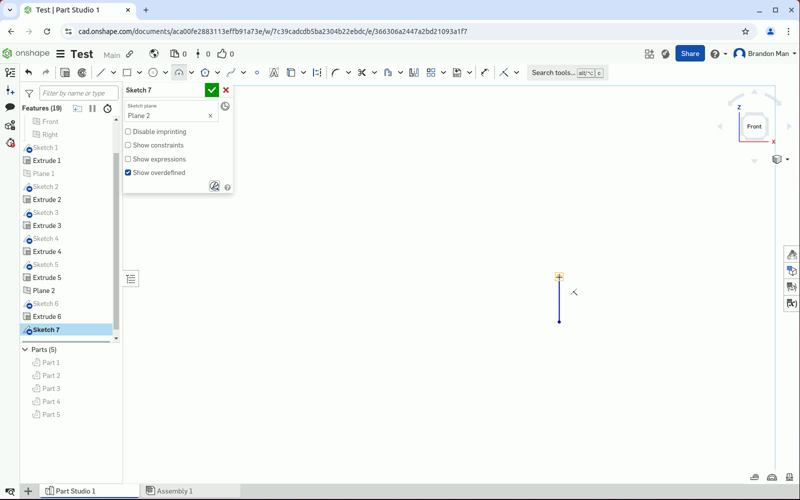
click(559, 276)
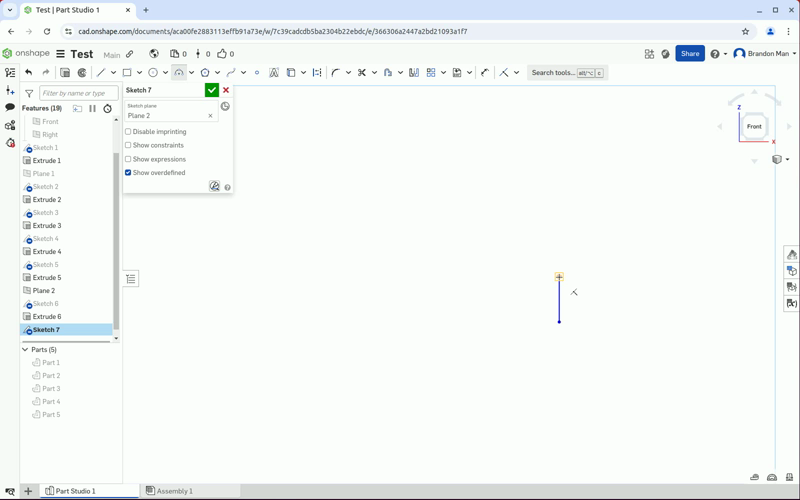
scroll(-6)
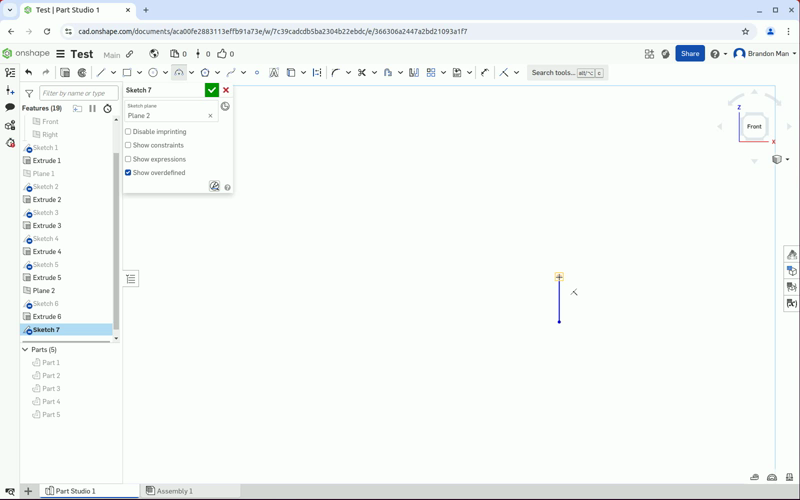
scroll(-6)
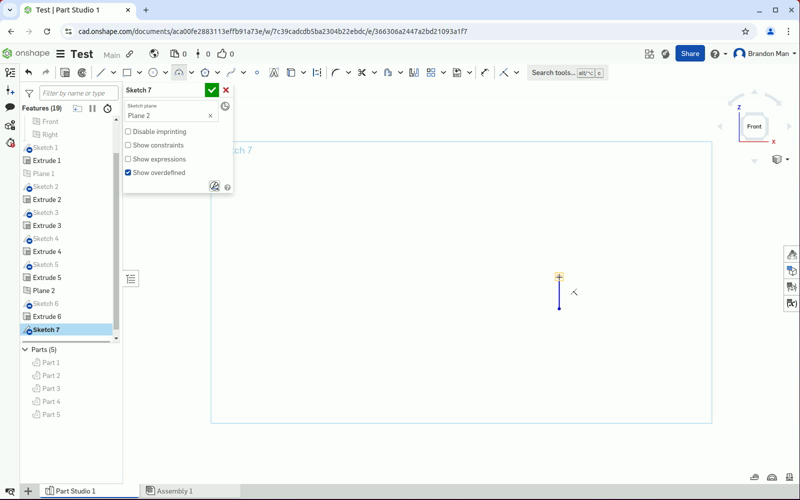
scroll(-6)
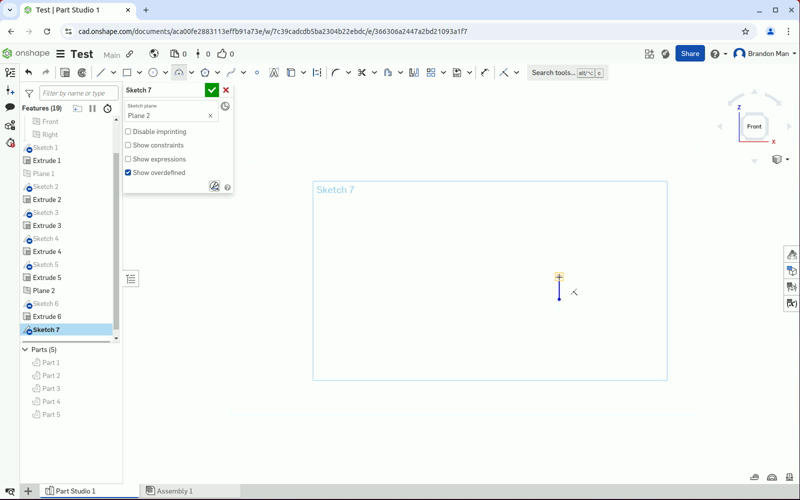
scroll(-6)
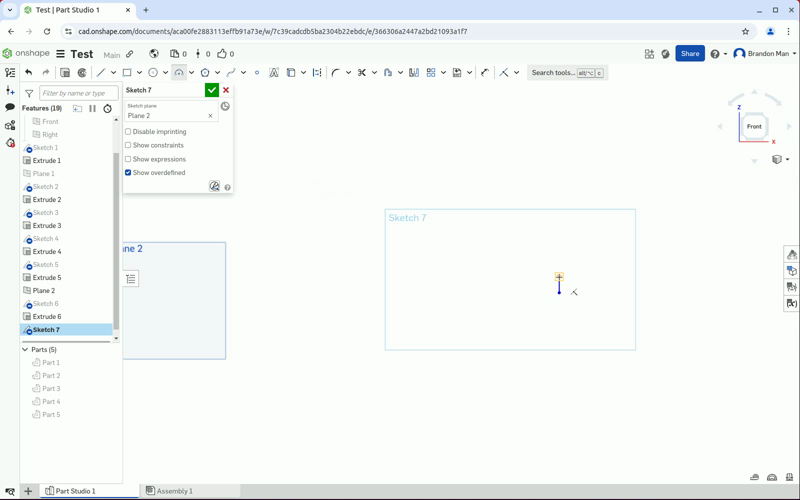
scroll(-6)
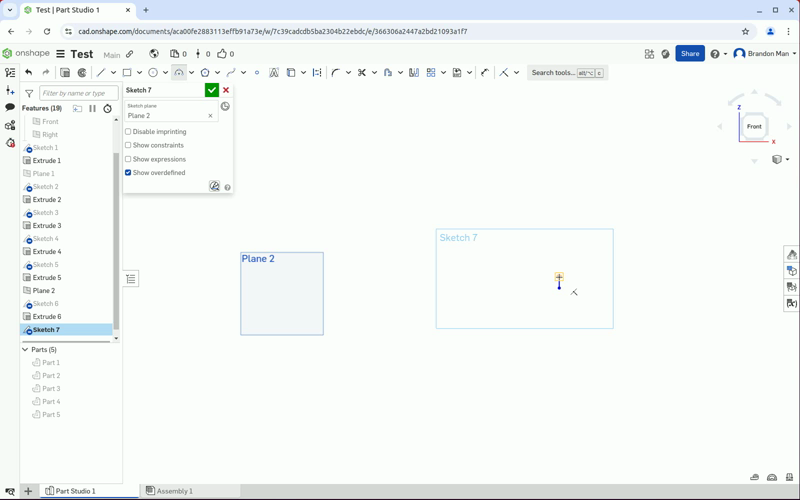
scroll(-6)
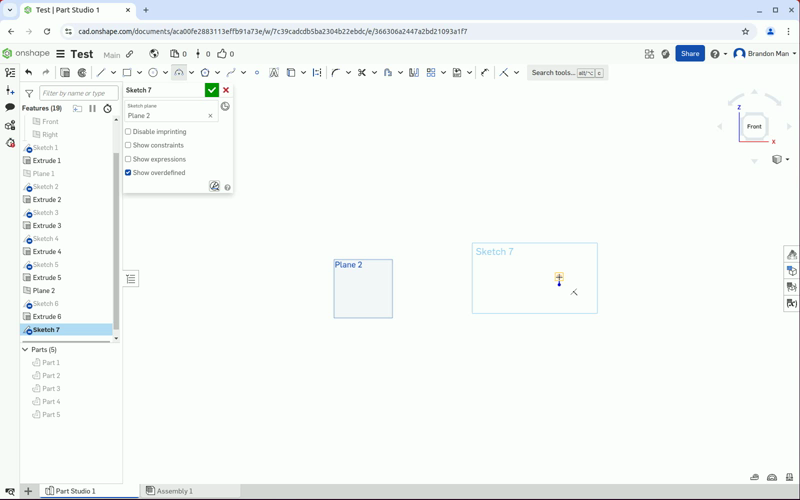
scroll(-6)
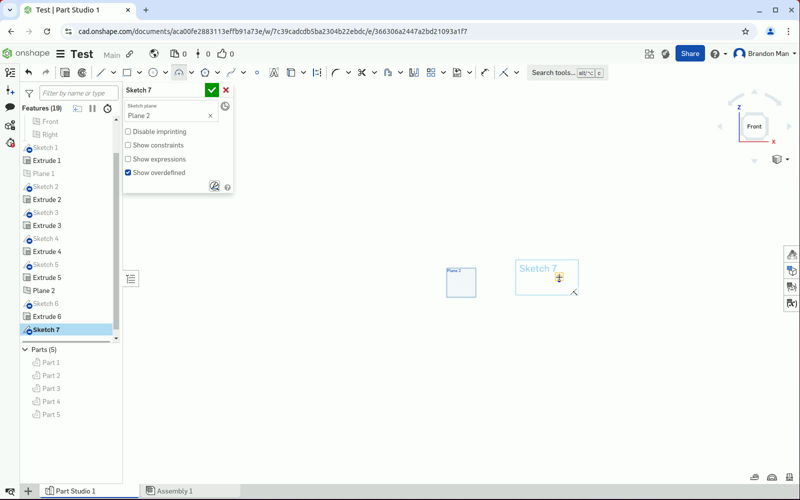
mouse_move(559, 280)
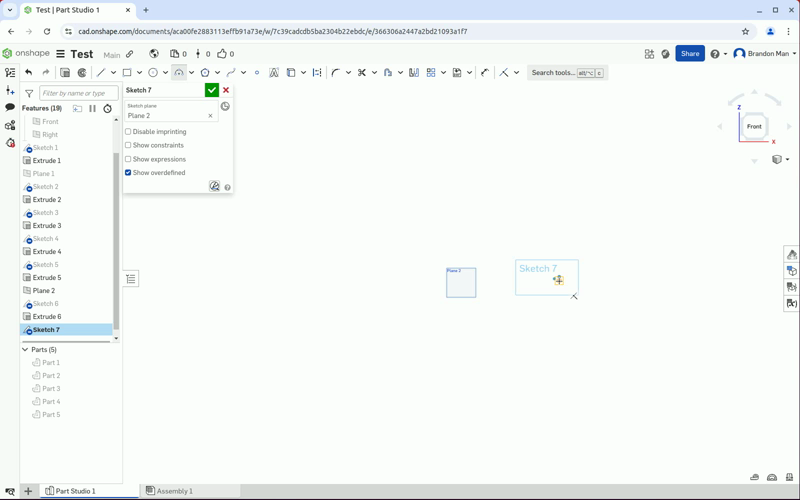
scroll(6)
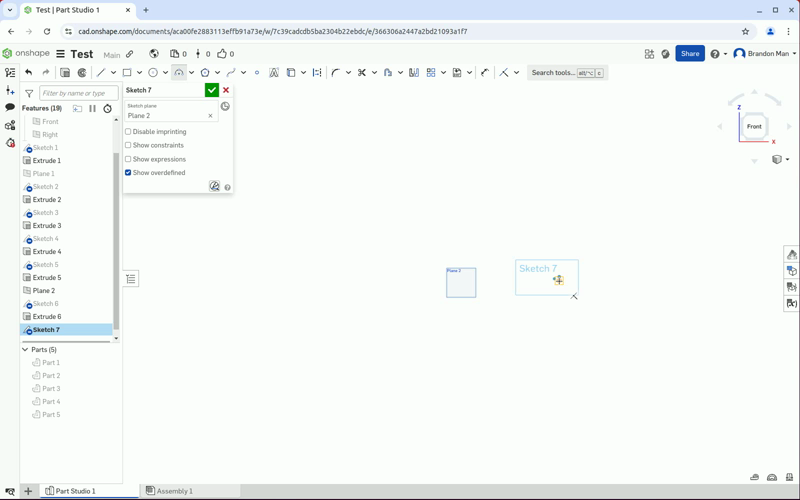
scroll(6)
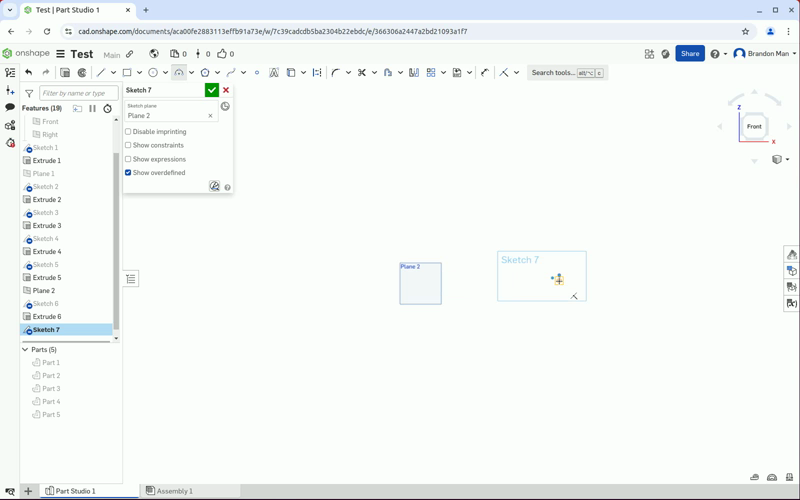
scroll(6)
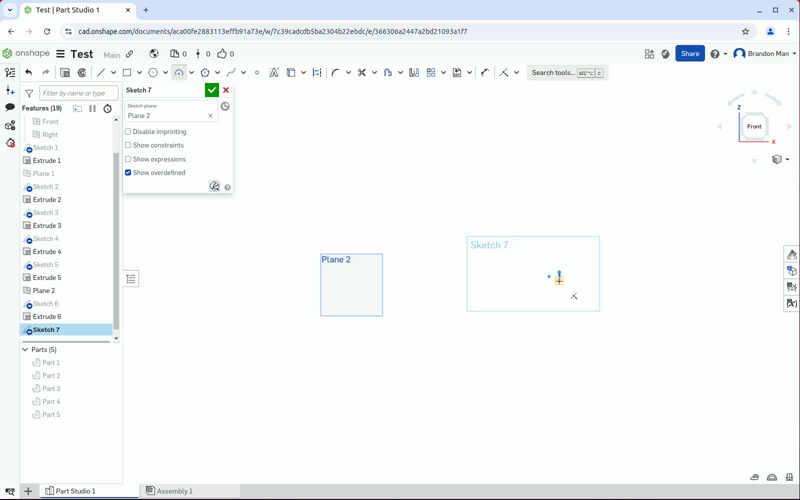
scroll(6)
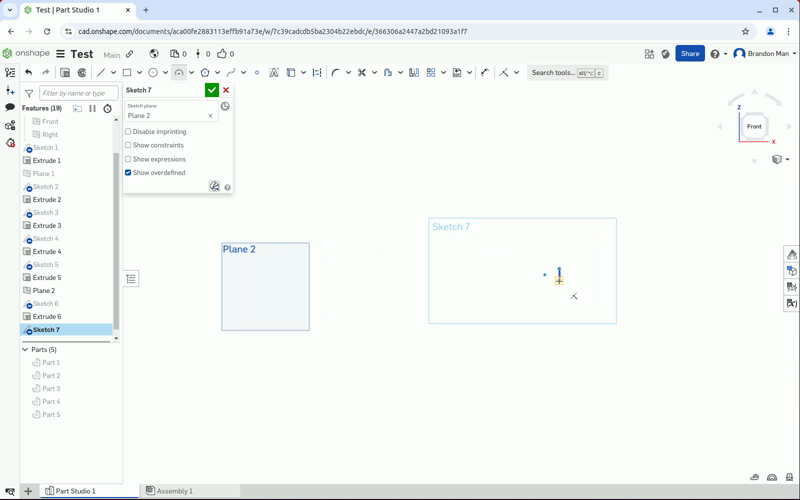
scroll(6)
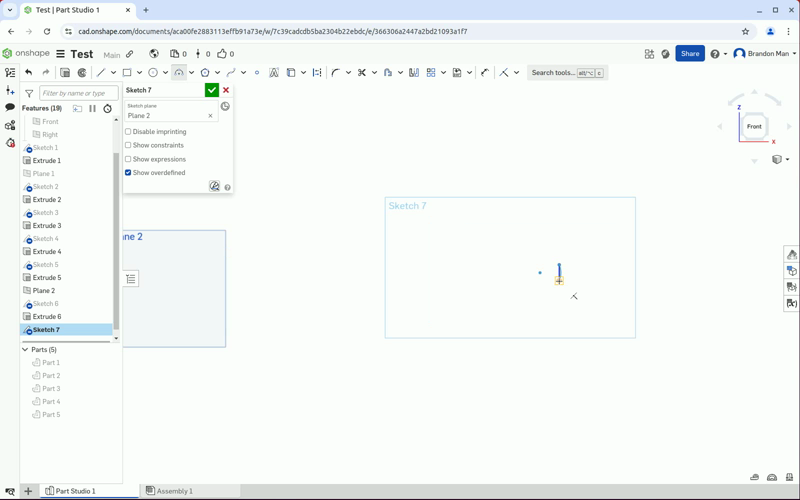
scroll(6)
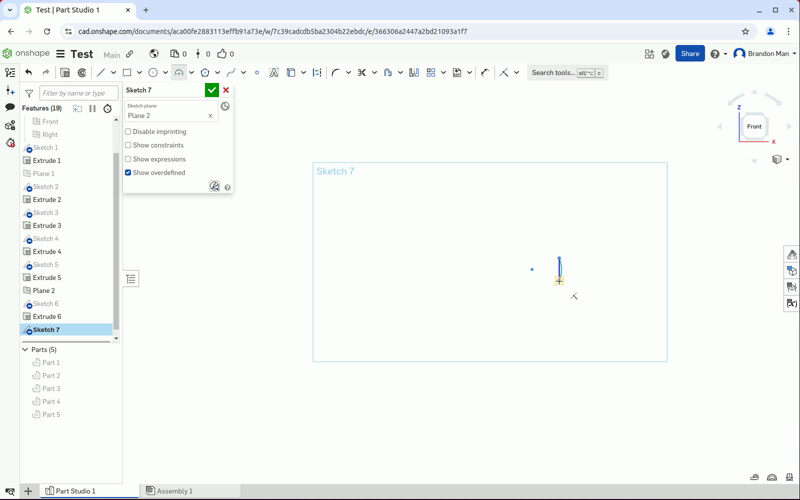
scroll(6)
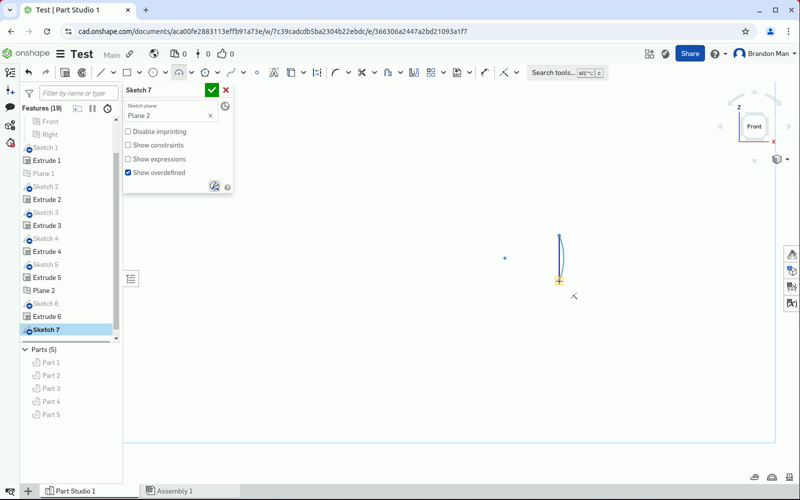
click(559, 280)
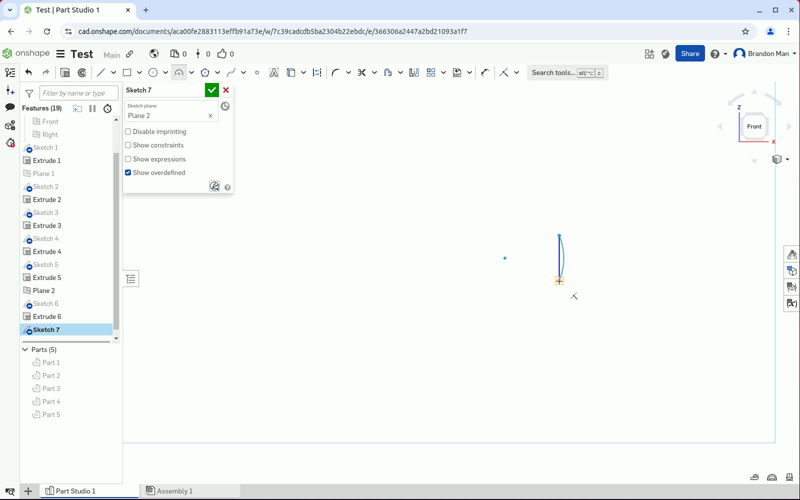
scroll(-6)
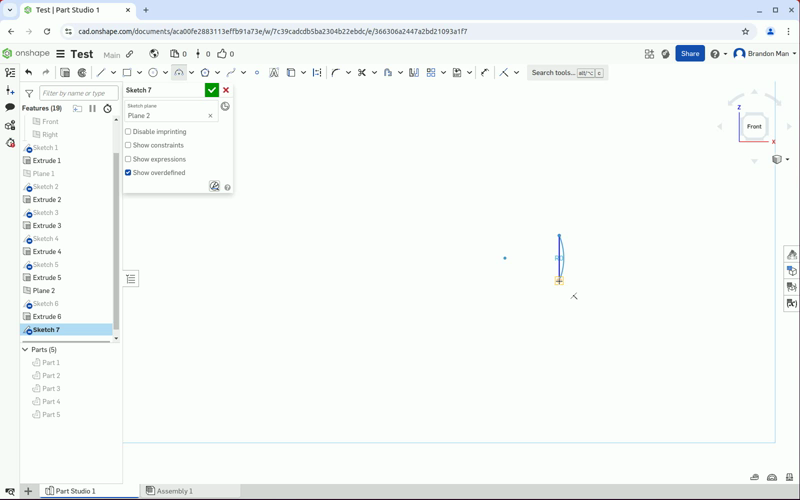
scroll(-6)
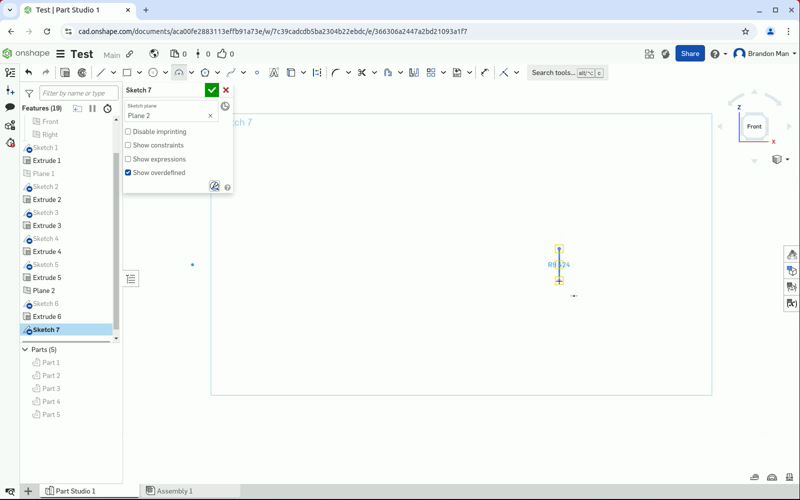
scroll(-6)
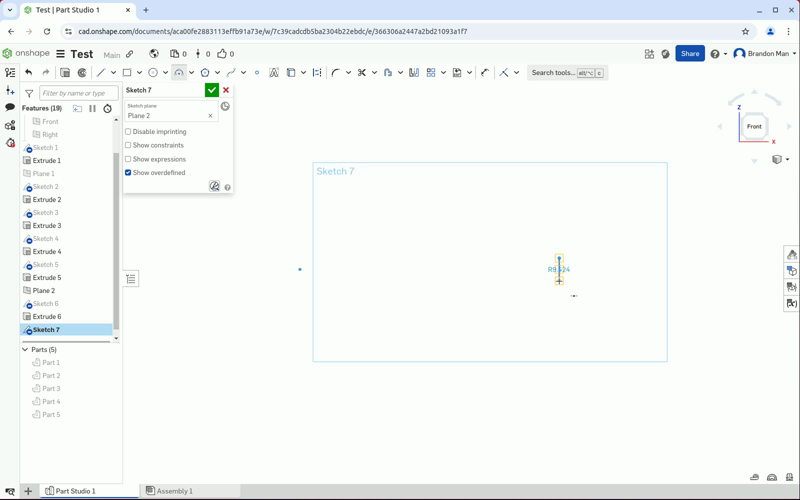
scroll(-6)
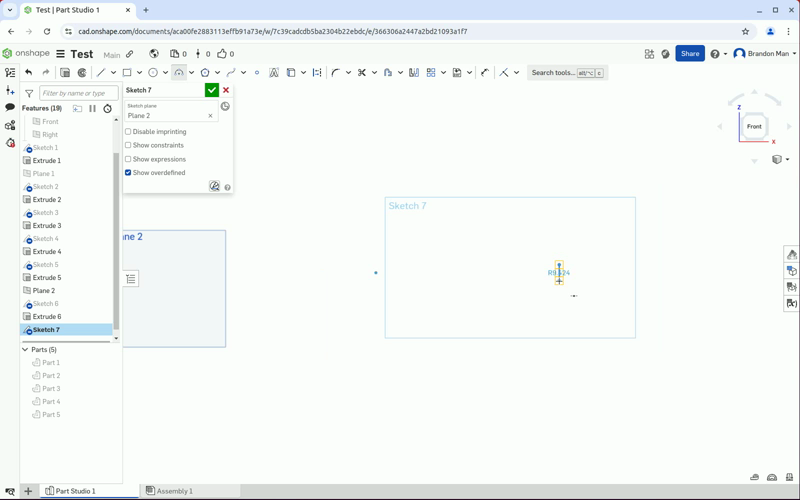
scroll(-6)
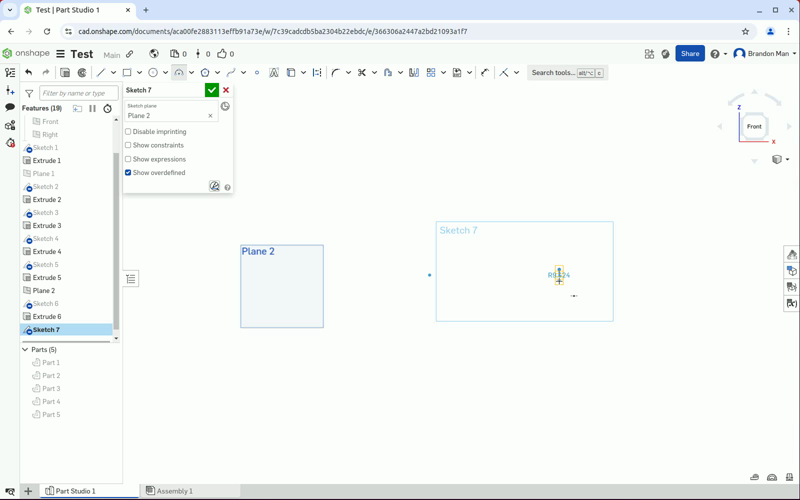
scroll(-6)
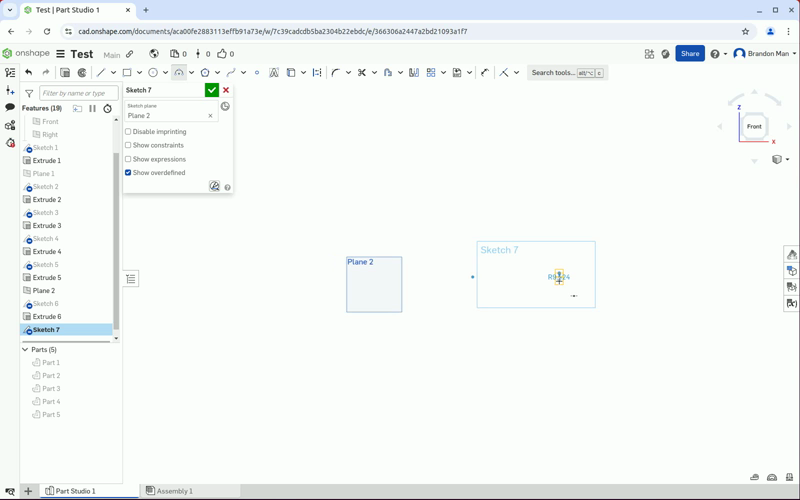
scroll(-6)
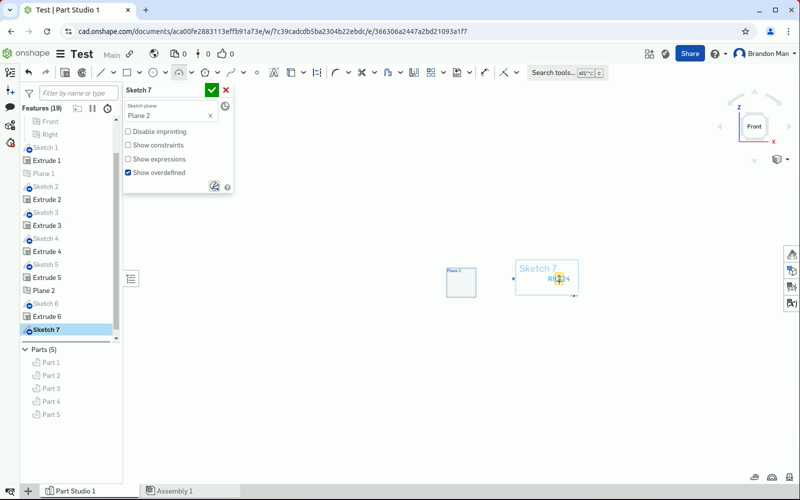
key_down(shift)
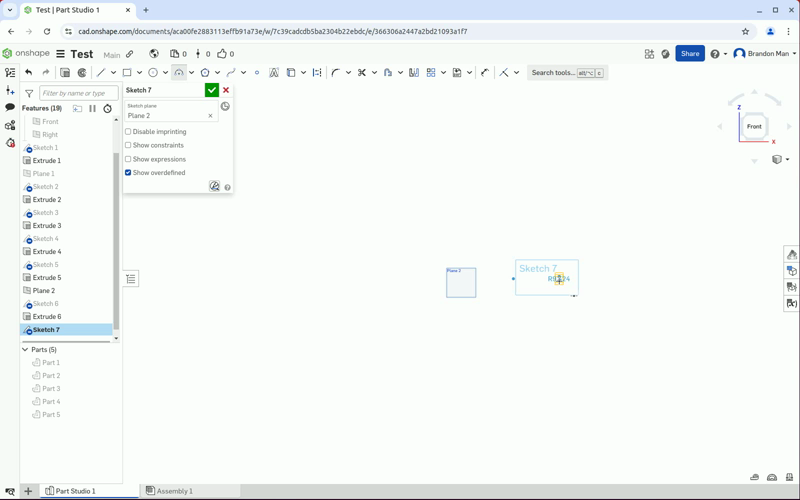
mouse_move(557, 278)
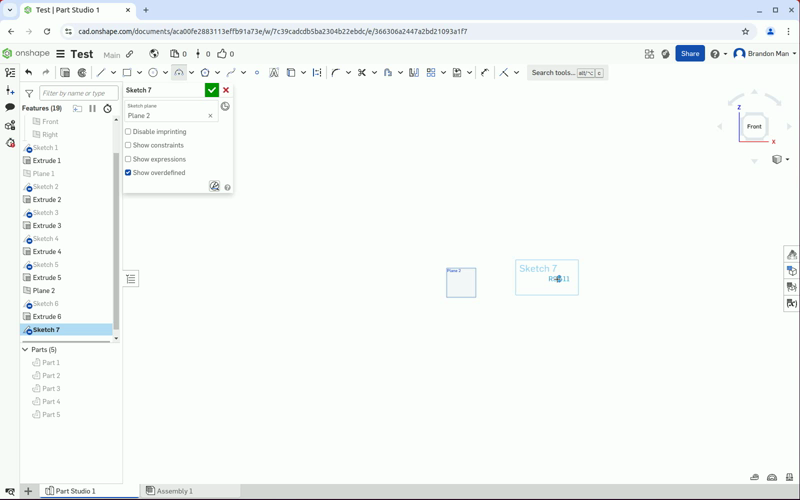
scroll(6)
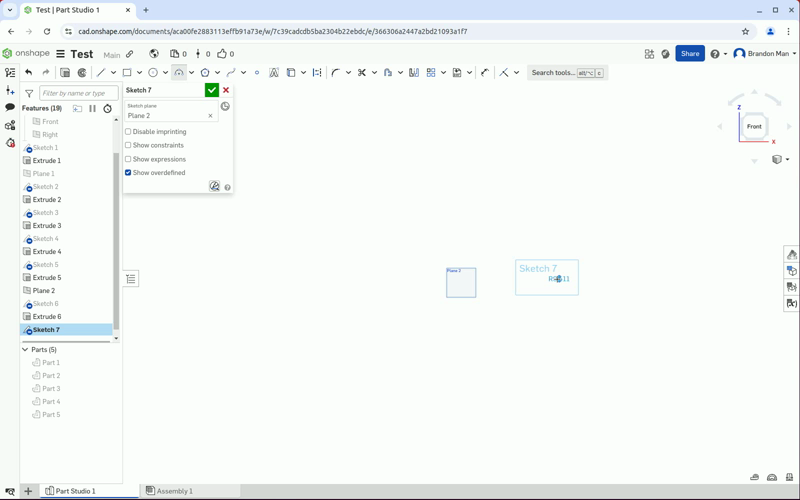
scroll(6)
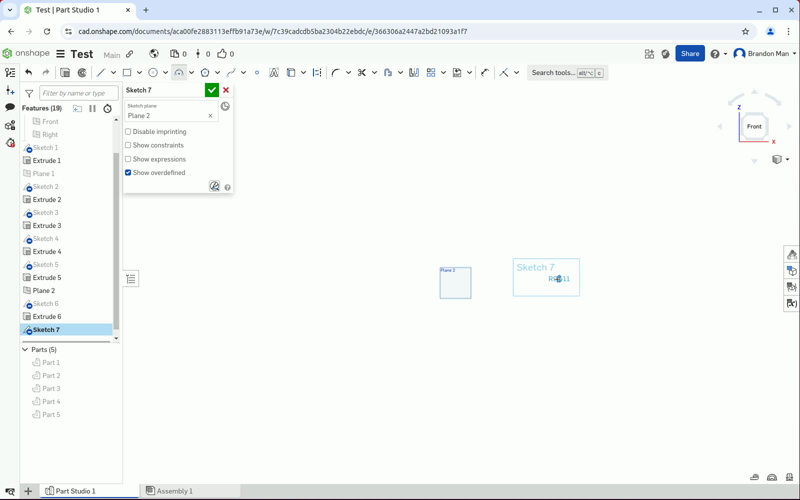
scroll(6)
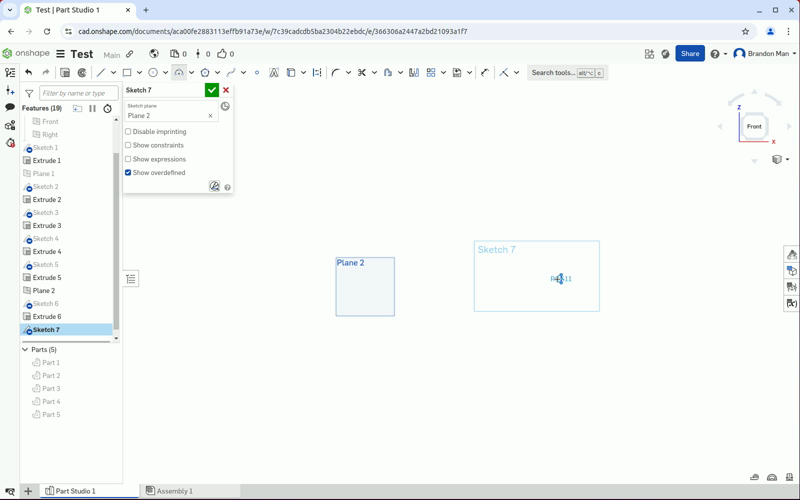
scroll(6)
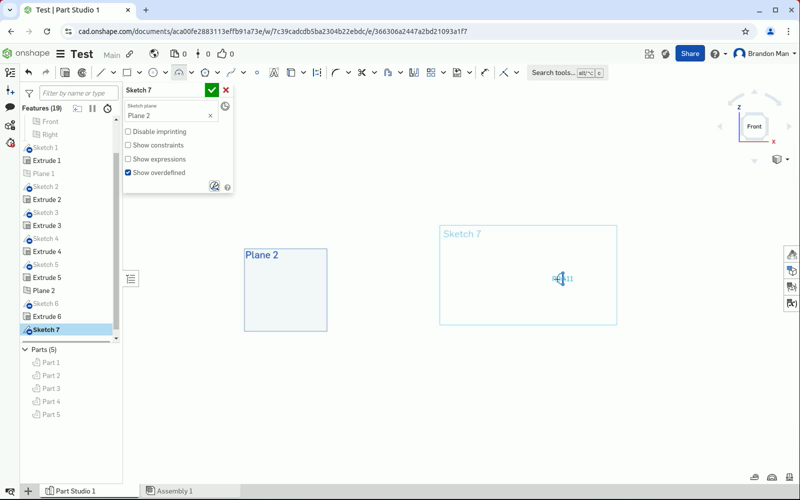
scroll(6)
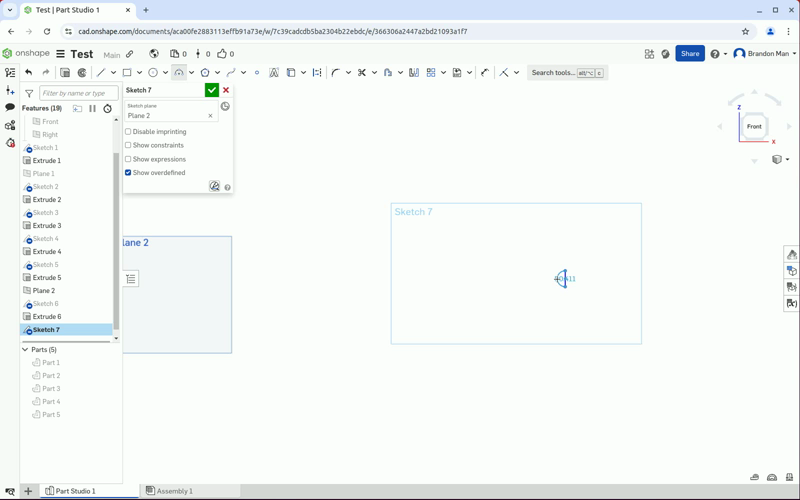
scroll(6)
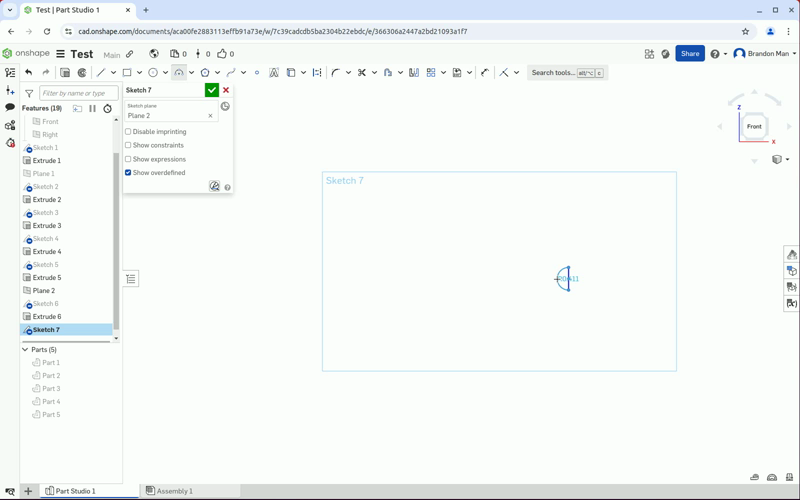
scroll(6)
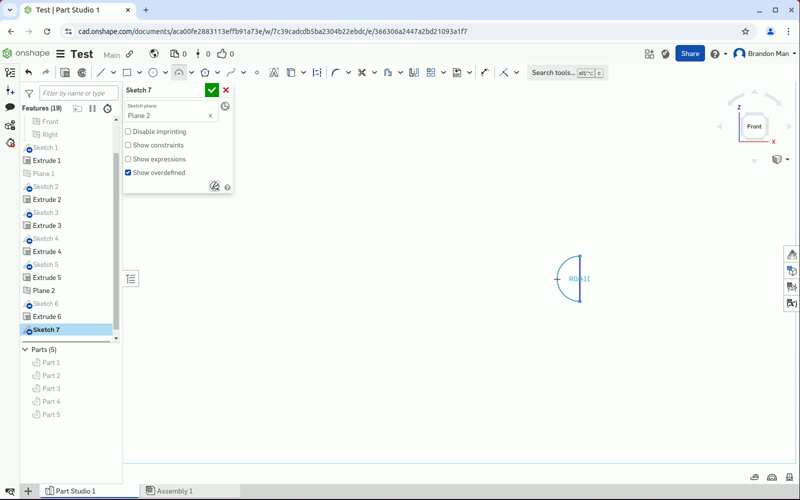
click(557, 278)
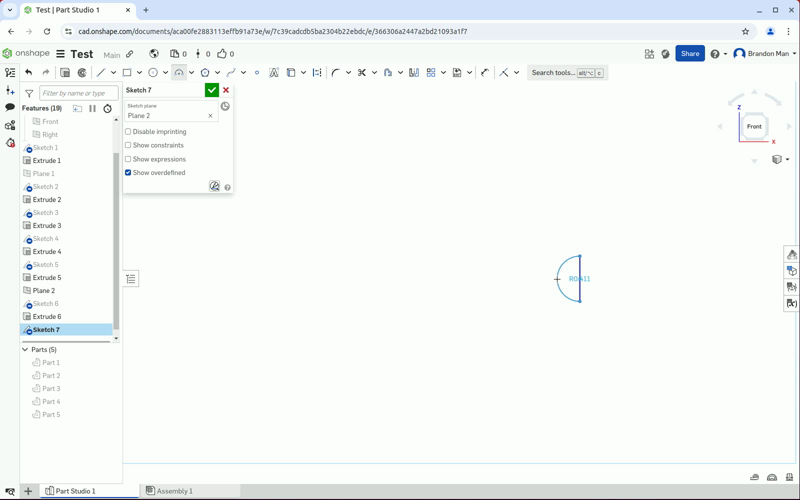
scroll(-6)
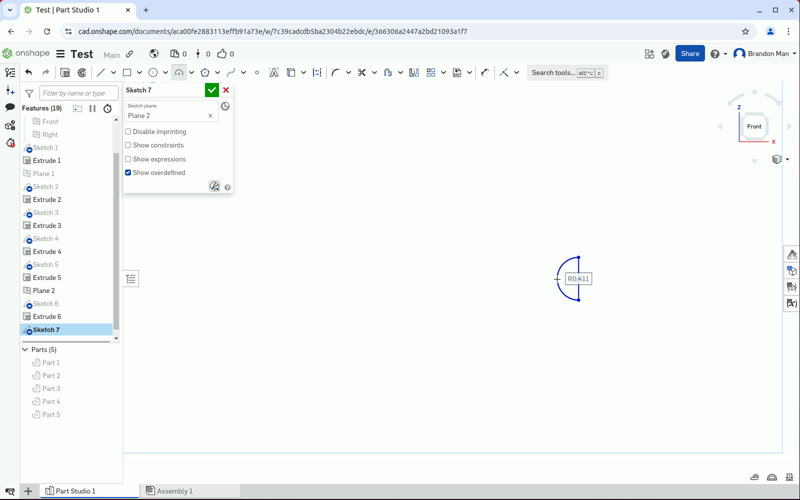
scroll(-6)
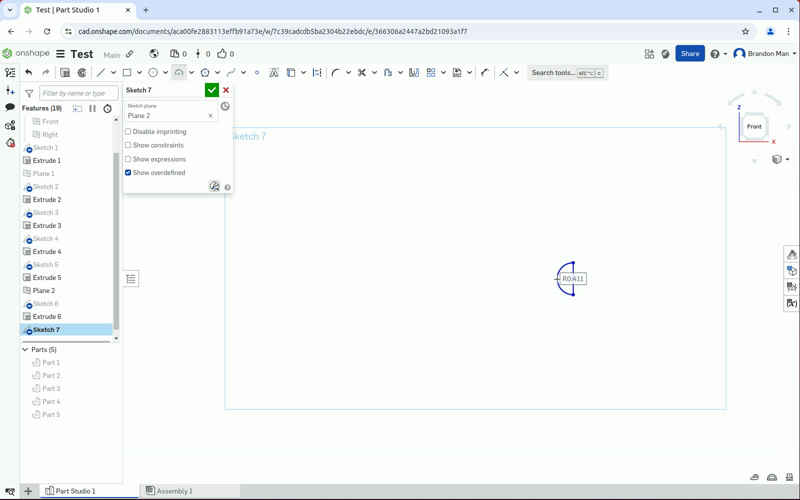
scroll(-6)
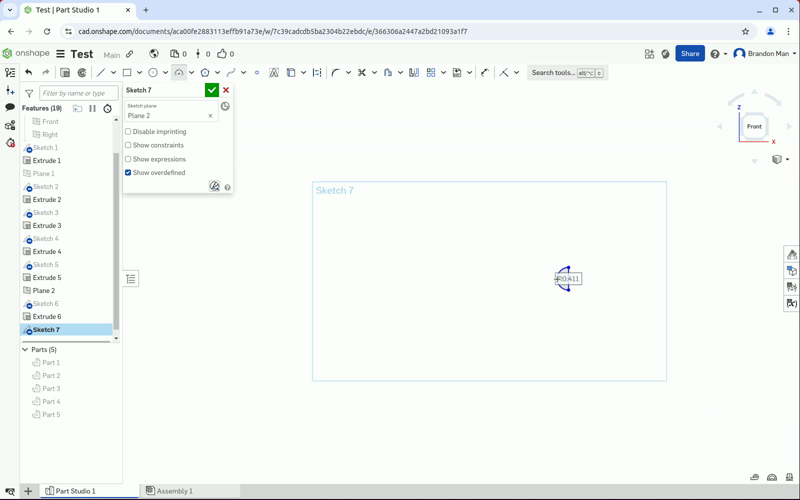
scroll(-6)
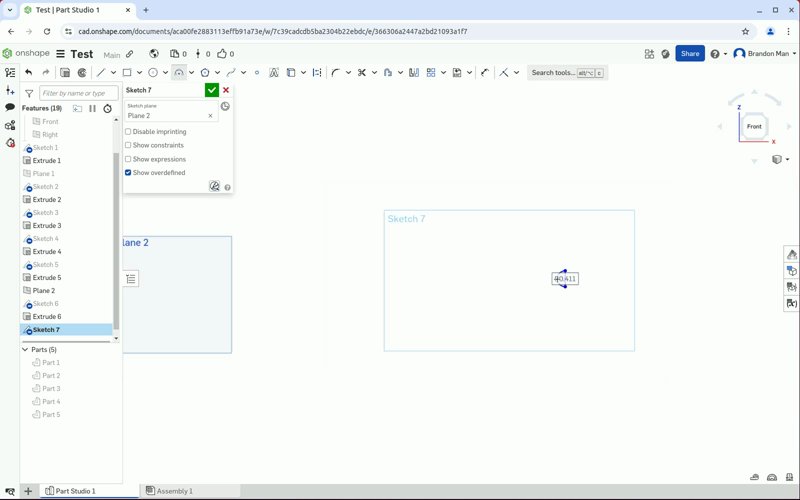
scroll(-6)
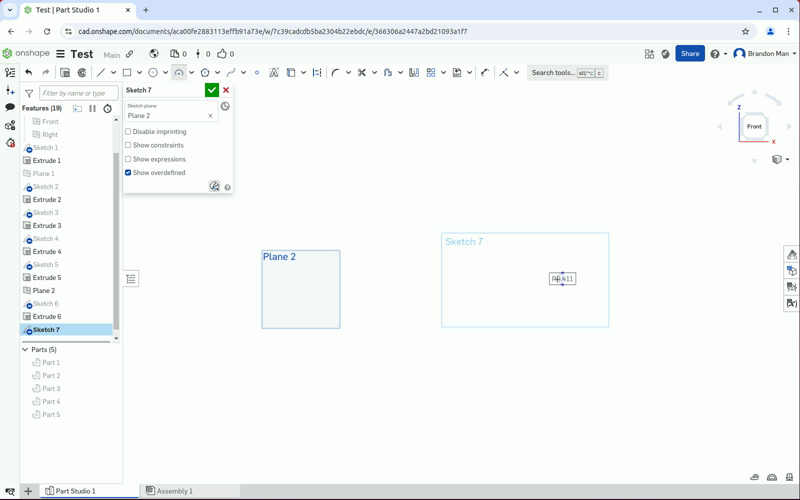
scroll(-6)
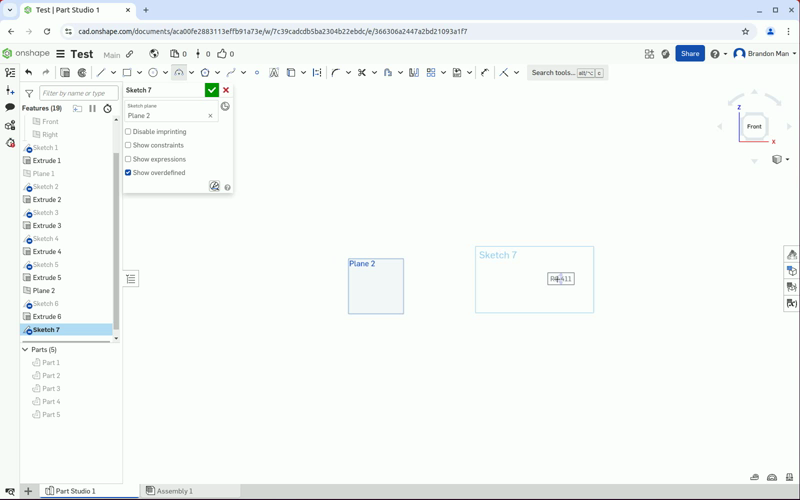
scroll(-6)
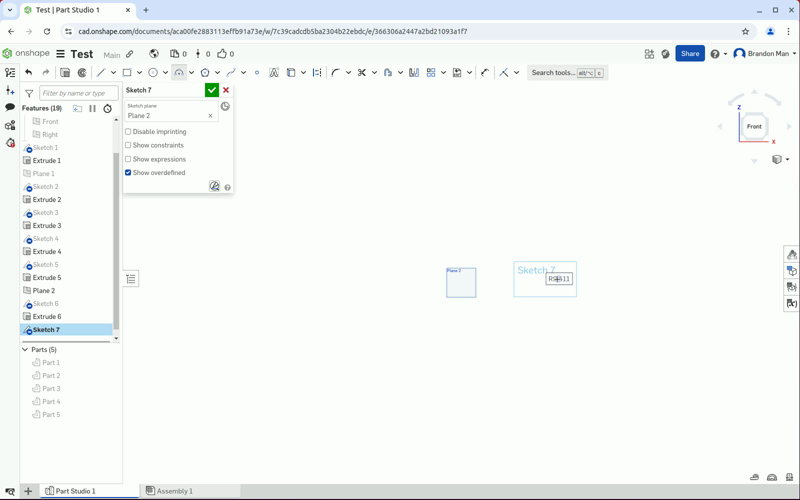
key_up(shift)
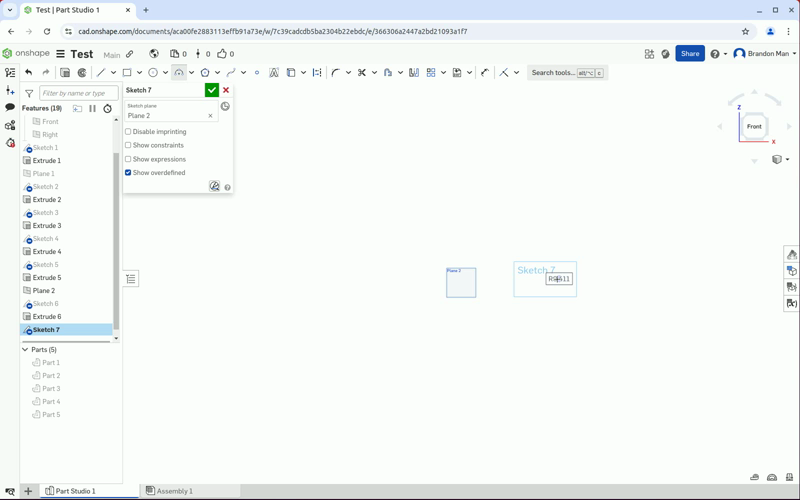
key(esc)
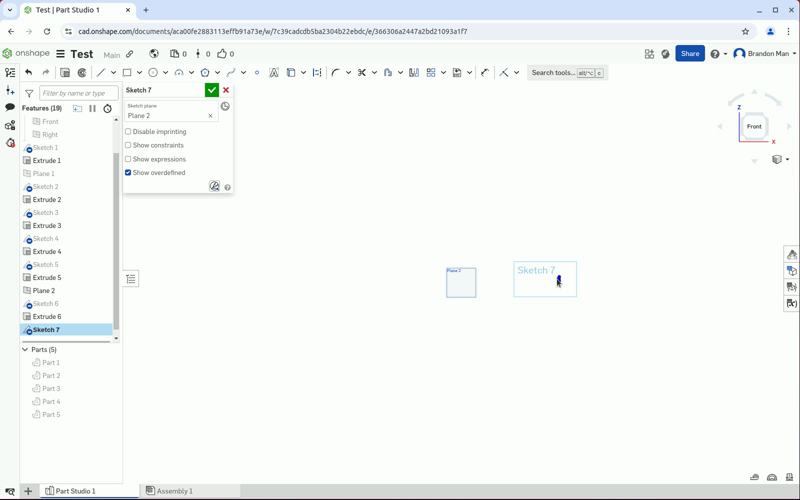
mouse_move(558, 278)
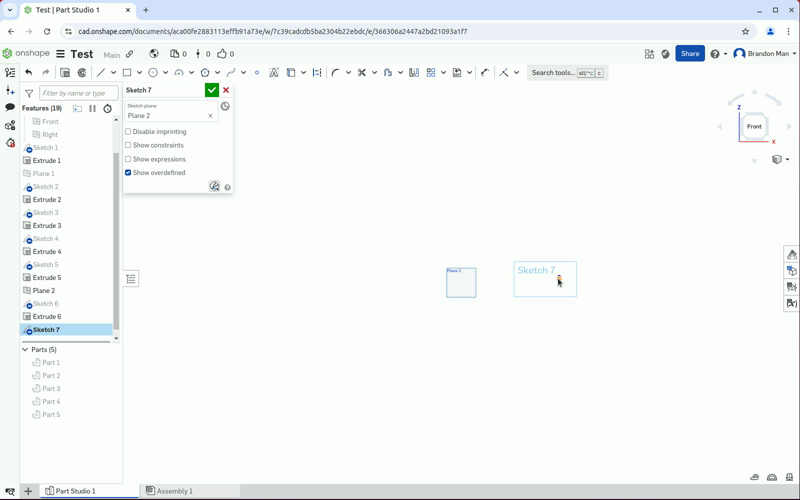
scroll(6)
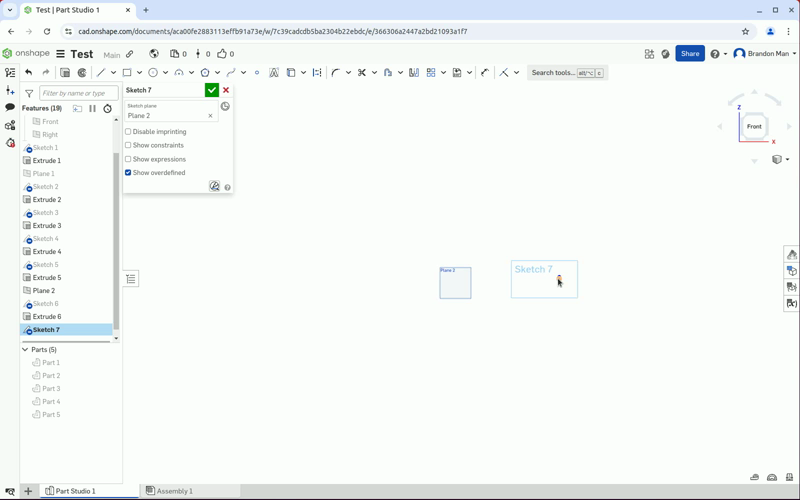
scroll(6)
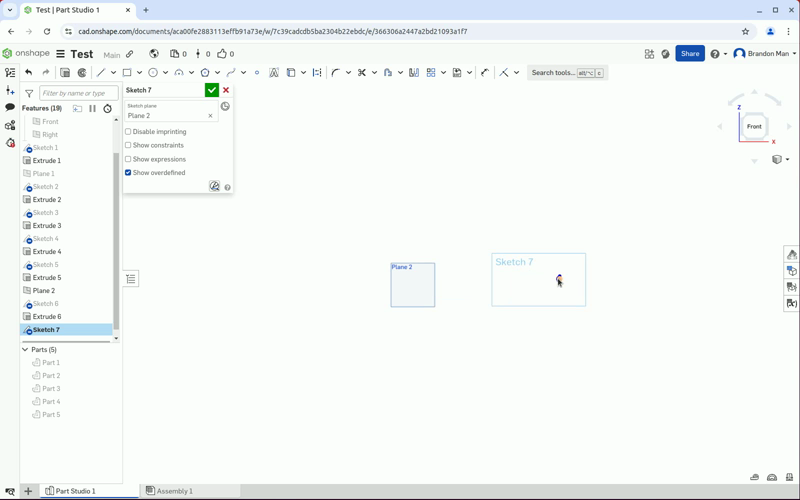
scroll(6)
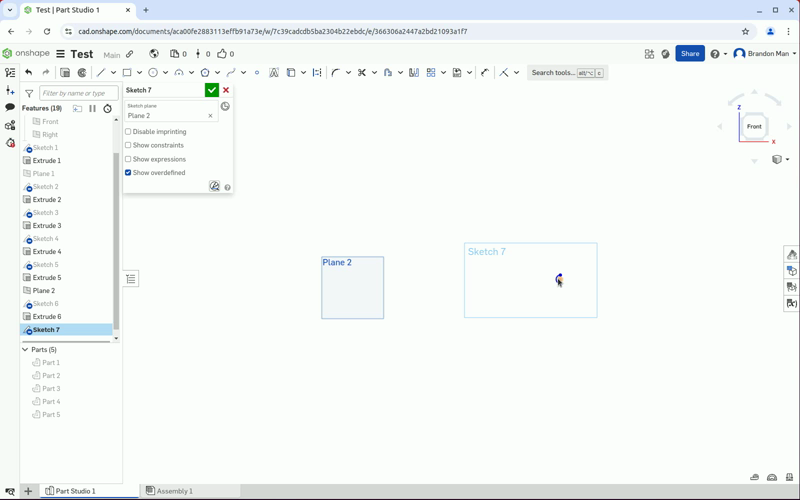
scroll(6)
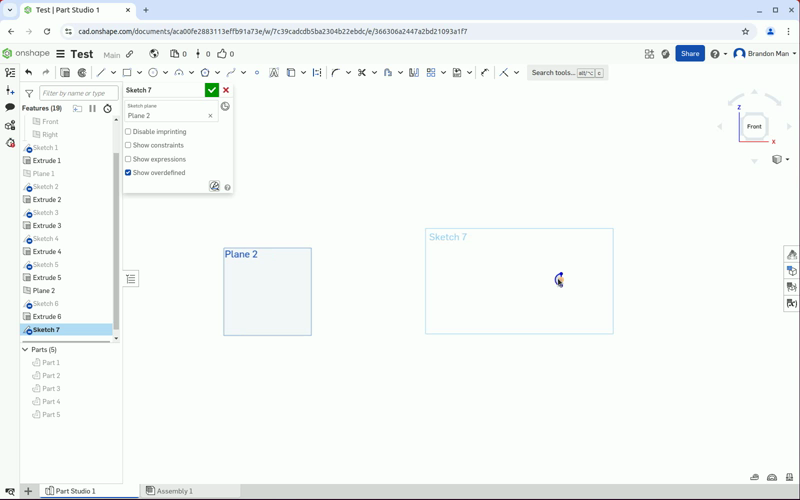
scroll(6)
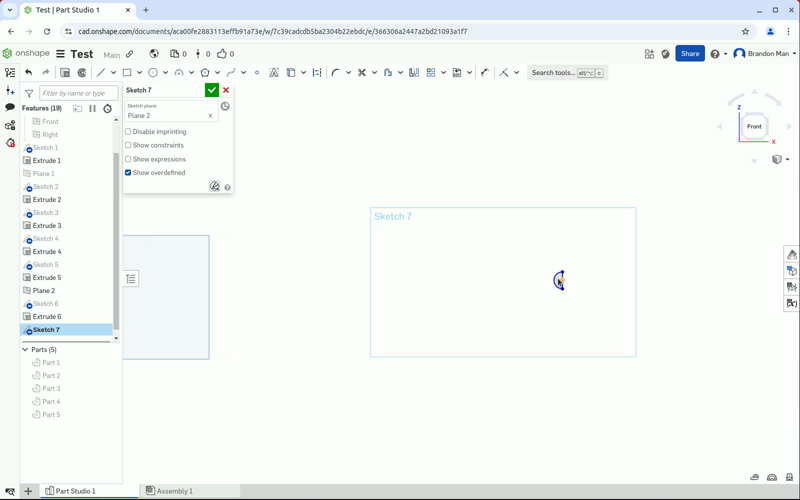
scroll(6)
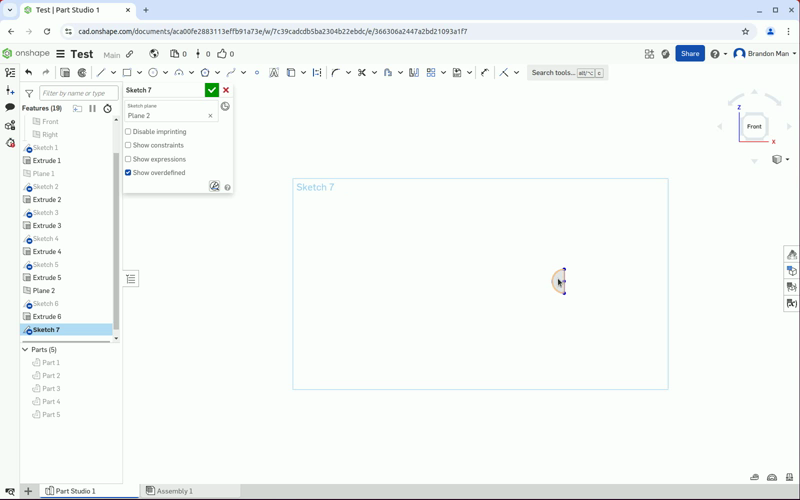
scroll(6)
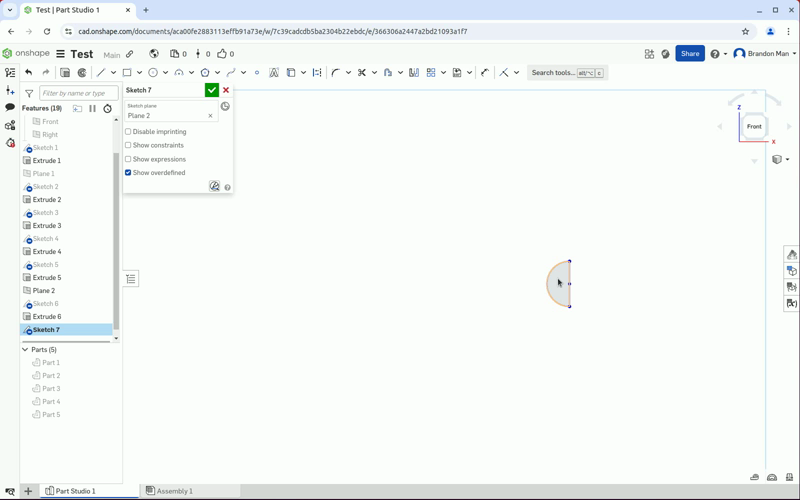
click(558, 278)
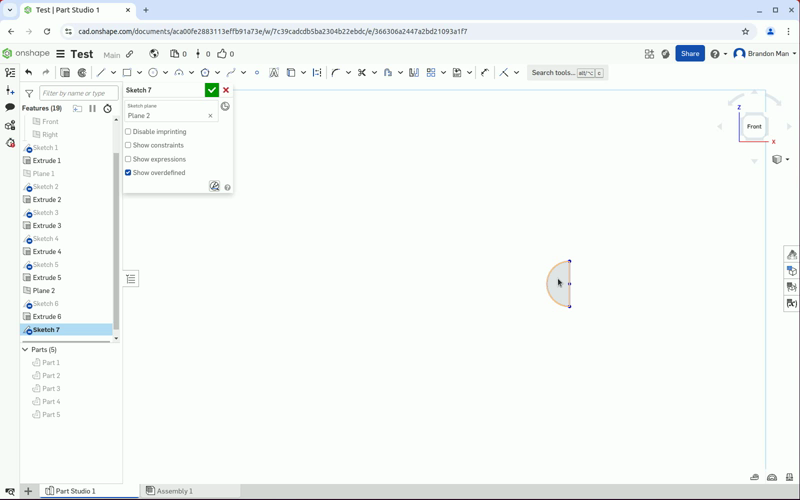
scroll(-6)
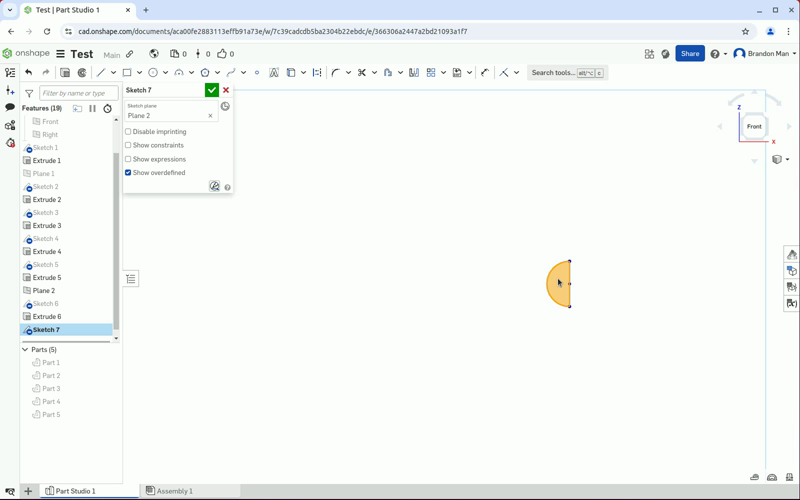
scroll(-6)
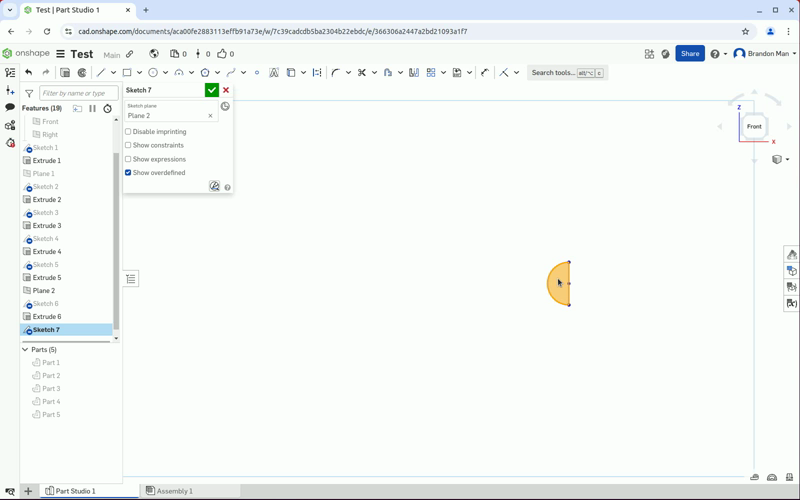
scroll(-6)
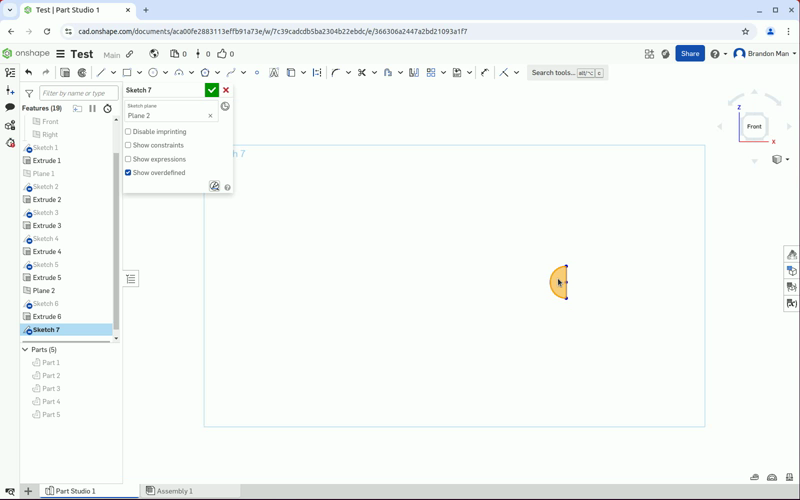
scroll(-6)
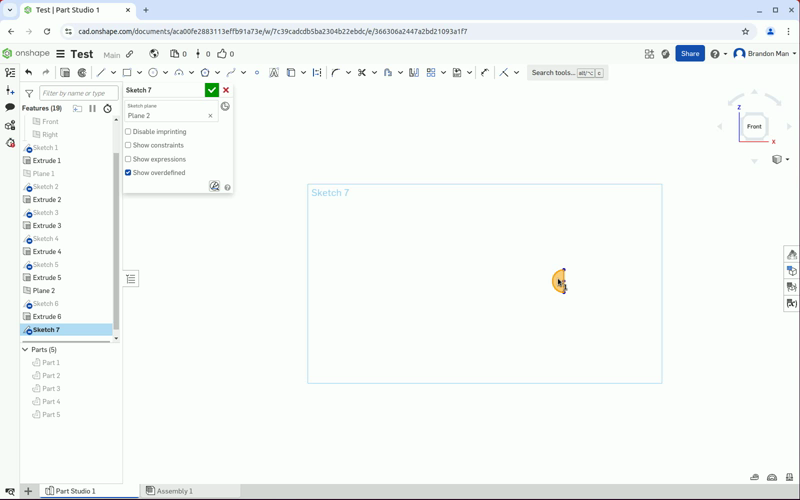
scroll(-6)
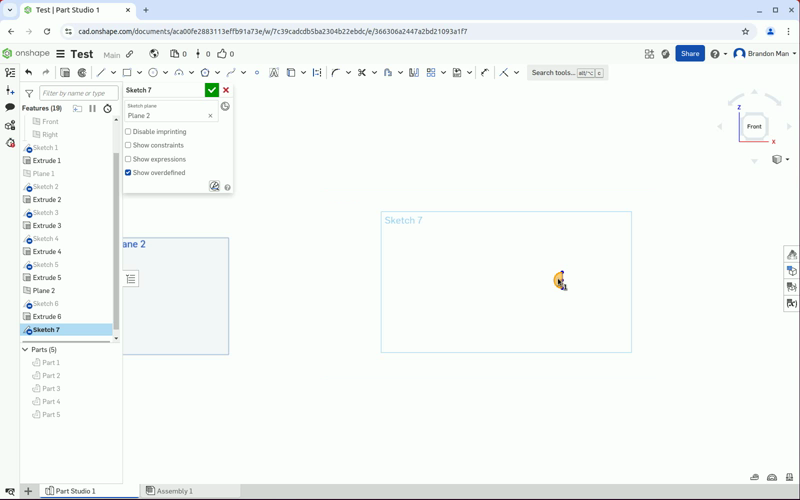
scroll(-6)
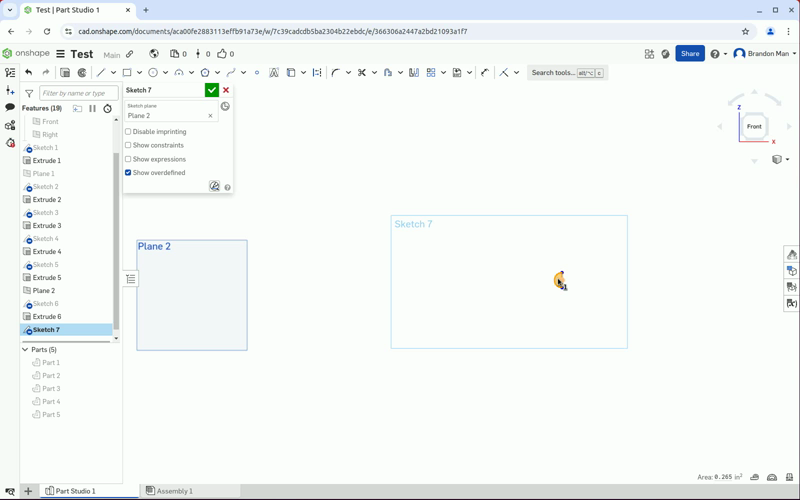
scroll(-6)
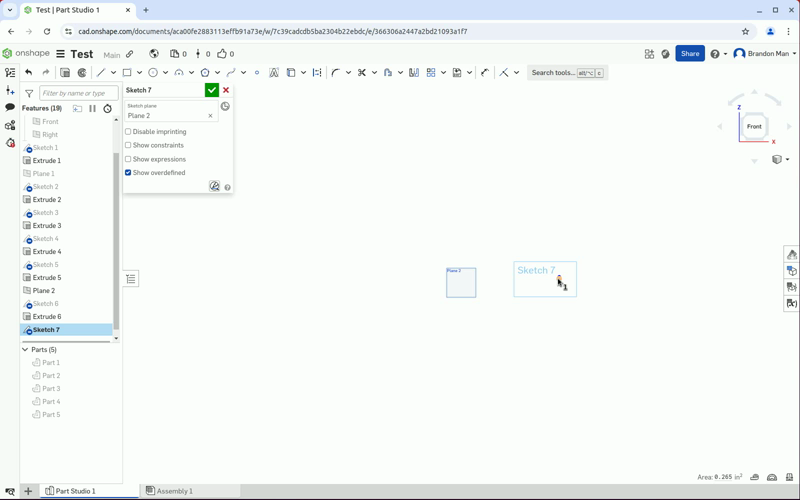
mouse_move(73, 352)
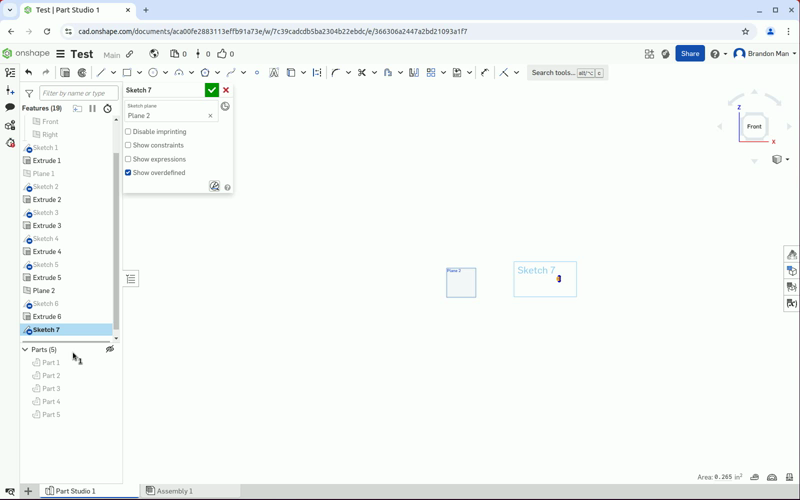
key(shift+y)
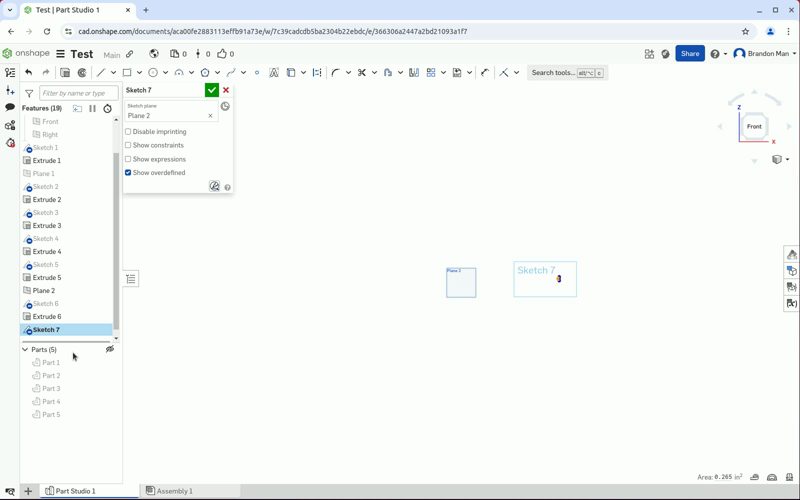
key(shift+e)
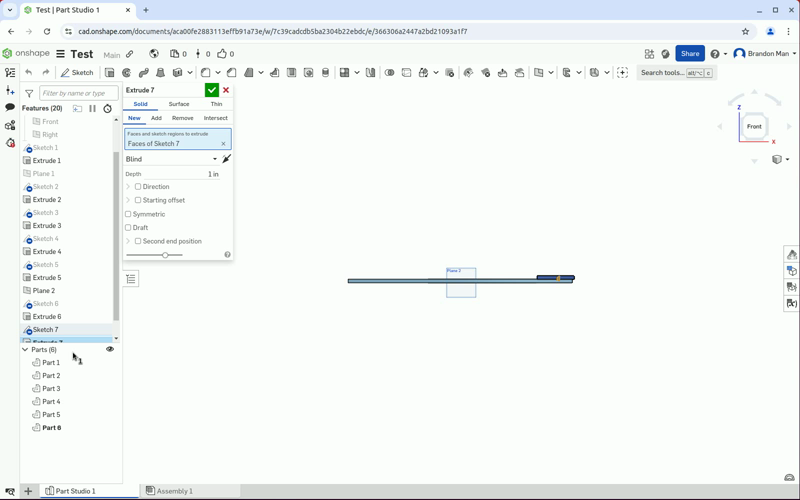
mouse_move(143, 106)
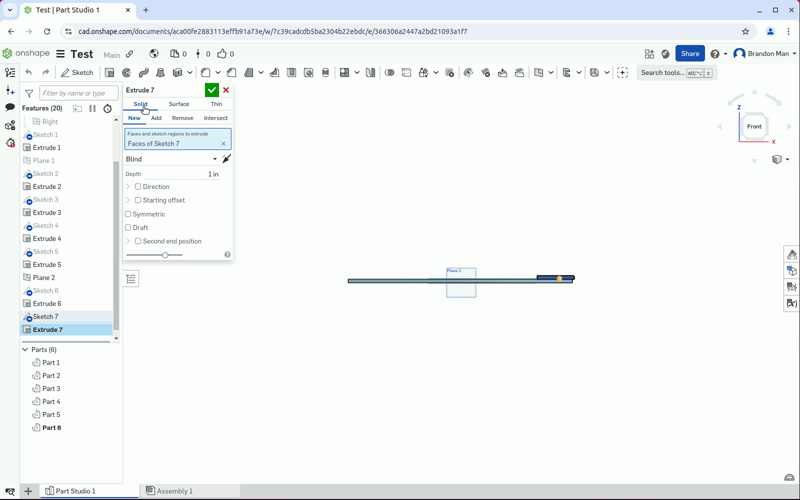
click(143, 106)
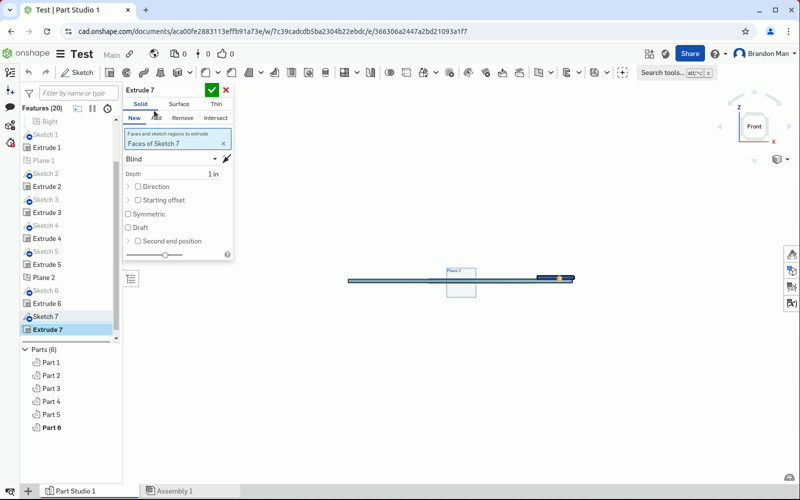
mouse_move(186, 120)
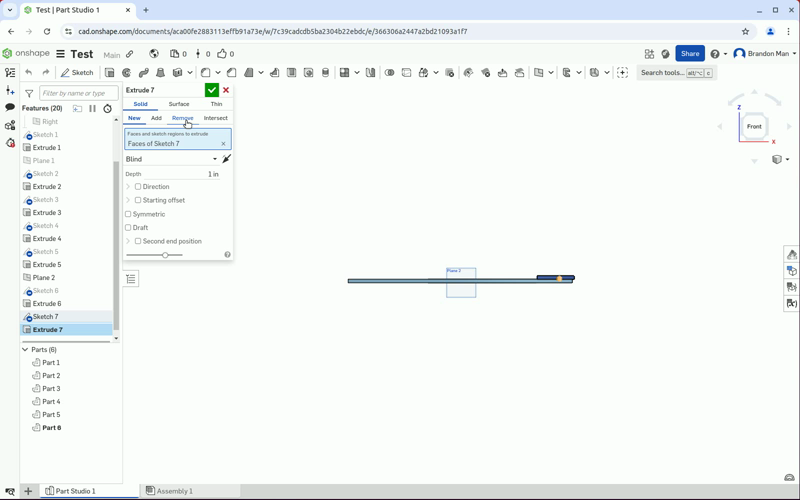
click(186, 120)
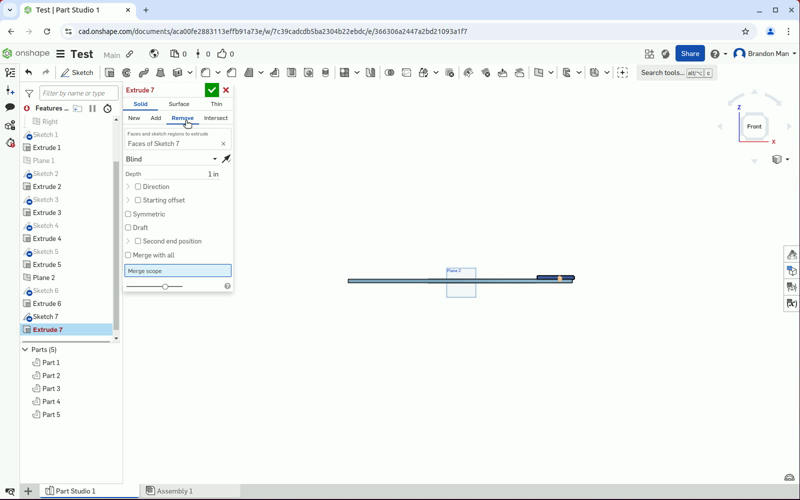
key(tab, 4)
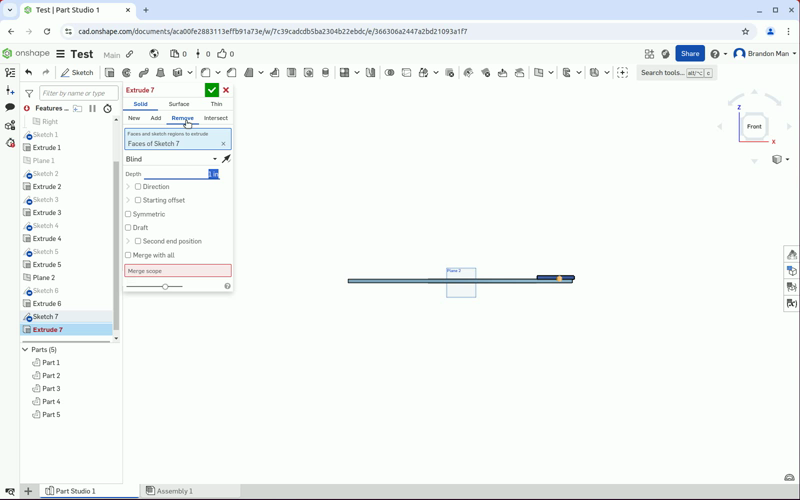
text(18.775)
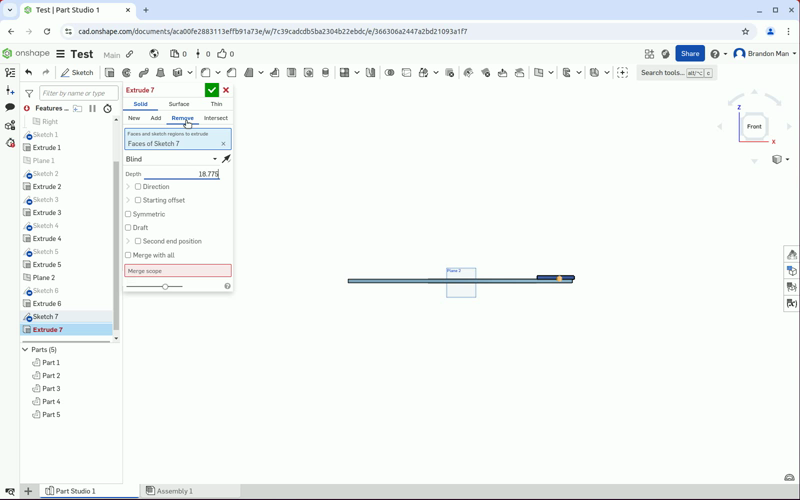
key(tab, 6)
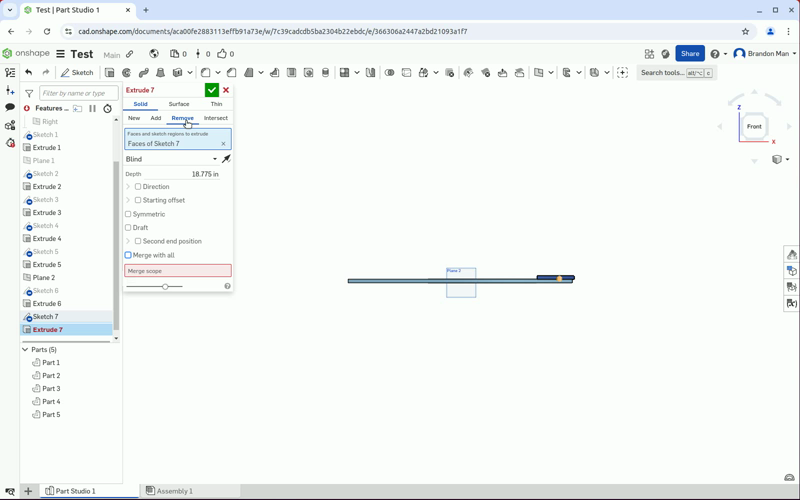
key(space)
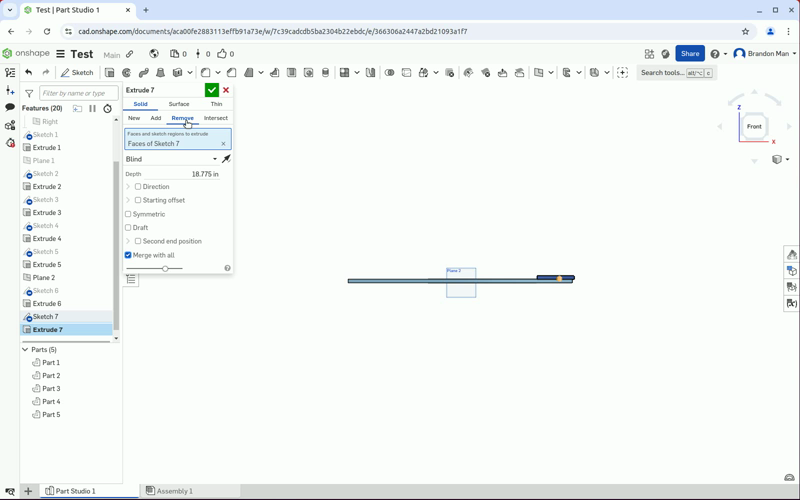
key(enter)
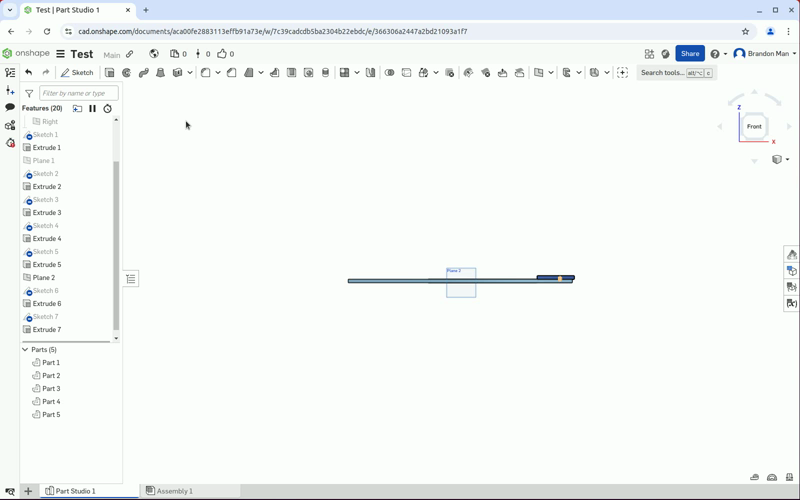
key(shift+h)
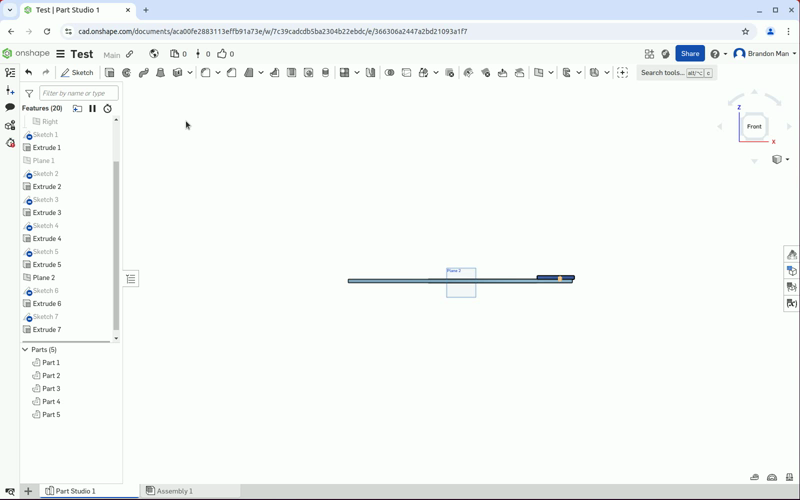
key(shift+h)
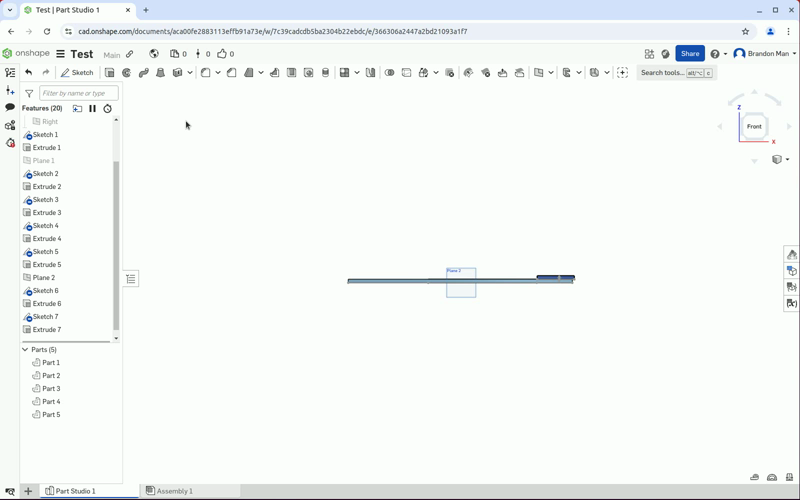
key(shift+7)
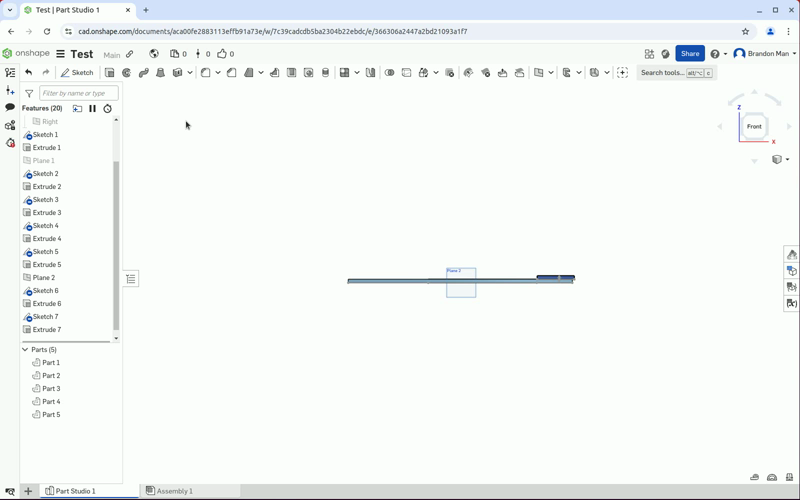
key(left, 2)
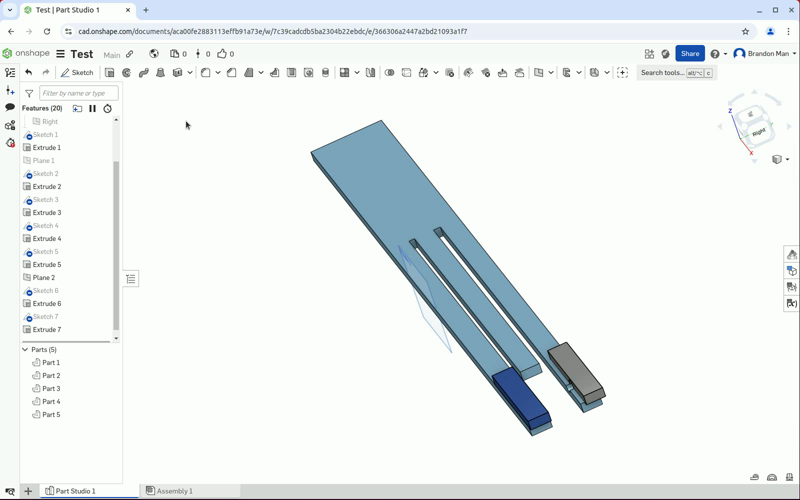
key(down, 2)
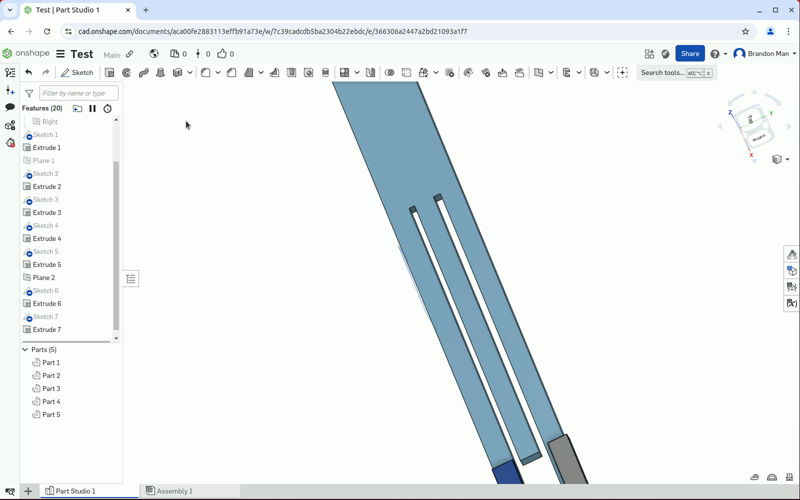
key(up, 2)
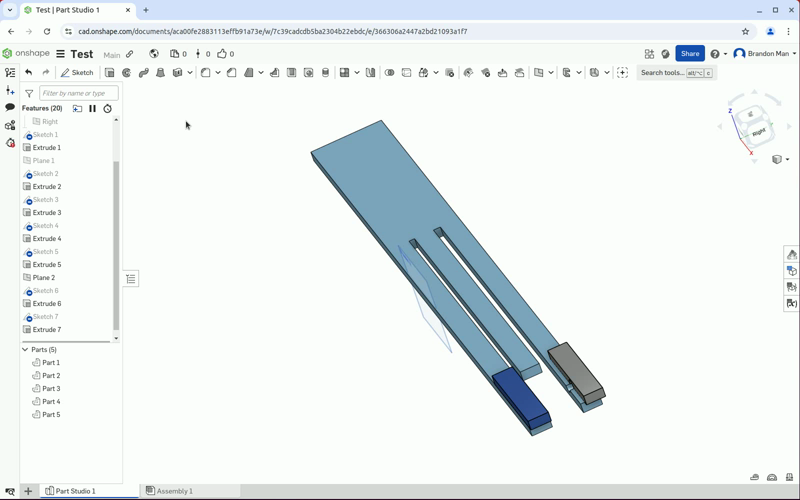
key(right, 2)
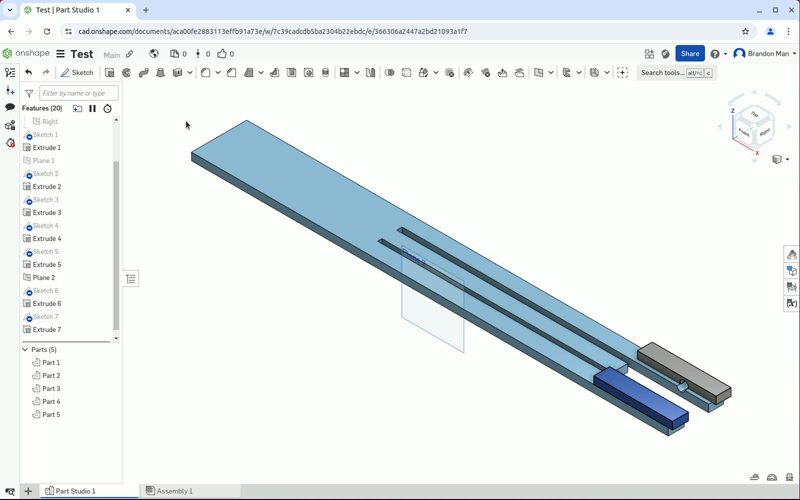
mouse_move(69, 137)
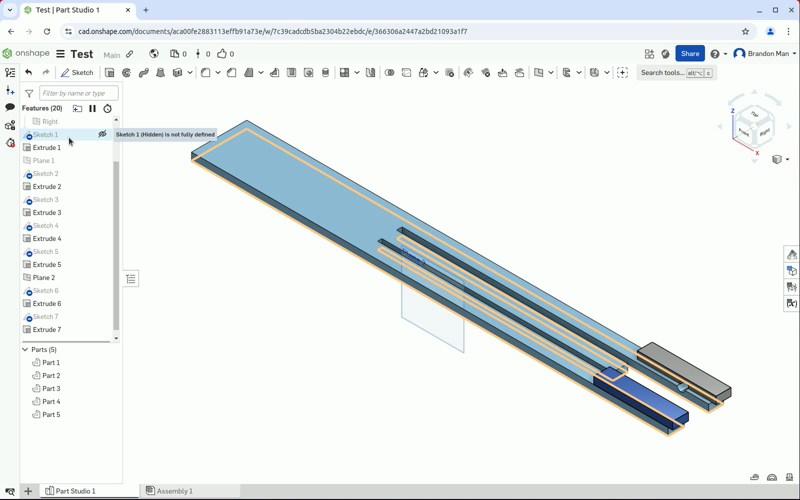
click(69, 137)